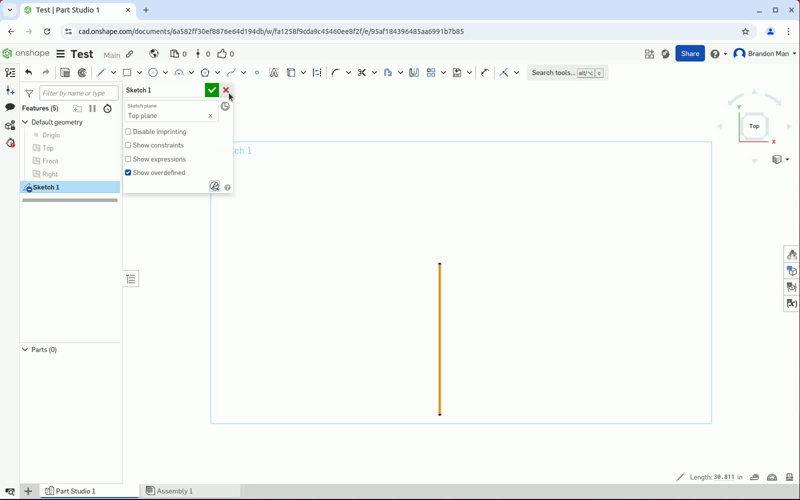
key(shift+h)
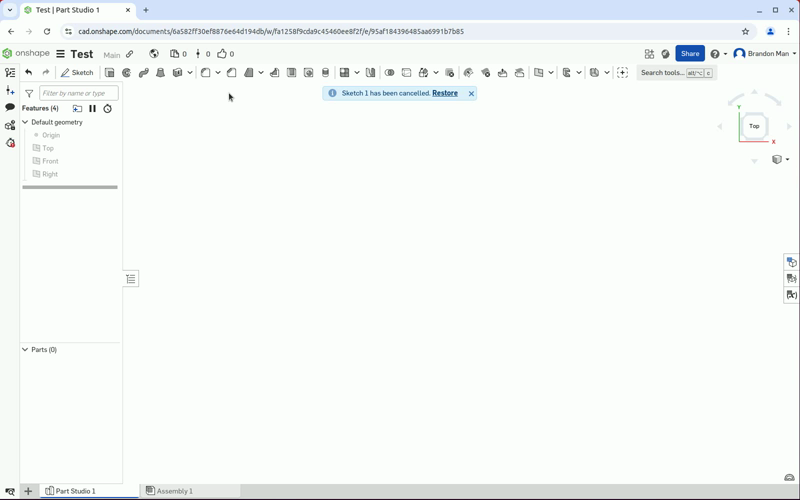
mouse_move(73, 352)
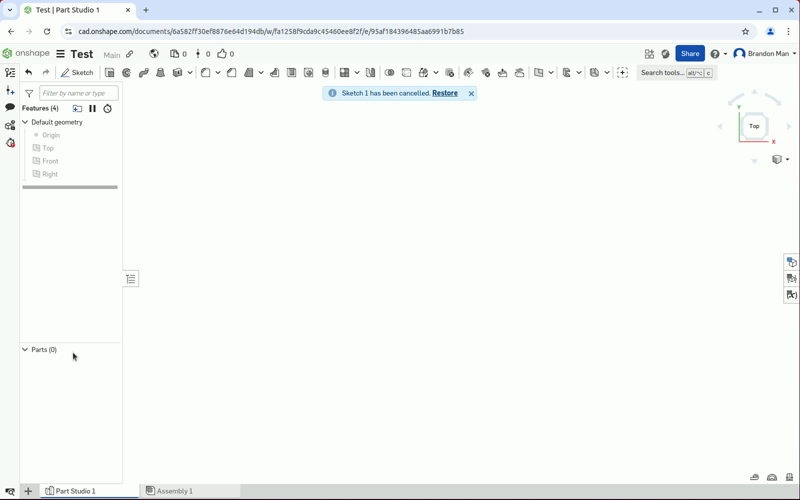
key(y)
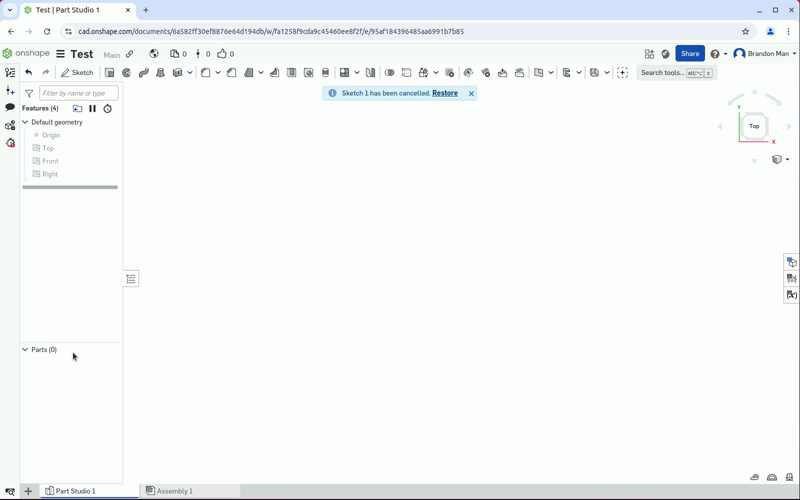
key(shift+p)
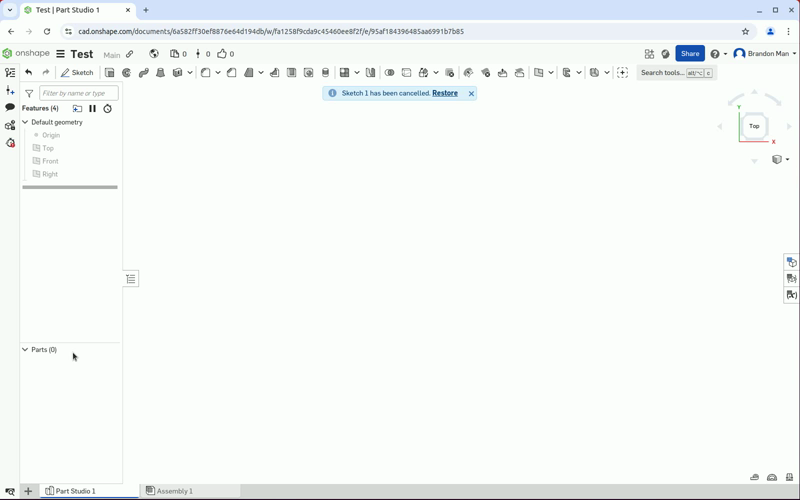
key(space)
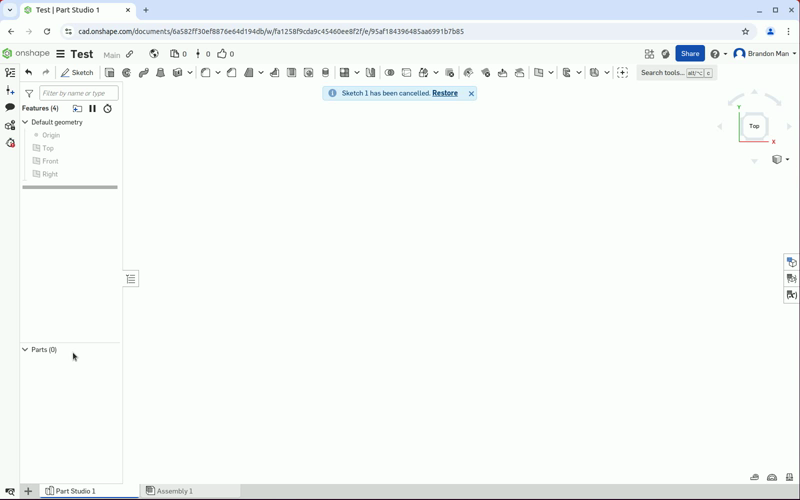
key_down(shift)
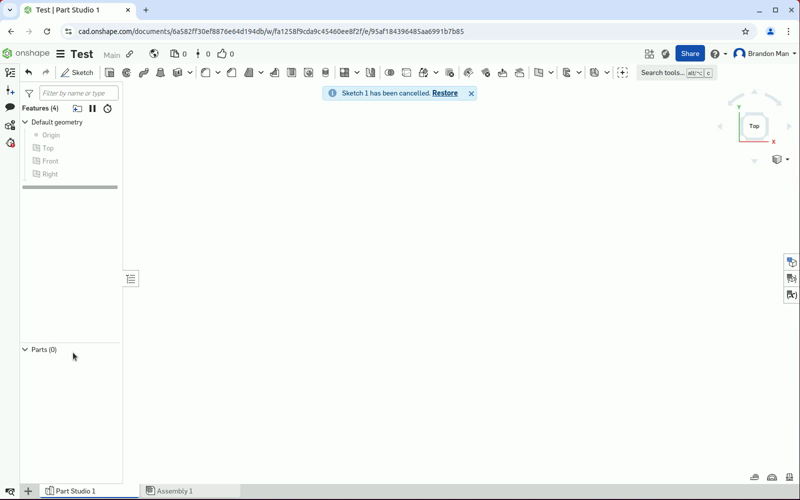
key(up)
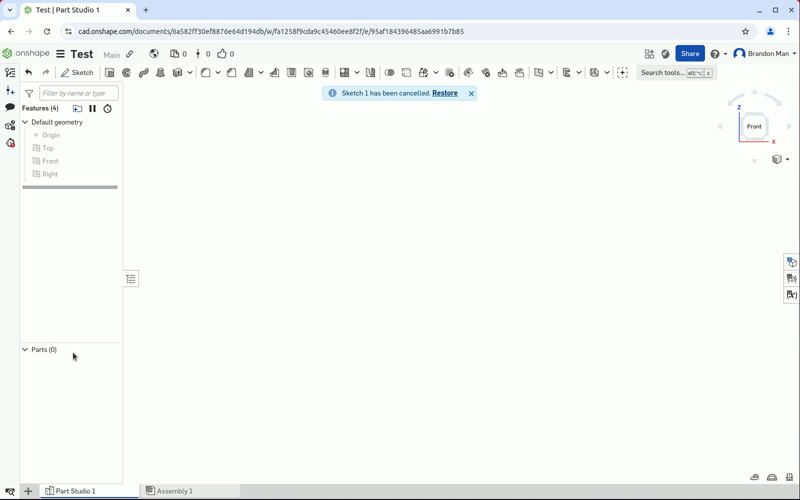
key_up(shift)
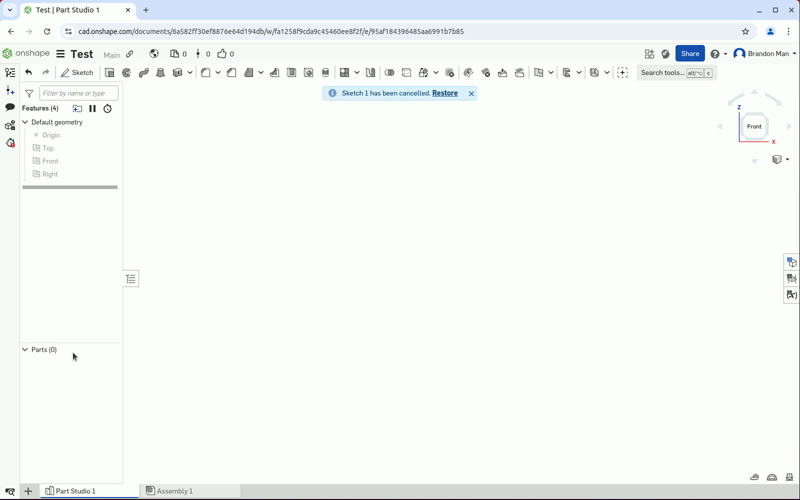
key(space)
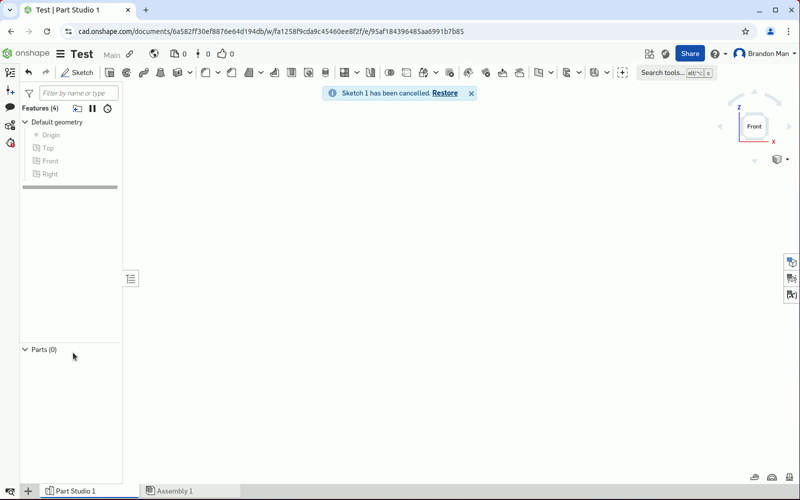
key_down(shift)
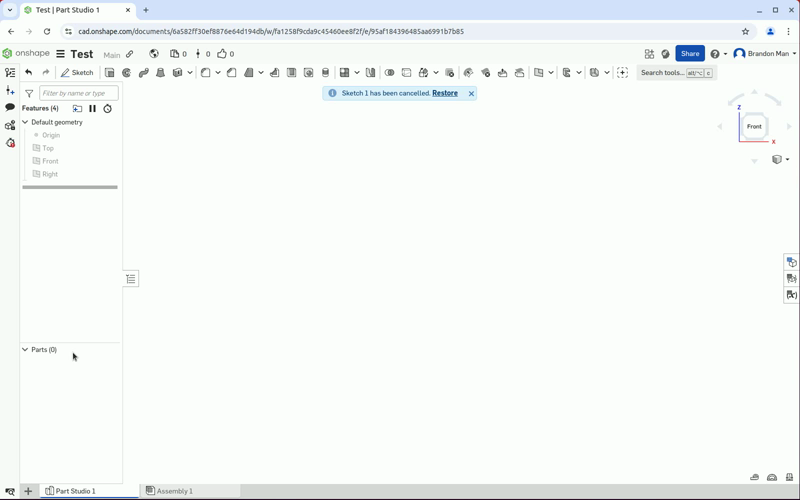
key(left)
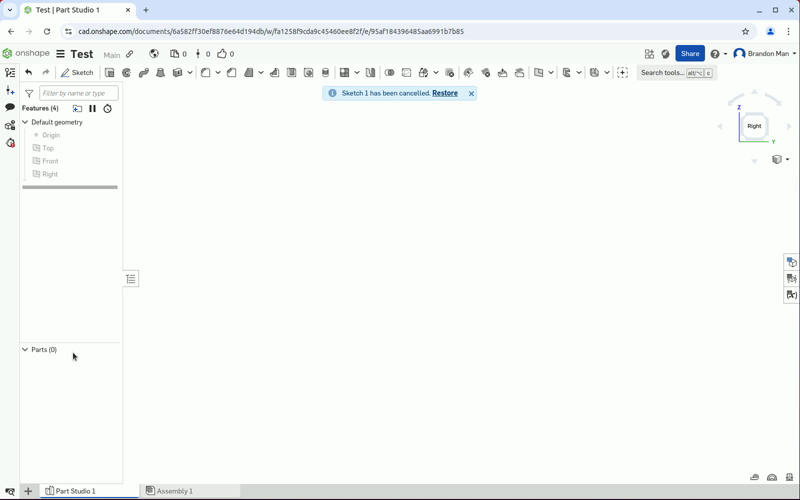
key_up(shift)
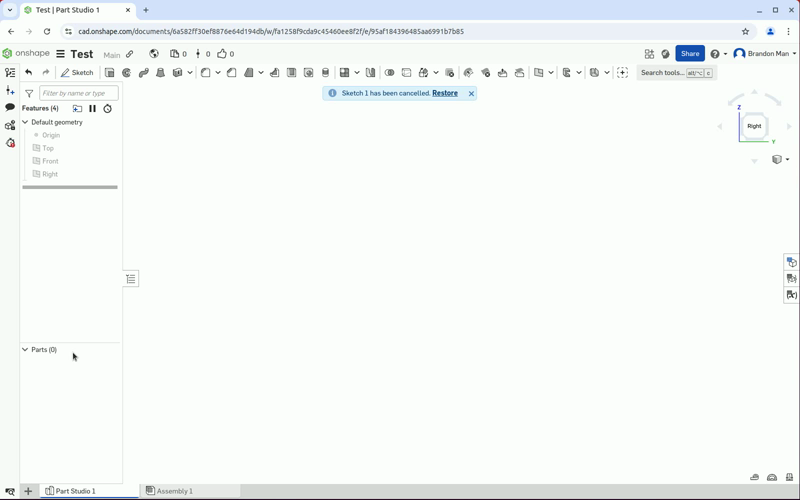
mouse_move(73, 352)
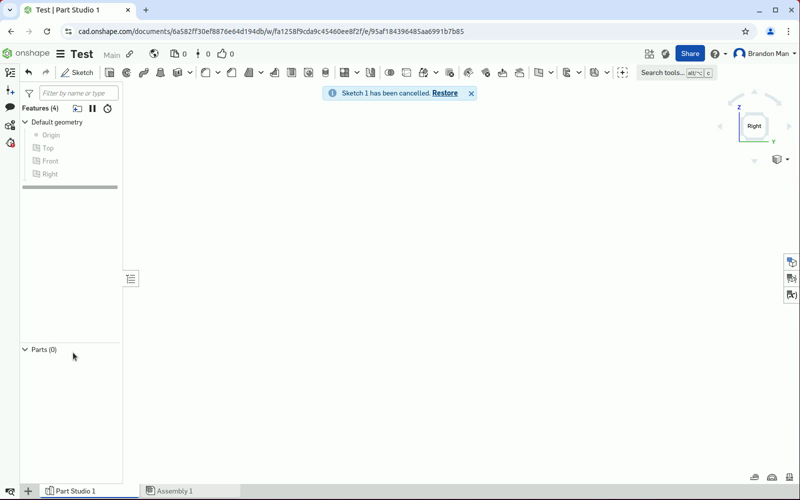
key(shift+y)
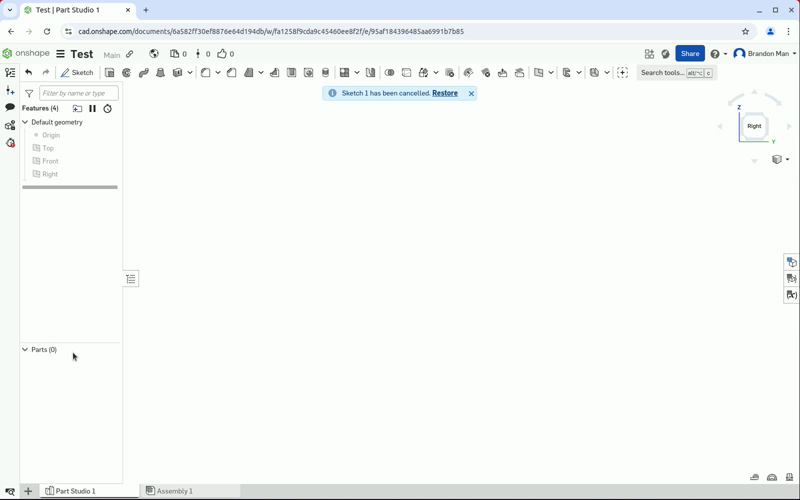
key(shift+s)
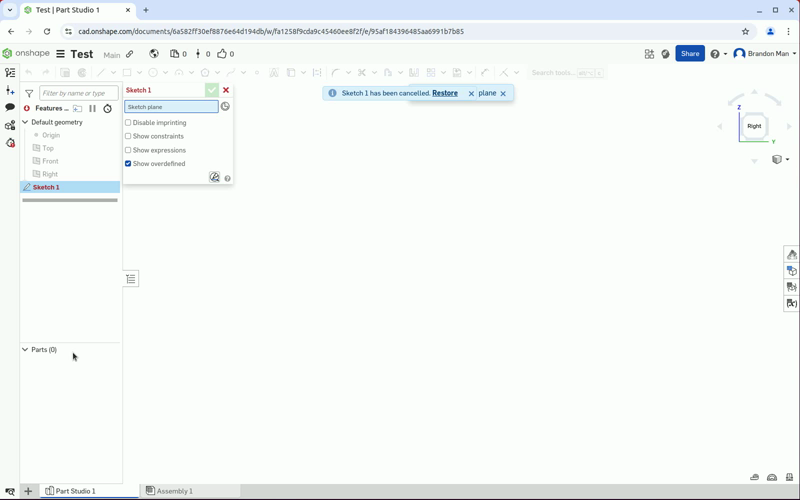
mouse_move(73, 176)
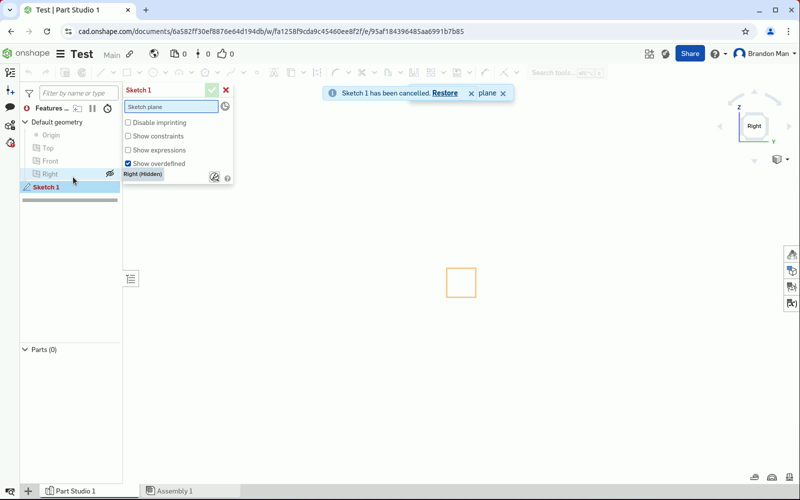
click(73, 176)
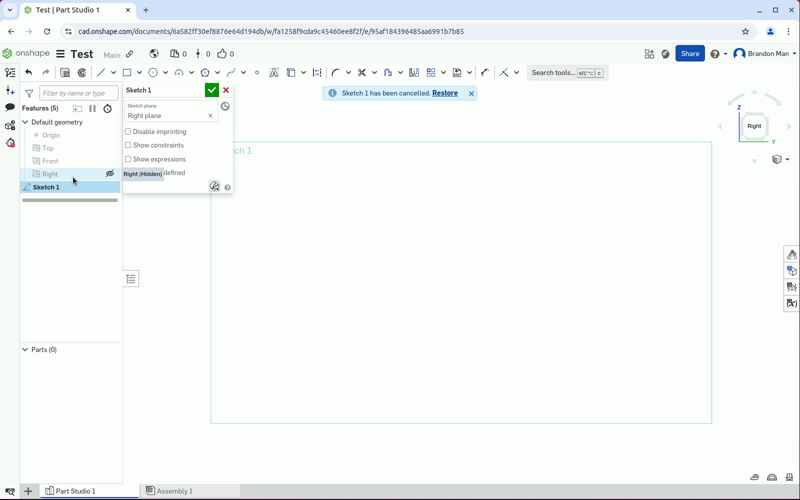
mouse_move(73, 352)
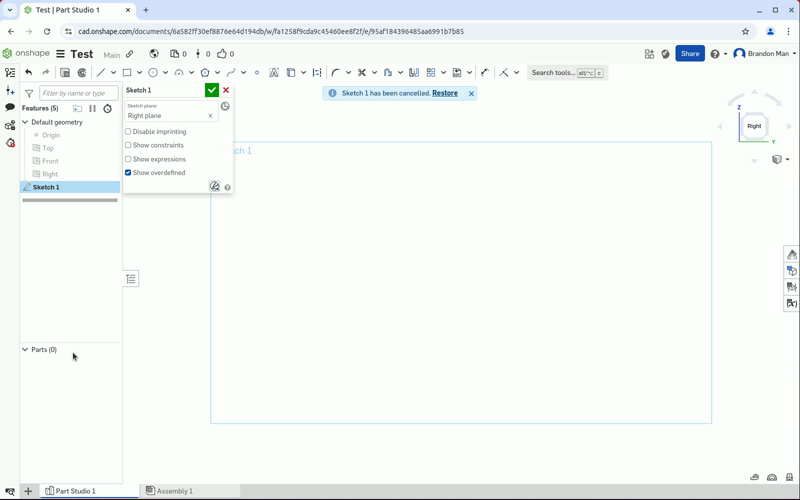
key(y)
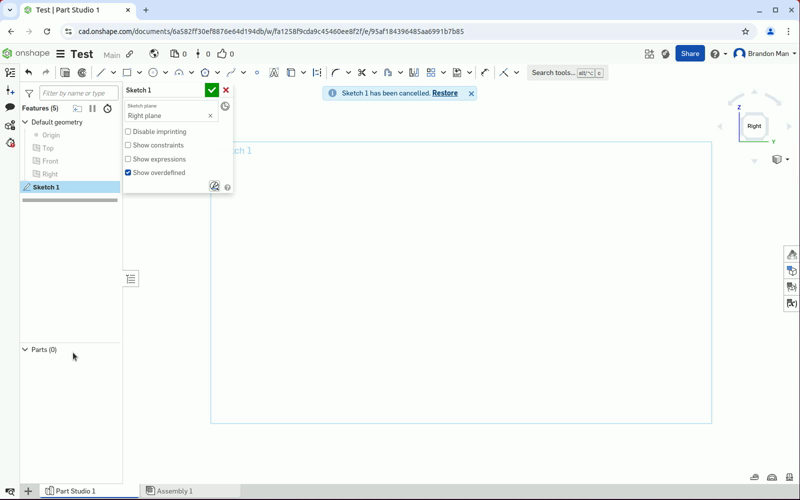
key(l)
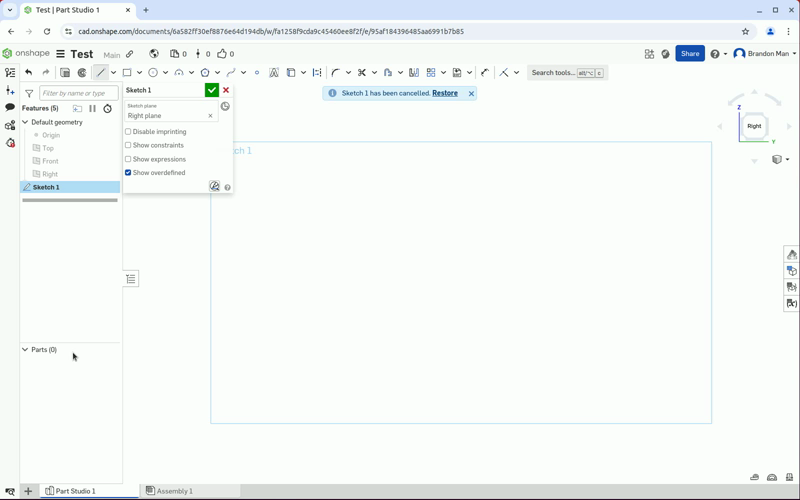
key_down(shift)
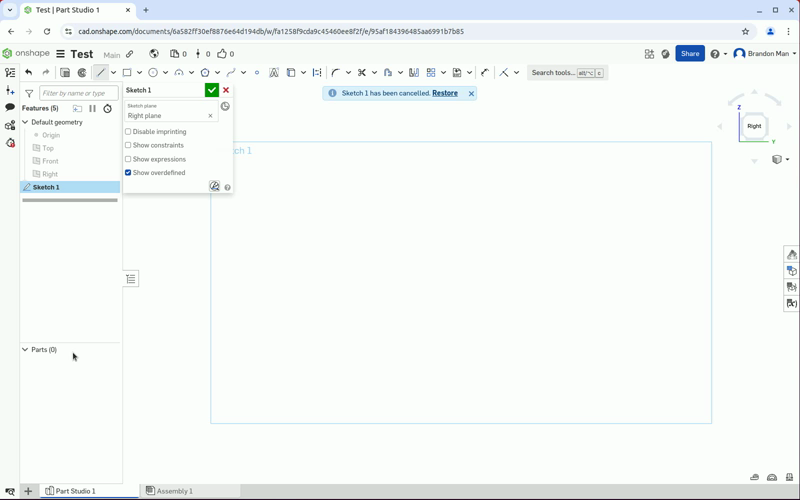
mouse_move(494, 384)
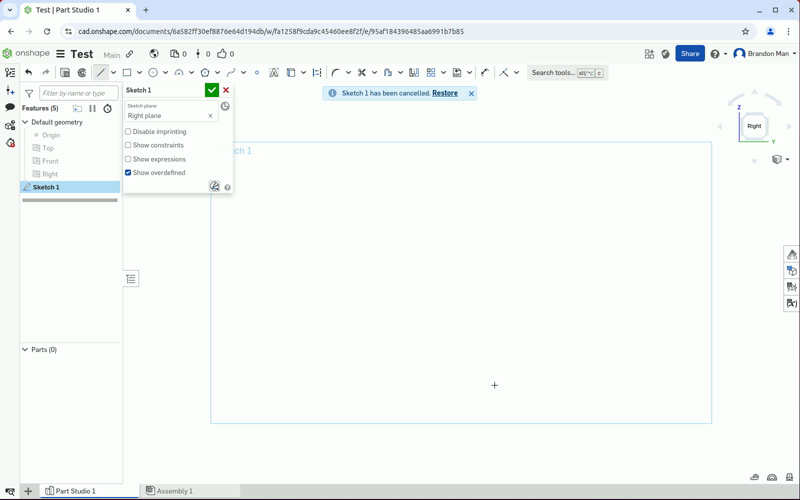
click(494, 384)
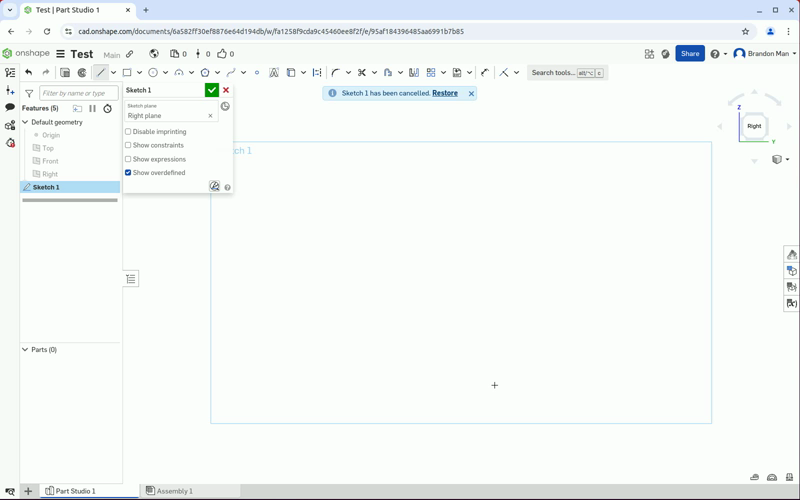
key_up(shift)
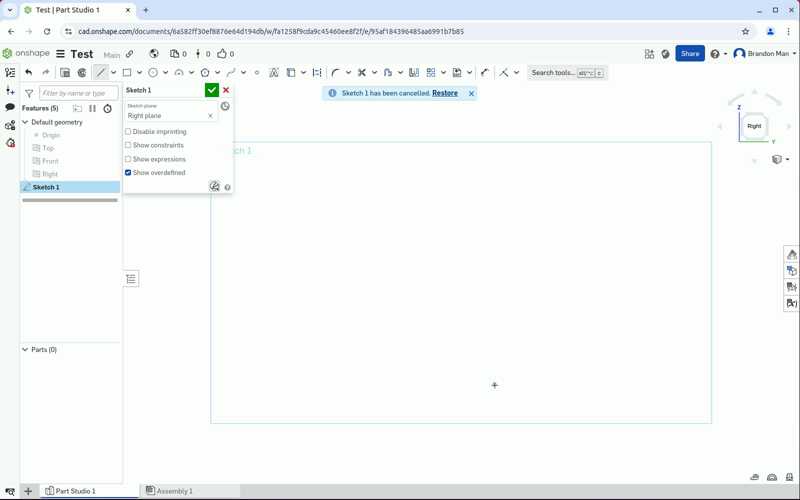
key_down(shift)
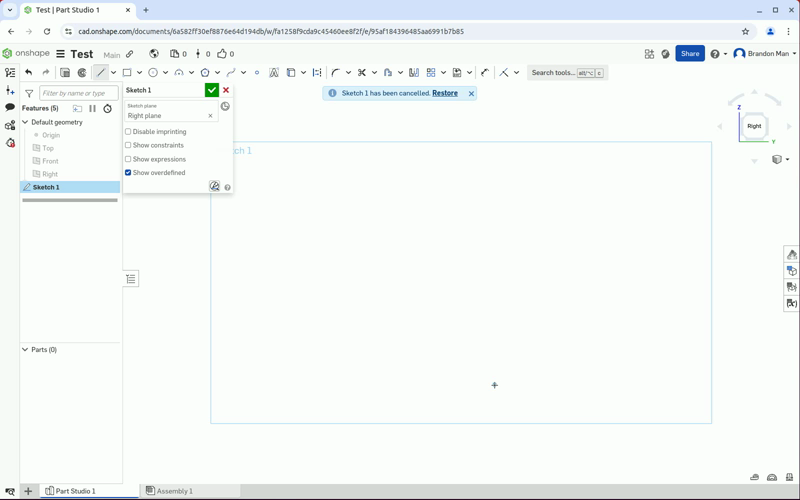
mouse_move(524, 384)
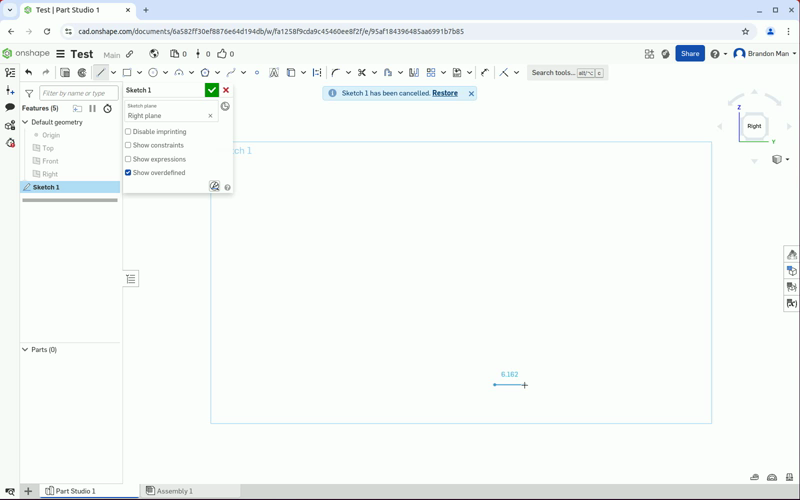
mouse_move(499, 384)
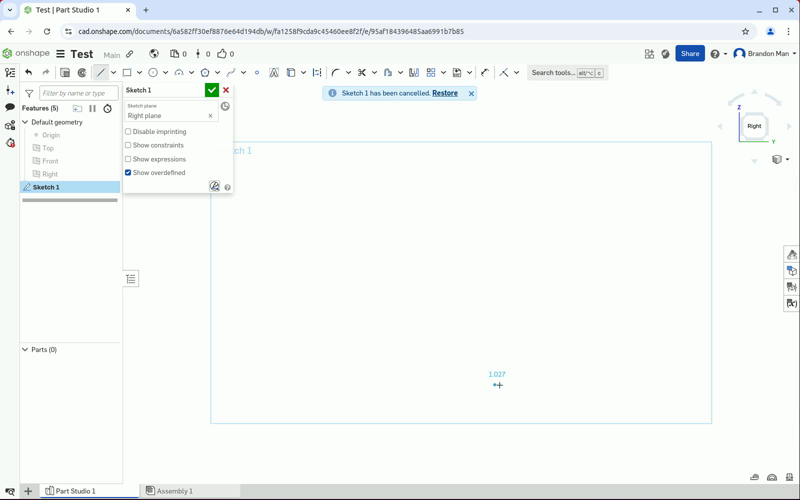
scroll(6)
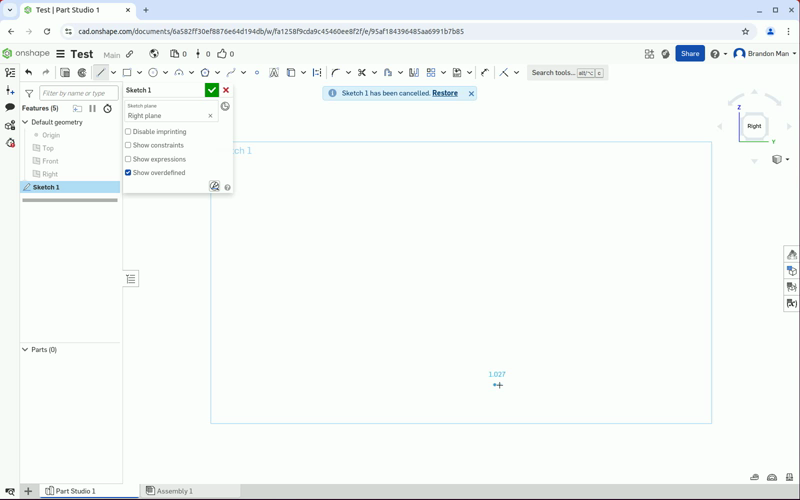
scroll(6)
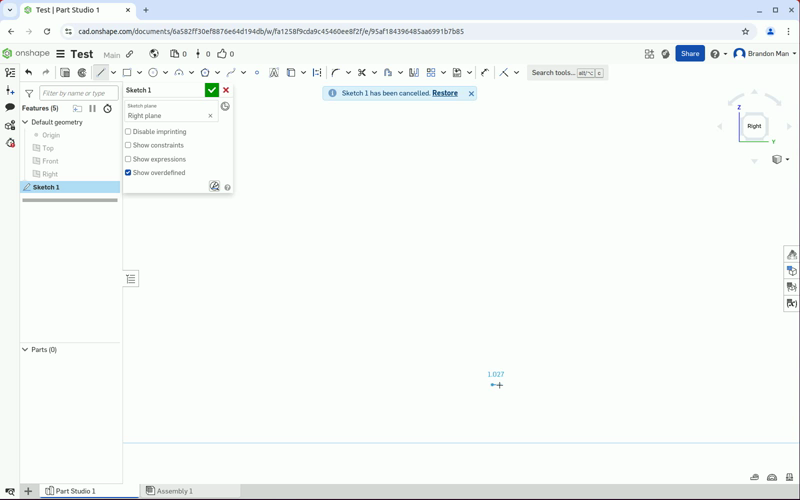
scroll(6)
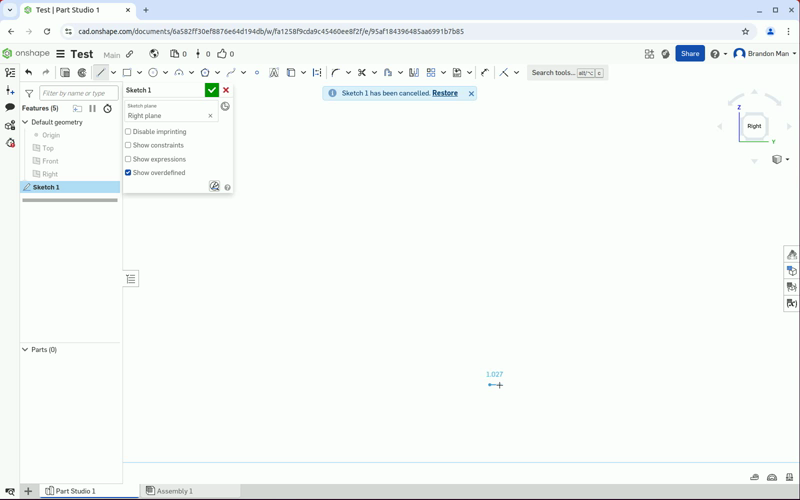
scroll(6)
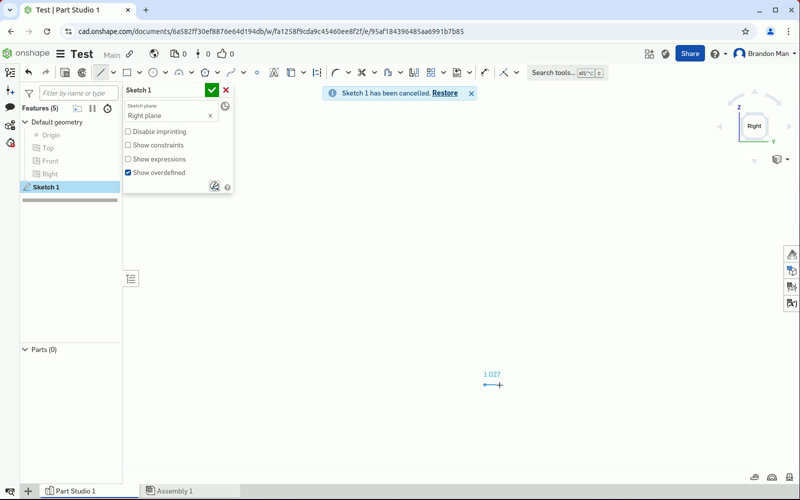
scroll(6)
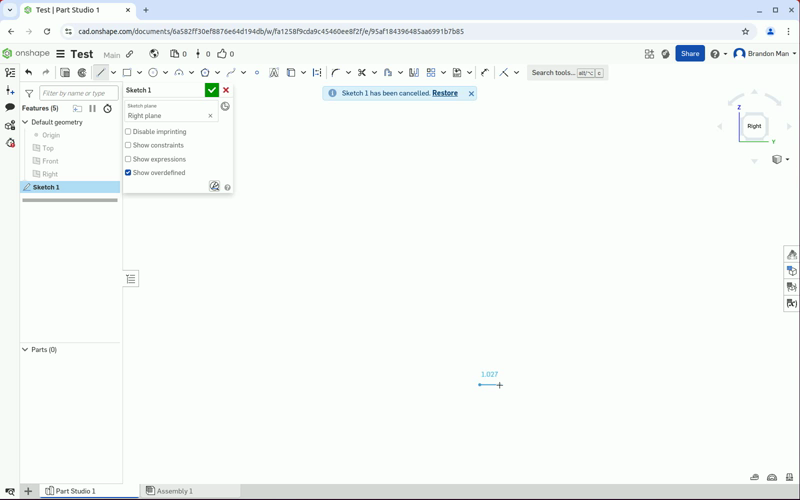
scroll(6)
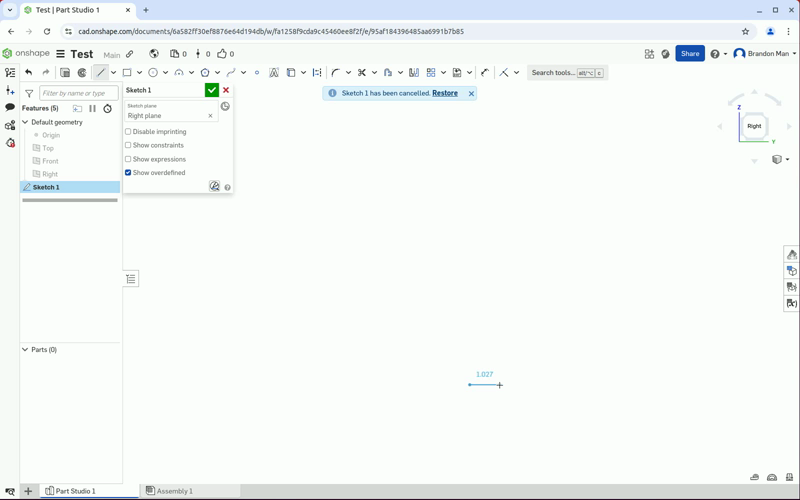
scroll(6)
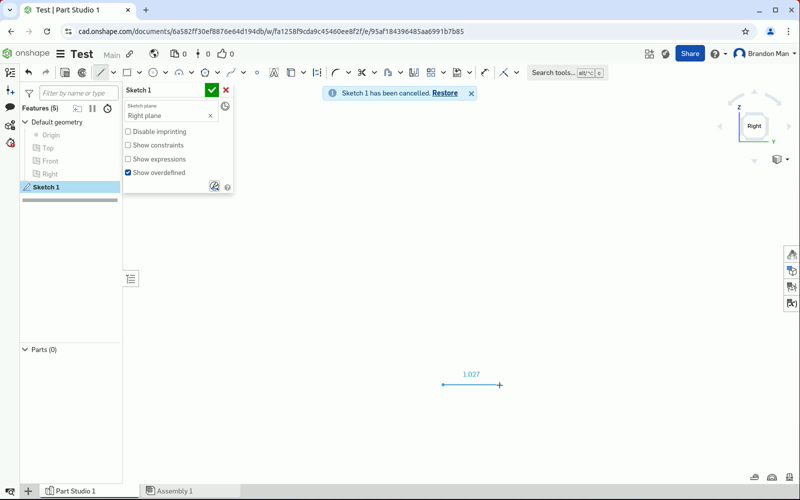
click(499, 384)
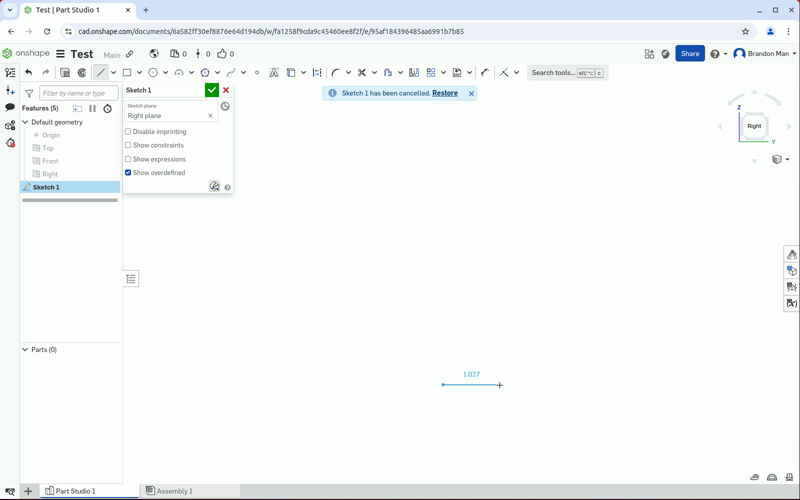
scroll(-6)
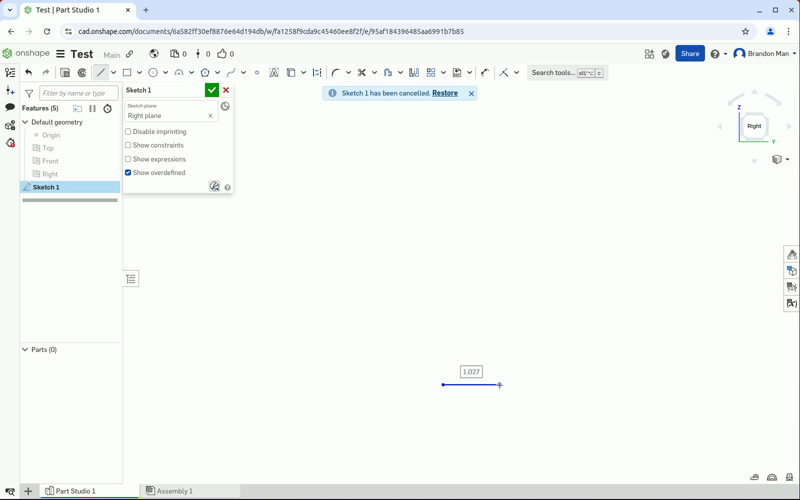
scroll(-6)
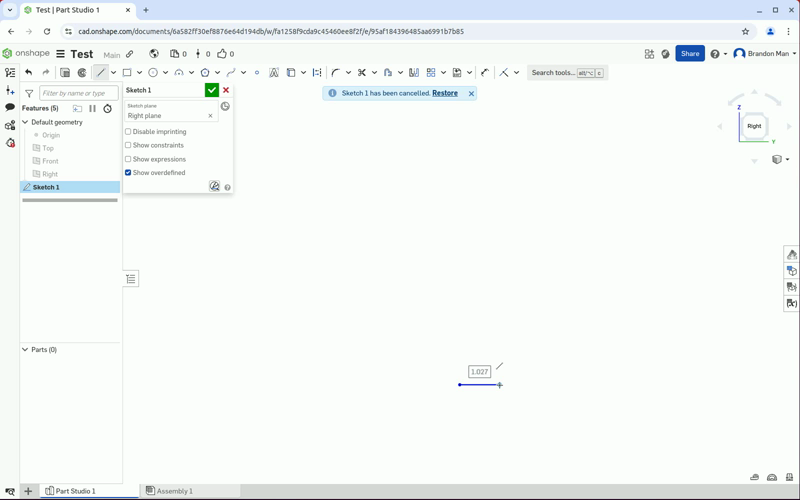
scroll(-6)
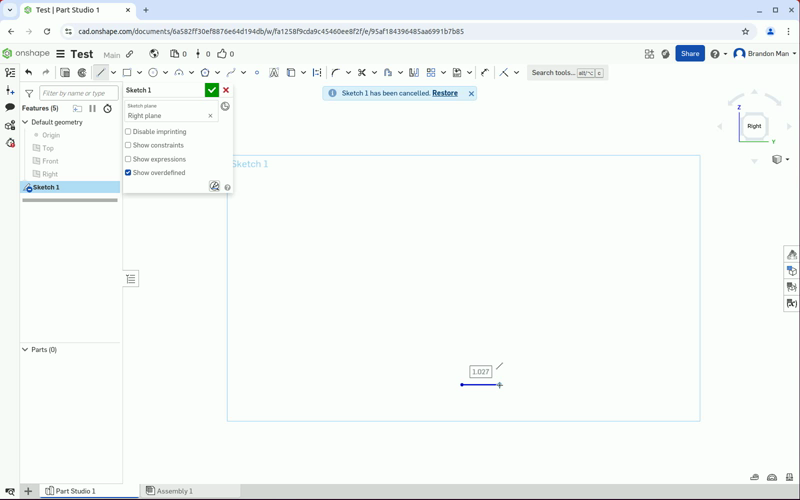
scroll(-6)
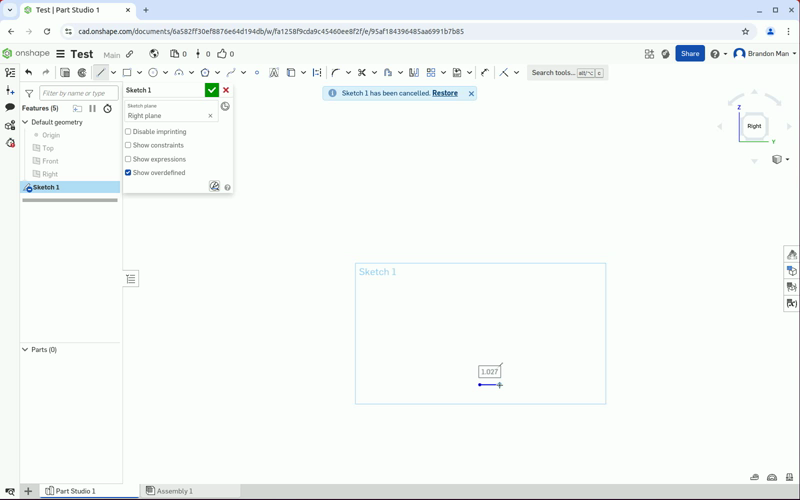
scroll(-6)
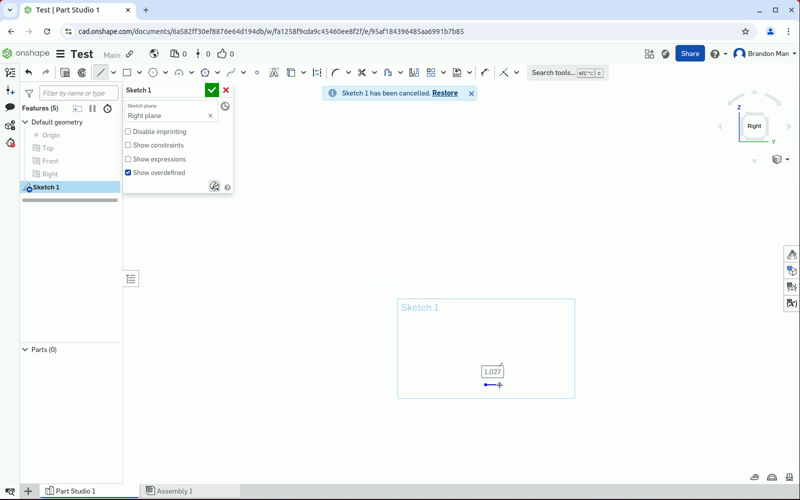
scroll(-6)
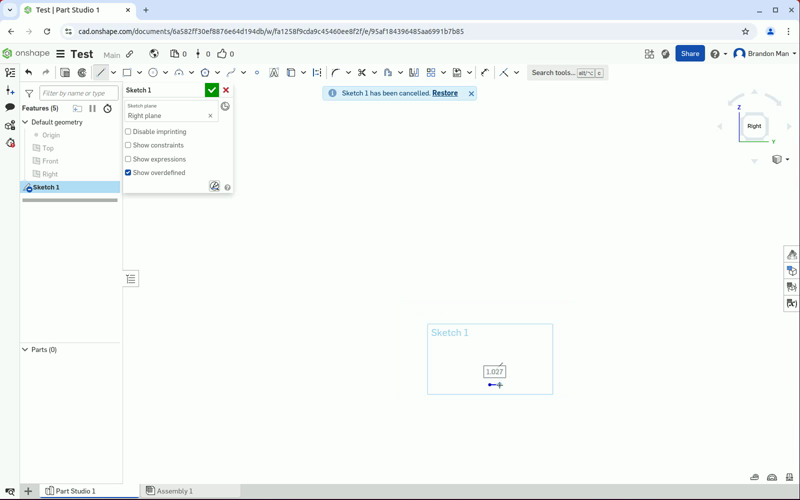
scroll(-6)
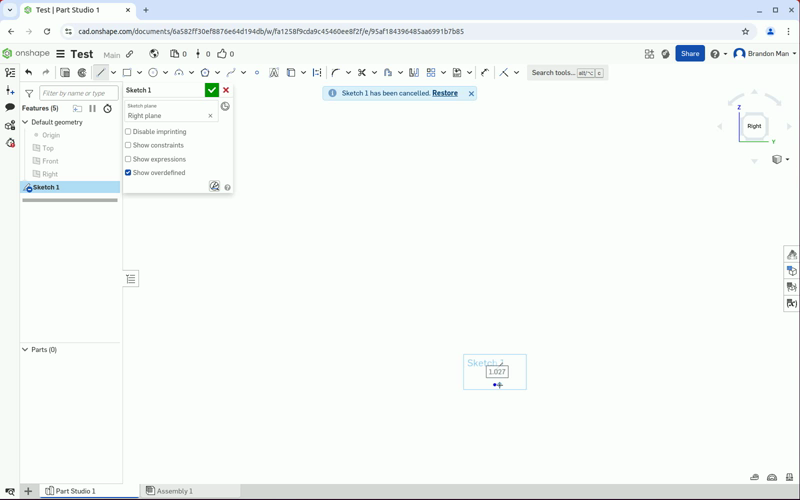
key_up(shift)
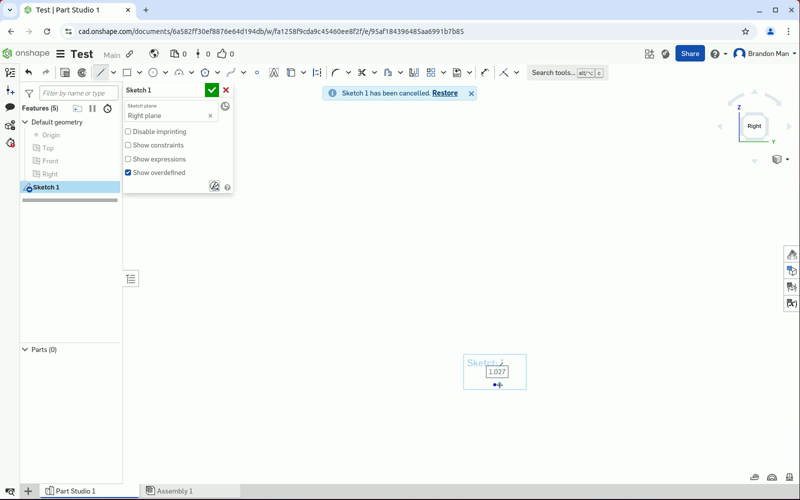
key_down(shift)
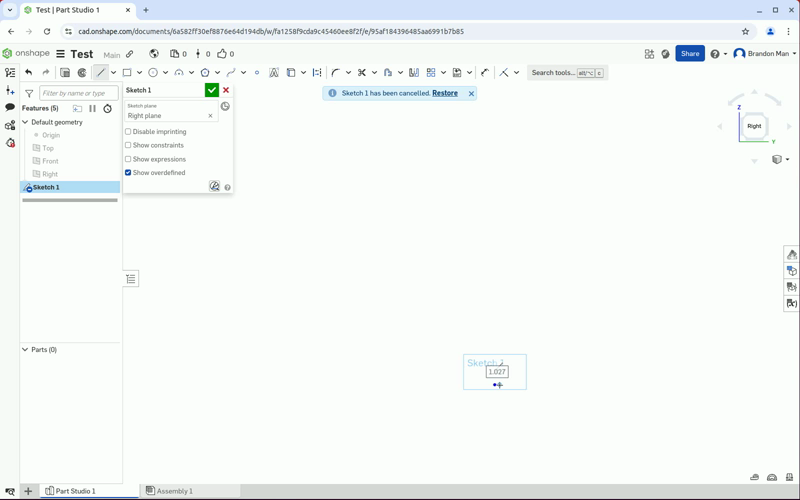
mouse_move(529, 384)
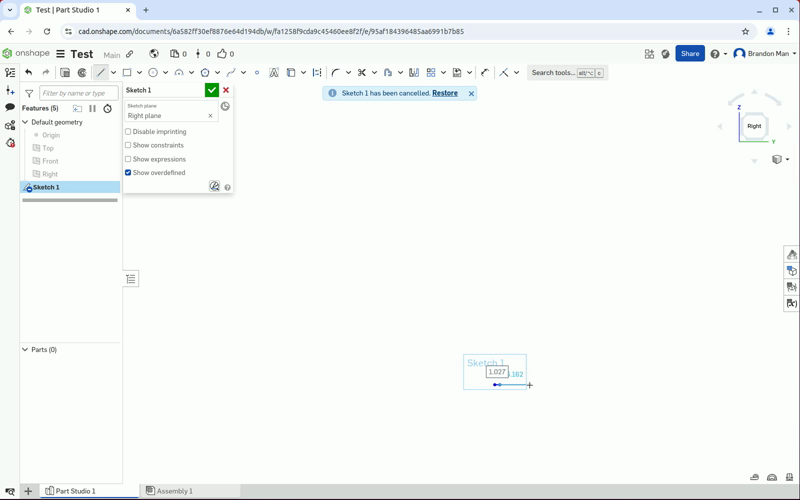
mouse_move(499, 381)
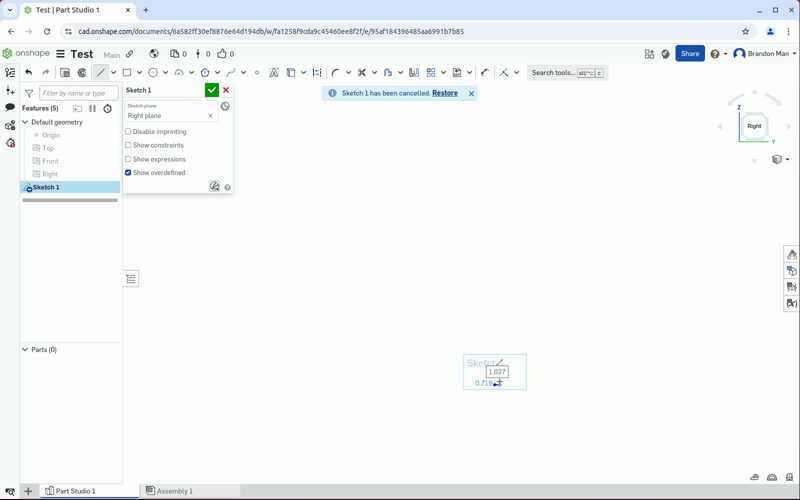
scroll(6)
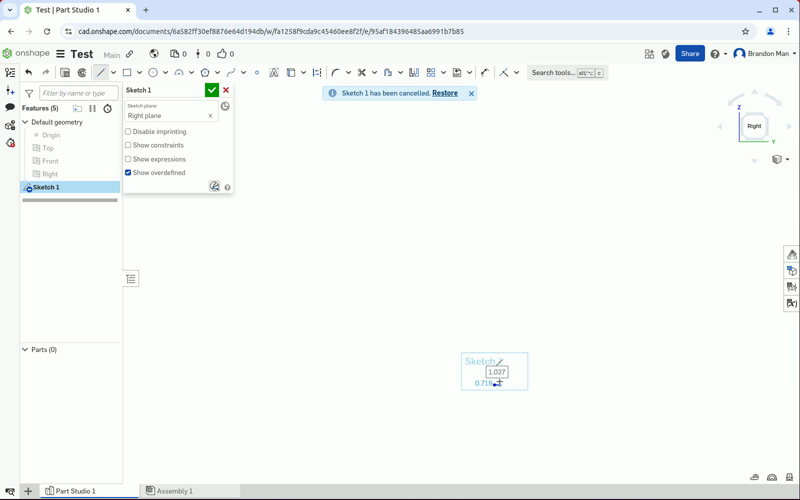
scroll(6)
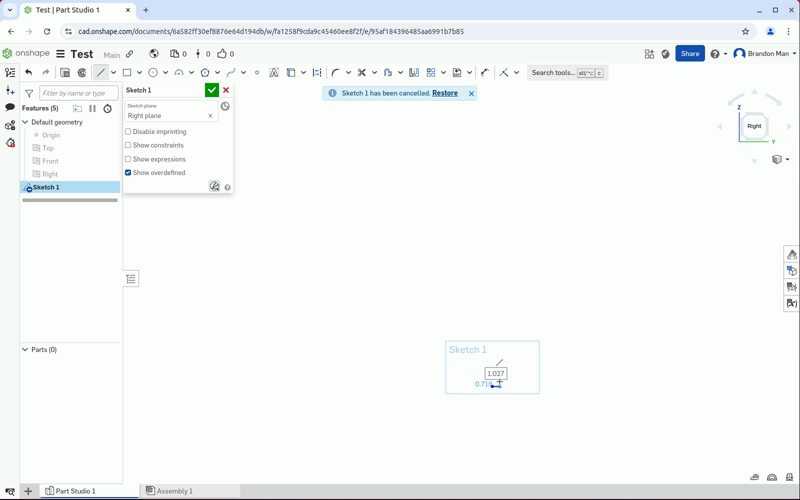
scroll(6)
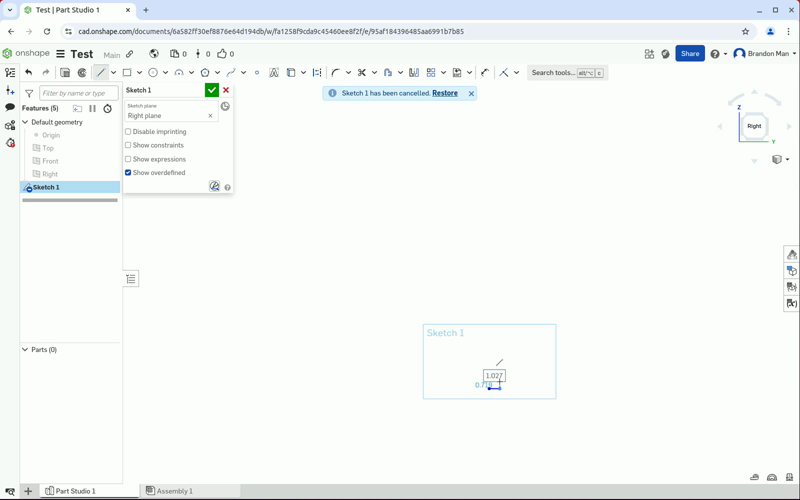
scroll(6)
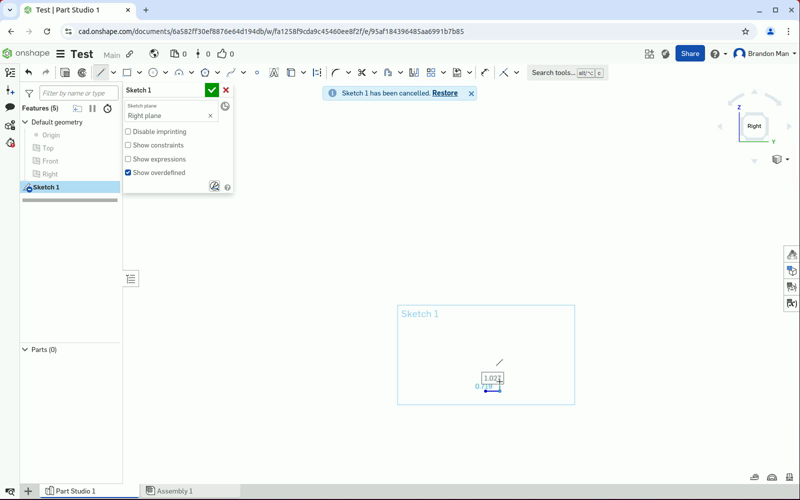
scroll(6)
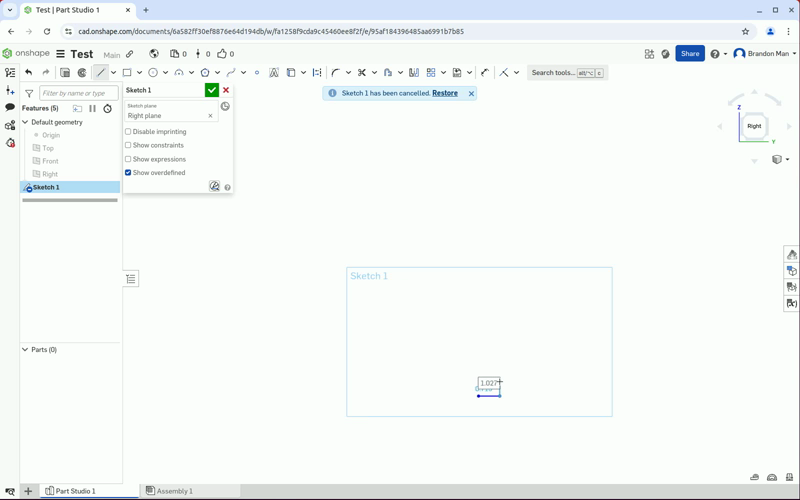
scroll(6)
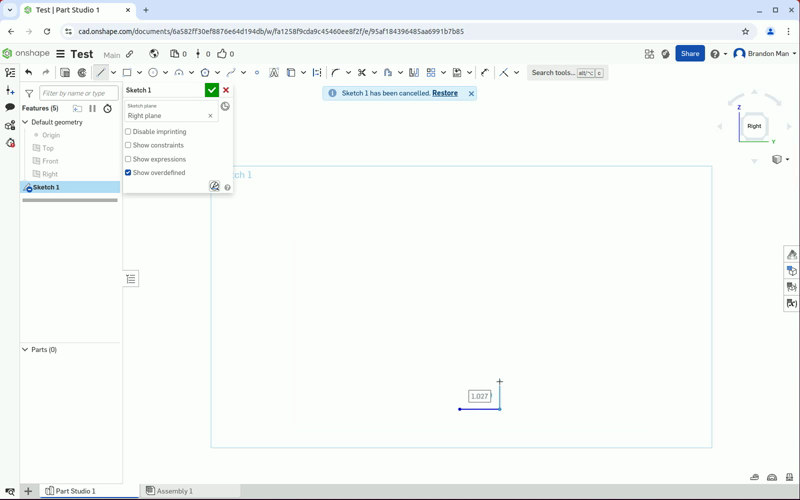
scroll(6)
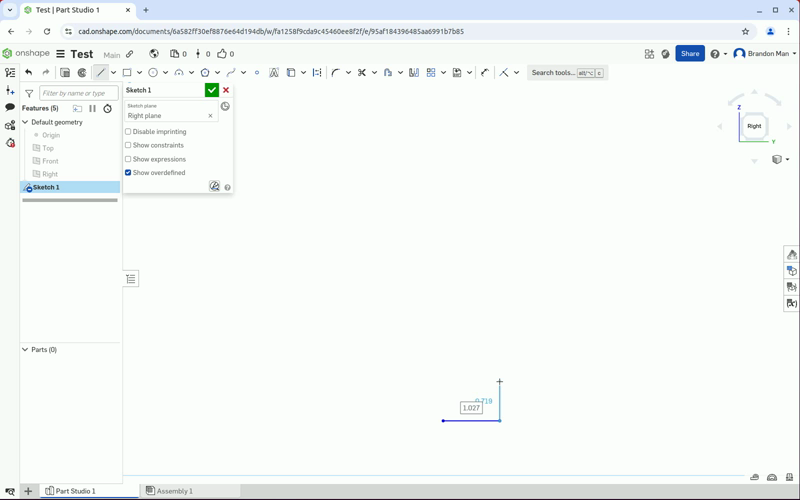
click(499, 381)
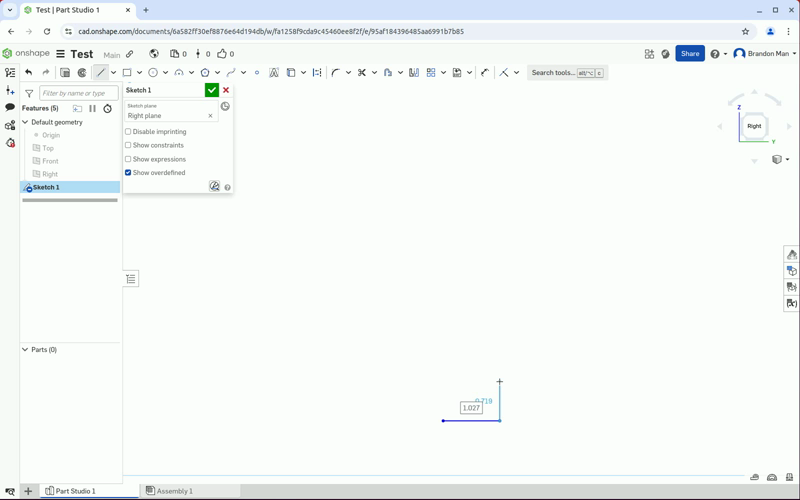
scroll(-6)
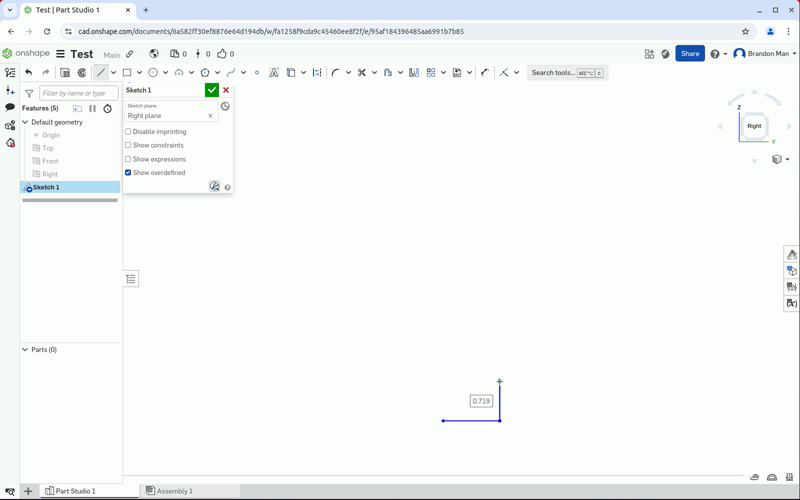
scroll(-6)
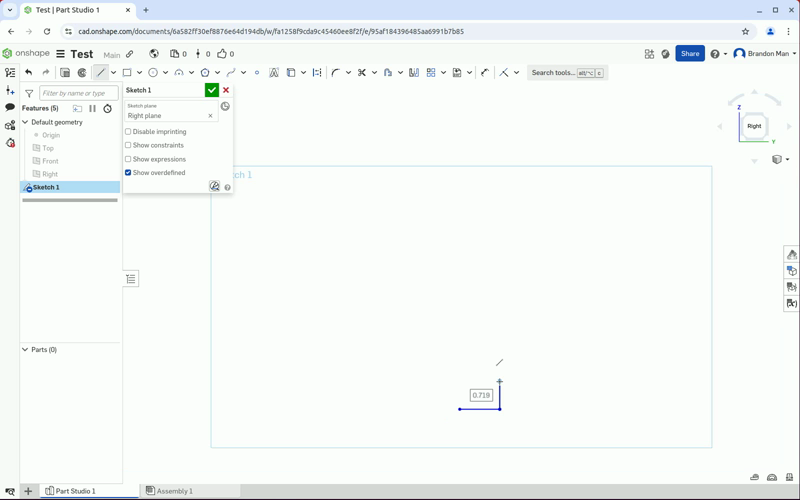
scroll(-6)
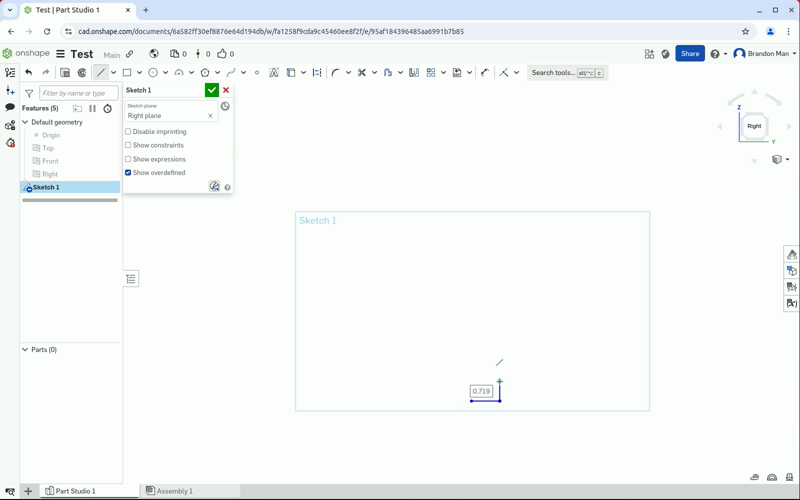
scroll(-6)
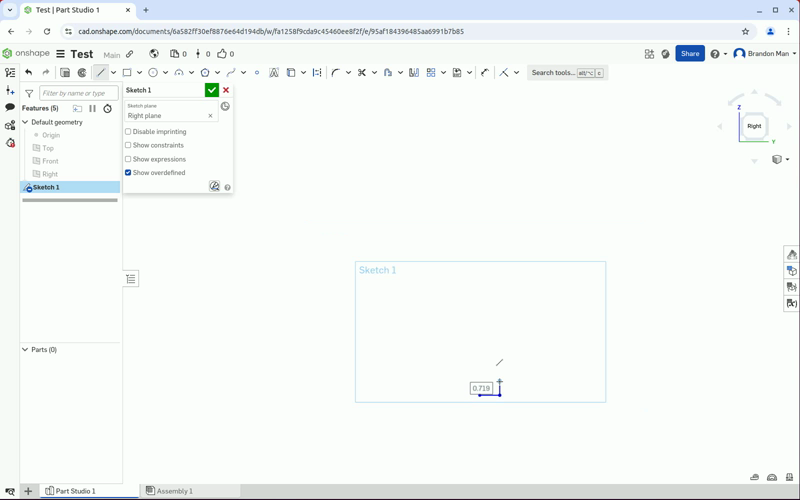
scroll(-6)
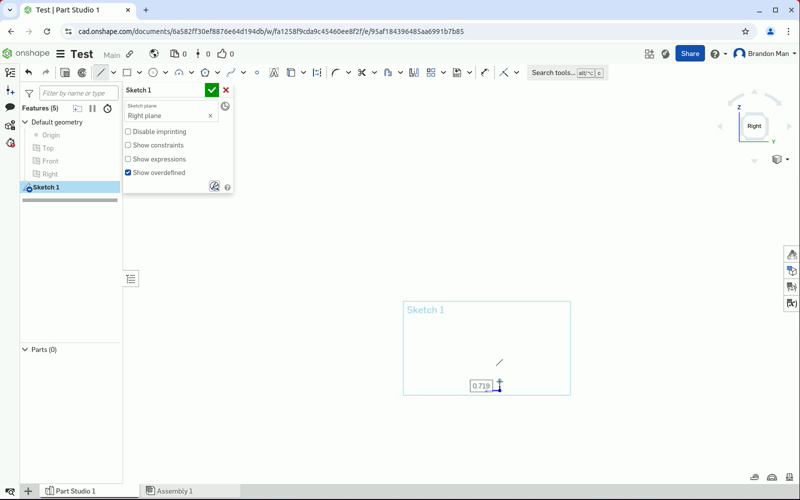
scroll(-6)
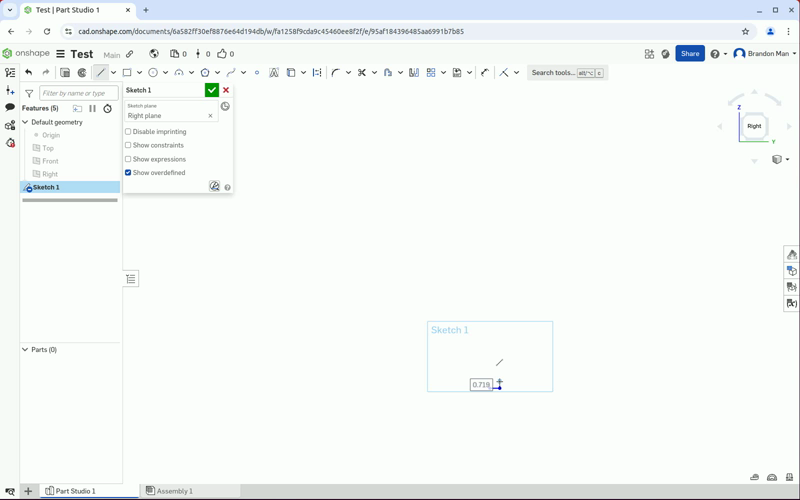
scroll(-6)
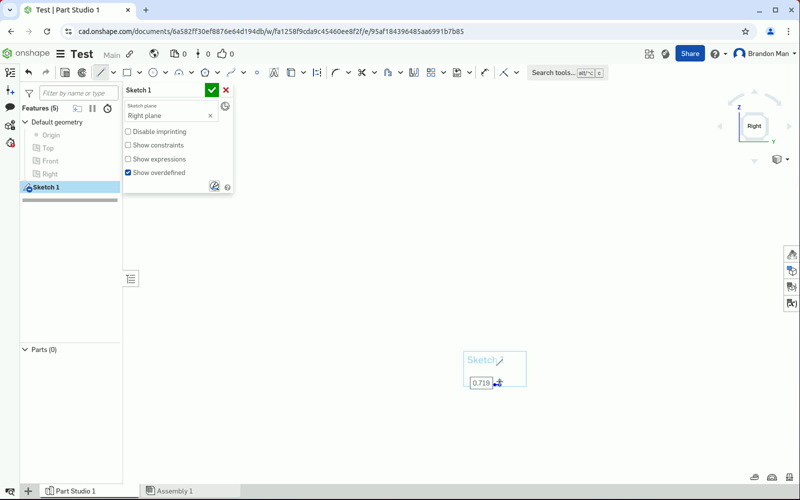
key_up(shift)
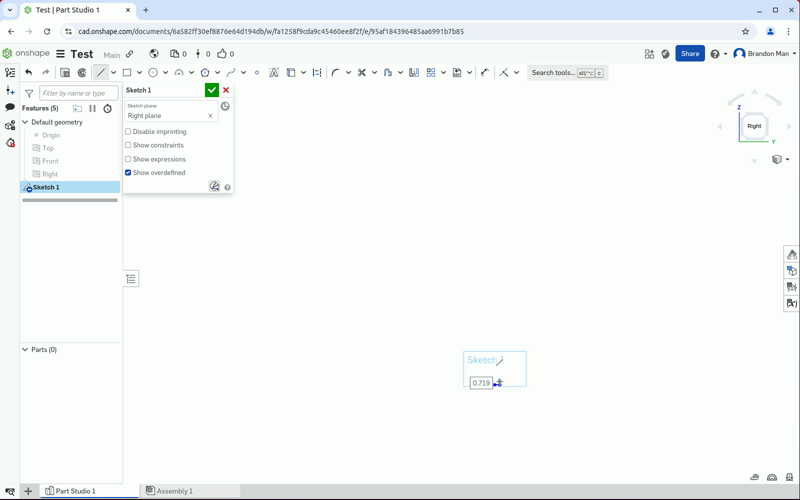
key_down(shift)
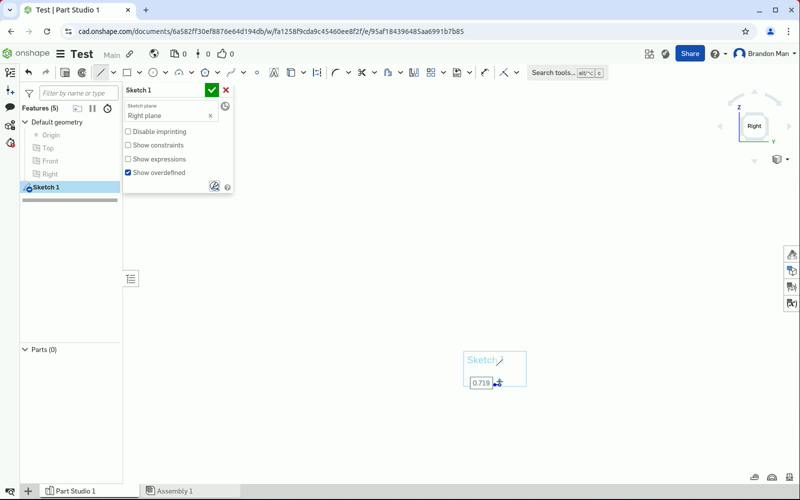
mouse_move(529, 381)
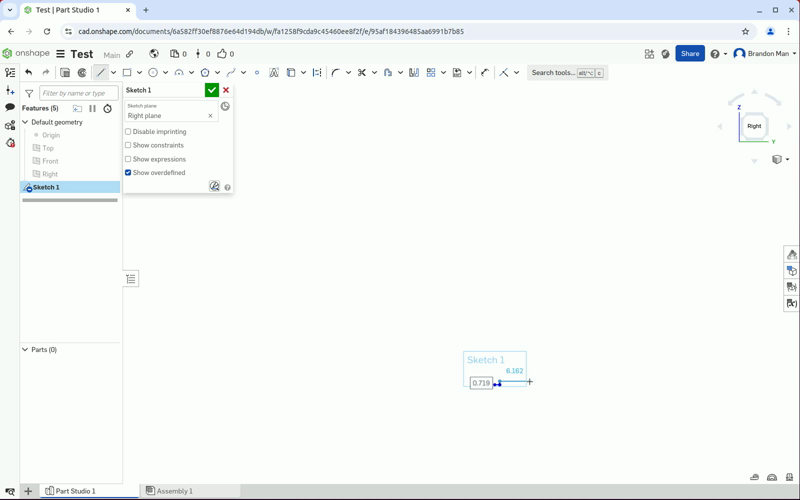
mouse_move(494, 381)
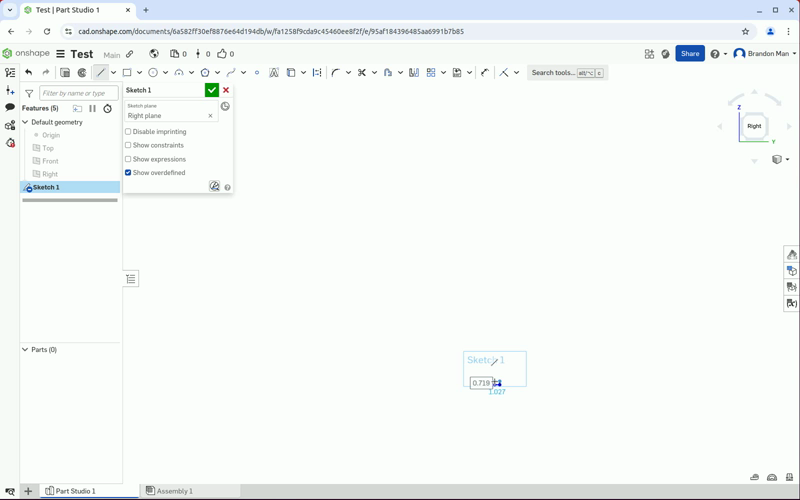
scroll(6)
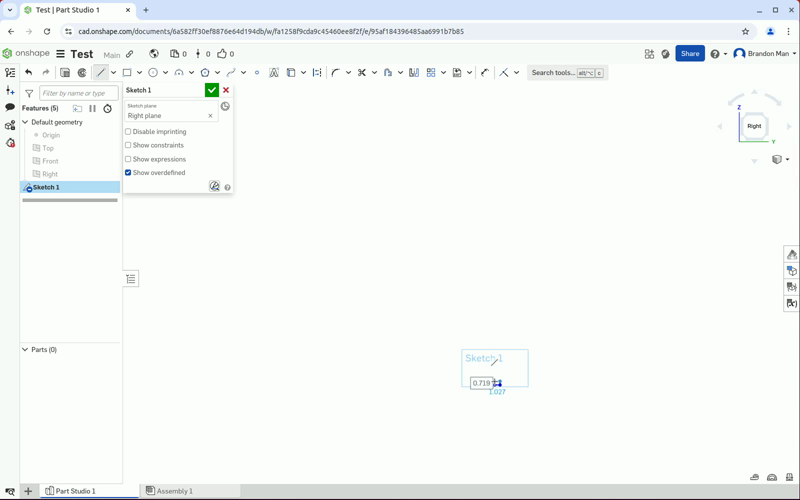
scroll(6)
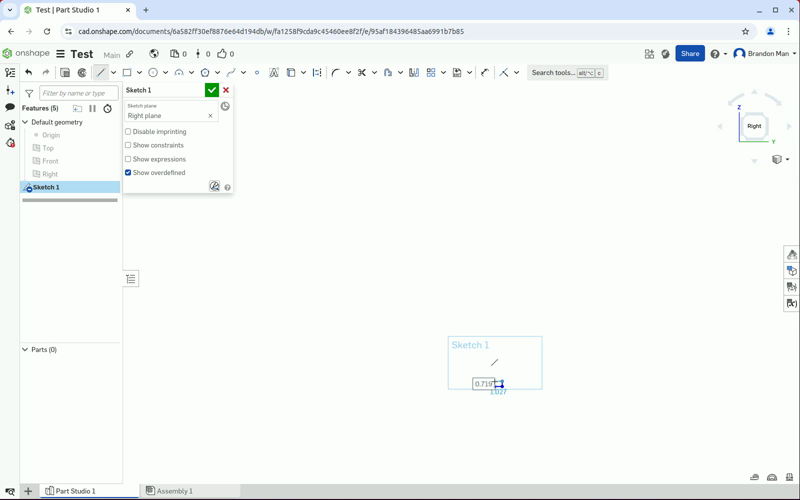
scroll(6)
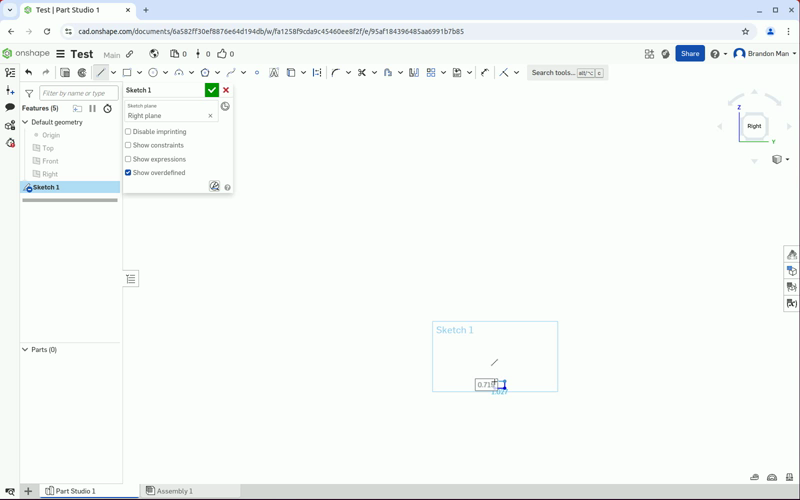
scroll(6)
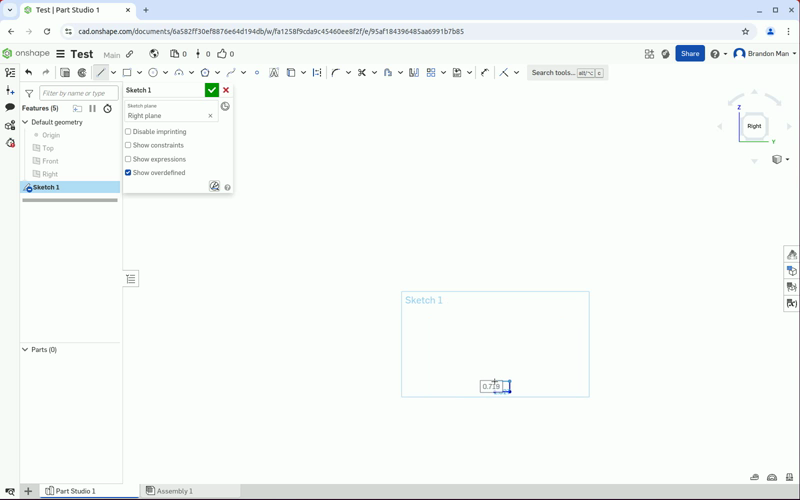
scroll(6)
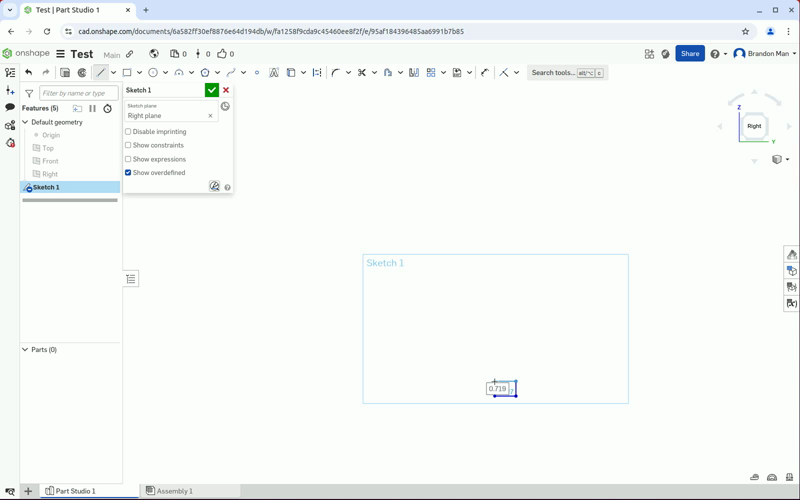
scroll(6)
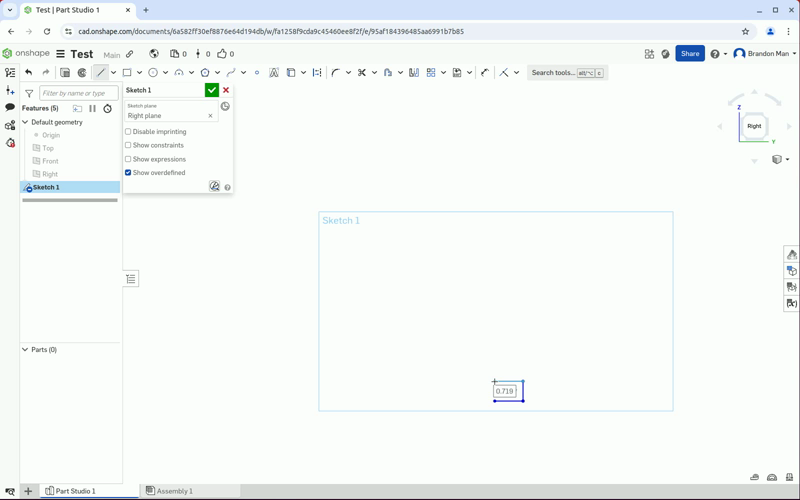
scroll(6)
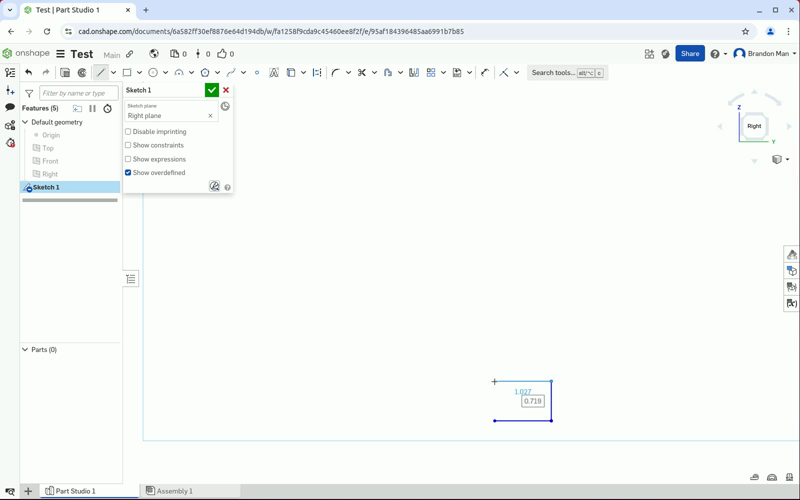
click(494, 381)
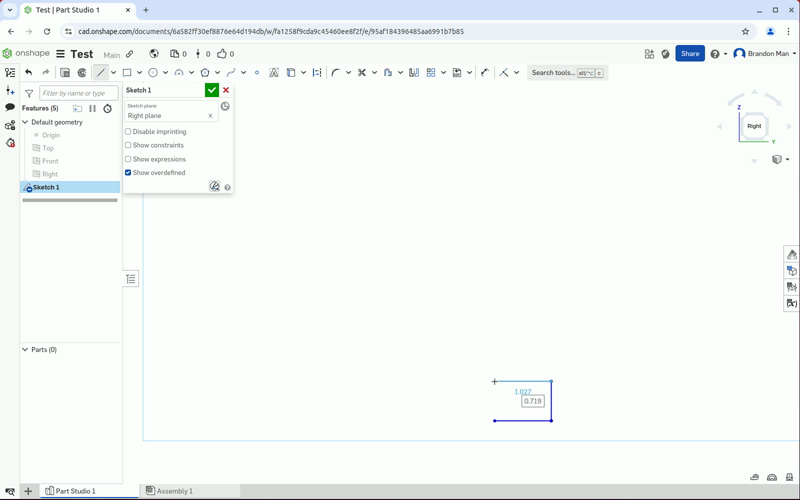
scroll(-6)
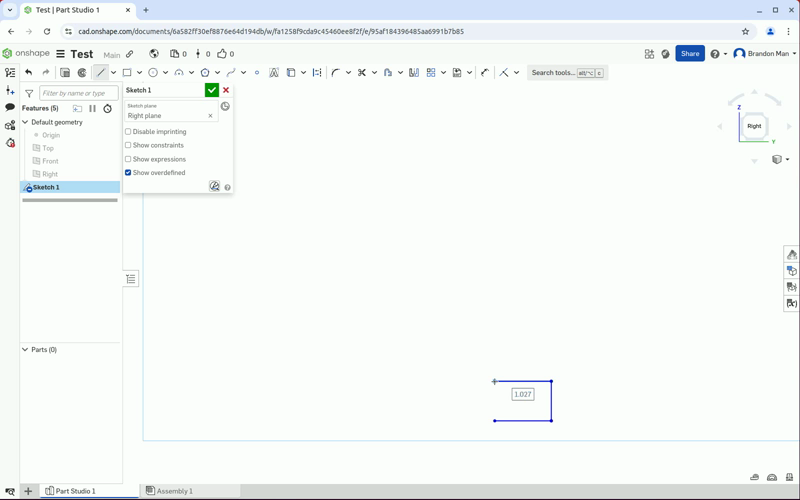
scroll(-6)
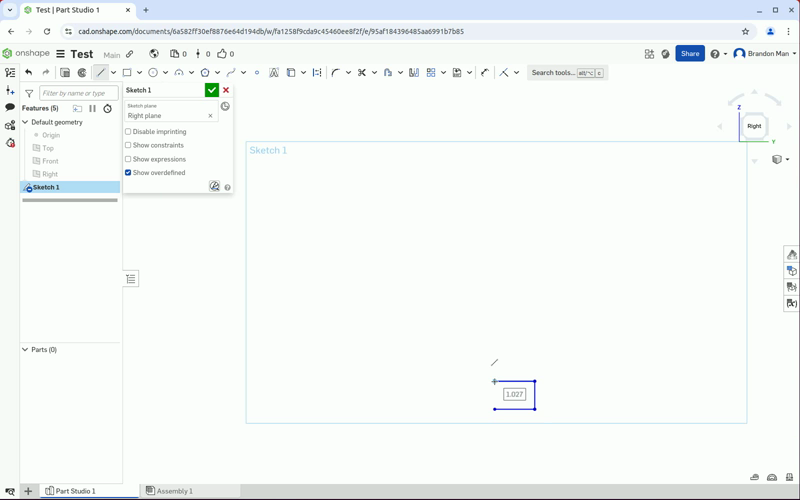
scroll(-6)
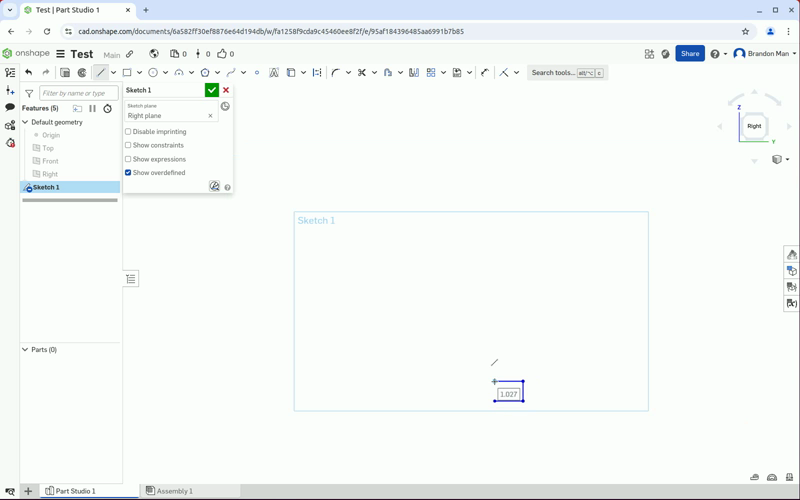
scroll(-6)
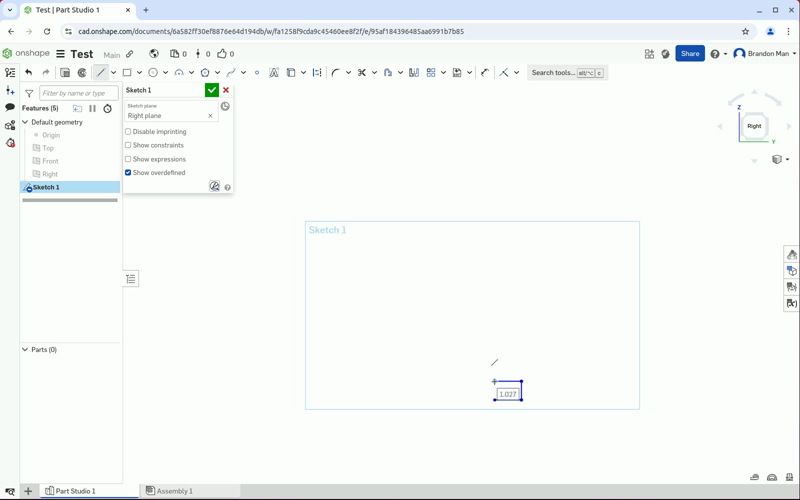
scroll(-6)
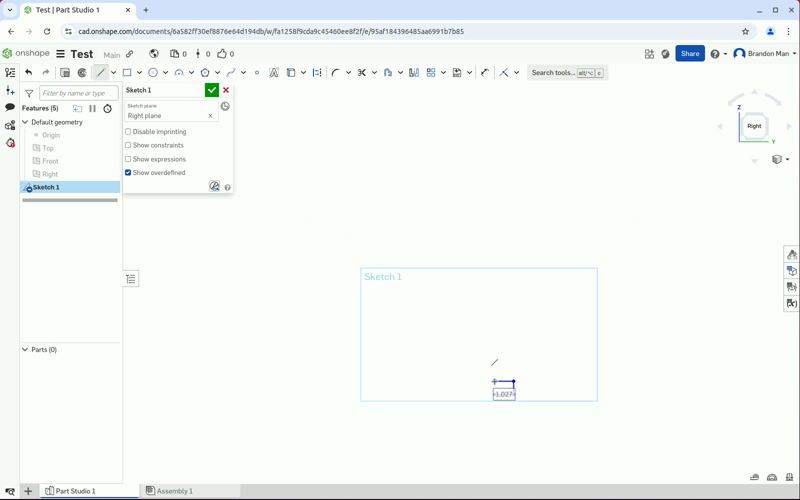
scroll(-6)
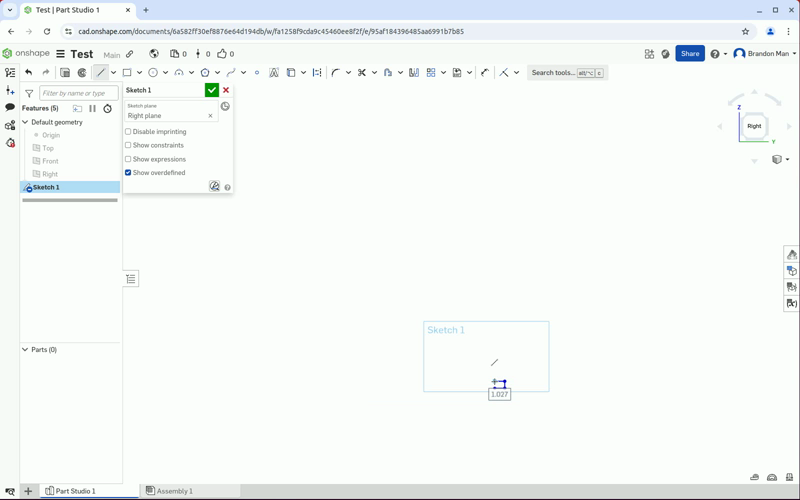
scroll(-6)
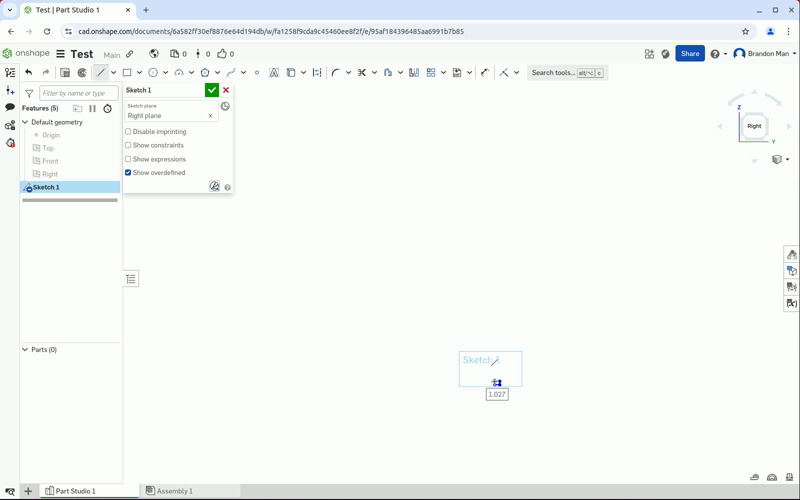
key_up(shift)
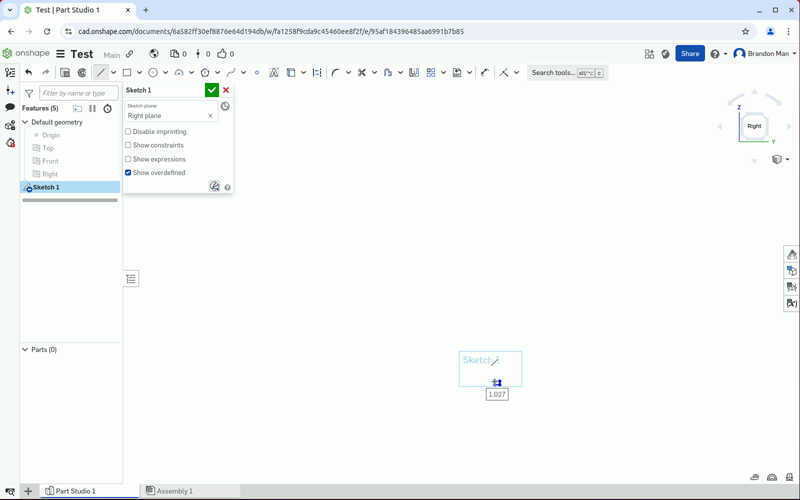
mouse_move(524, 381)
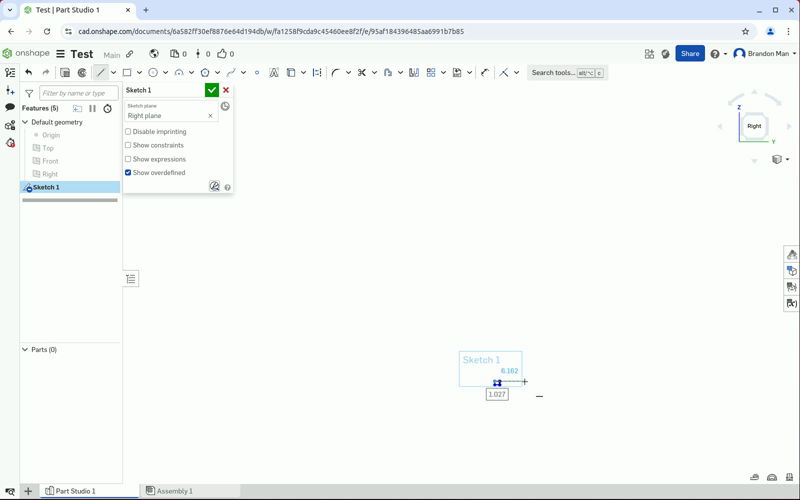
key_down(shift)
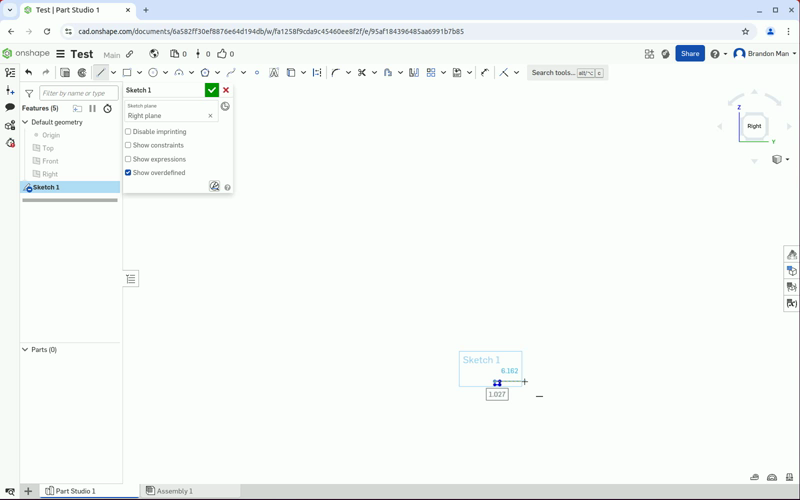
mouse_move(494, 384)
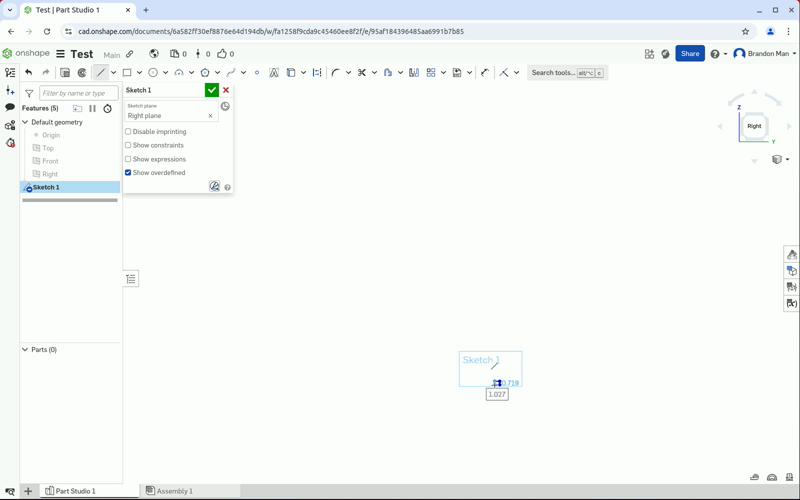
scroll(6)
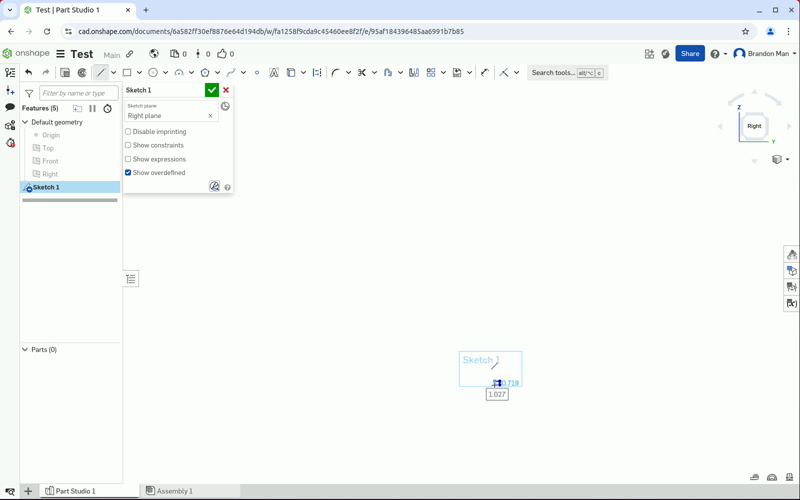
scroll(6)
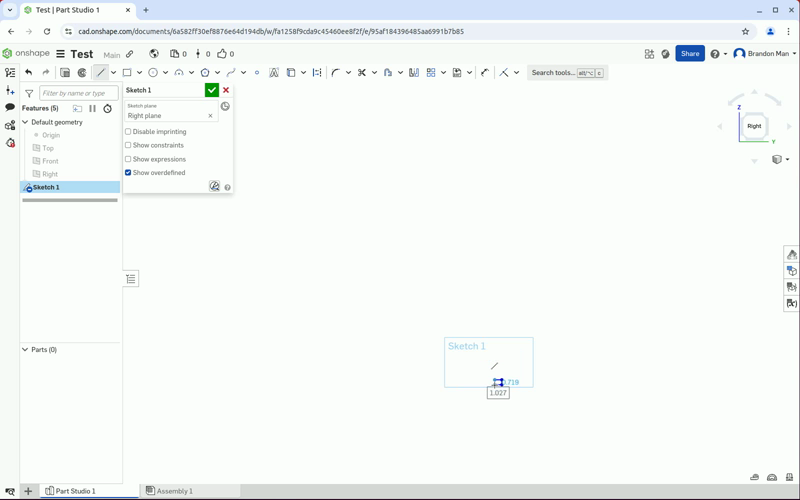
scroll(6)
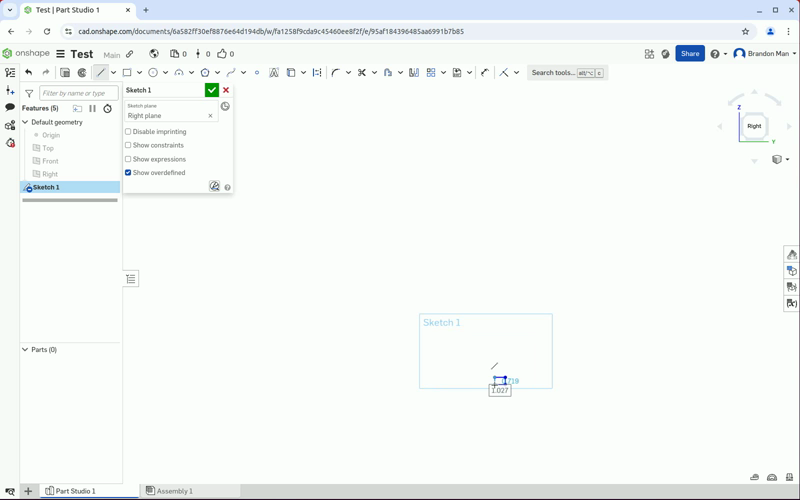
scroll(6)
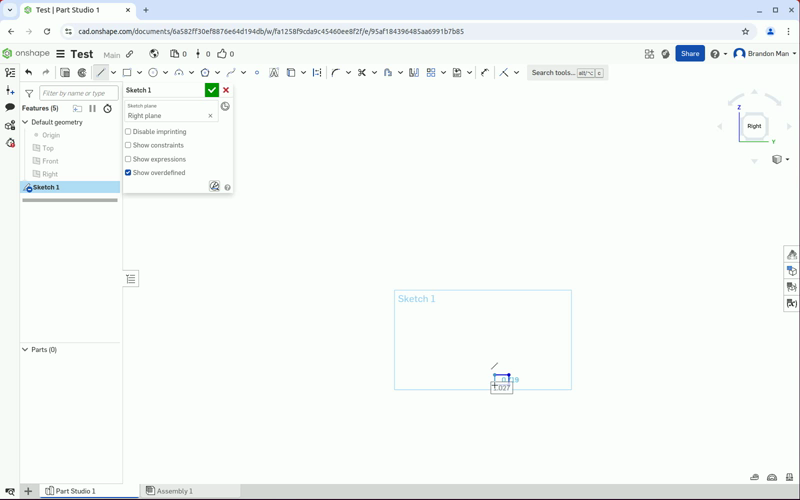
scroll(6)
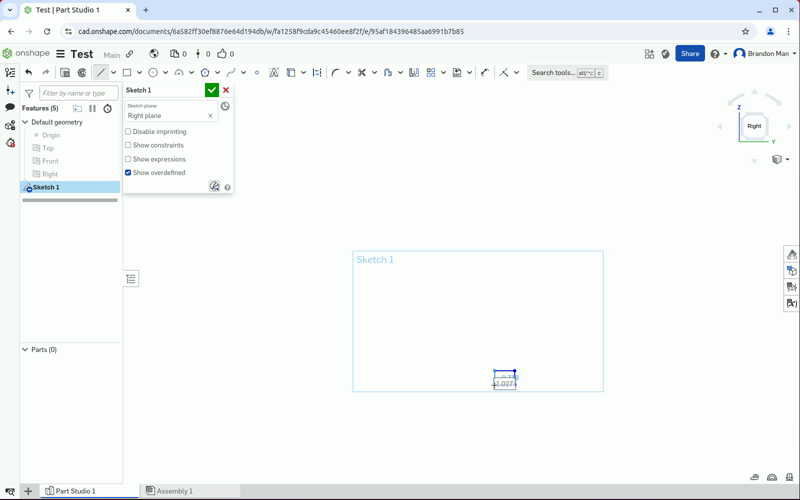
scroll(6)
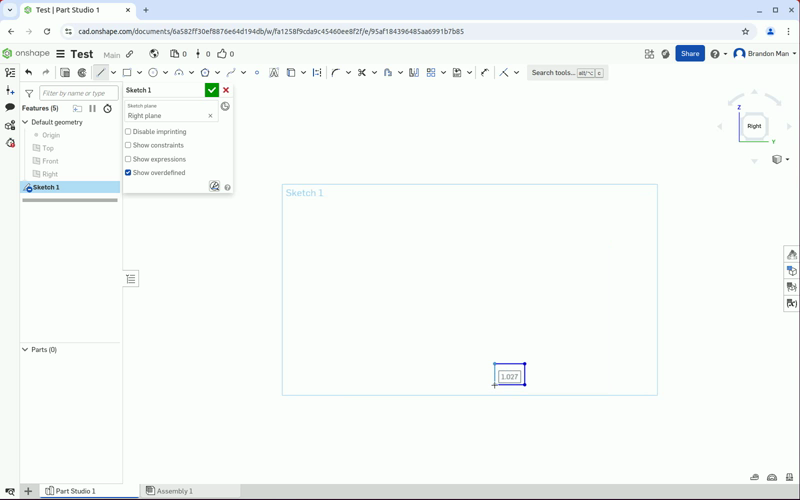
scroll(6)
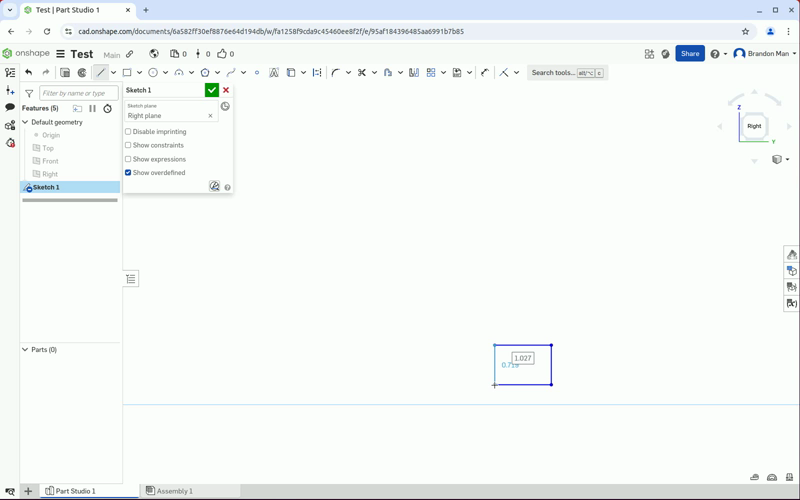
key_up(shift)
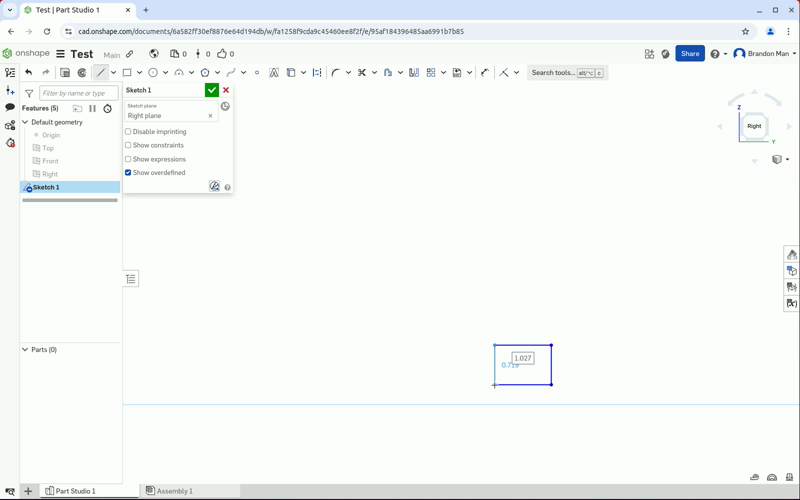
click(494, 384)
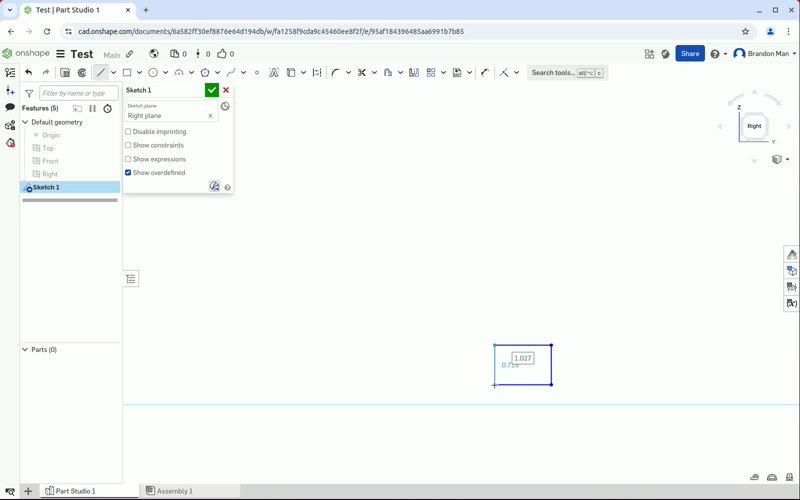
scroll(-6)
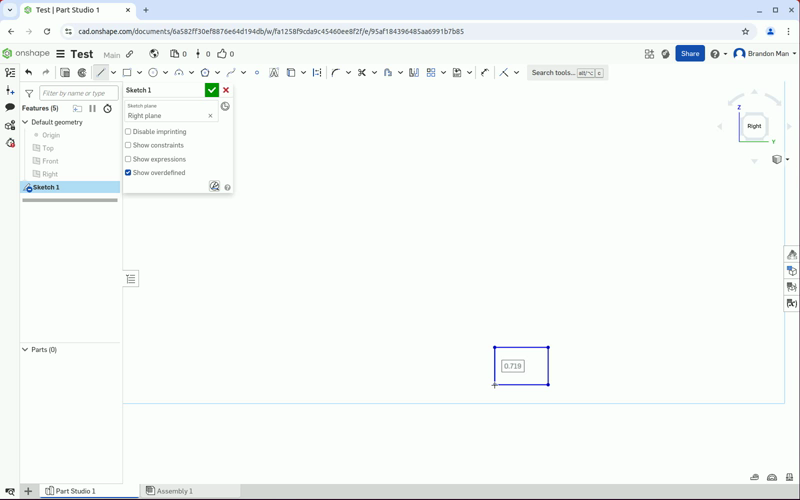
scroll(-6)
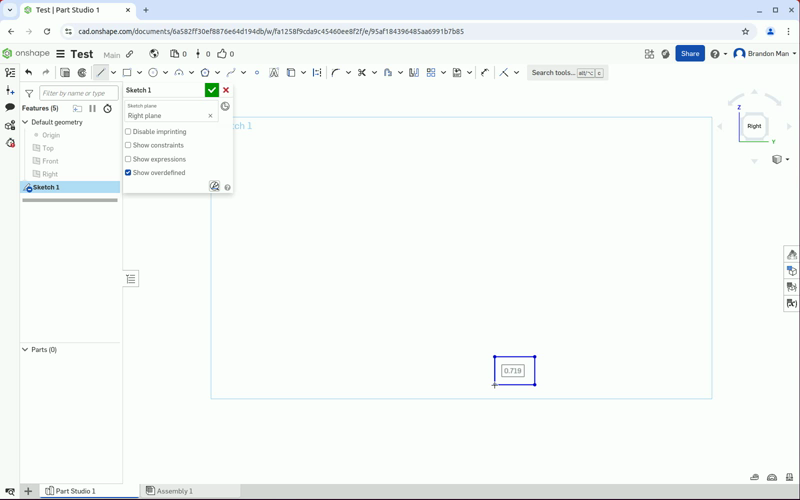
scroll(-6)
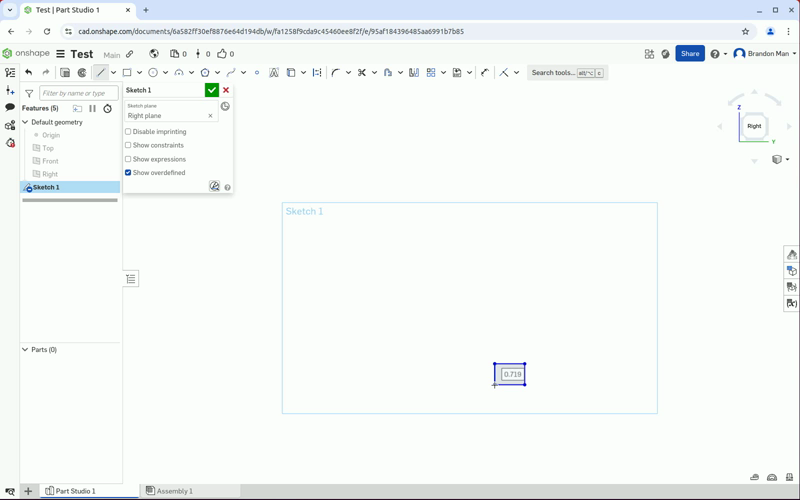
scroll(-6)
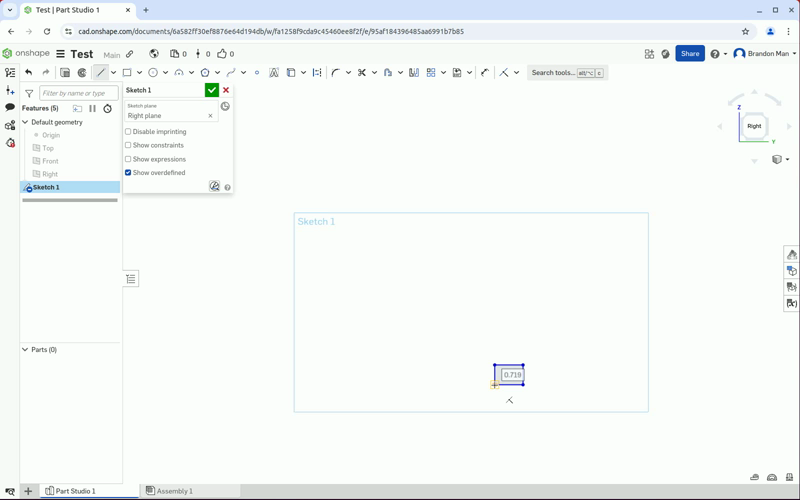
scroll(-6)
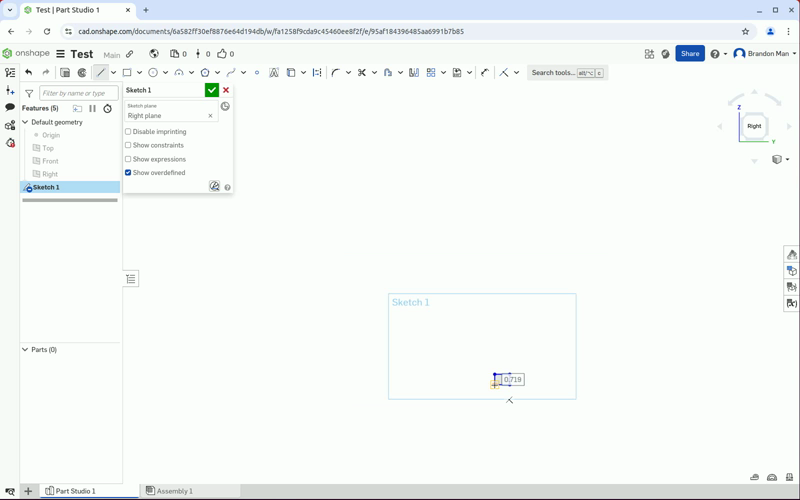
scroll(-6)
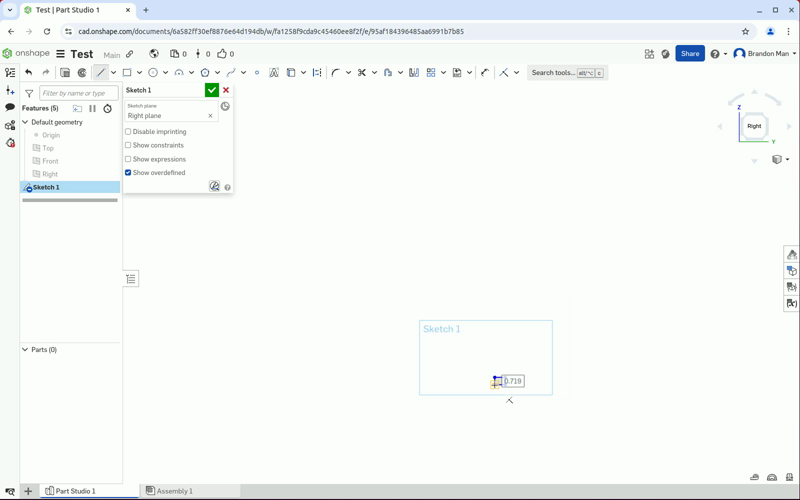
scroll(-6)
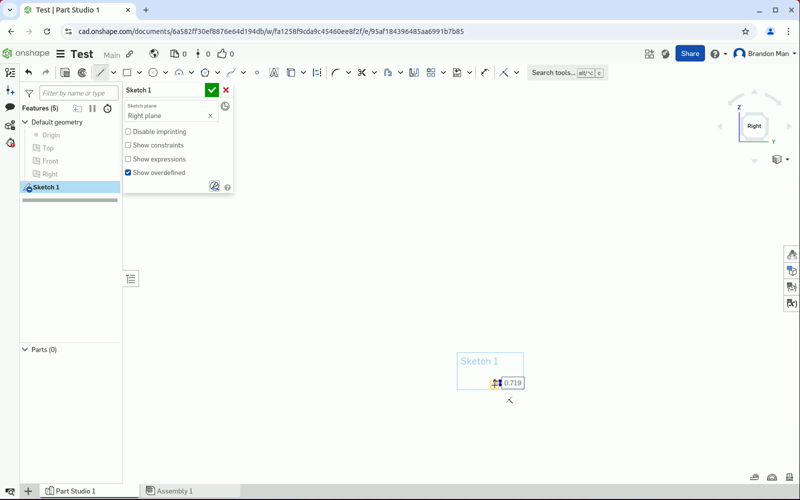
key(esc)
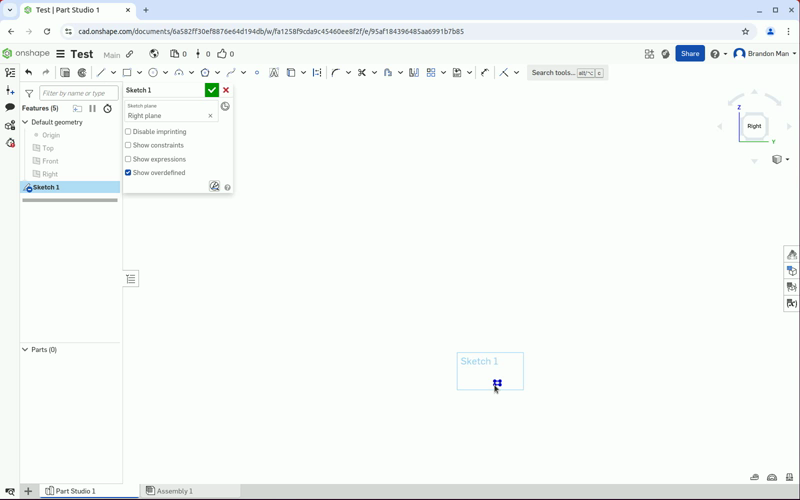
mouse_move(497, 383)
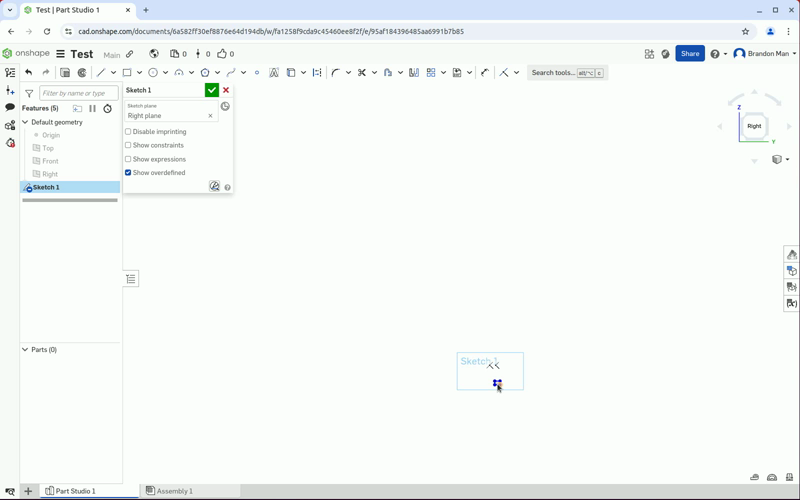
scroll(6)
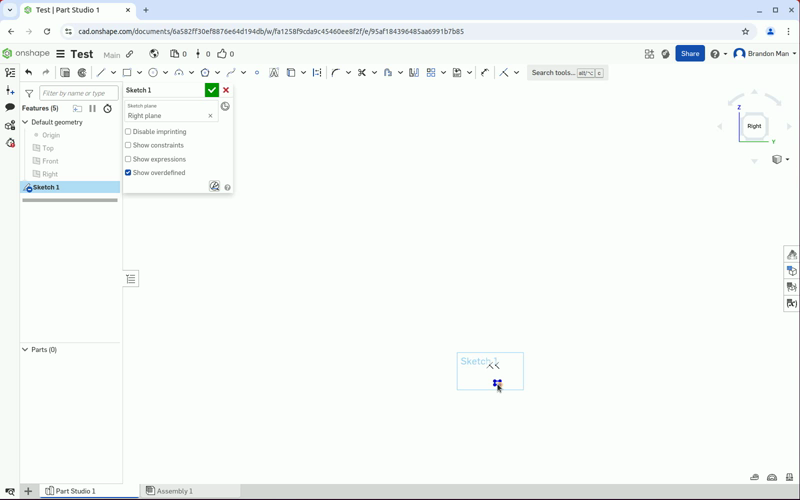
scroll(6)
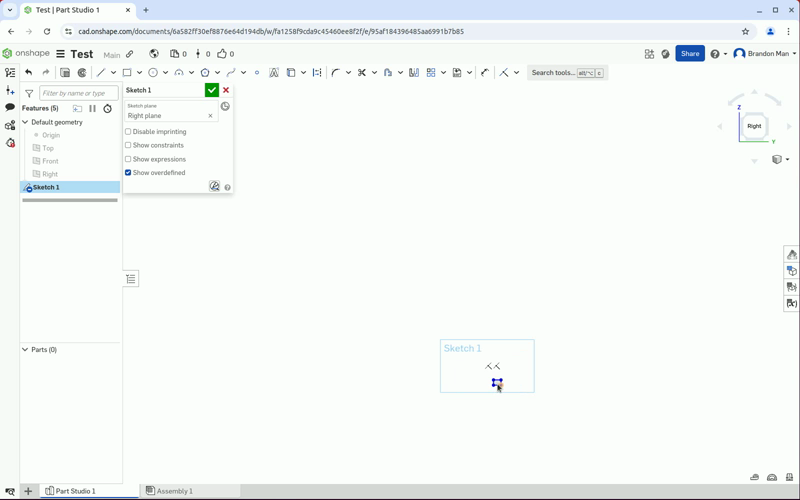
scroll(6)
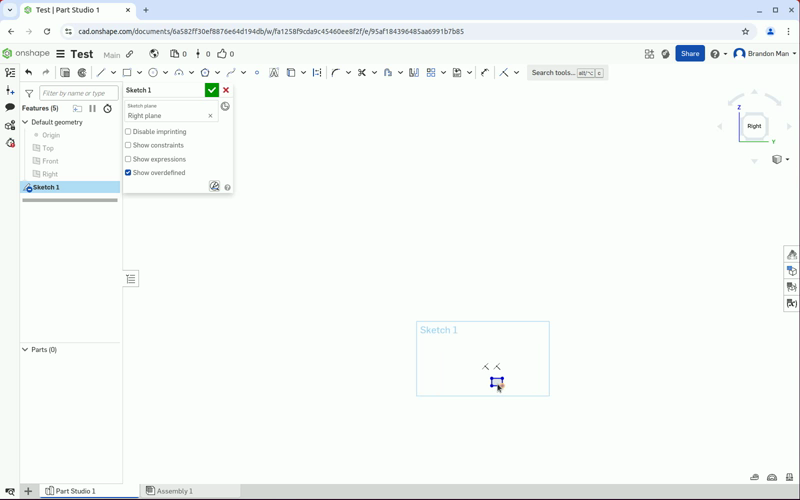
scroll(6)
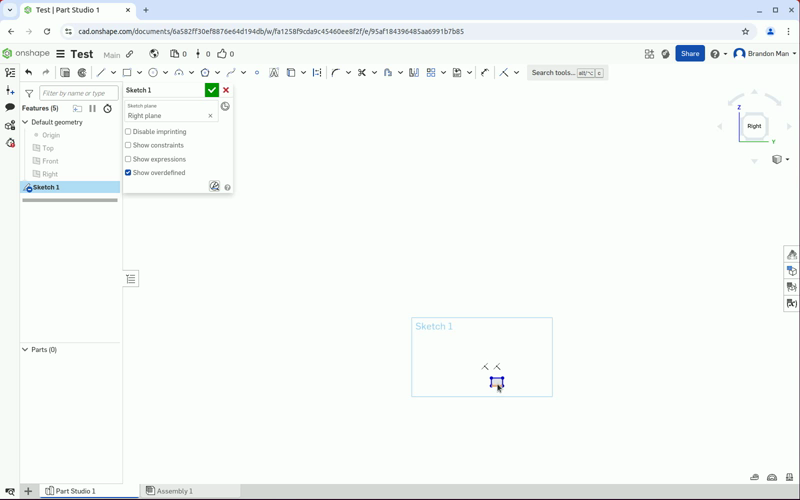
scroll(6)
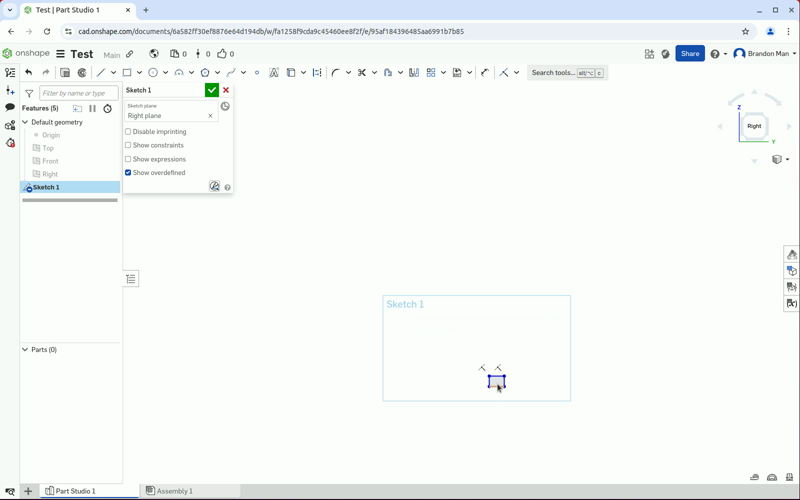
scroll(6)
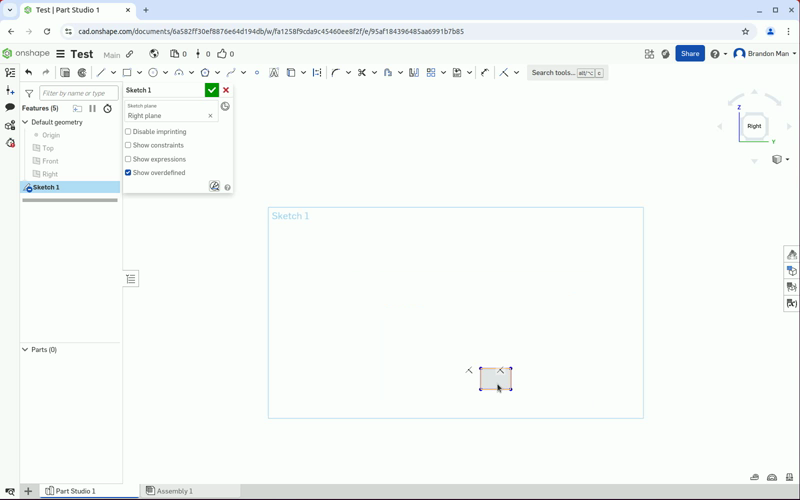
scroll(6)
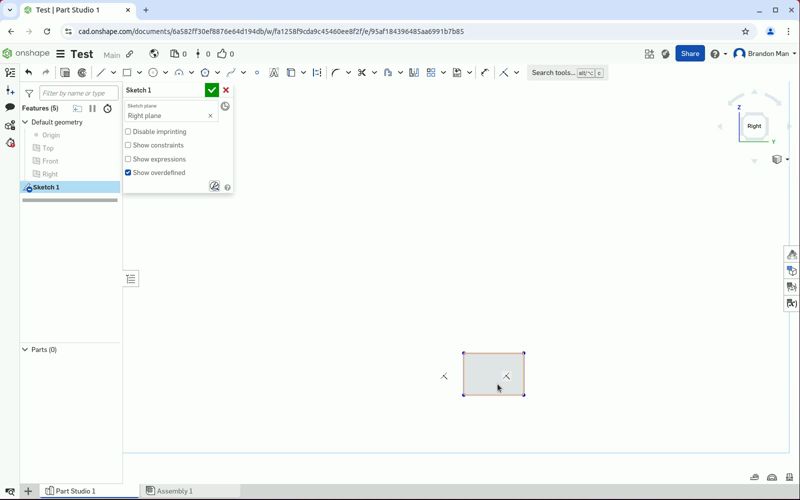
click(497, 383)
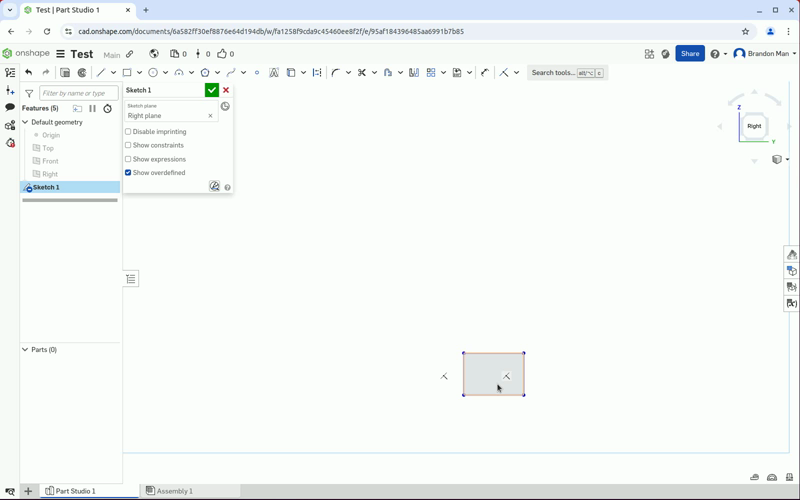
scroll(-6)
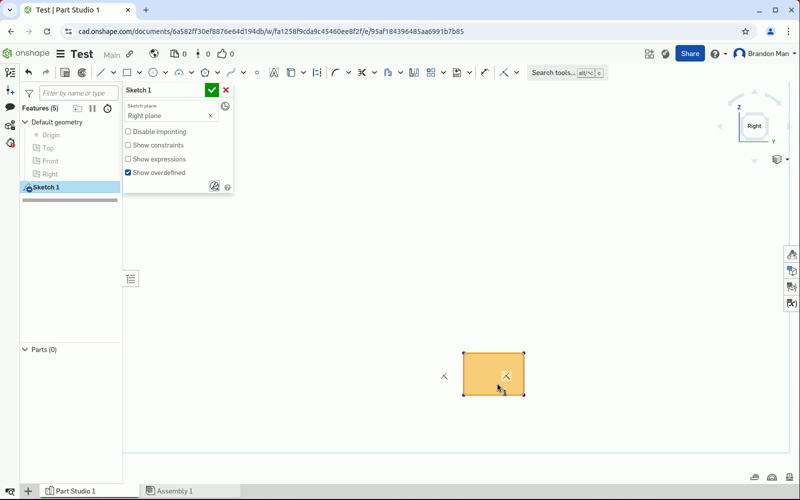
scroll(-6)
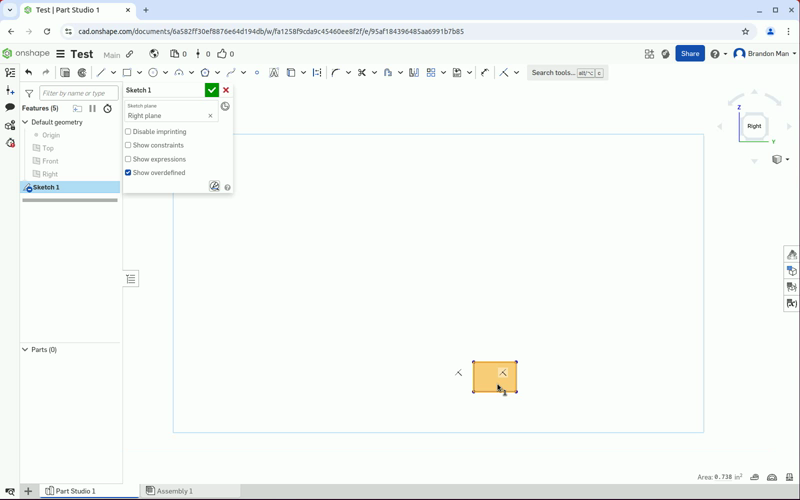
scroll(-6)
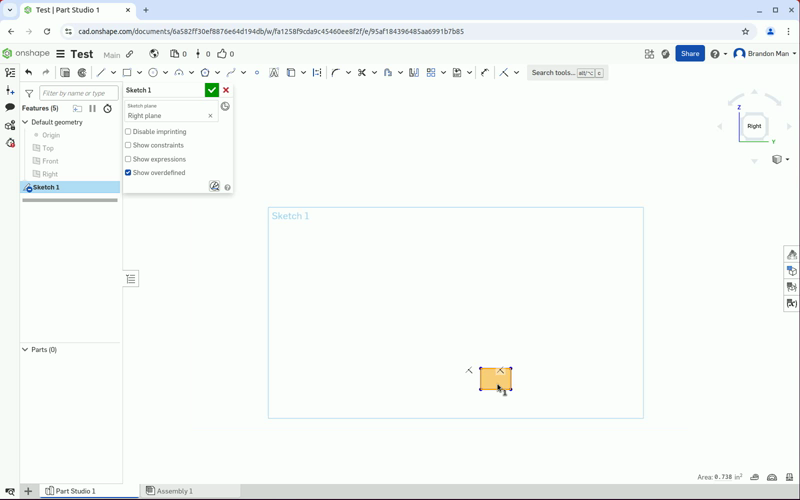
scroll(-6)
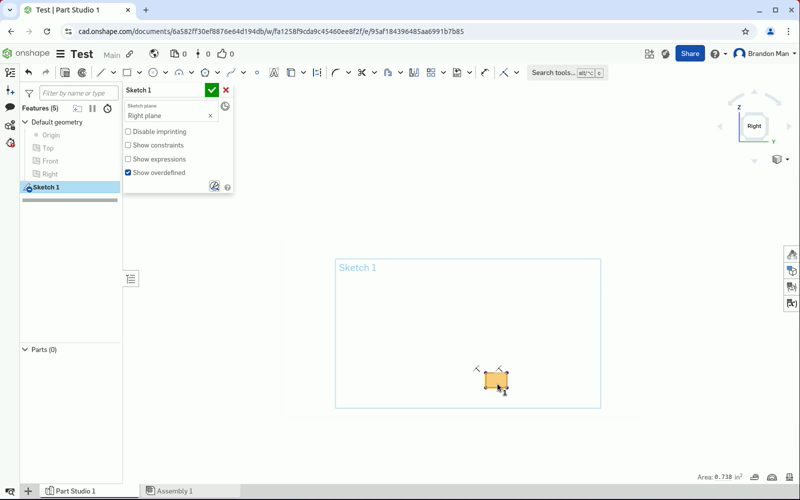
scroll(-6)
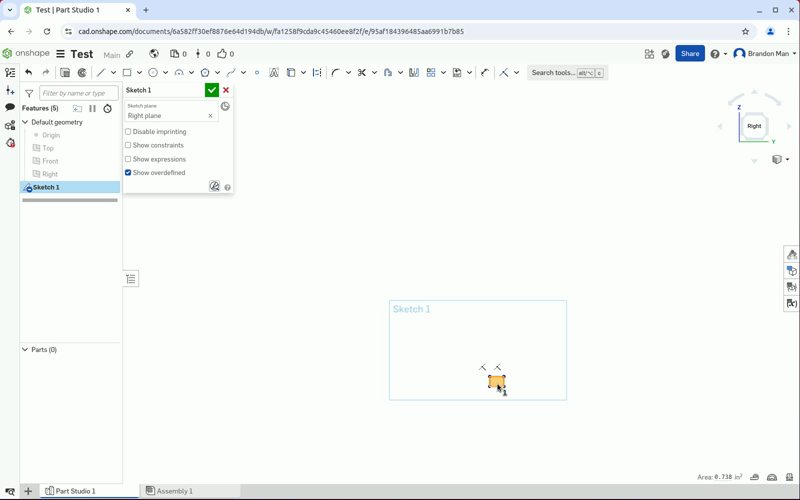
scroll(-6)
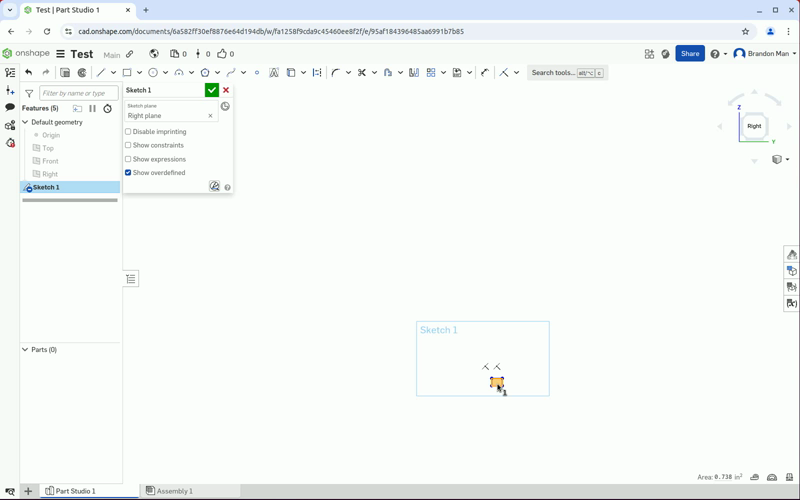
scroll(-6)
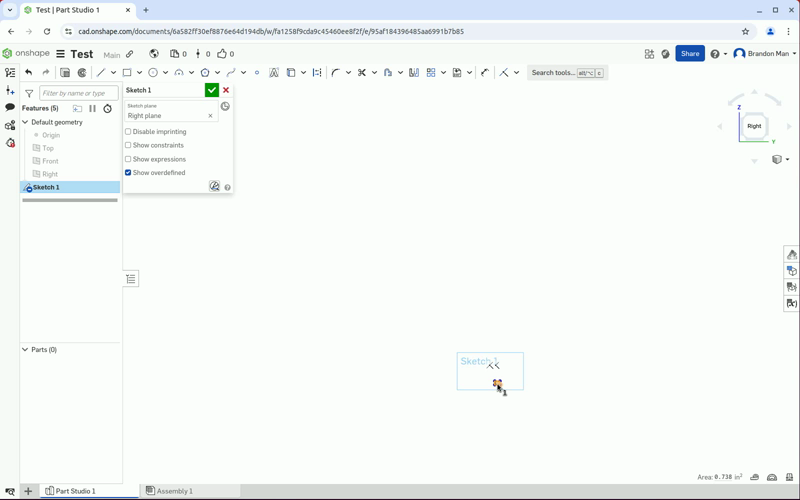
mouse_move(73, 352)
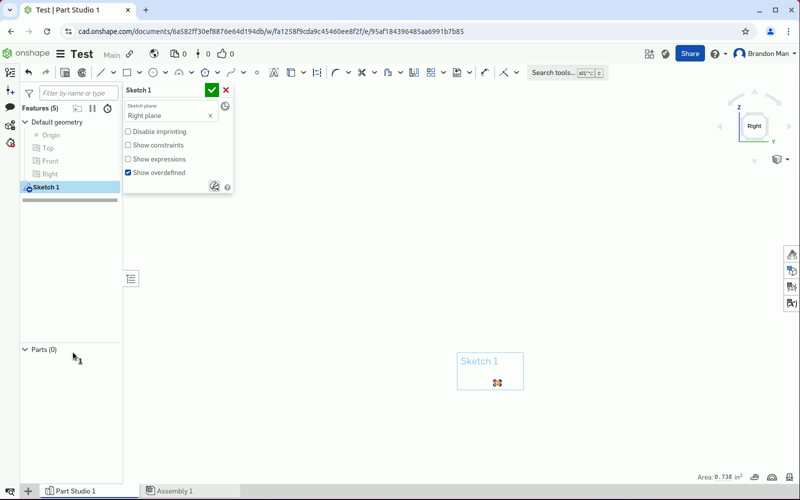
key(shift+y)
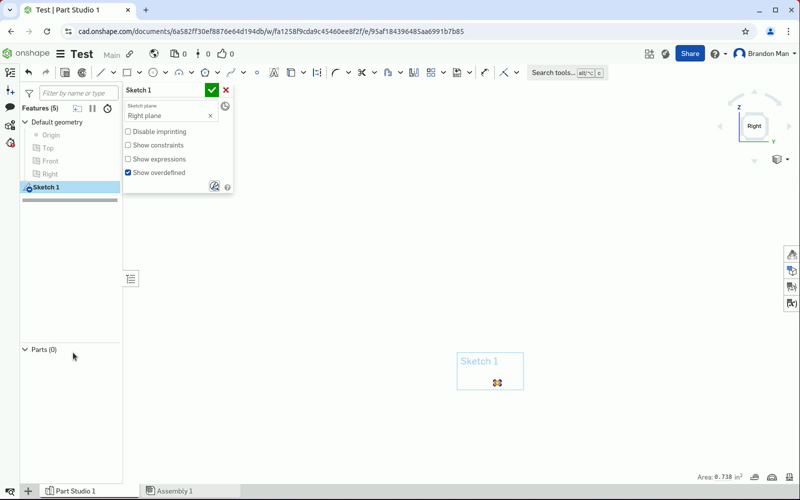
key(shift+e)
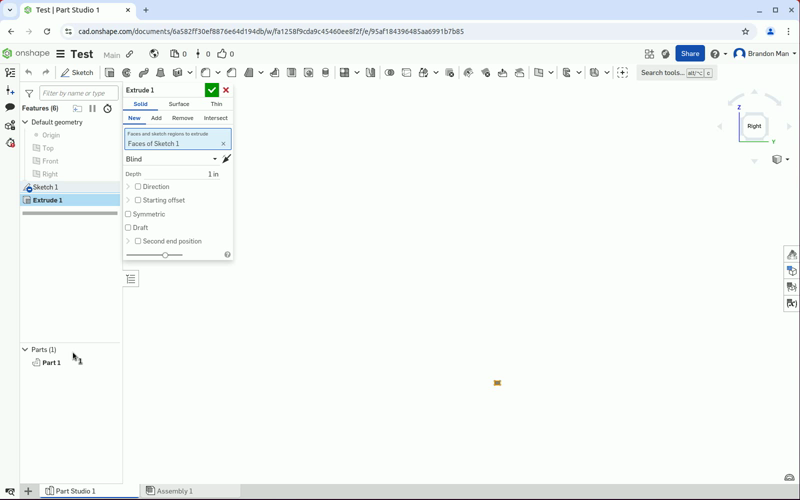
mouse_move(143, 106)
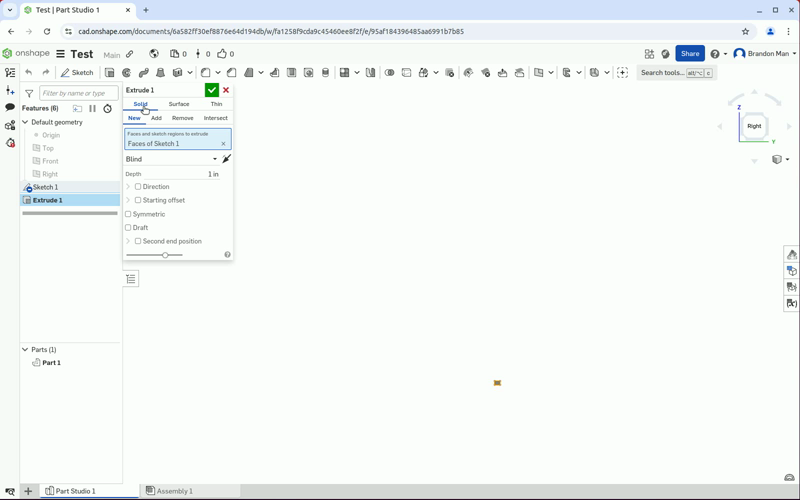
click(143, 106)
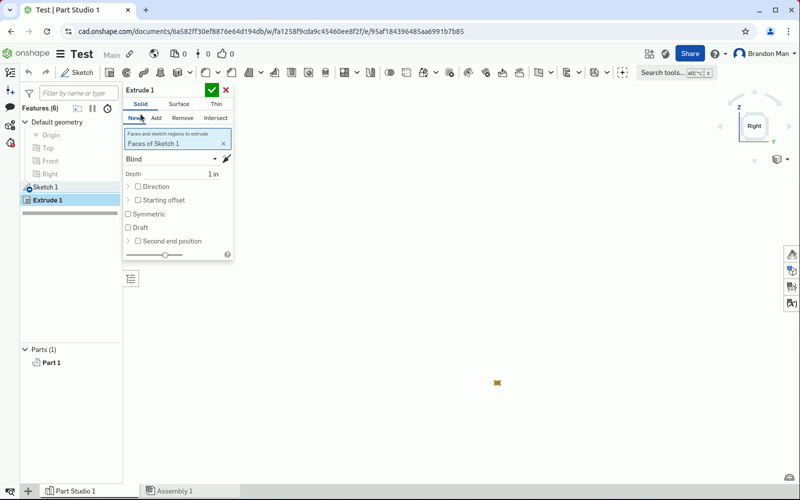
mouse_move(137, 120)
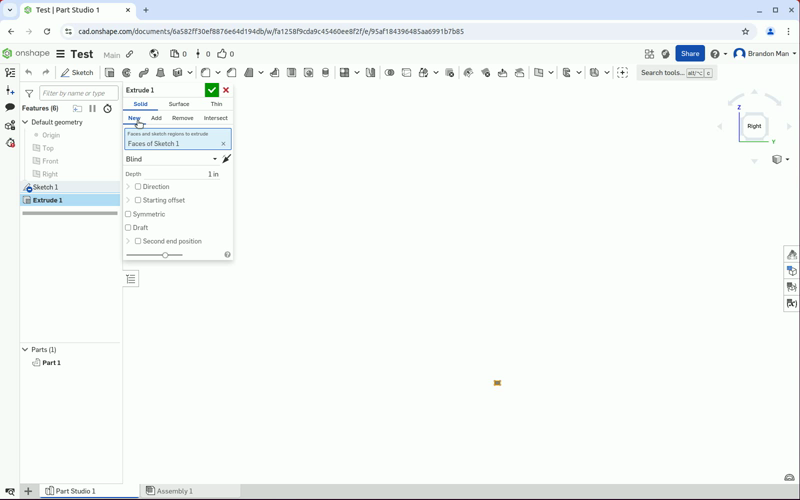
click(137, 120)
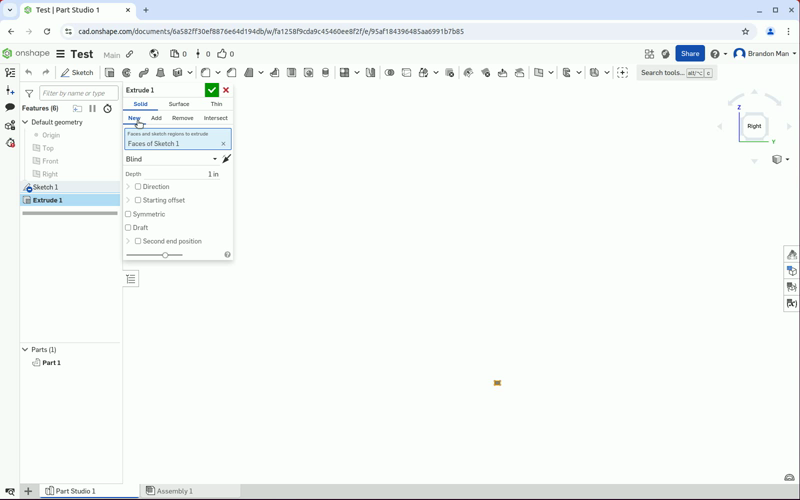
key(tab, 4)
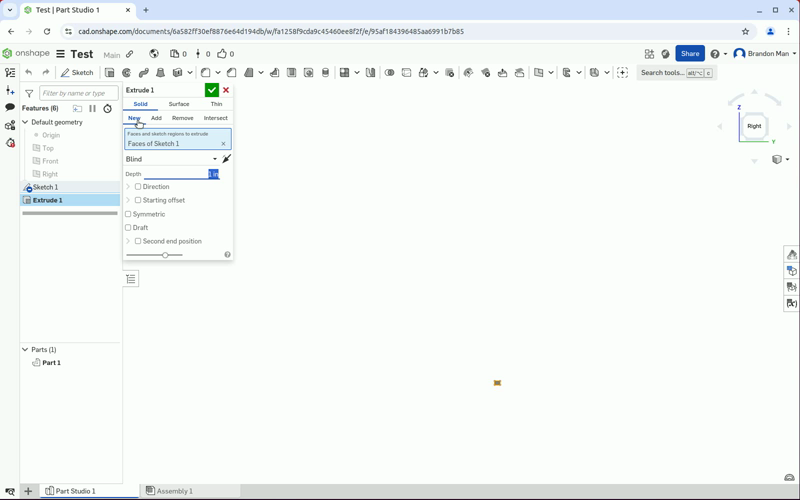
text(0.481)
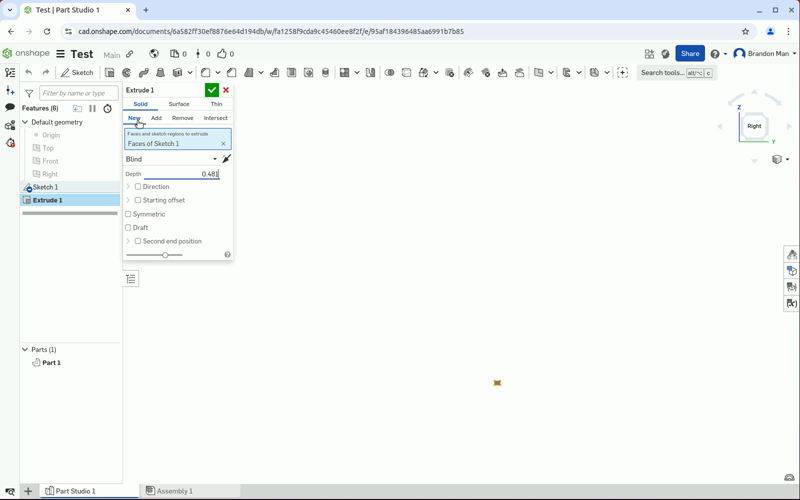
key(enter)
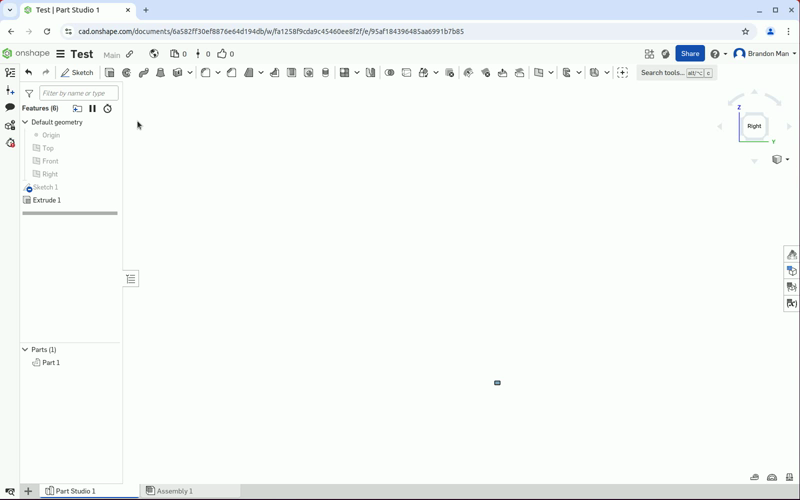
key(shift+h)
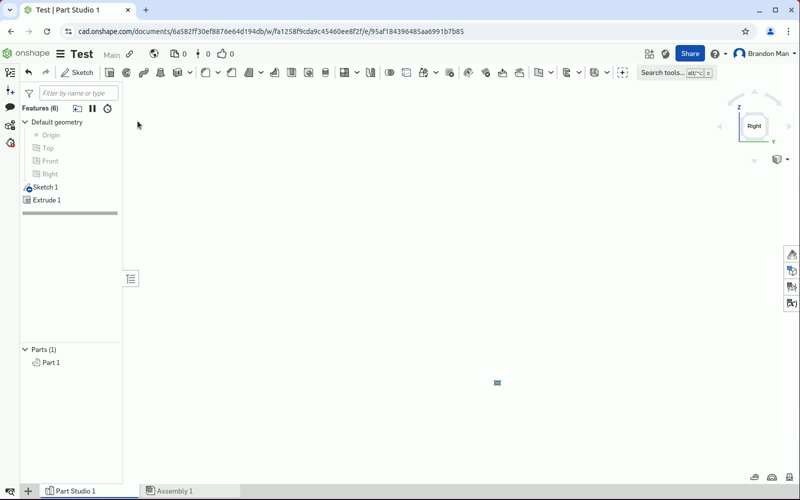
key(shift+h)
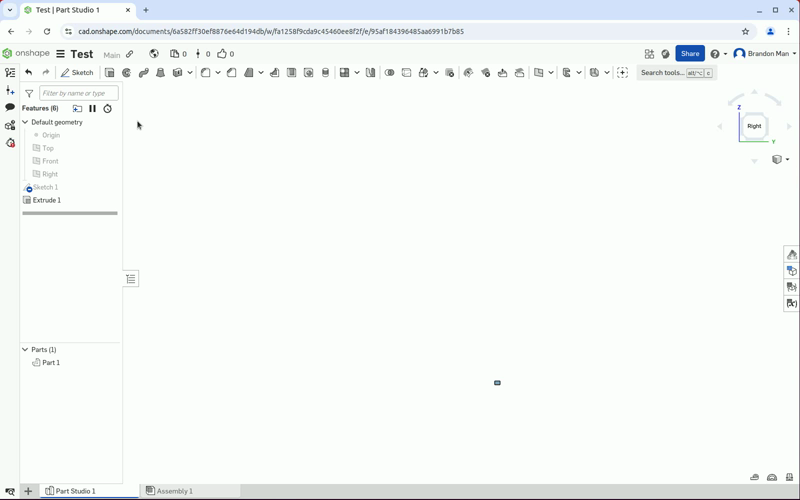
mouse_move(73, 189)
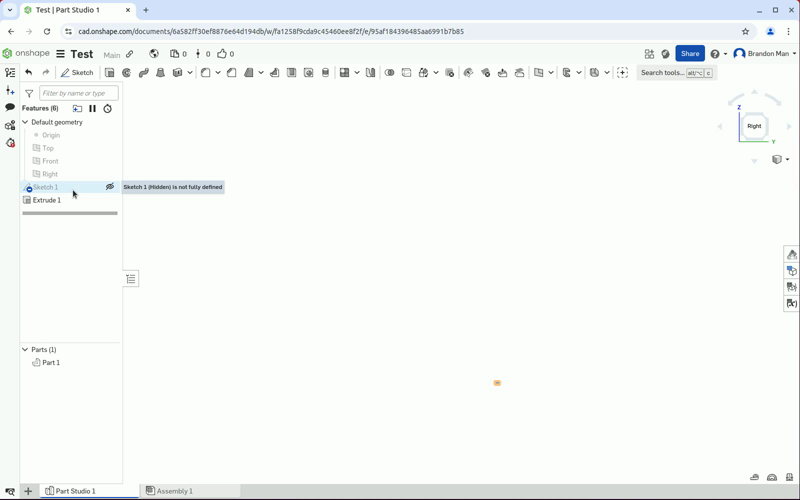
click(73, 189)
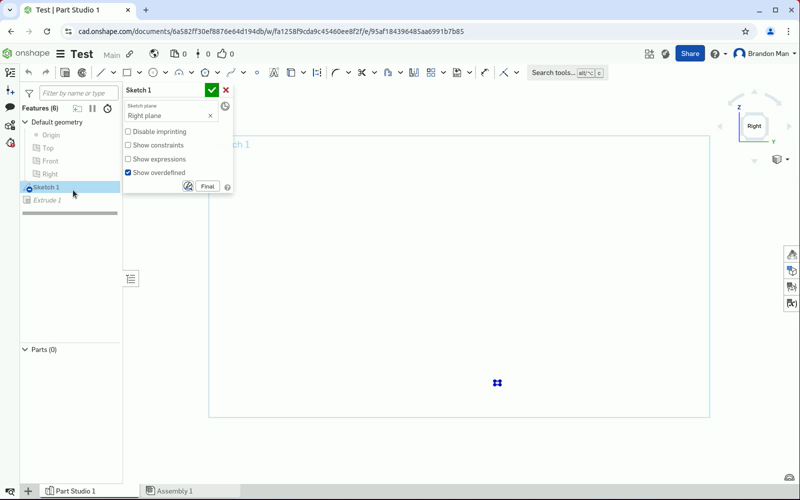
mouse_move(229, 92)
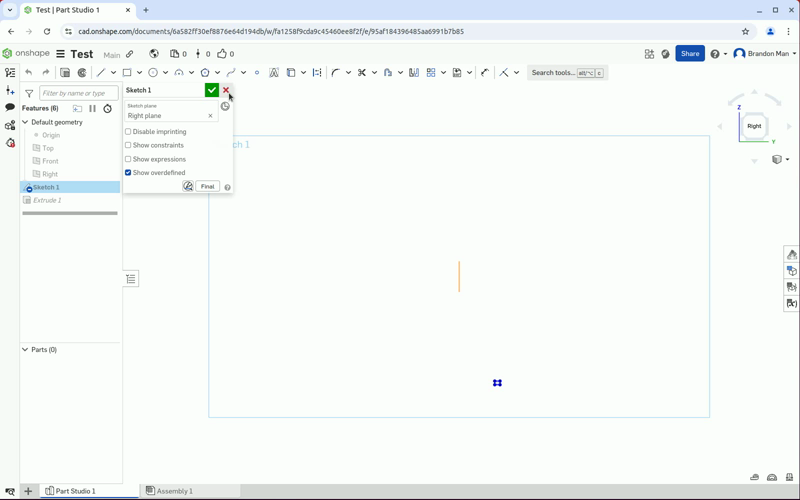
click(229, 92)
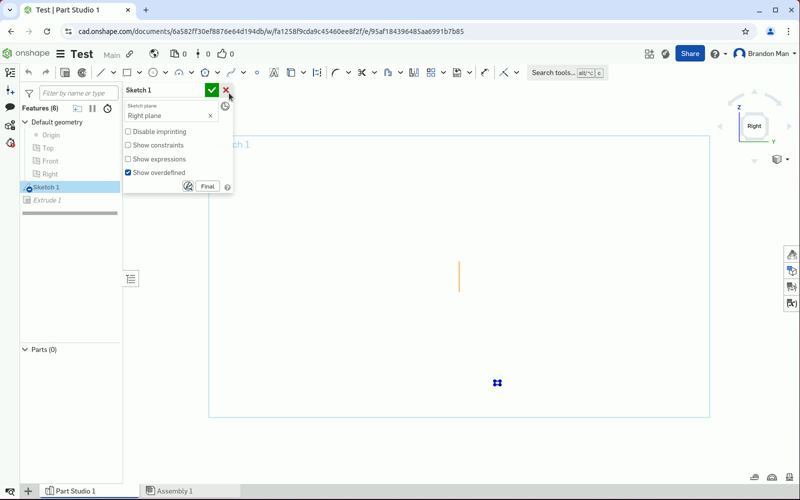
key(shift+s)
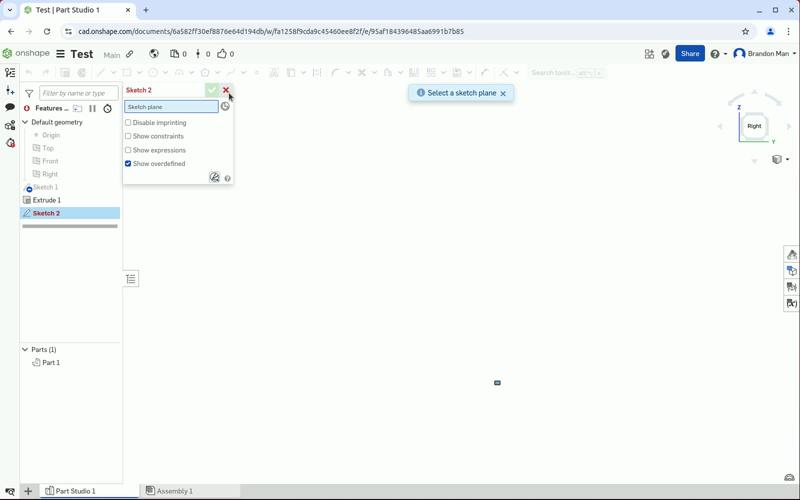
mouse_move(73, 176)
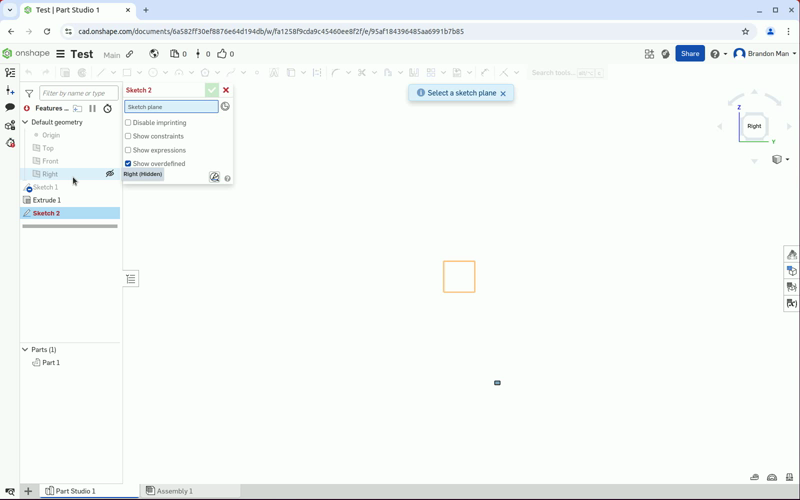
click(73, 176)
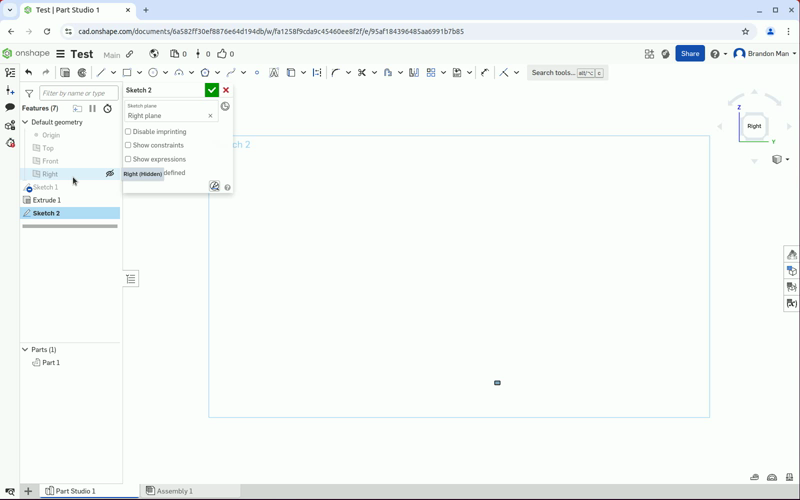
mouse_move(73, 352)
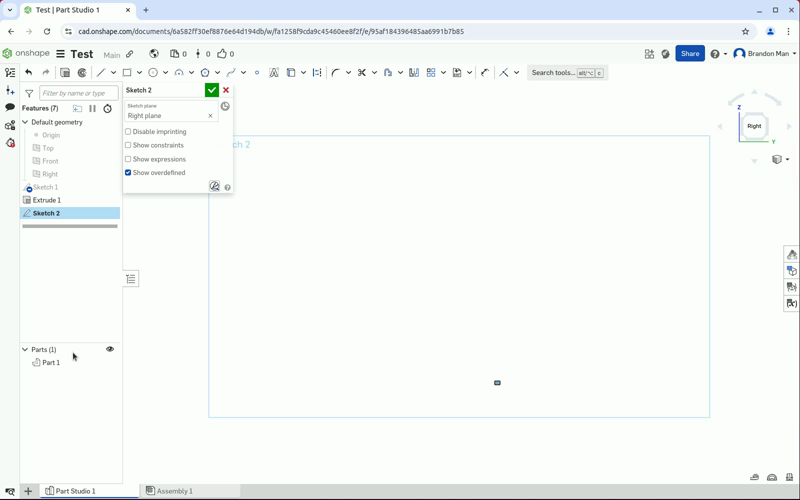
key(y)
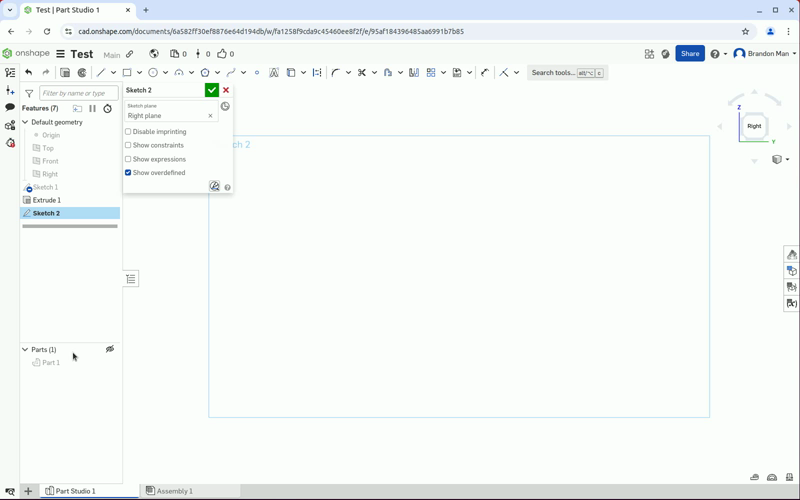
key(l)
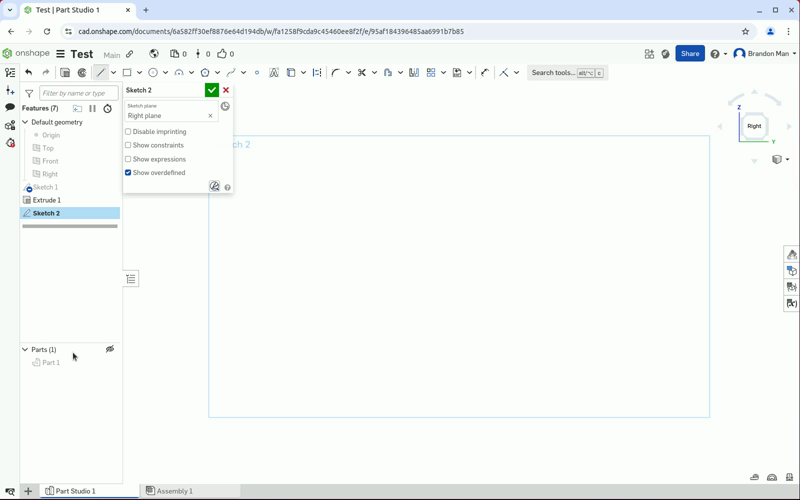
key_down(shift)
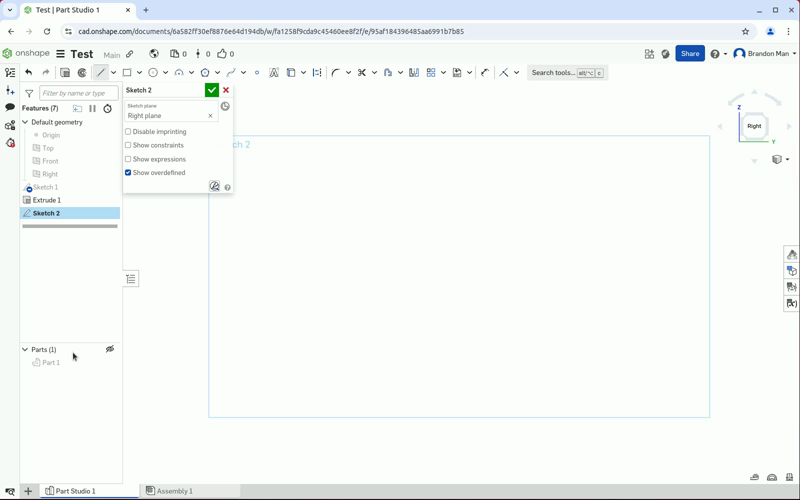
mouse_move(459, 384)
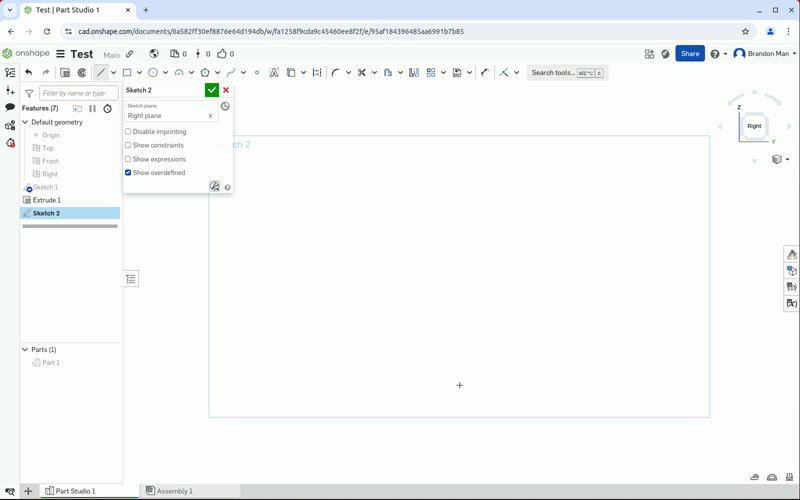
click(459, 384)
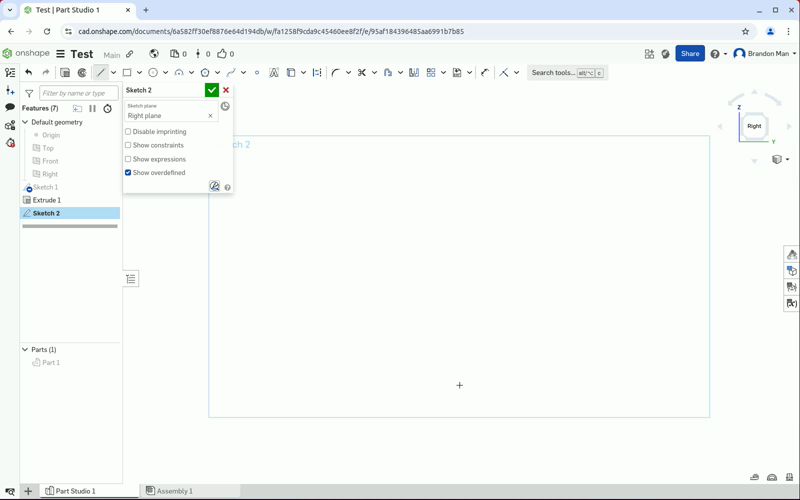
key_up(shift)
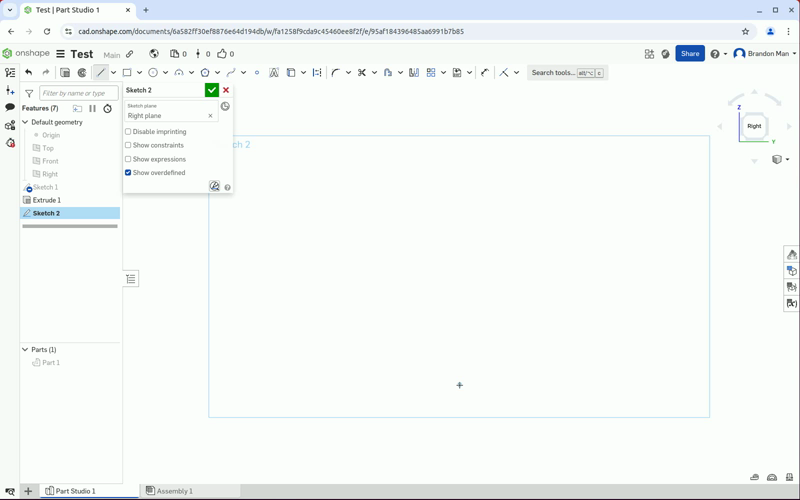
key_down(shift)
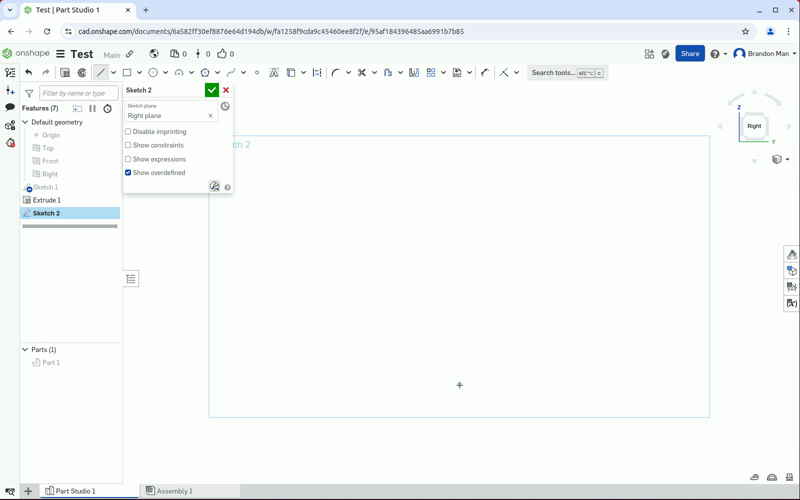
mouse_move(489, 384)
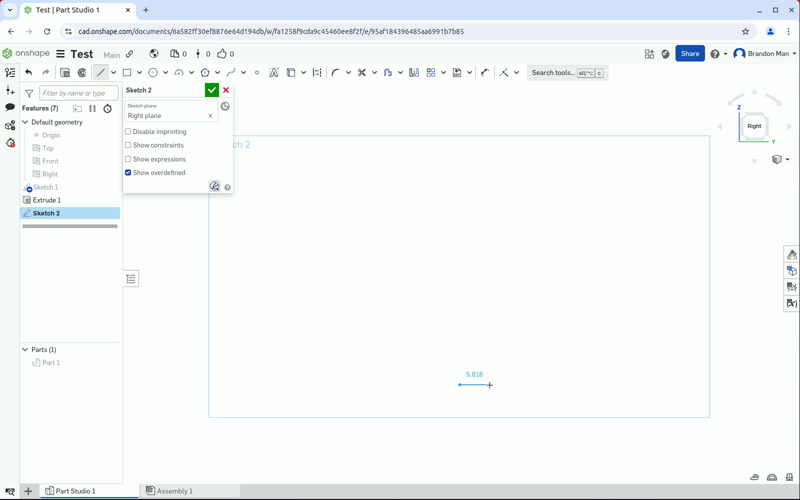
mouse_move(464, 384)
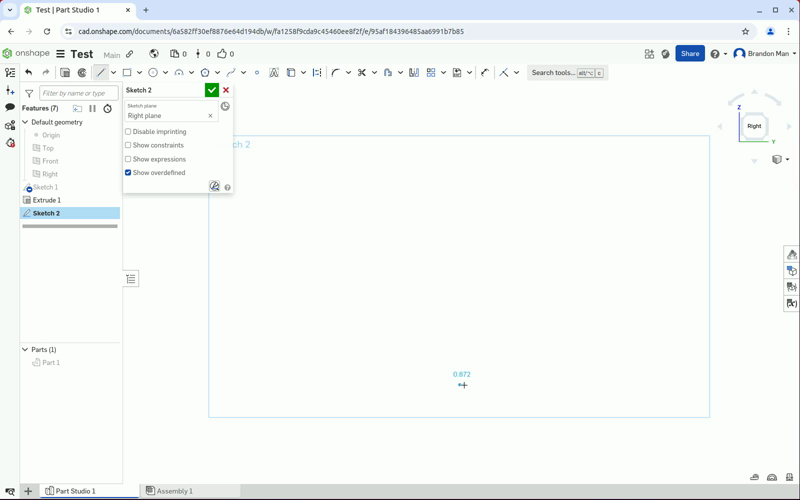
scroll(6)
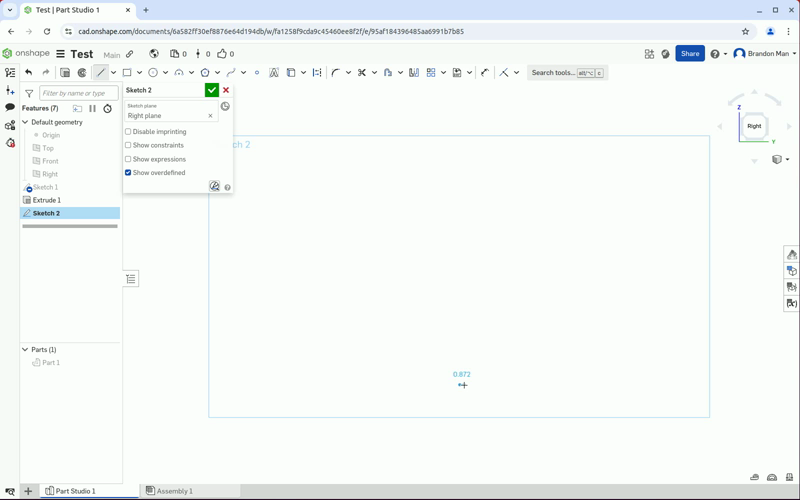
scroll(6)
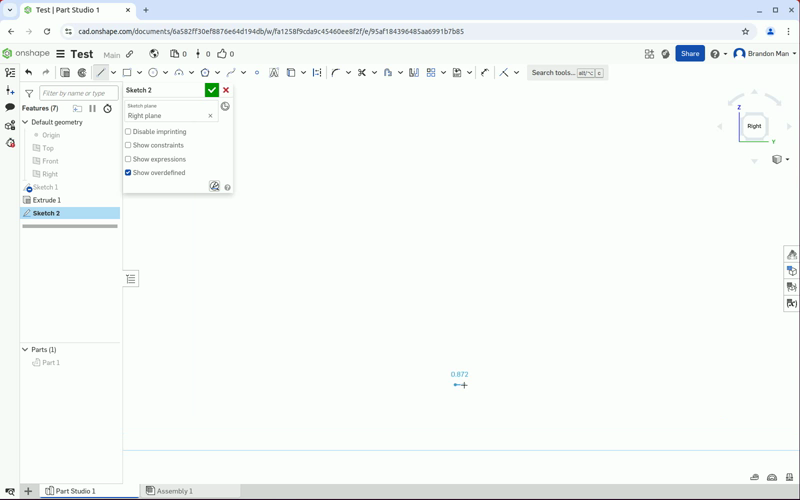
scroll(6)
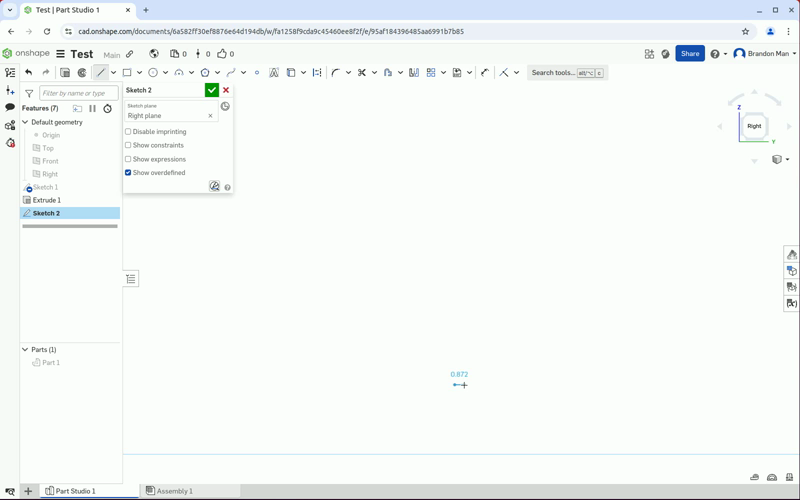
scroll(6)
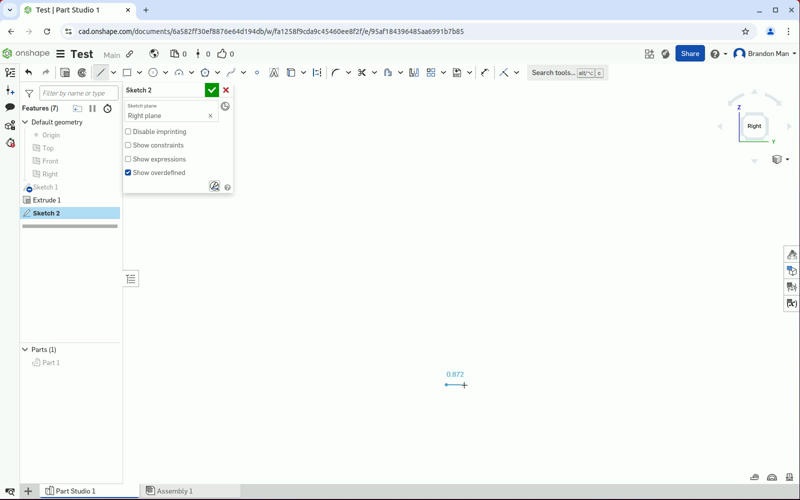
scroll(6)
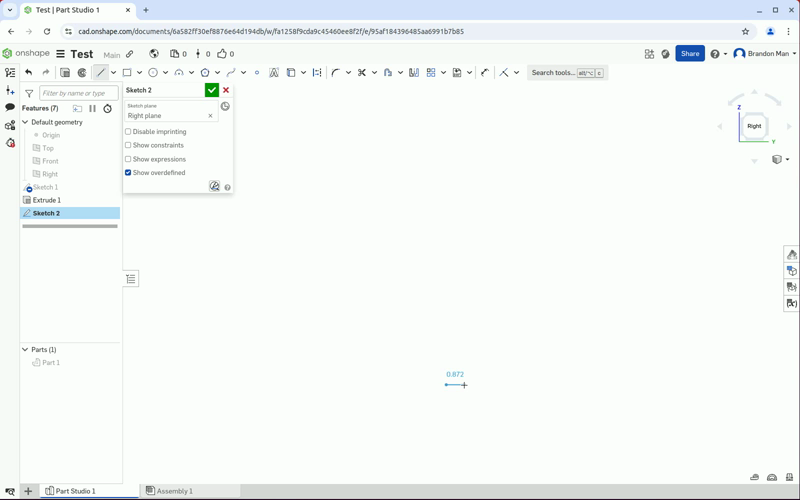
scroll(6)
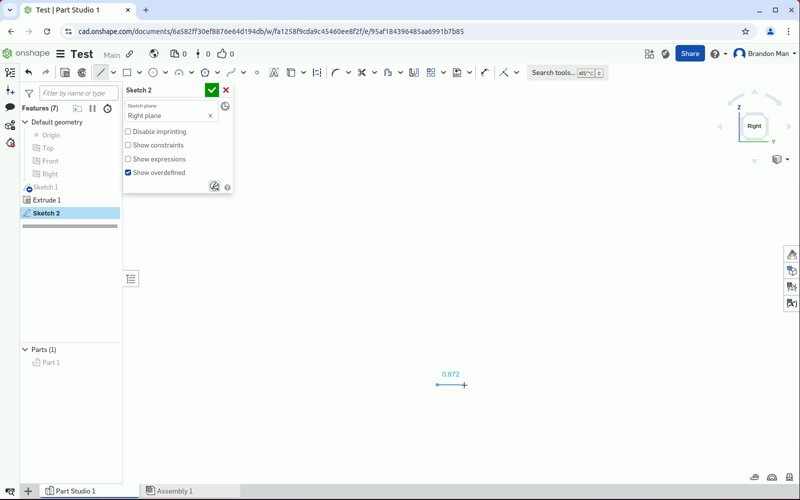
scroll(6)
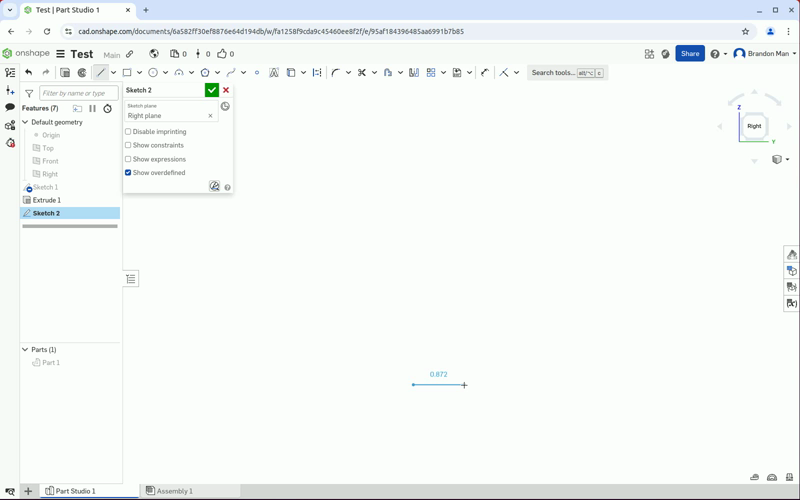
click(464, 384)
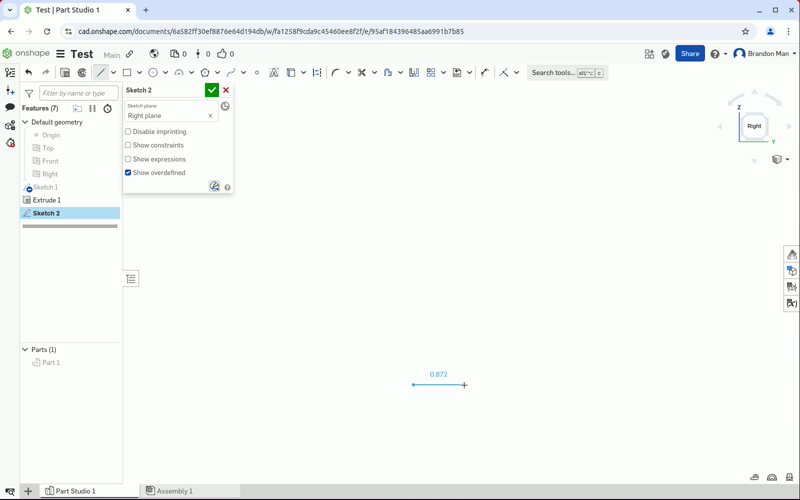
scroll(-6)
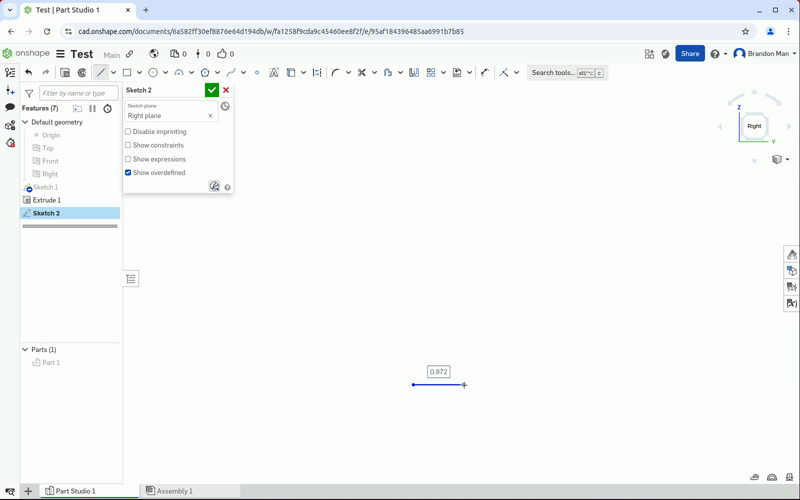
scroll(-6)
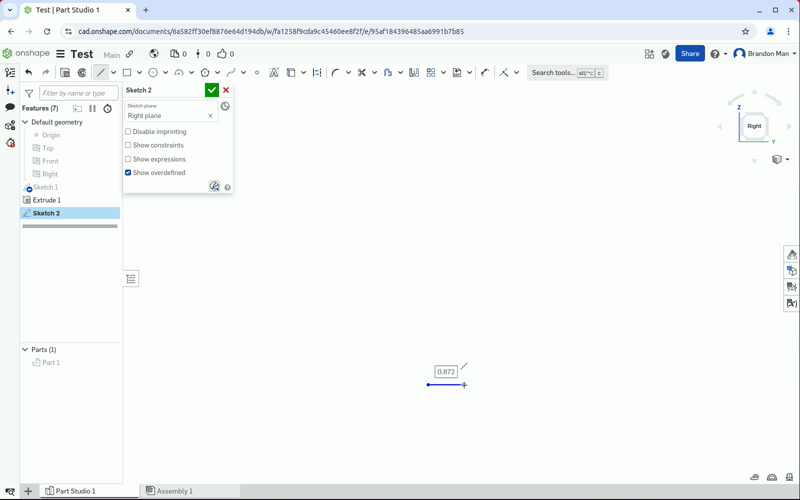
scroll(-6)
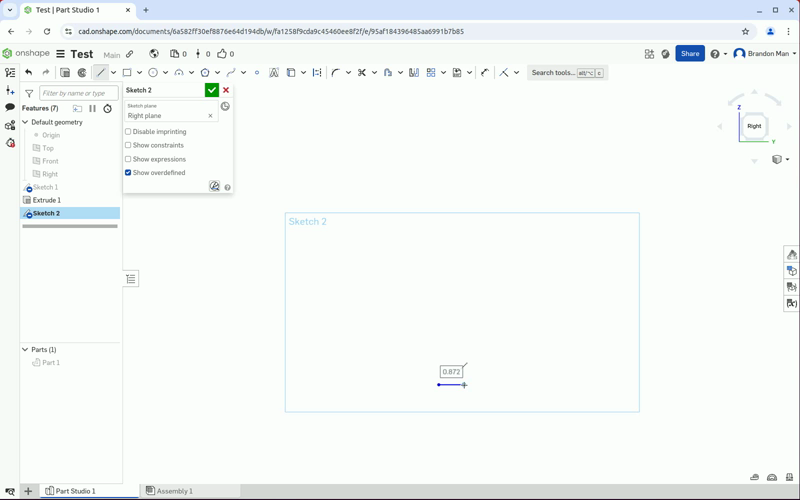
scroll(-6)
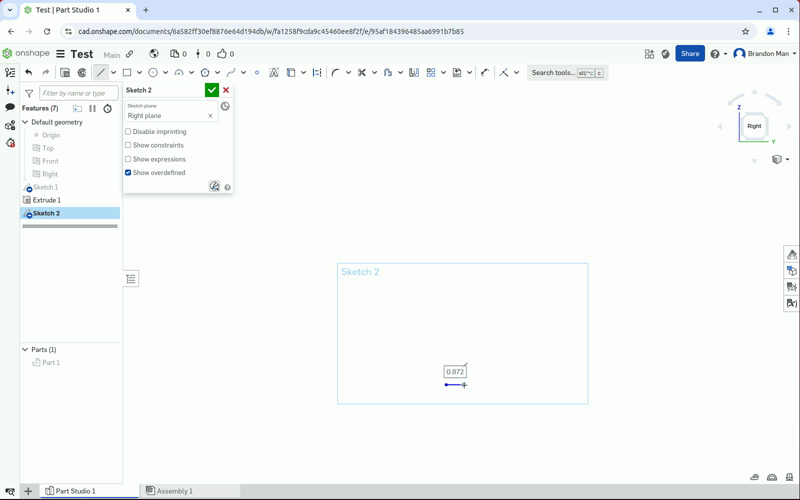
scroll(-6)
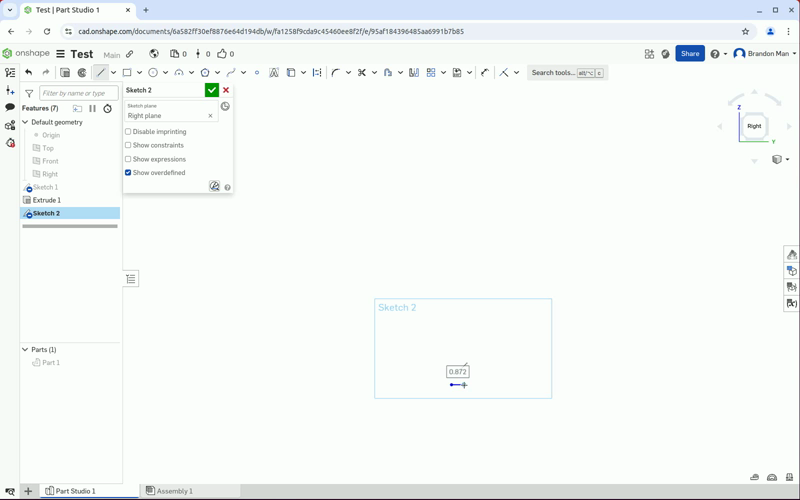
scroll(-6)
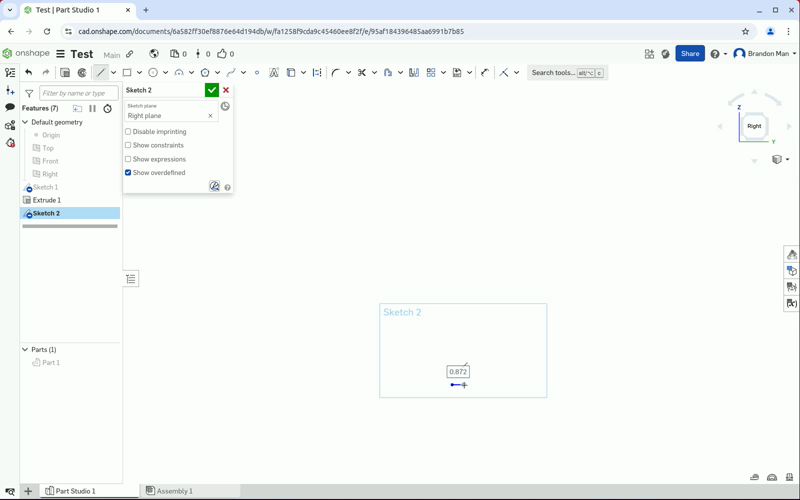
scroll(-6)
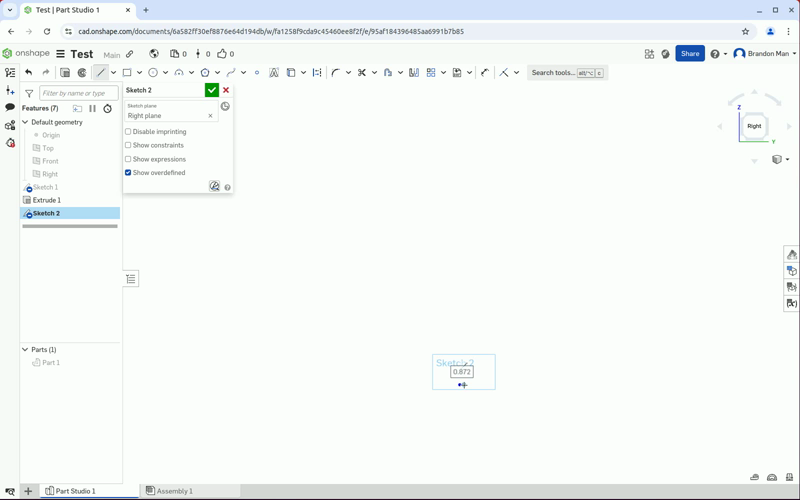
key_up(shift)
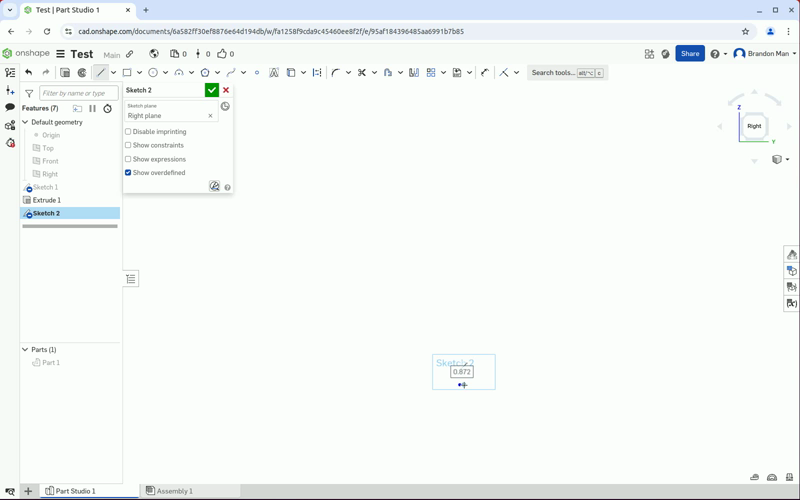
key_down(shift)
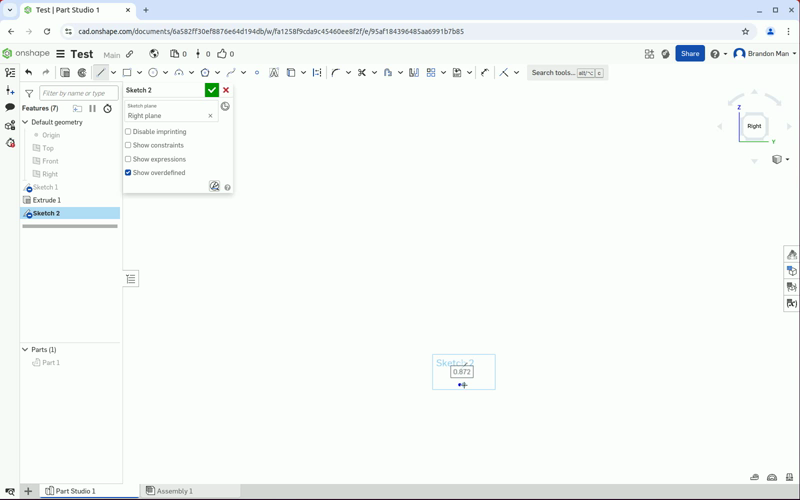
mouse_move(494, 384)
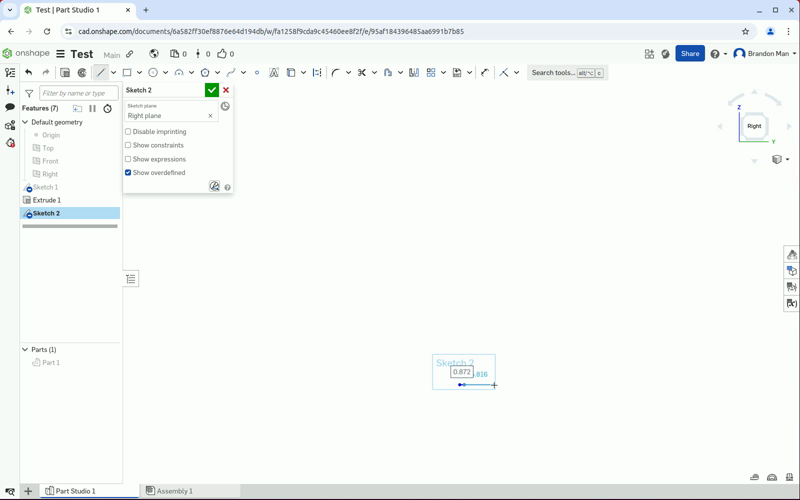
mouse_move(464, 381)
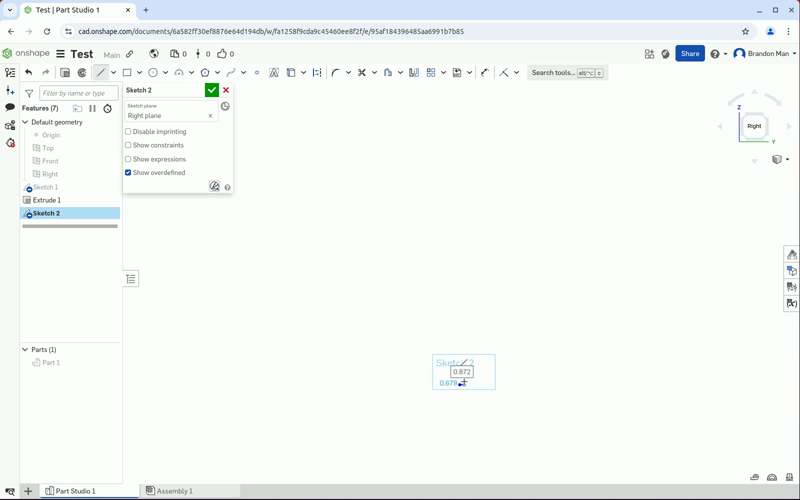
scroll(6)
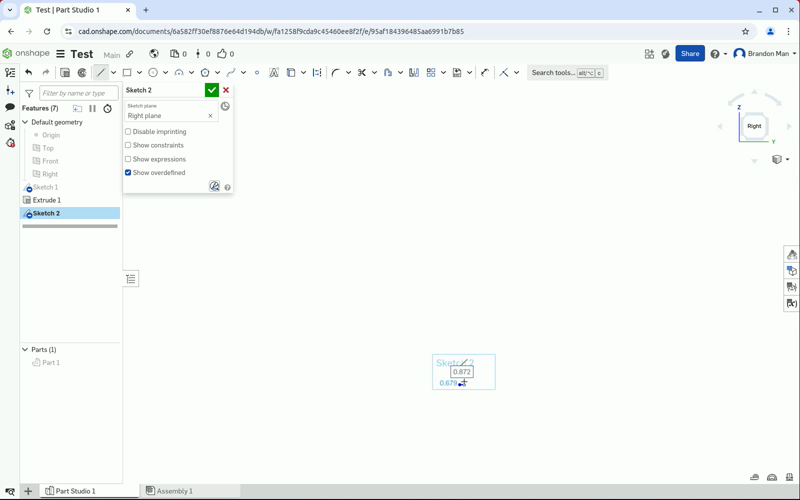
scroll(6)
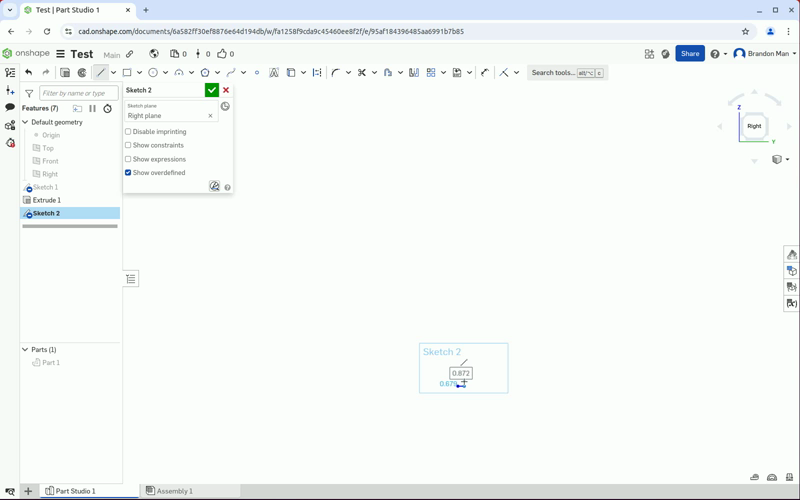
scroll(6)
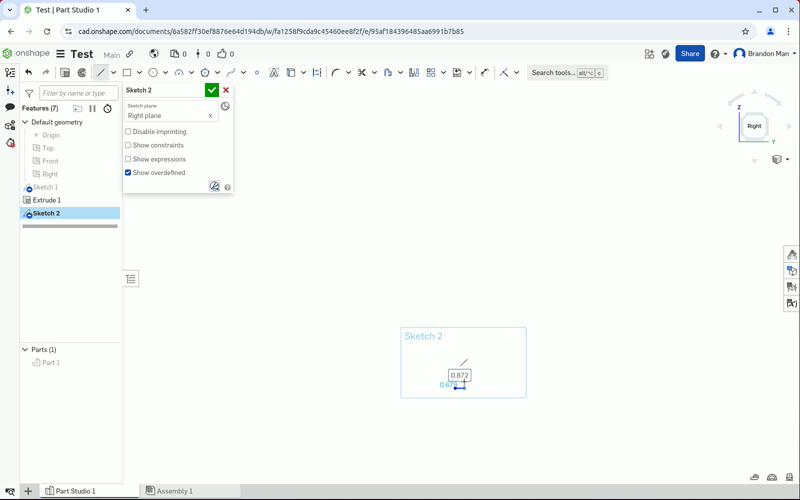
scroll(6)
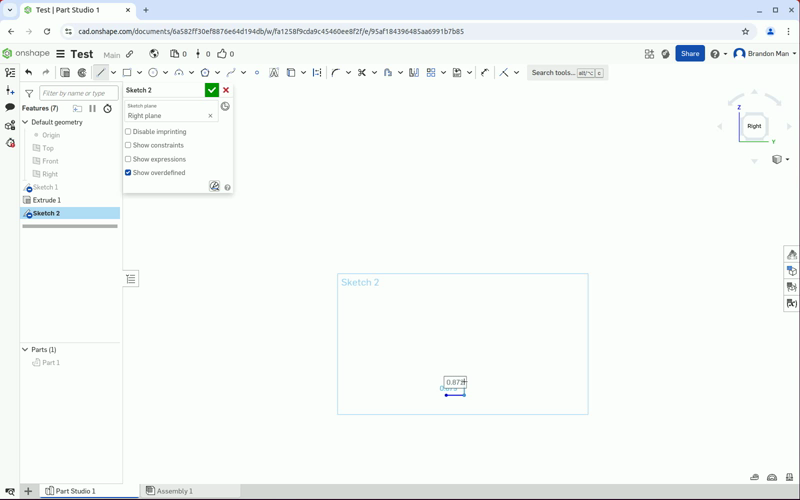
scroll(6)
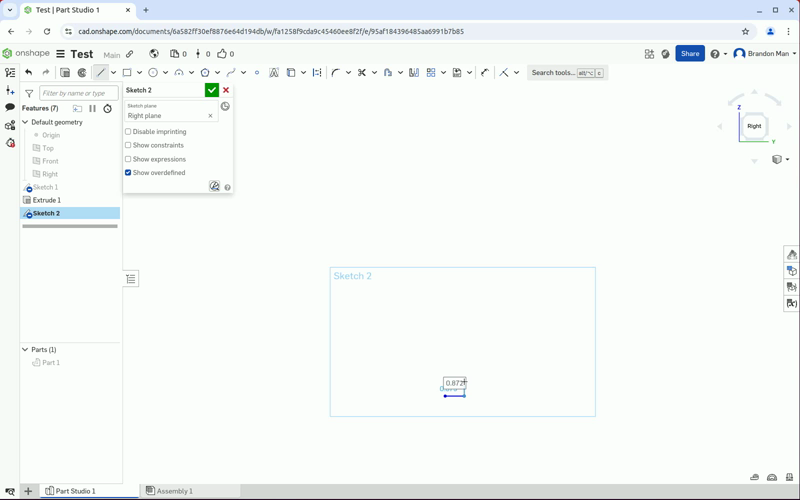
scroll(6)
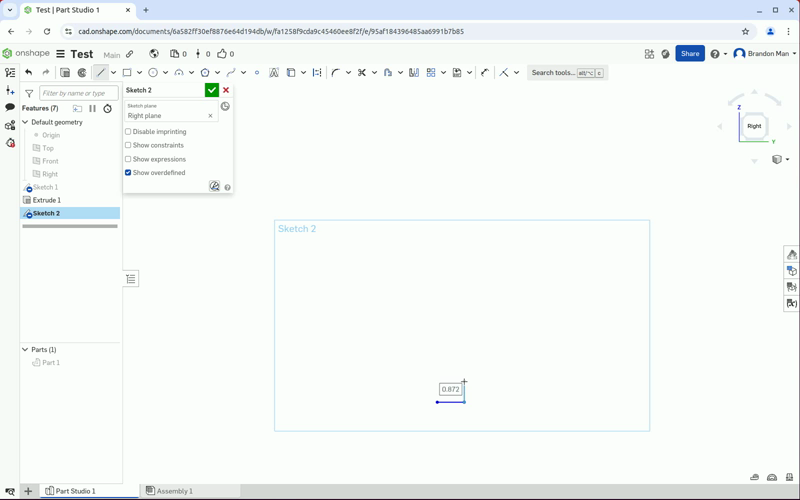
scroll(6)
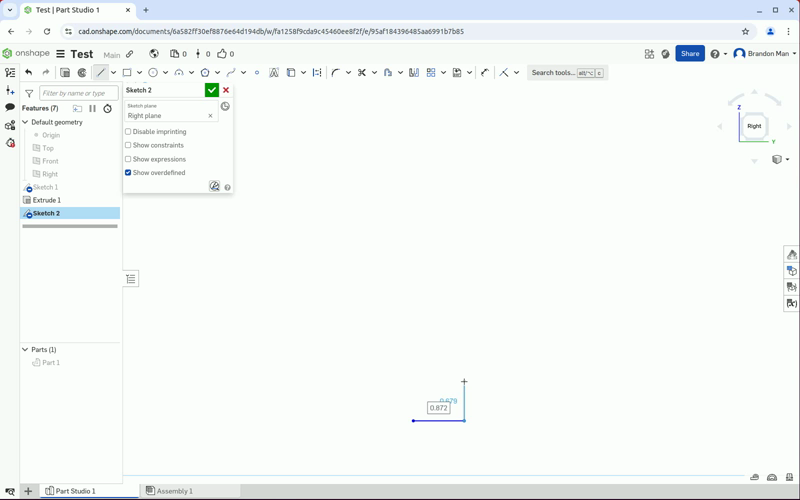
click(464, 381)
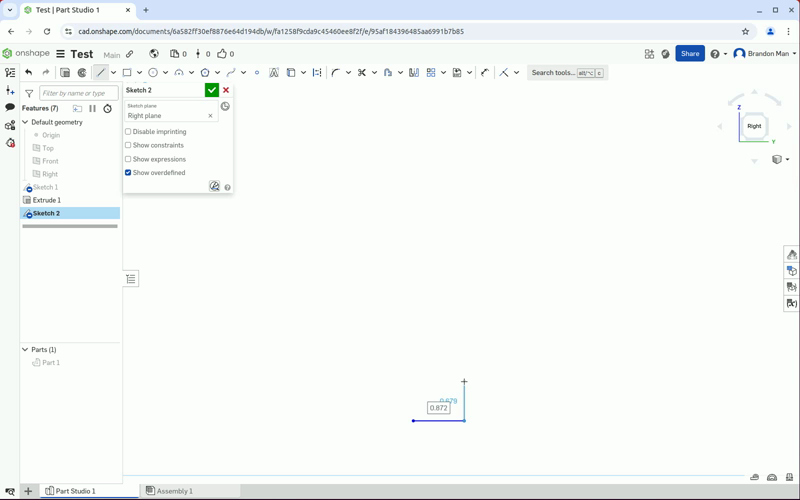
scroll(-6)
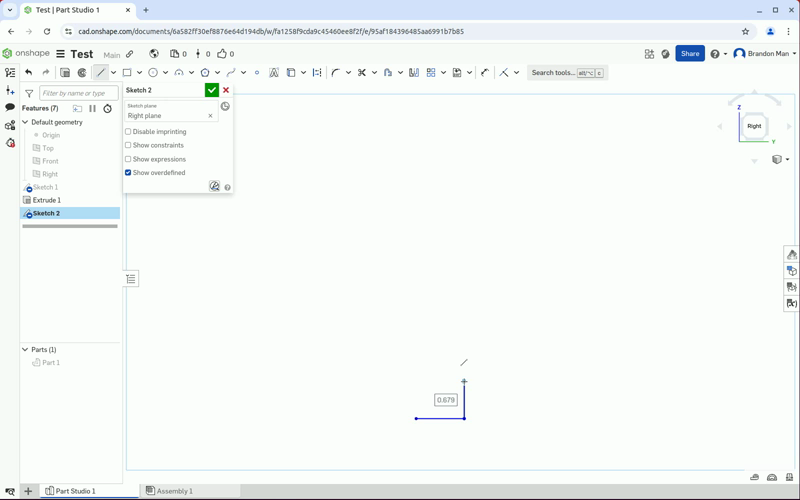
scroll(-6)
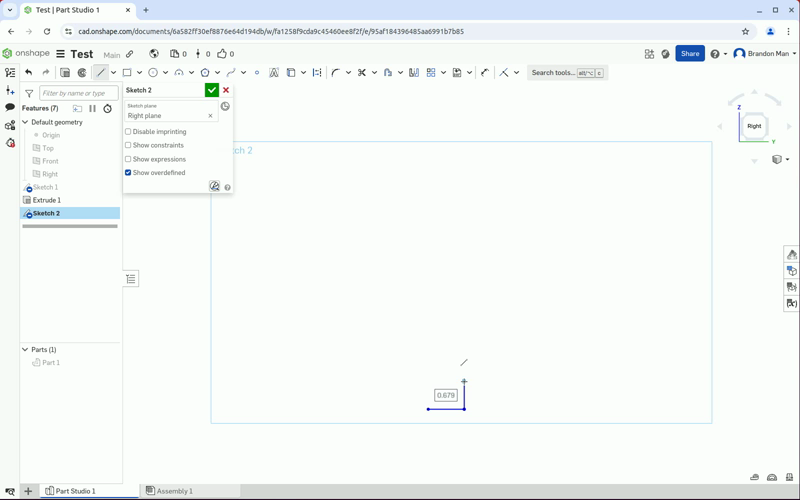
scroll(-6)
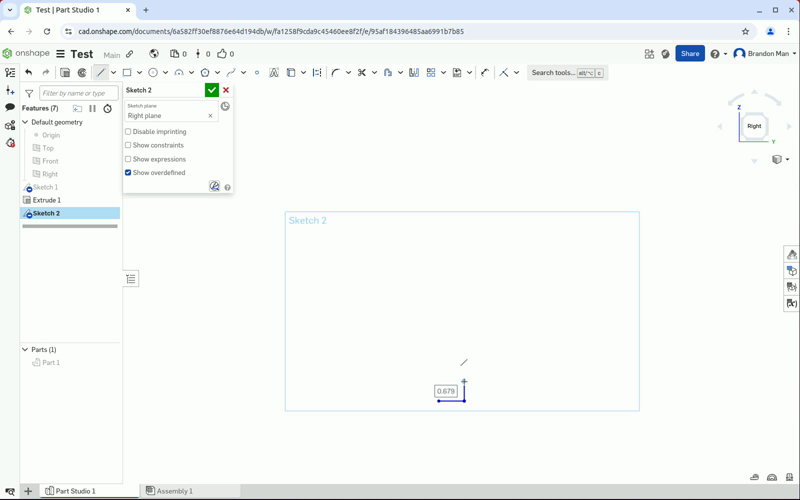
scroll(-6)
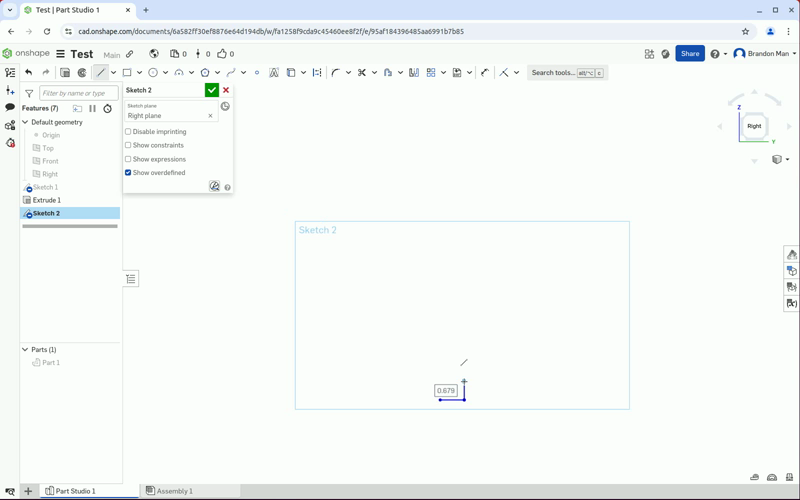
scroll(-6)
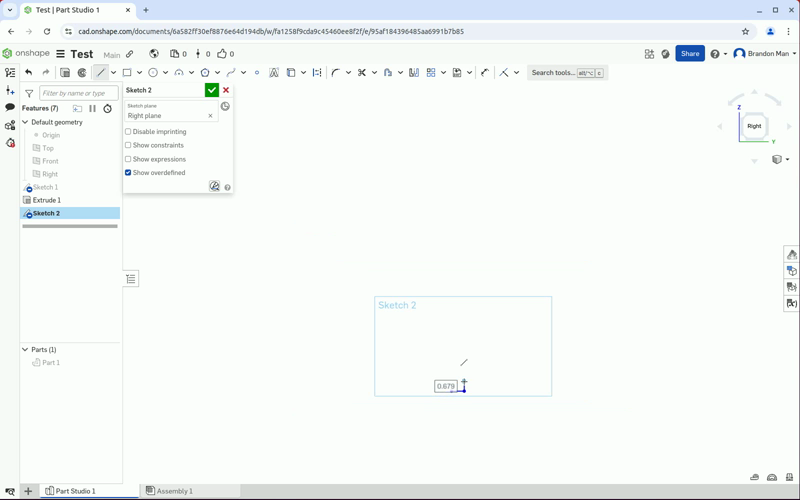
scroll(-6)
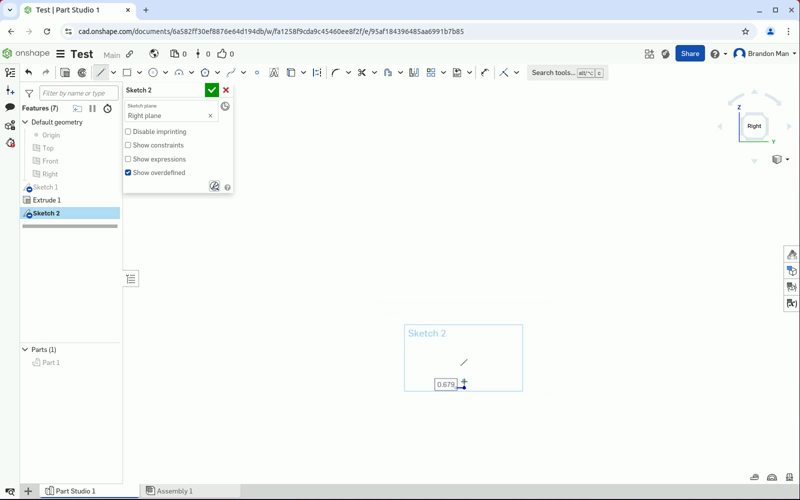
scroll(-6)
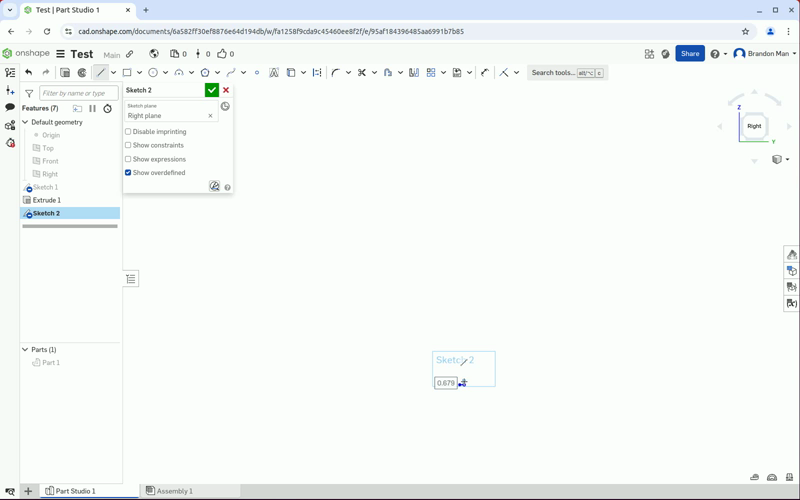
key_up(shift)
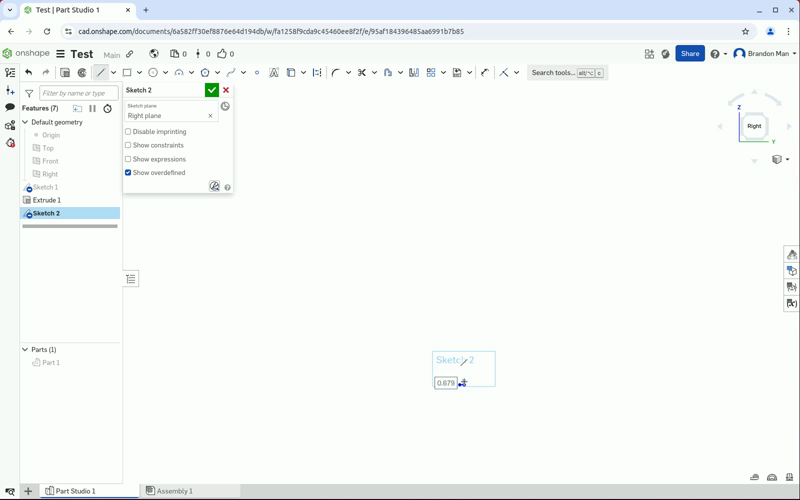
key_down(shift)
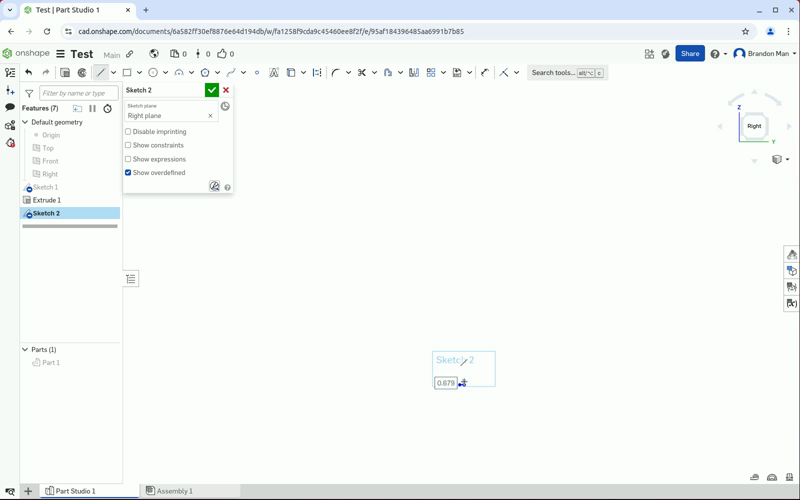
mouse_move(494, 381)
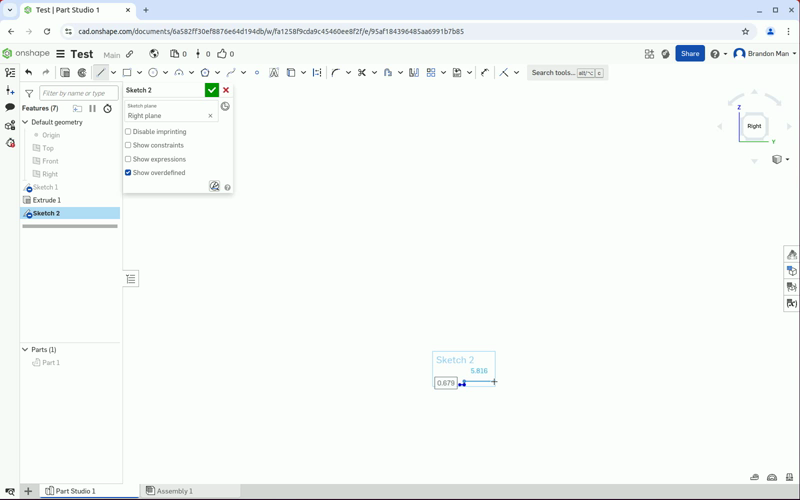
mouse_move(459, 381)
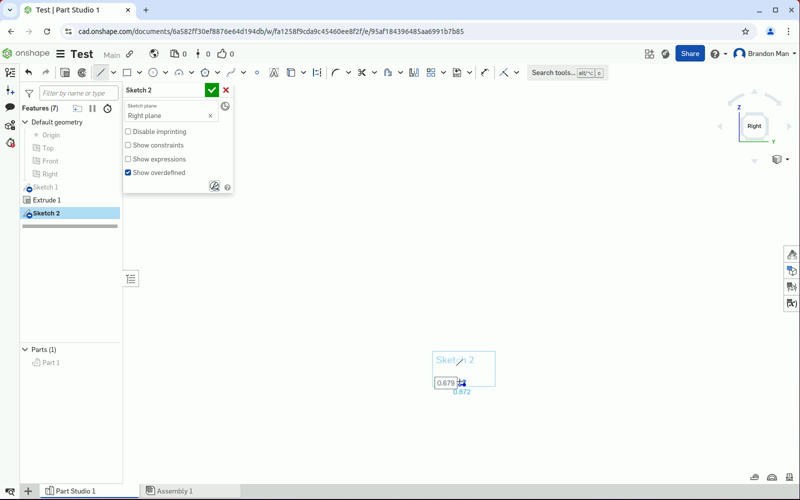
scroll(6)
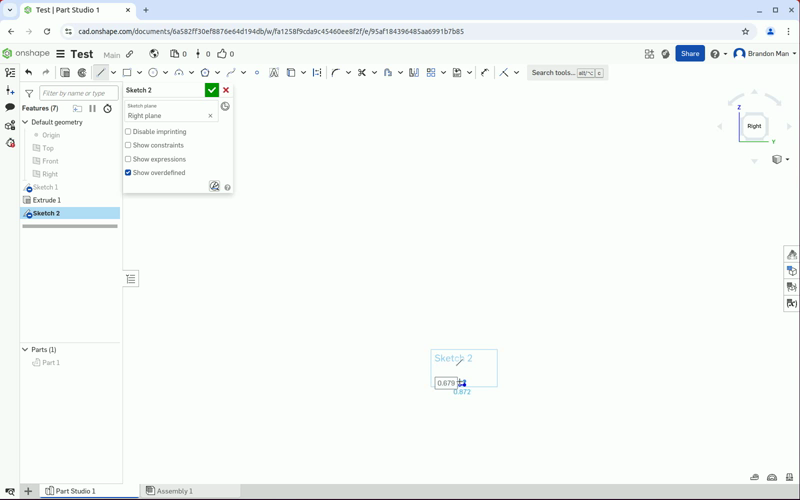
scroll(6)
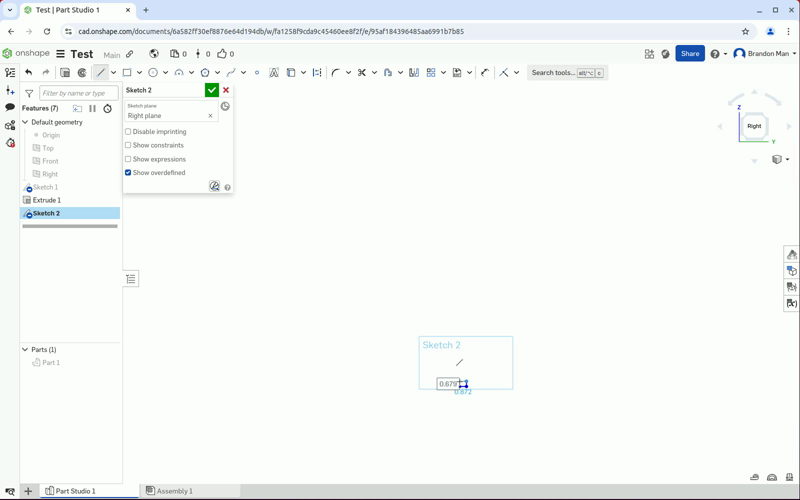
scroll(6)
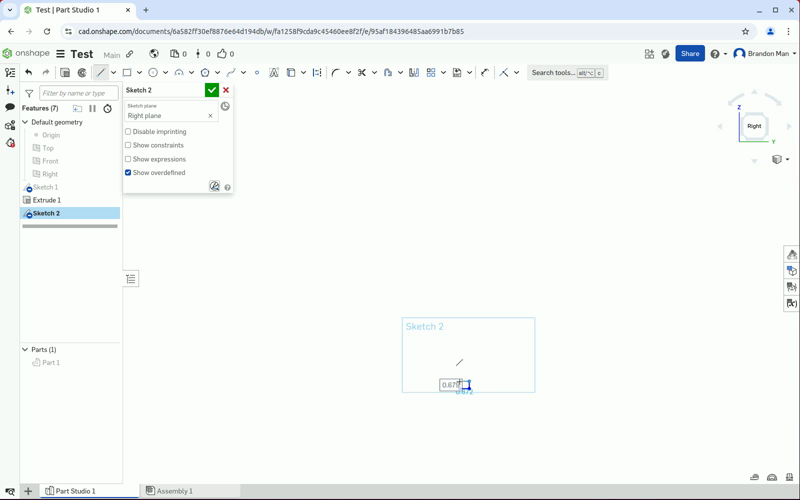
scroll(6)
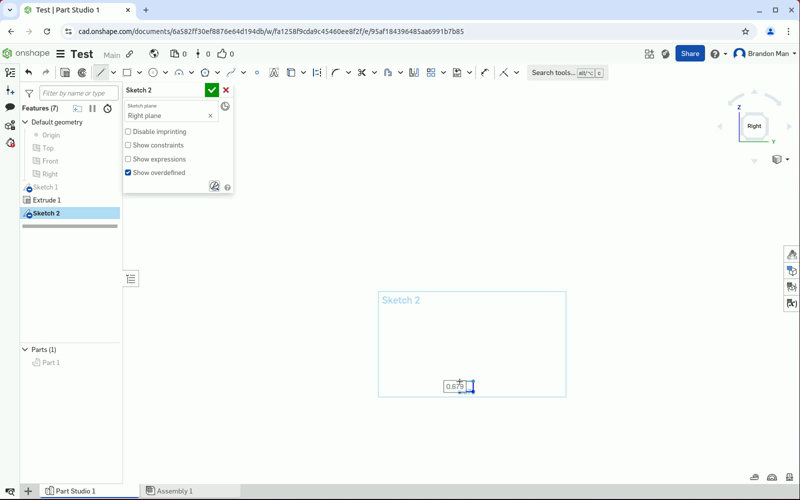
scroll(6)
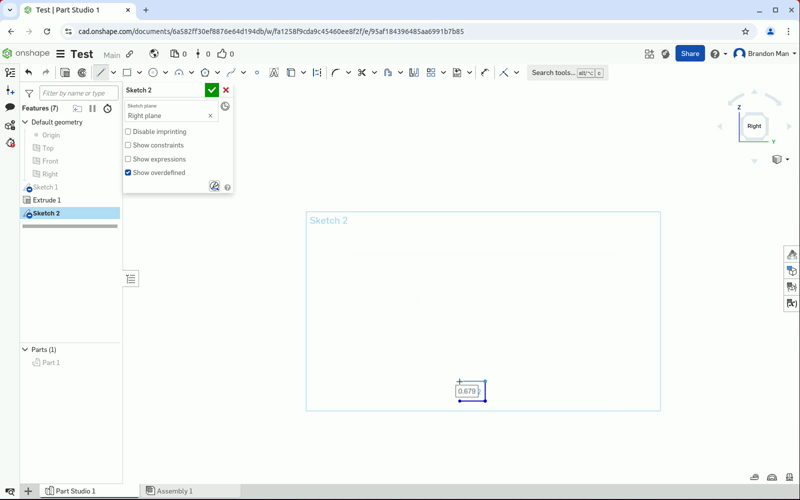
scroll(6)
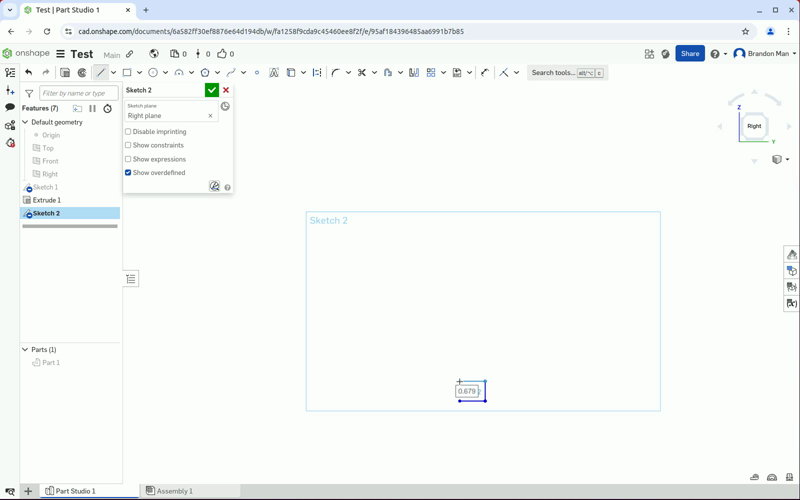
scroll(6)
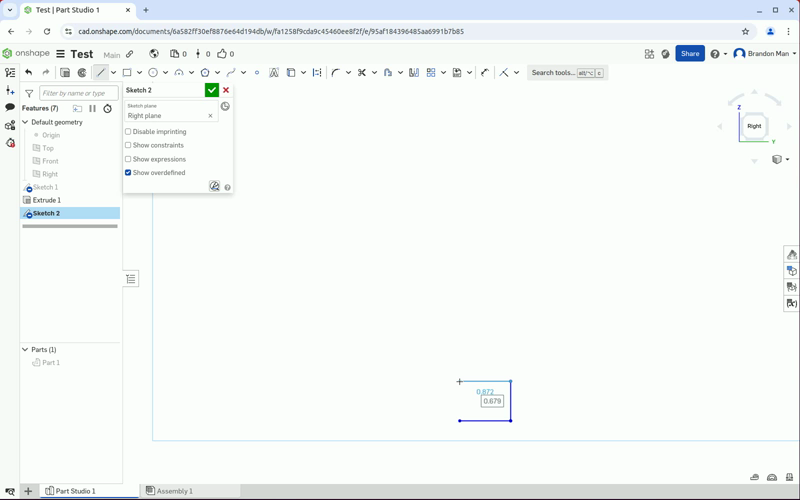
click(459, 381)
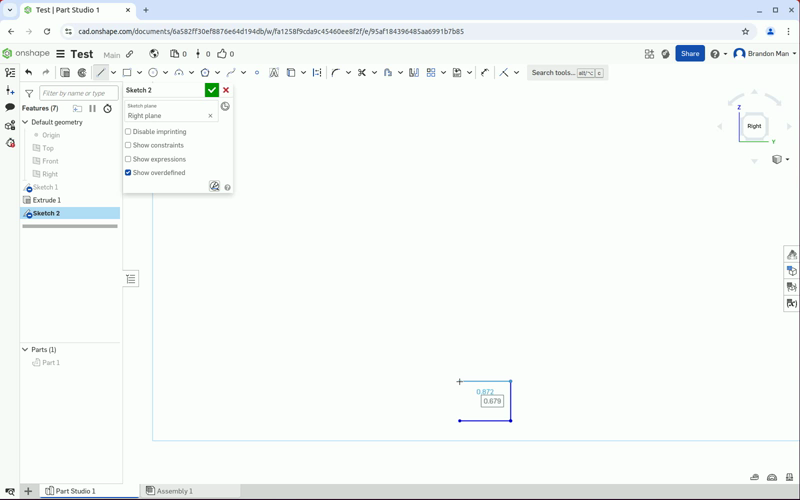
scroll(-6)
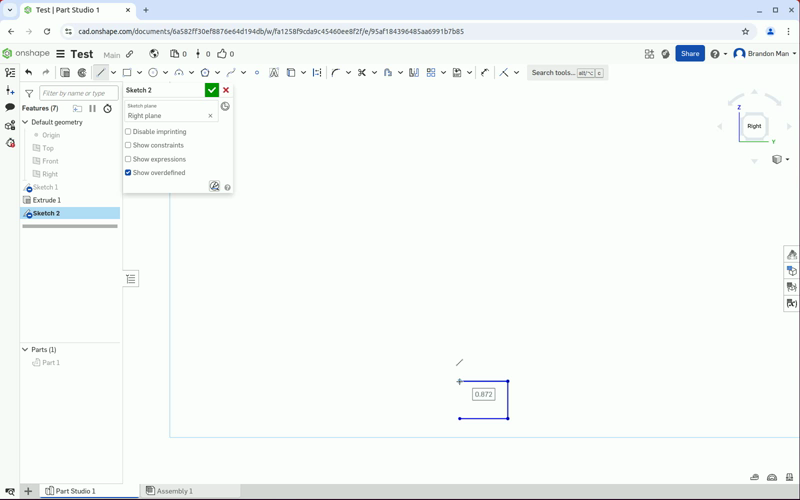
scroll(-6)
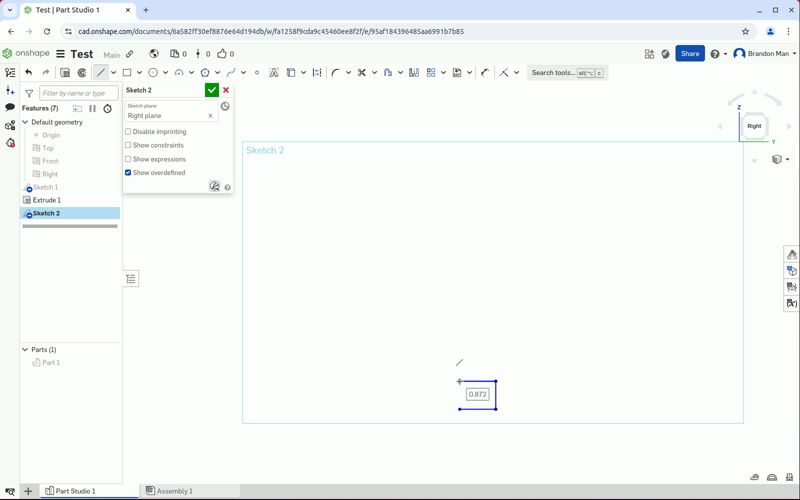
scroll(-6)
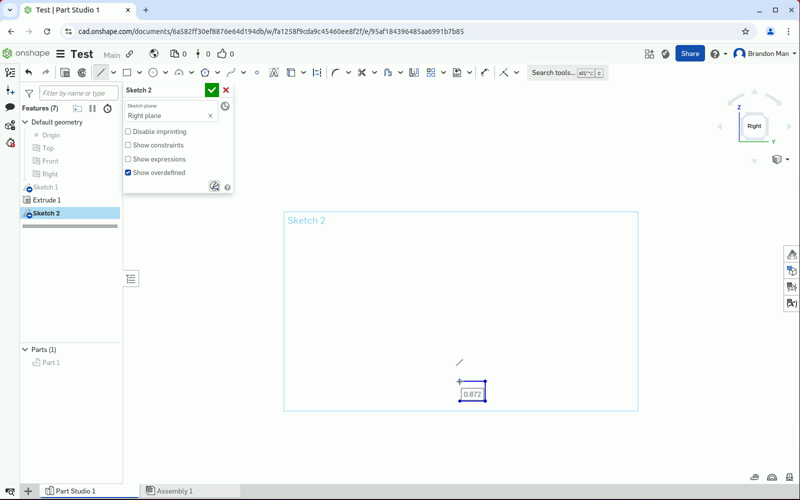
scroll(-6)
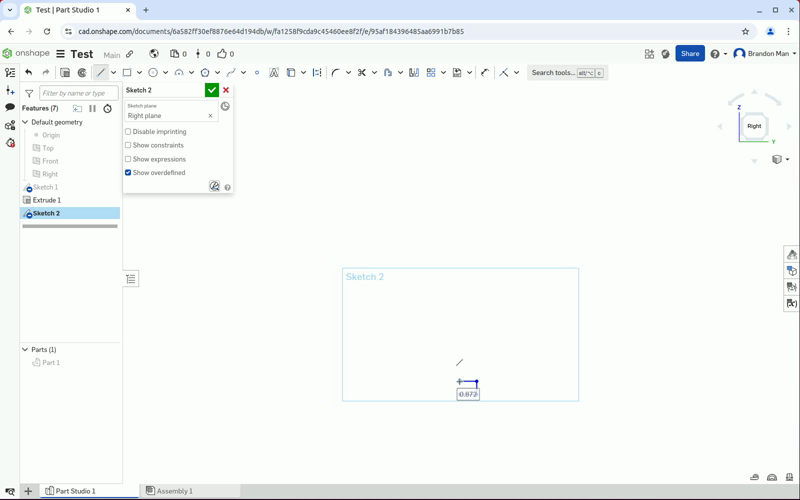
scroll(-6)
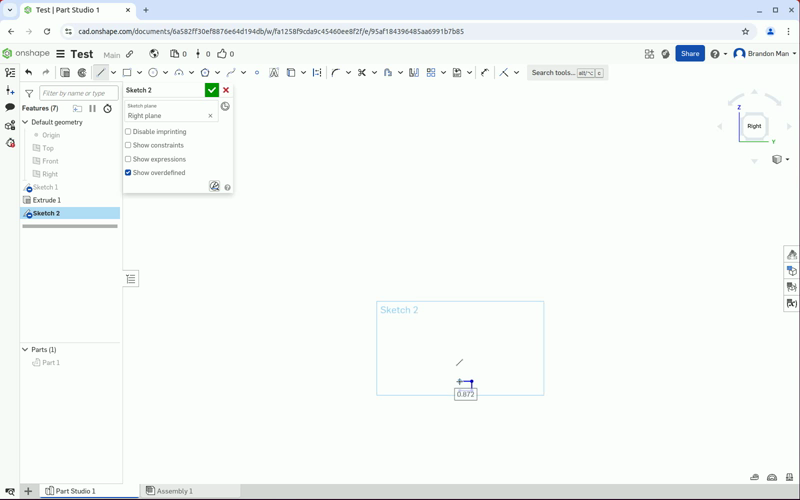
scroll(-6)
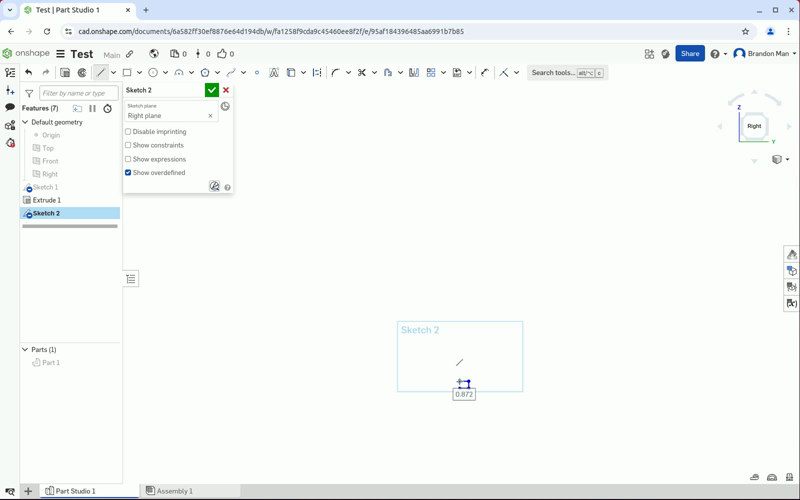
scroll(-6)
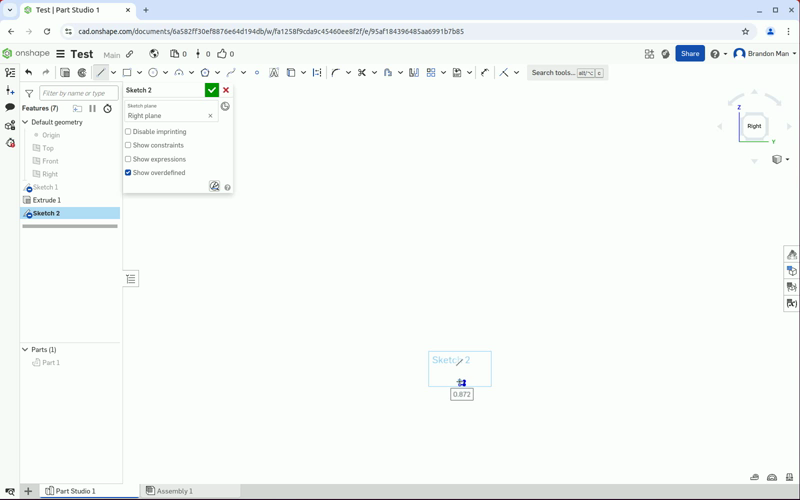
key_up(shift)
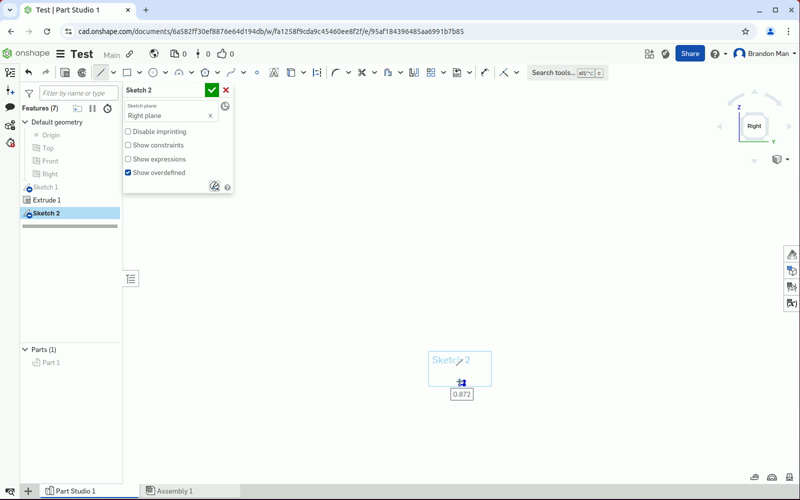
mouse_move(489, 381)
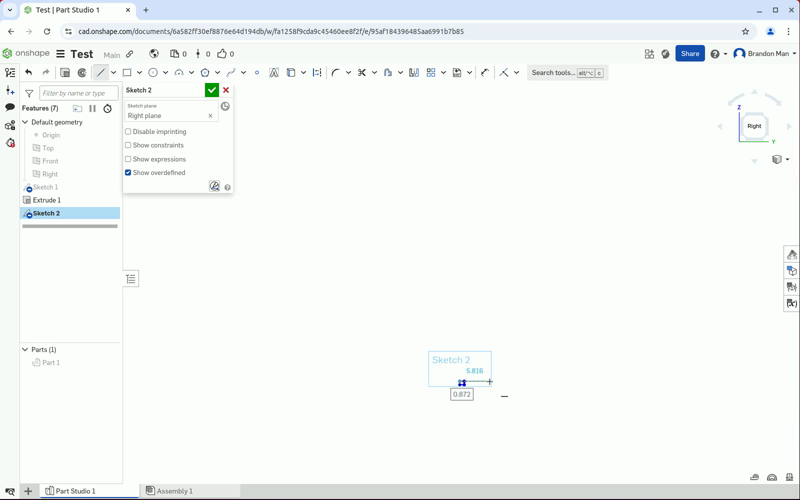
key_down(shift)
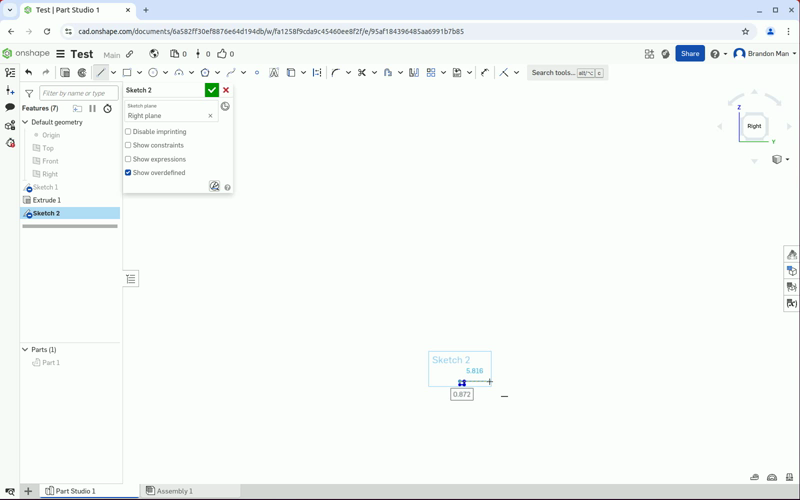
mouse_move(459, 384)
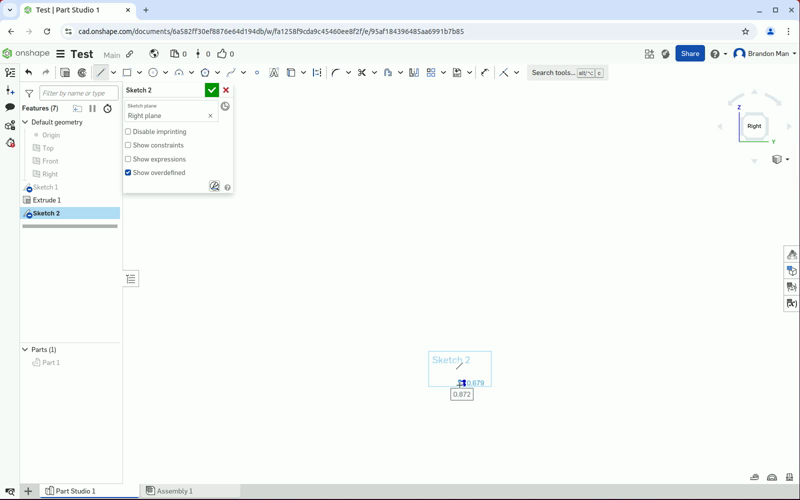
scroll(6)
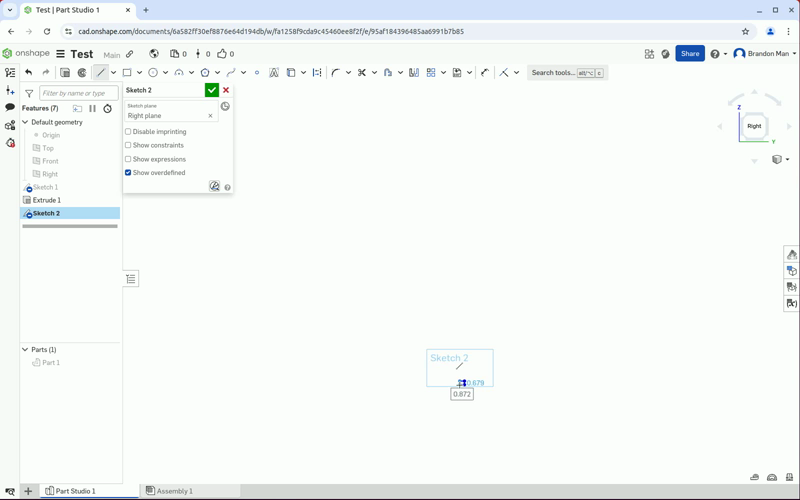
scroll(6)
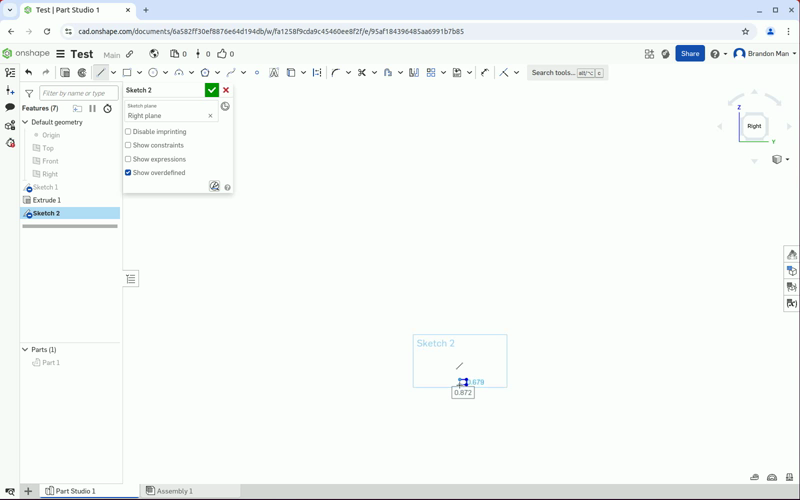
scroll(6)
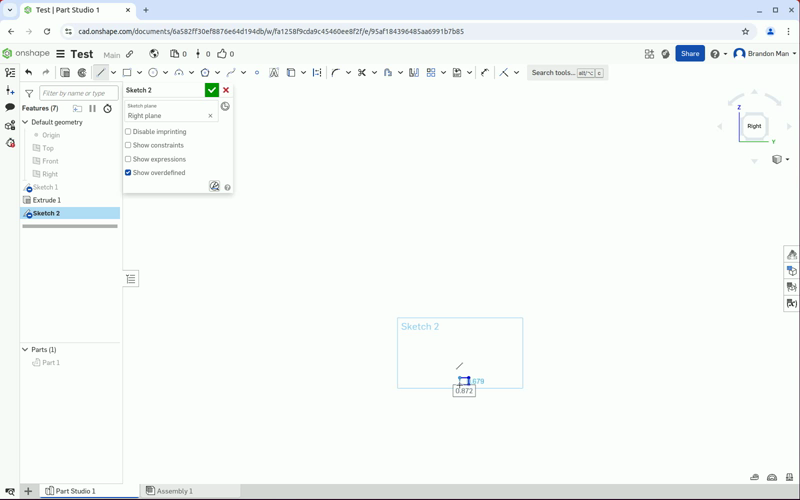
scroll(6)
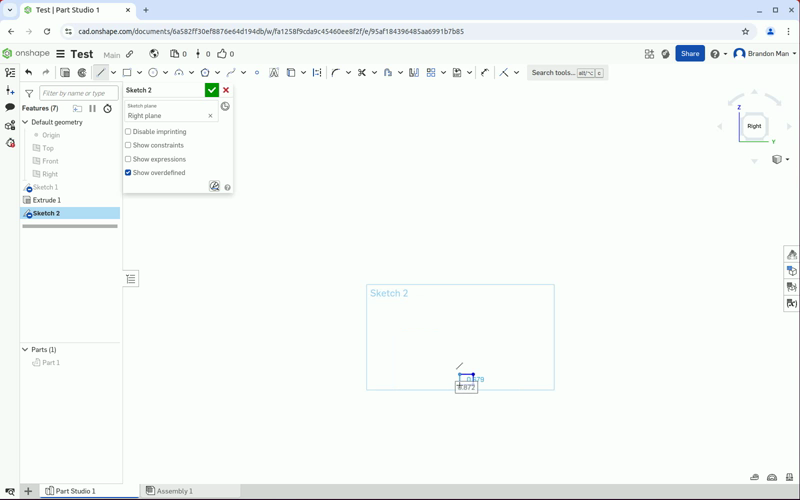
scroll(6)
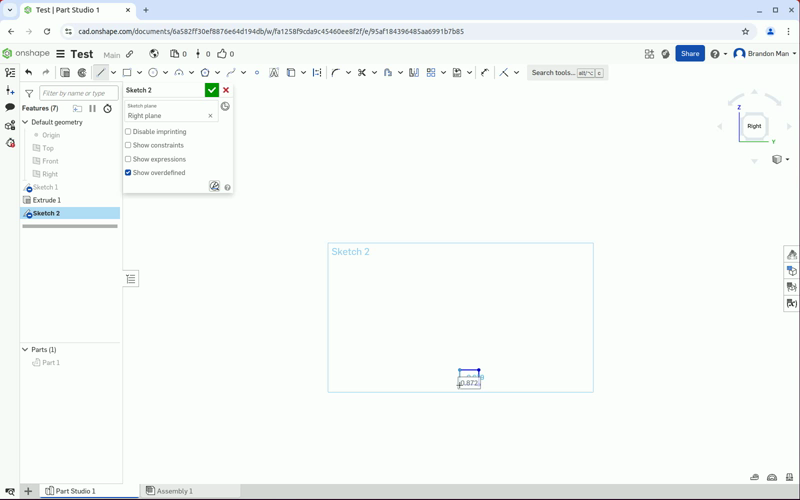
scroll(6)
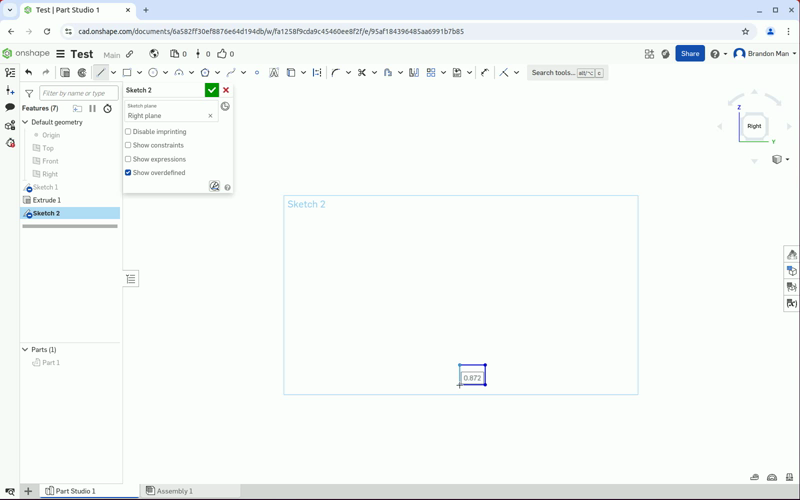
scroll(6)
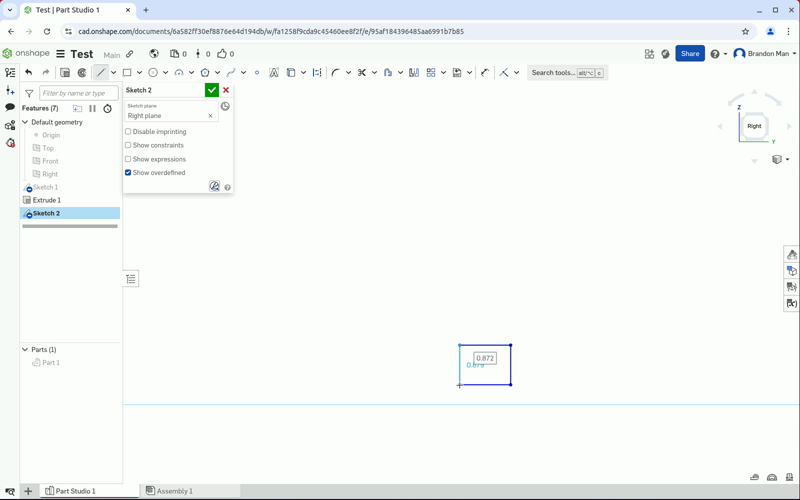
key_up(shift)
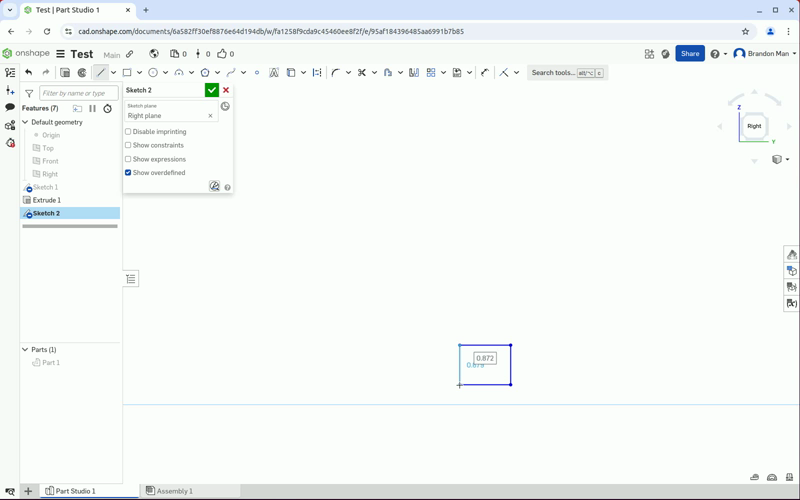
click(459, 384)
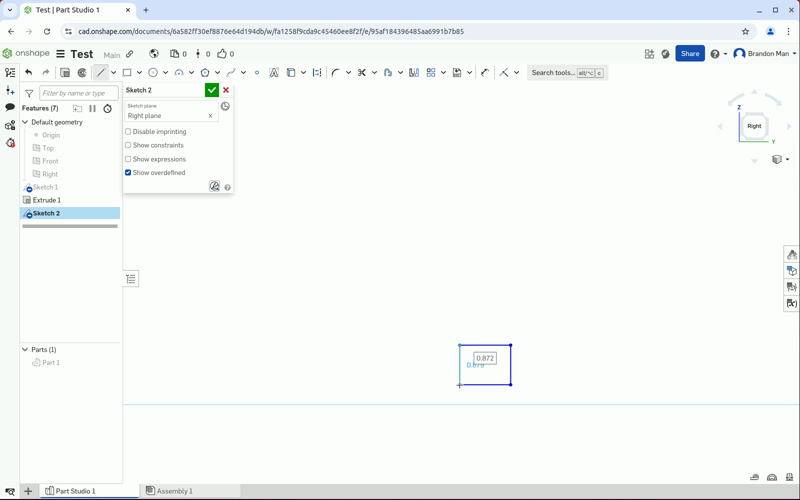
scroll(-6)
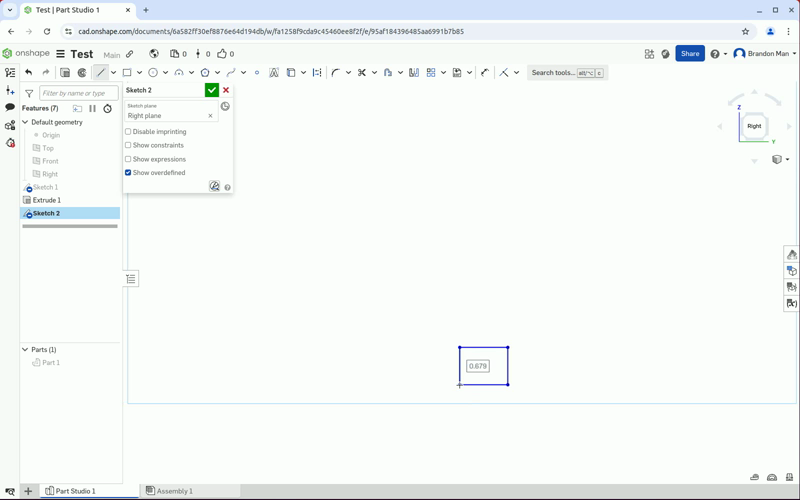
scroll(-6)
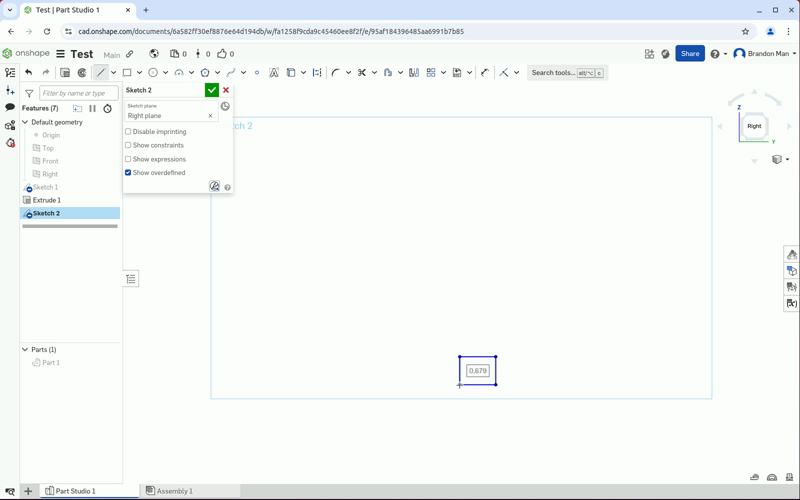
scroll(-6)
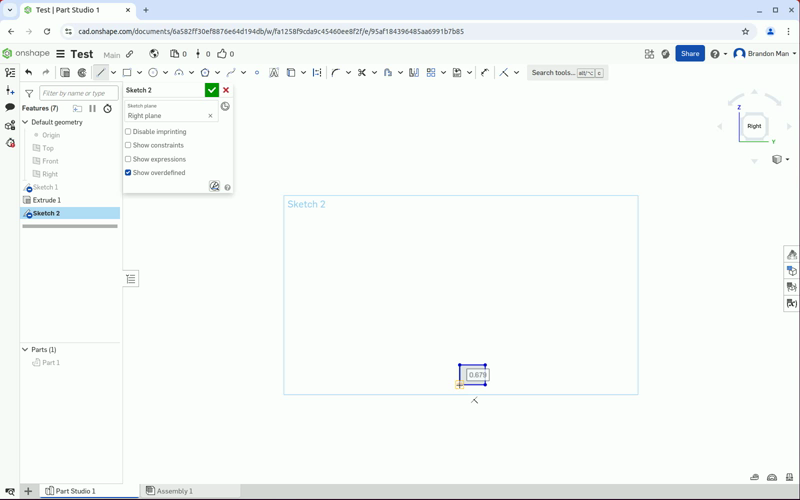
scroll(-6)
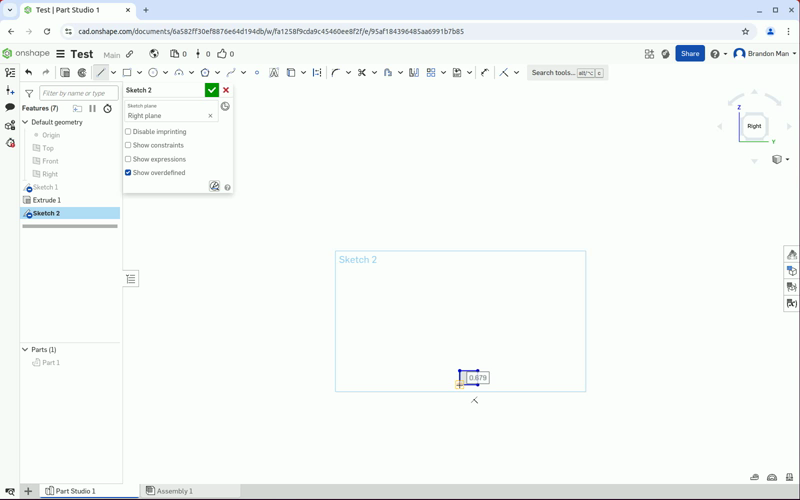
scroll(-6)
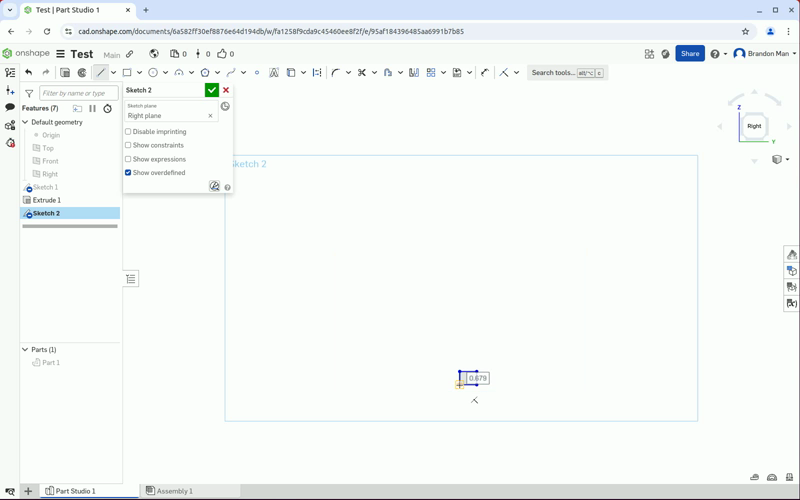
scroll(-6)
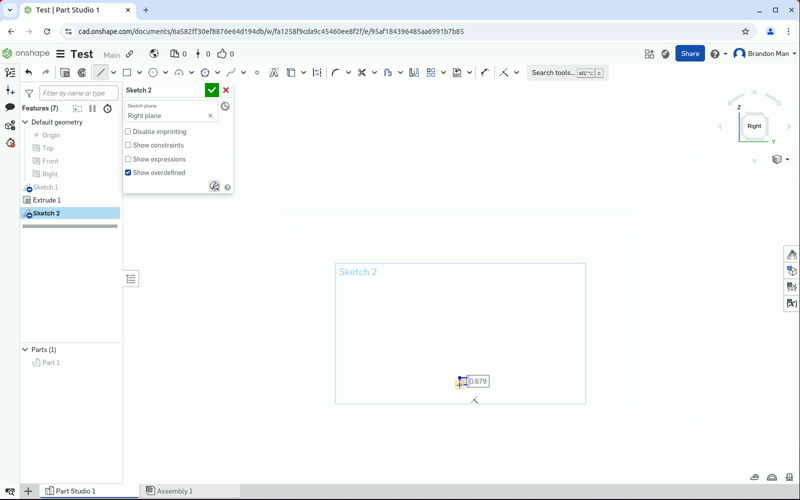
scroll(-6)
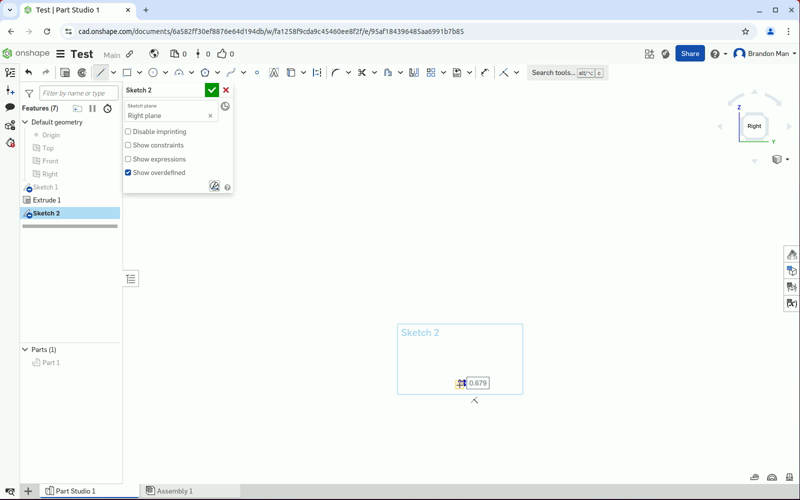
key(esc)
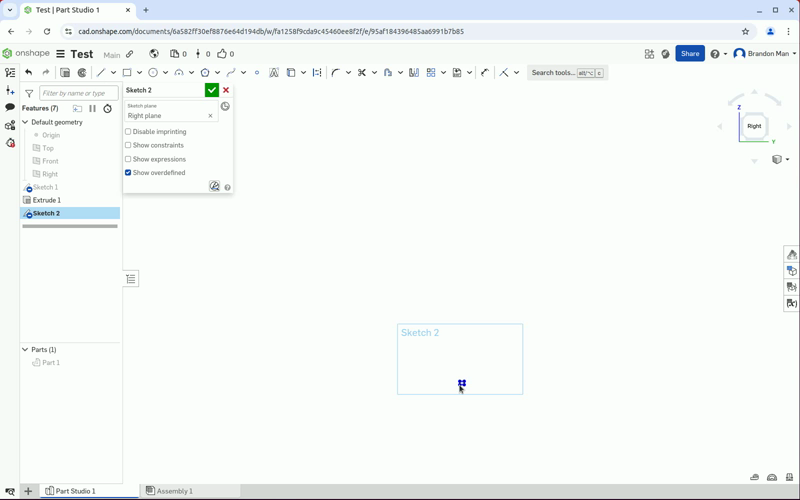
mouse_move(461, 381)
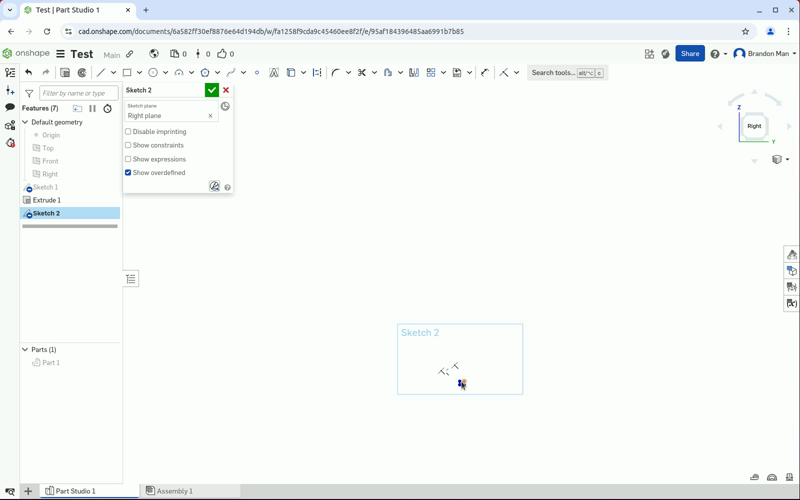
scroll(6)
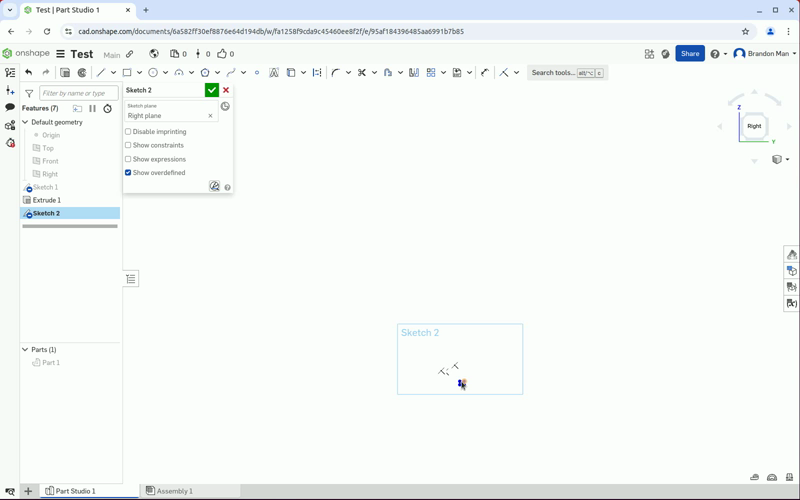
scroll(6)
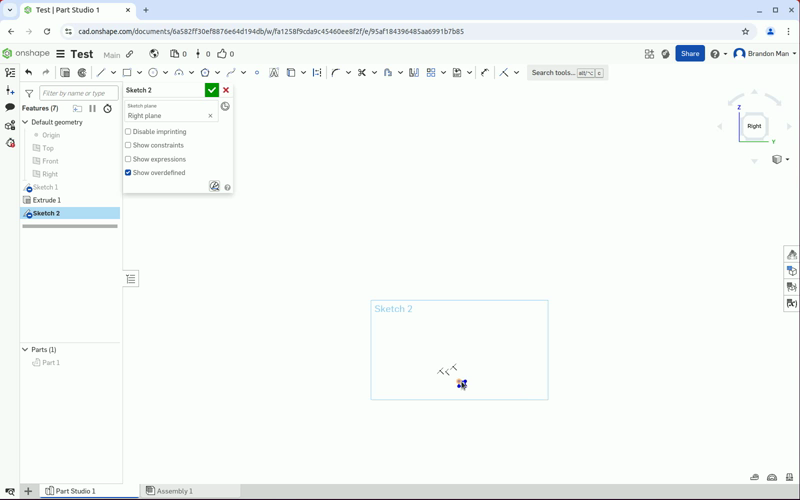
scroll(6)
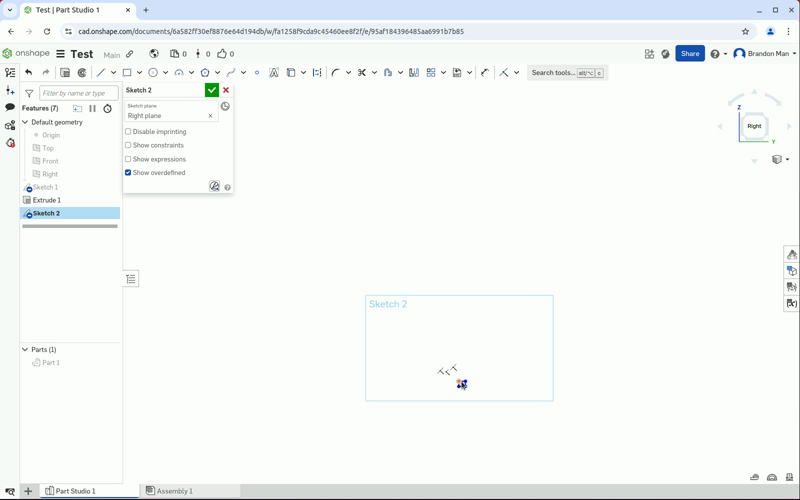
scroll(6)
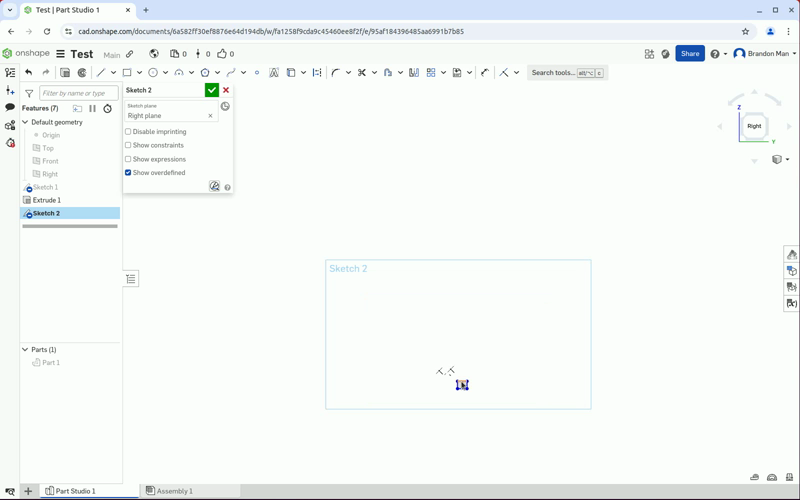
scroll(6)
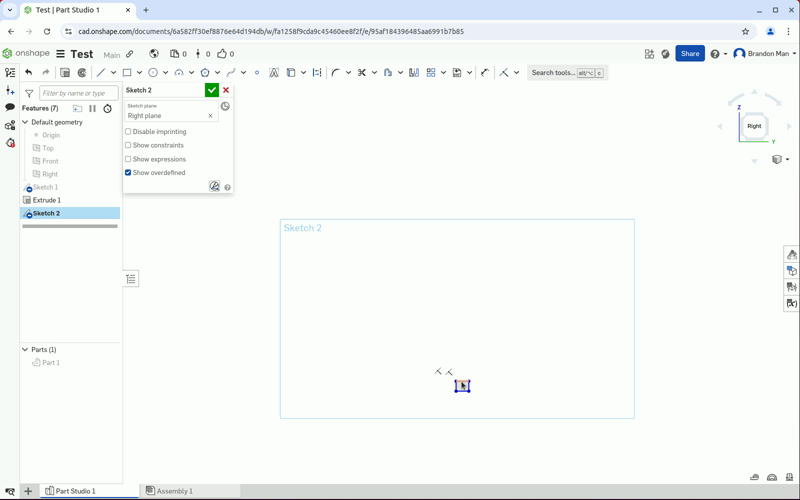
scroll(6)
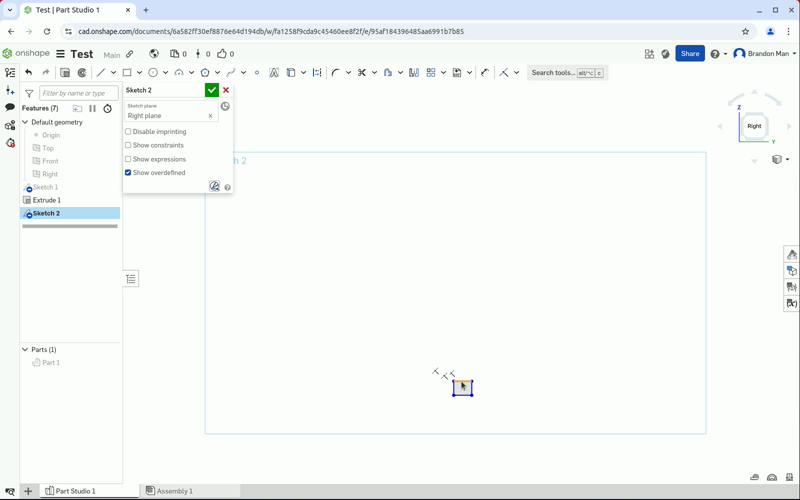
scroll(6)
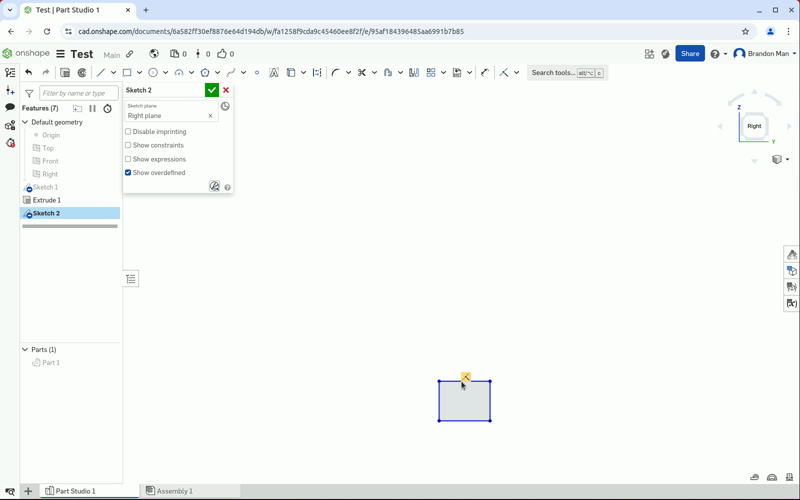
click(461, 381)
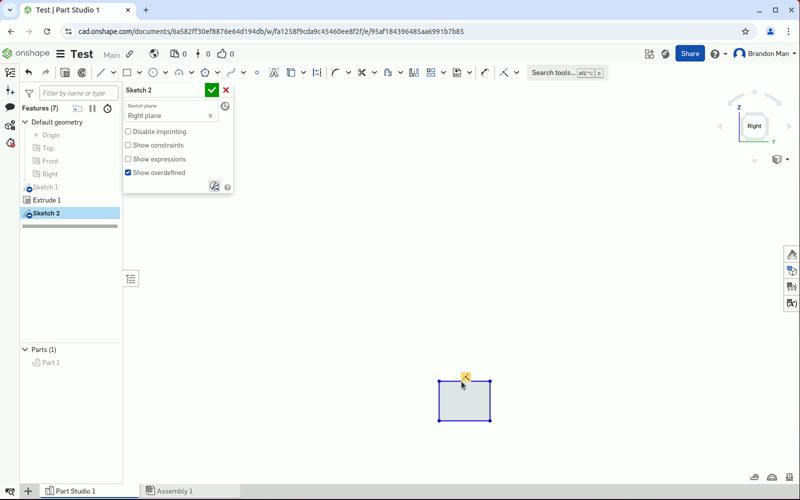
scroll(-6)
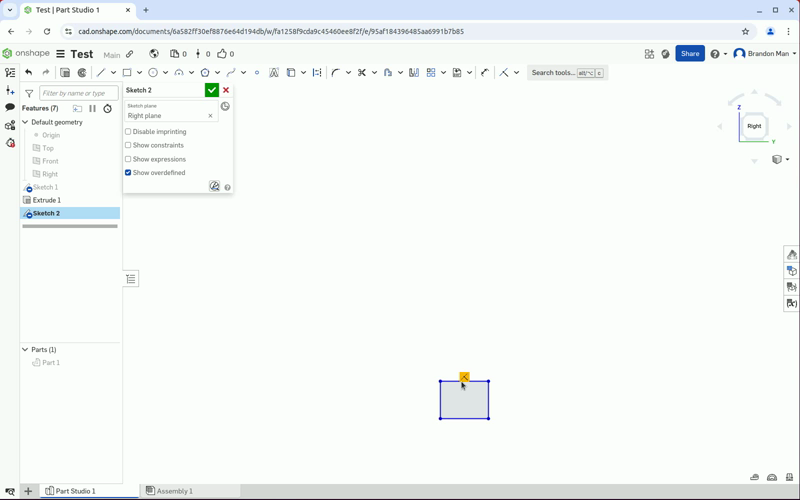
scroll(-6)
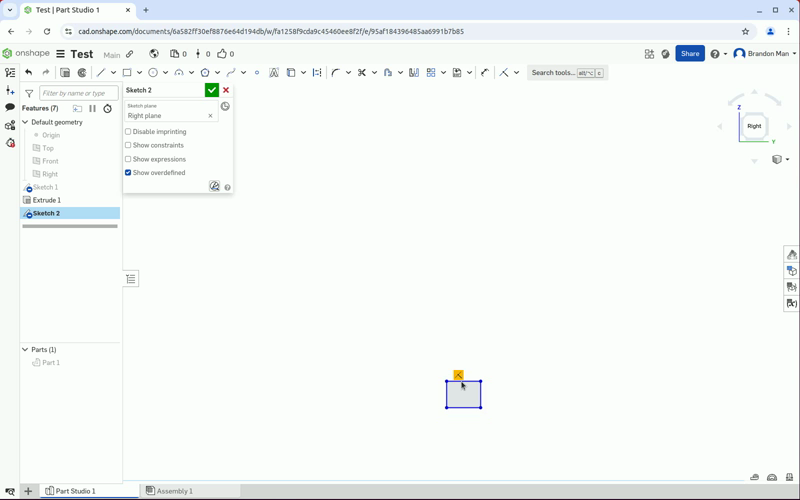
scroll(-6)
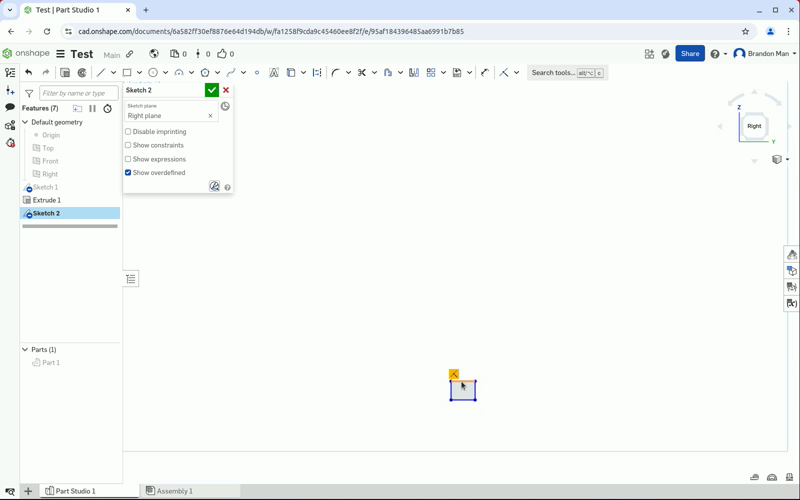
scroll(-6)
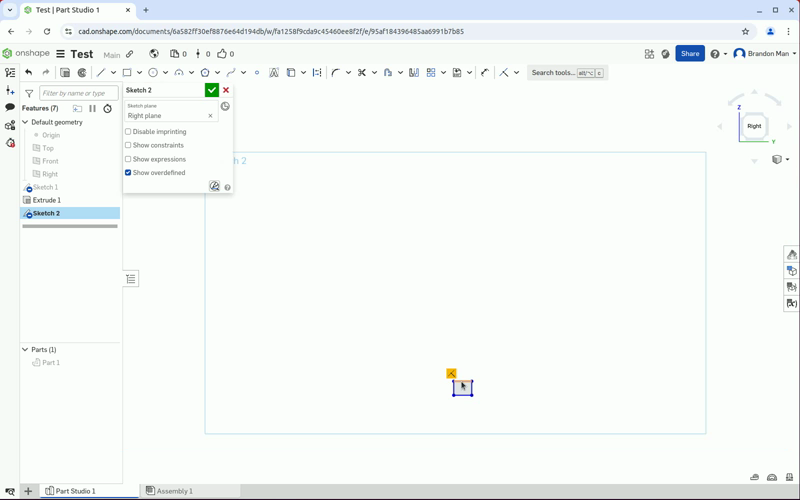
scroll(-6)
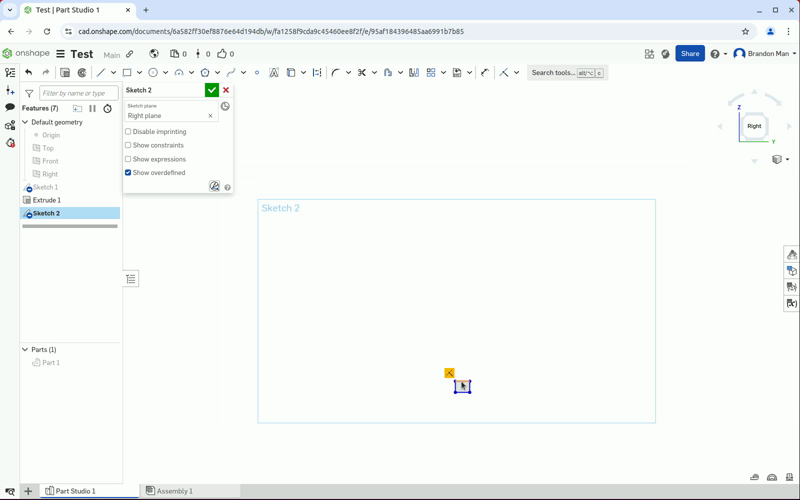
scroll(-6)
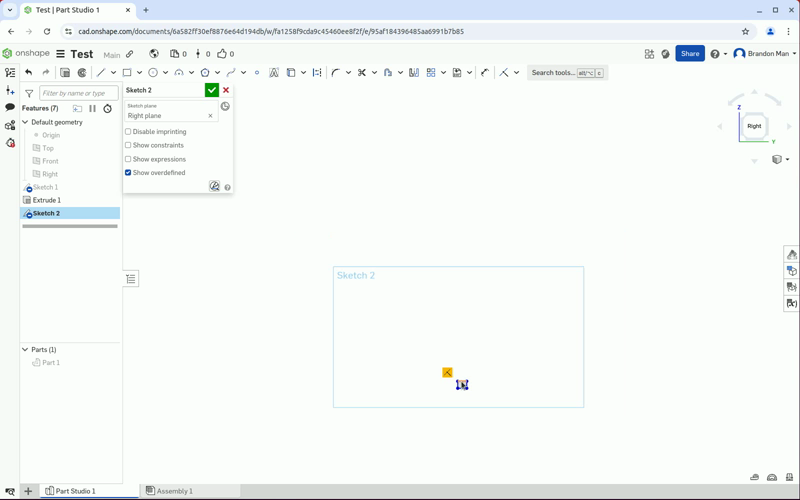
scroll(-6)
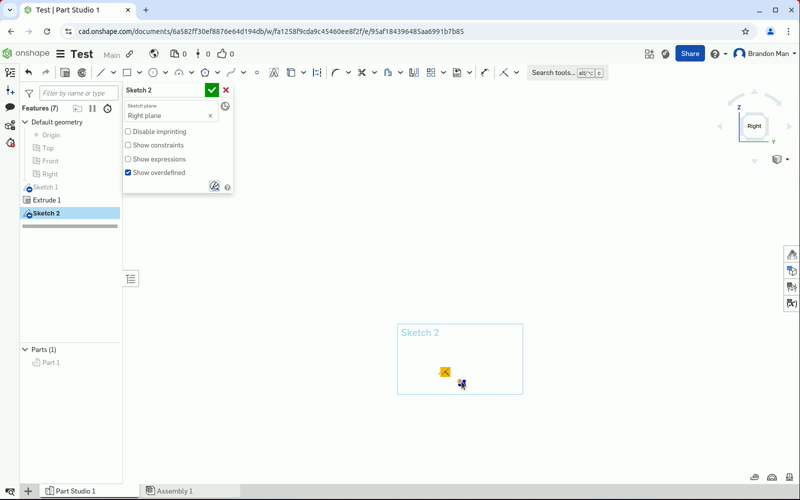
mouse_move(73, 352)
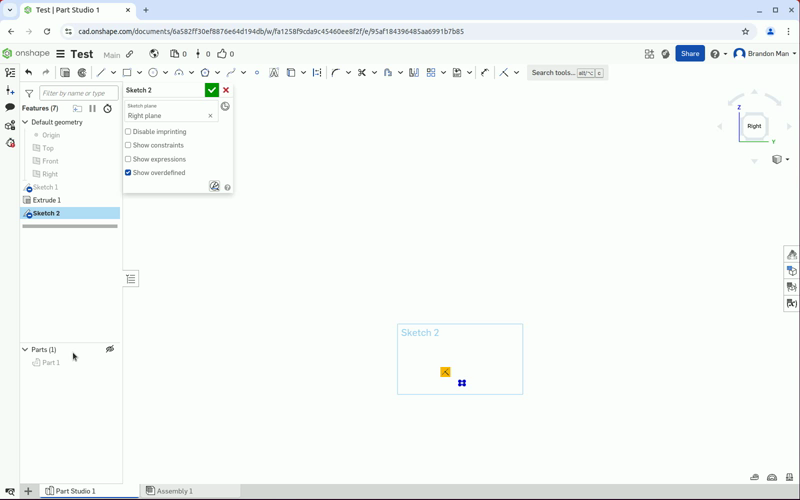
key(shift+y)
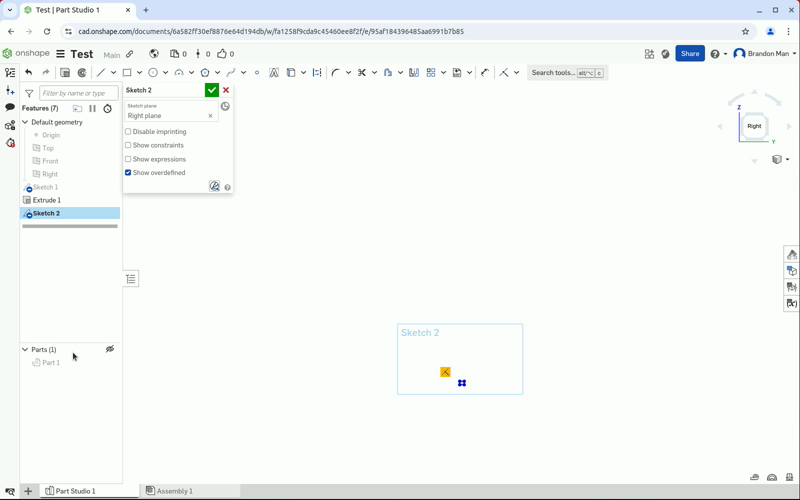
key(shift+e)
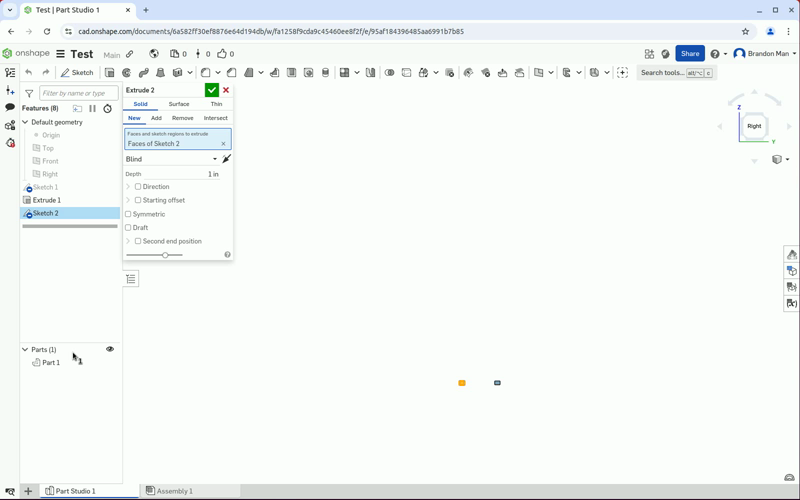
mouse_move(143, 106)
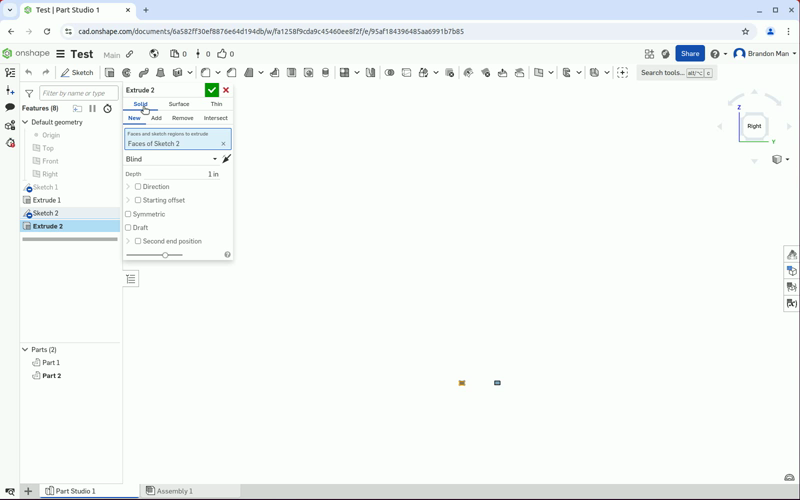
click(143, 106)
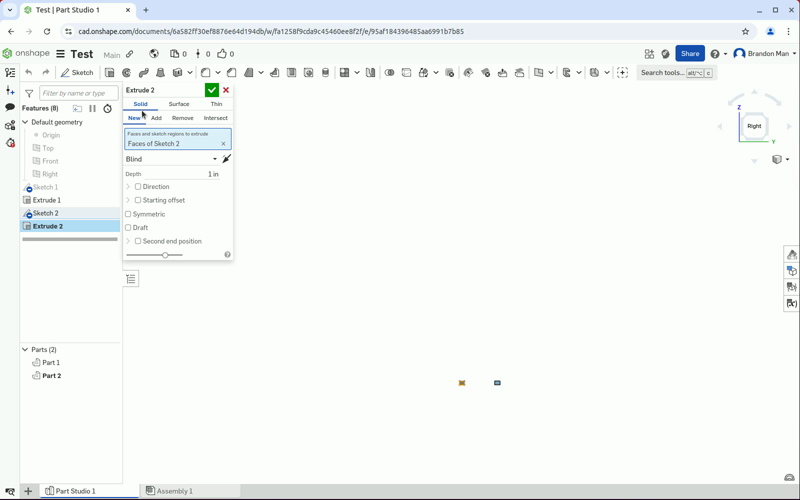
mouse_move(137, 120)
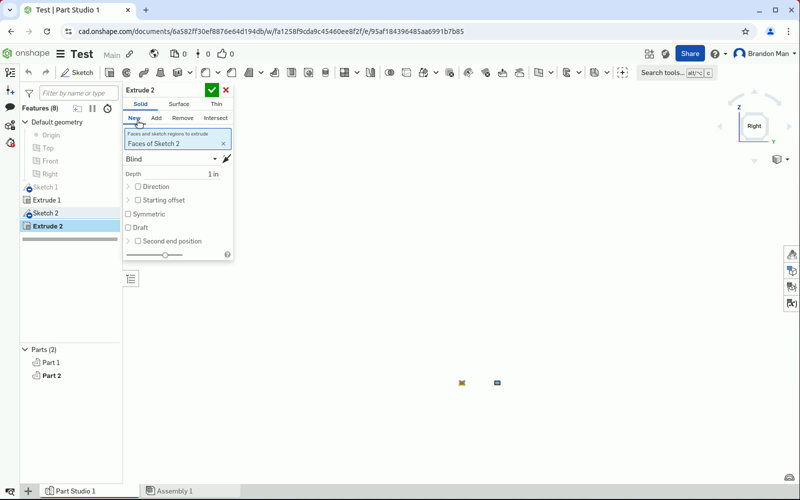
click(137, 120)
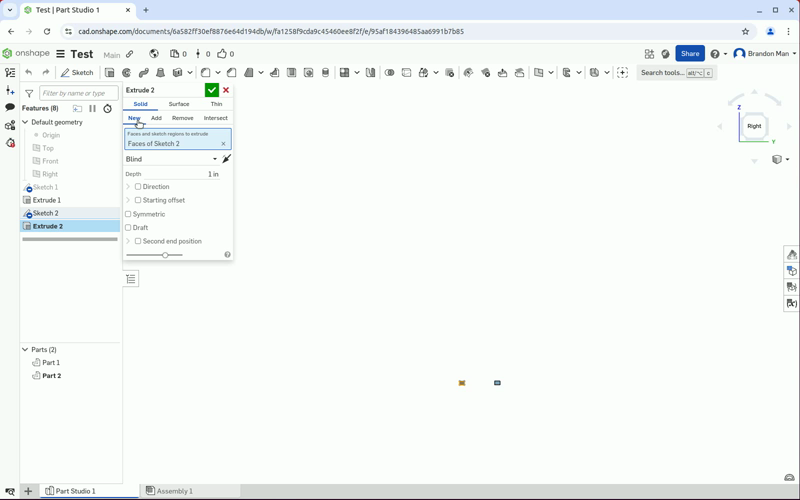
key(tab, 4)
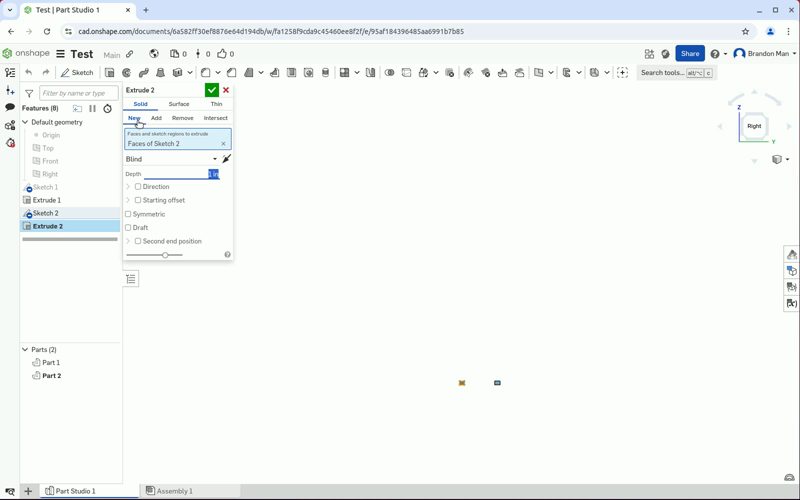
text(0.481)
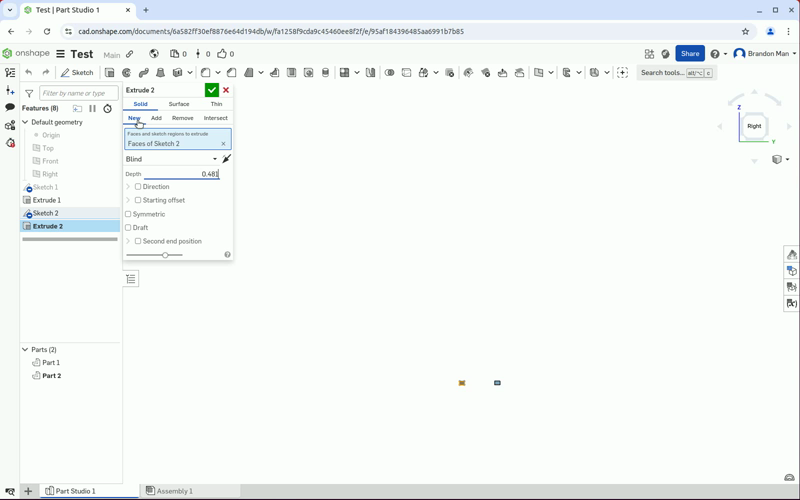
key(enter)
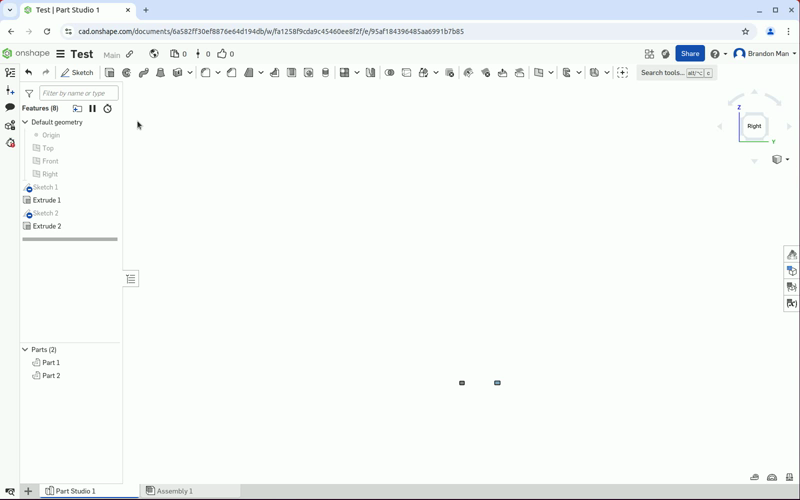
key(shift+h)
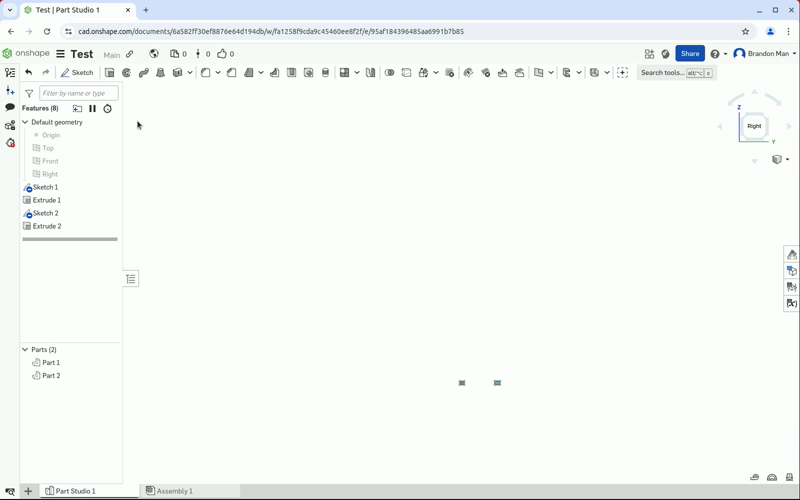
key(shift+h)
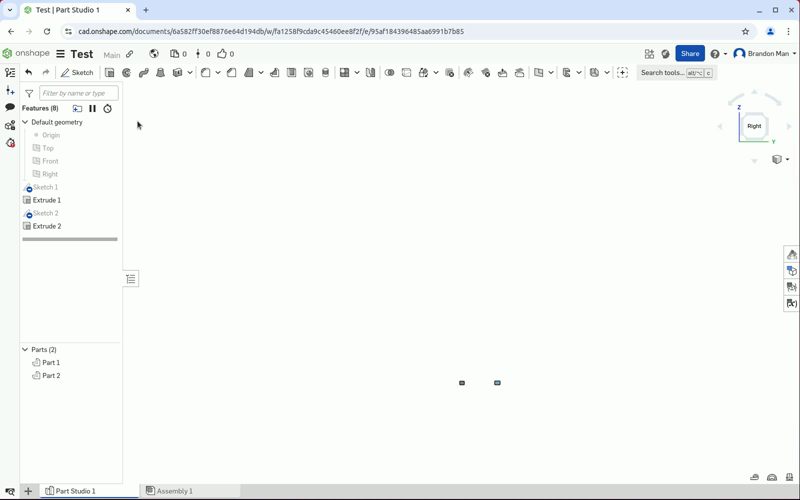
mouse_move(73, 189)
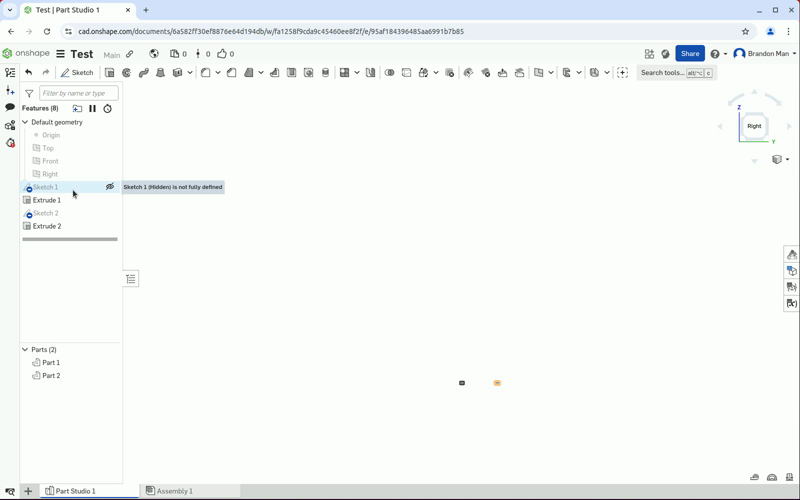
click(73, 189)
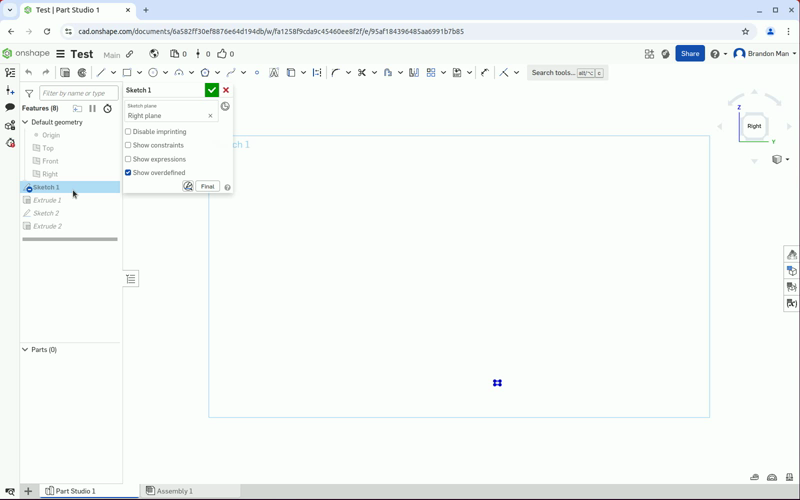
mouse_move(229, 92)
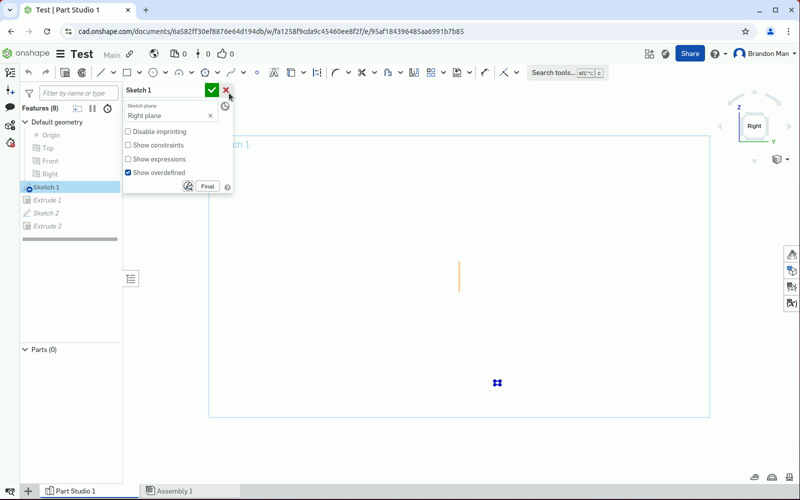
click(229, 92)
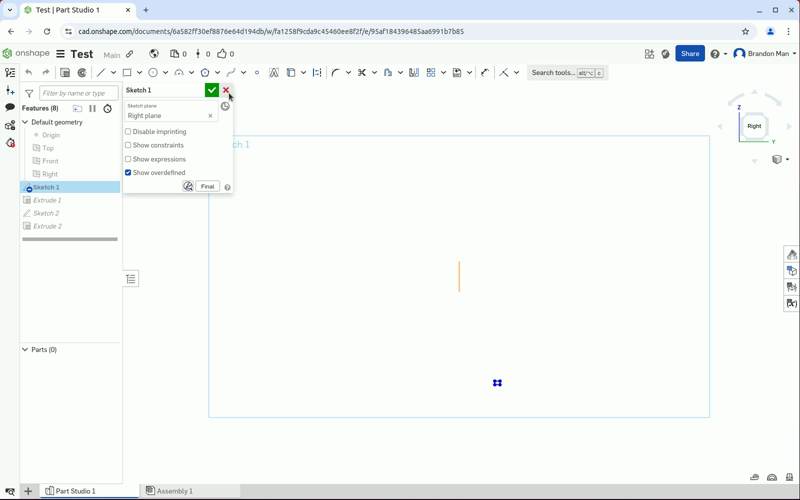
key(shift+s)
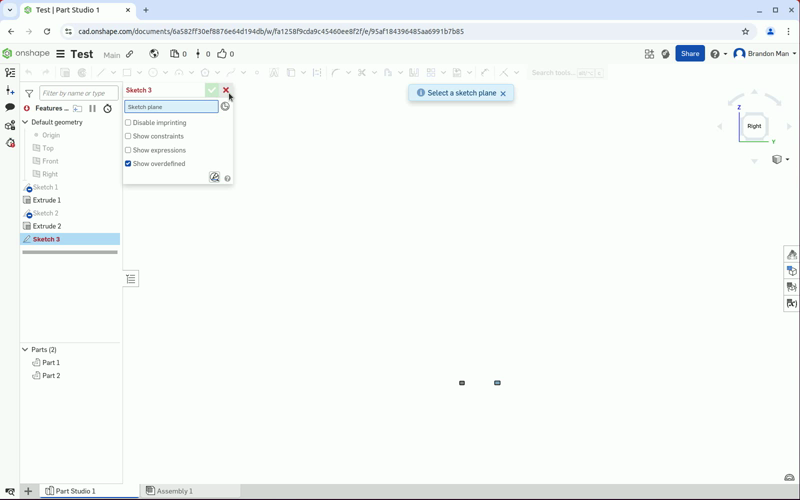
mouse_move(73, 176)
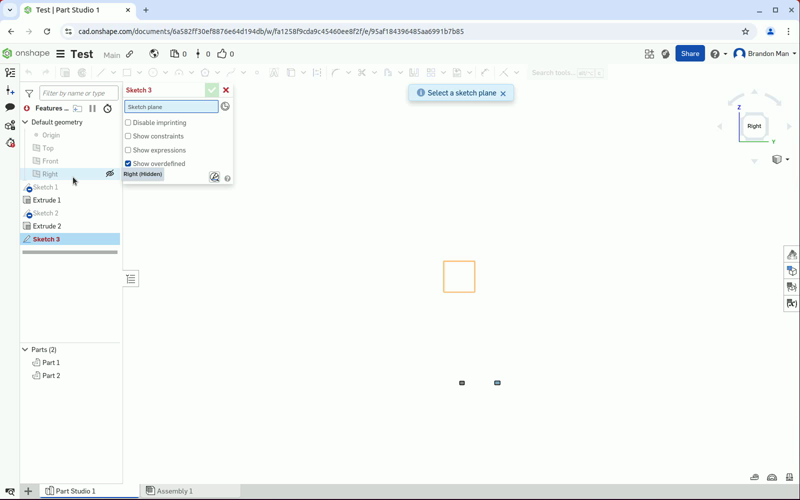
click(73, 176)
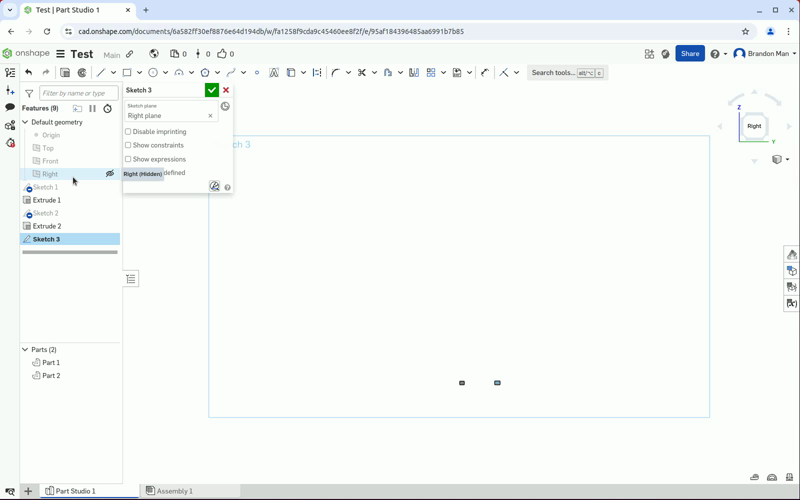
mouse_move(73, 352)
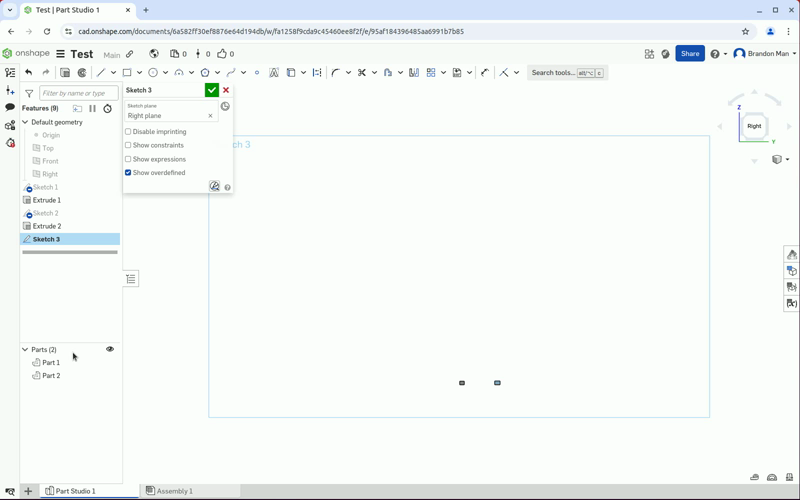
key(y)
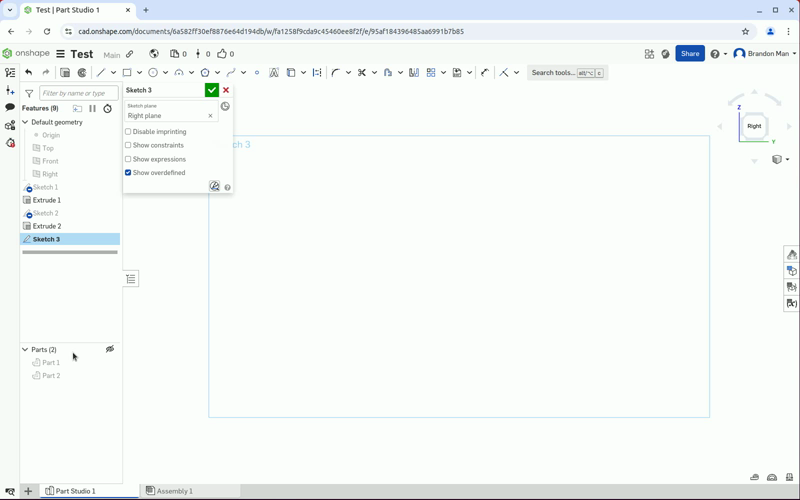
key(l)
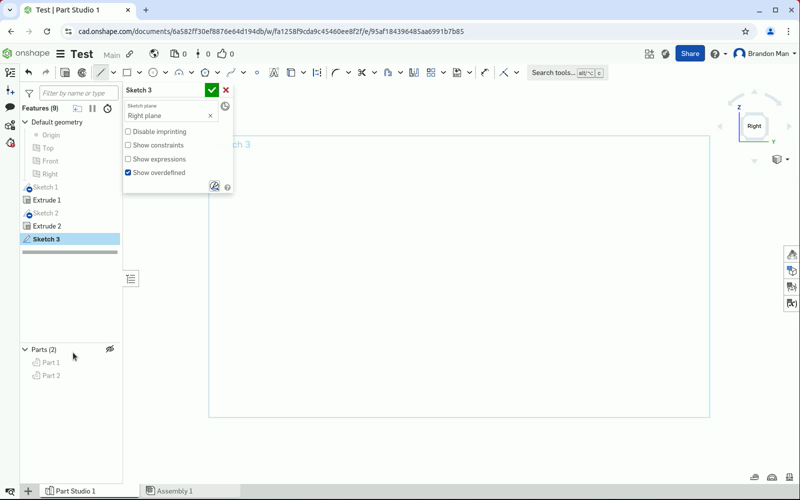
key_down(shift)
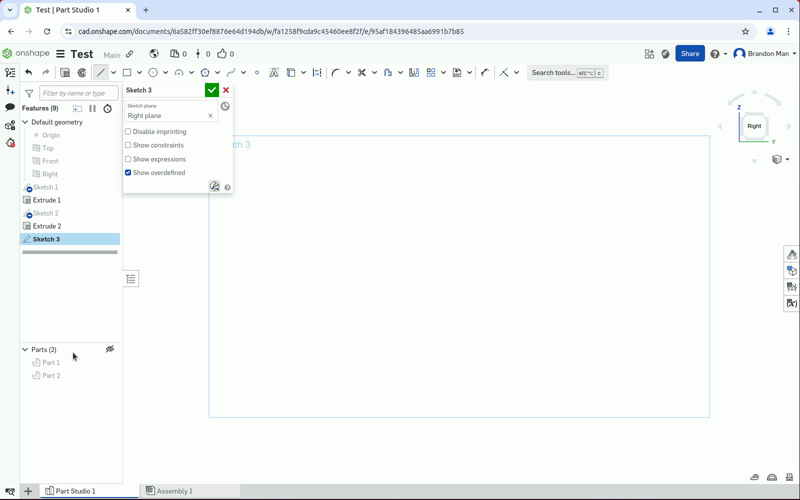
mouse_move(423, 384)
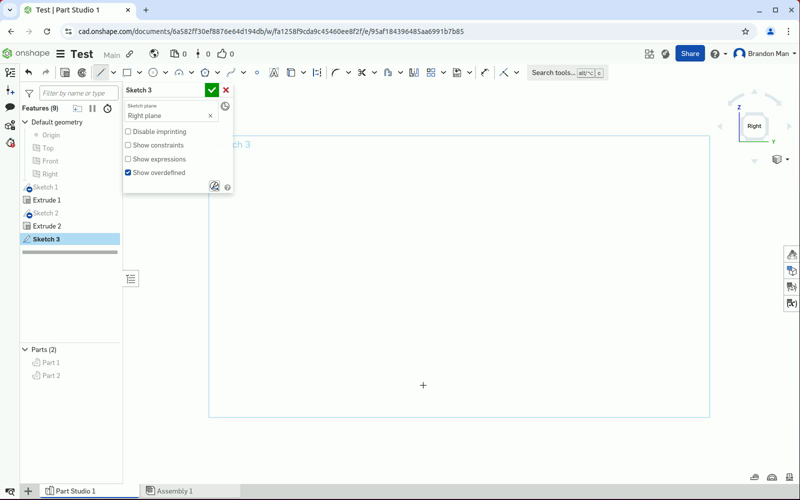
click(423, 384)
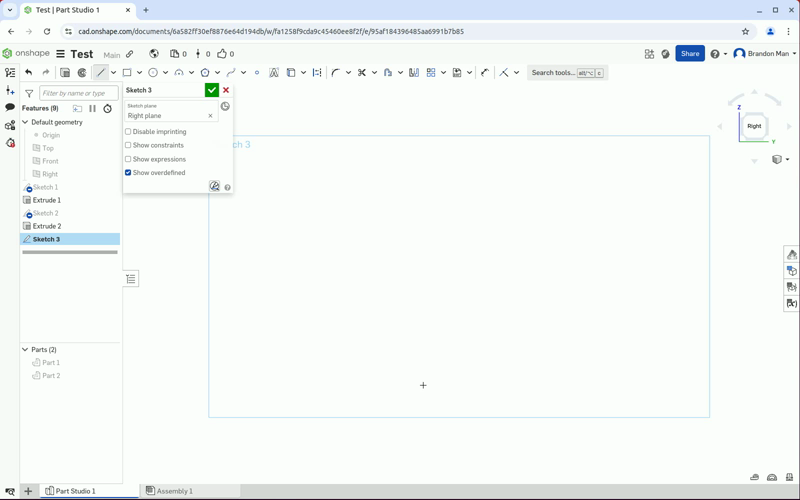
key_up(shift)
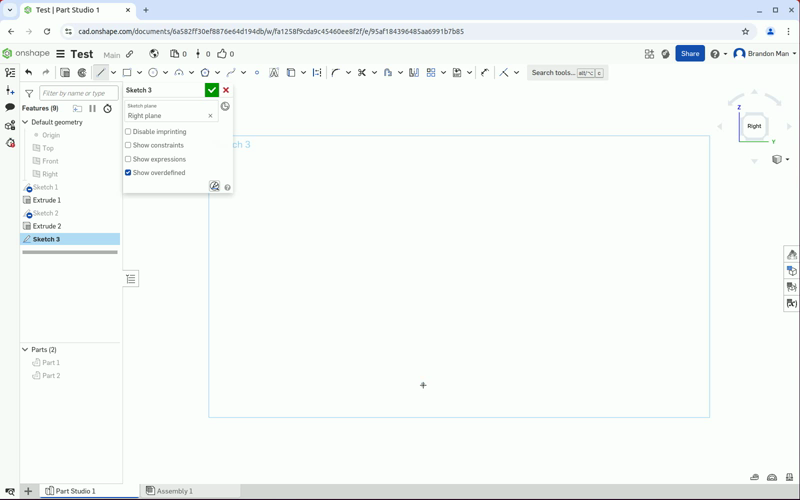
key_down(shift)
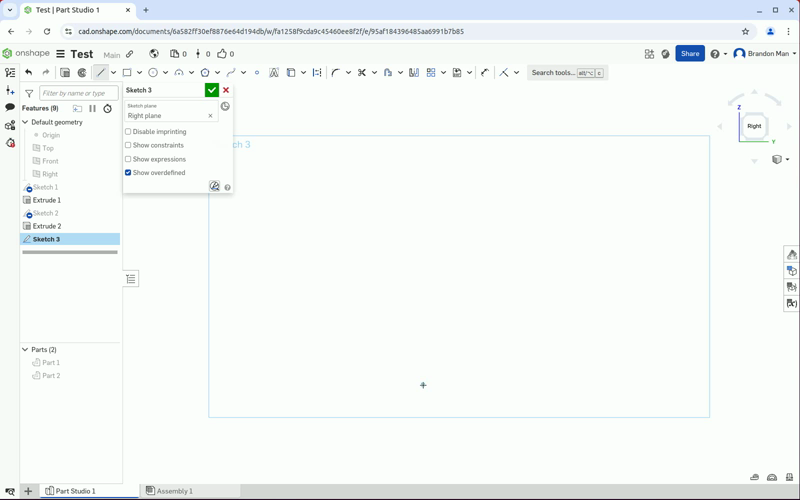
mouse_move(453, 384)
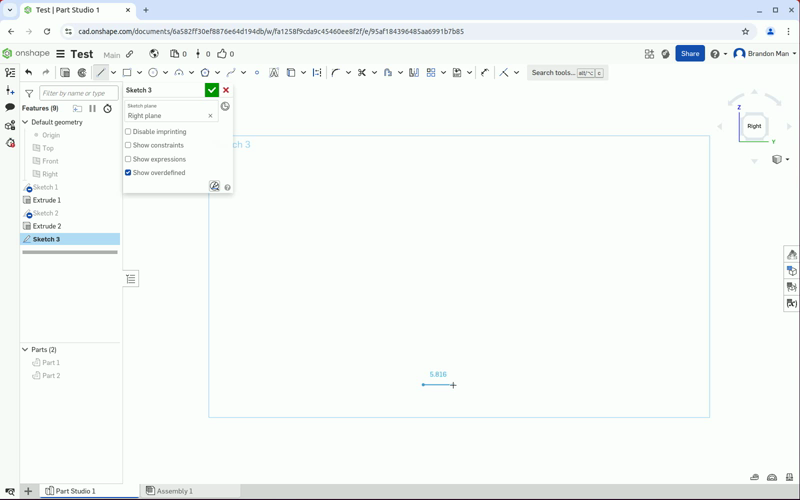
mouse_move(427, 384)
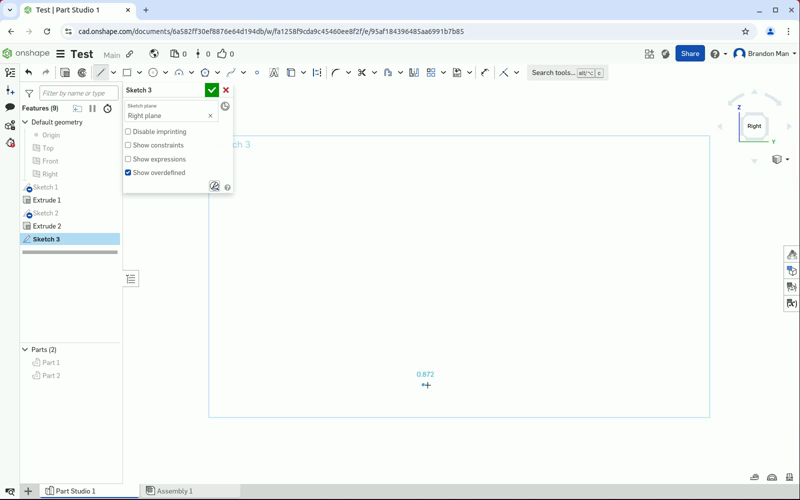
scroll(6)
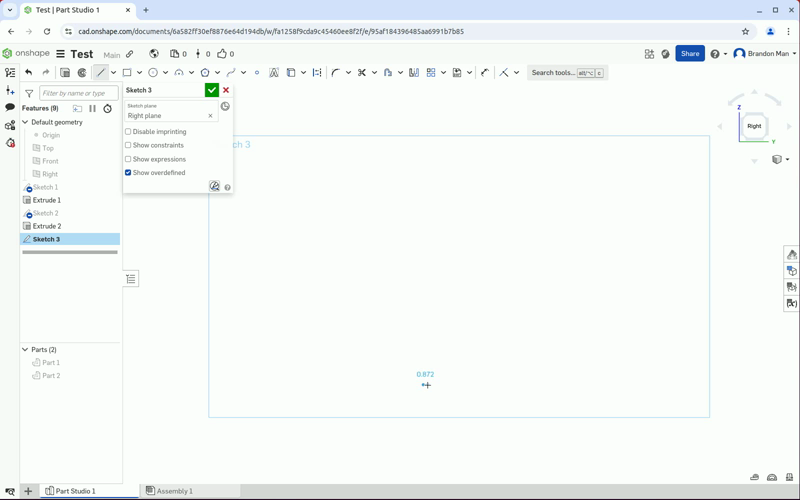
scroll(6)
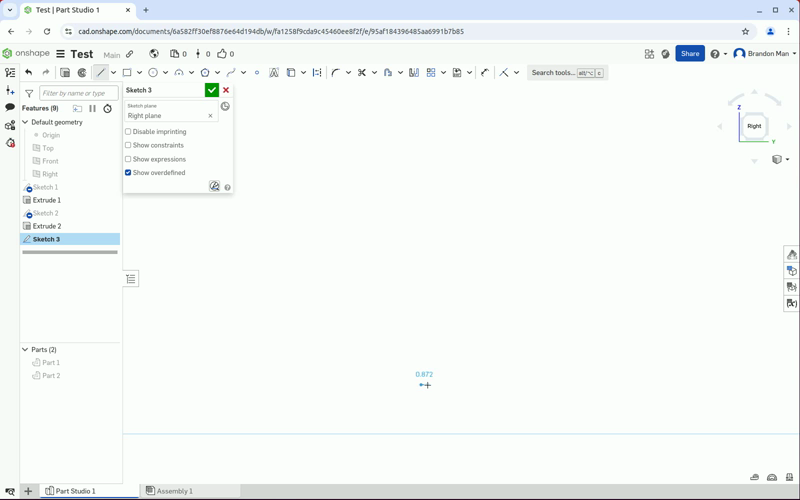
scroll(6)
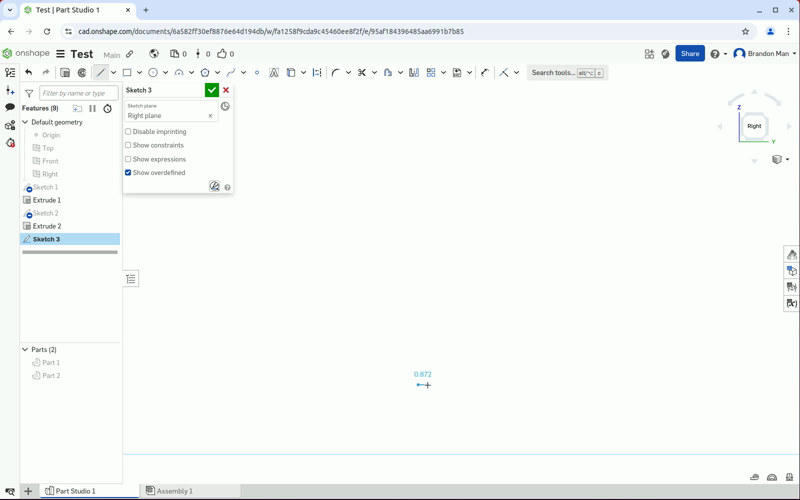
scroll(6)
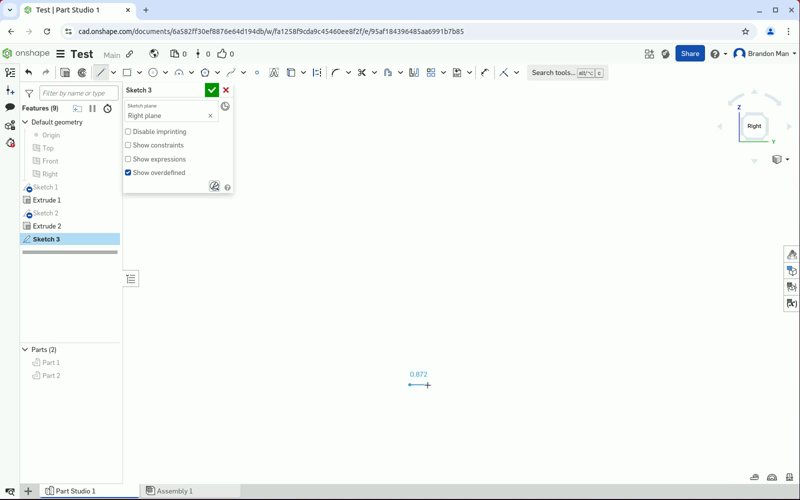
scroll(6)
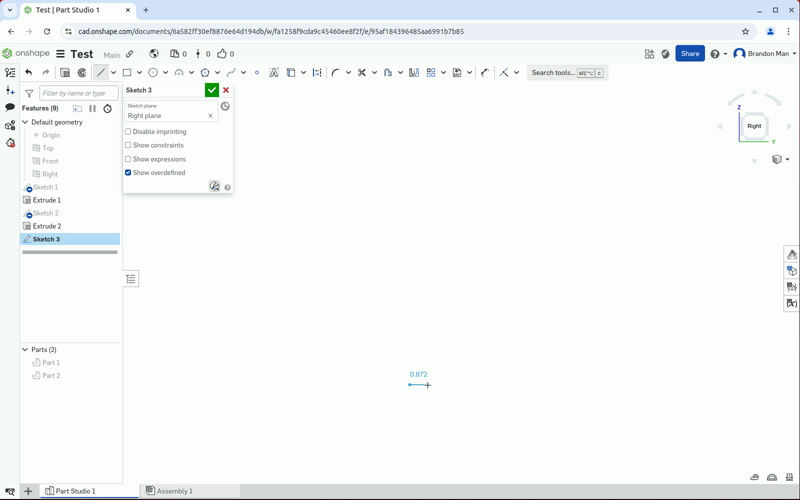
scroll(6)
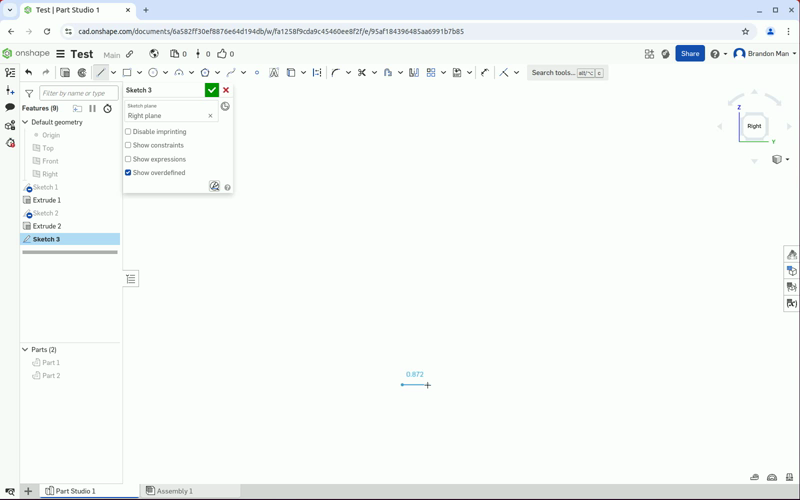
scroll(6)
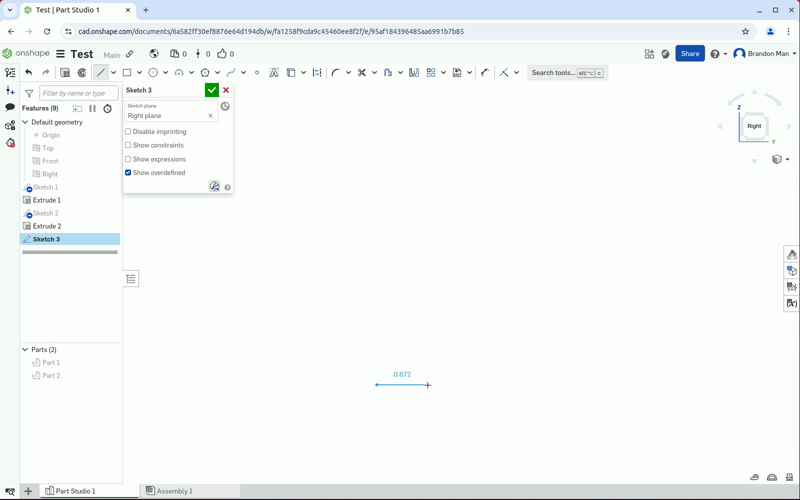
click(427, 384)
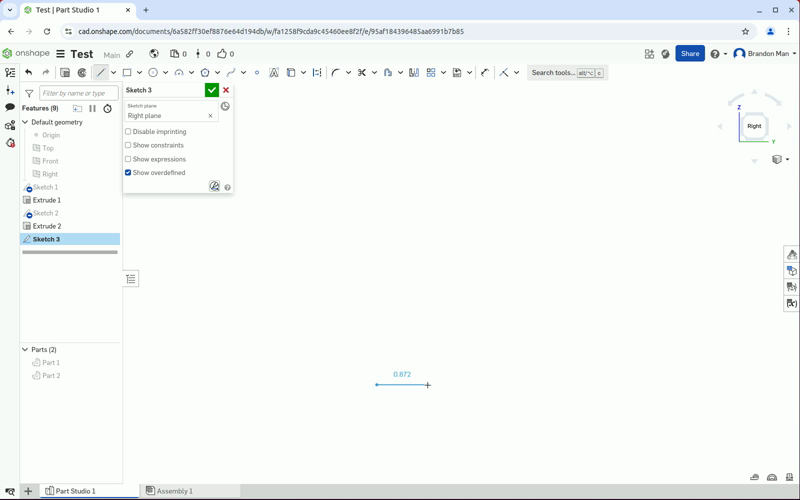
scroll(-6)
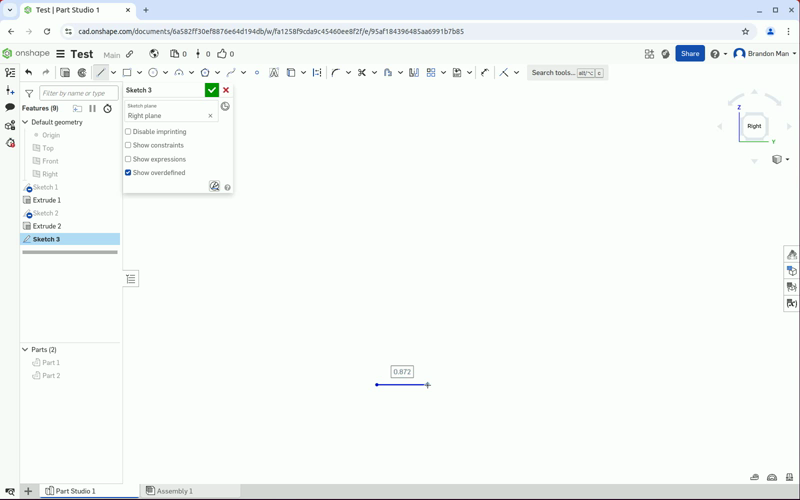
scroll(-6)
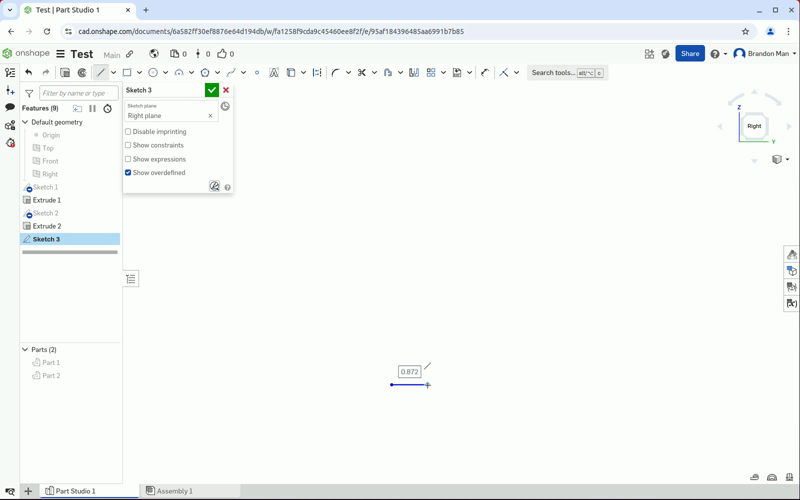
scroll(-6)
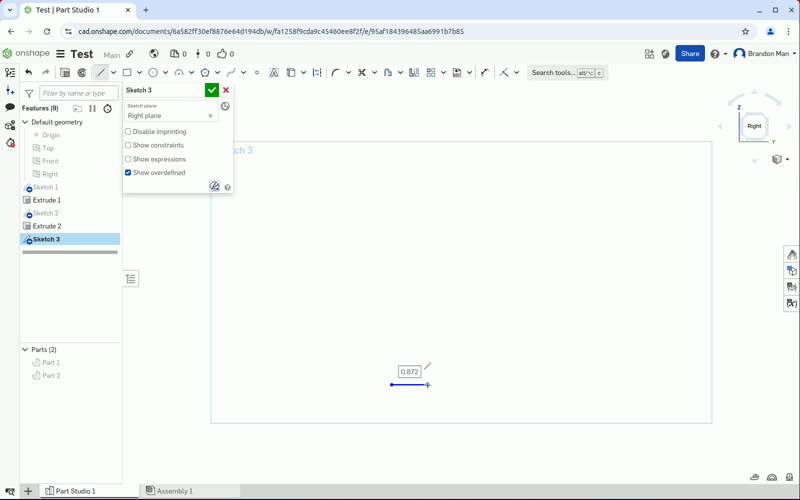
scroll(-6)
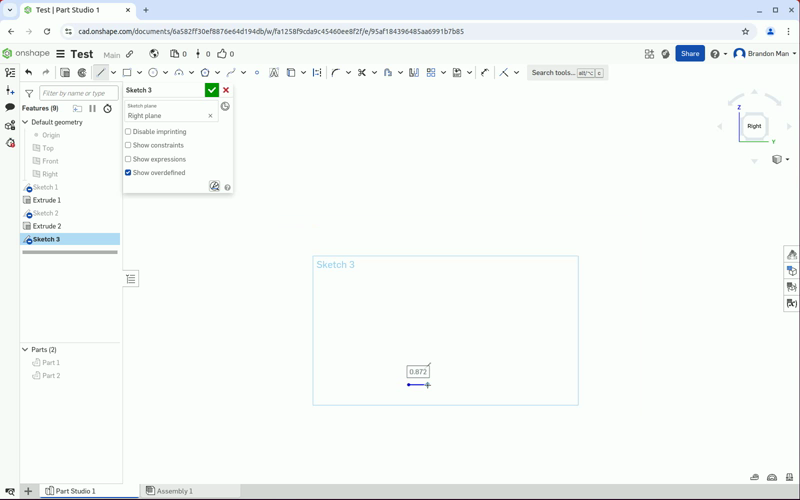
scroll(-6)
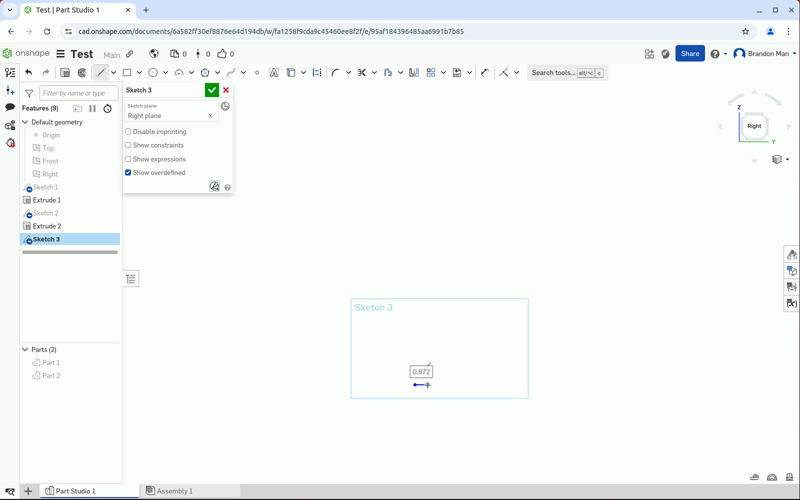
scroll(-6)
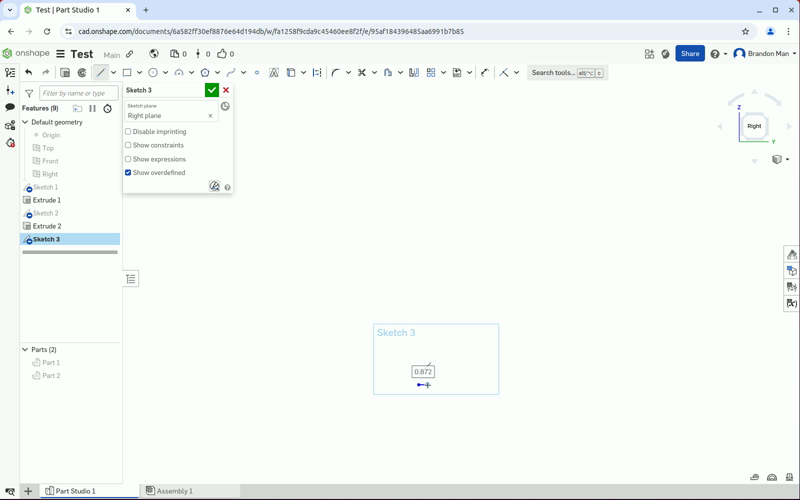
scroll(-6)
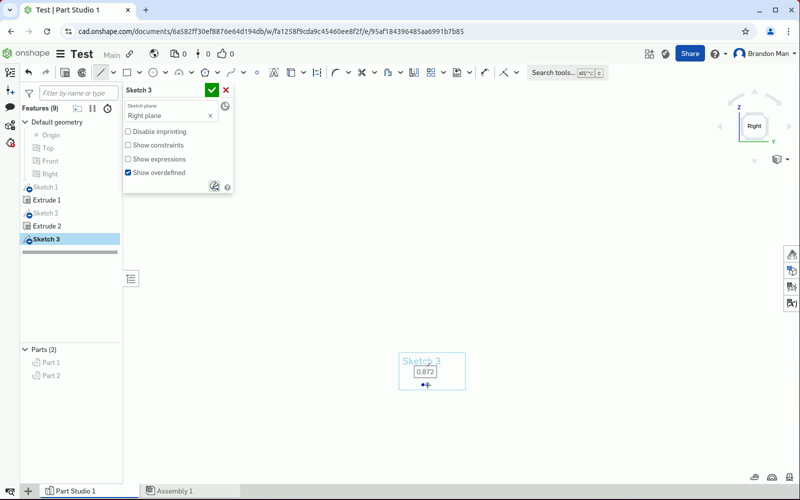
key_up(shift)
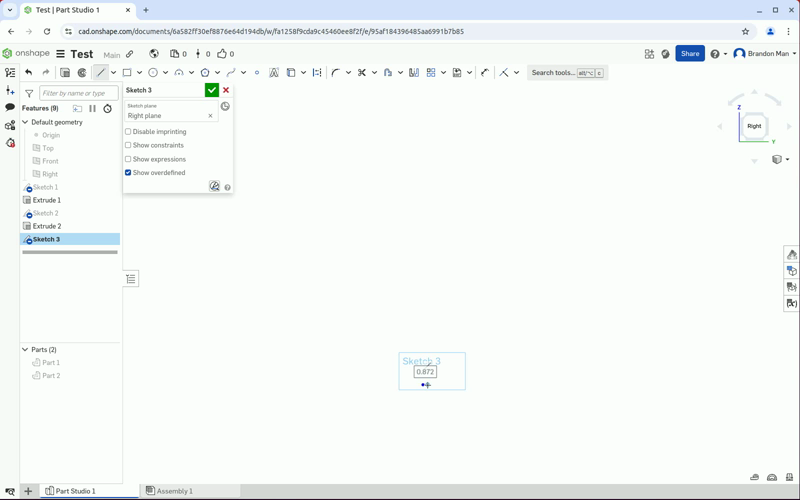
key_down(shift)
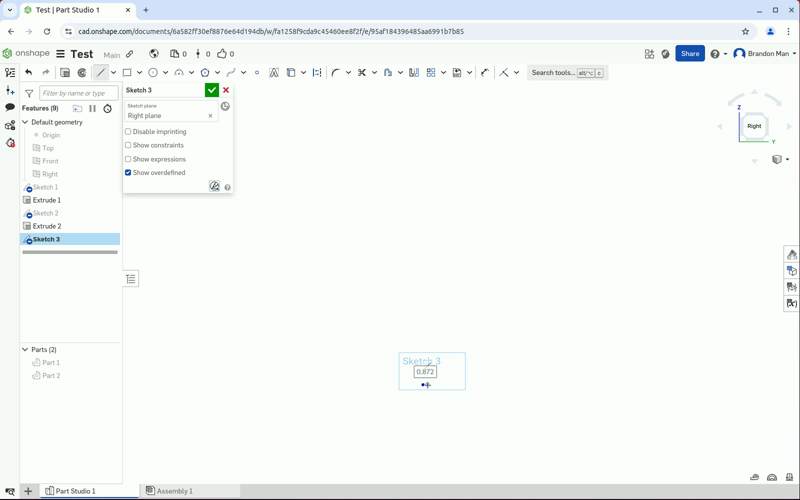
mouse_move(457, 384)
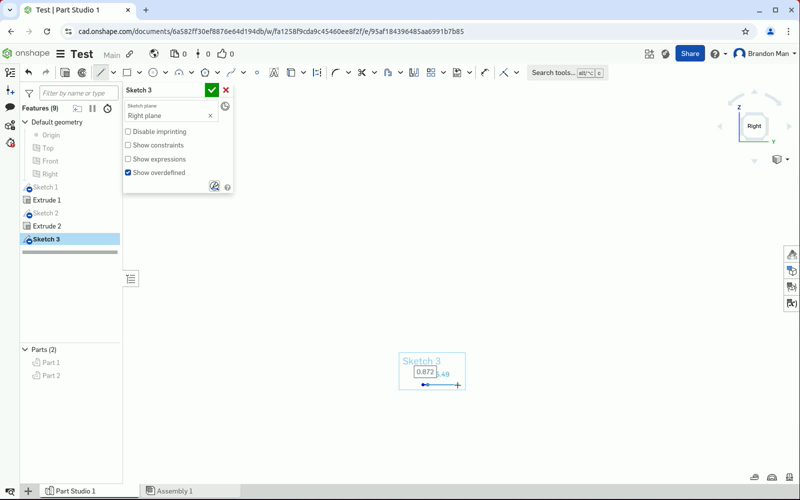
mouse_move(427, 381)
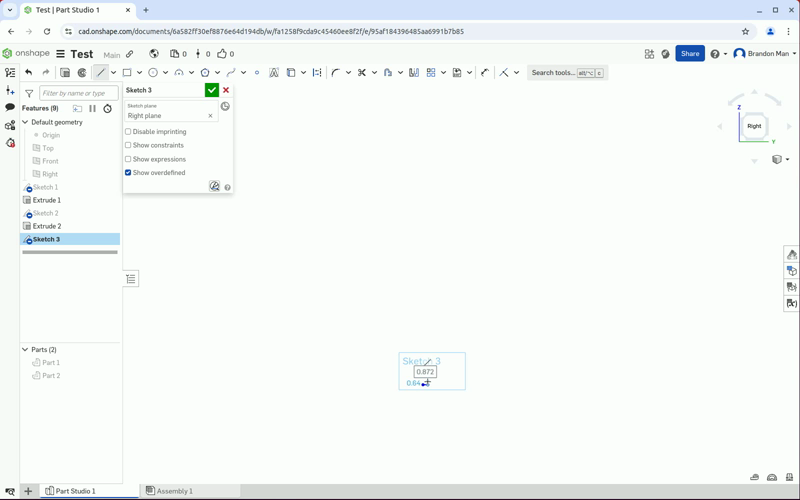
scroll(6)
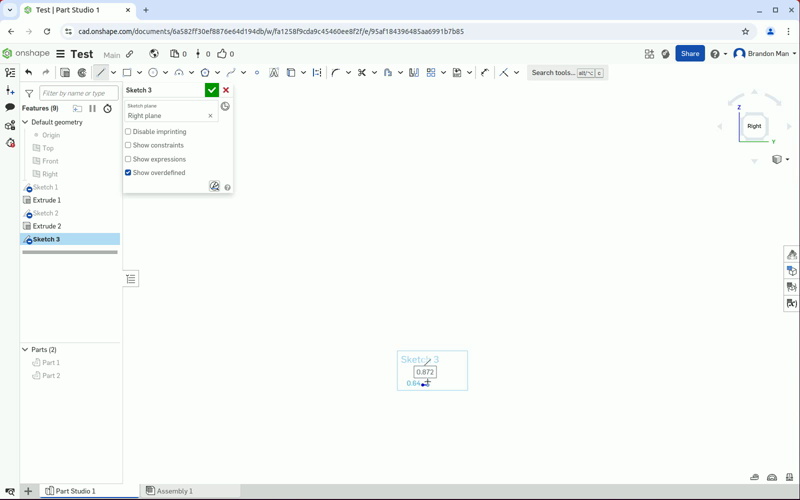
scroll(6)
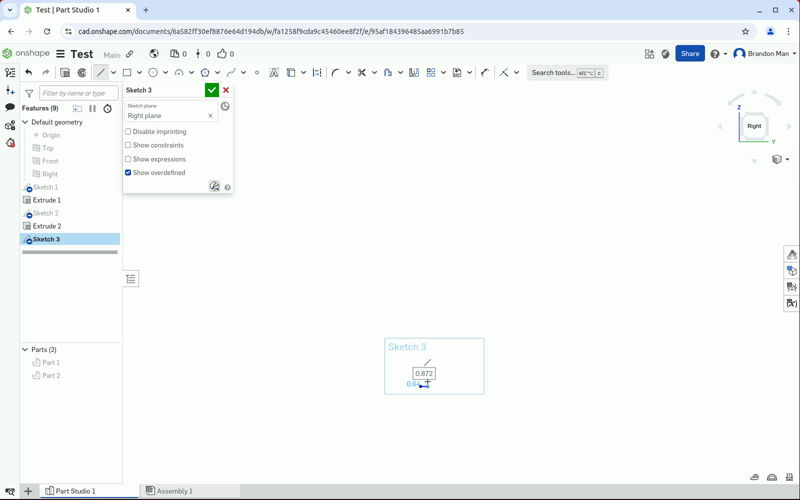
scroll(6)
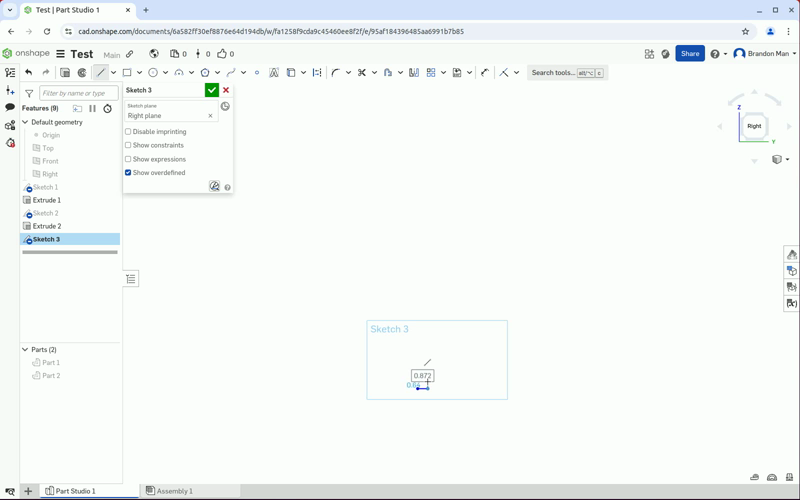
scroll(6)
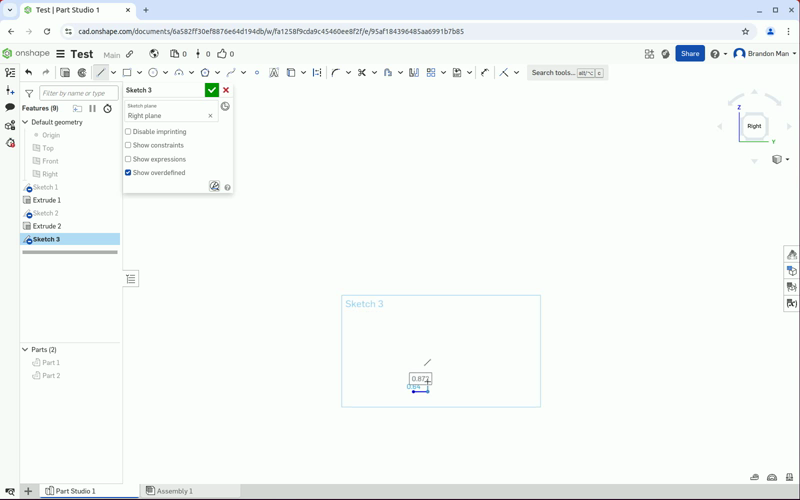
scroll(6)
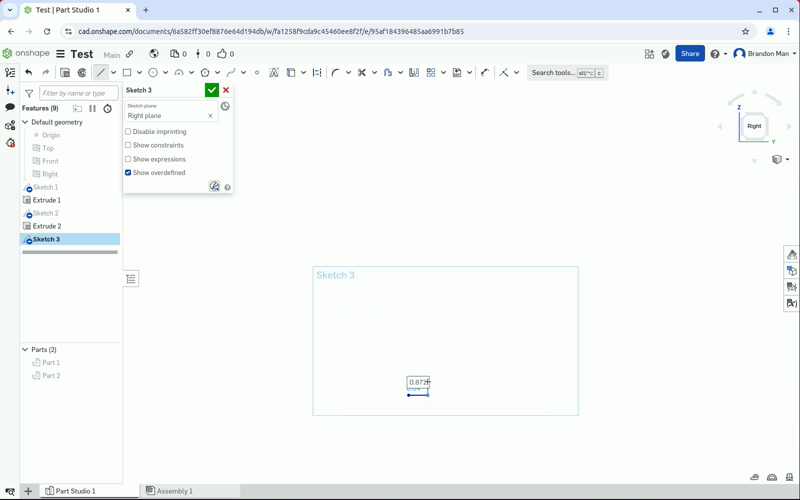
scroll(6)
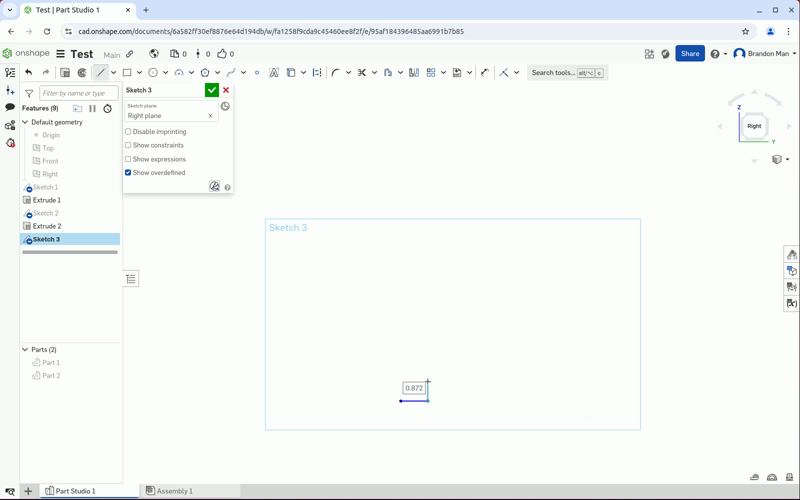
scroll(6)
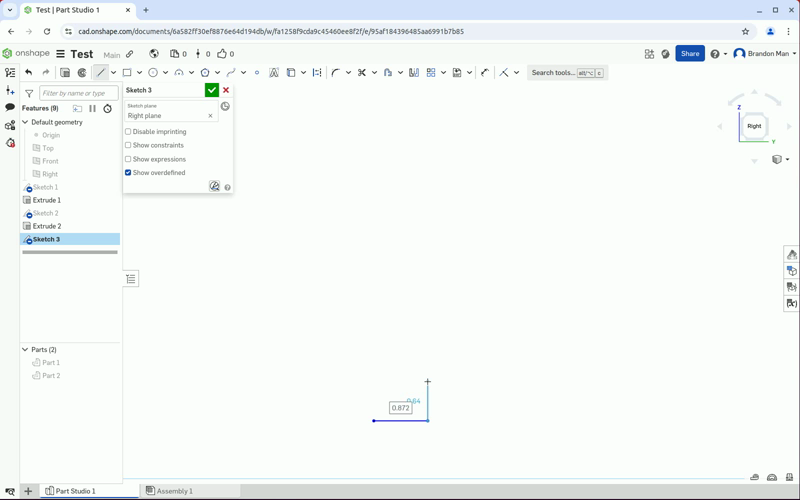
click(427, 381)
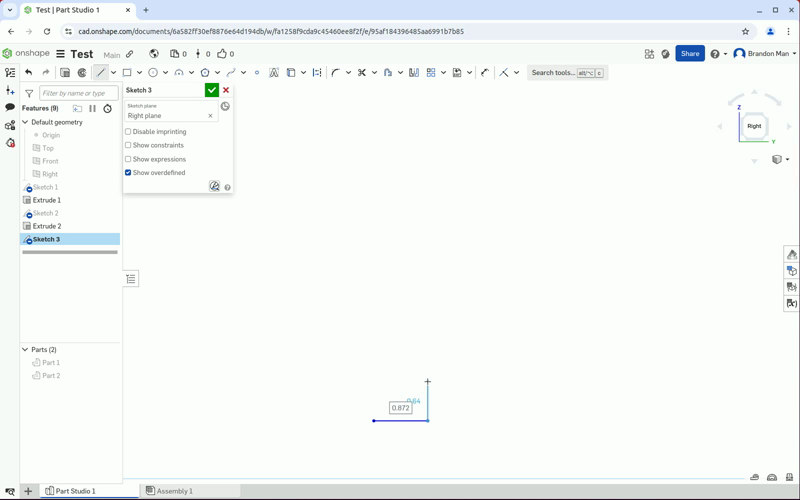
scroll(-6)
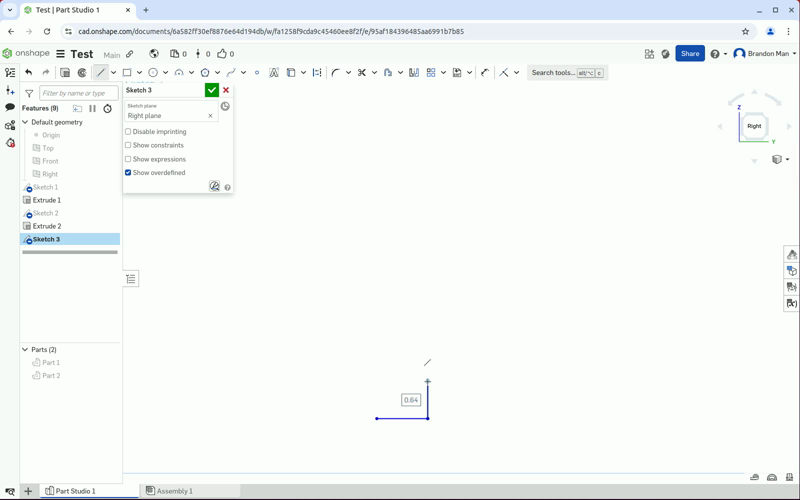
scroll(-6)
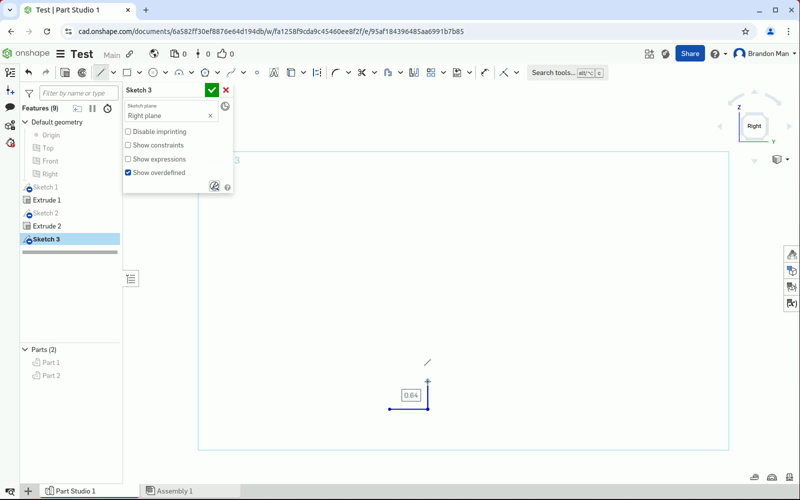
scroll(-6)
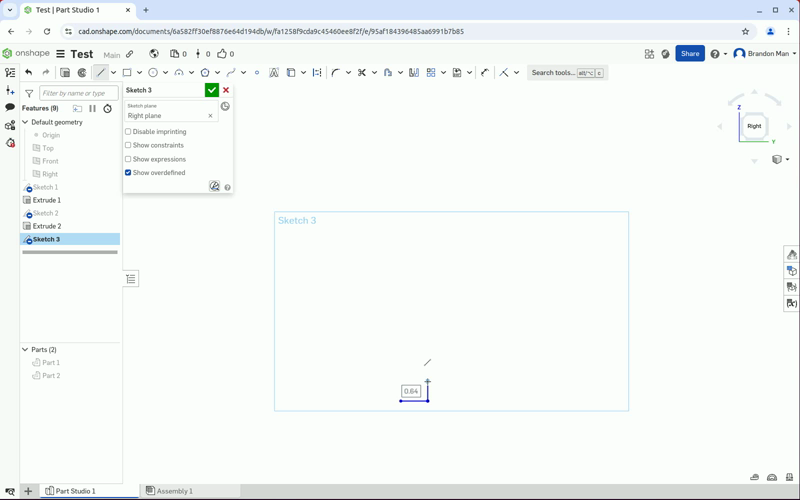
scroll(-6)
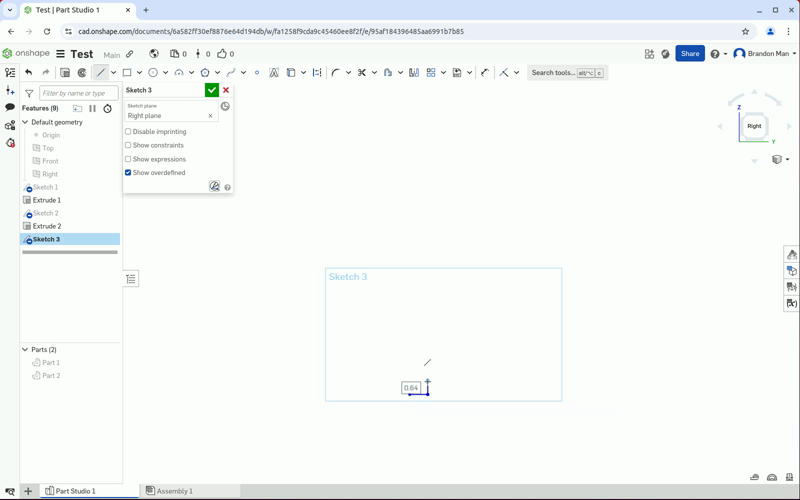
scroll(-6)
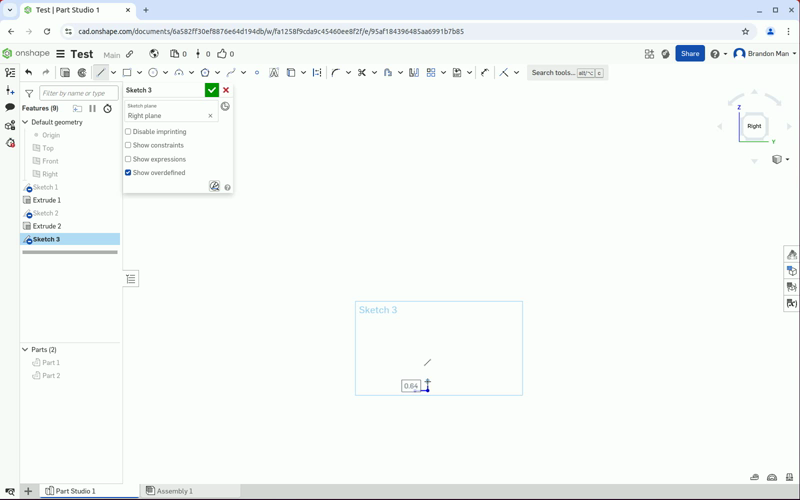
scroll(-6)
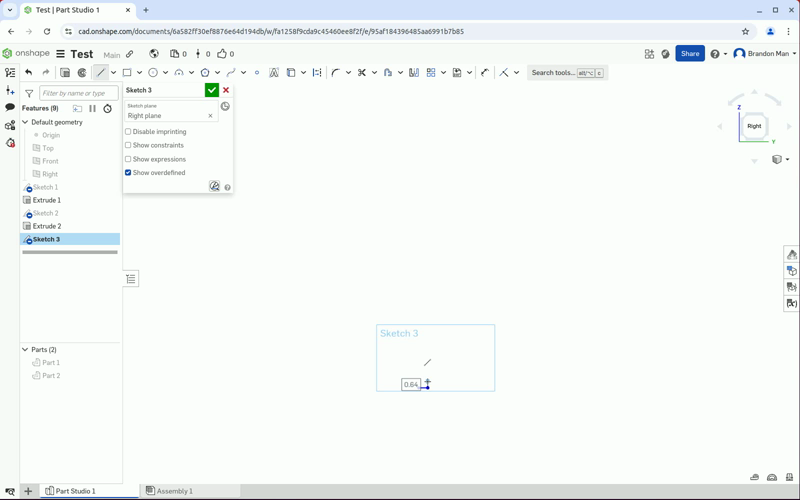
scroll(-6)
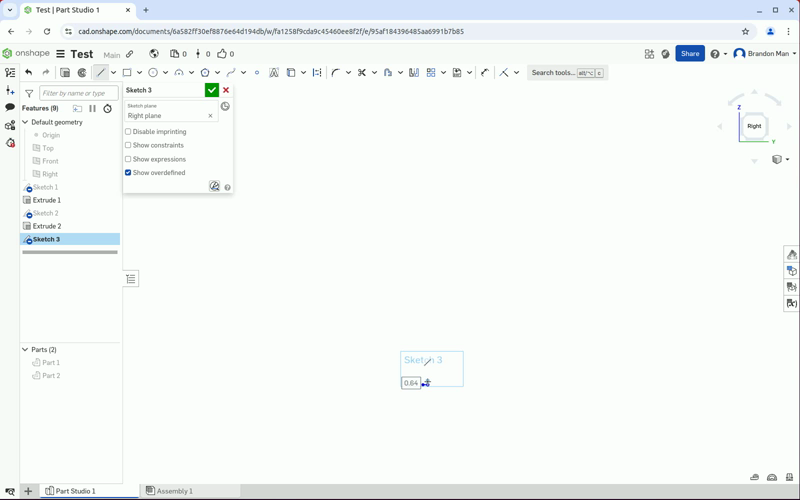
key_up(shift)
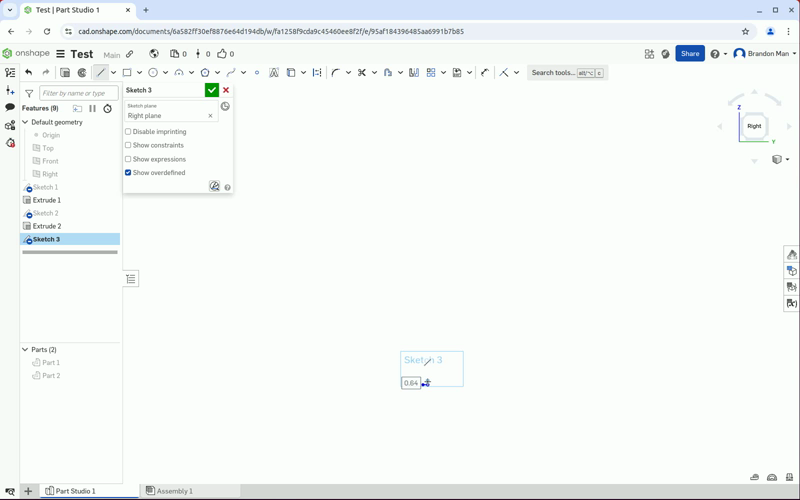
key_down(shift)
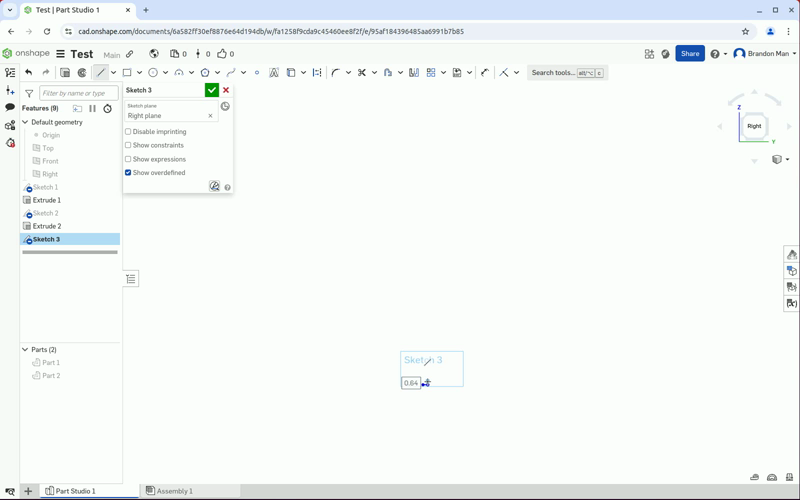
mouse_move(457, 381)
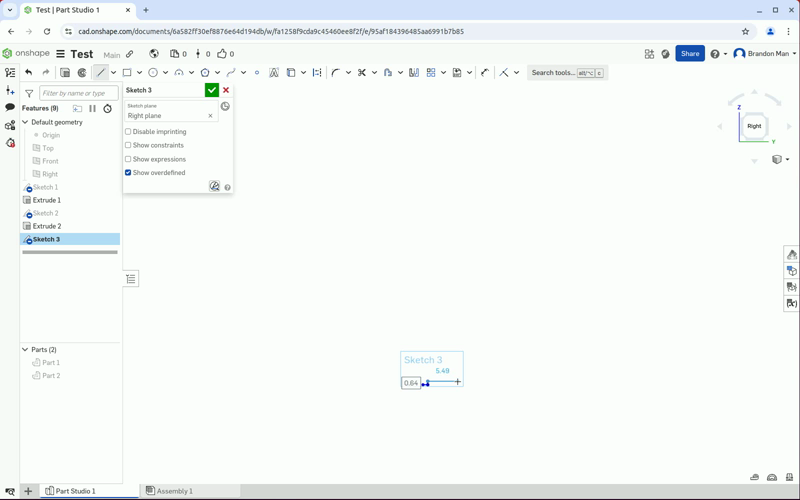
mouse_move(423, 381)
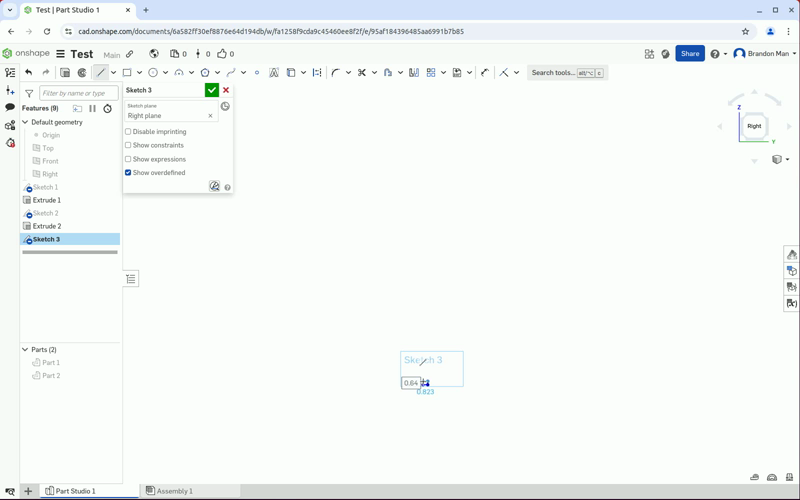
scroll(6)
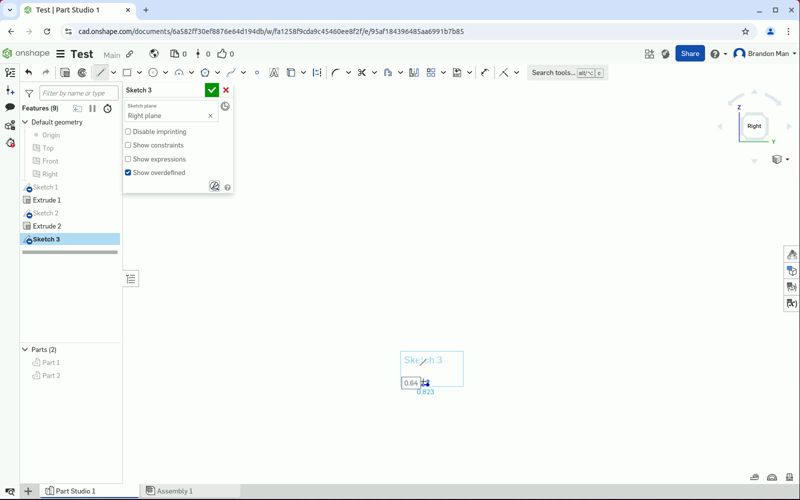
scroll(6)
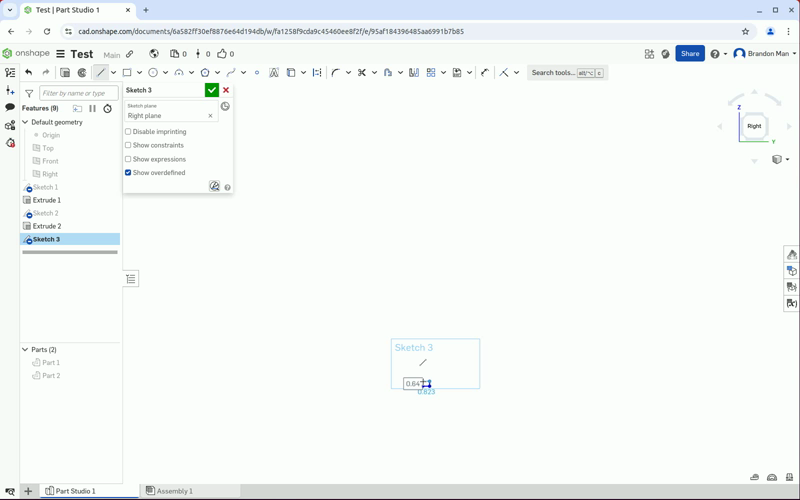
scroll(6)
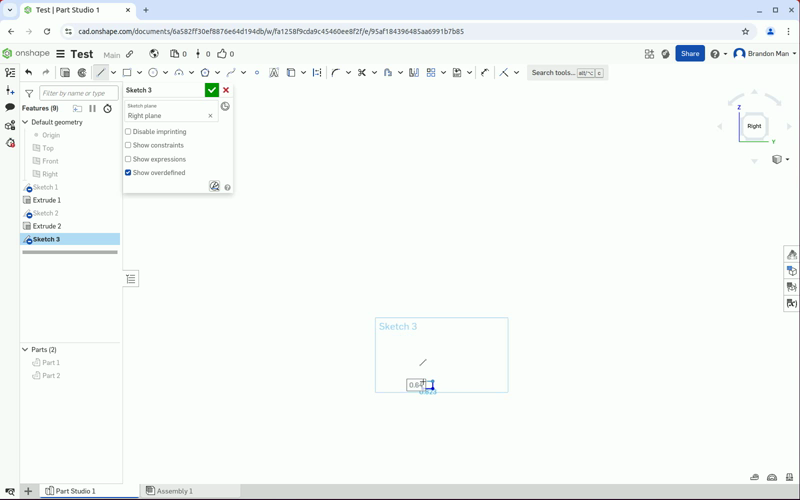
scroll(6)
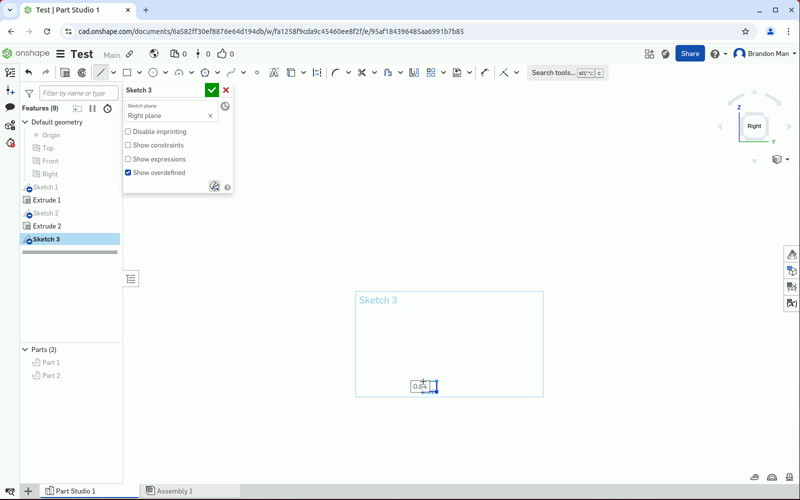
scroll(6)
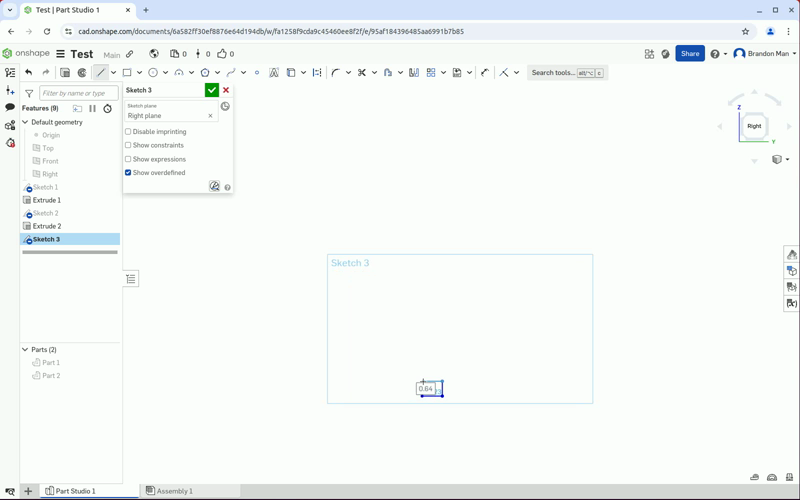
scroll(6)
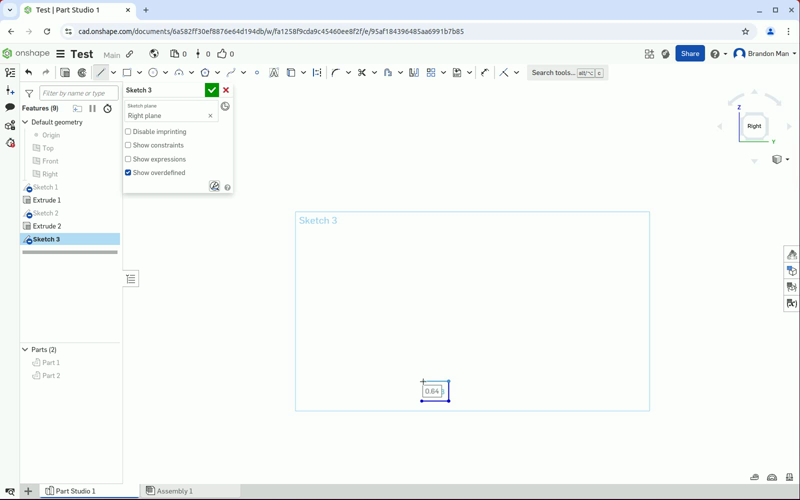
scroll(6)
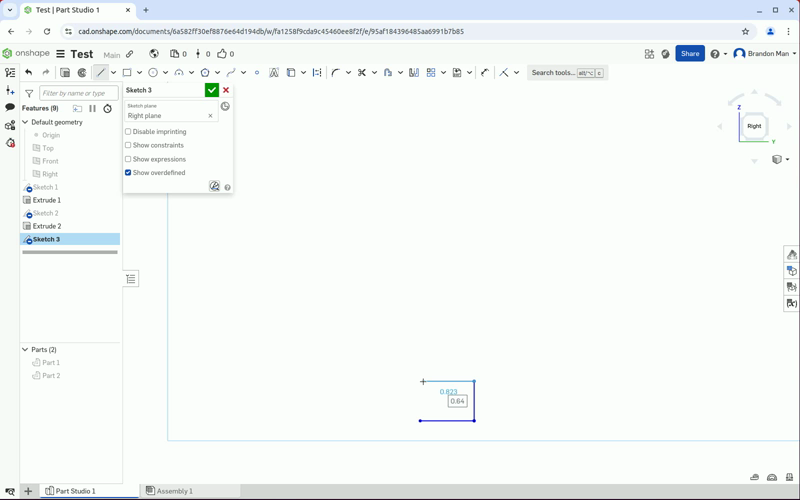
click(423, 381)
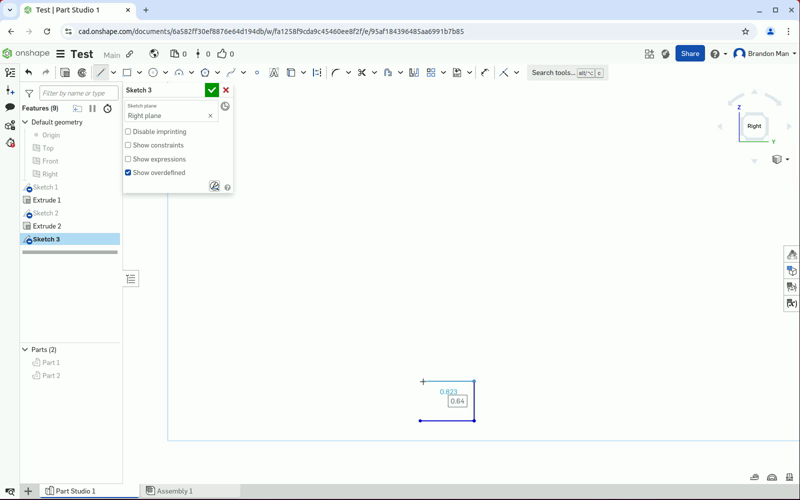
scroll(-6)
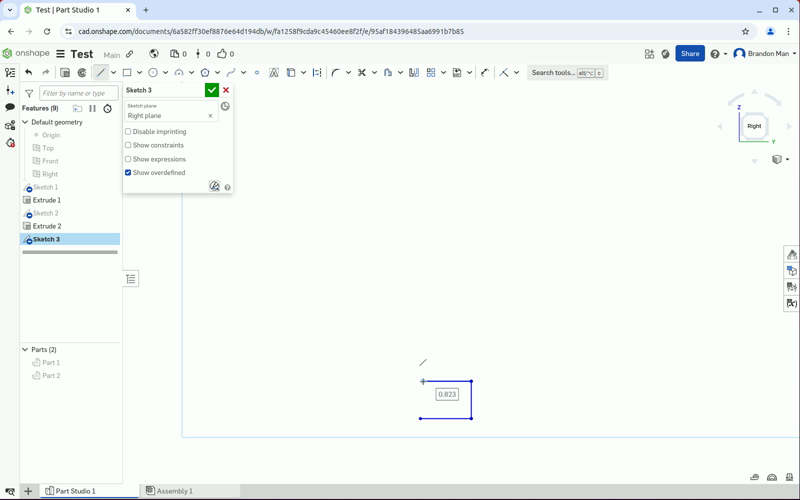
scroll(-6)
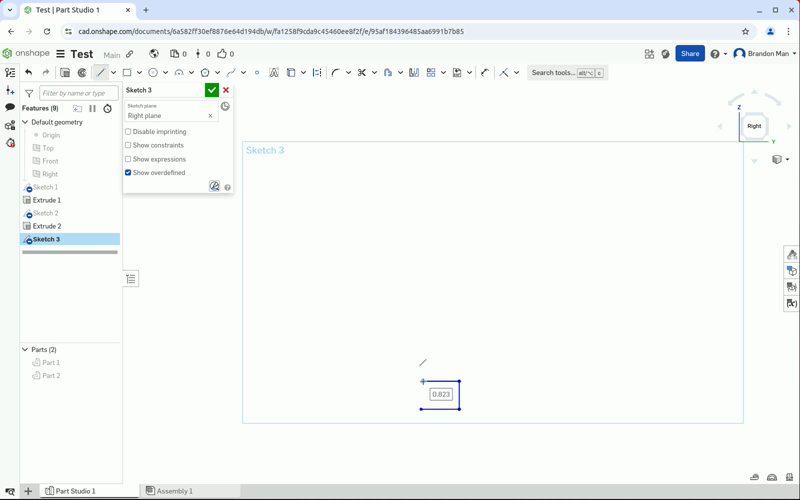
scroll(-6)
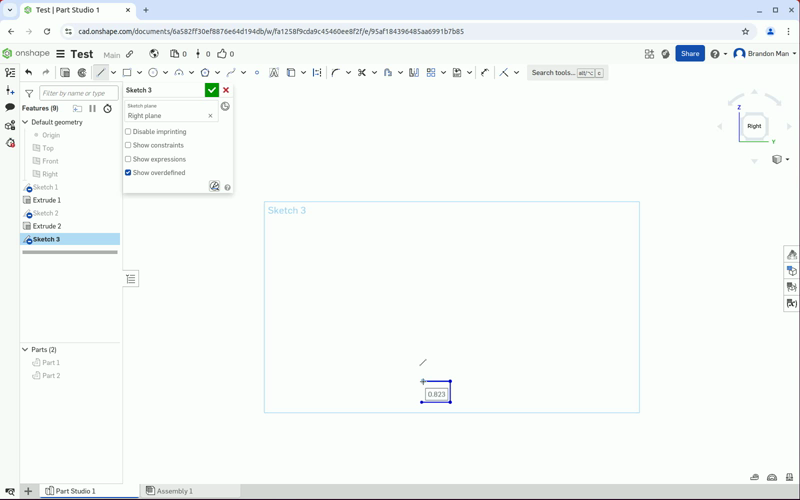
scroll(-6)
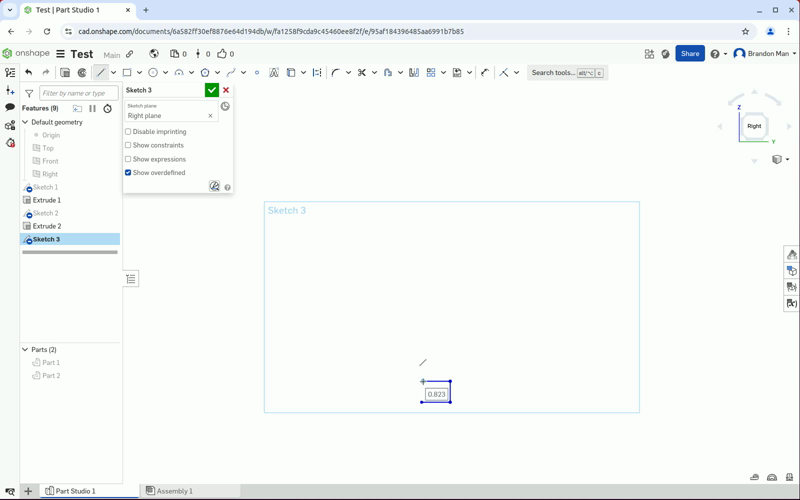
scroll(-6)
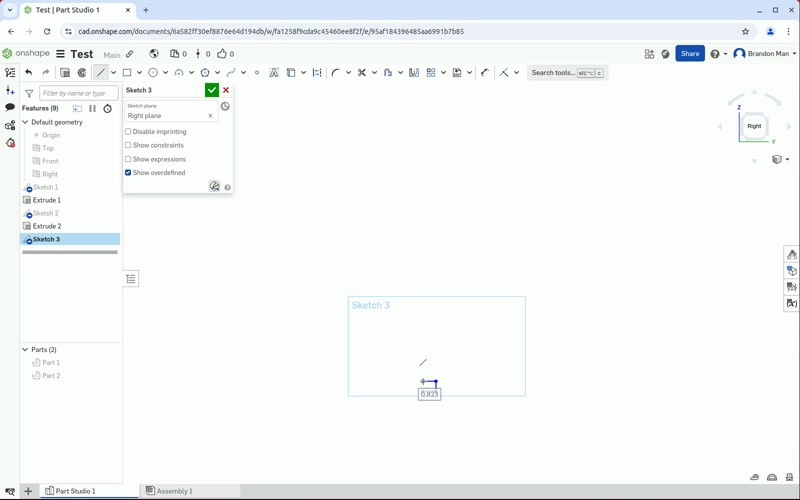
scroll(-6)
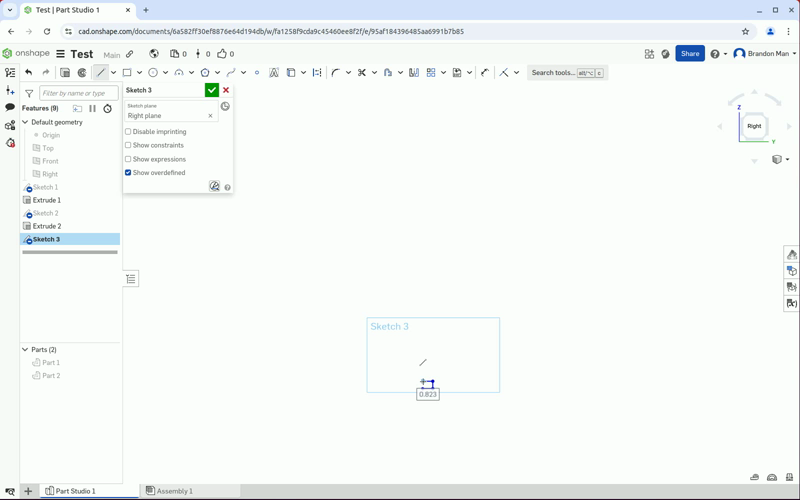
scroll(-6)
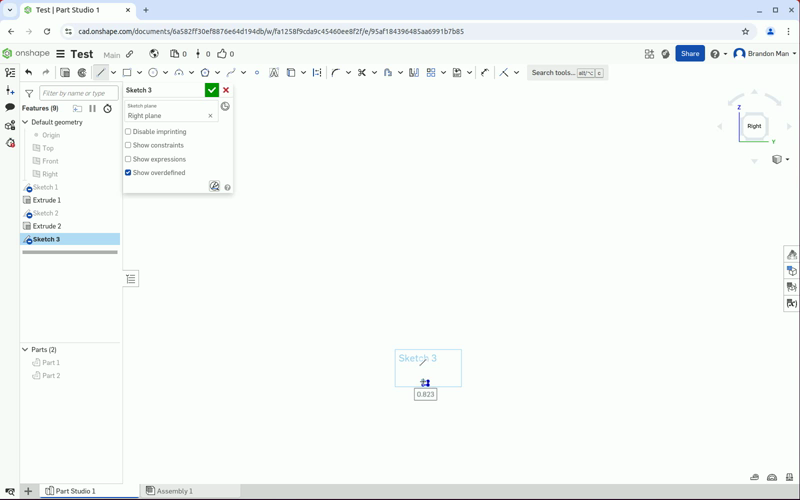
key_up(shift)
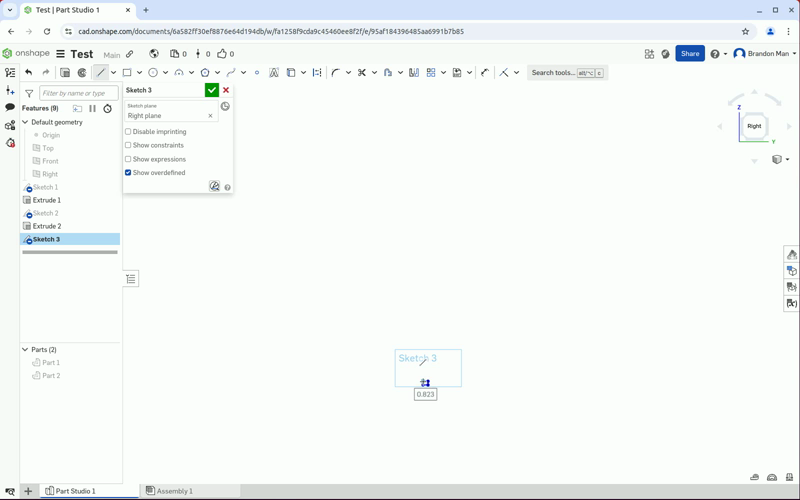
mouse_move(453, 381)
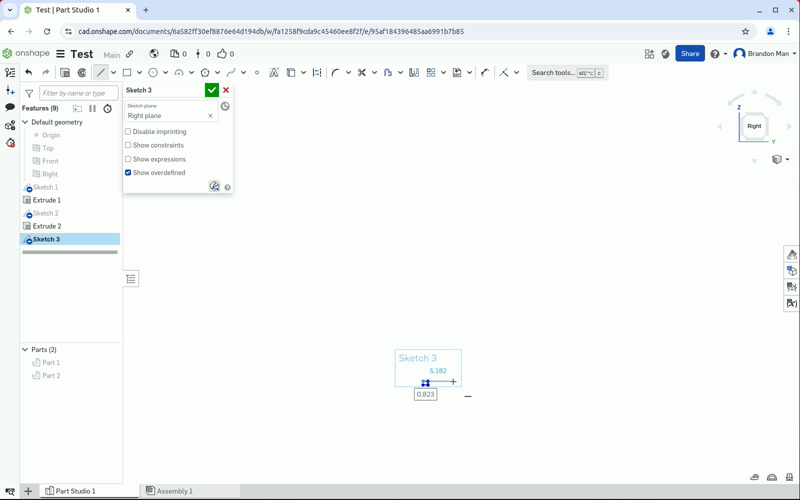
key_down(shift)
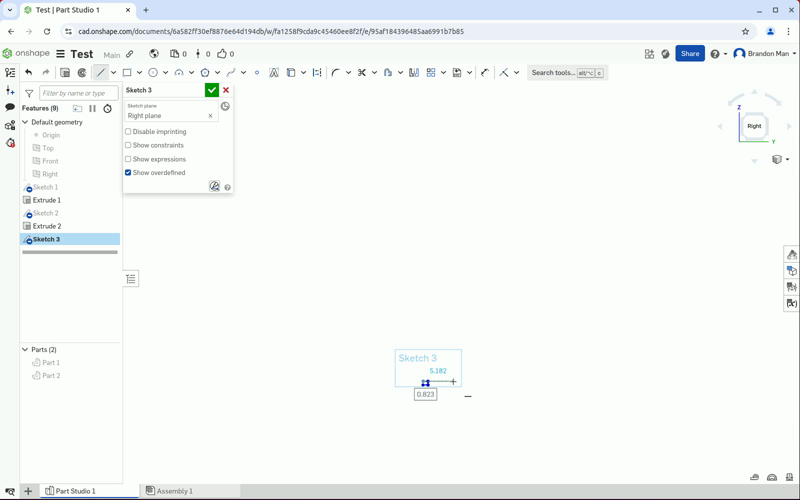
mouse_move(423, 384)
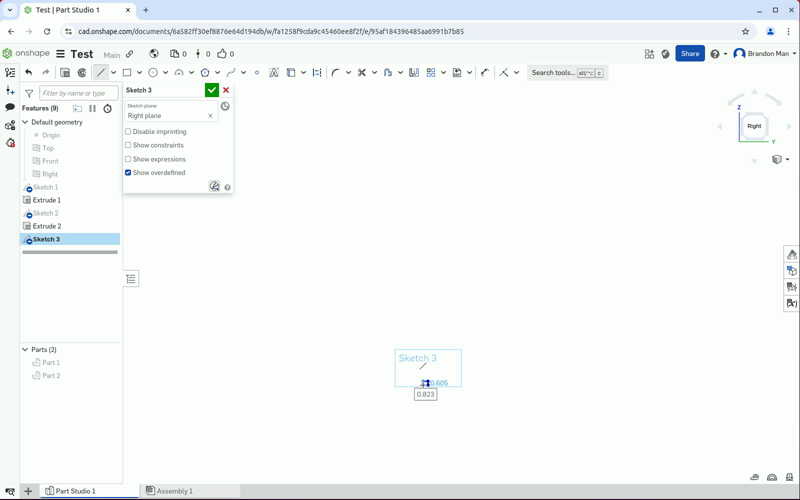
scroll(6)
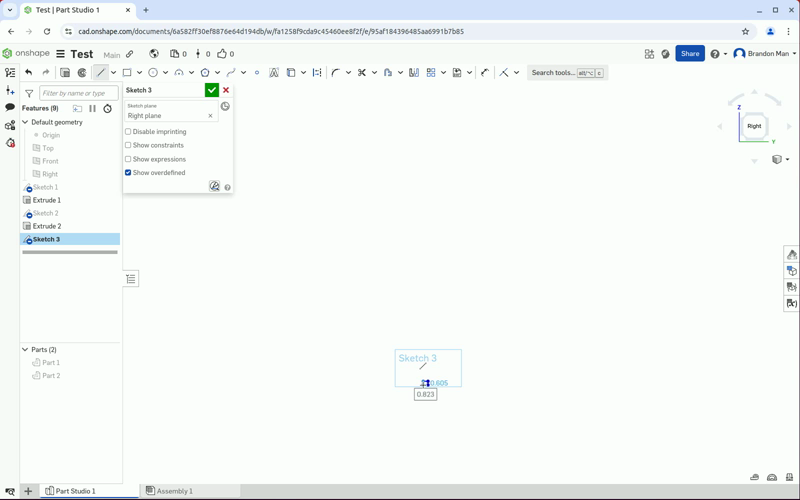
scroll(6)
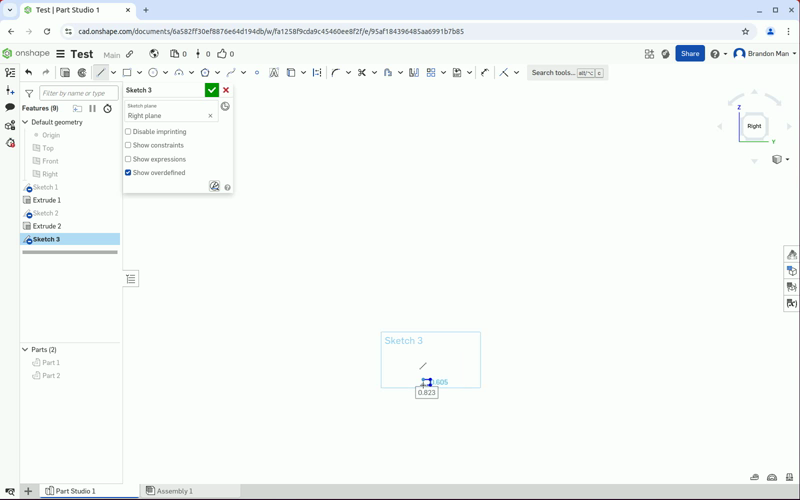
scroll(6)
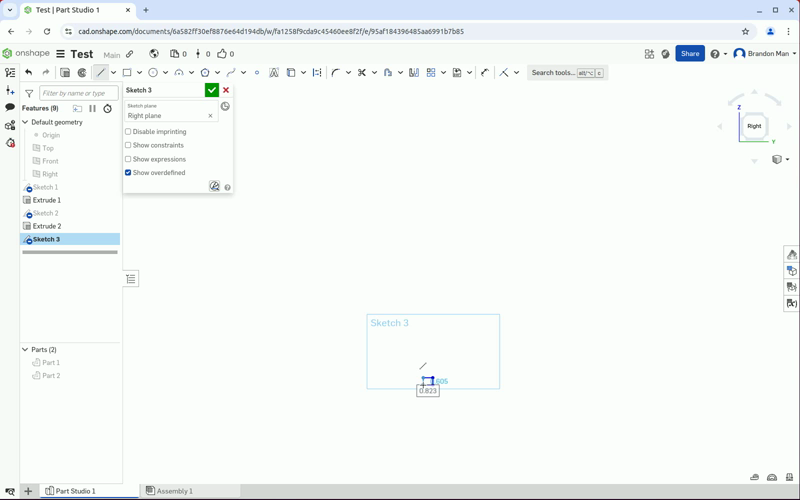
scroll(6)
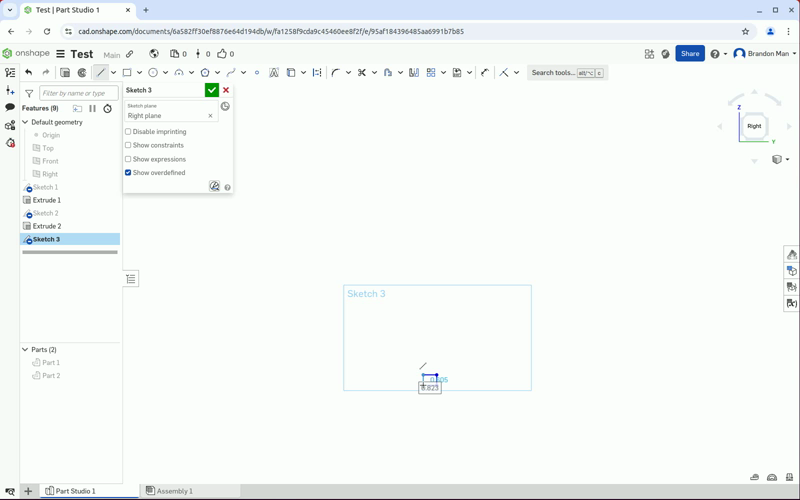
scroll(6)
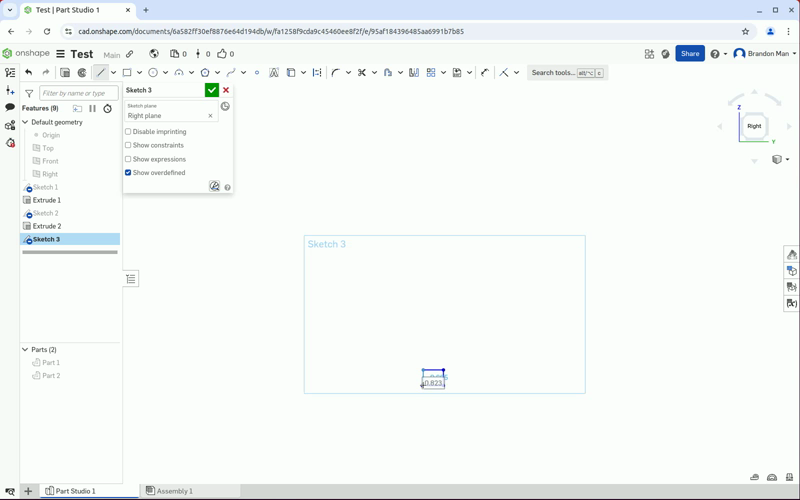
scroll(6)
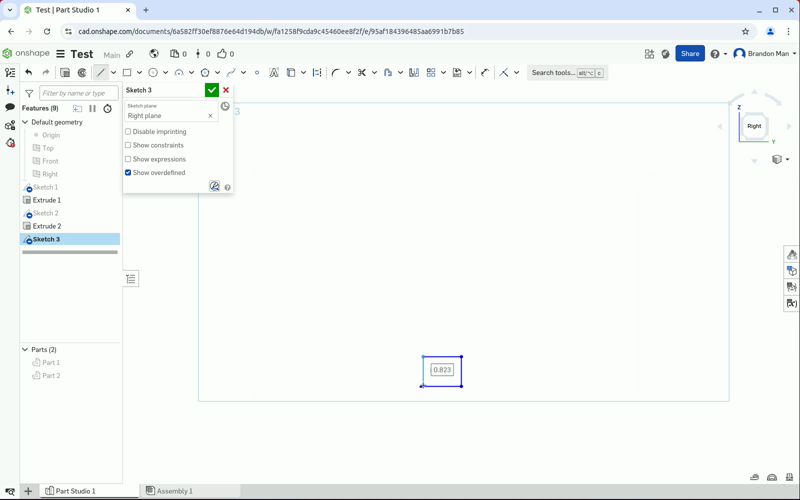
scroll(6)
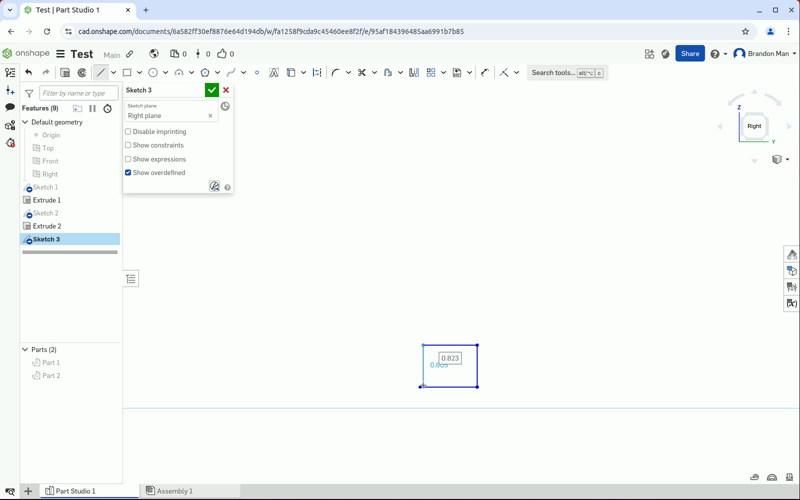
key_up(shift)
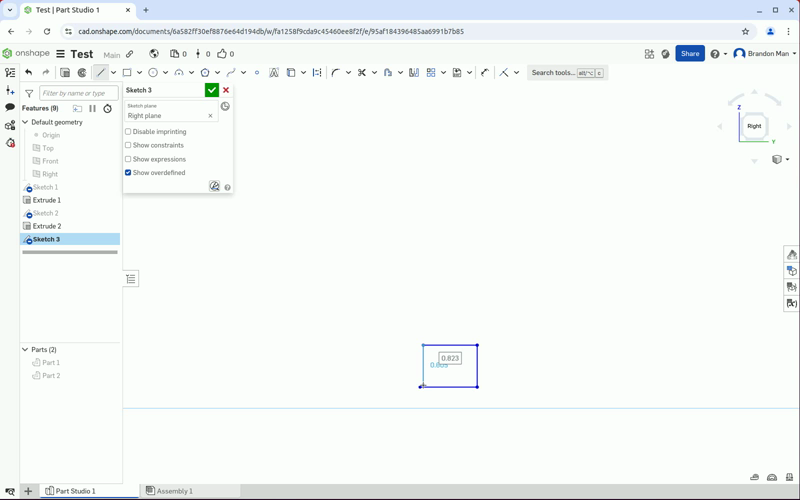
click(423, 384)
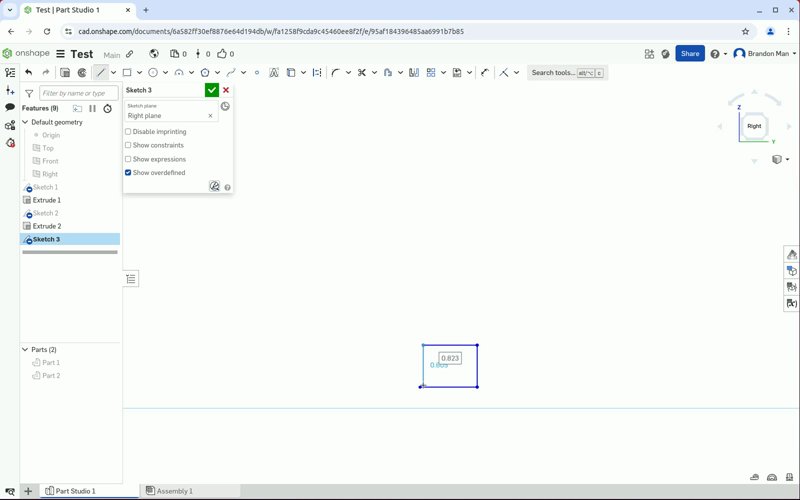
scroll(-6)
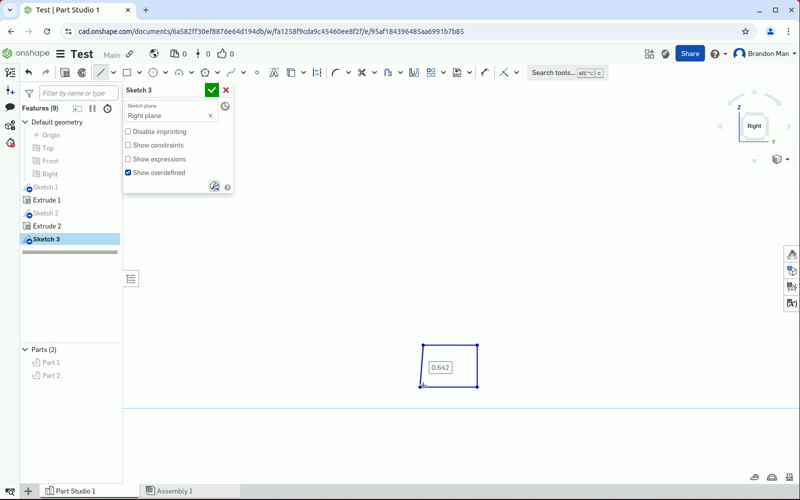
scroll(-6)
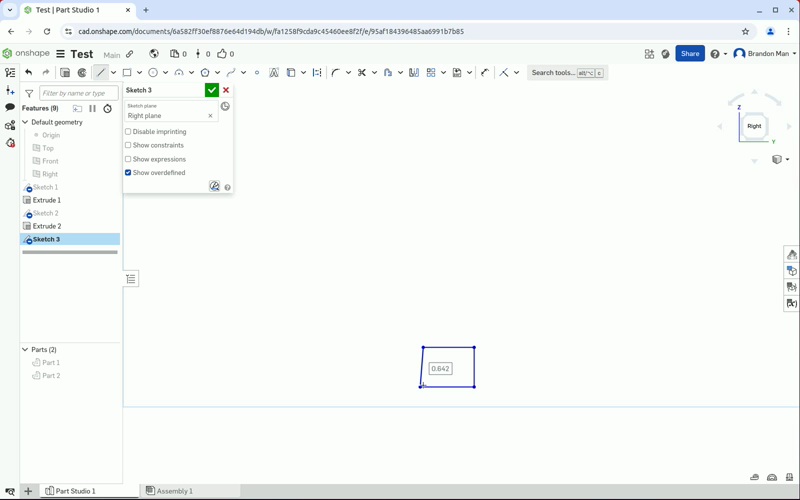
scroll(-6)
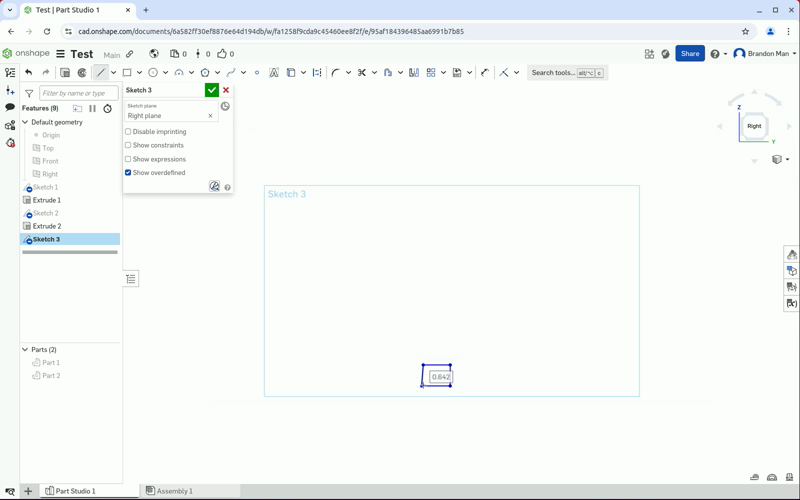
scroll(-6)
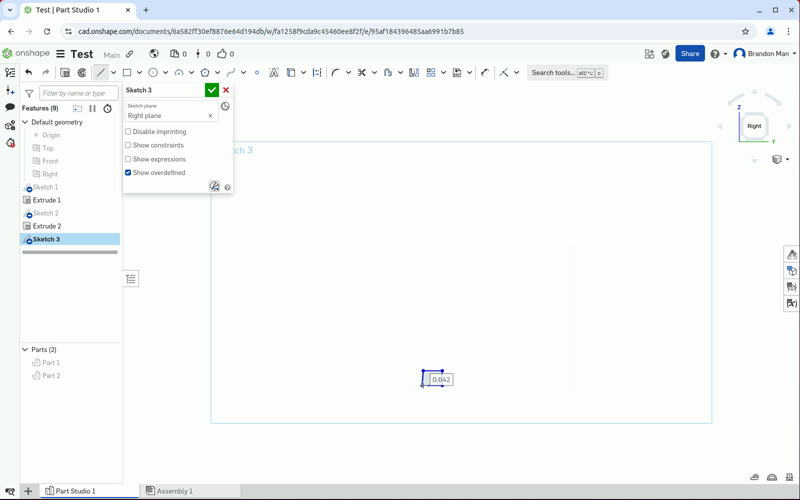
scroll(-6)
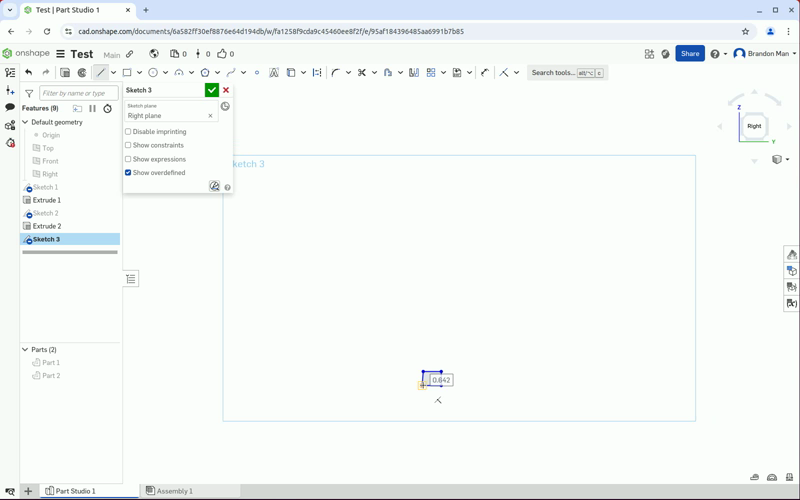
scroll(-6)
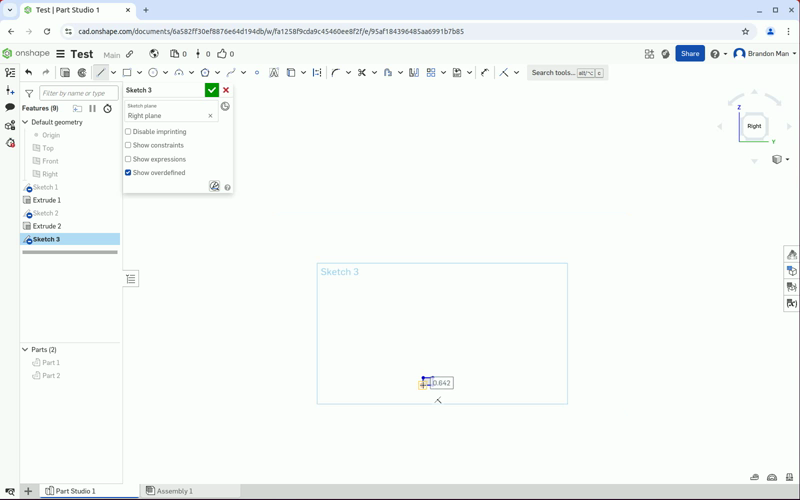
scroll(-6)
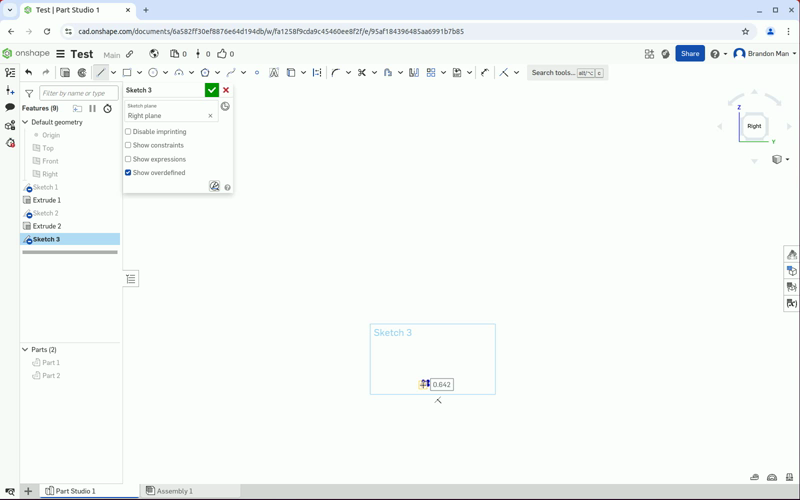
key(esc)
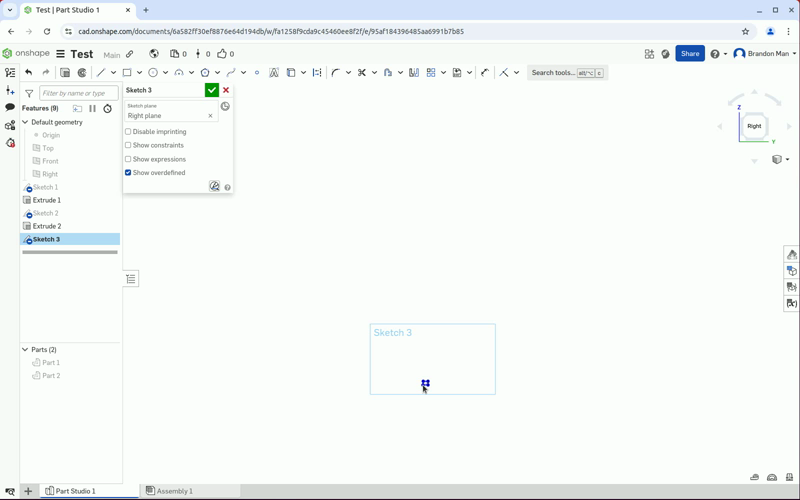
mouse_move(423, 381)
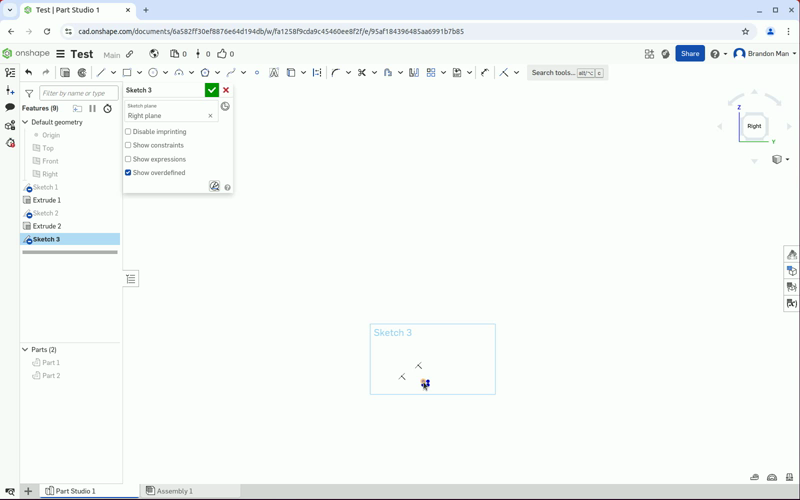
scroll(6)
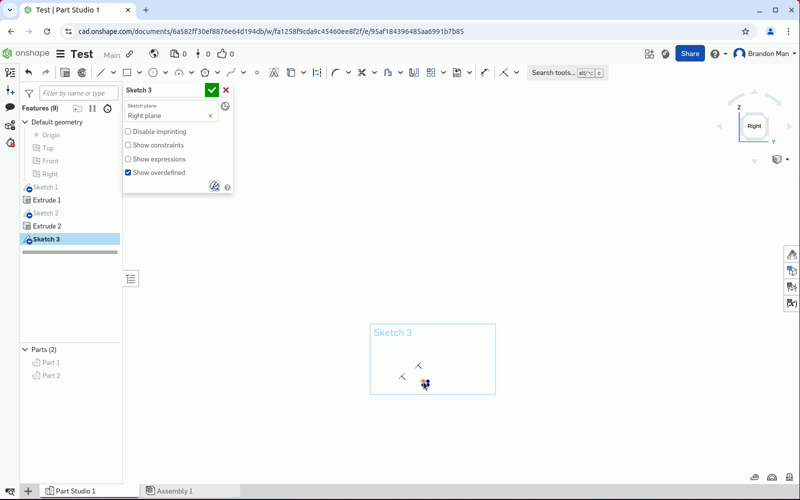
scroll(6)
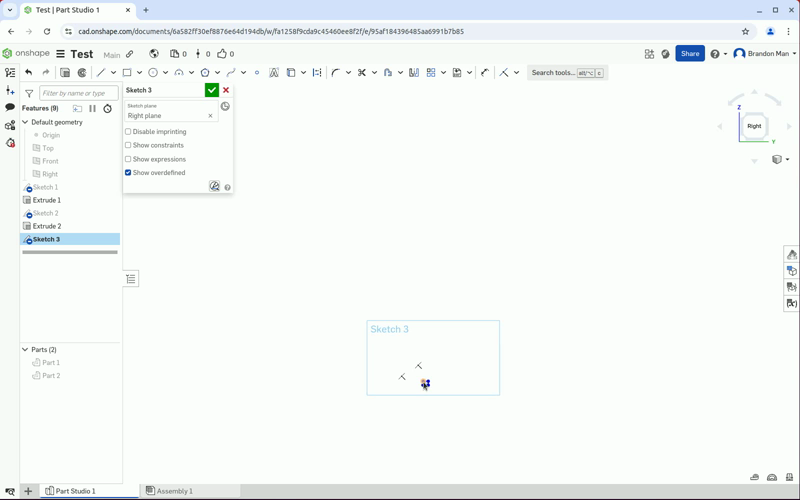
scroll(6)
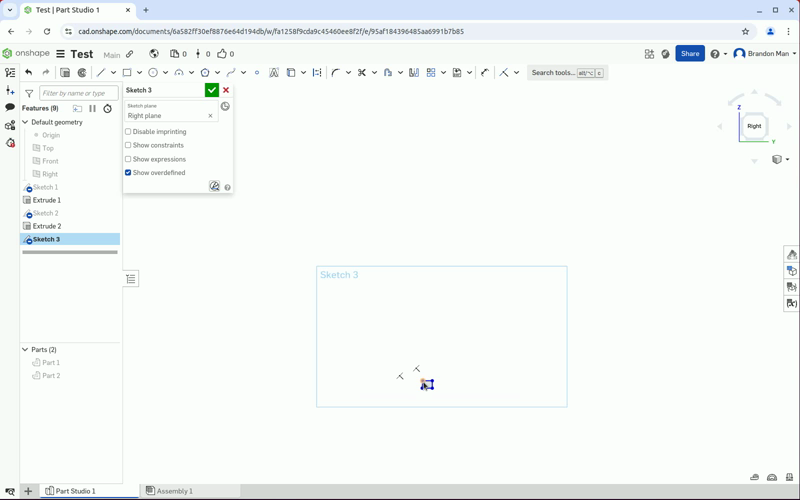
scroll(6)
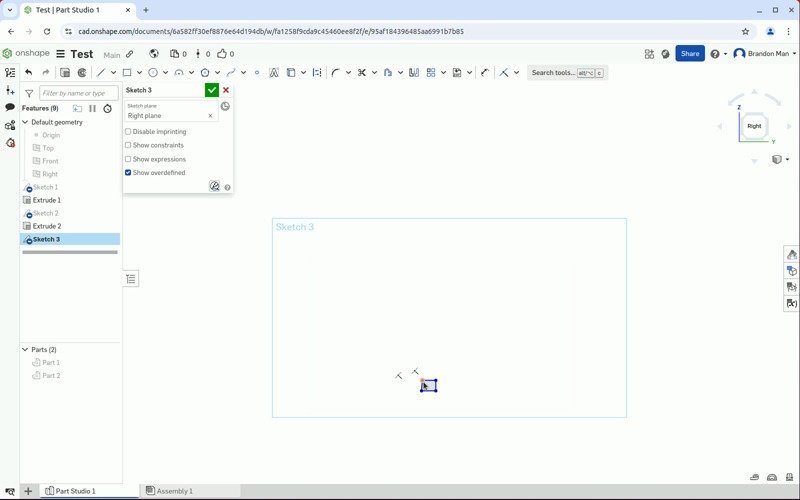
scroll(6)
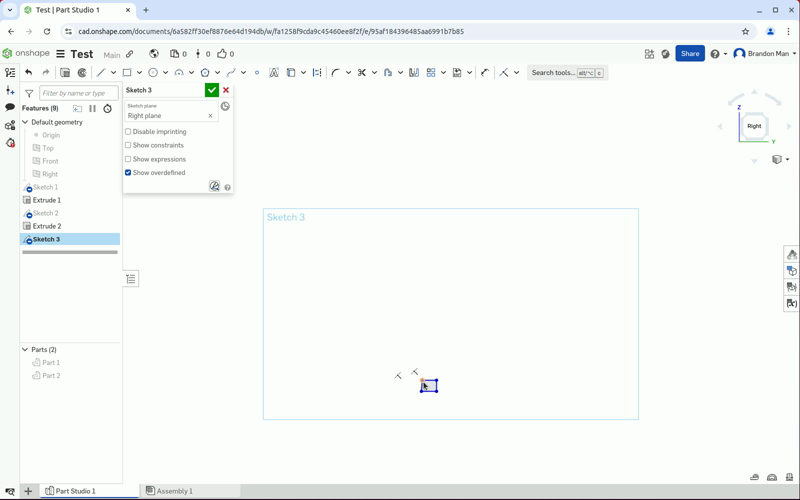
scroll(6)
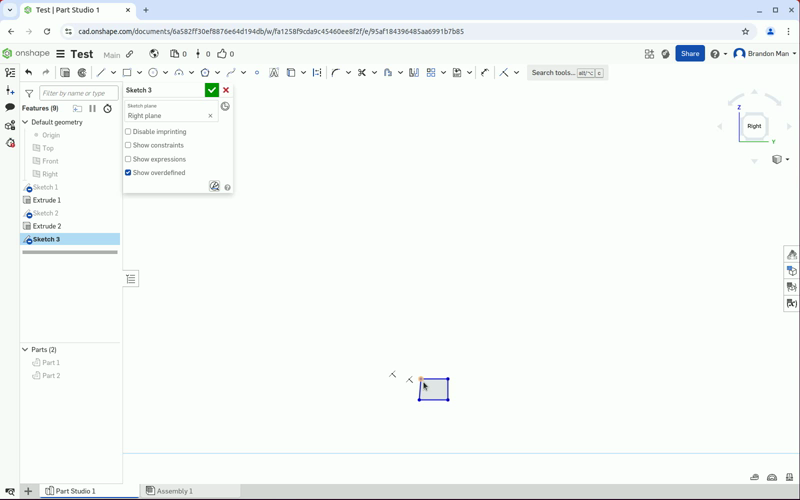
scroll(6)
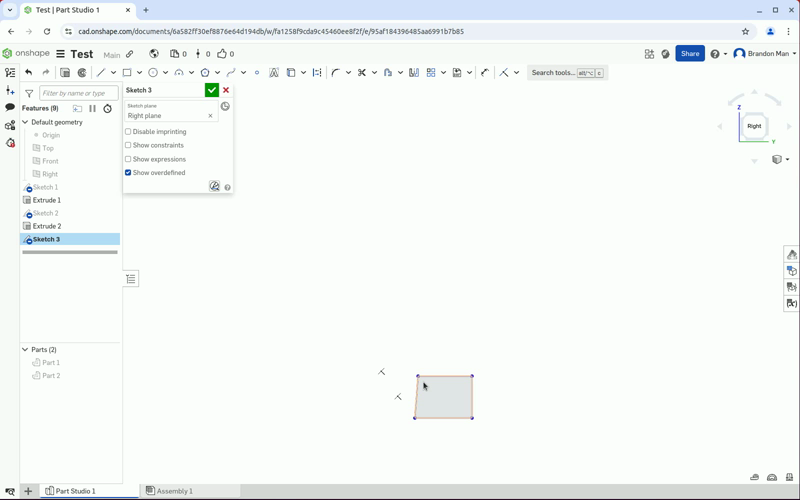
click(423, 381)
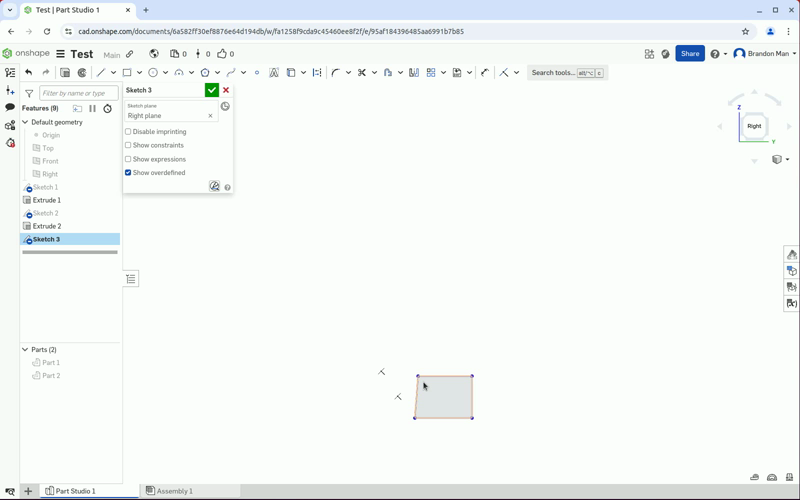
scroll(-6)
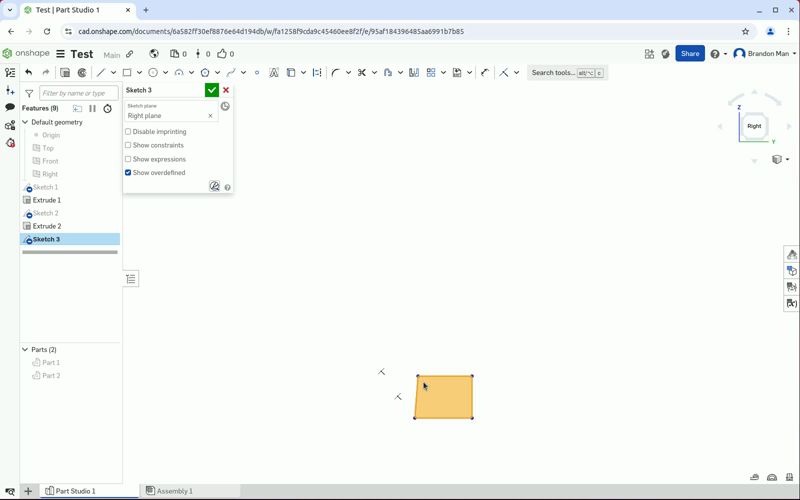
scroll(-6)
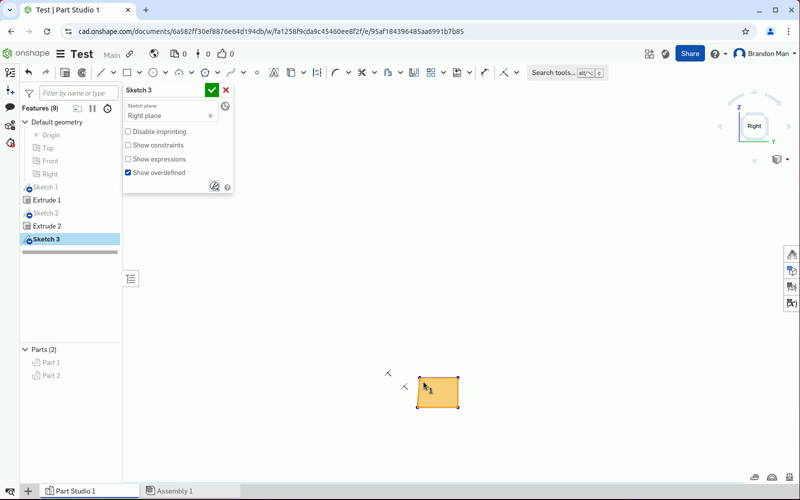
scroll(-6)
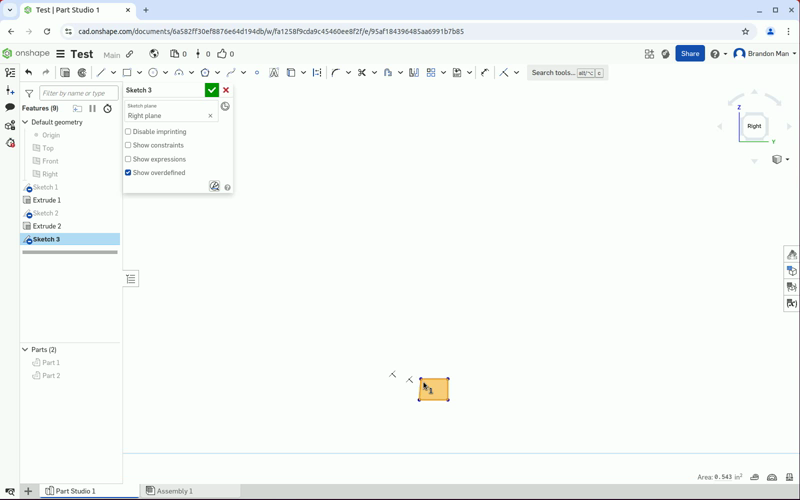
scroll(-6)
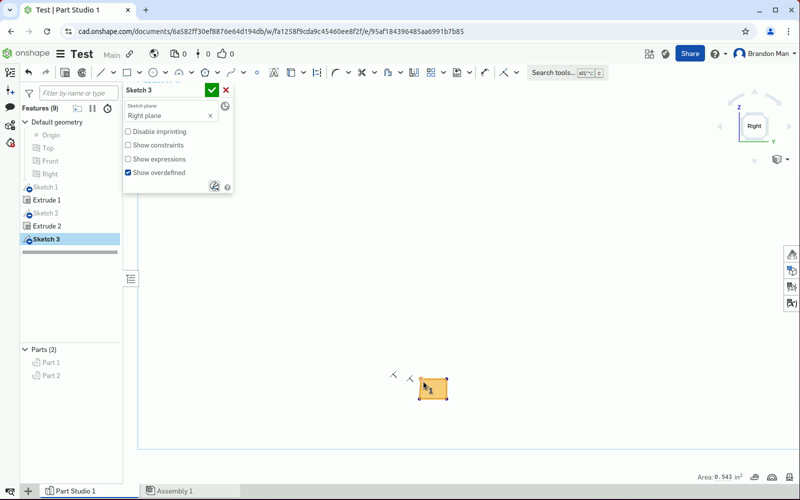
scroll(-6)
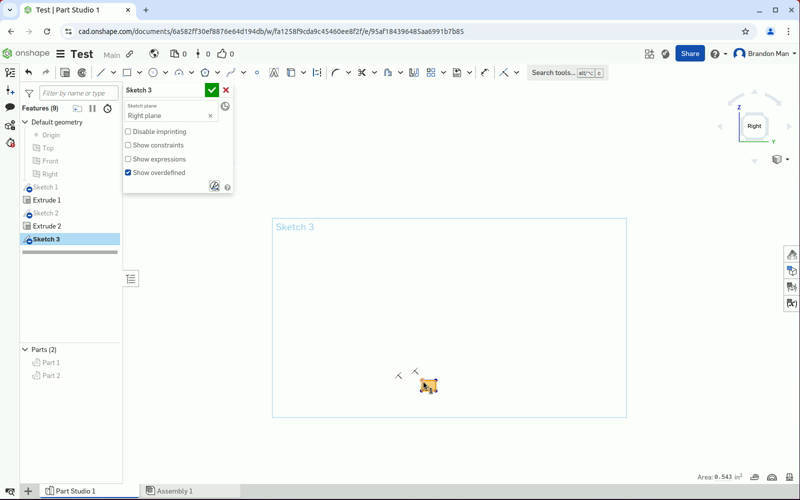
scroll(-6)
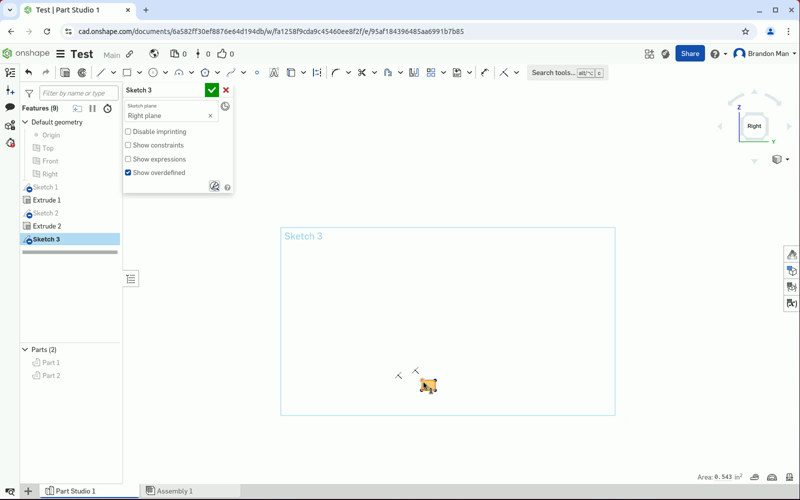
scroll(-6)
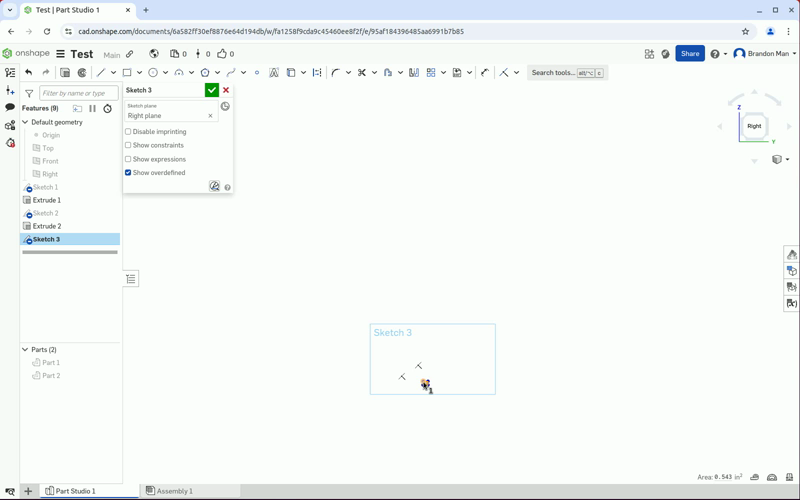
mouse_move(73, 352)
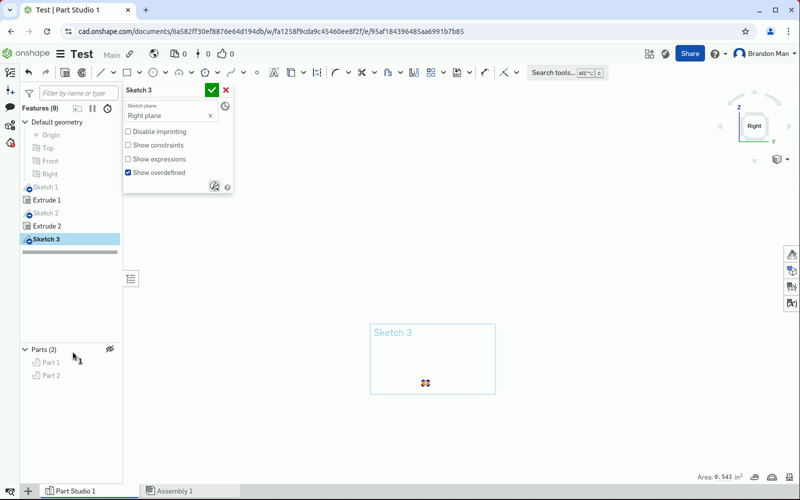
key(shift+y)
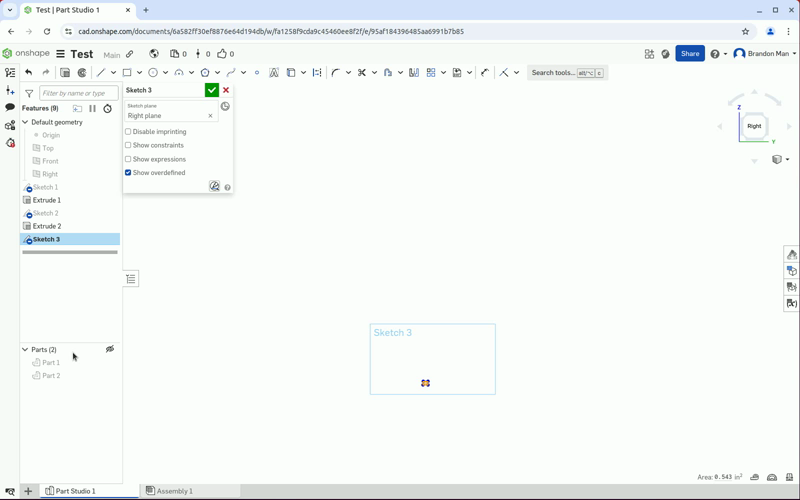
key(shift+e)
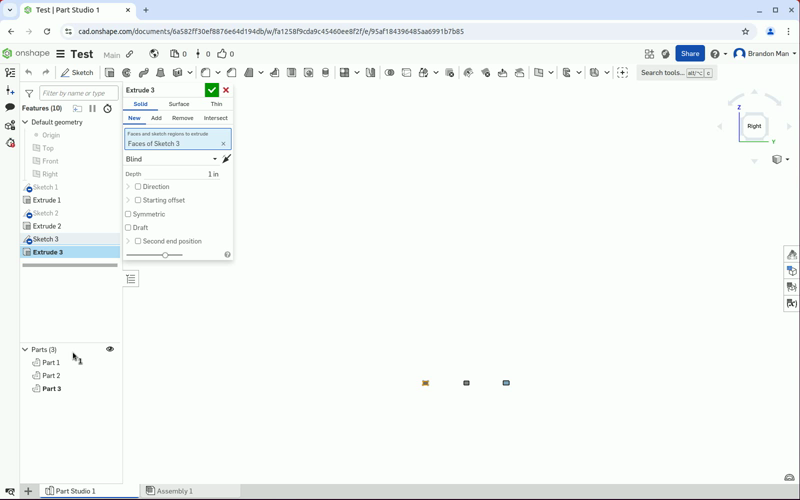
mouse_move(143, 106)
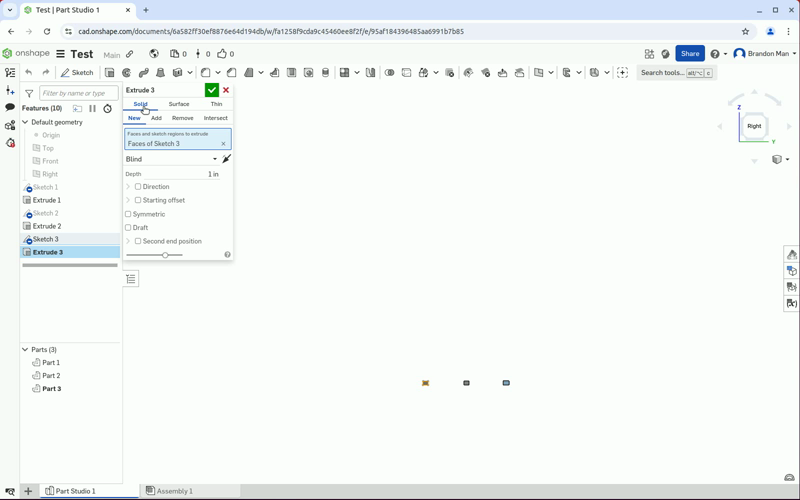
click(143, 106)
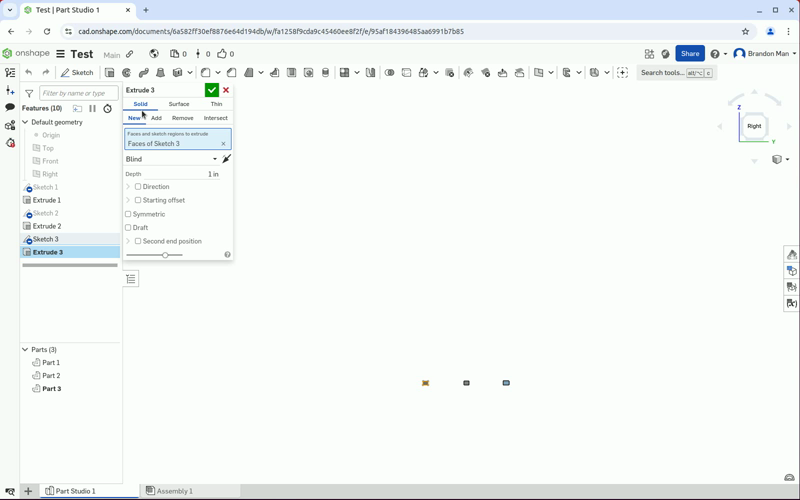
mouse_move(137, 120)
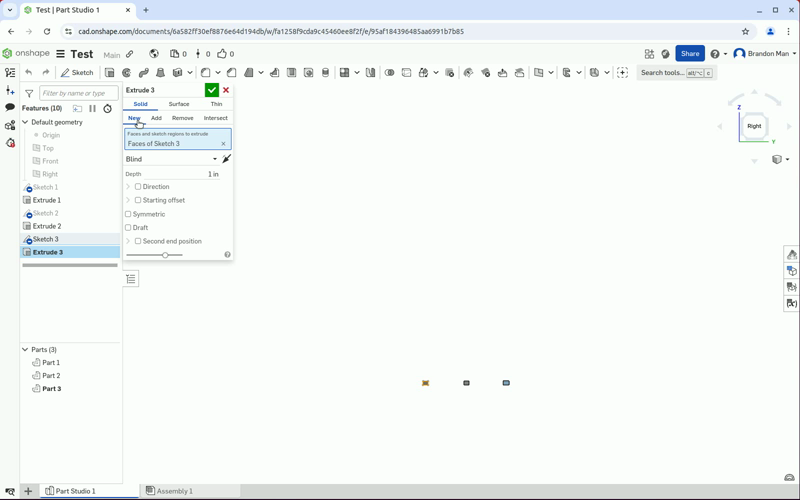
click(137, 120)
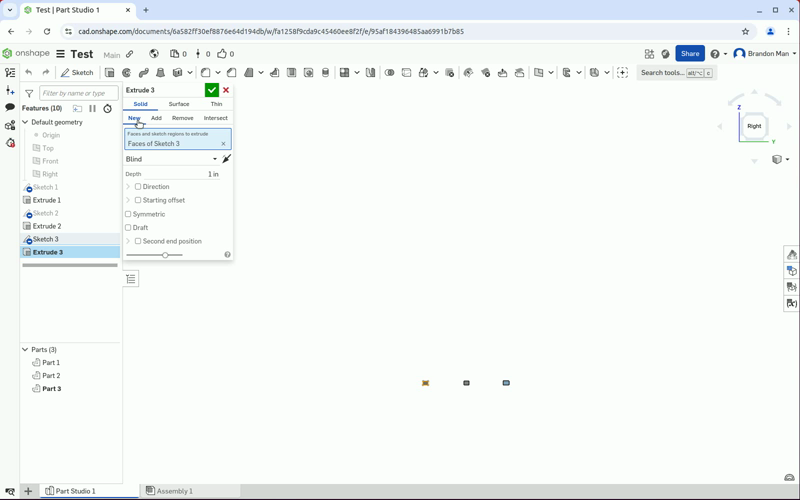
key(tab, 4)
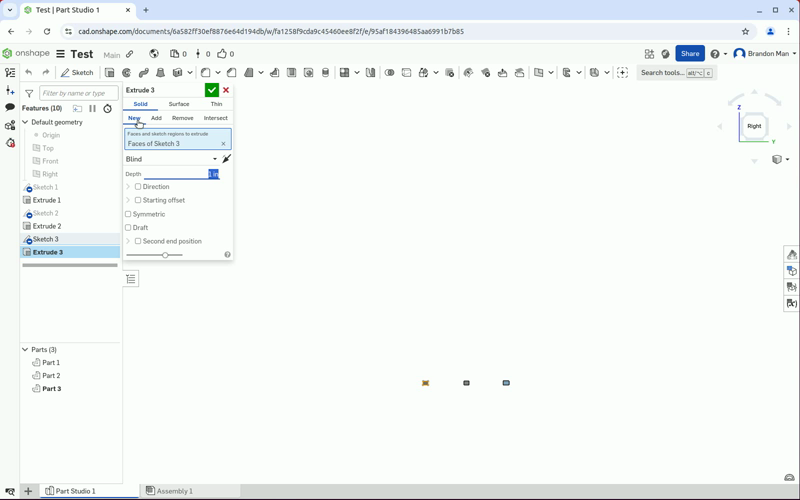
text(0.481)
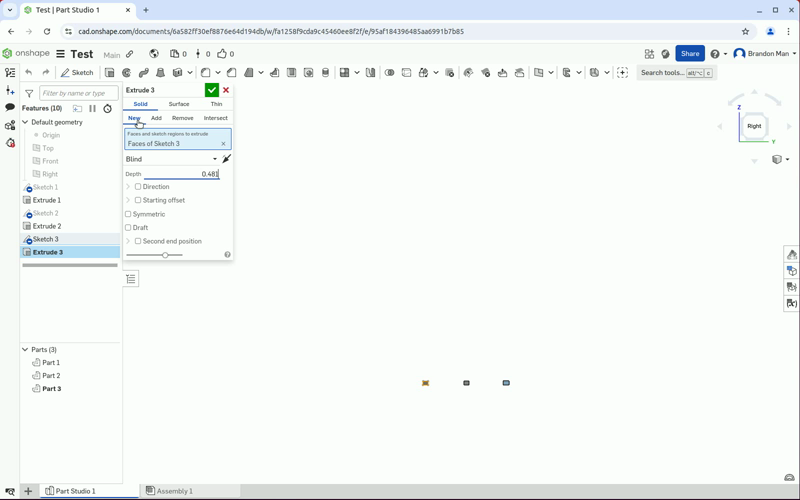
key(enter)
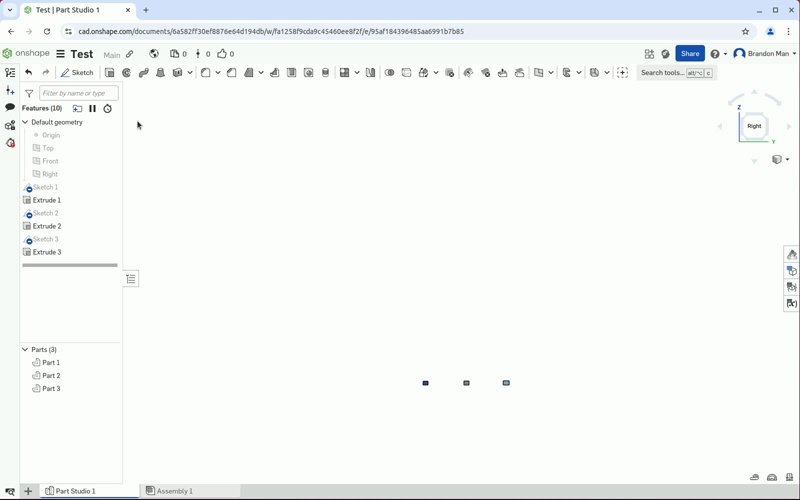
key(shift+h)
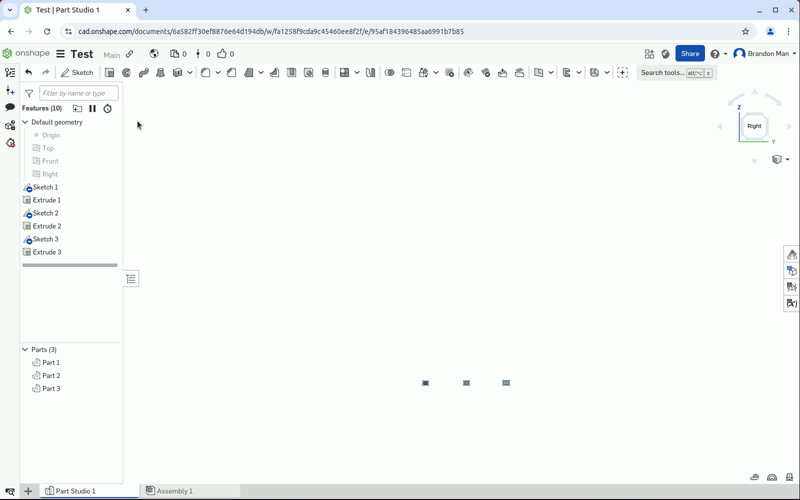
key(shift+h)
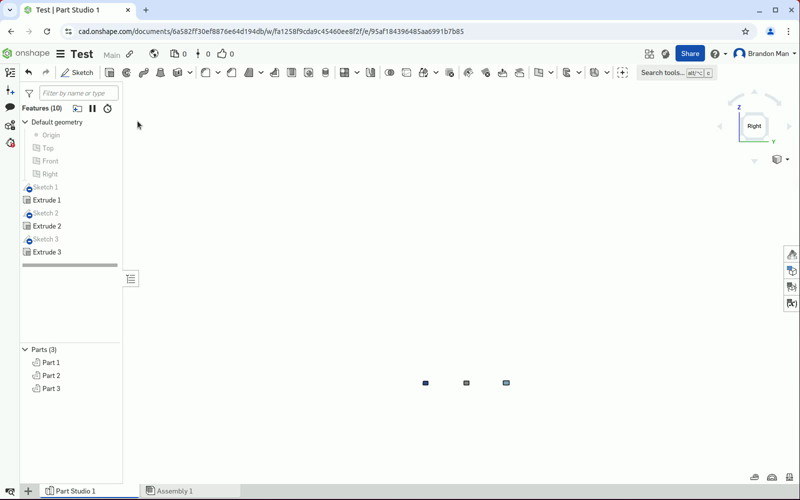
mouse_move(73, 189)
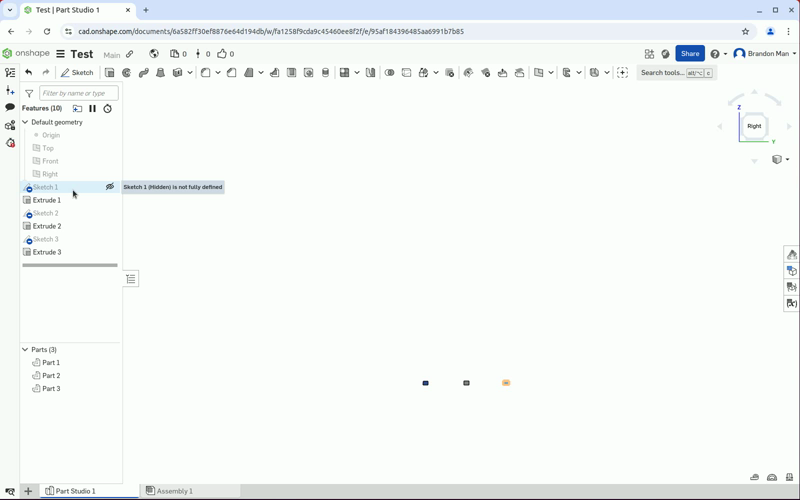
click(73, 189)
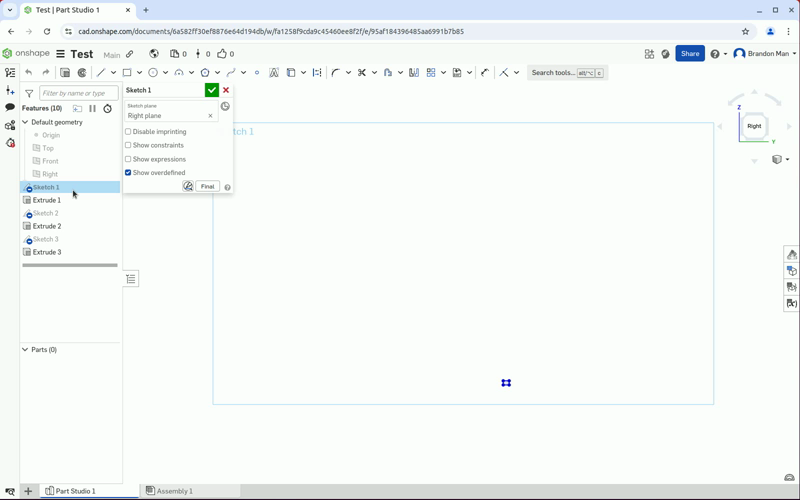
mouse_move(229, 92)
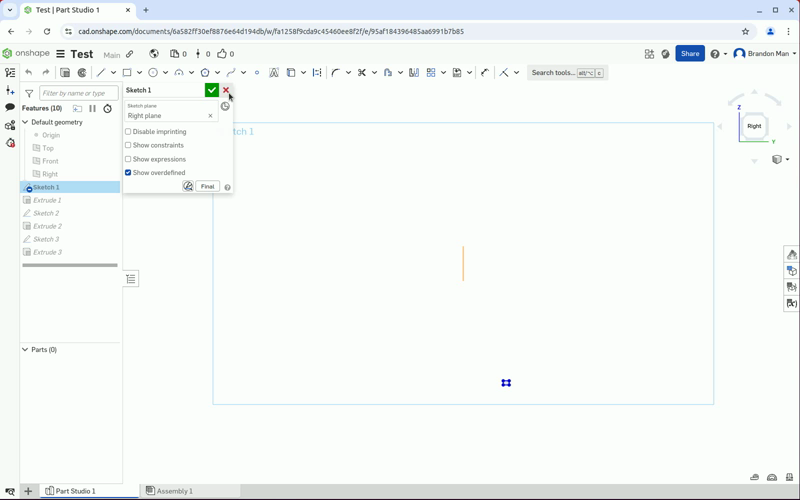
click(229, 92)
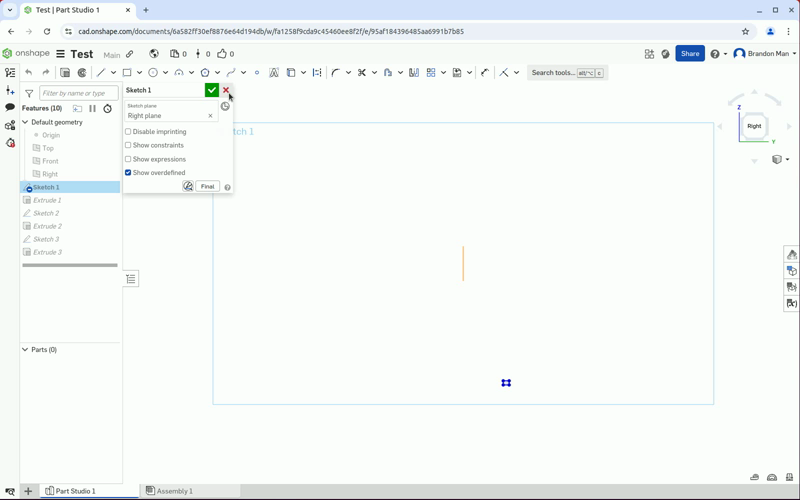
key(shift+s)
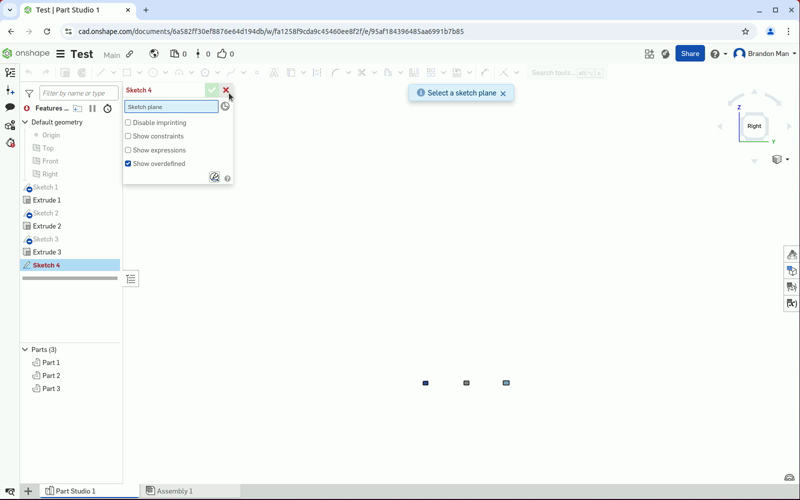
mouse_move(73, 176)
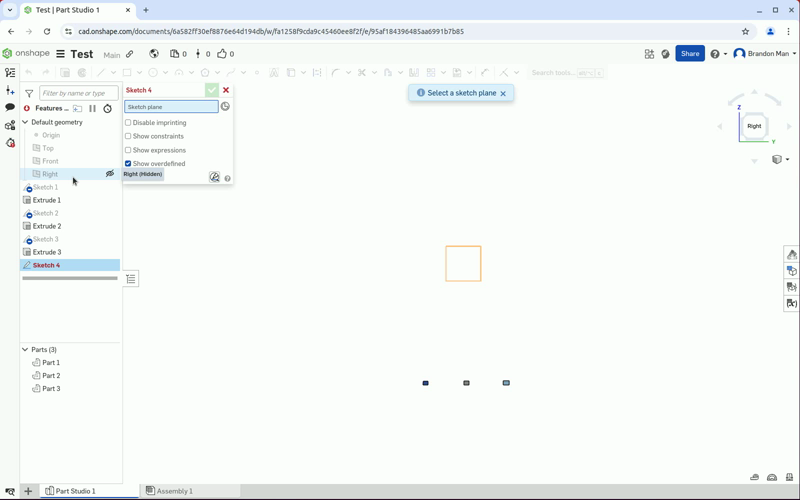
click(73, 176)
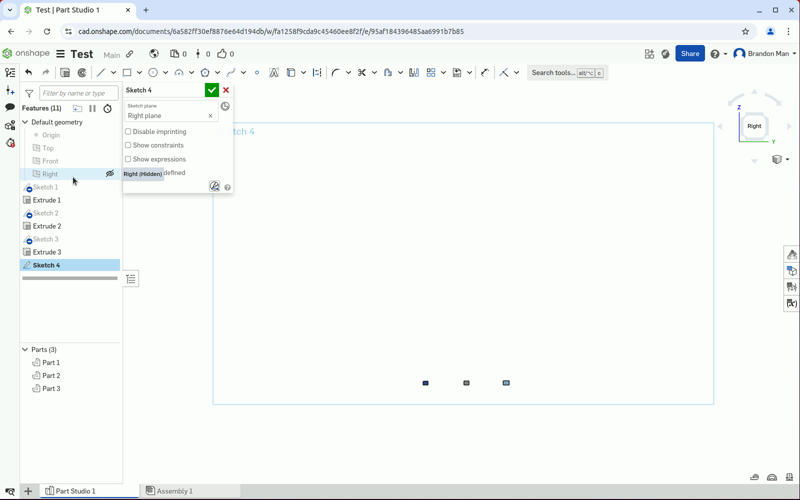
mouse_move(73, 352)
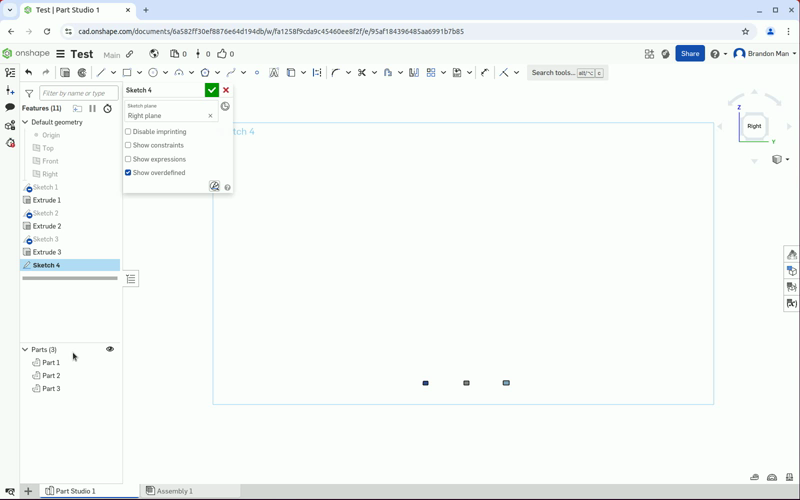
key(y)
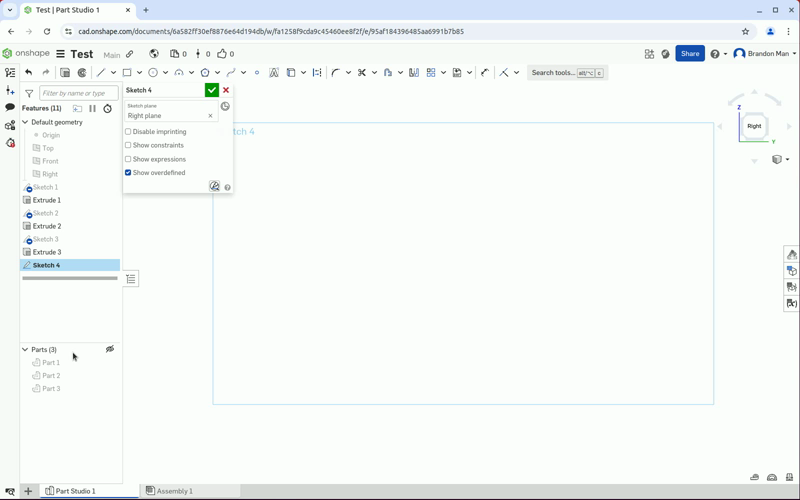
key(a)
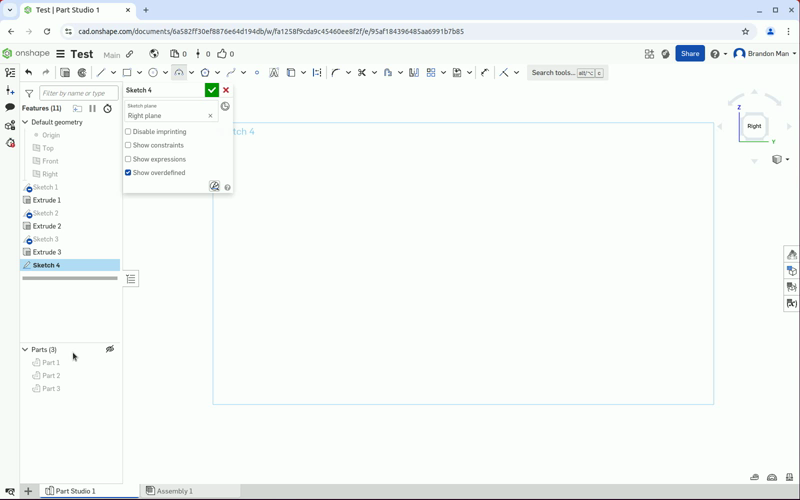
key_down(shift)
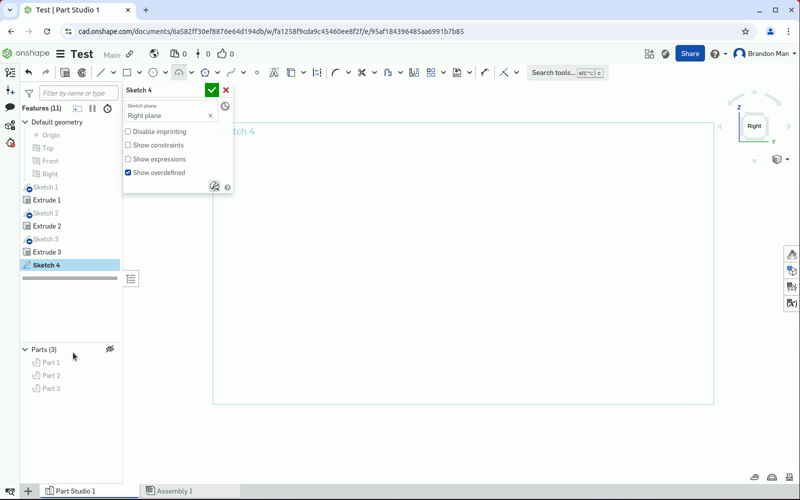
mouse_move(541, 282)
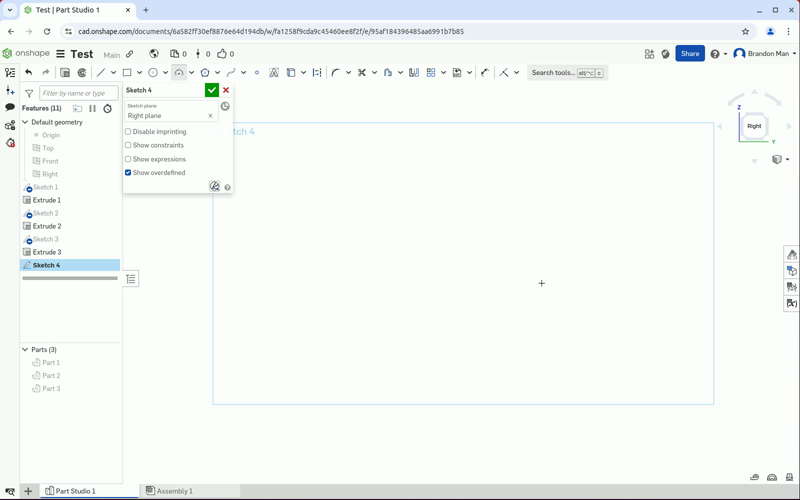
click(541, 282)
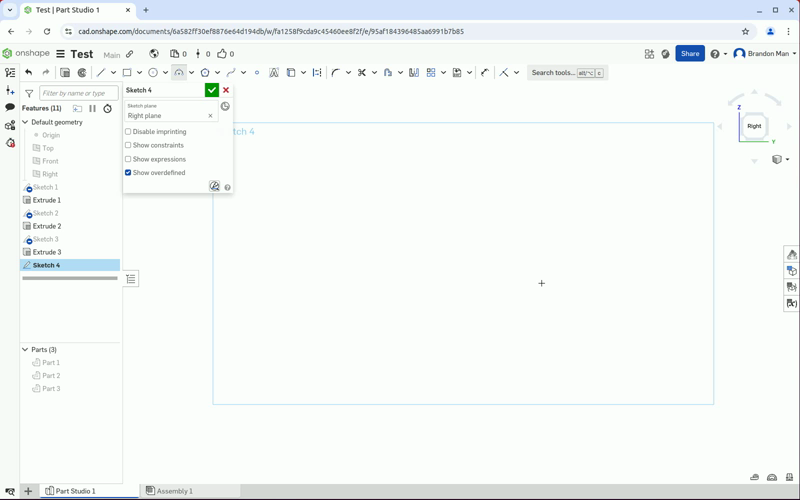
key_up(shift)
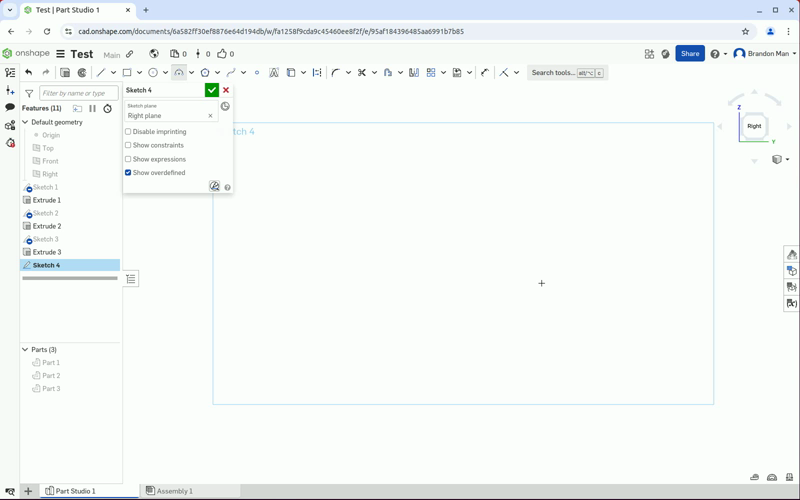
key_down(shift)
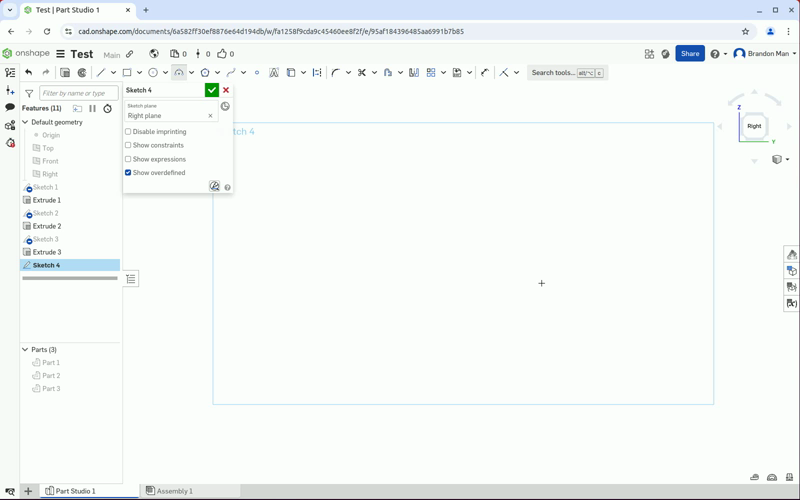
mouse_move(541, 219)
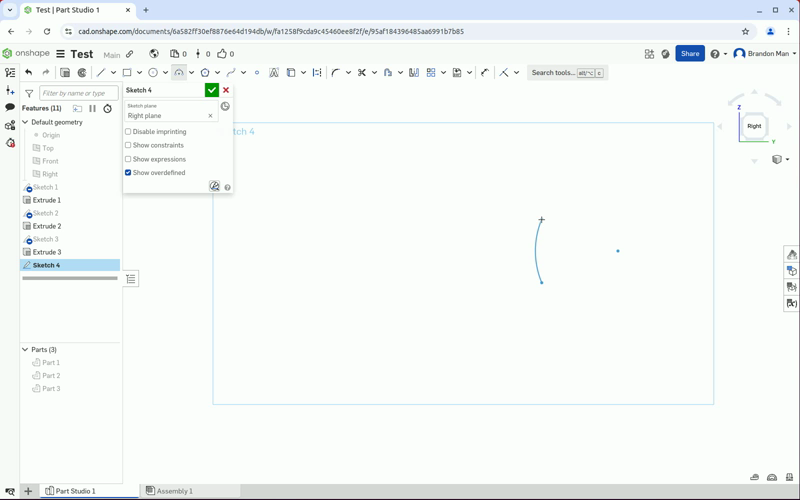
click(541, 219)
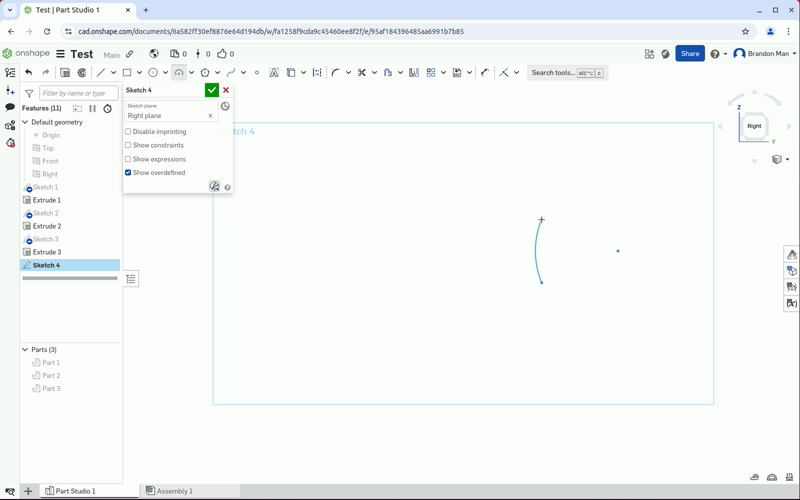
mouse_move(573, 251)
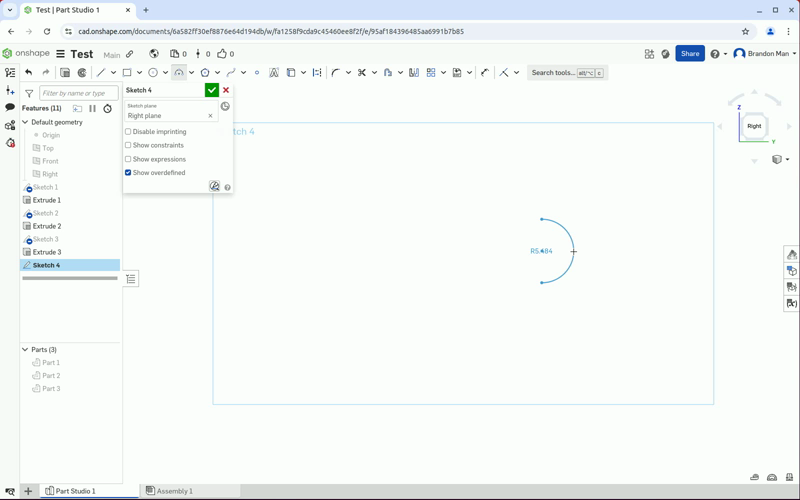
click(573, 251)
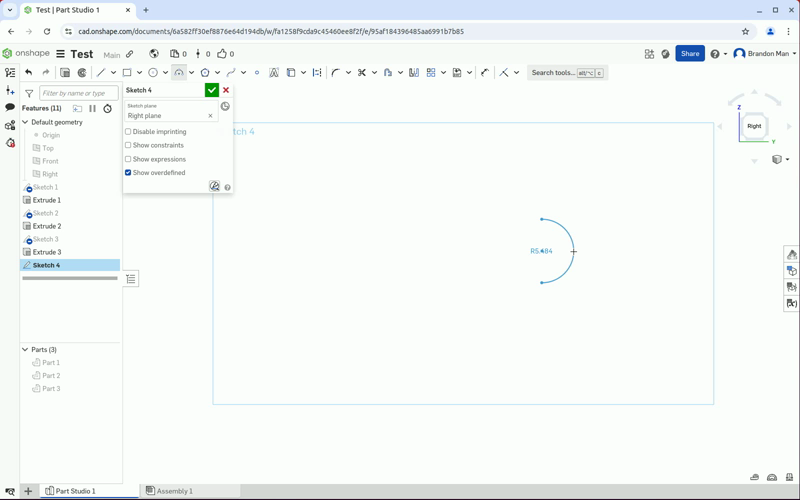
key_up(shift)
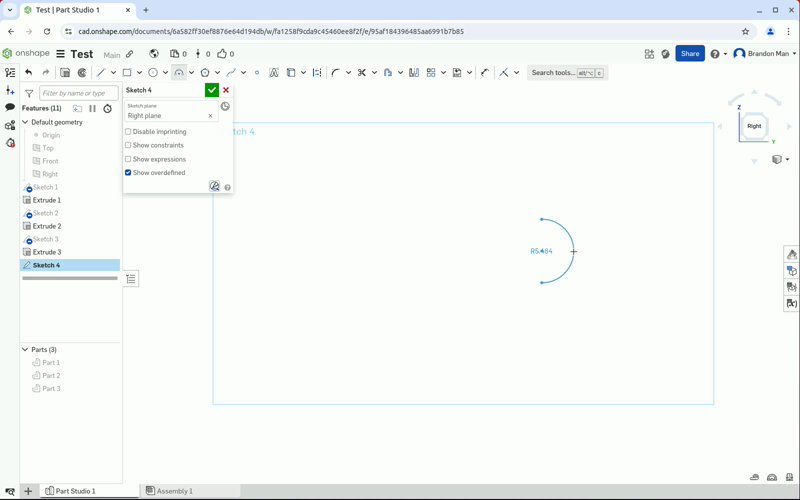
key(esc)
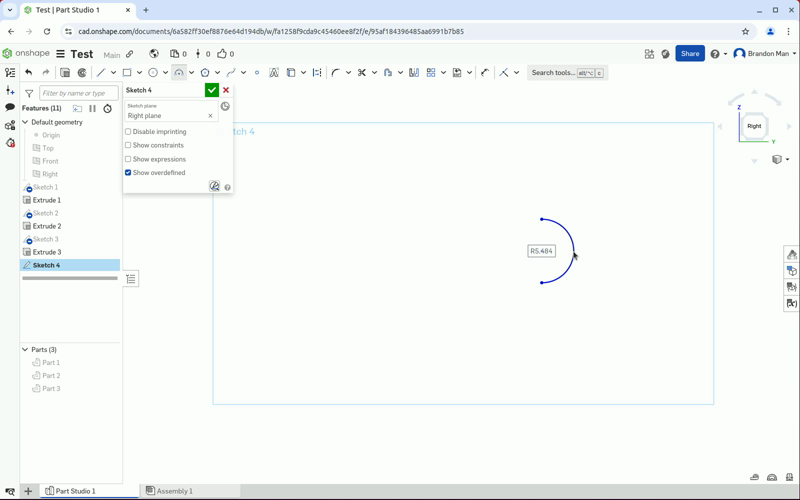
key(l)
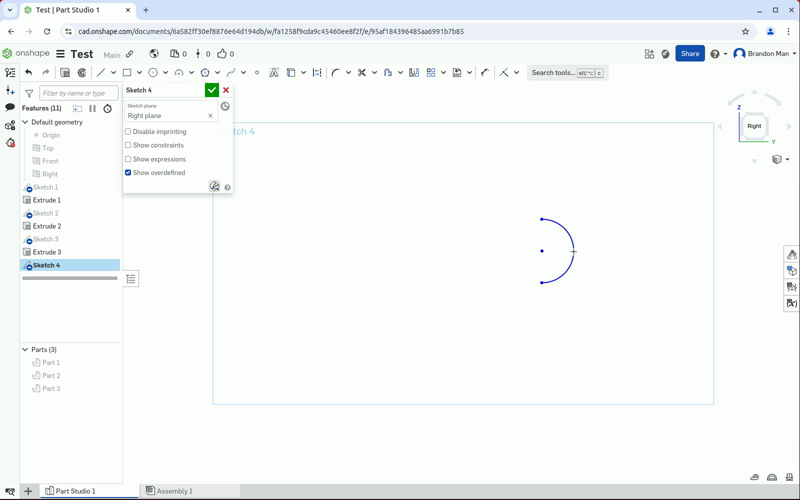
mouse_move(541, 219)
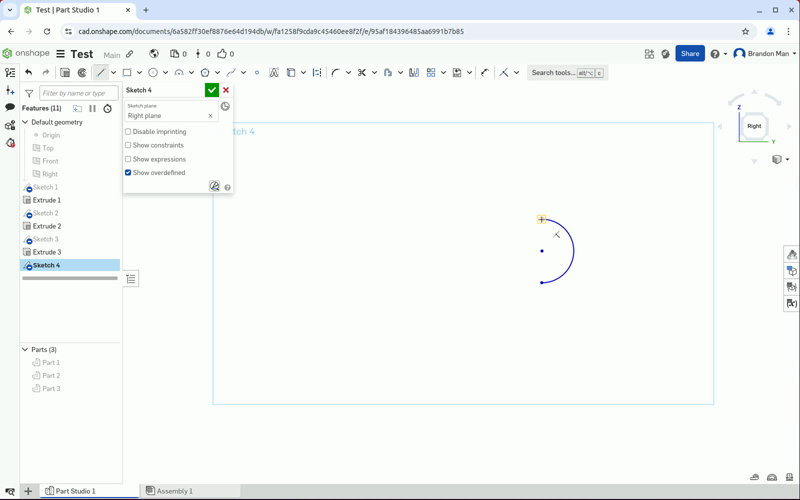
click(541, 219)
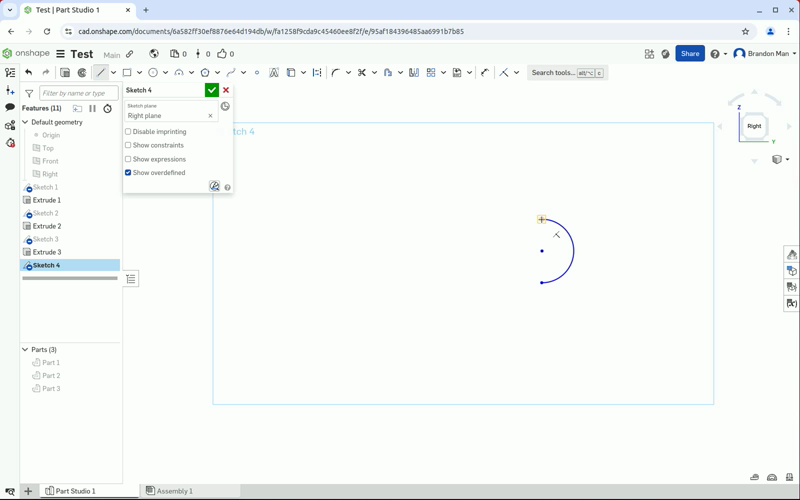
key_down(shift)
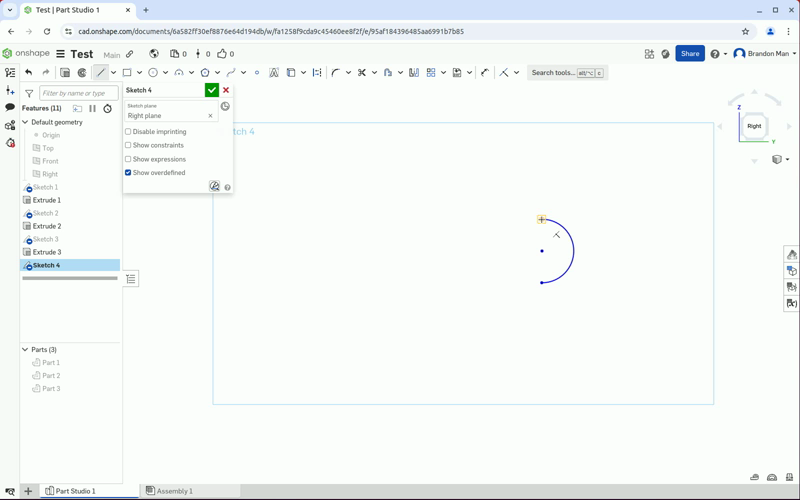
mouse_move(571, 219)
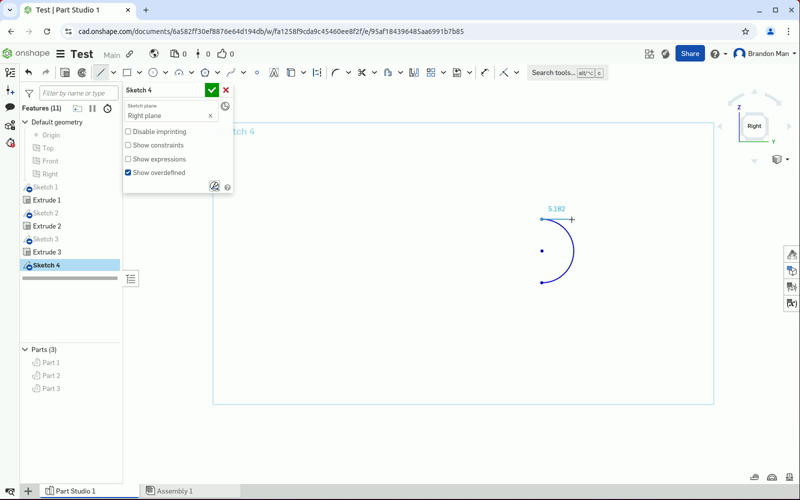
mouse_move(541, 225)
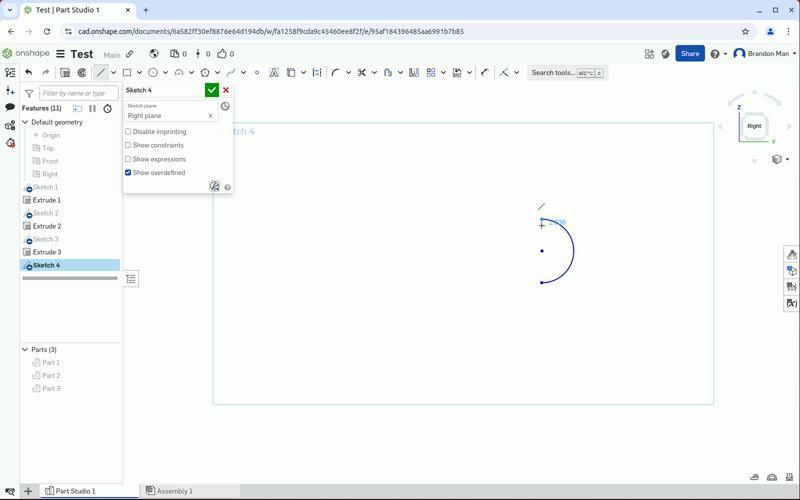
scroll(6)
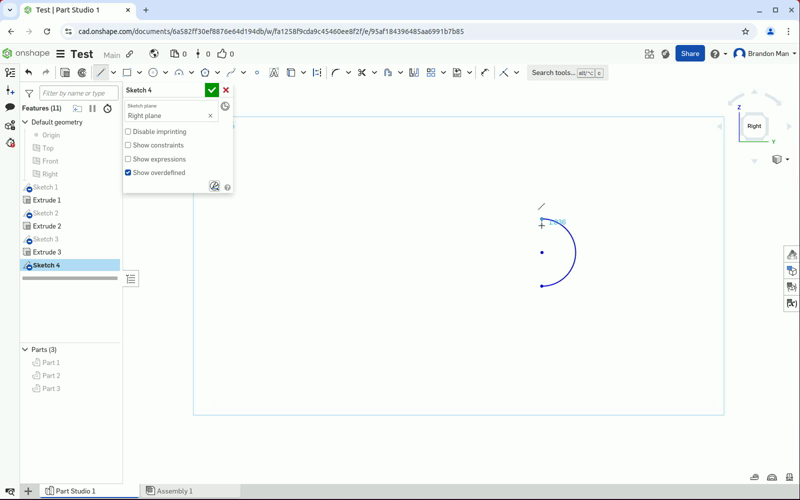
scroll(6)
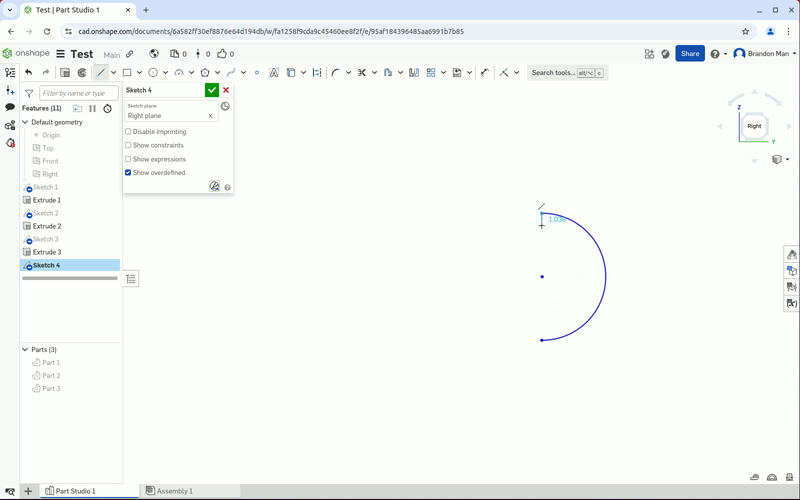
scroll(6)
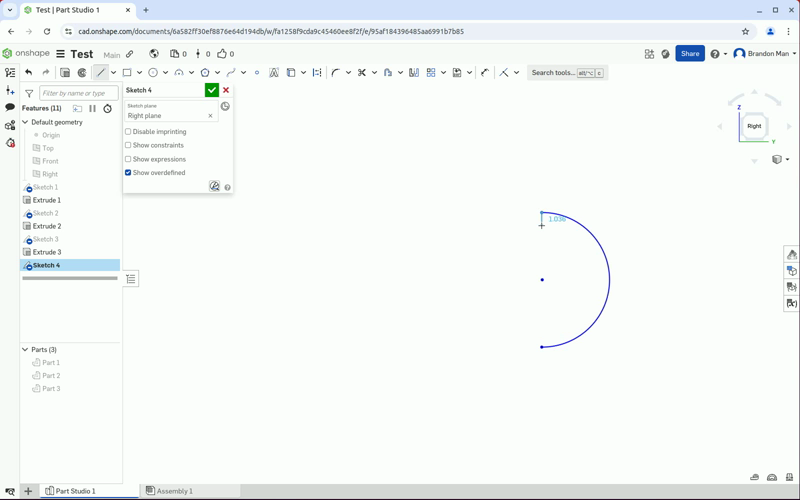
scroll(6)
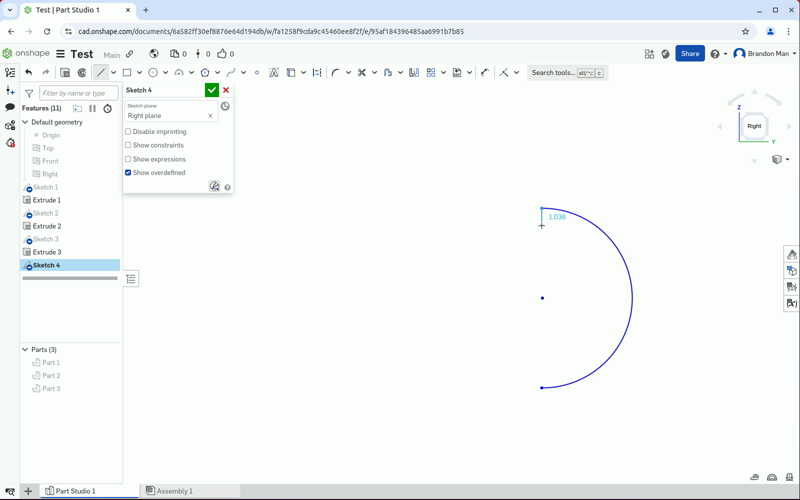
scroll(6)
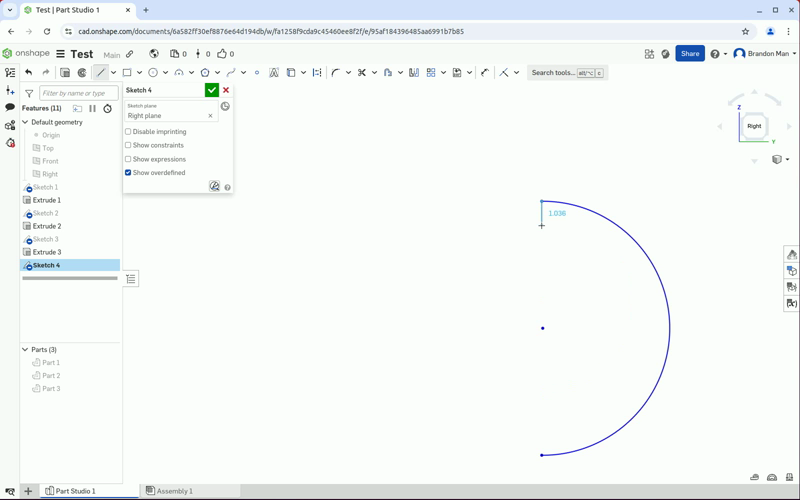
scroll(6)
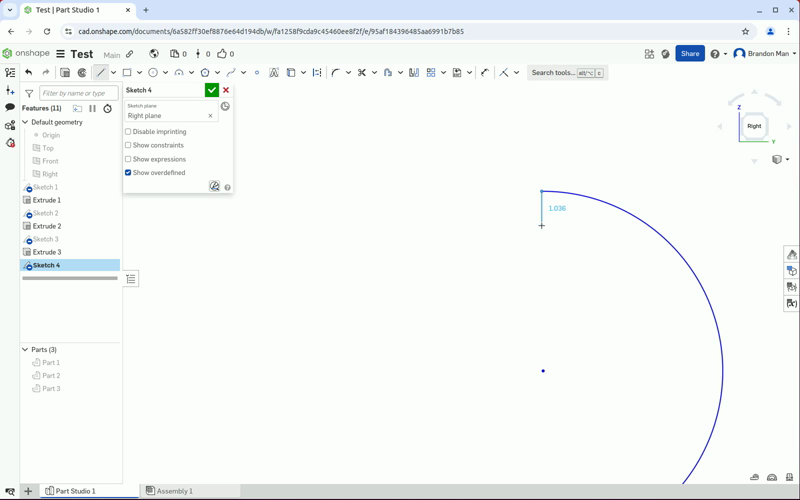
scroll(6)
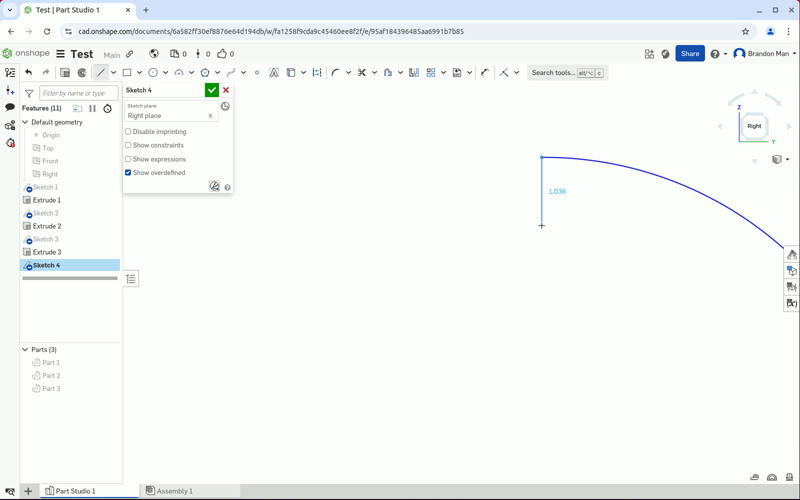
click(541, 225)
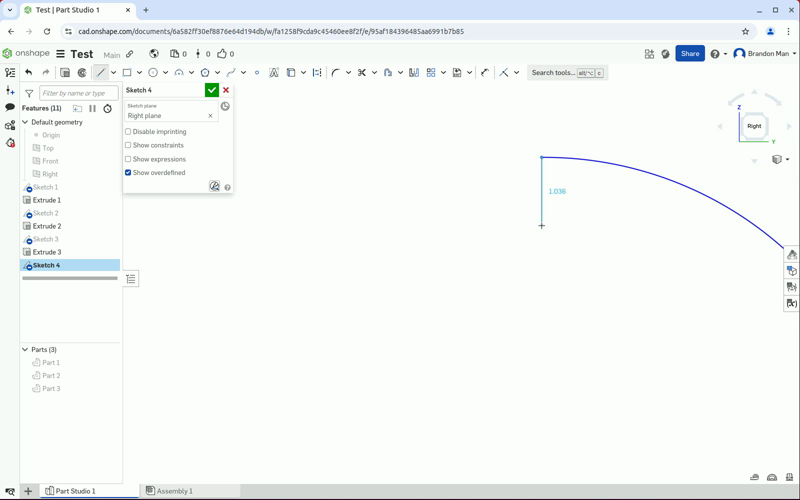
scroll(-6)
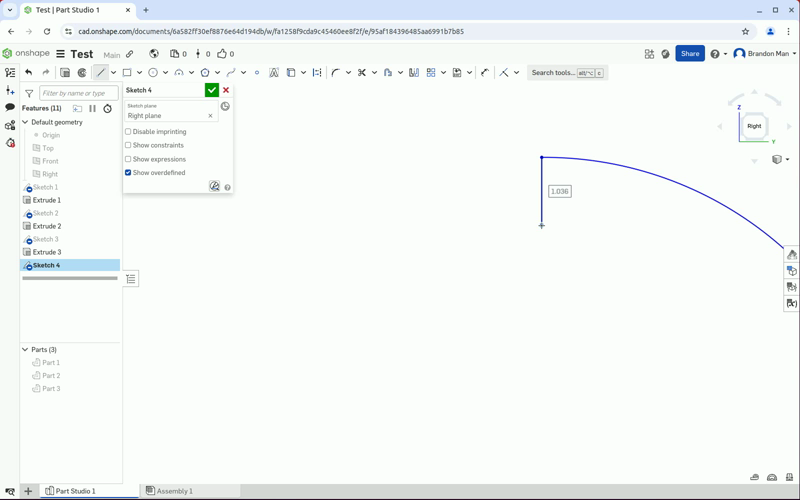
scroll(-6)
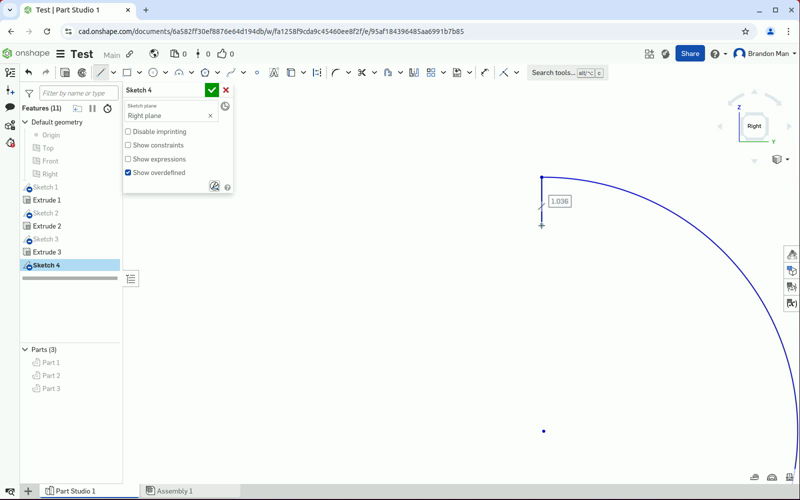
scroll(-6)
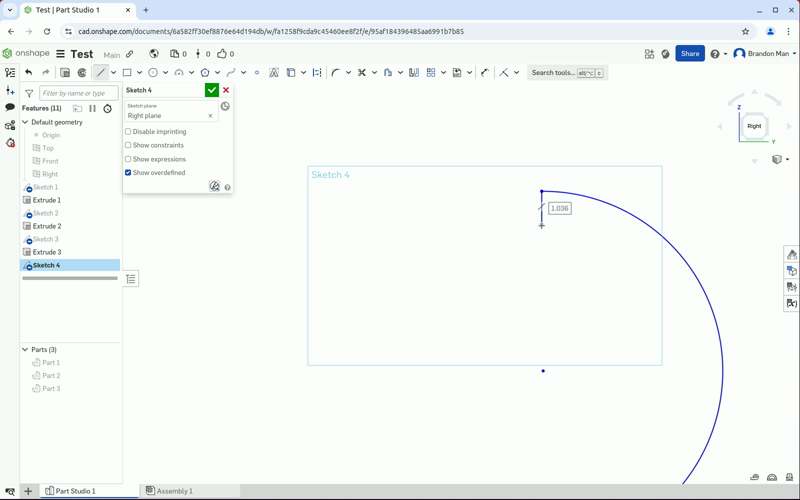
scroll(-6)
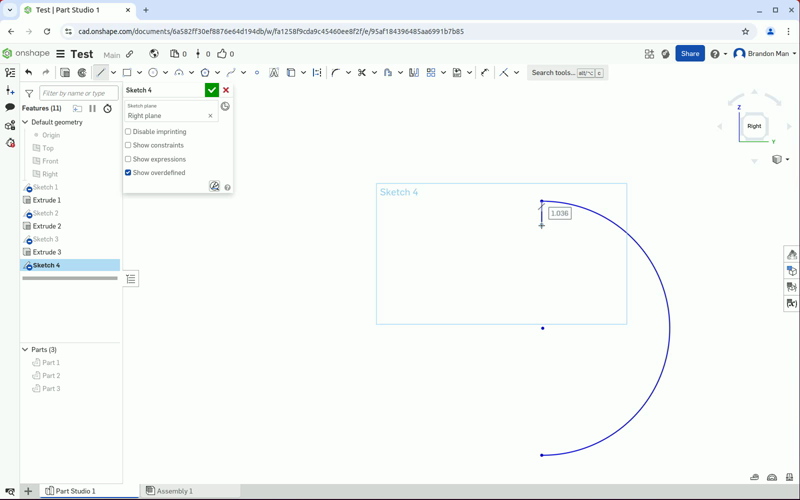
scroll(-6)
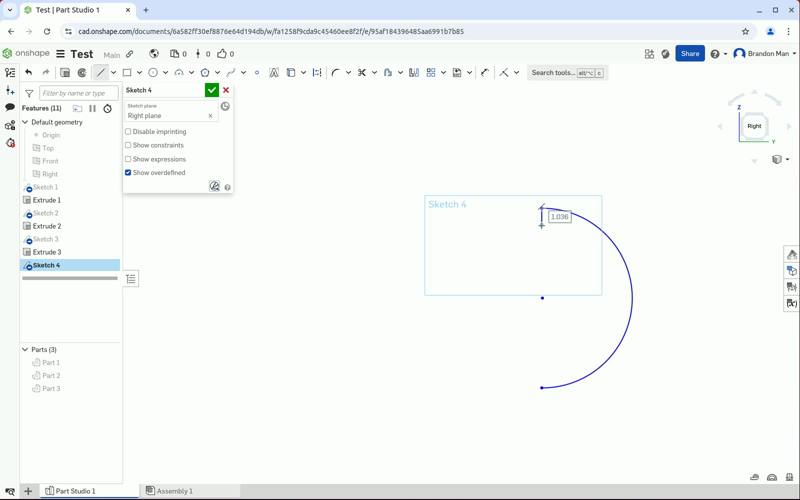
scroll(-6)
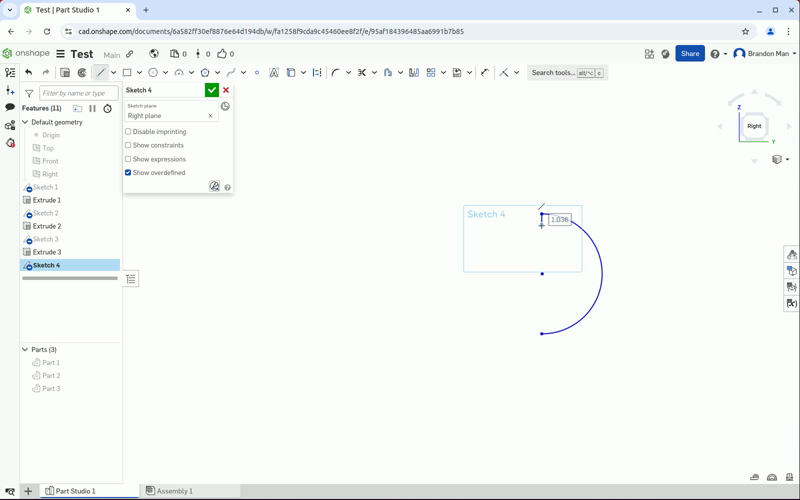
scroll(-6)
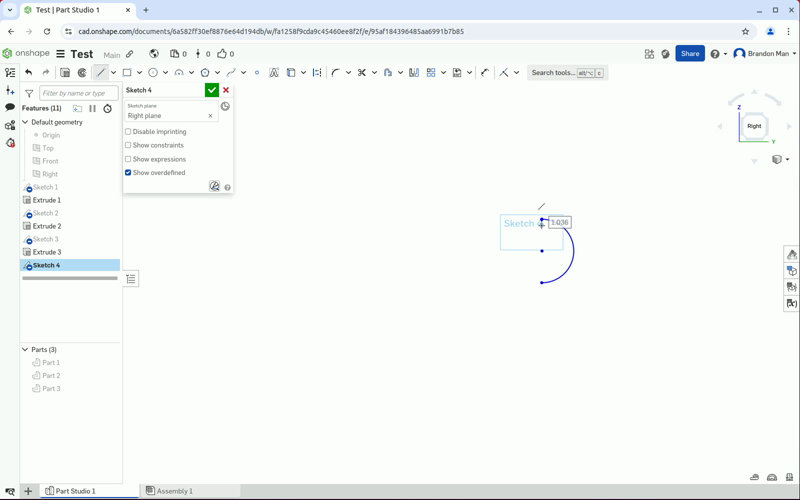
key_up(shift)
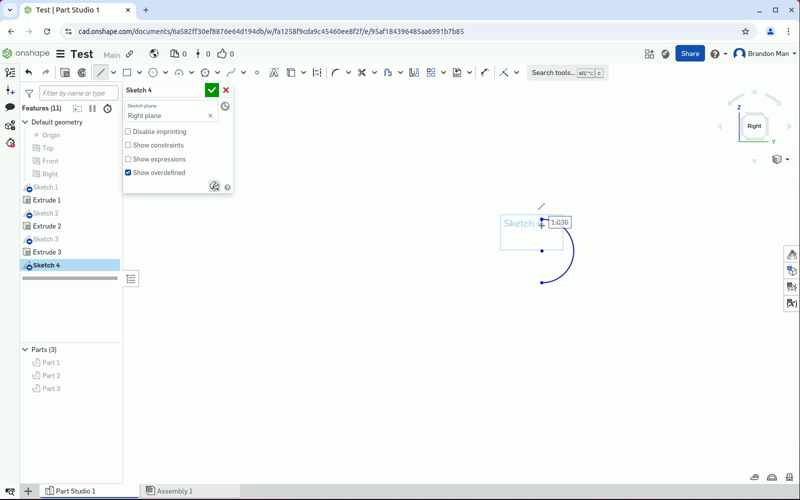
key(esc)
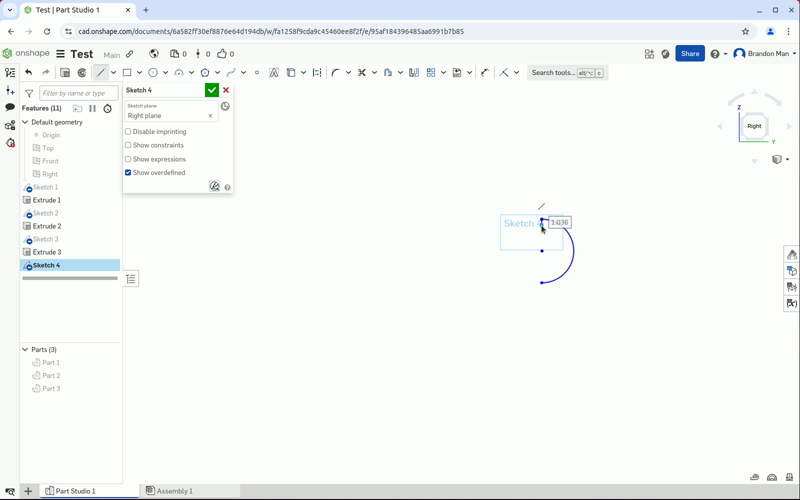
key(a)
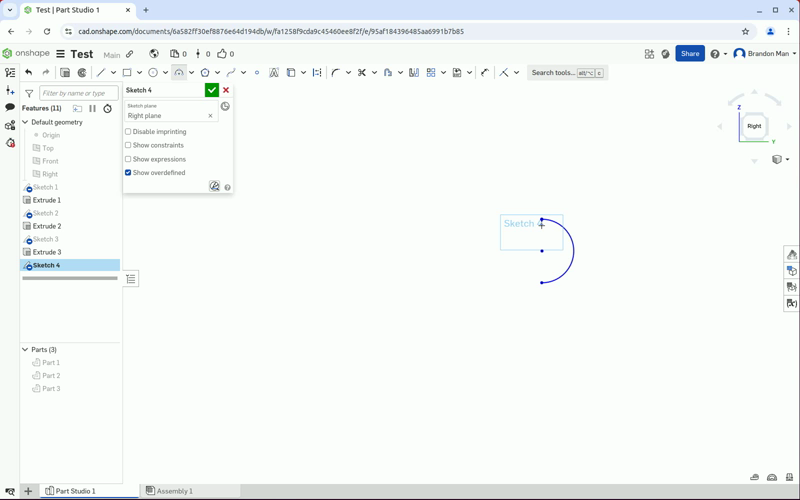
mouse_move(541, 225)
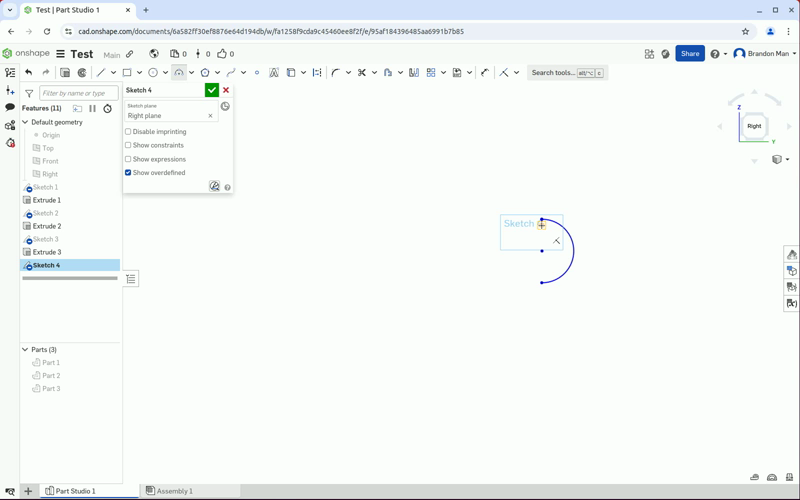
click(541, 225)
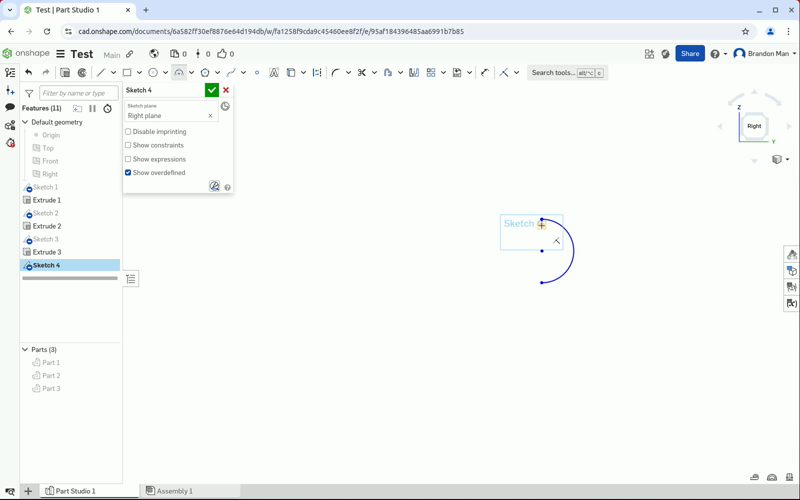
key_down(shift)
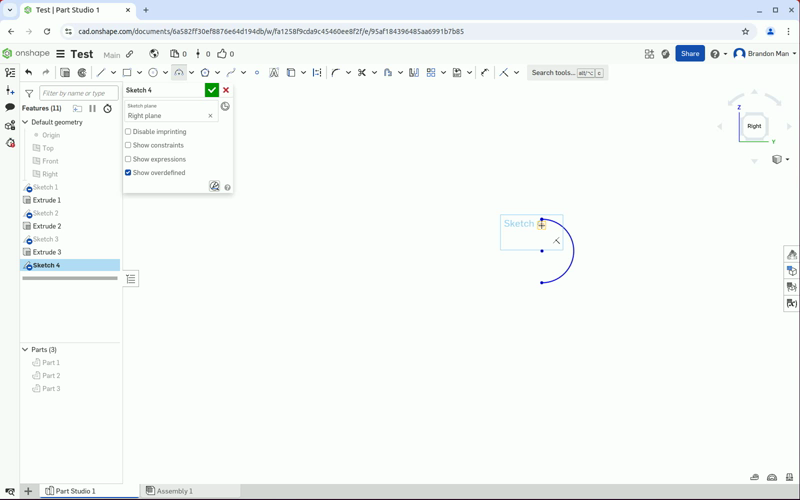
mouse_move(541, 276)
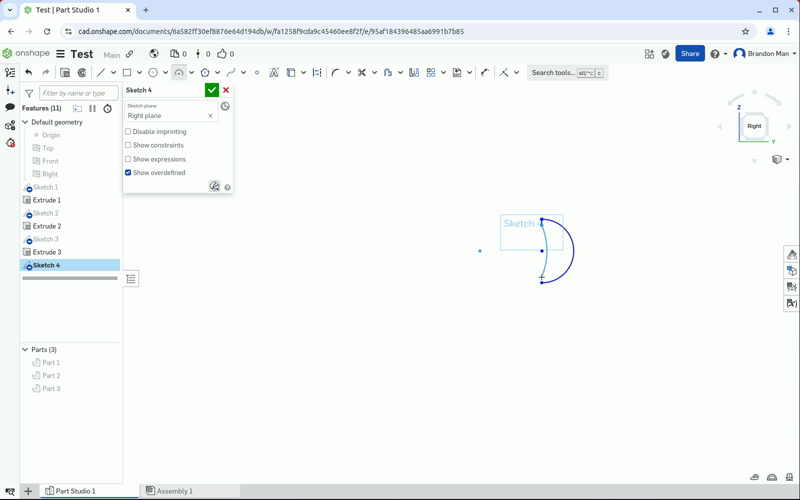
click(541, 276)
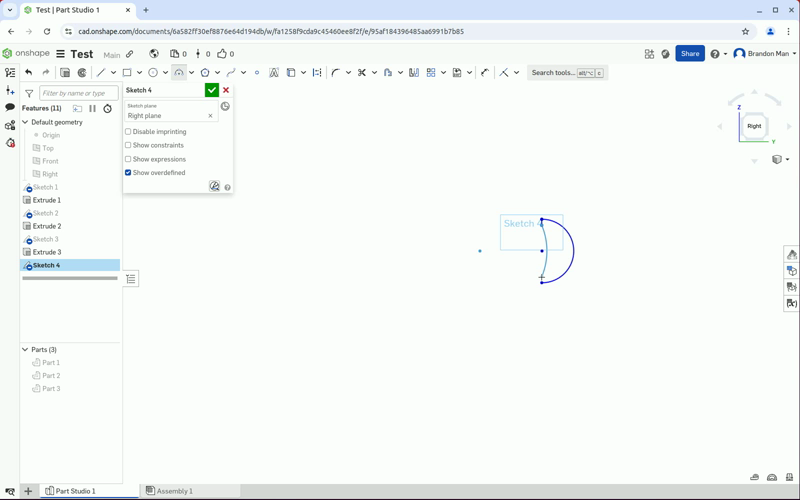
mouse_move(567, 251)
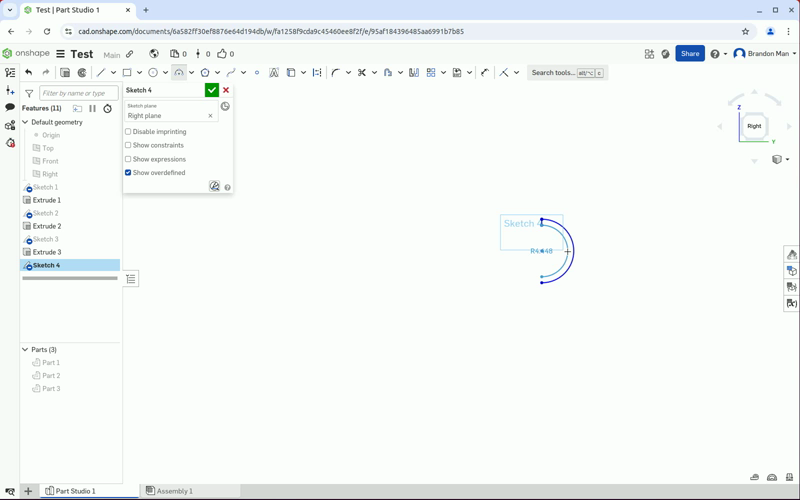
click(567, 251)
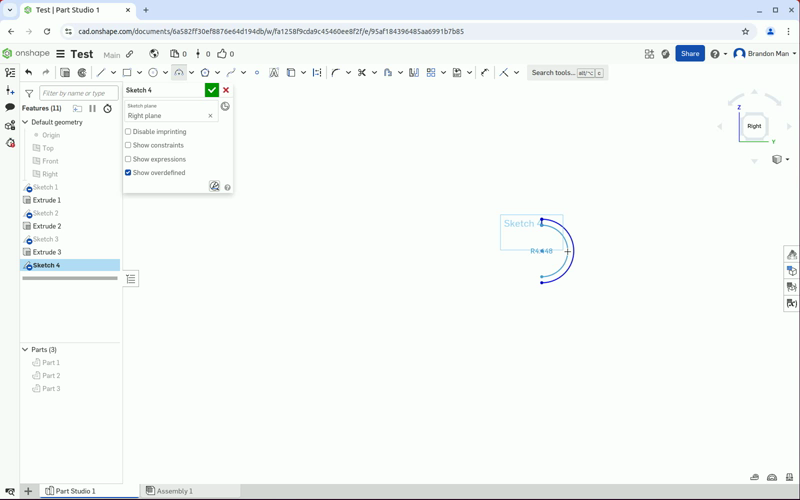
key_up(shift)
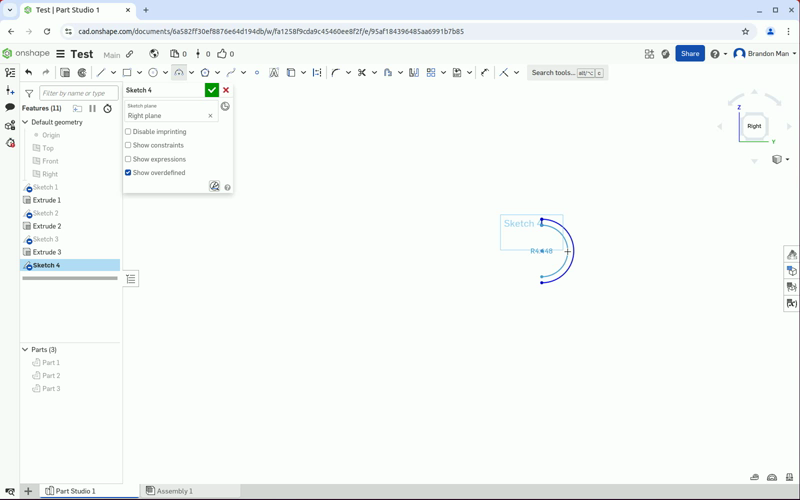
key(esc)
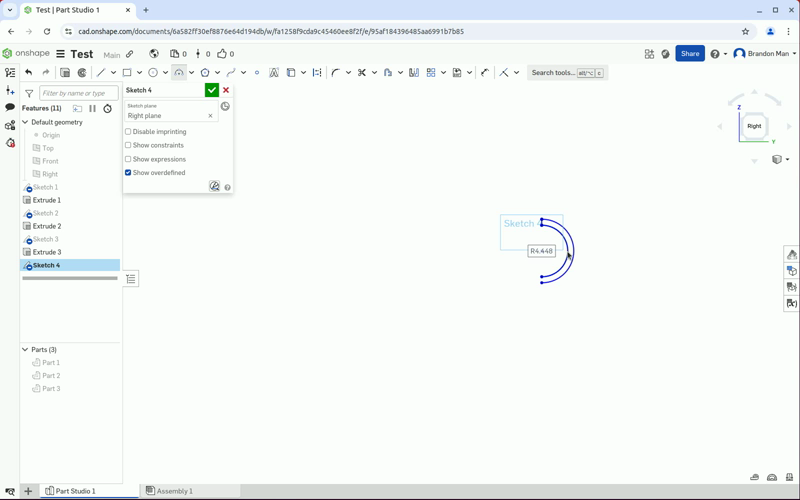
key(l)
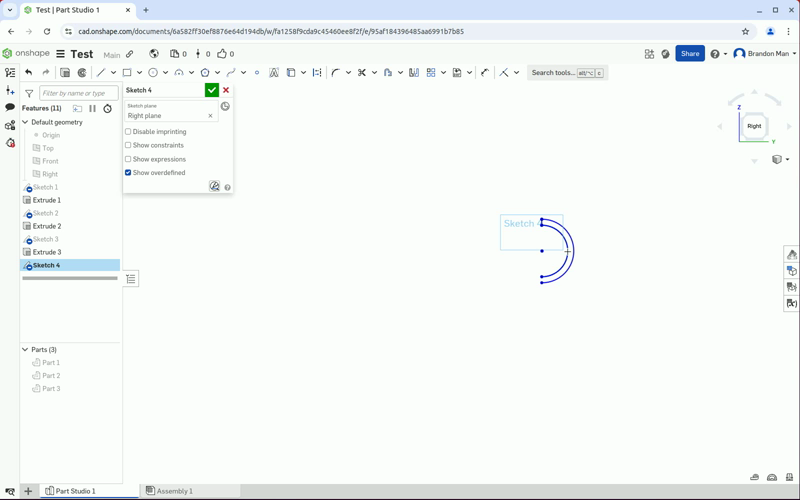
mouse_move(541, 276)
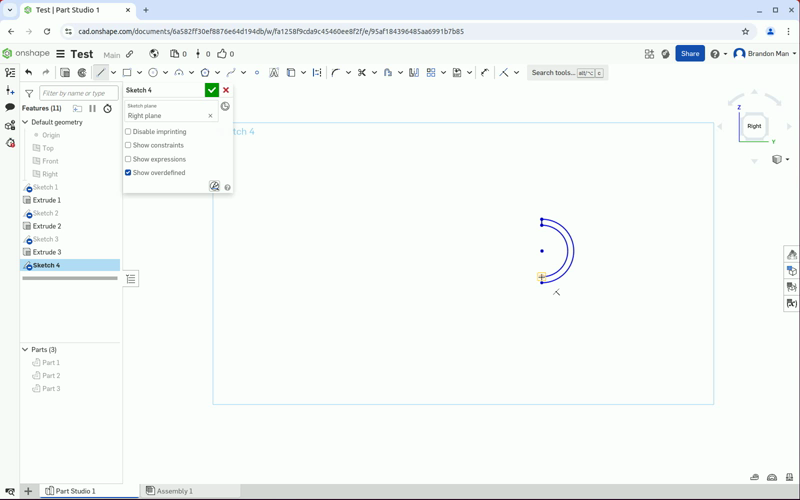
click(541, 276)
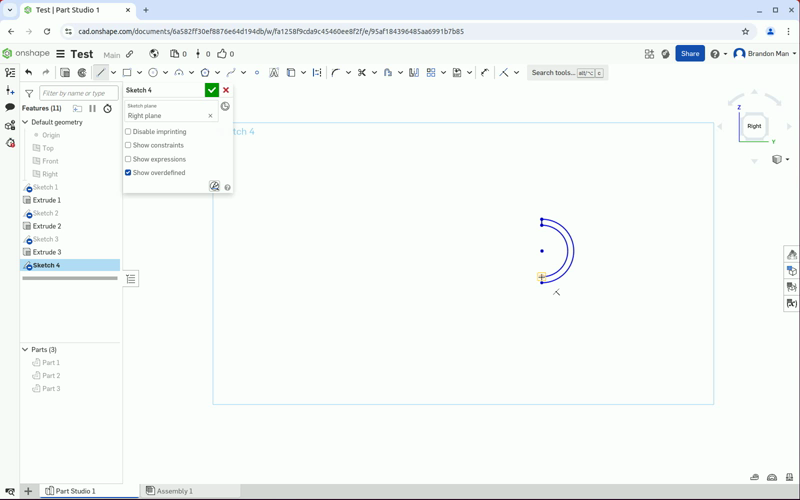
mouse_move(571, 276)
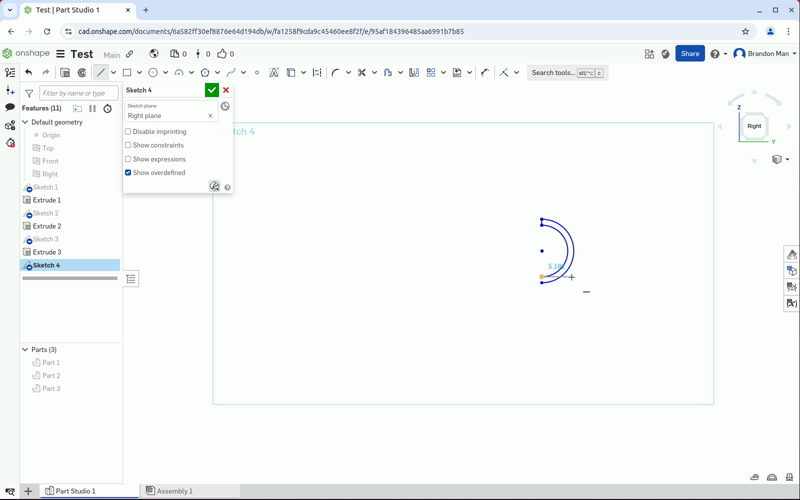
key_down(shift)
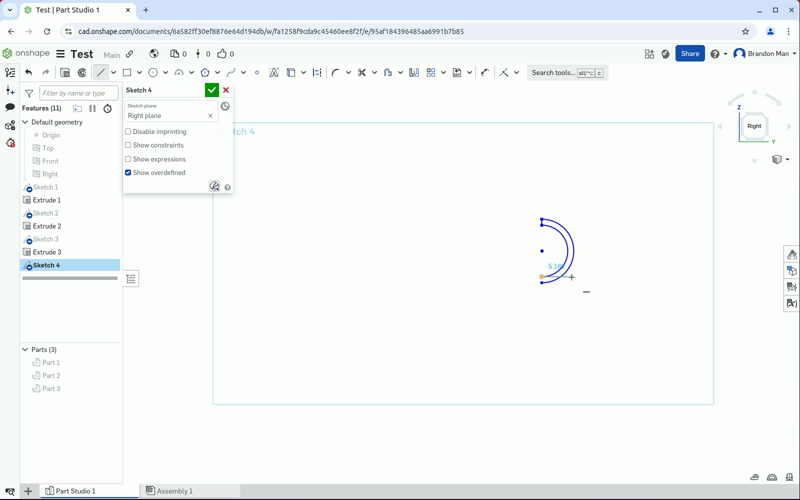
mouse_move(541, 282)
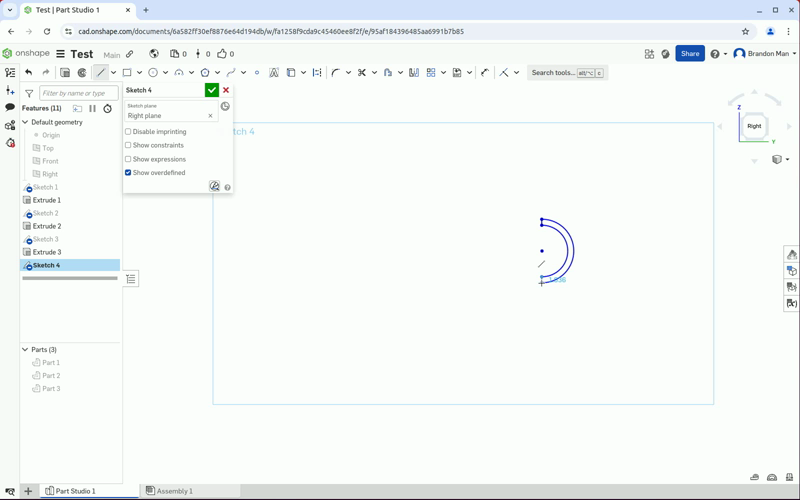
scroll(6)
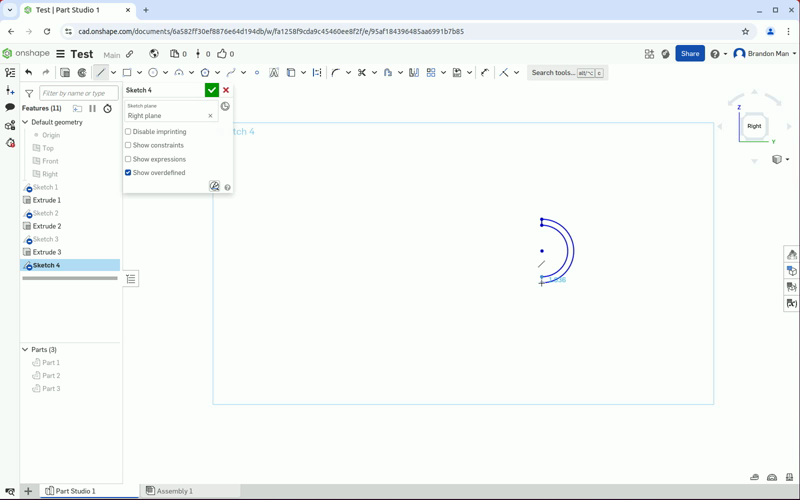
scroll(6)
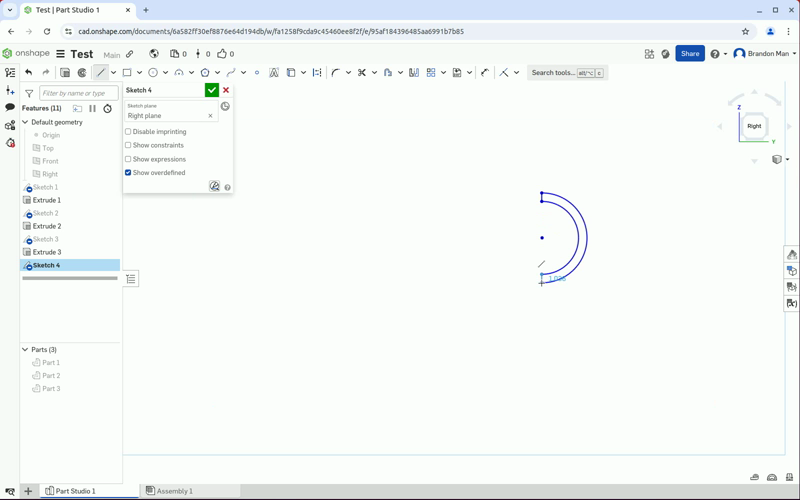
scroll(6)
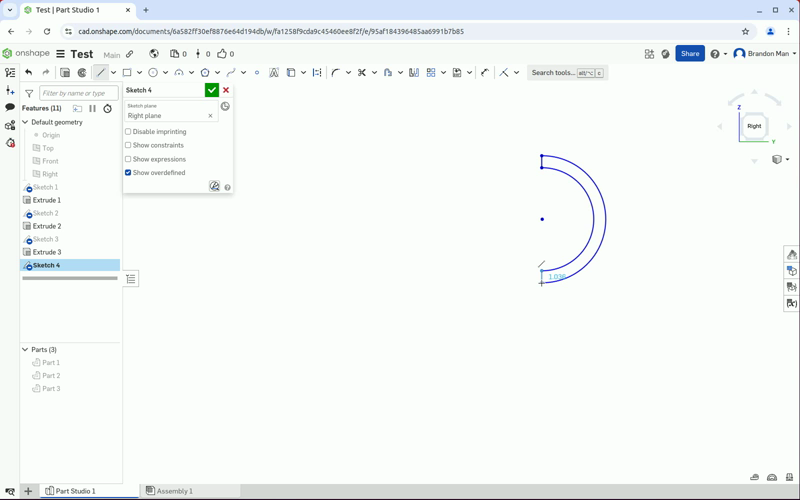
scroll(6)
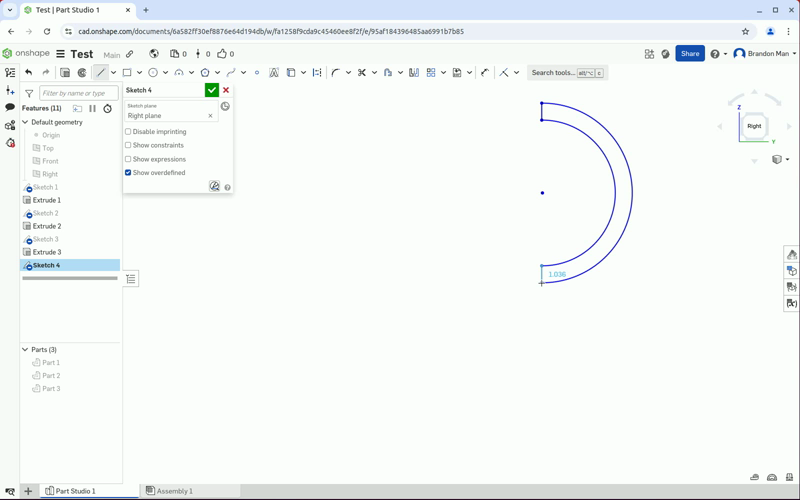
scroll(6)
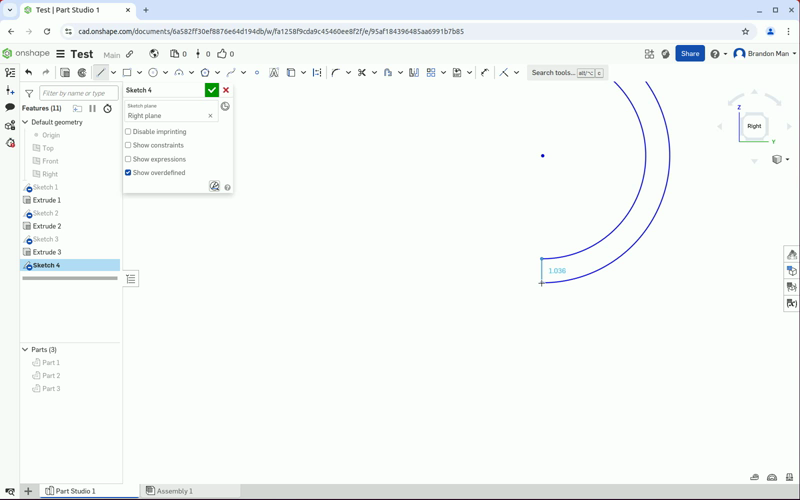
scroll(6)
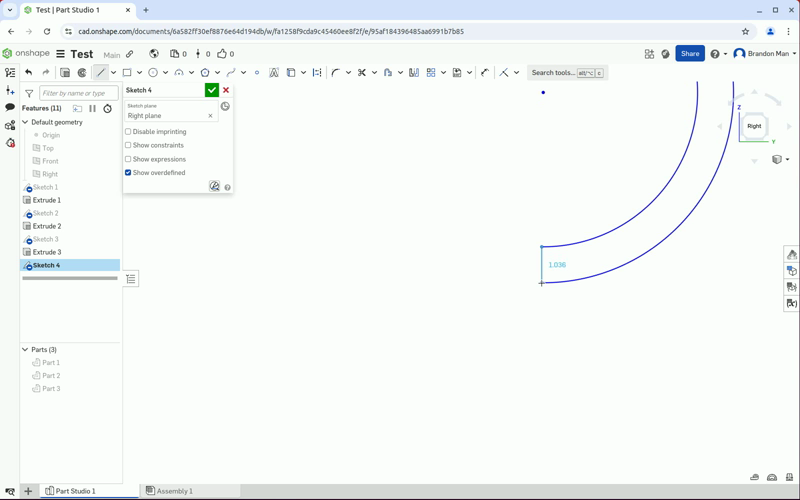
scroll(6)
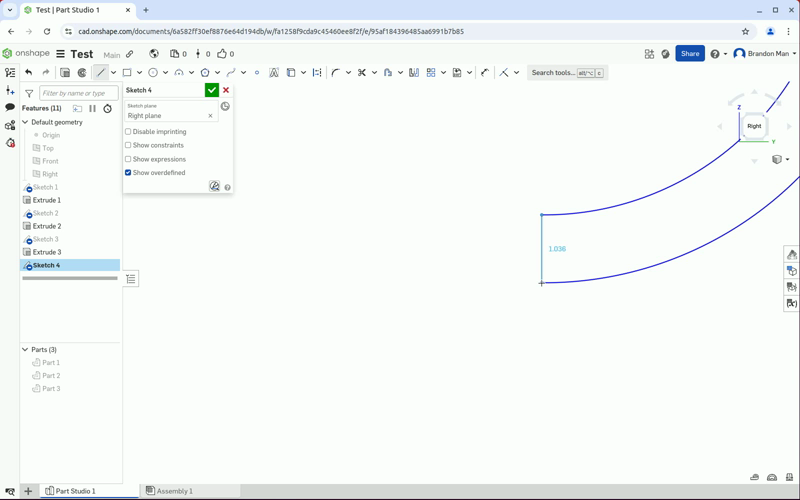
key_up(shift)
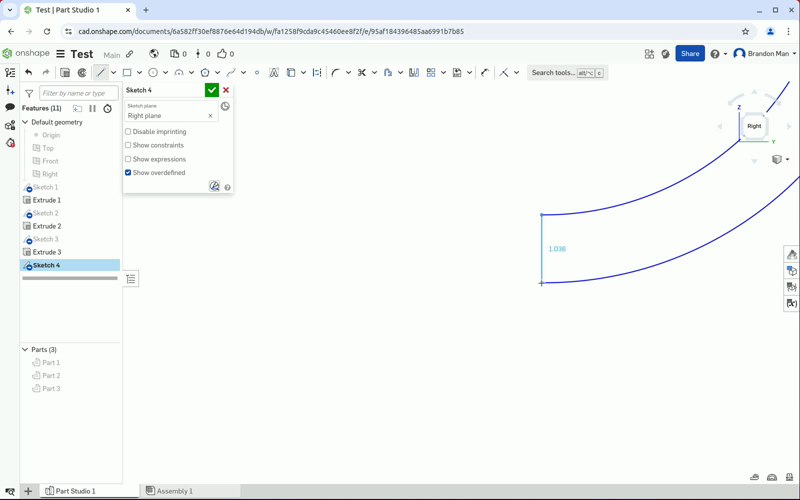
click(541, 282)
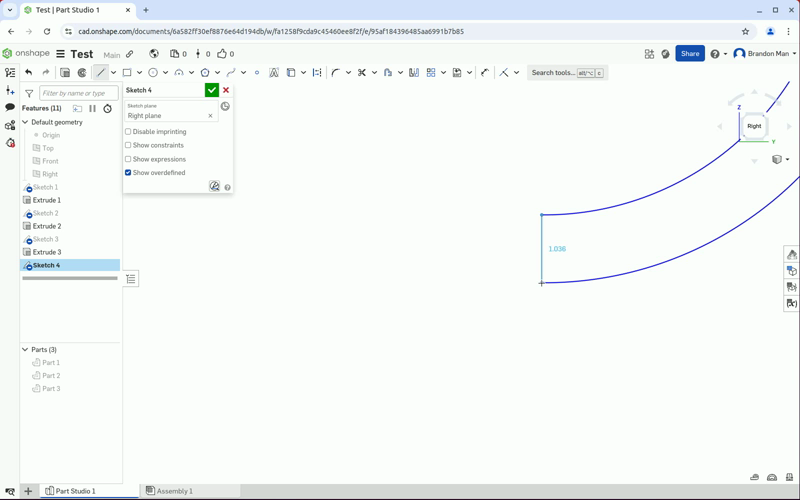
scroll(-6)
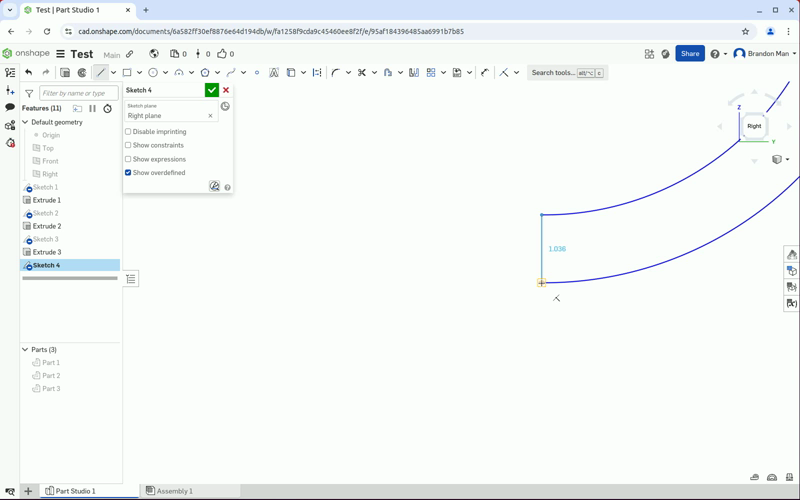
scroll(-6)
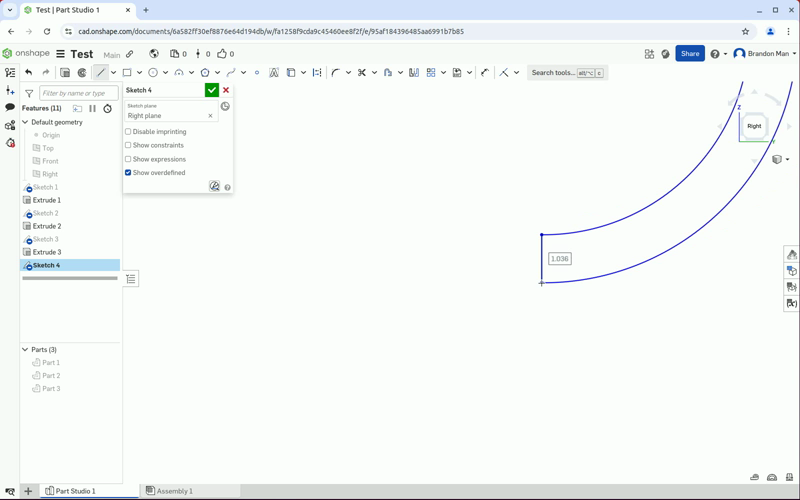
scroll(-6)
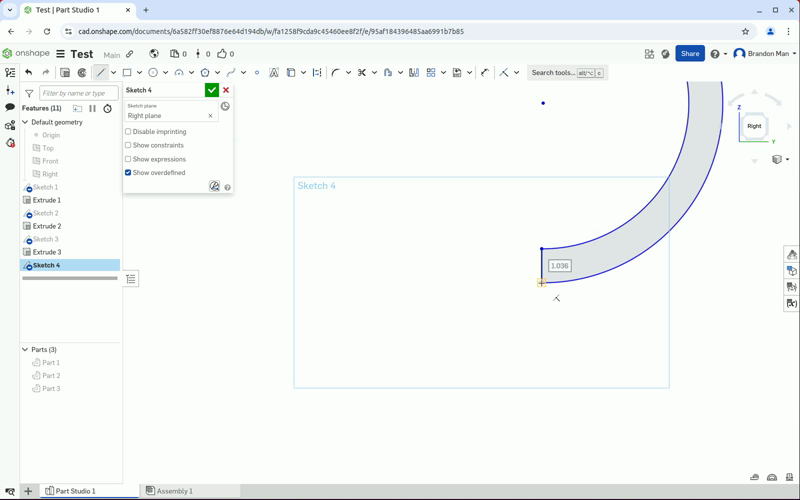
scroll(-6)
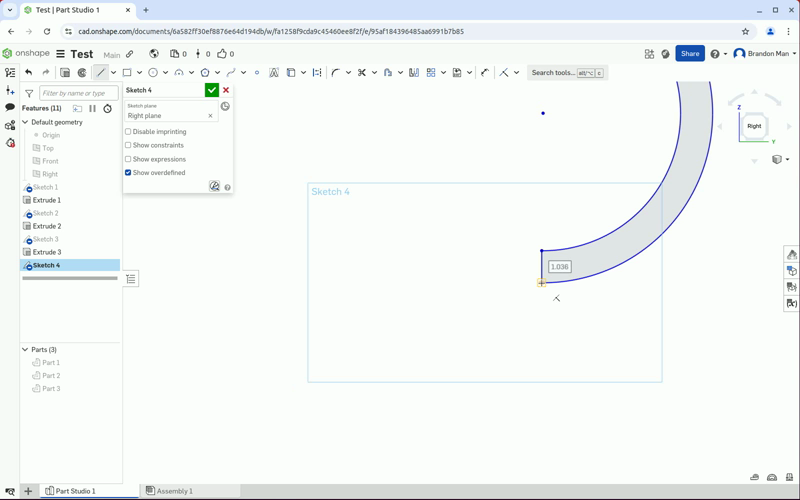
scroll(-6)
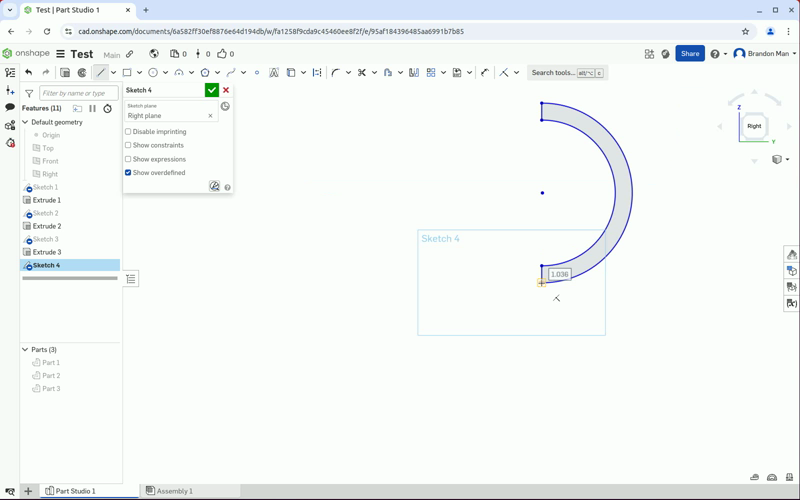
scroll(-6)
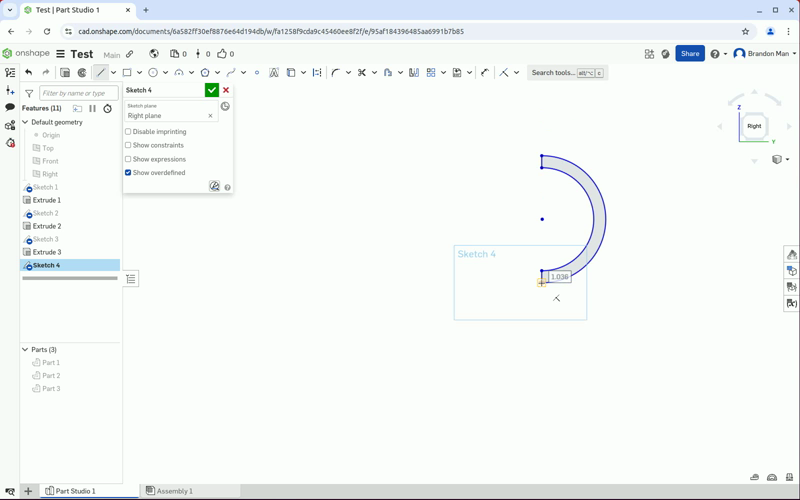
scroll(-6)
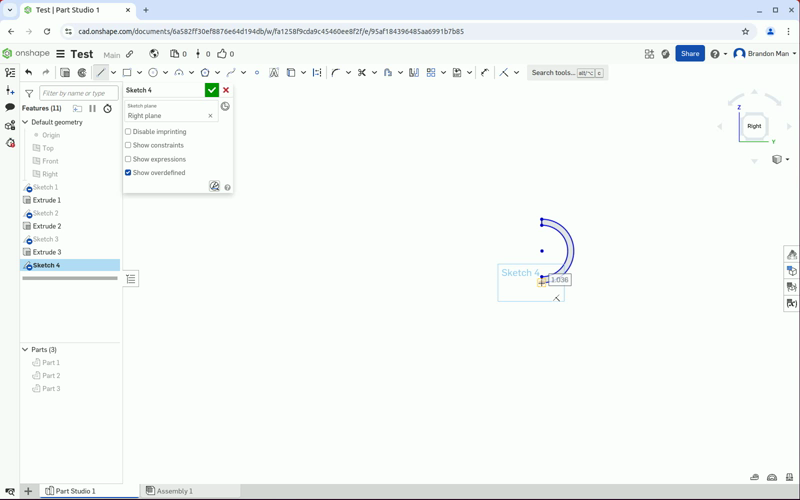
key(esc)
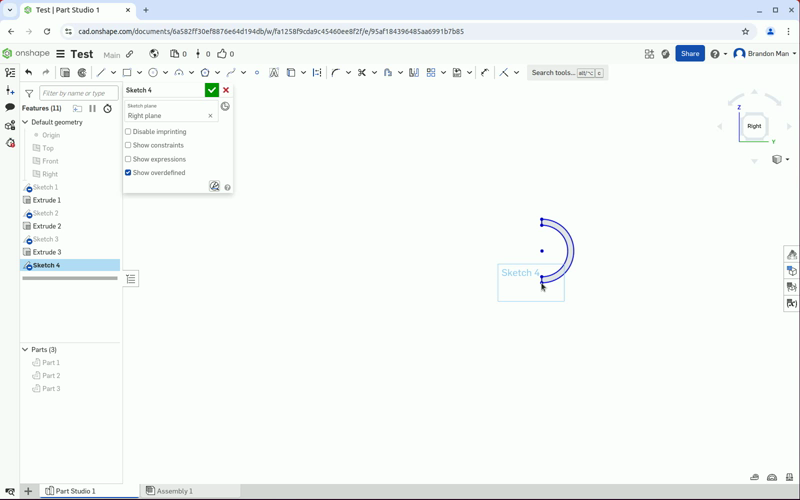
mouse_move(550, 240)
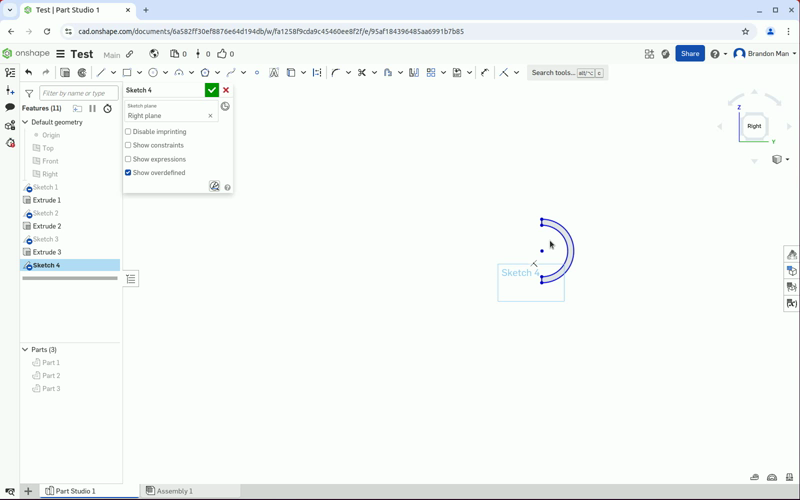
scroll(6)
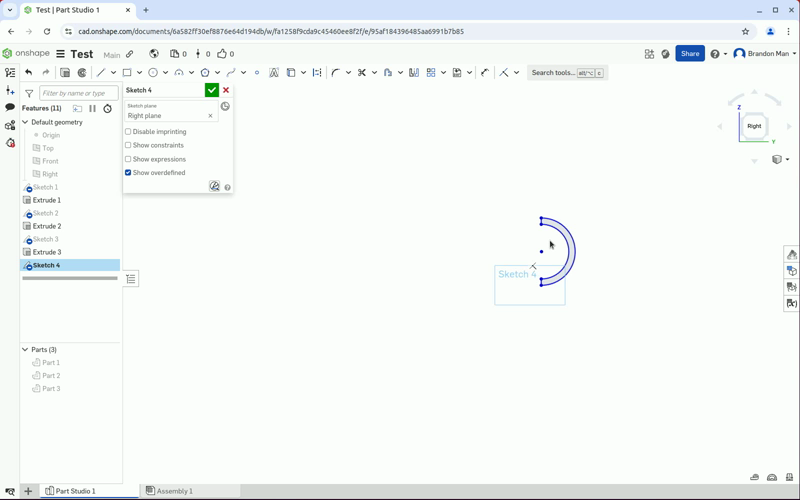
scroll(6)
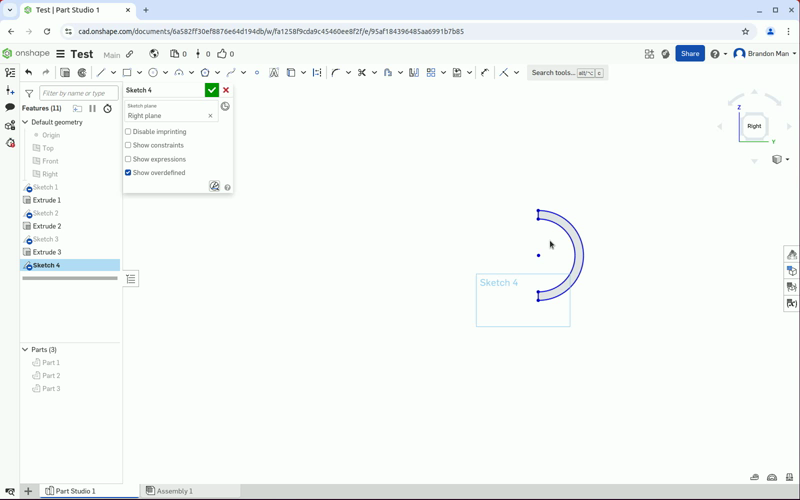
scroll(6)
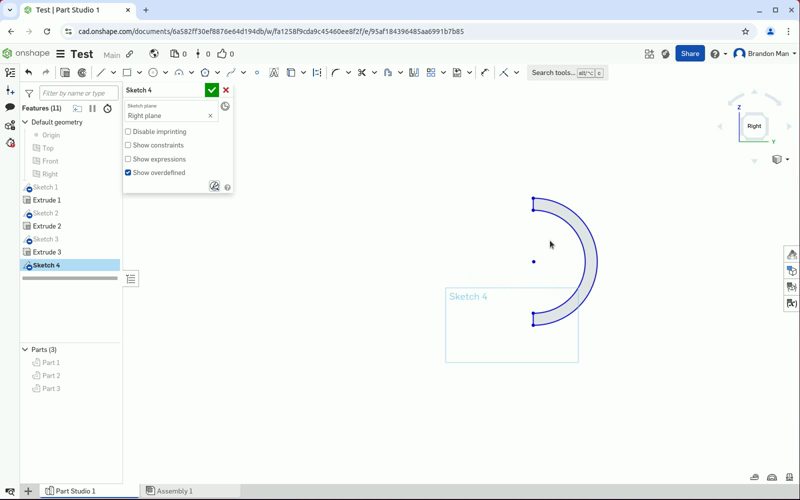
scroll(6)
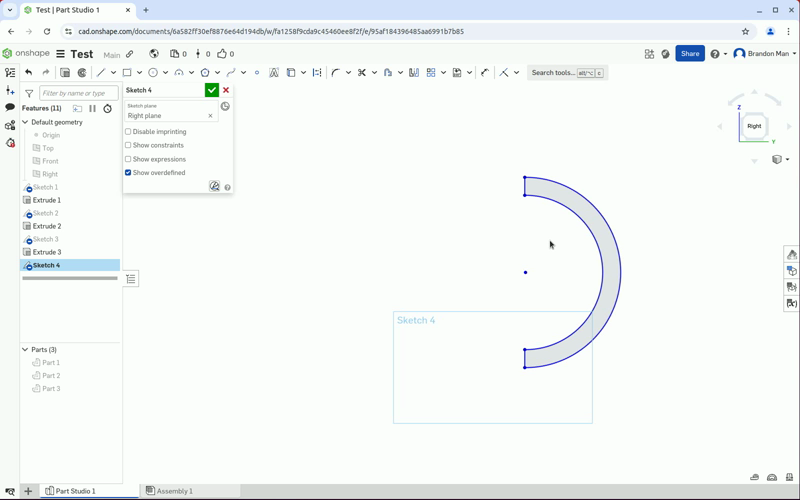
scroll(6)
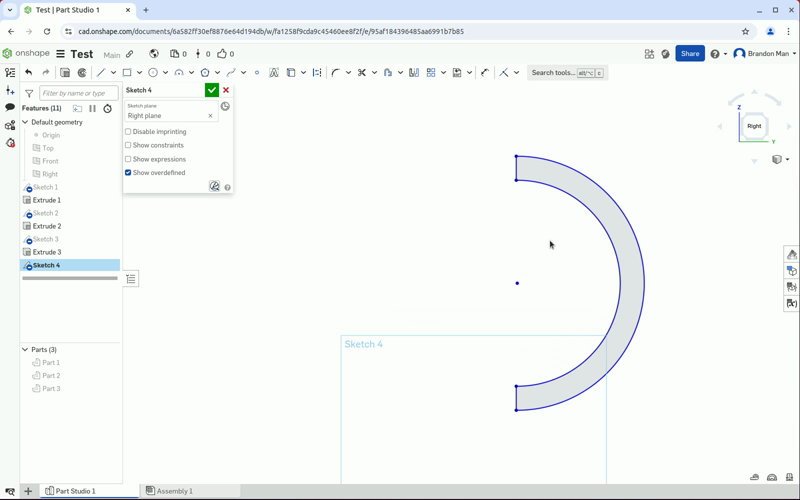
scroll(6)
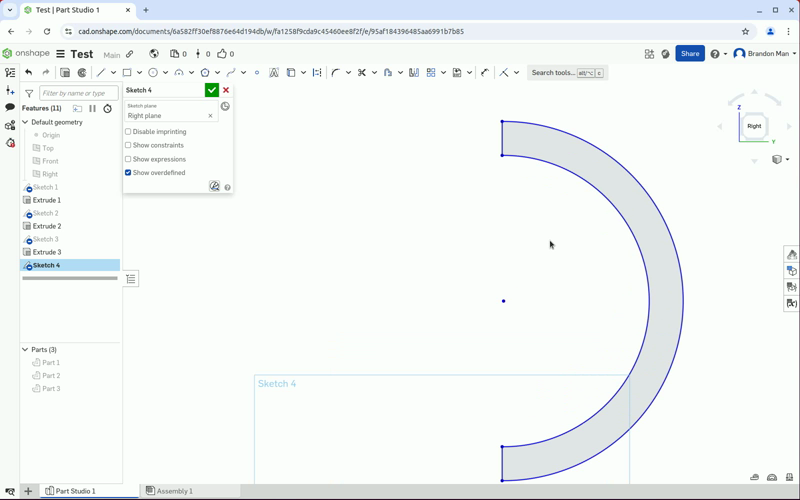
scroll(6)
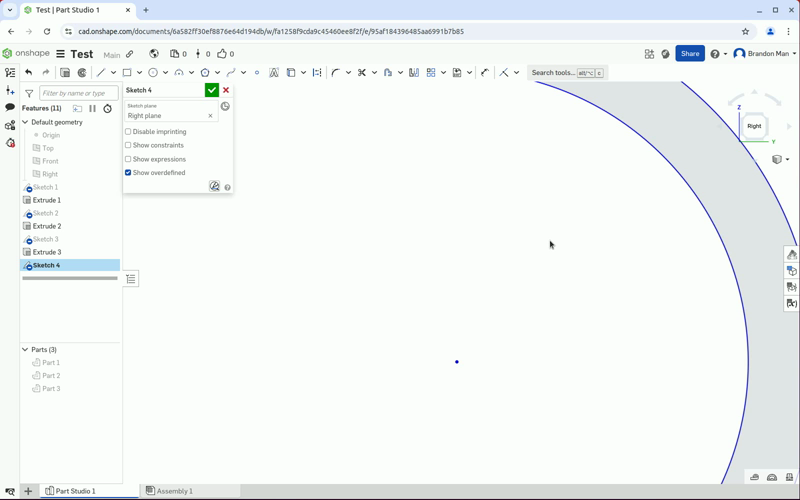
click(550, 240)
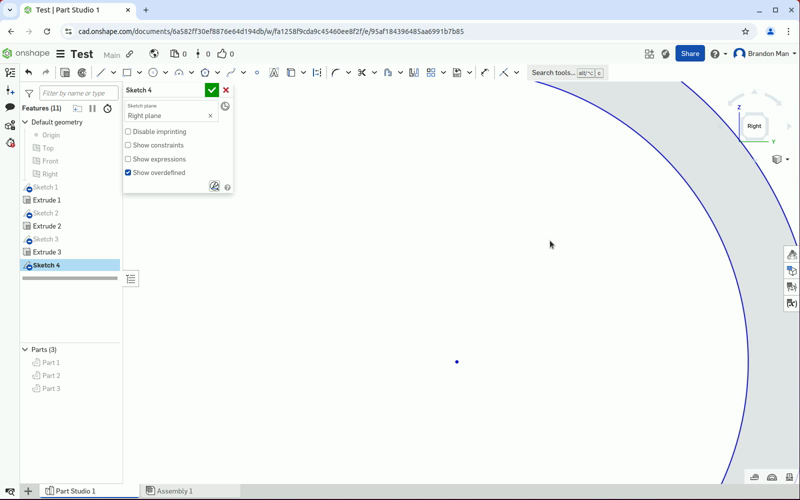
scroll(-6)
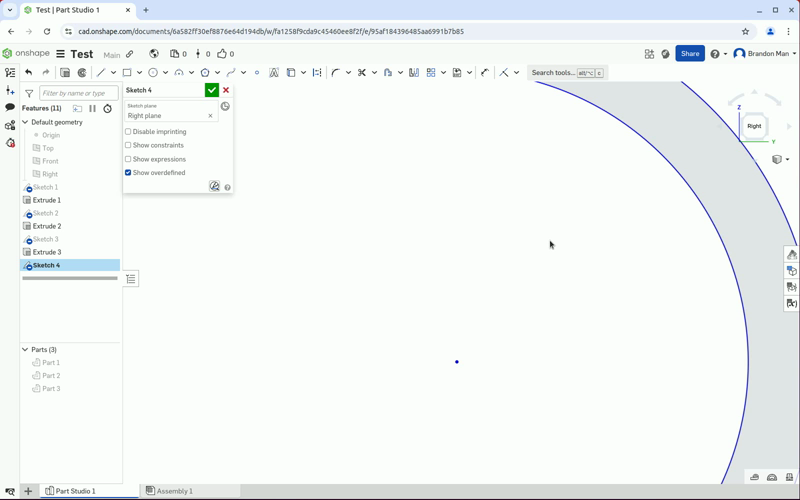
scroll(-6)
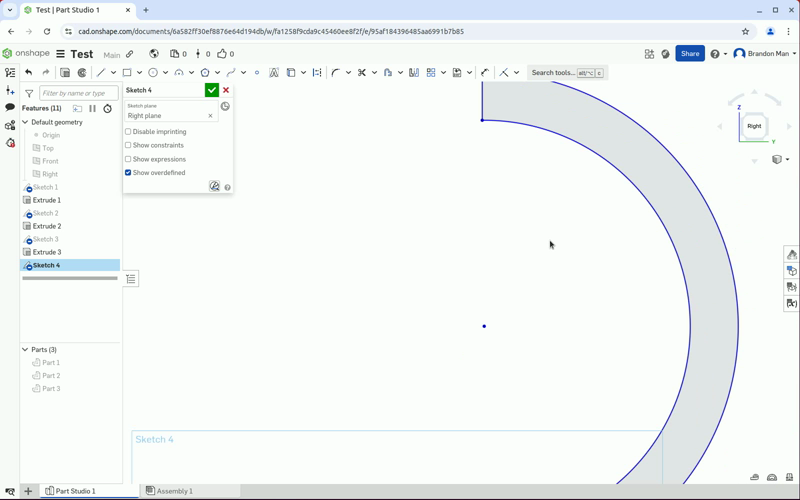
scroll(-6)
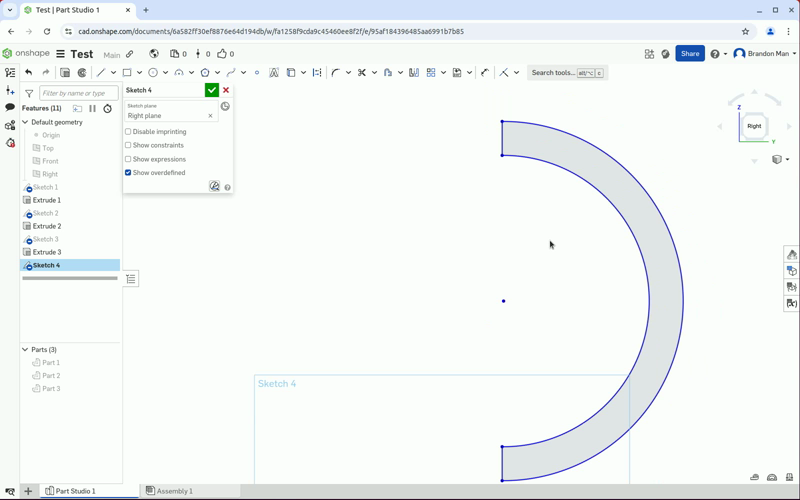
scroll(-6)
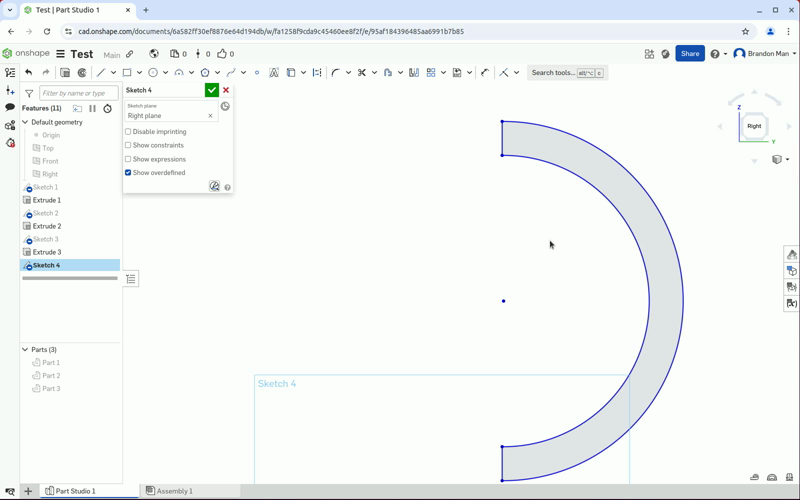
scroll(-6)
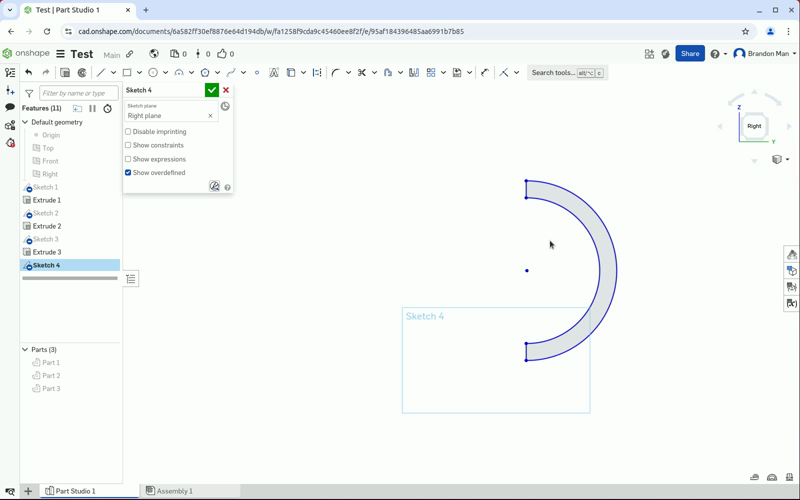
scroll(-6)
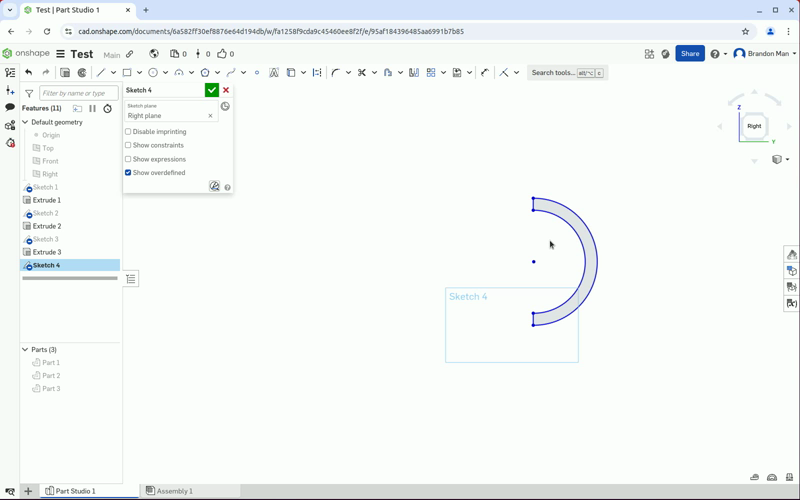
scroll(-6)
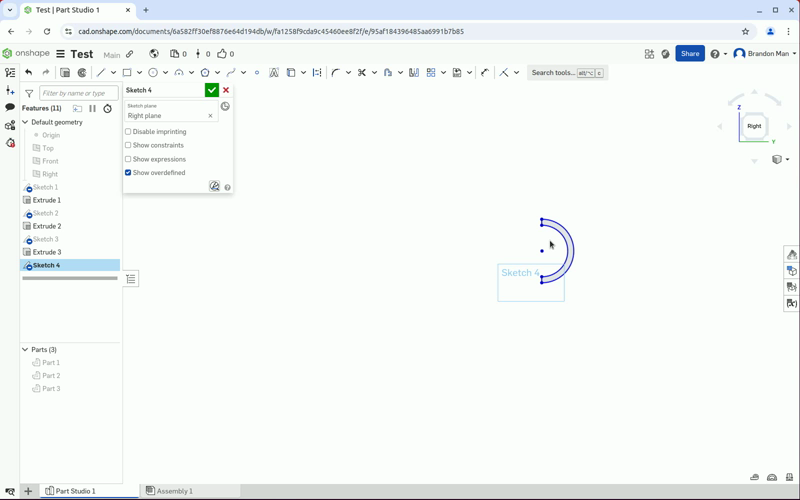
mouse_move(73, 352)
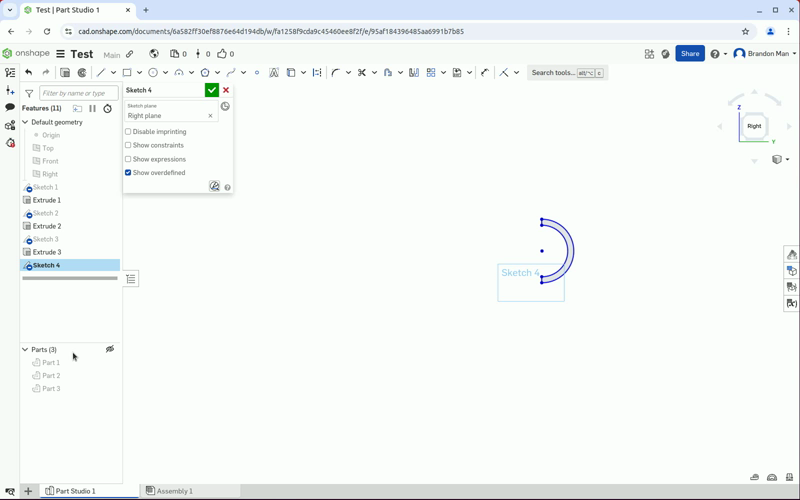
key(shift+y)
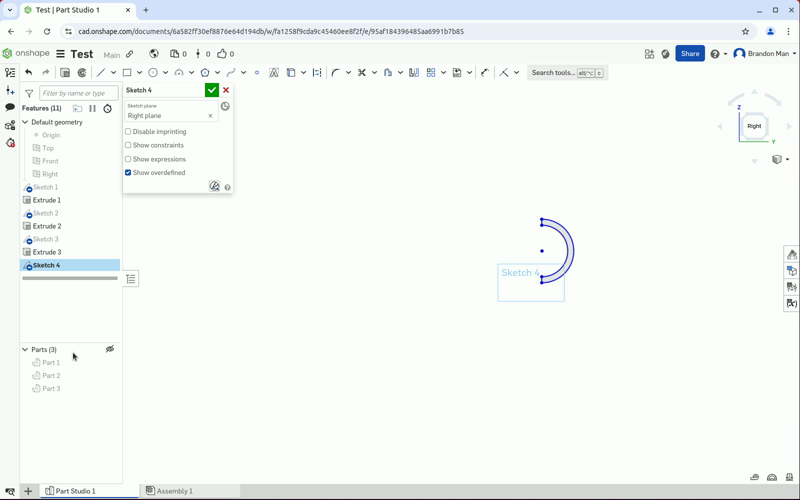
key(shift+e)
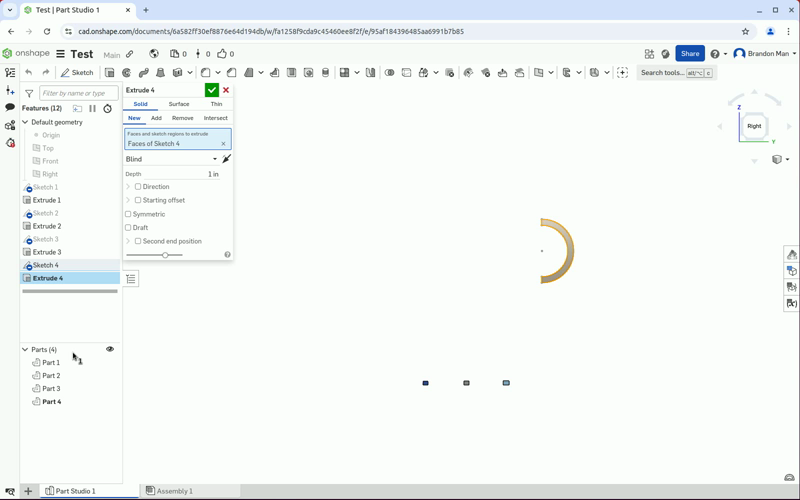
mouse_move(143, 106)
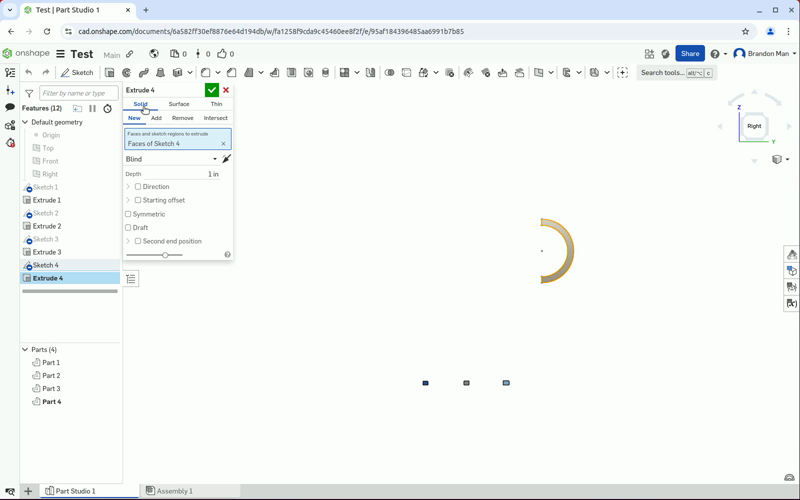
click(143, 106)
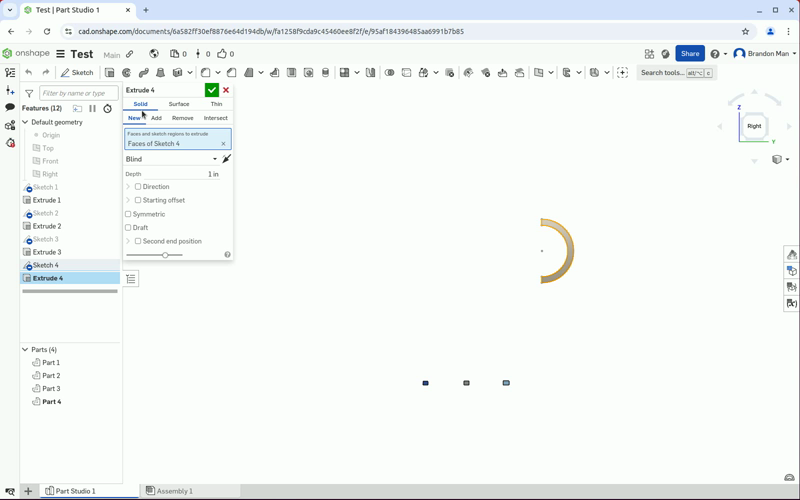
mouse_move(137, 120)
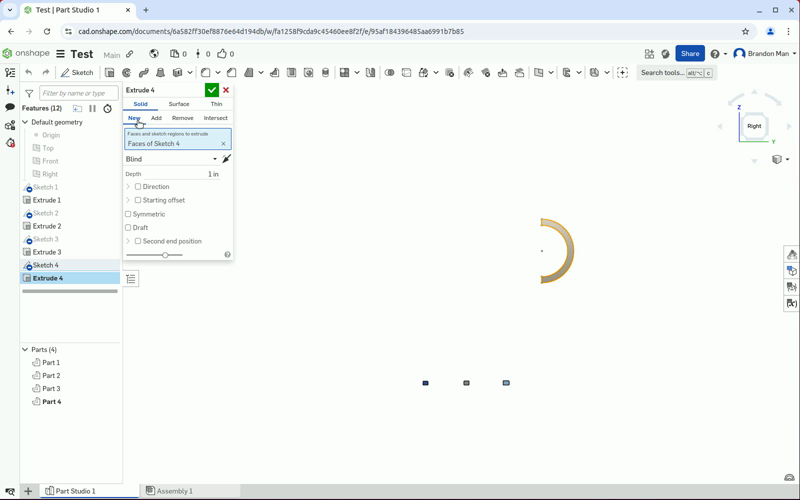
click(137, 120)
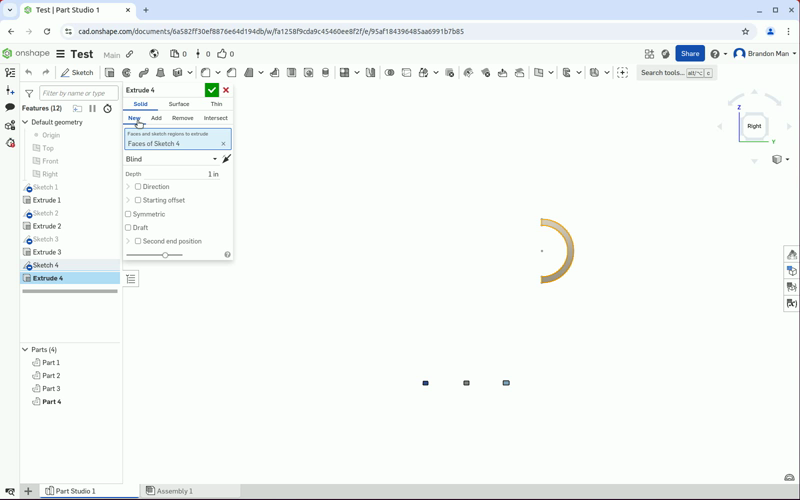
key(tab, 4)
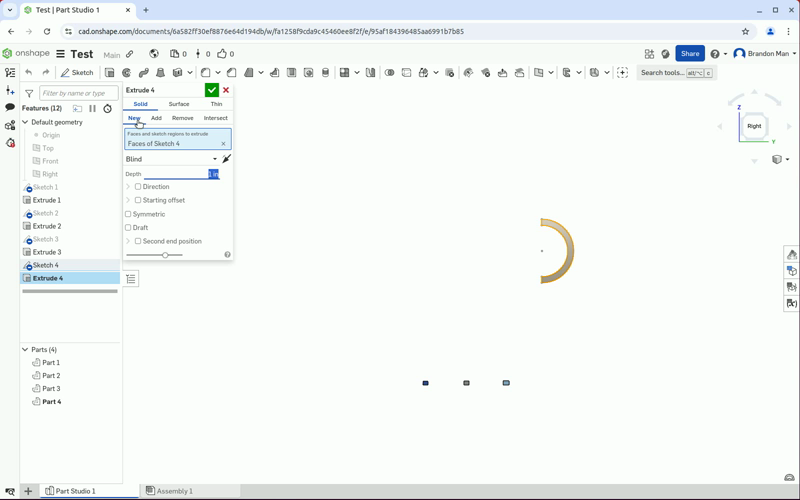
text(0.481)
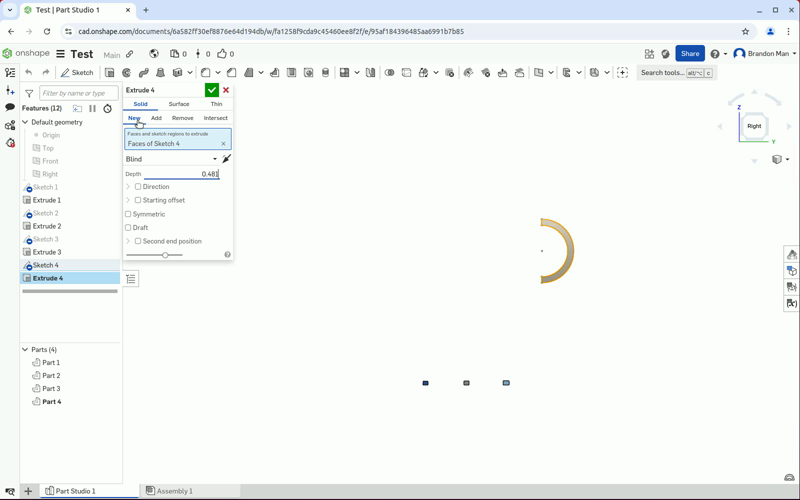
key(enter)
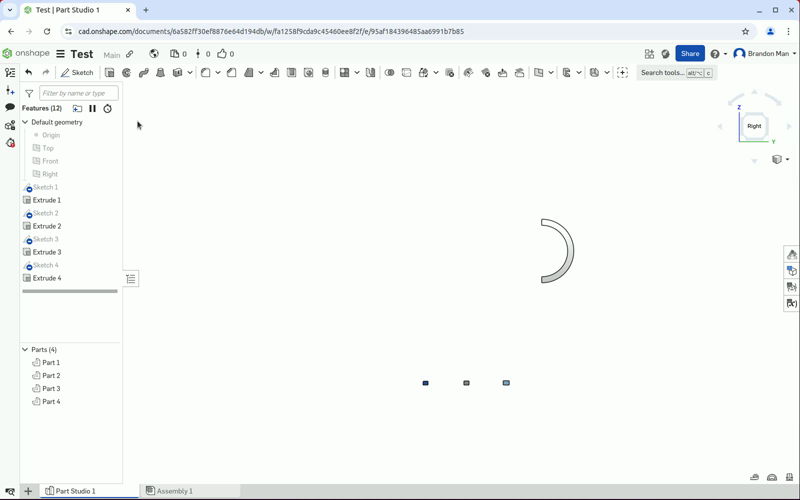
key(shift+h)
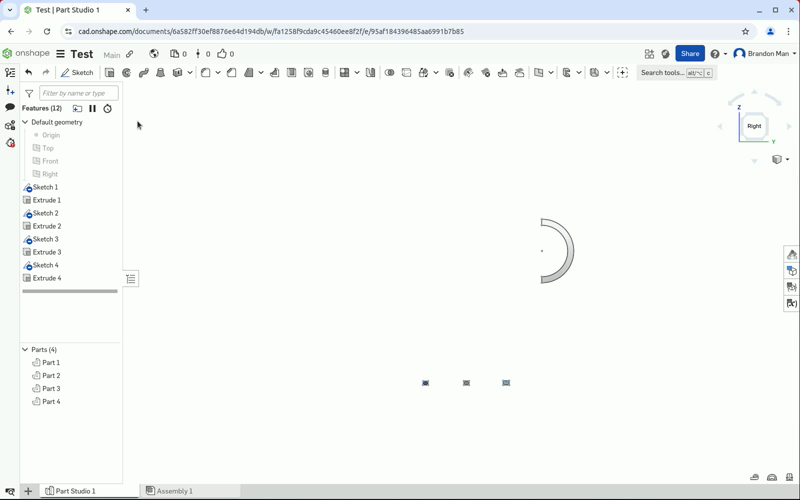
key(shift+h)
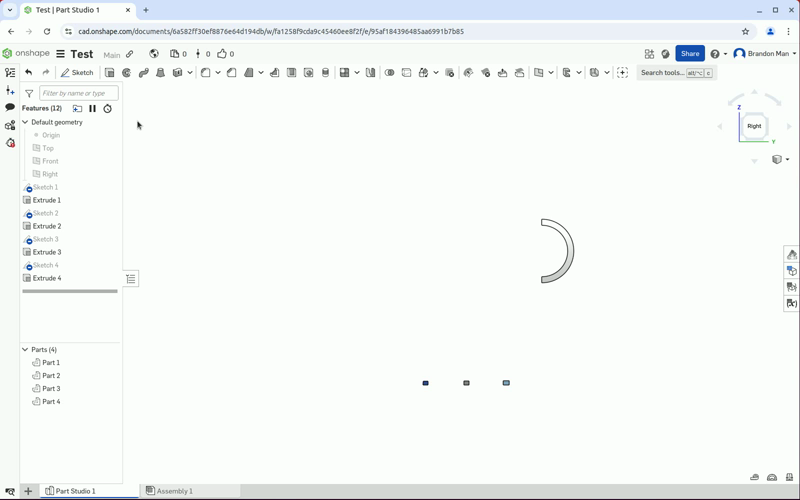
mouse_move(73, 189)
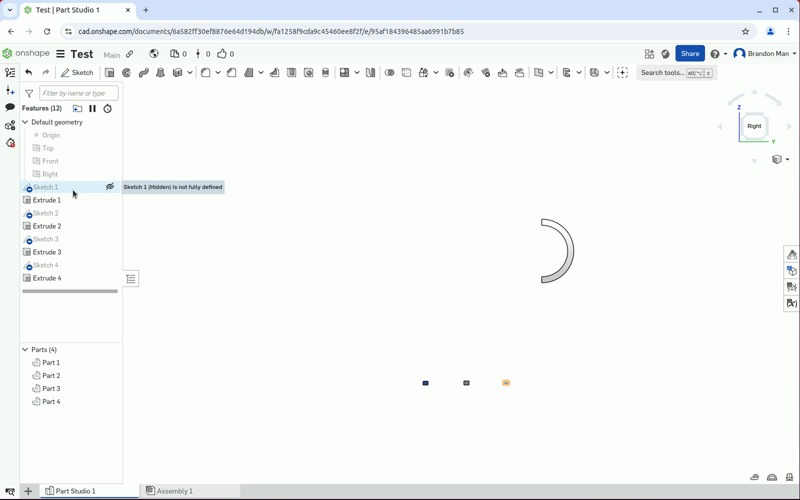
click(73, 189)
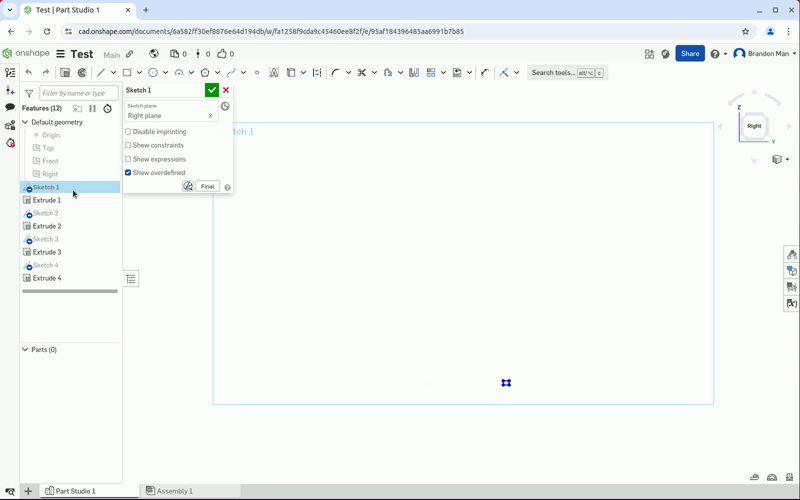
mouse_move(229, 92)
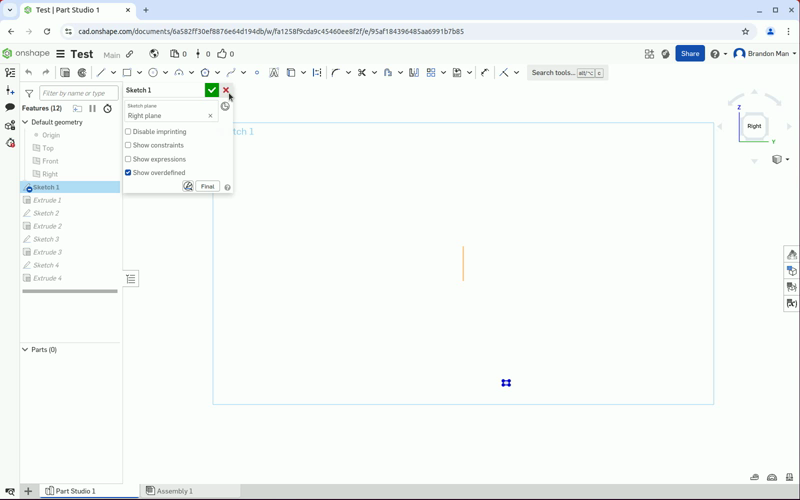
click(229, 92)
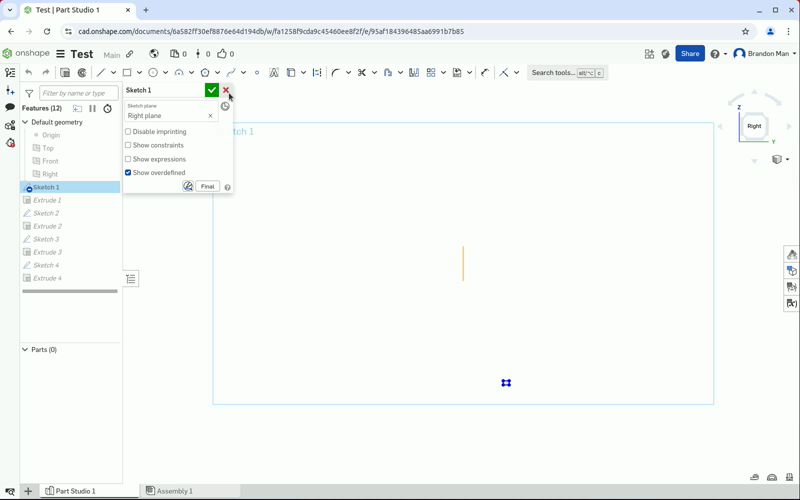
key(shift+s)
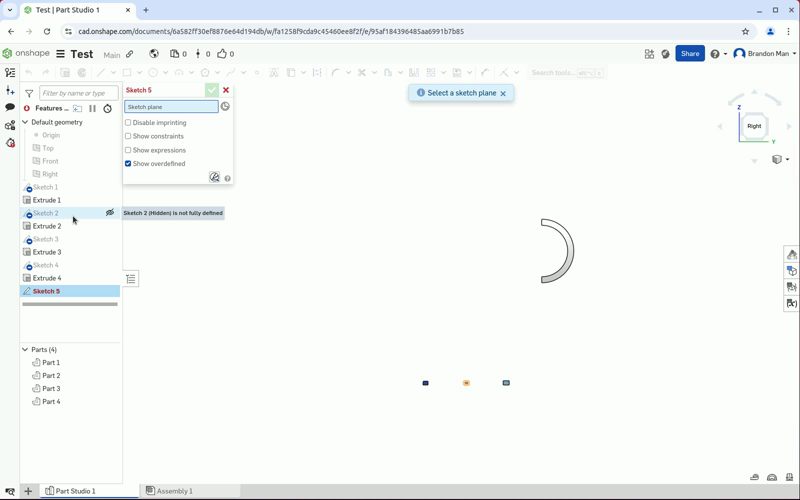
scroll(3)
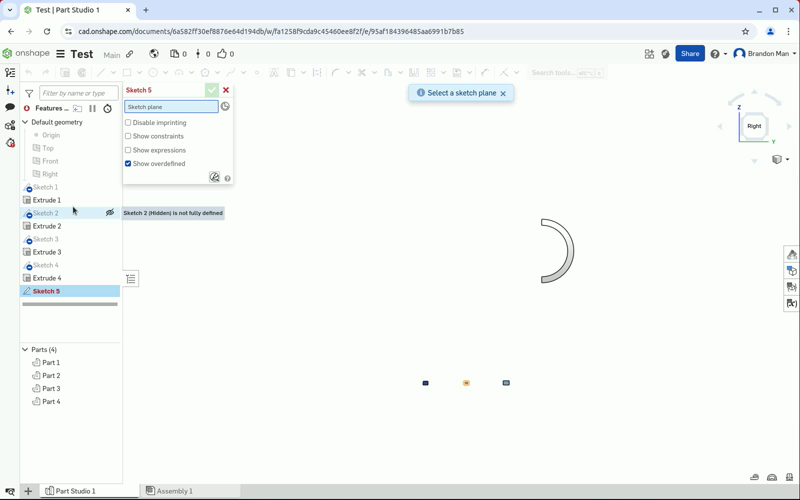
mouse_move(73, 176)
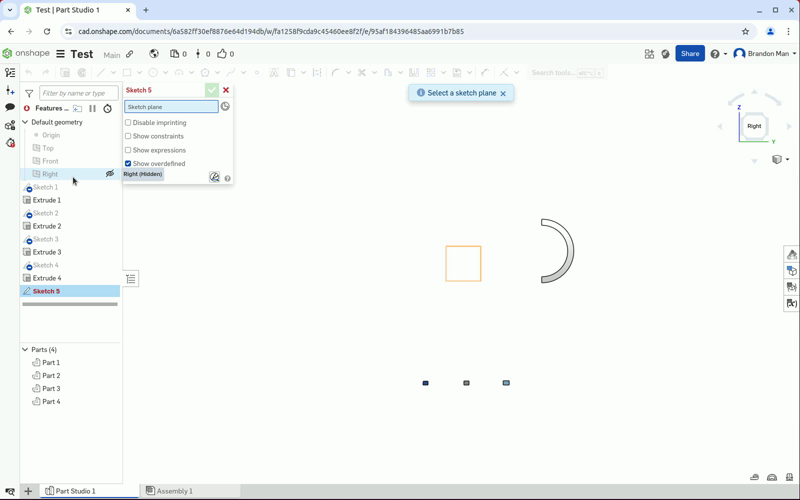
click(73, 176)
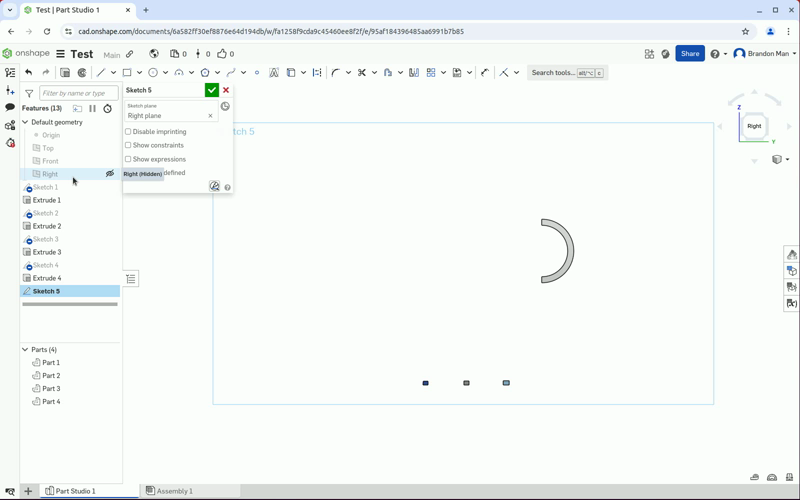
mouse_move(73, 352)
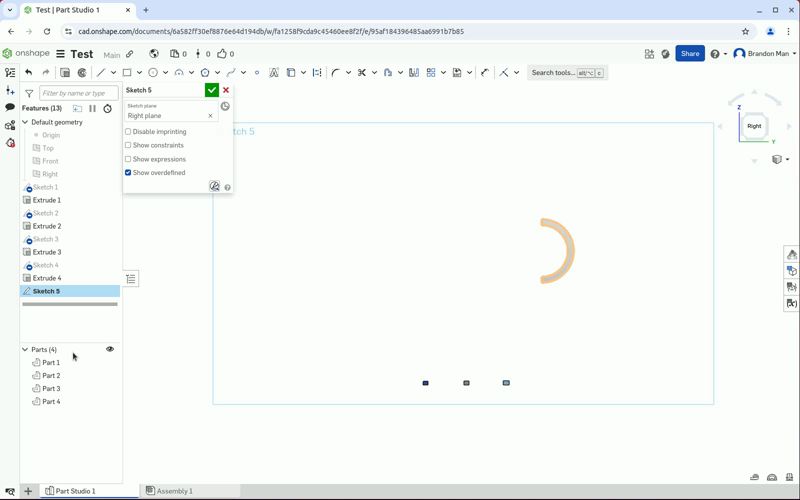
key(y)
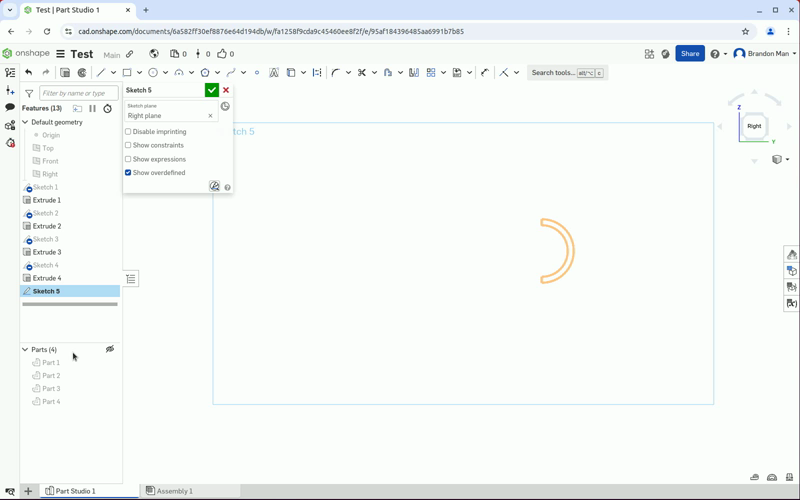
key(l)
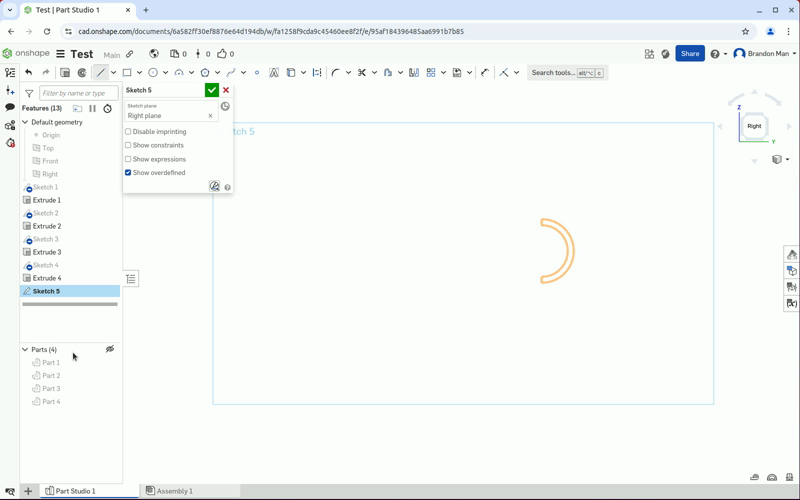
key_down(shift)
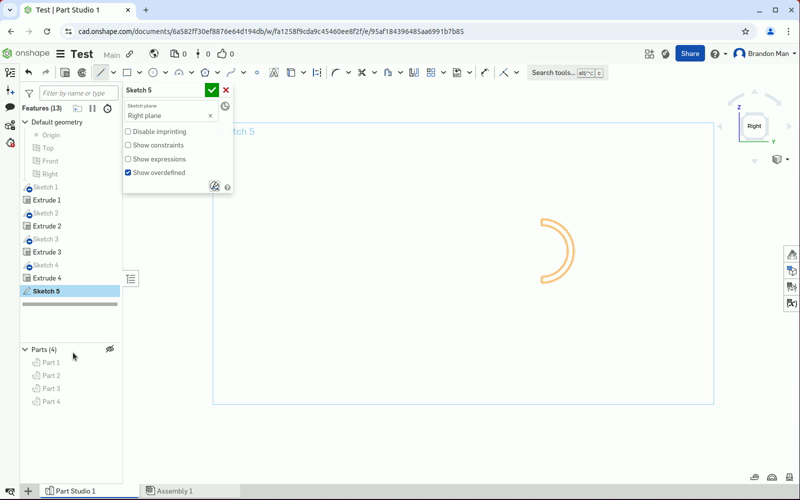
mouse_move(379, 381)
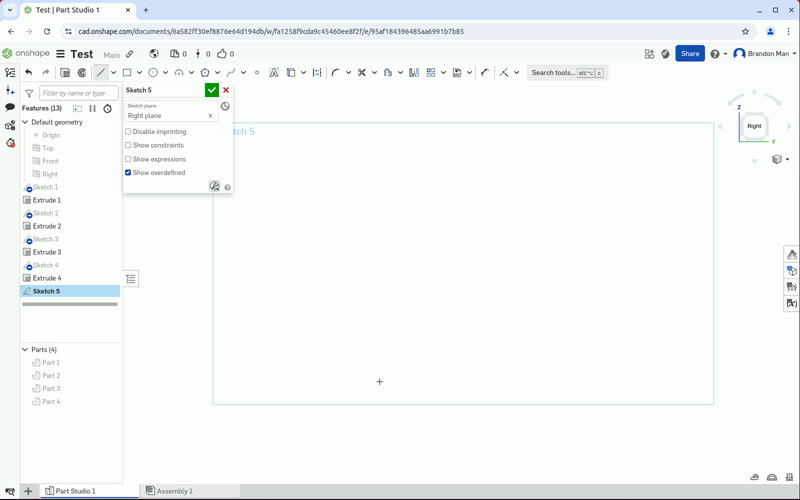
click(379, 381)
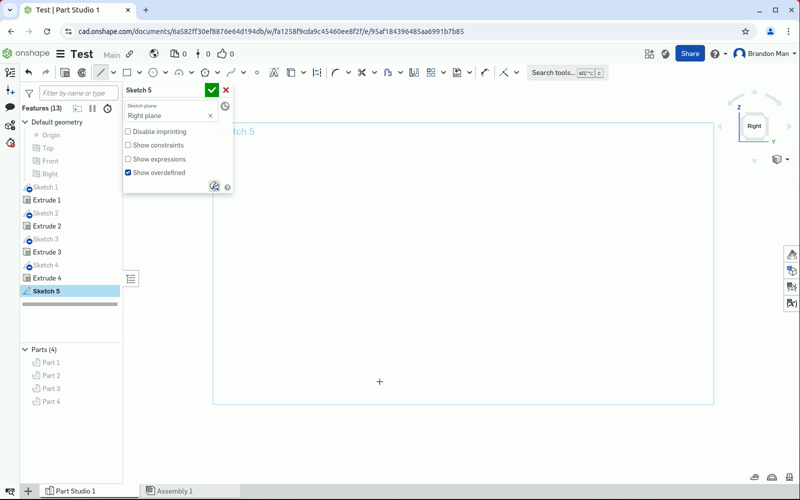
key_up(shift)
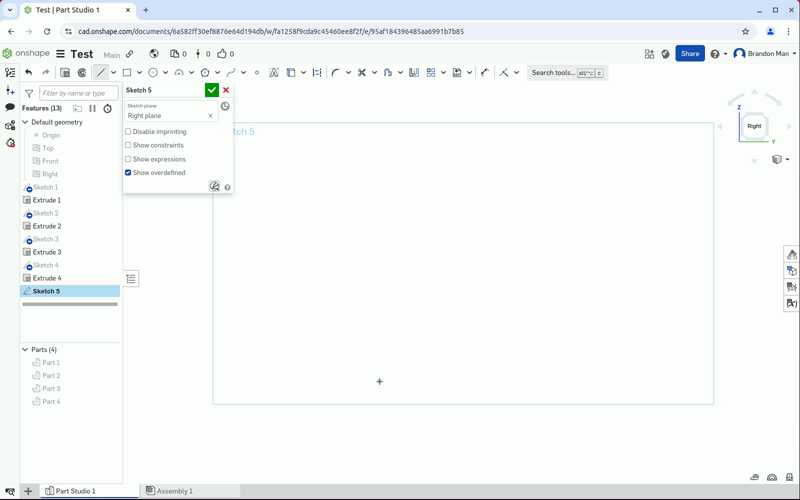
key_down(shift)
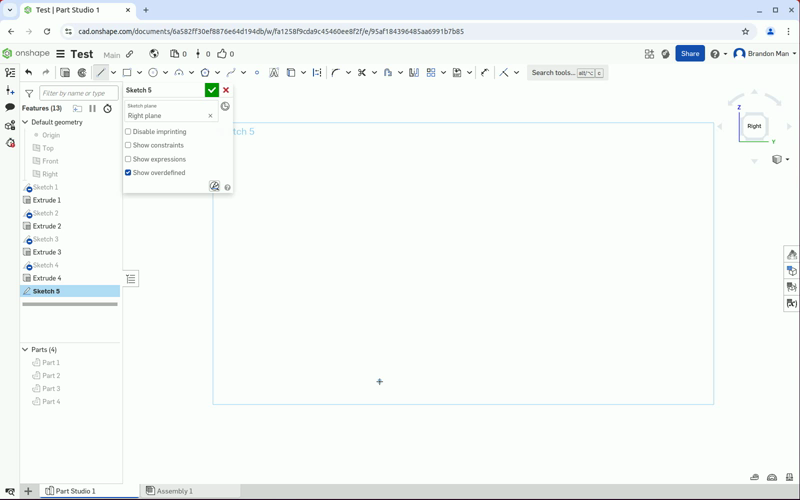
mouse_move(409, 381)
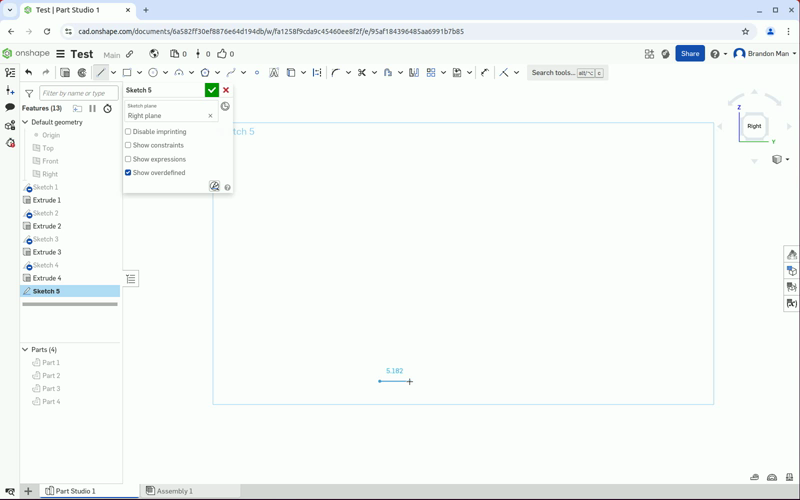
mouse_move(422, 381)
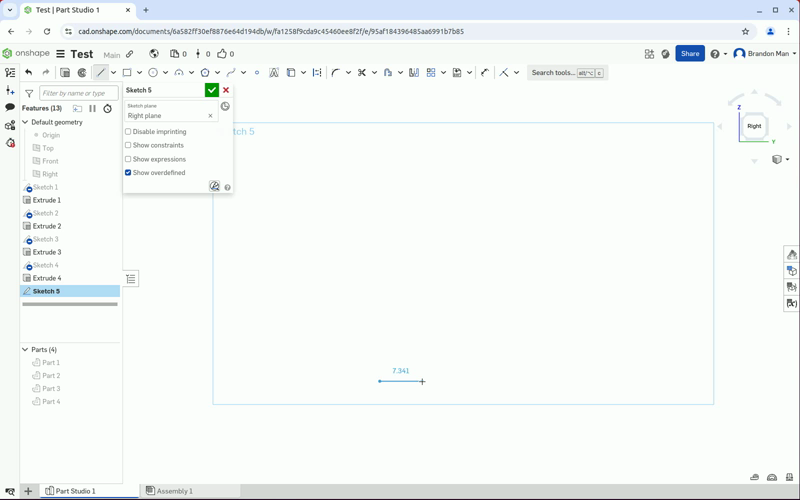
click(422, 381)
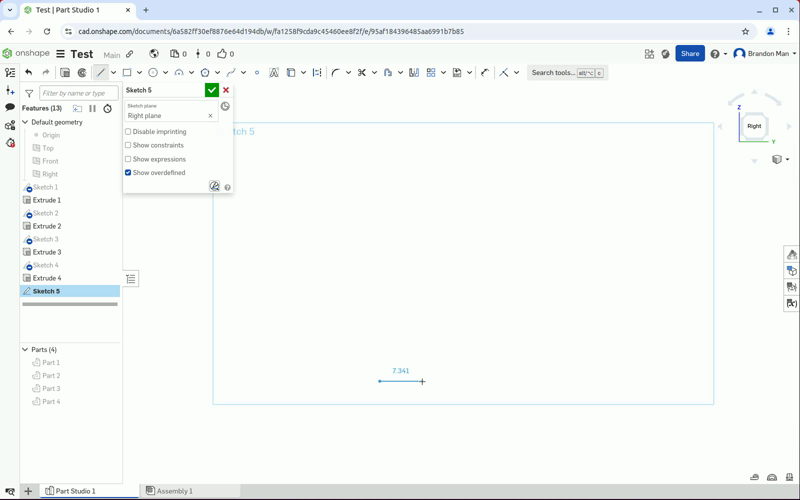
key_up(shift)
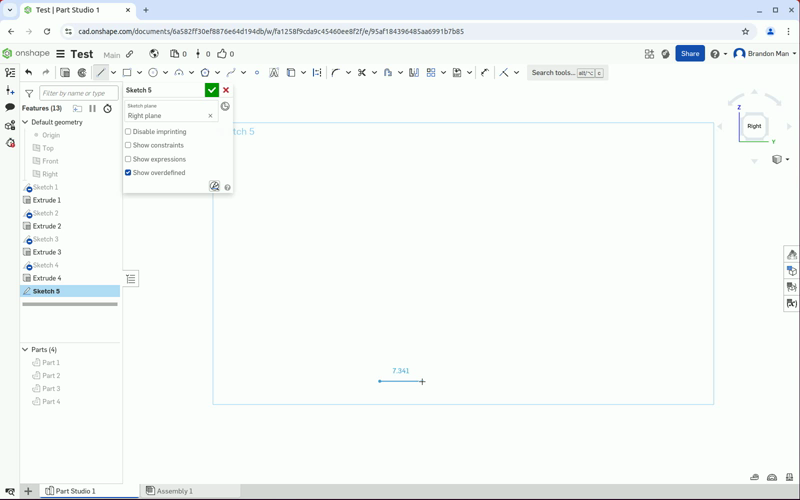
key_down(shift)
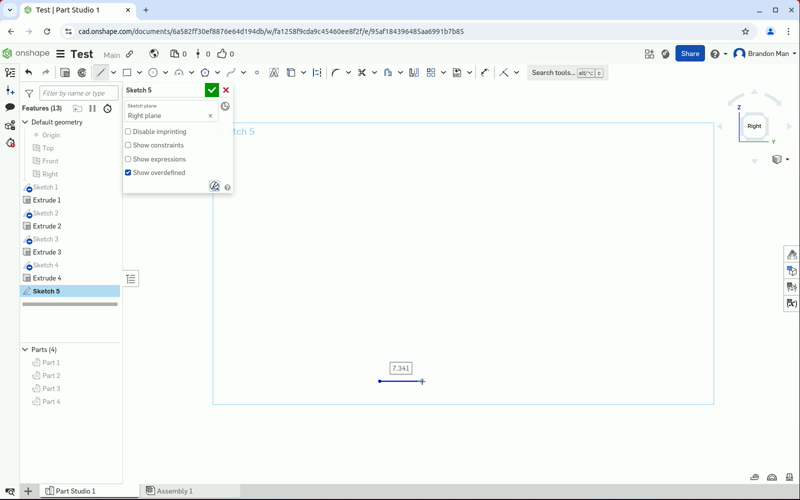
mouse_move(452, 381)
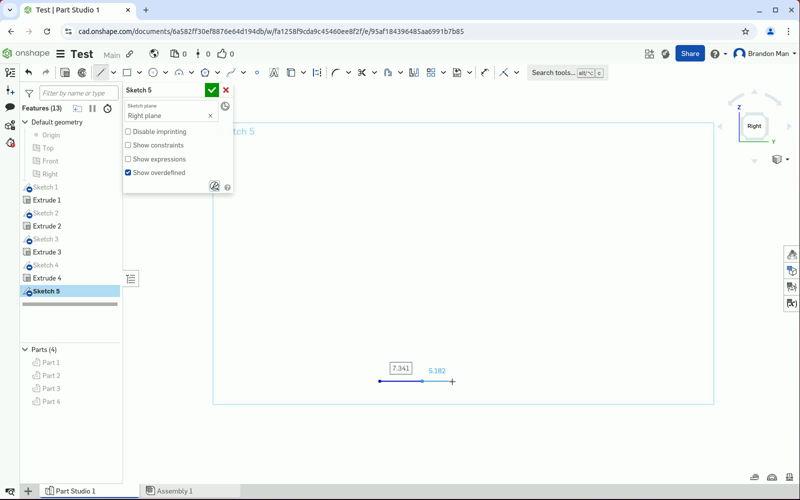
mouse_move(425, 381)
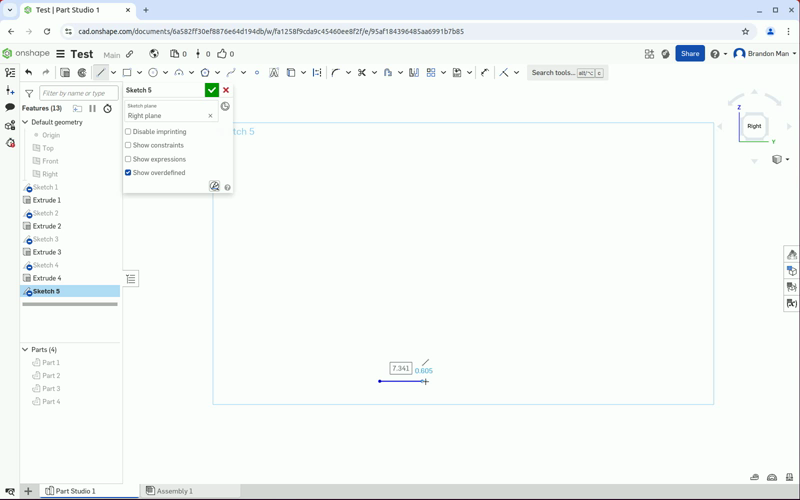
scroll(6)
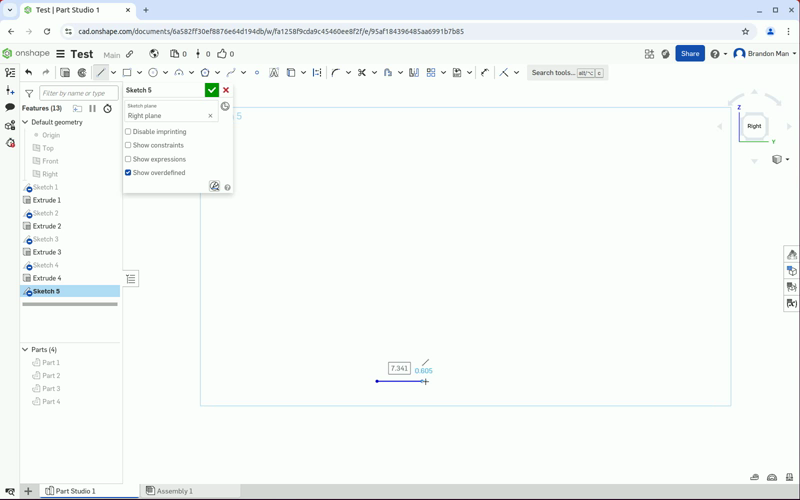
scroll(6)
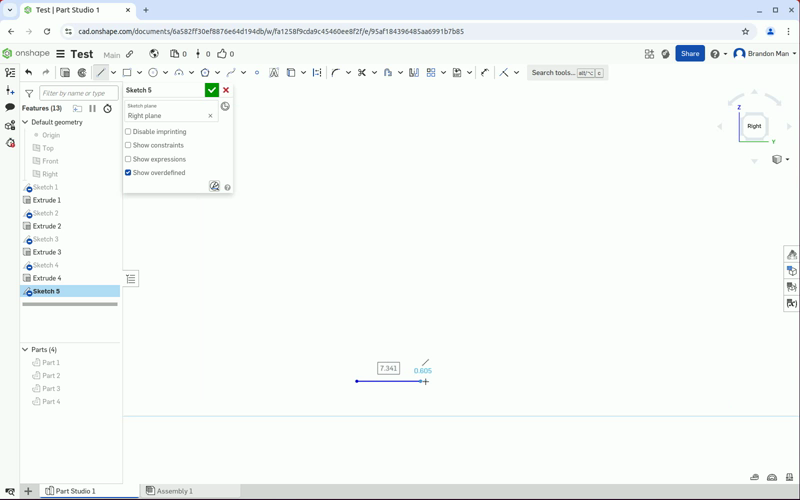
scroll(6)
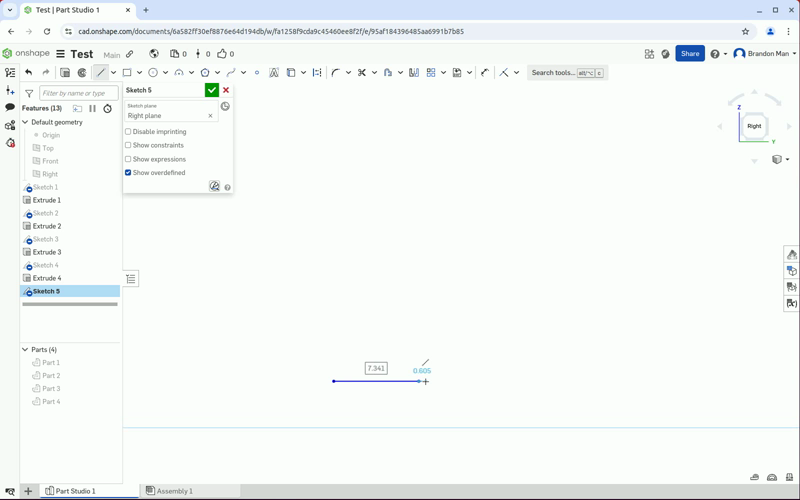
scroll(6)
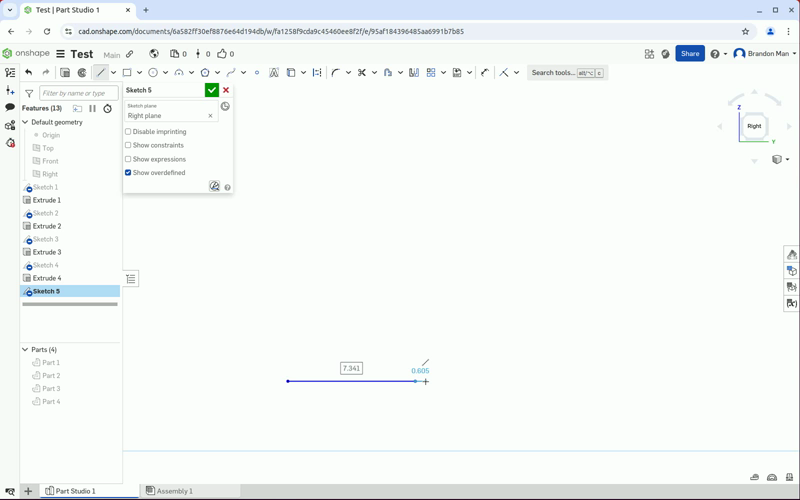
scroll(6)
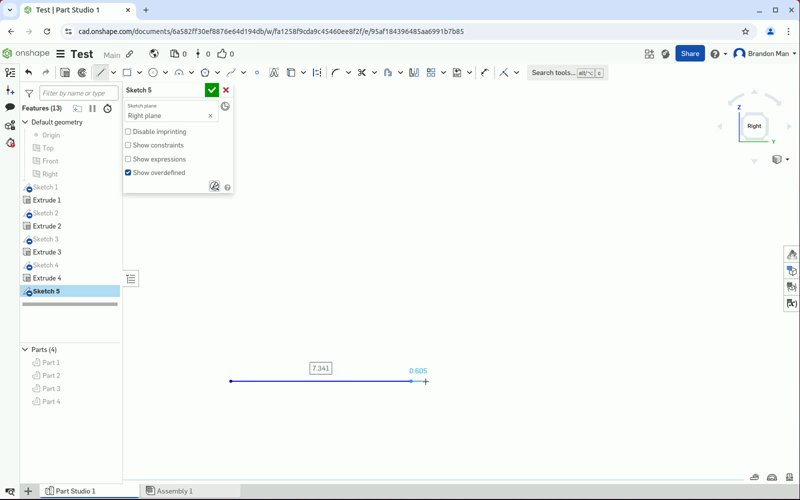
scroll(6)
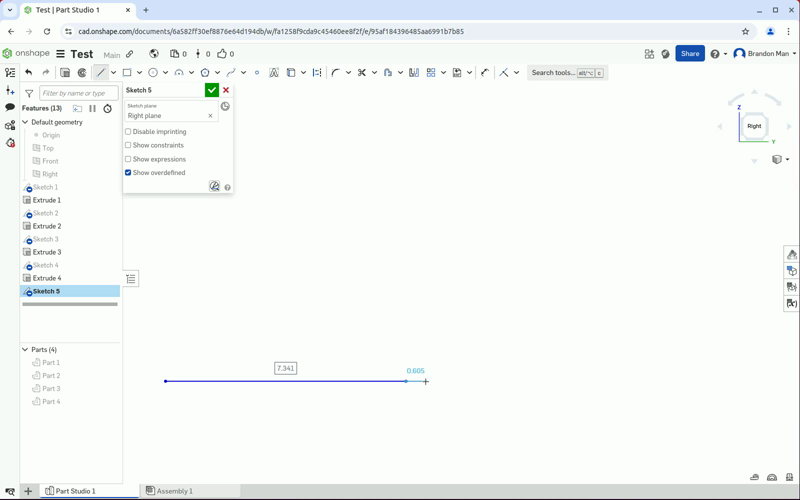
scroll(6)
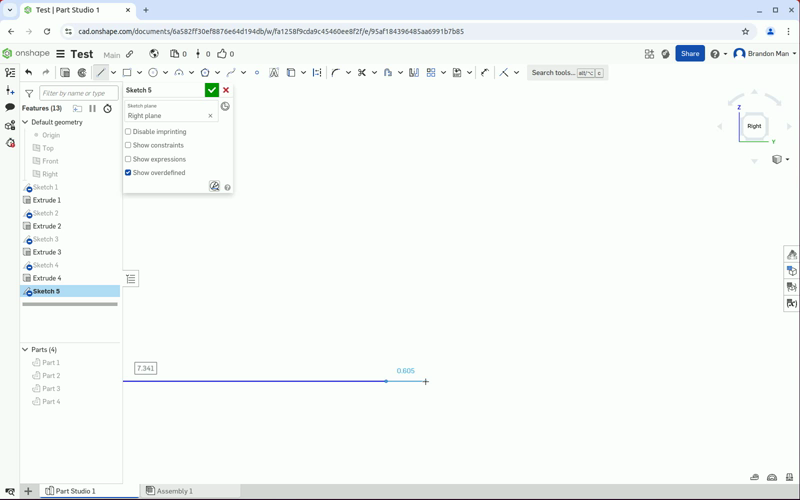
click(425, 381)
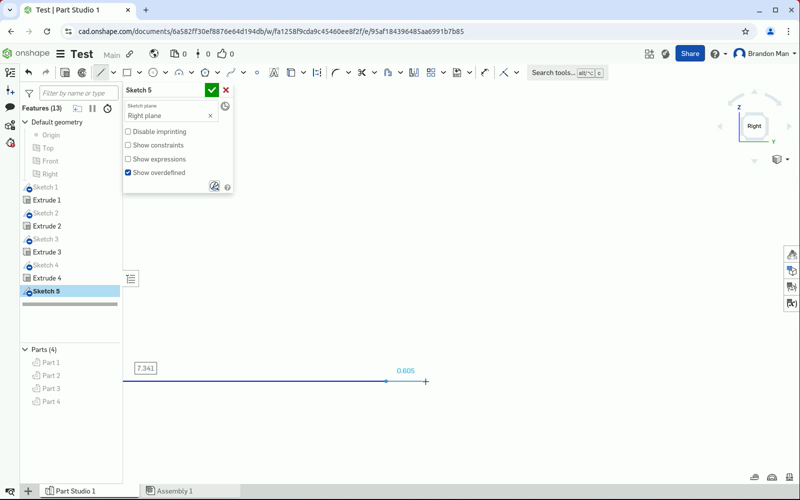
scroll(-6)
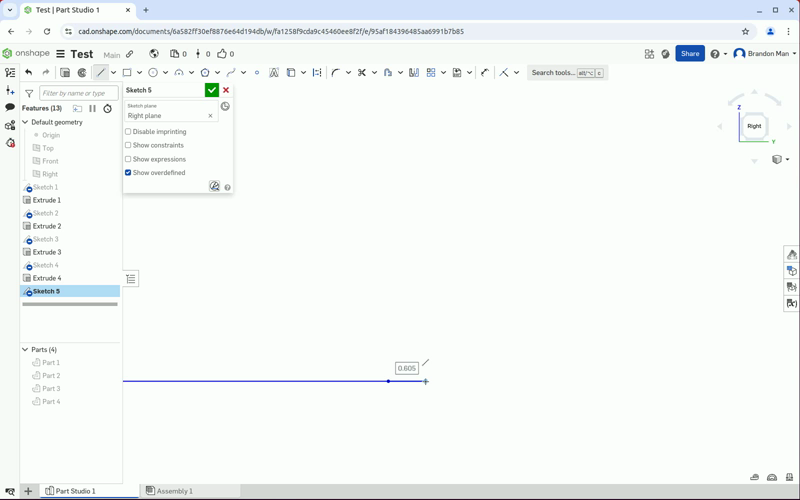
scroll(-6)
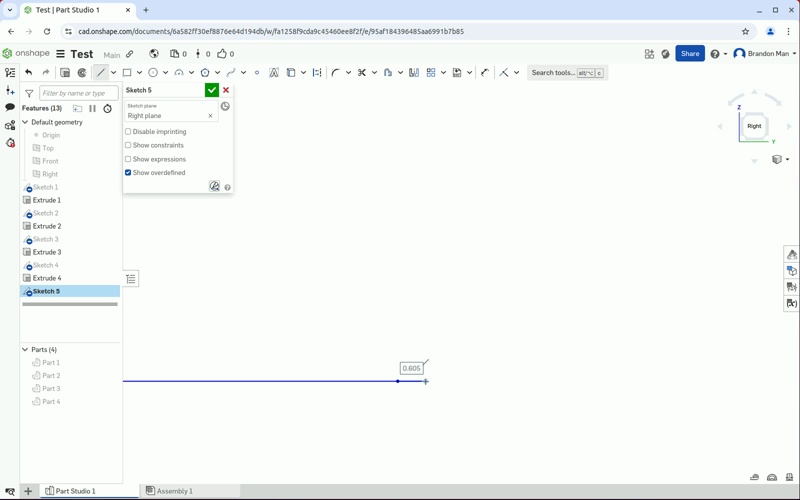
scroll(-6)
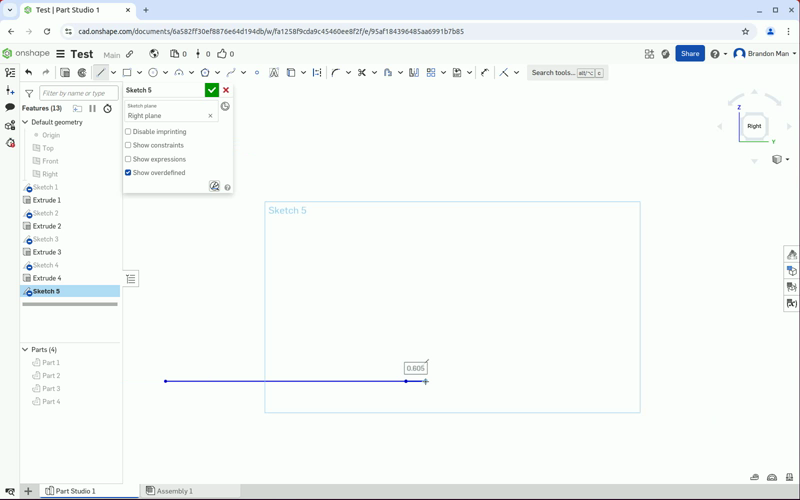
scroll(-6)
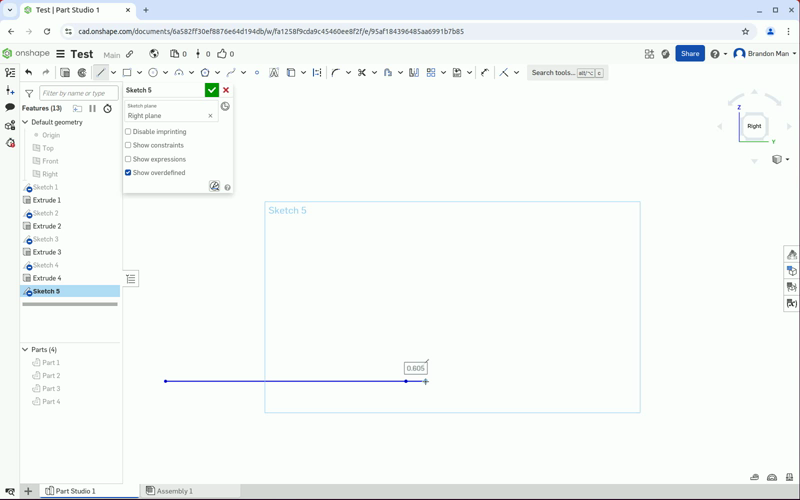
scroll(-6)
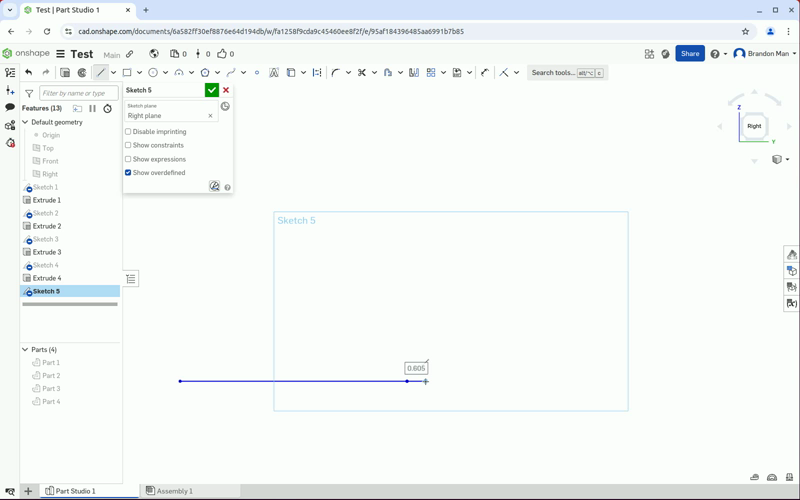
scroll(-6)
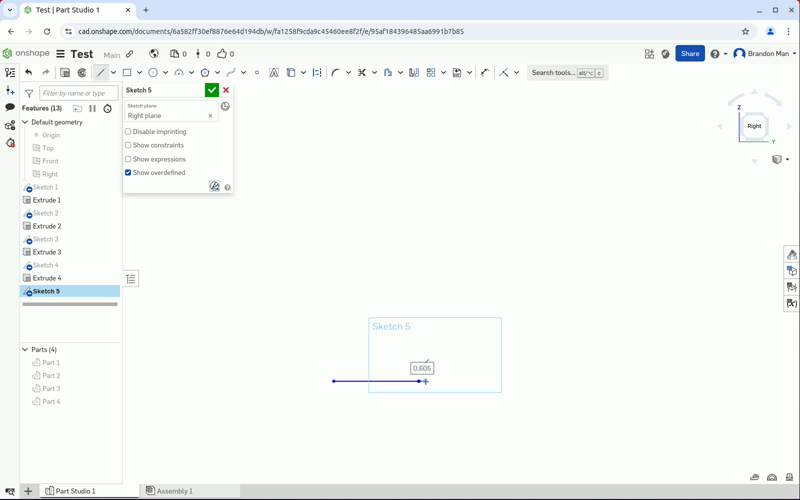
scroll(-6)
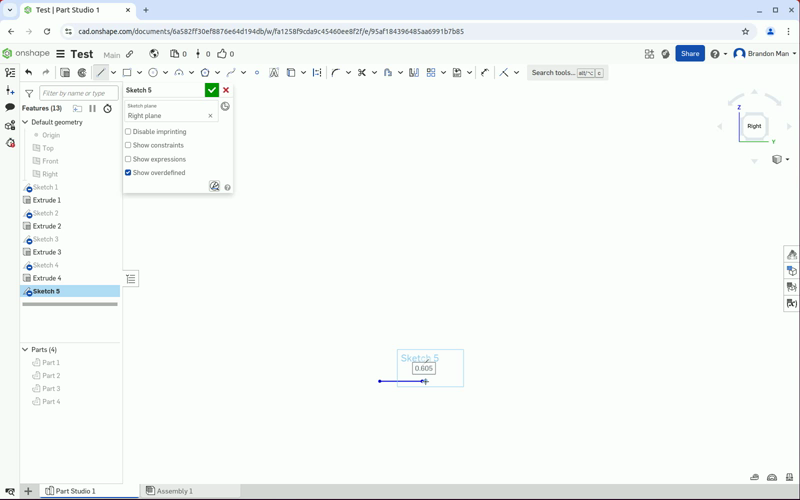
key_up(shift)
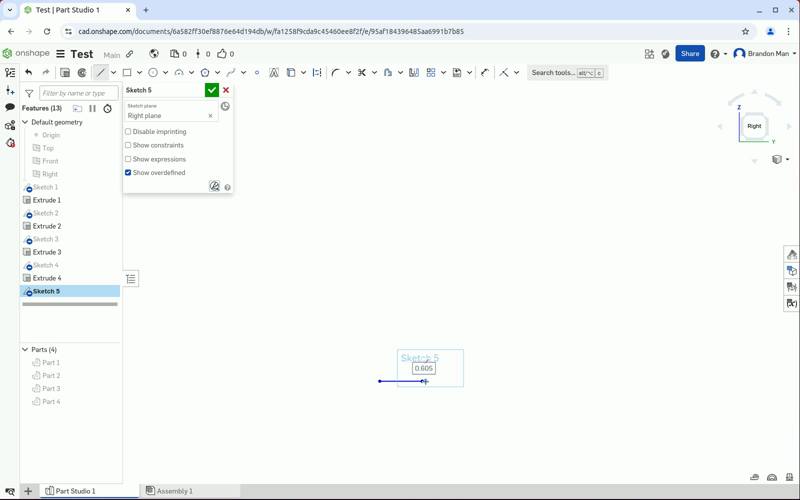
key_down(shift)
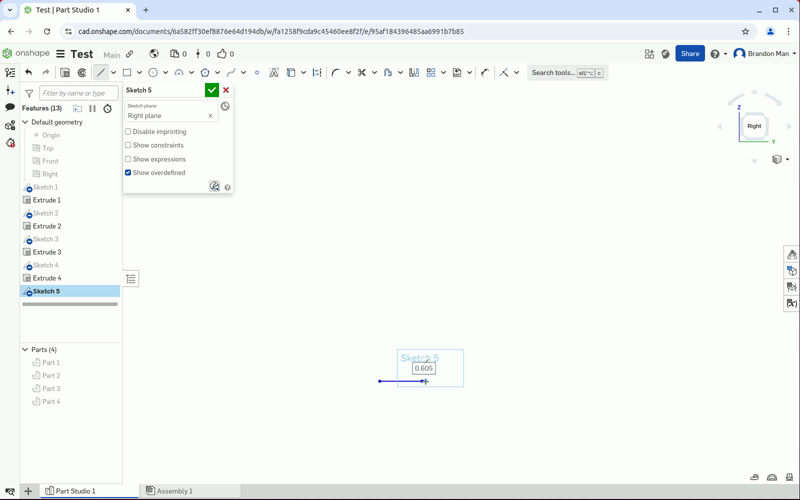
mouse_move(455, 381)
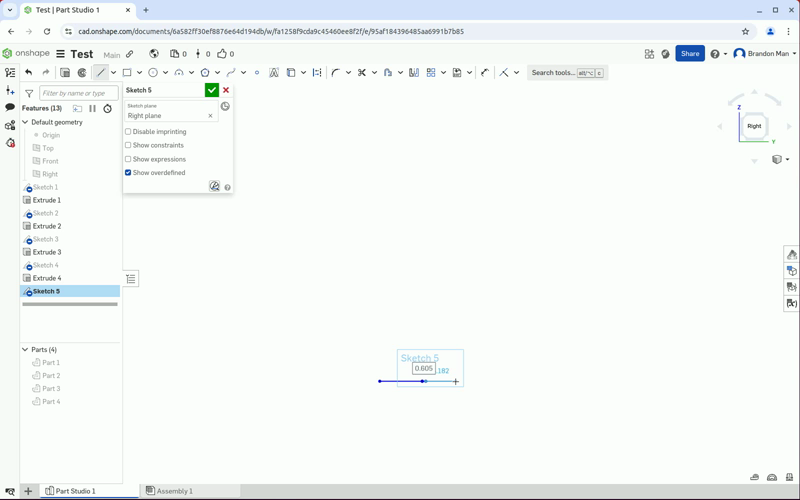
mouse_move(458, 381)
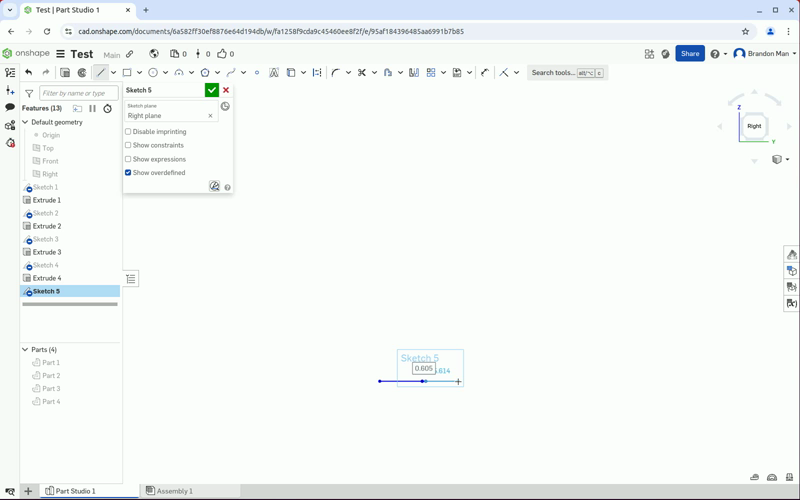
click(458, 381)
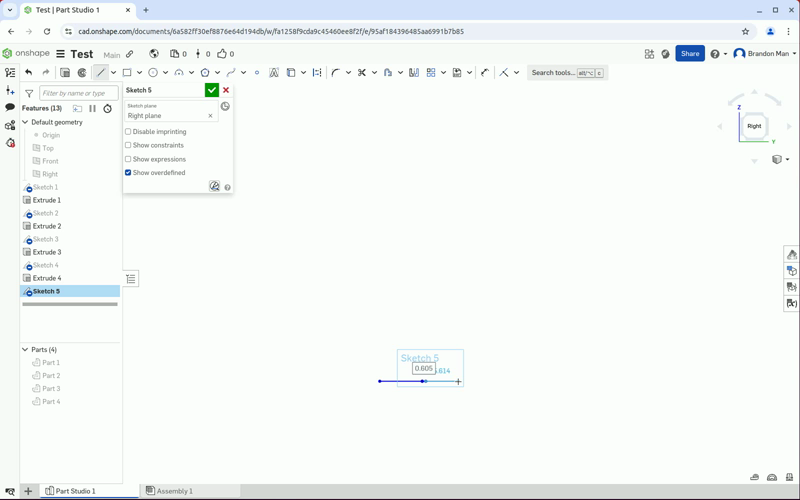
key_up(shift)
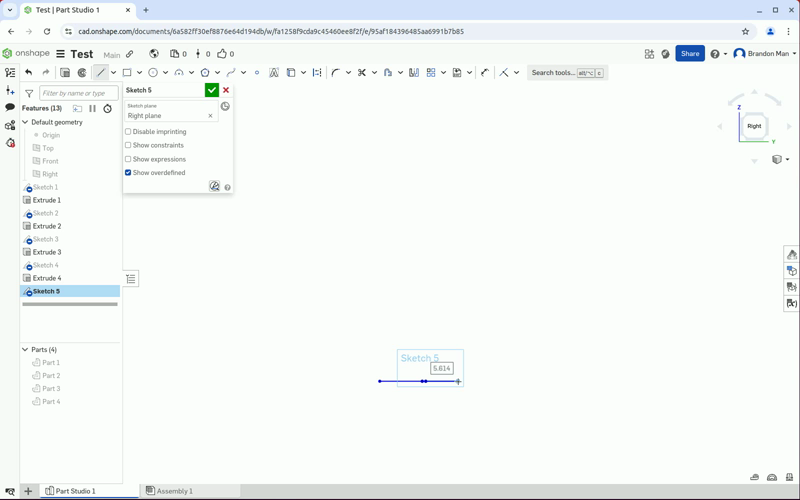
key_down(shift)
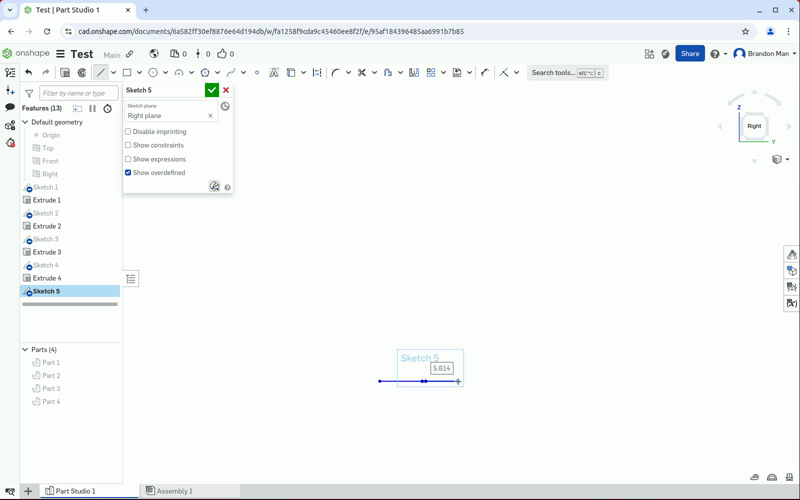
mouse_move(488, 381)
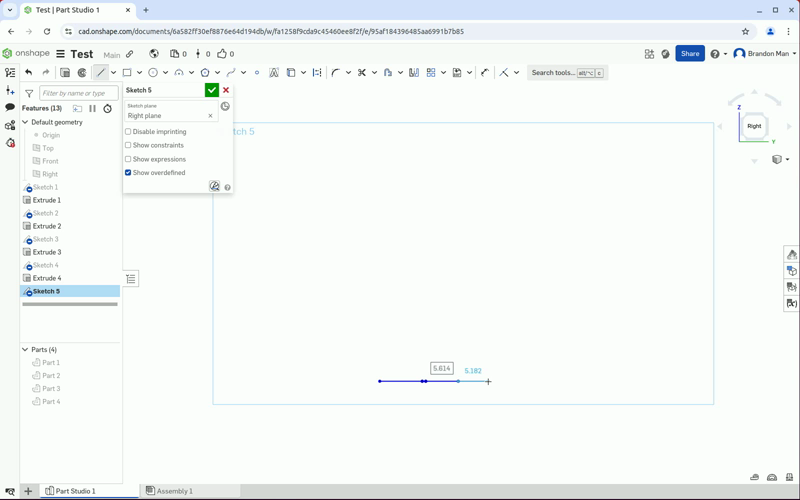
mouse_move(463, 381)
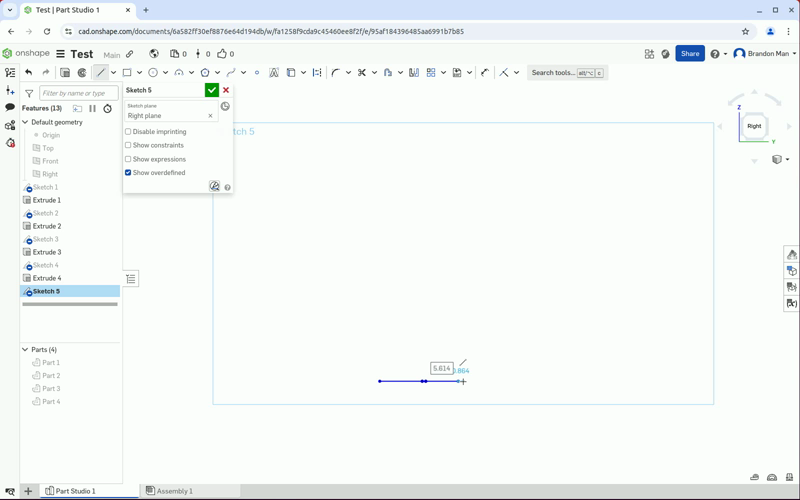
scroll(6)
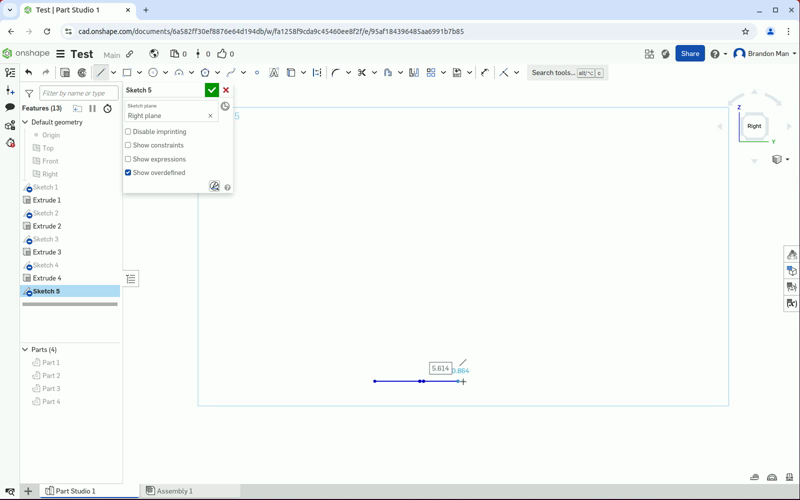
scroll(6)
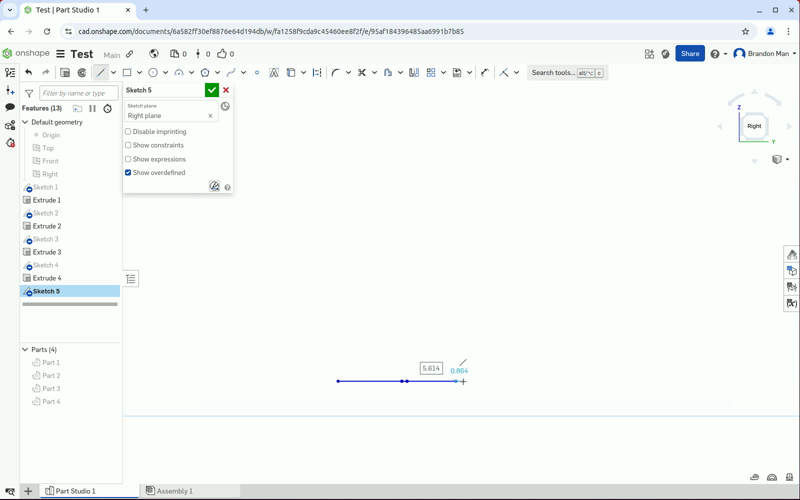
scroll(6)
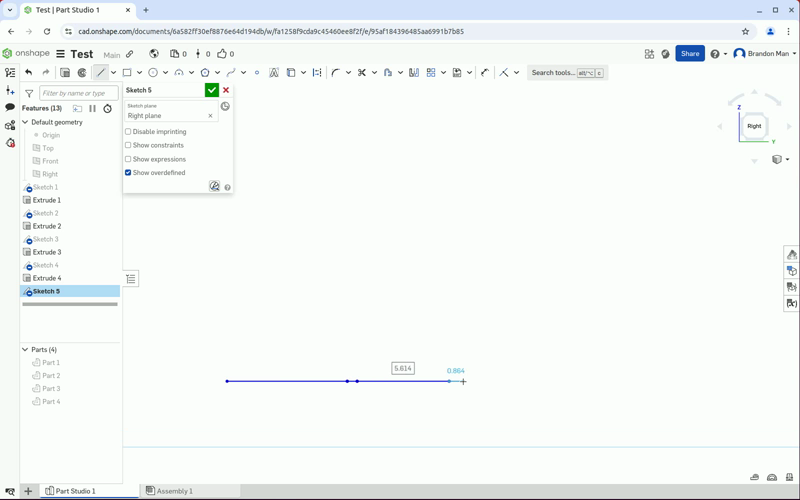
scroll(6)
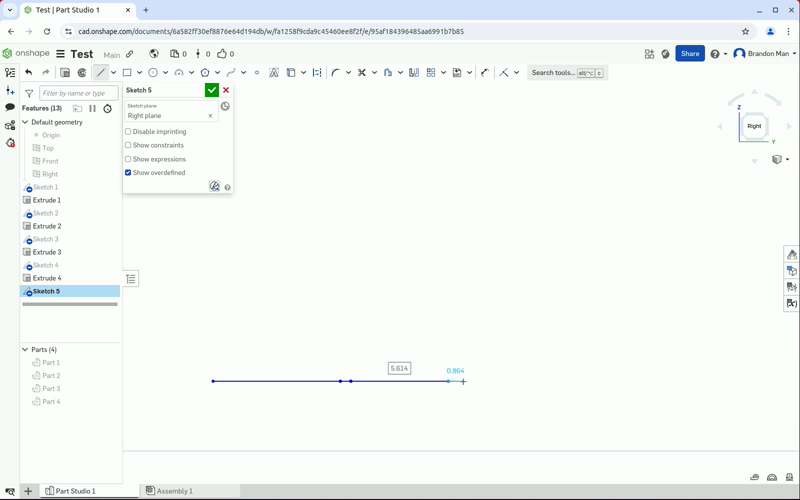
scroll(6)
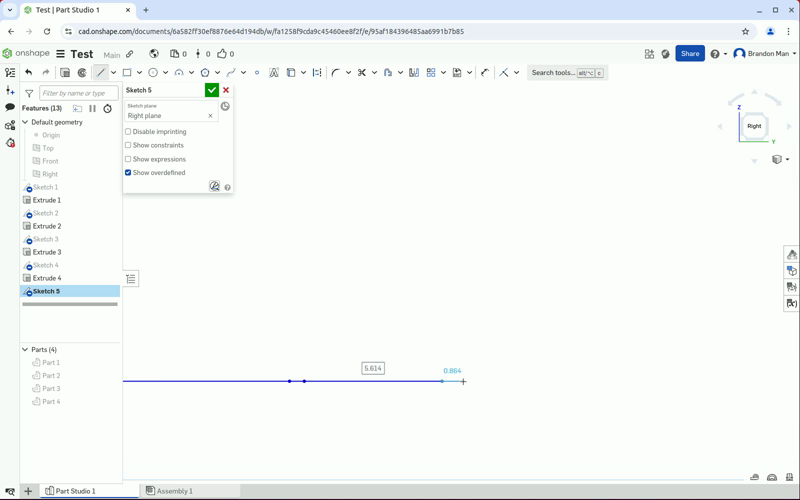
scroll(6)
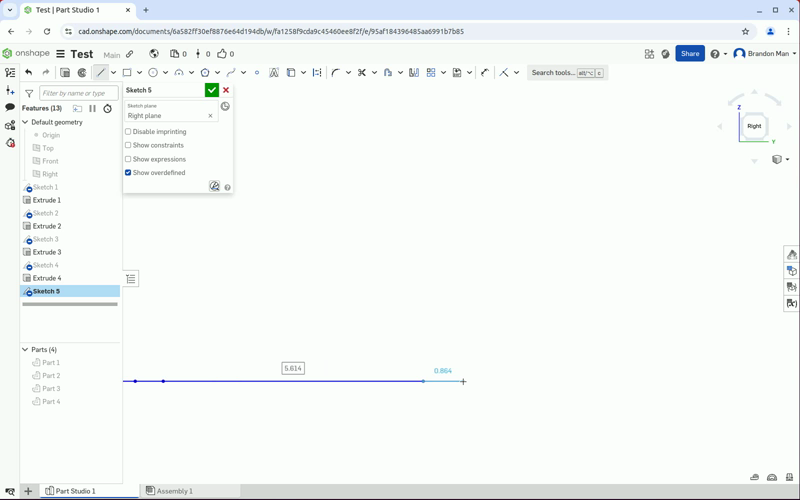
scroll(6)
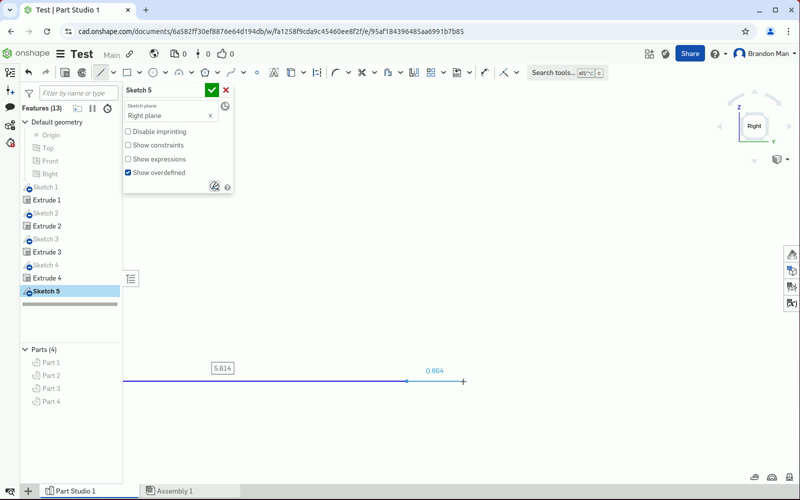
click(463, 381)
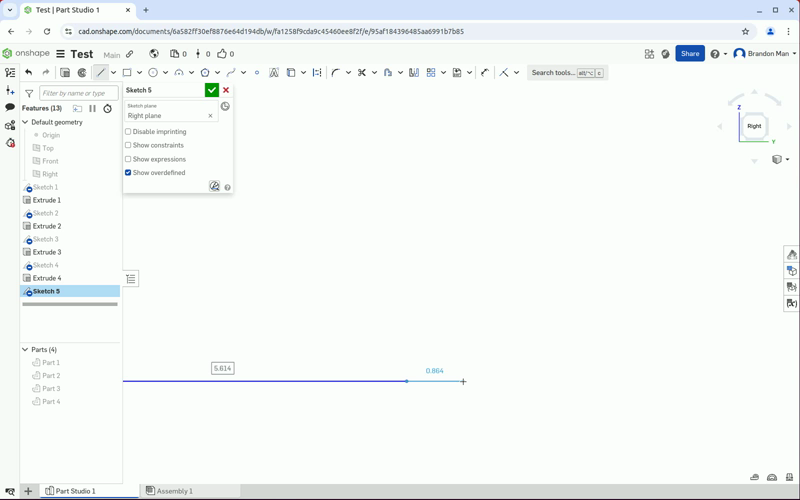
scroll(-6)
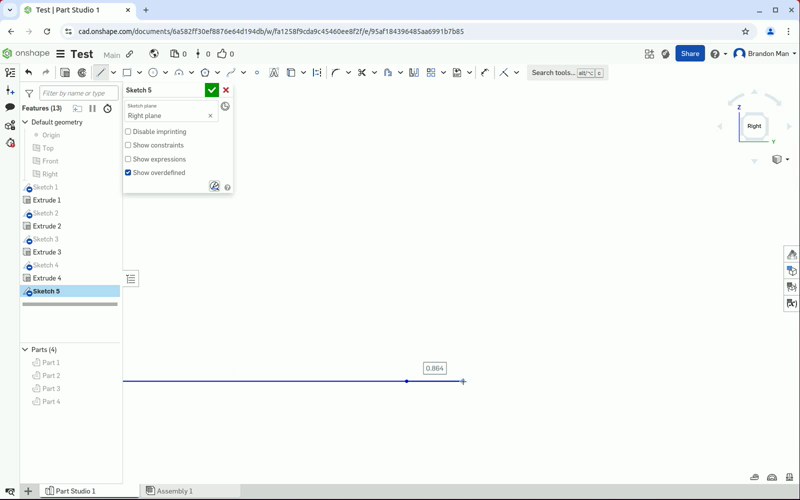
scroll(-6)
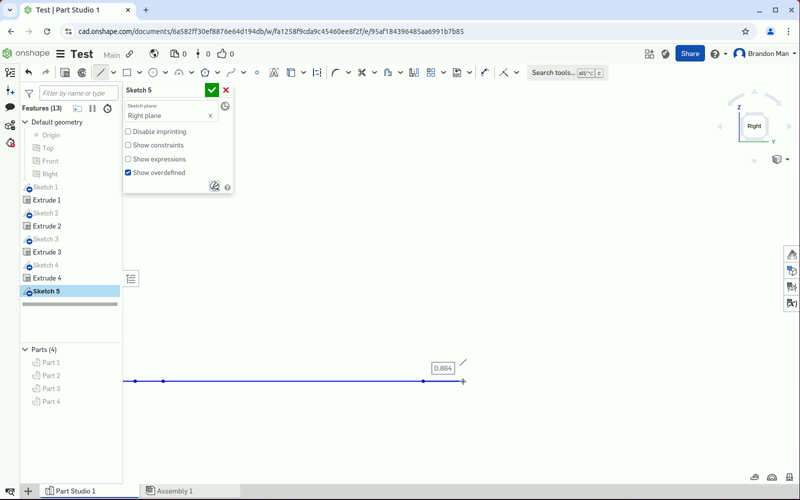
scroll(-6)
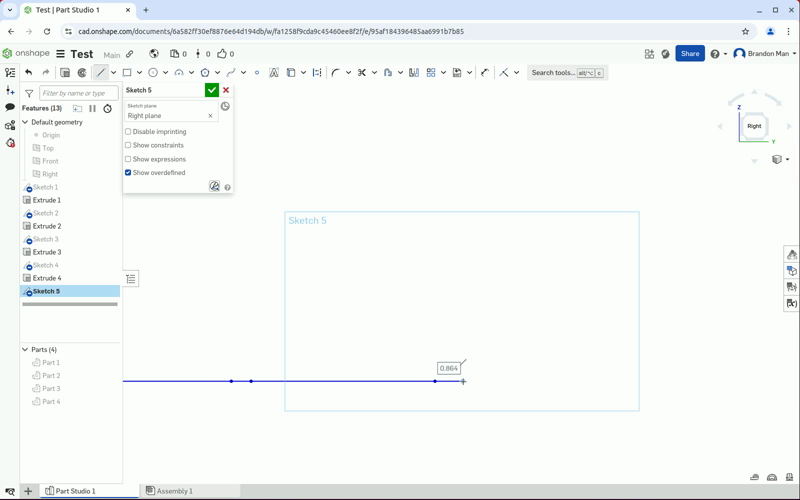
scroll(-6)
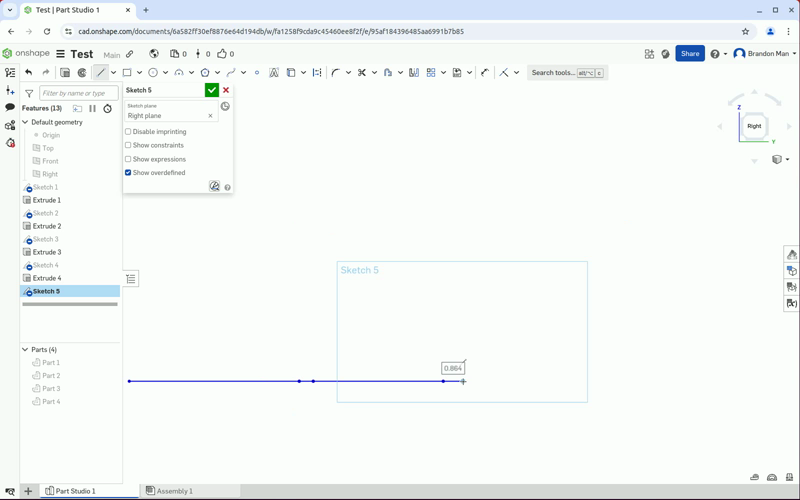
scroll(-6)
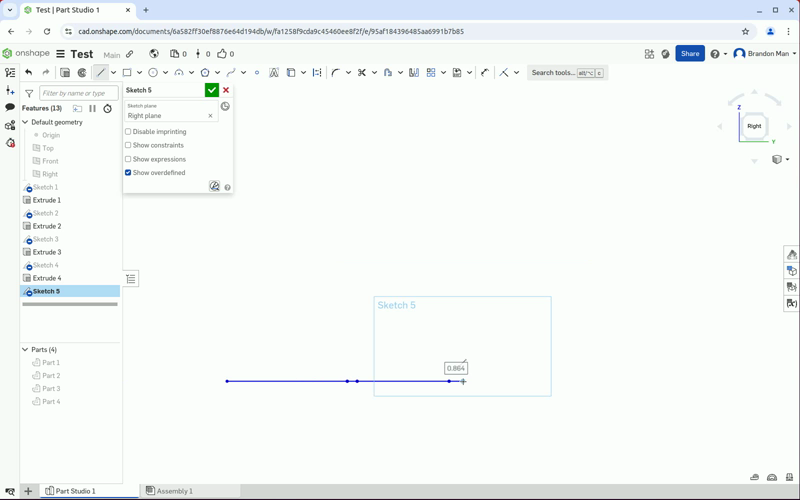
scroll(-6)
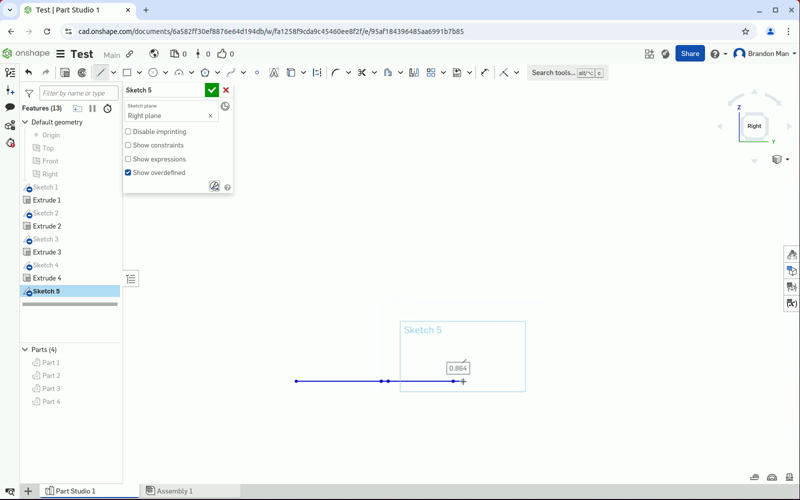
scroll(-6)
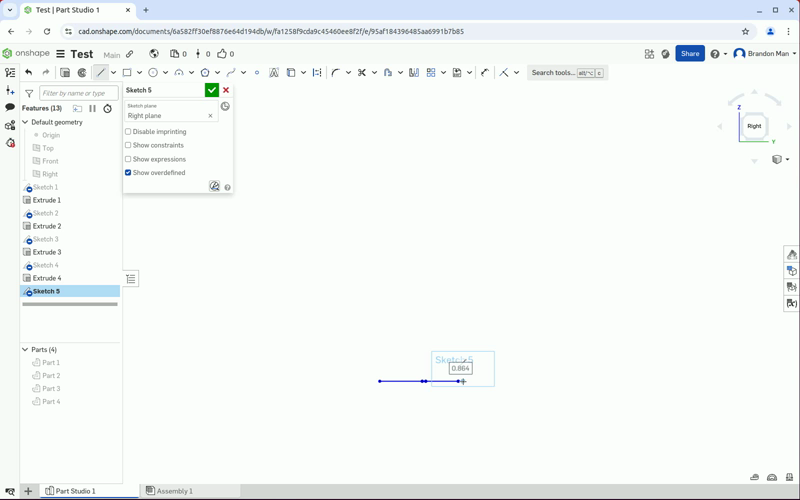
key_up(shift)
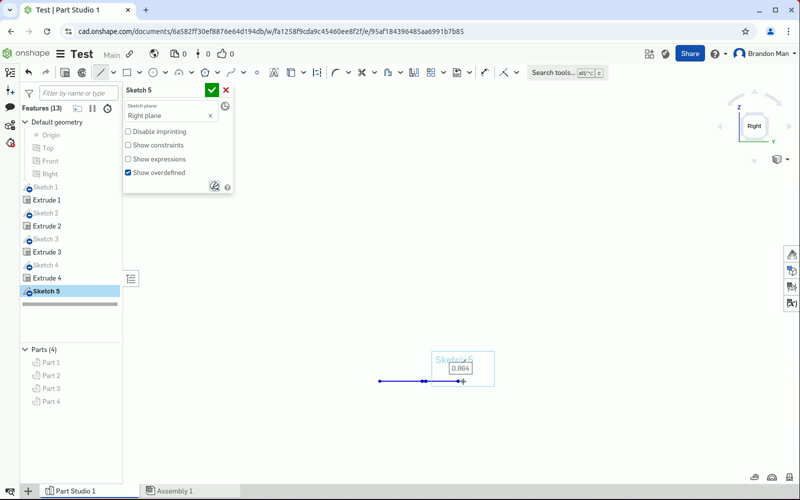
key_down(shift)
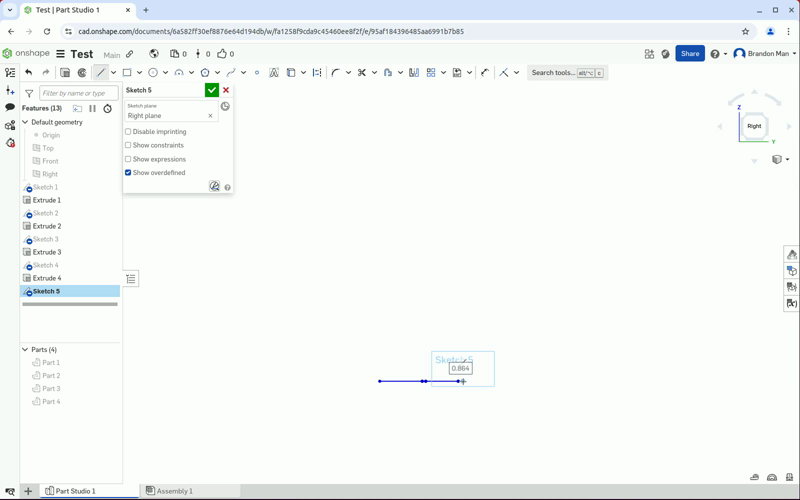
mouse_move(493, 381)
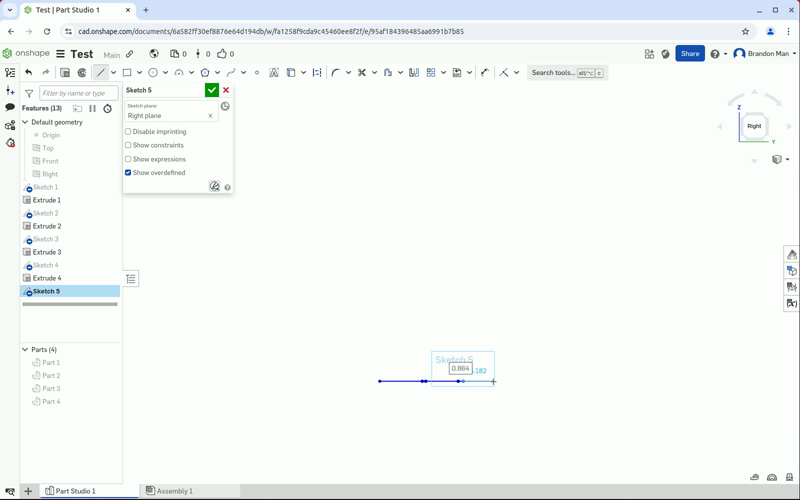
mouse_move(495, 381)
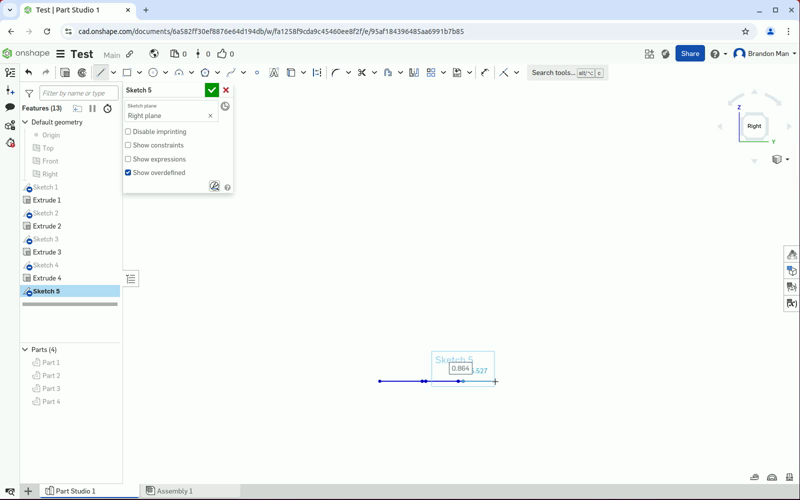
click(495, 381)
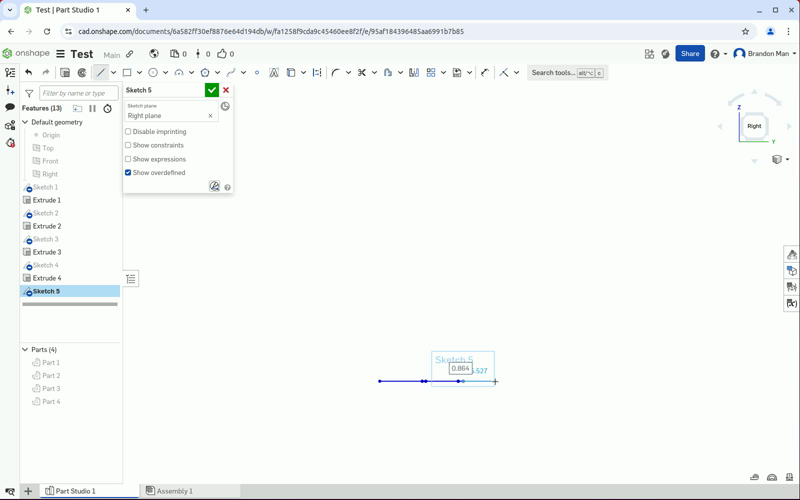
key_up(shift)
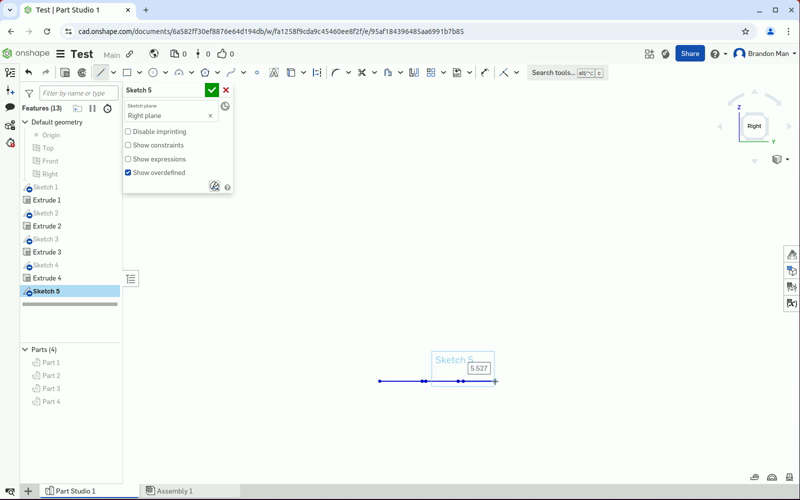
key_down(shift)
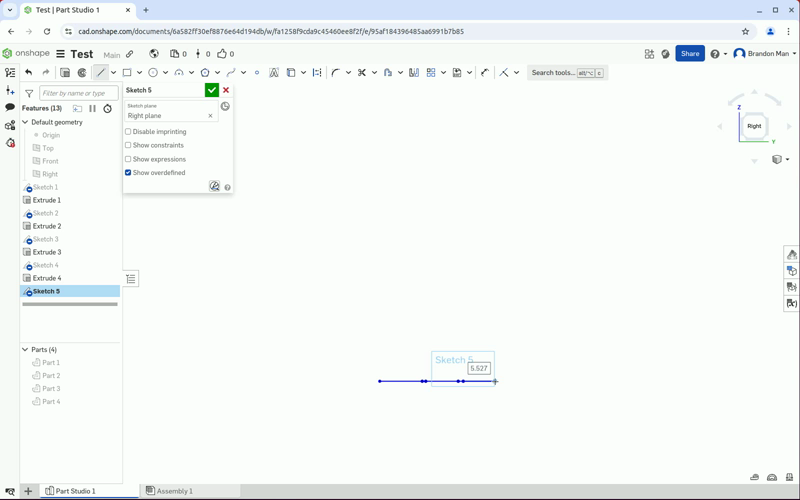
mouse_move(525, 381)
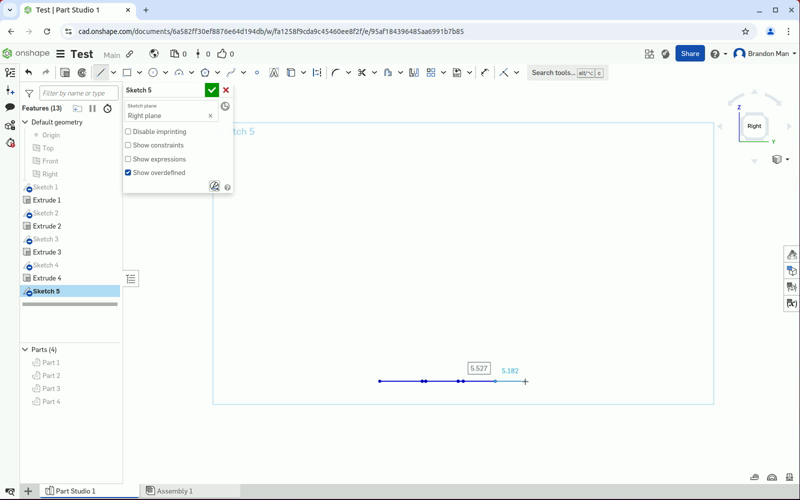
mouse_move(498, 381)
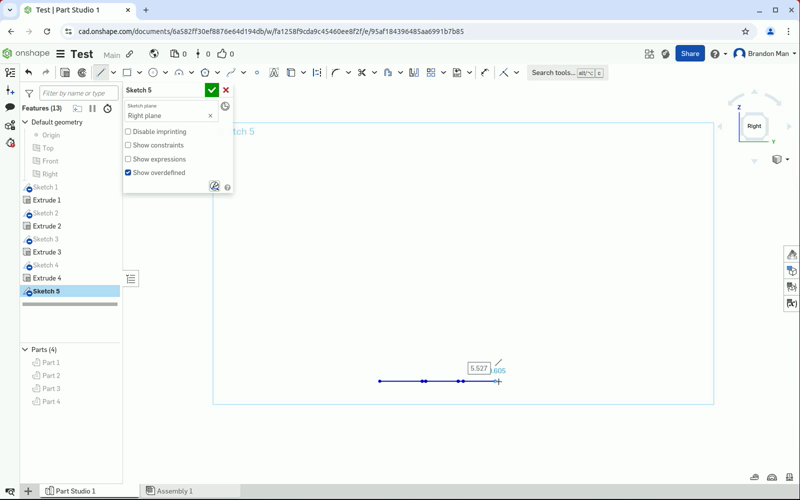
scroll(6)
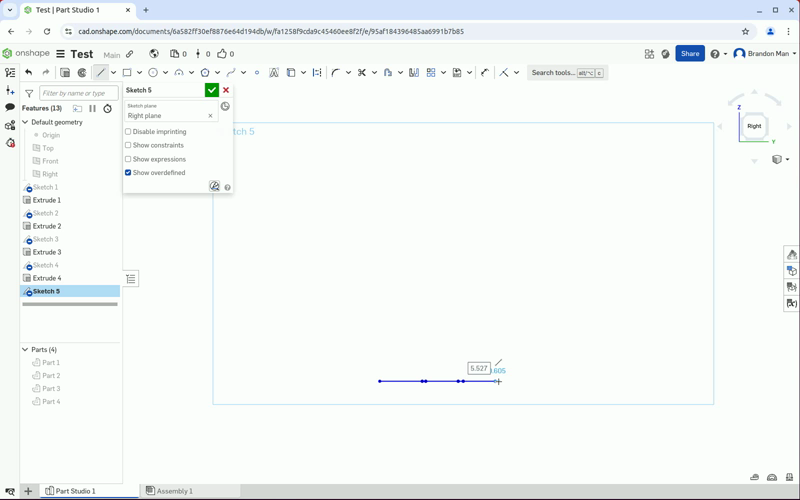
scroll(6)
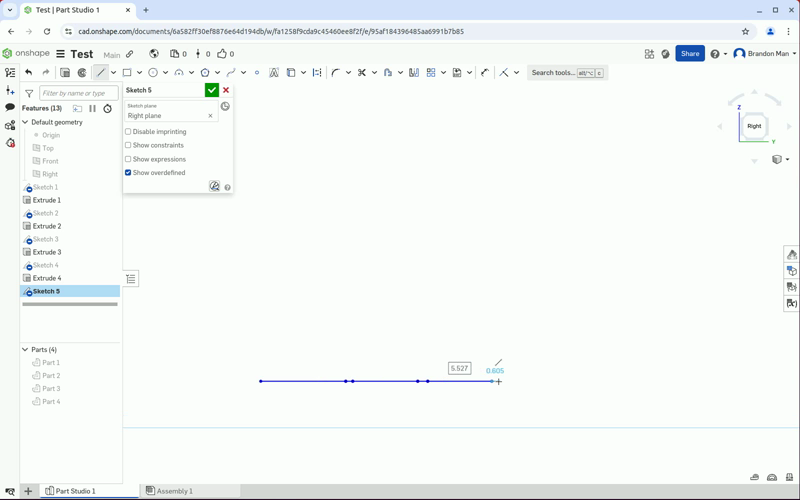
scroll(6)
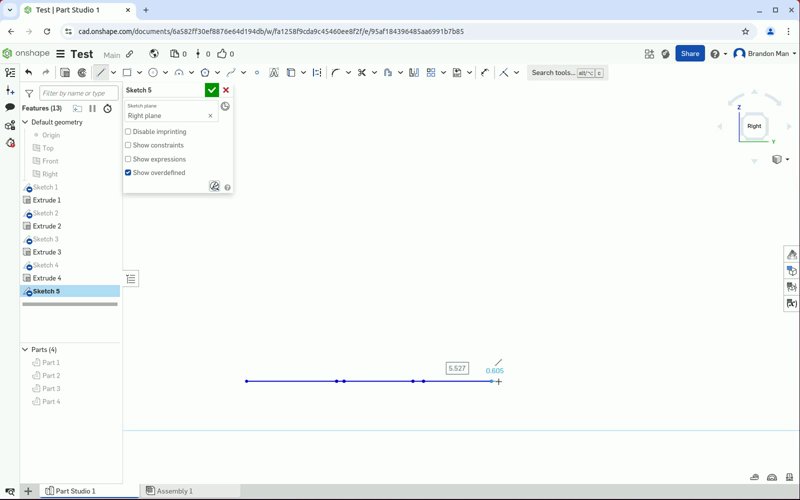
scroll(6)
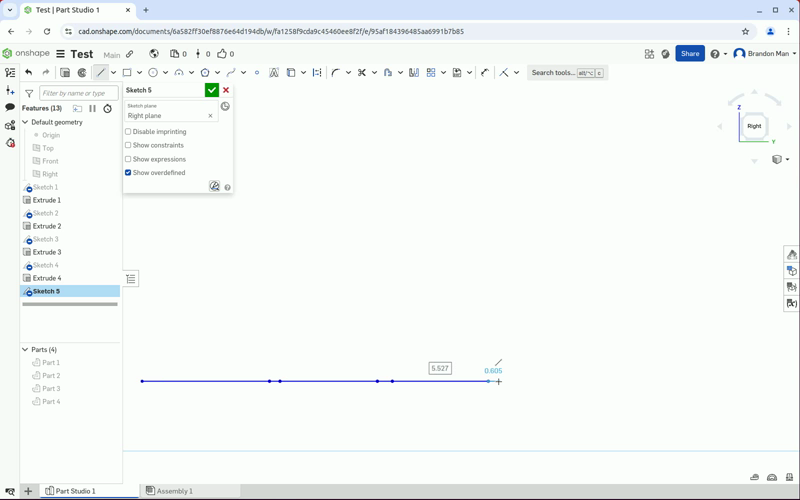
scroll(6)
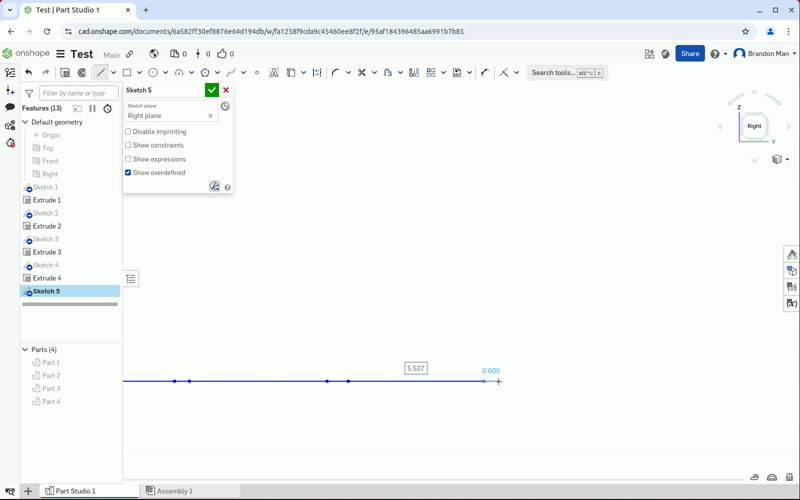
scroll(6)
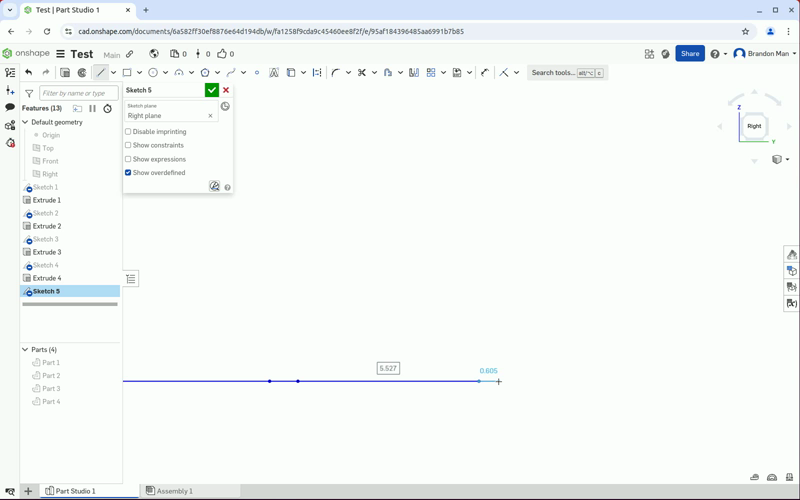
scroll(6)
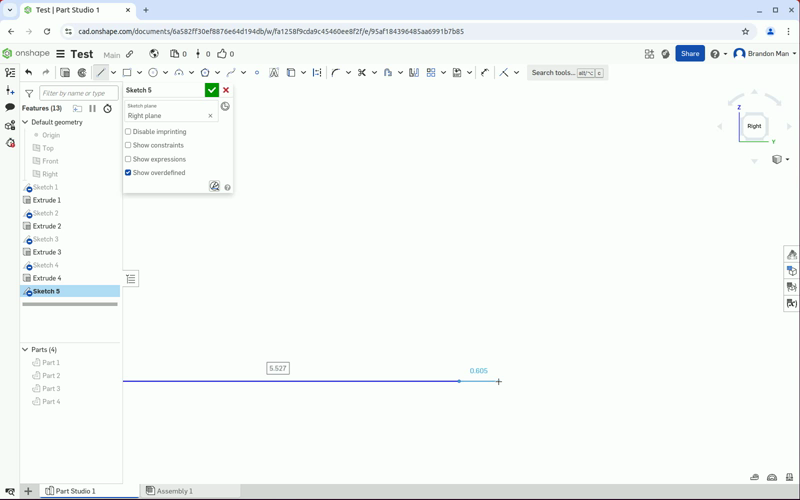
click(498, 381)
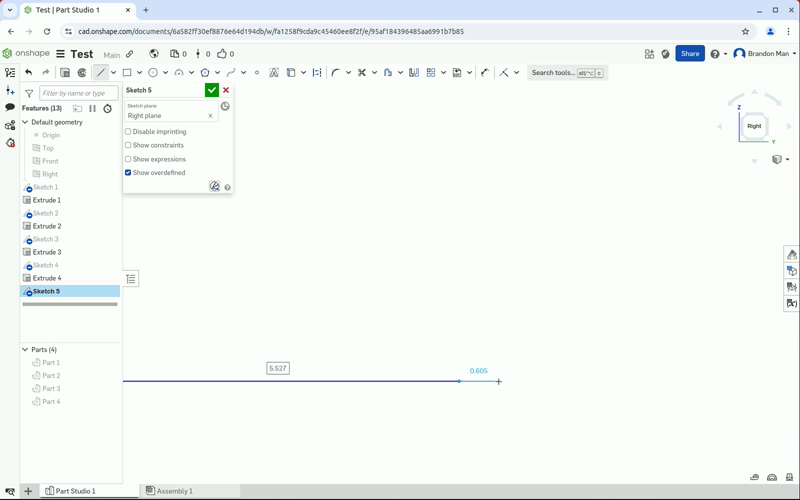
scroll(-6)
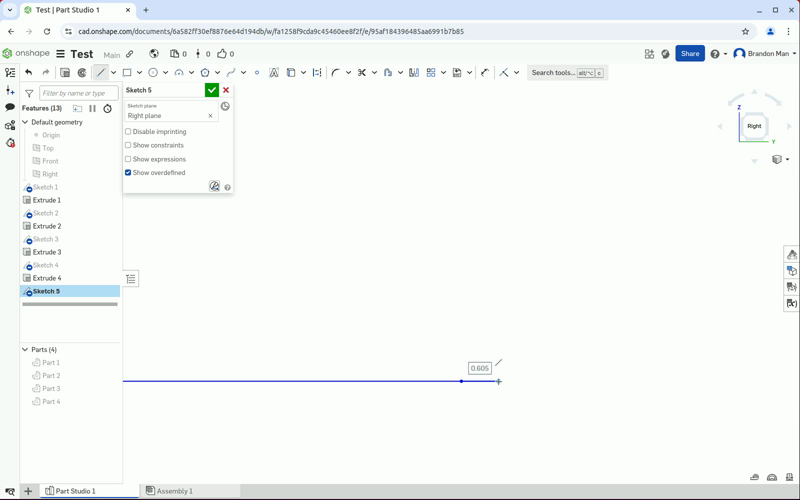
scroll(-6)
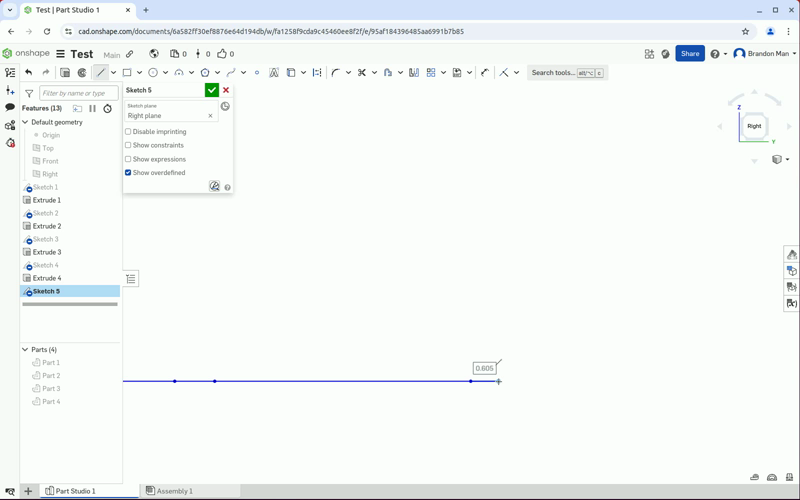
scroll(-6)
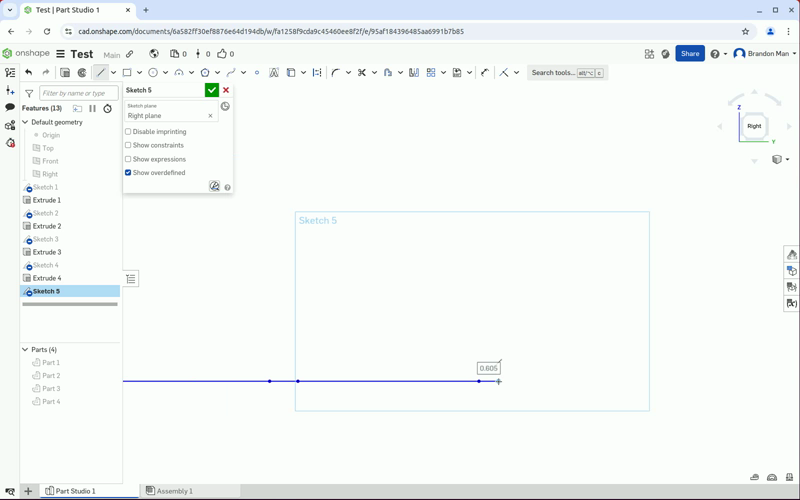
scroll(-6)
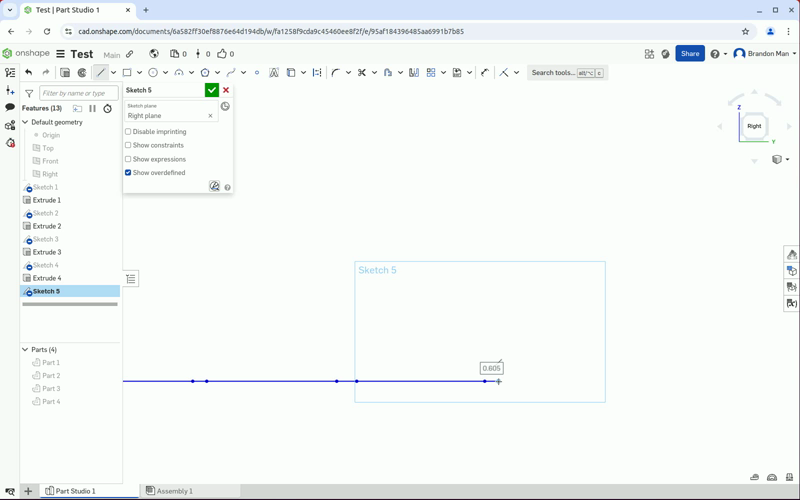
scroll(-6)
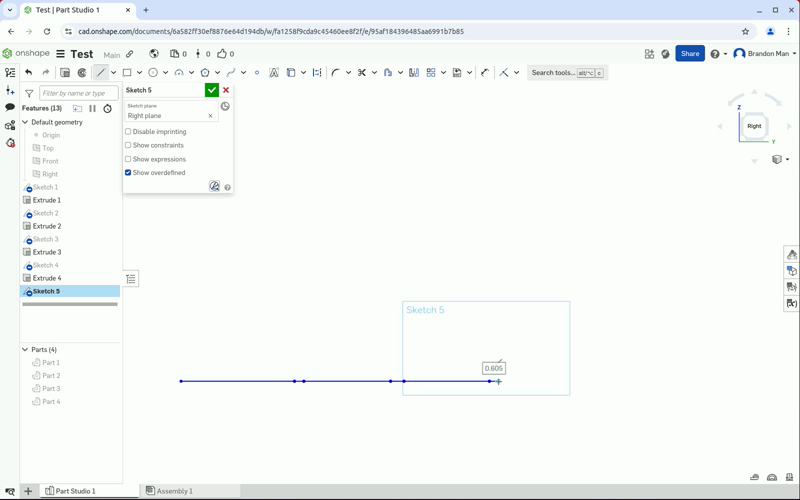
scroll(-6)
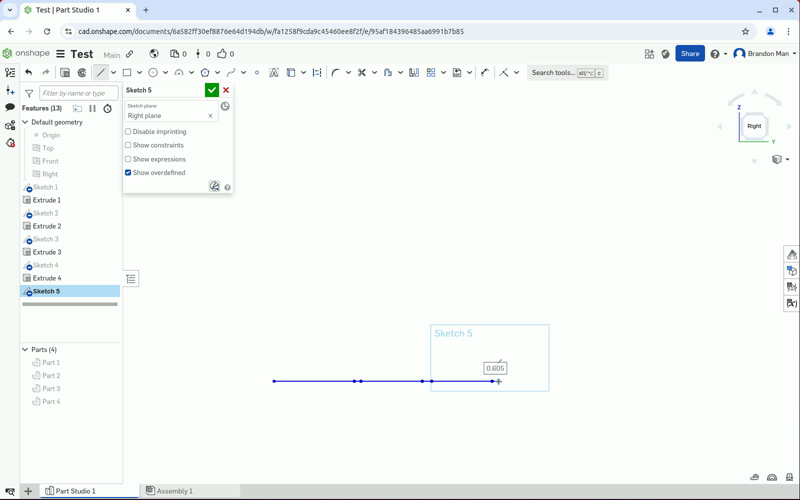
scroll(-6)
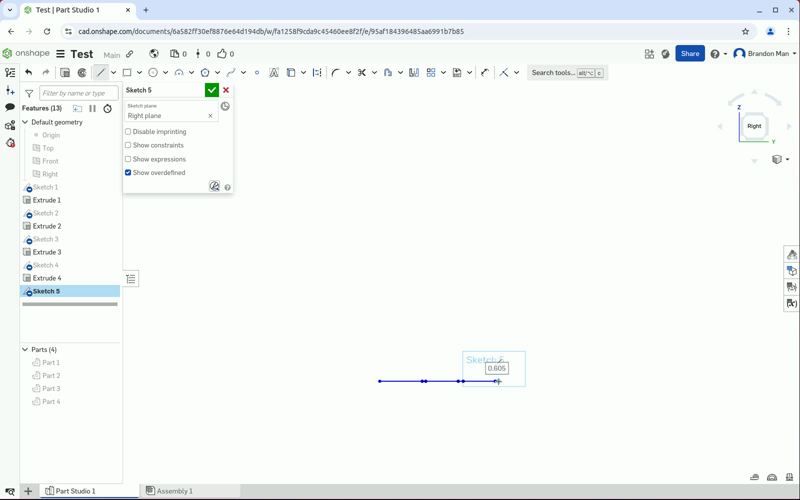
key_up(shift)
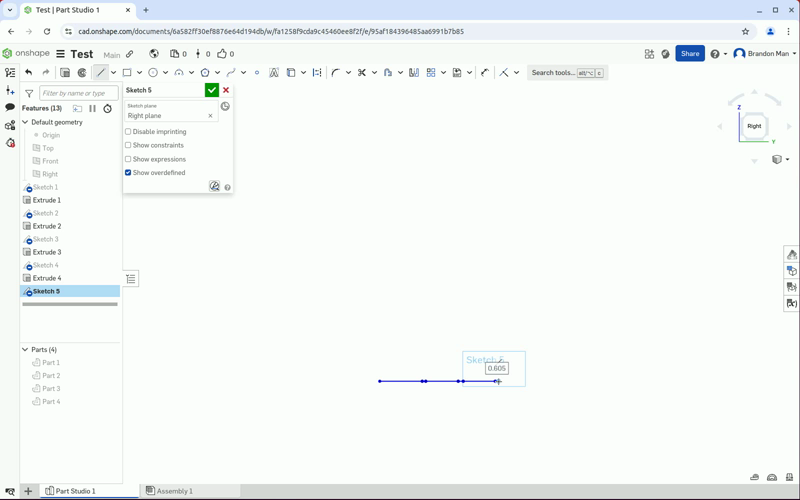
key_down(shift)
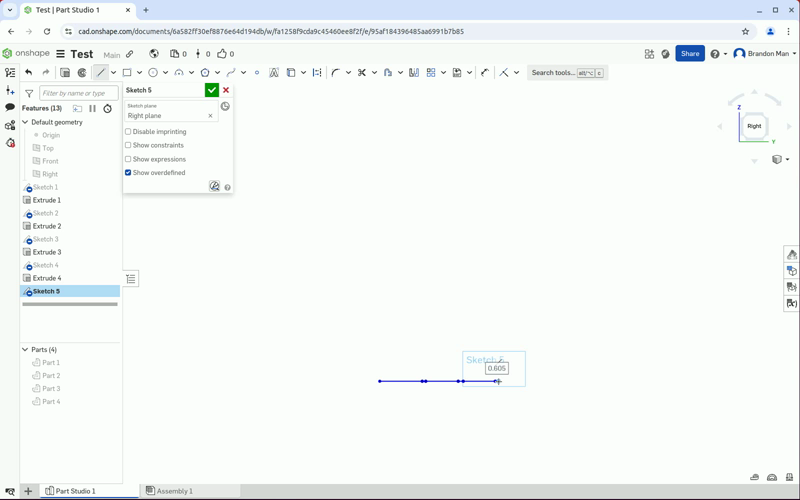
mouse_move(528, 381)
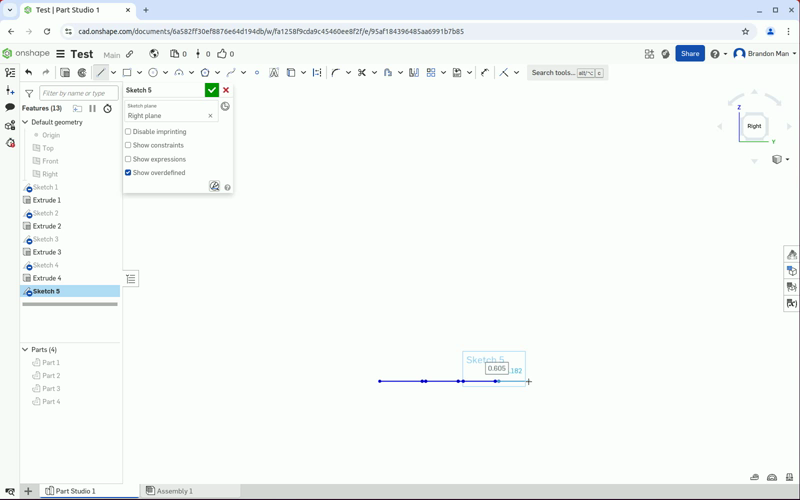
mouse_move(541, 381)
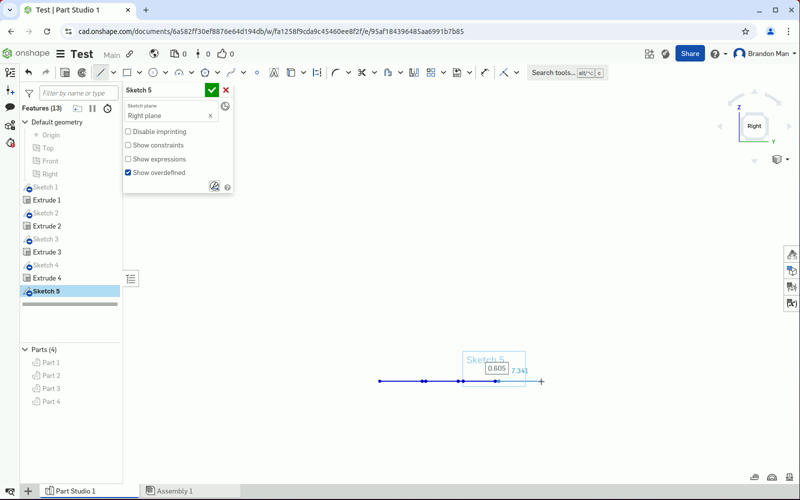
click(541, 381)
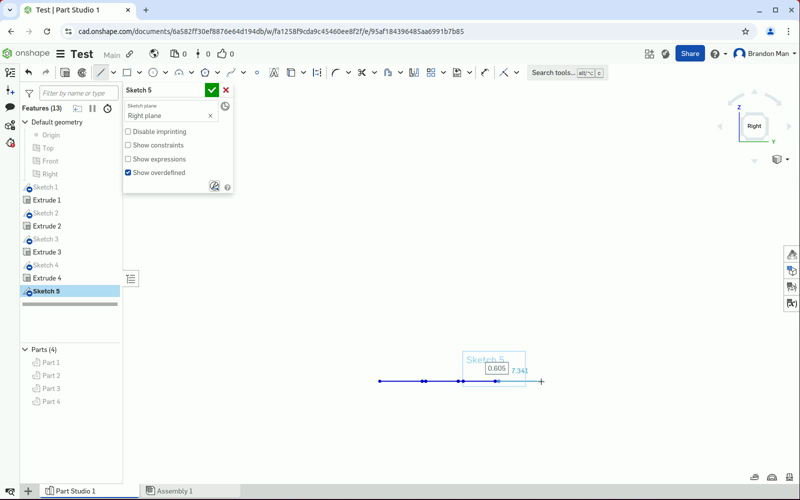
key_up(shift)
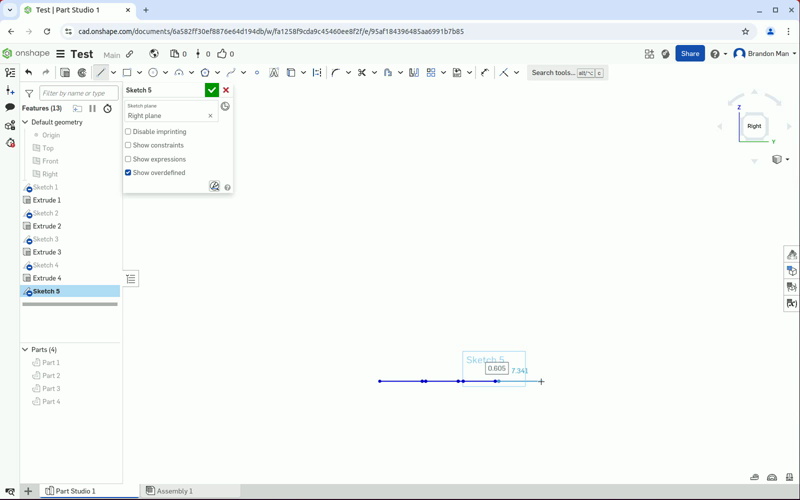
key_down(shift)
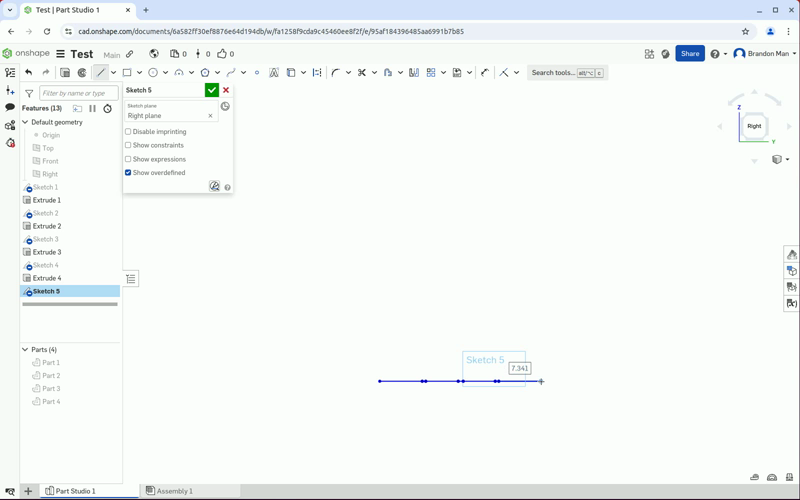
mouse_move(541, 282)
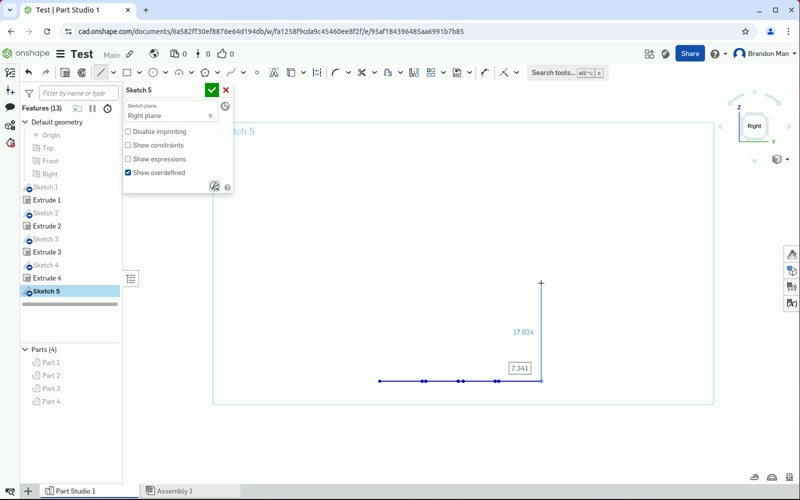
click(541, 282)
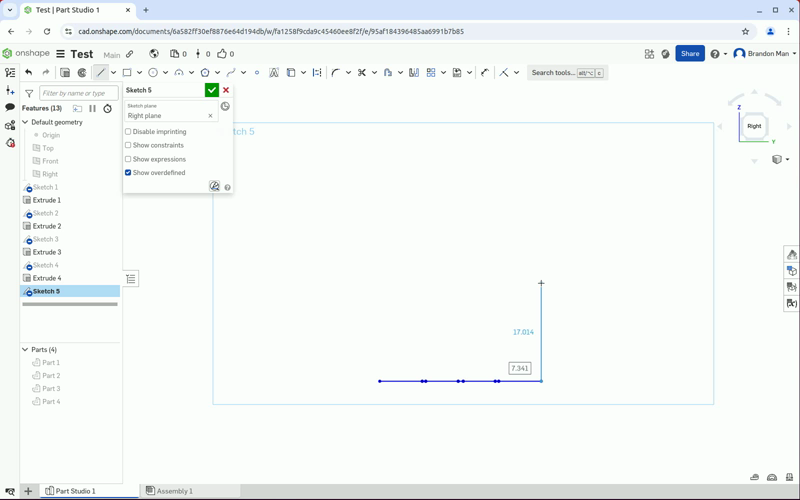
key_up(shift)
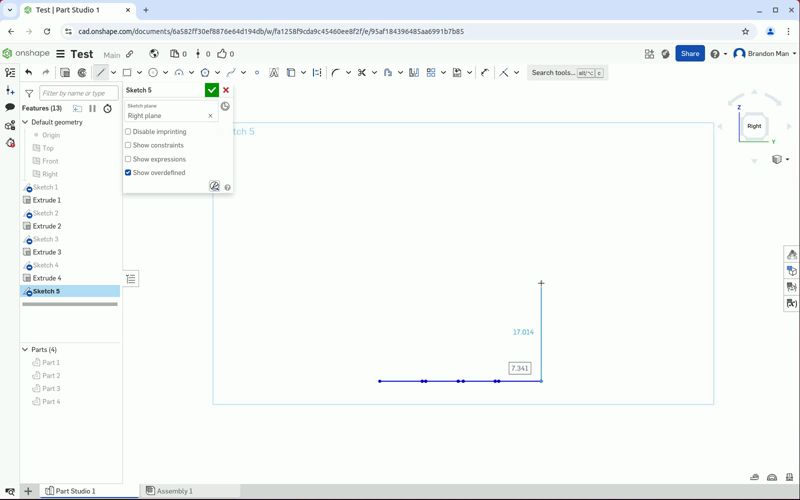
key_down(shift)
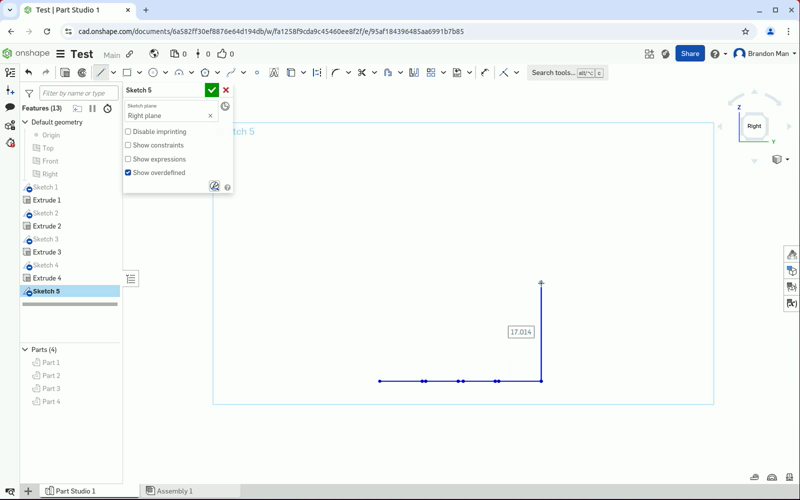
mouse_move(571, 282)
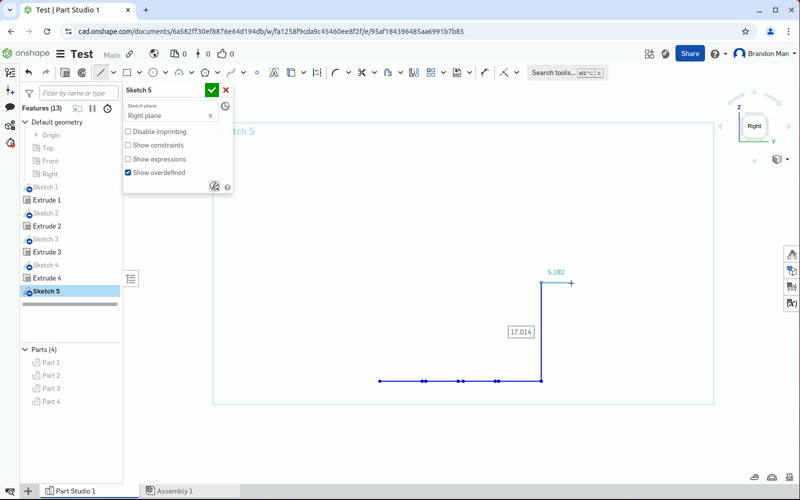
mouse_move(541, 276)
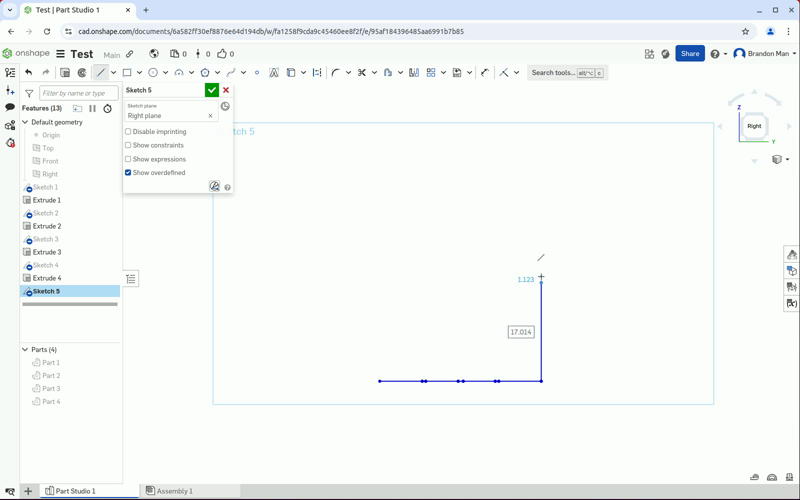
scroll(6)
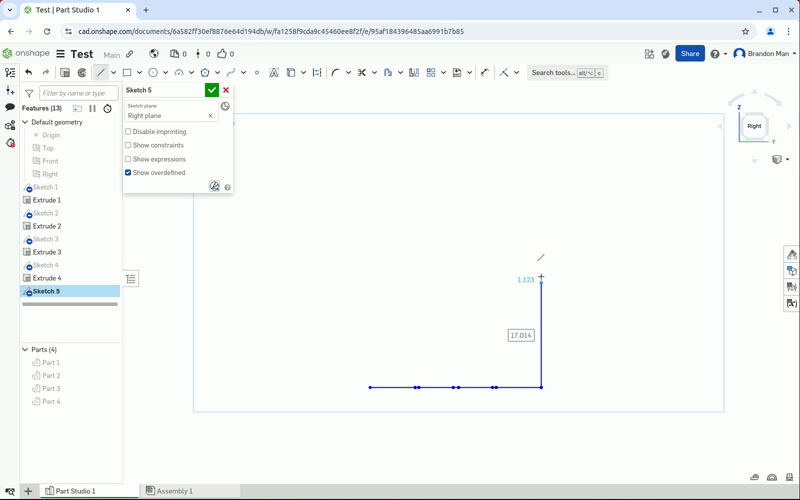
scroll(6)
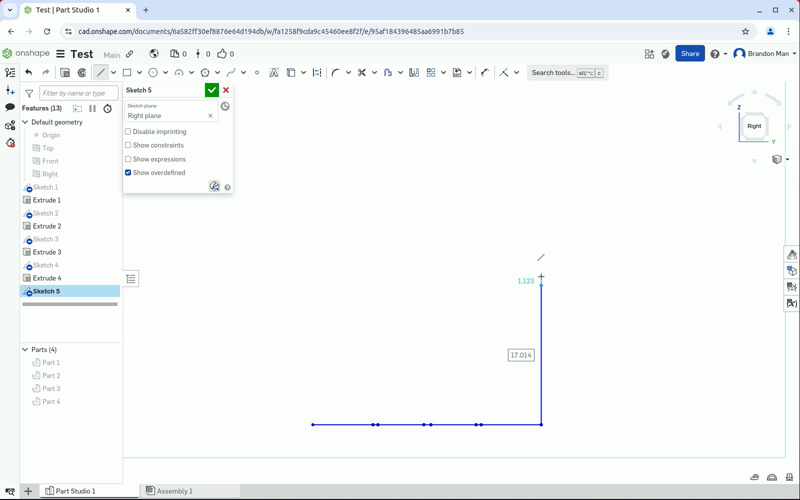
scroll(6)
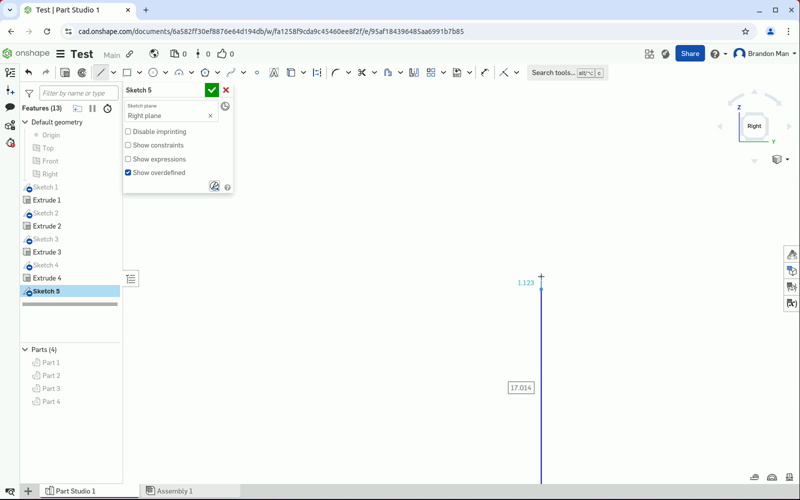
scroll(6)
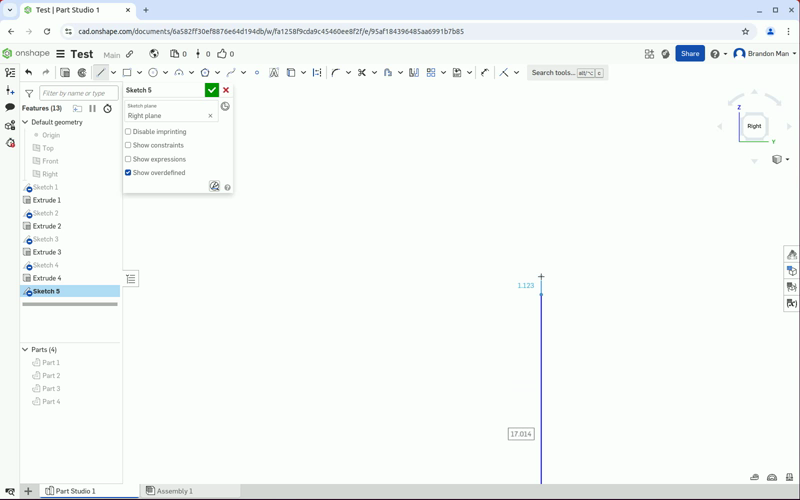
scroll(6)
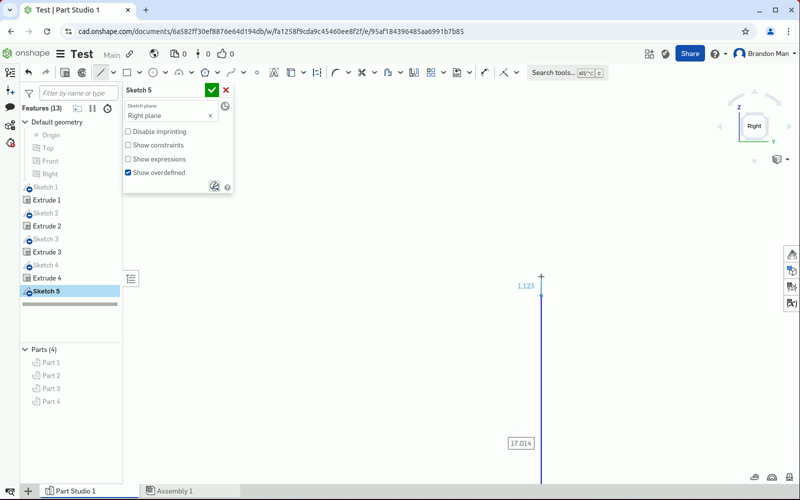
scroll(6)
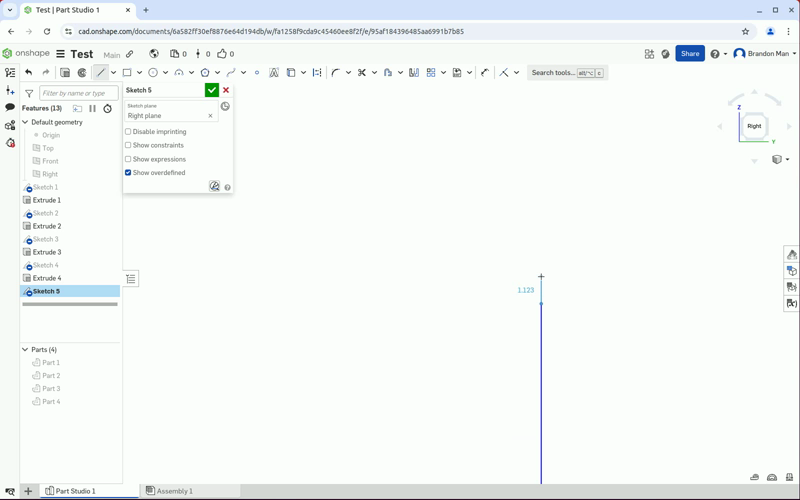
scroll(6)
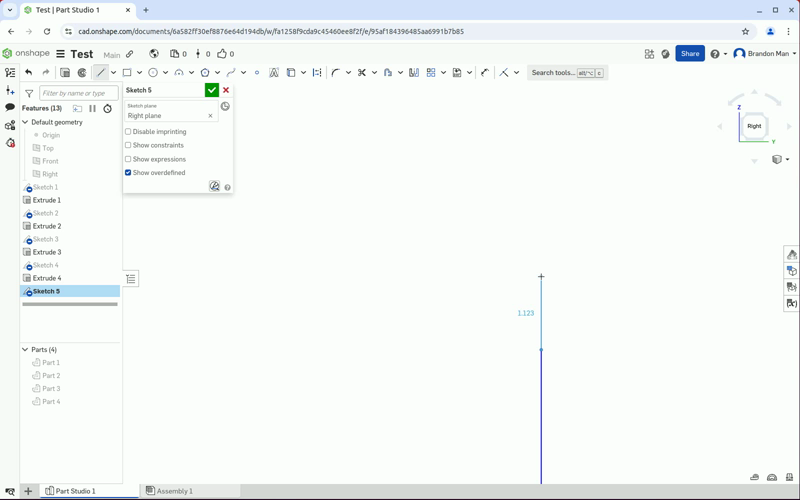
click(541, 276)
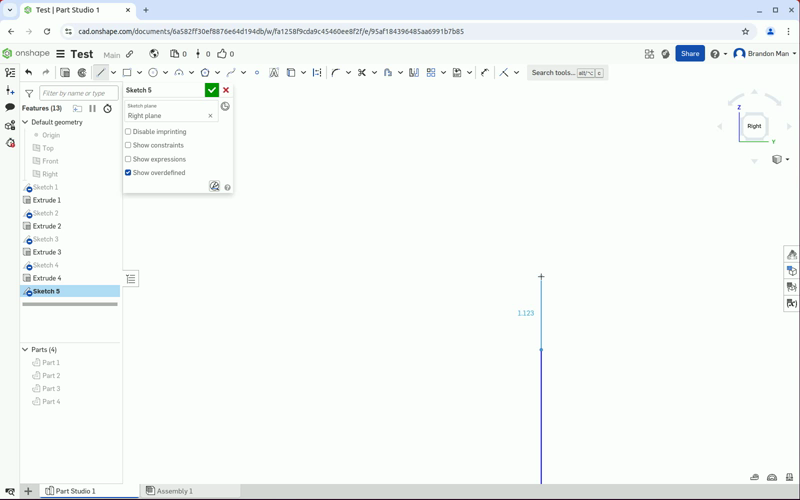
scroll(-6)
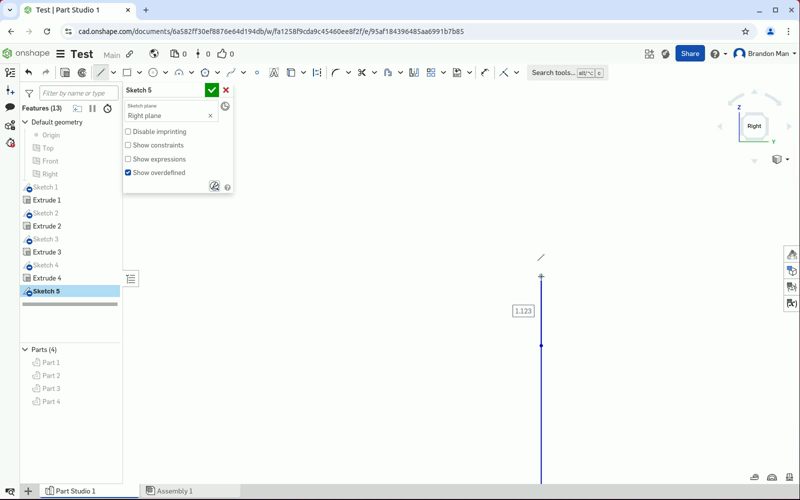
scroll(-6)
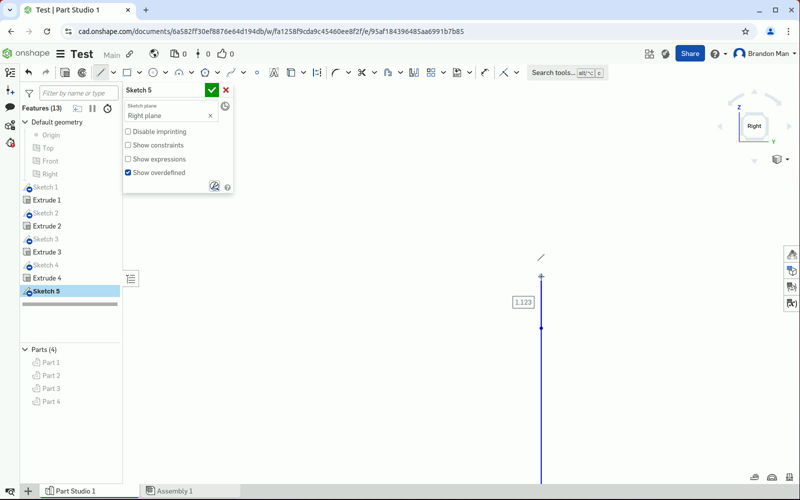
scroll(-6)
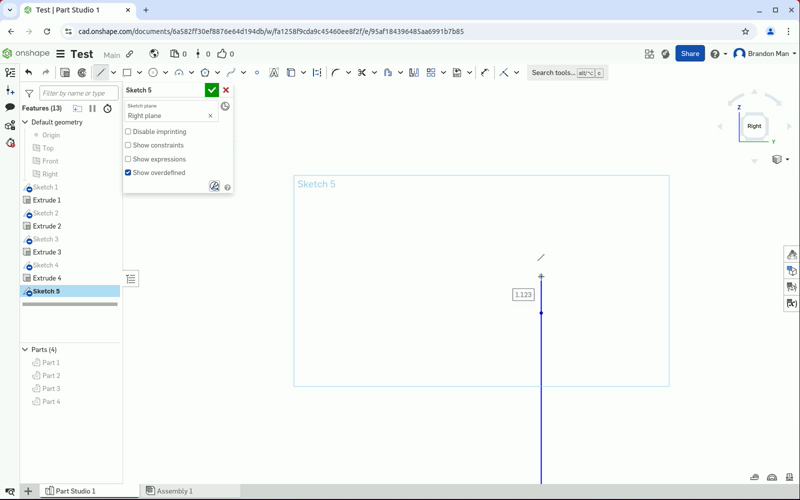
scroll(-6)
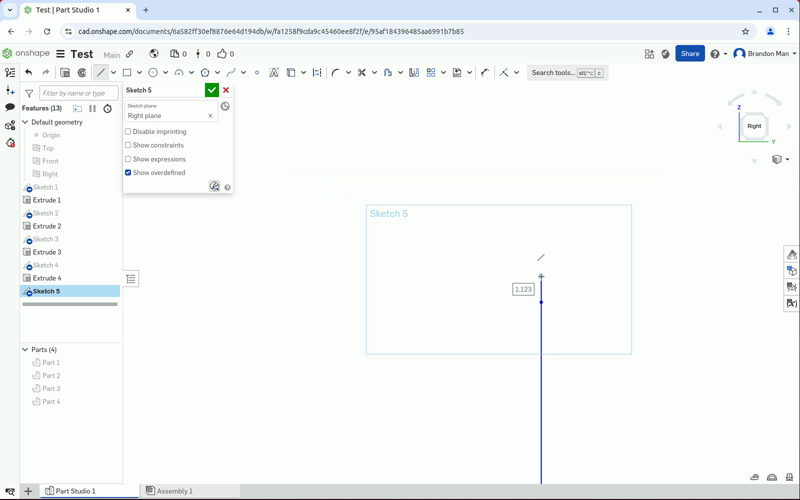
scroll(-6)
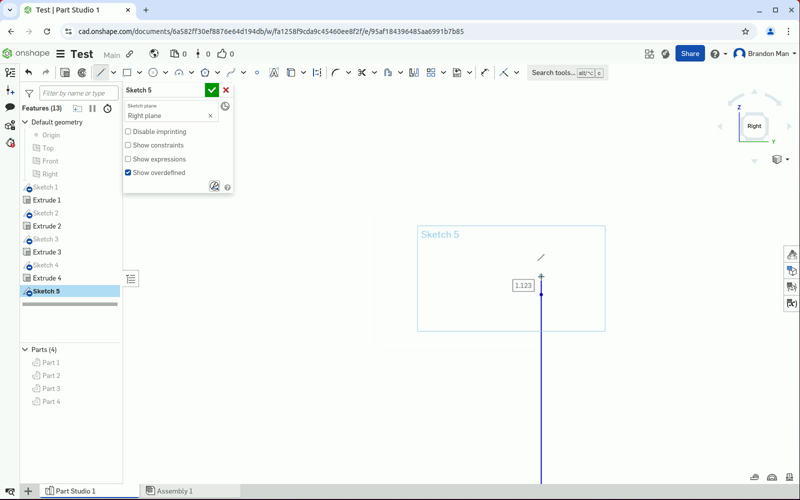
scroll(-6)
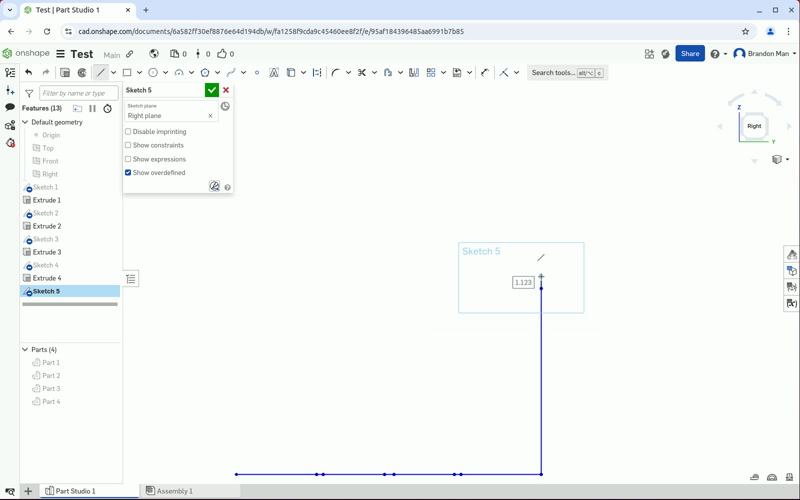
scroll(-6)
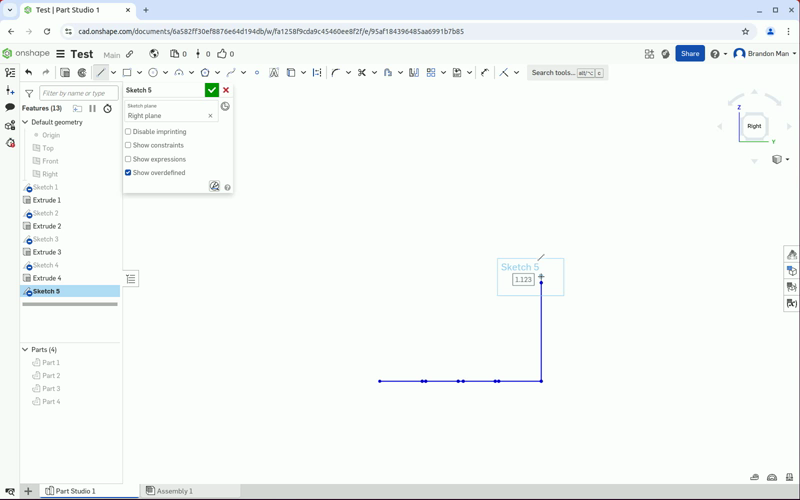
key_up(shift)
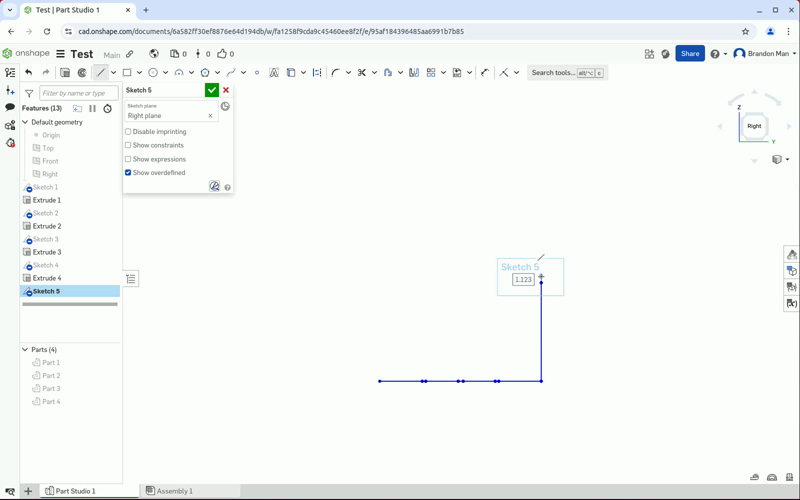
key_down(shift)
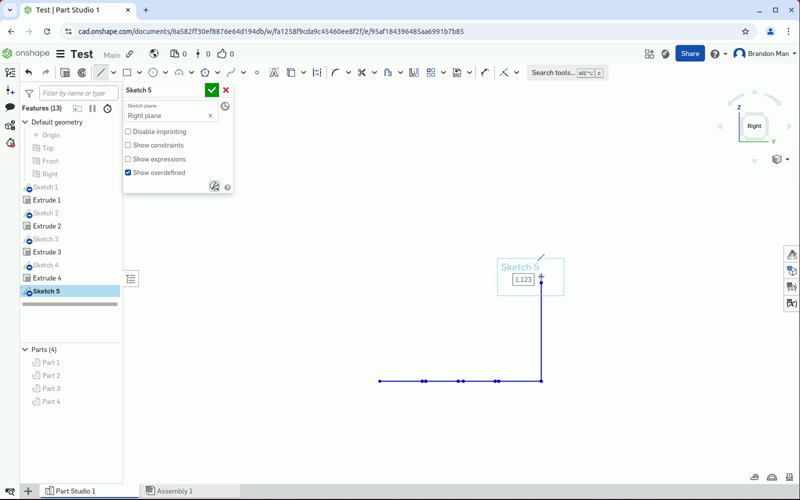
mouse_move(571, 276)
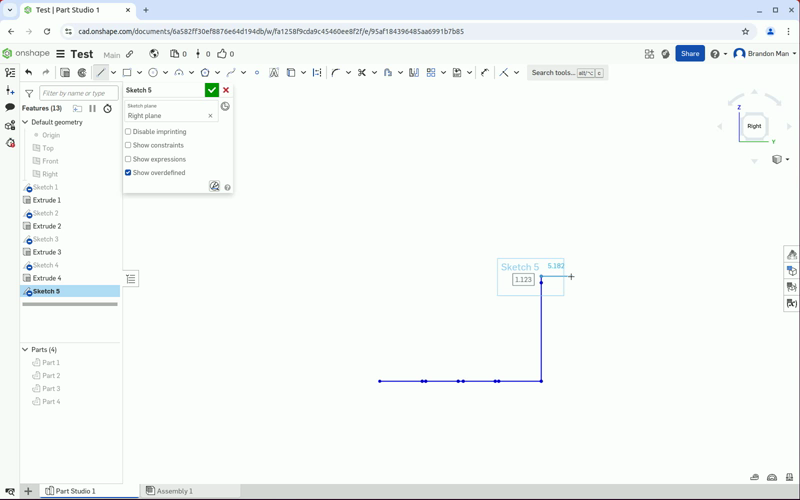
mouse_move(541, 226)
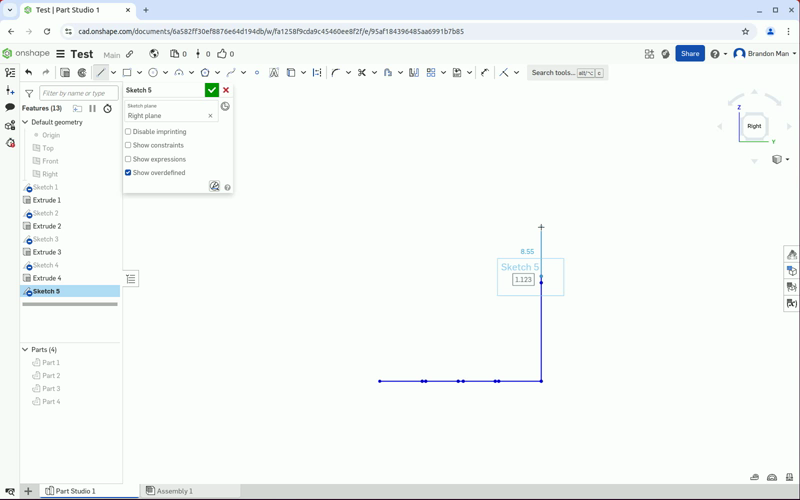
click(541, 226)
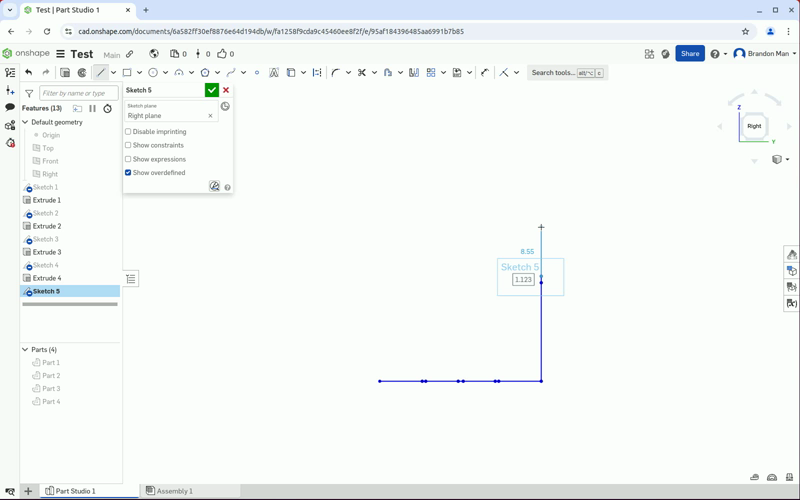
key_up(shift)
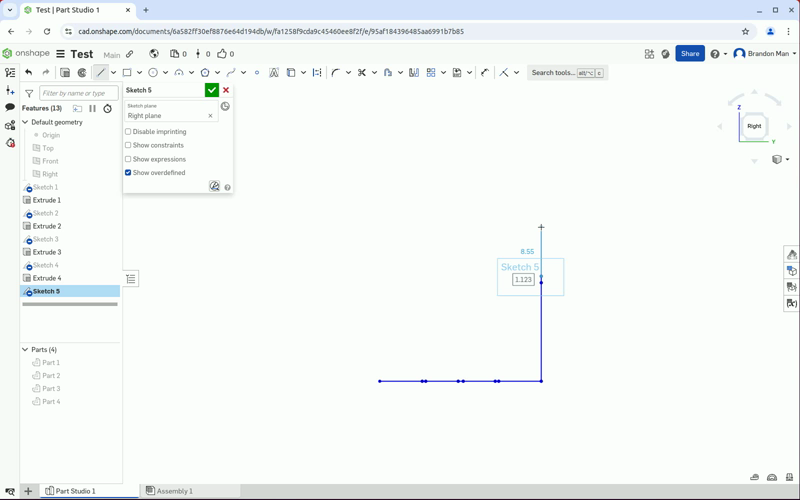
key_down(shift)
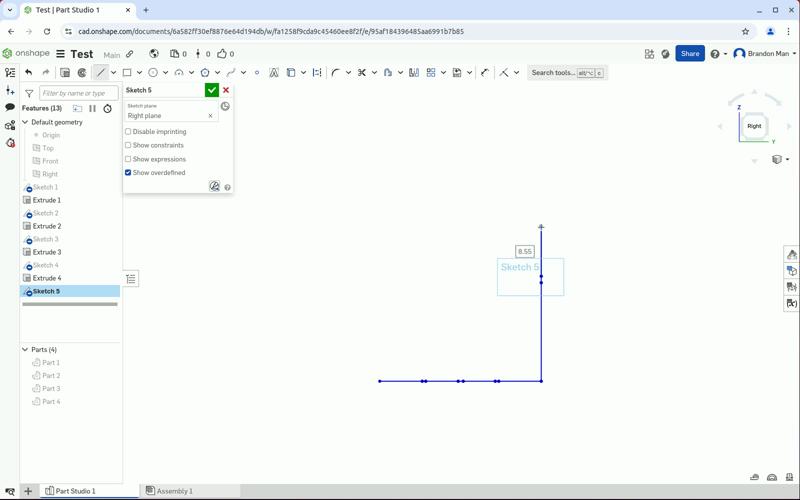
mouse_move(571, 226)
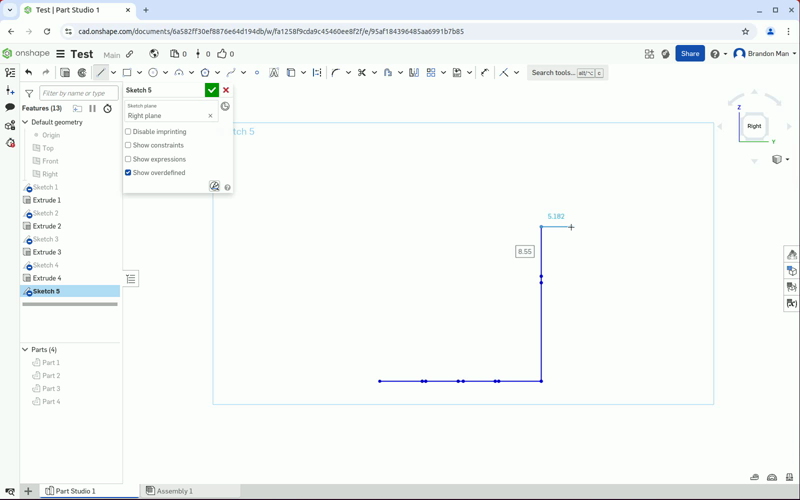
mouse_move(541, 220)
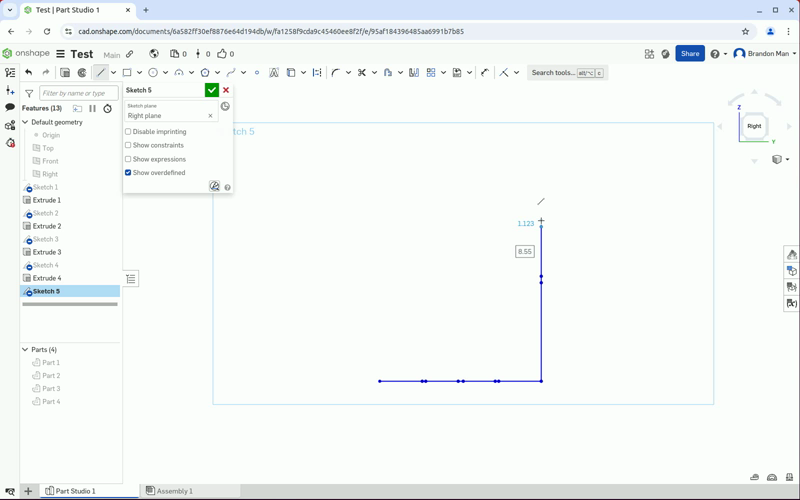
scroll(6)
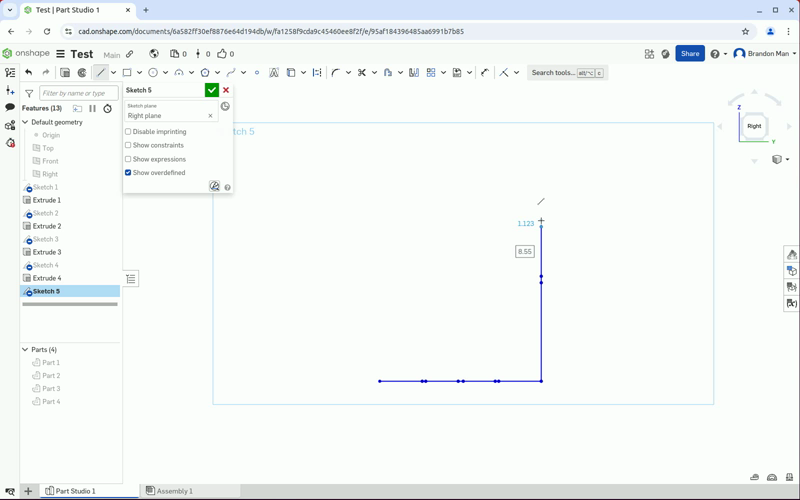
scroll(6)
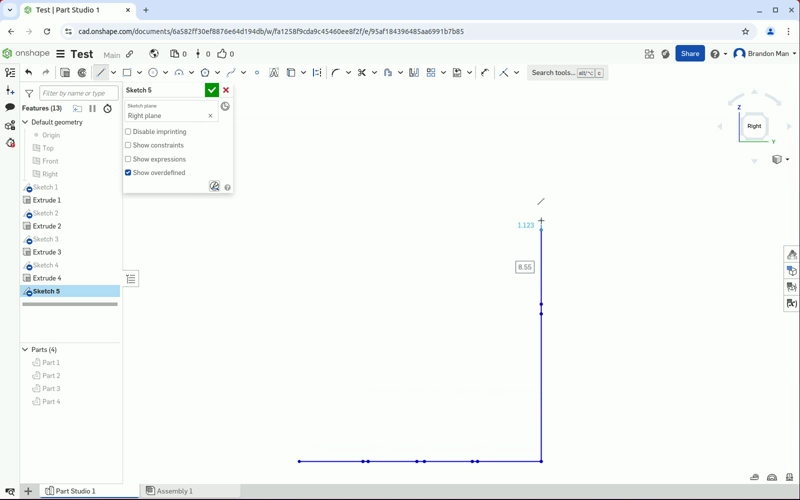
scroll(6)
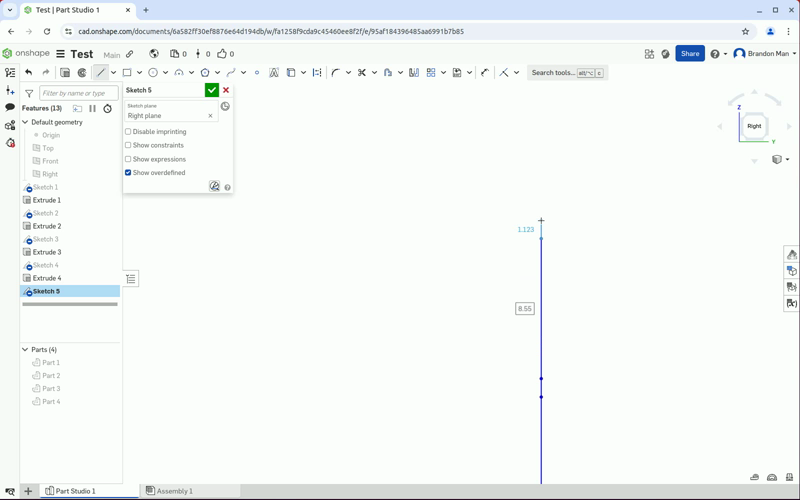
scroll(6)
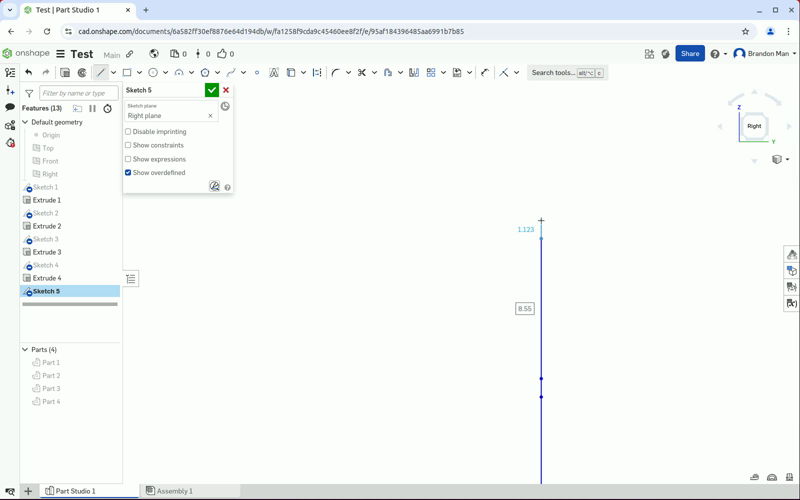
scroll(6)
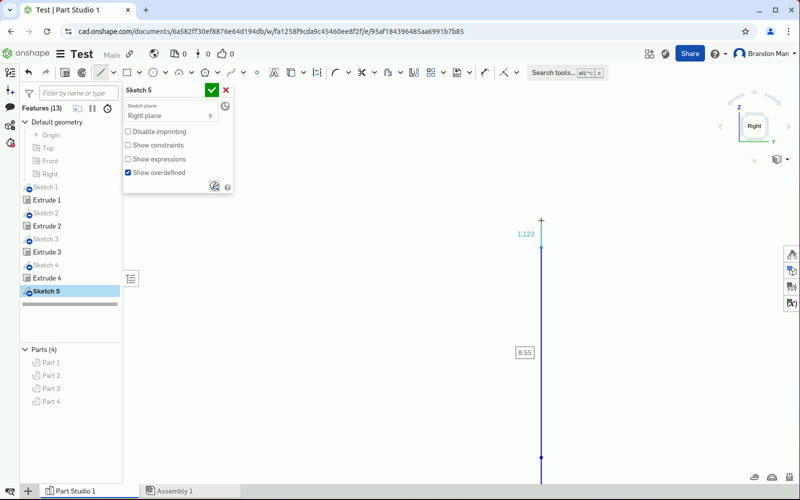
scroll(6)
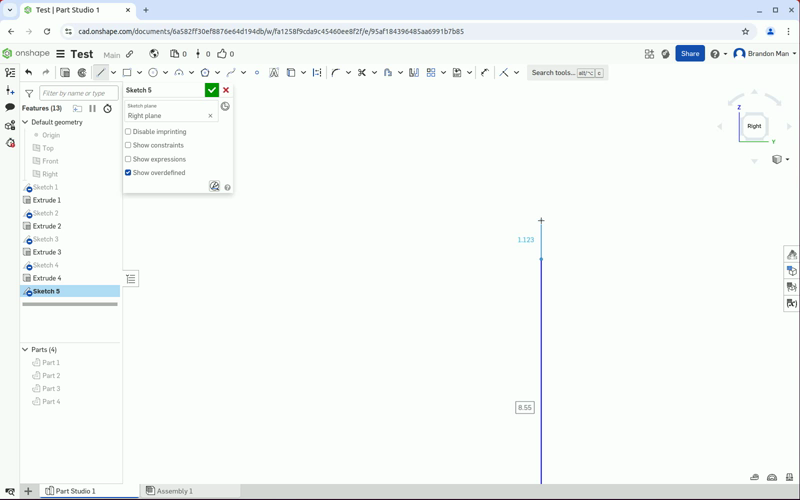
scroll(6)
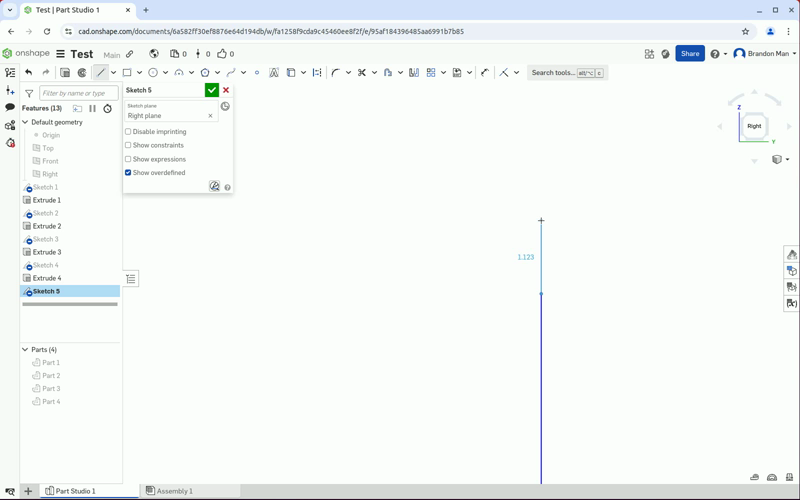
click(541, 220)
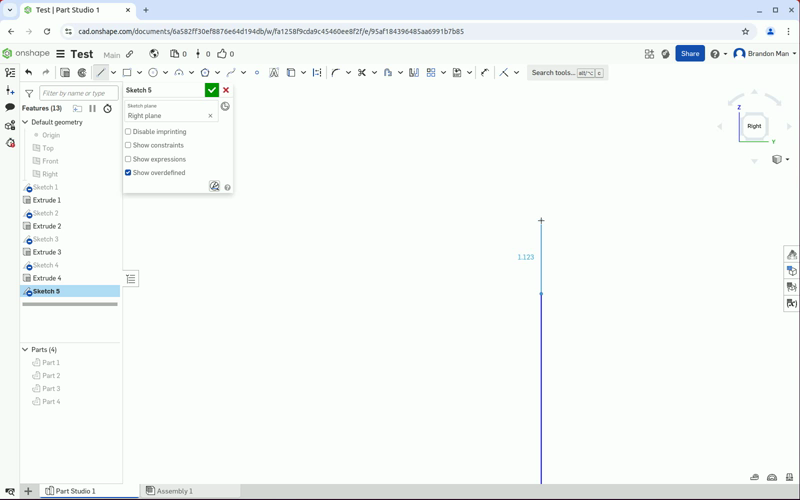
scroll(-6)
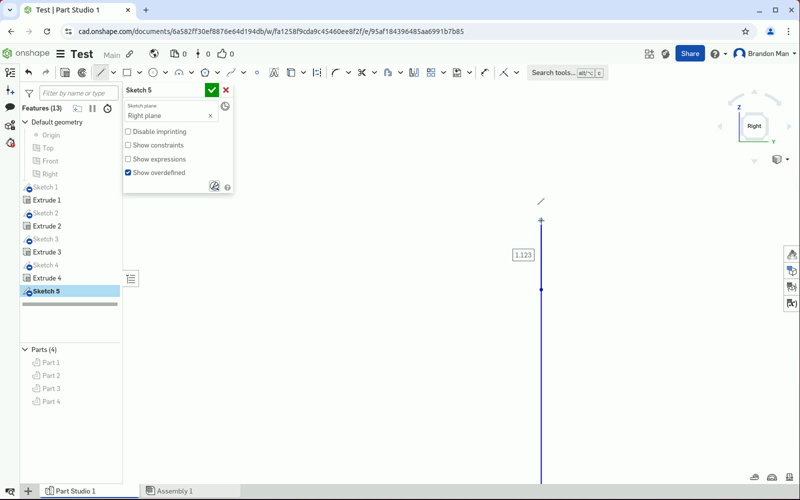
scroll(-6)
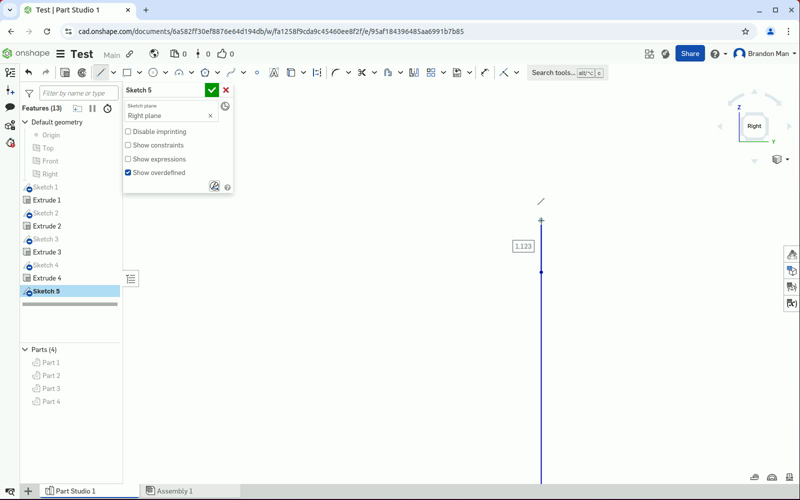
scroll(-6)
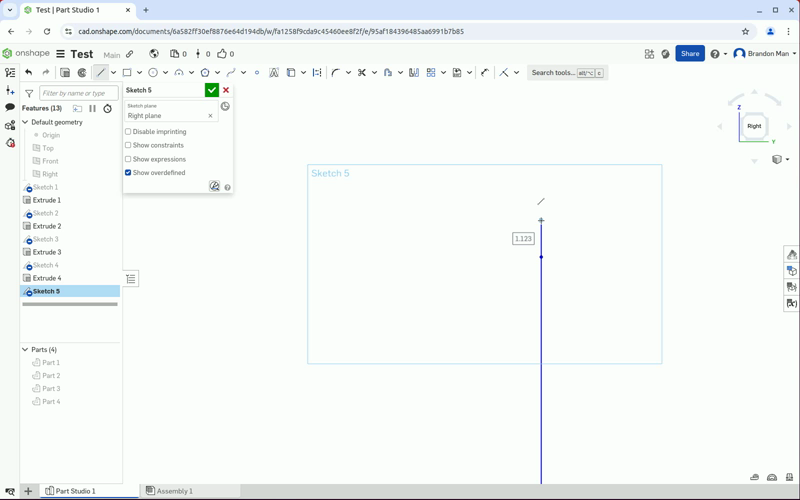
scroll(-6)
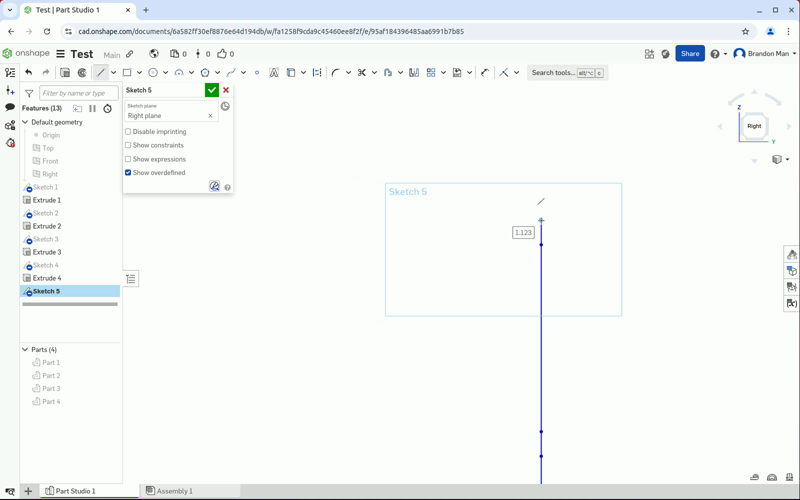
scroll(-6)
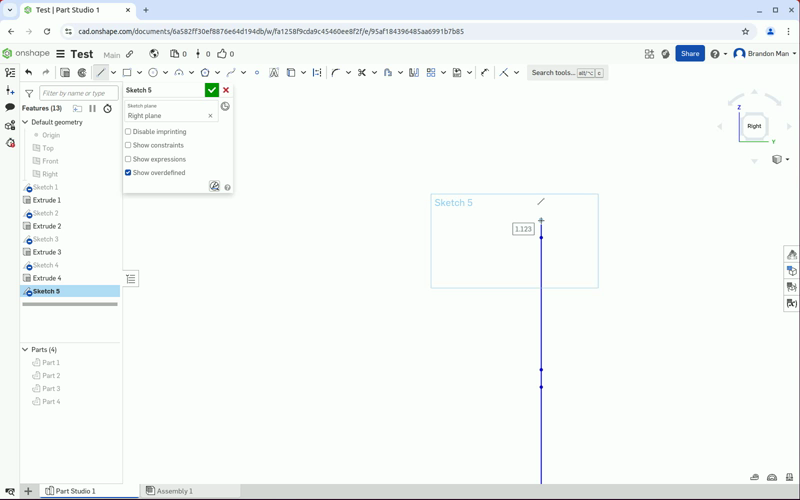
scroll(-6)
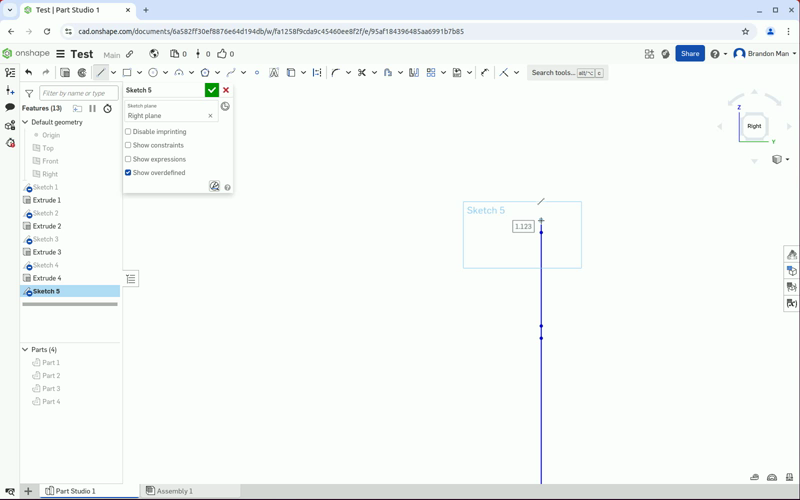
scroll(-6)
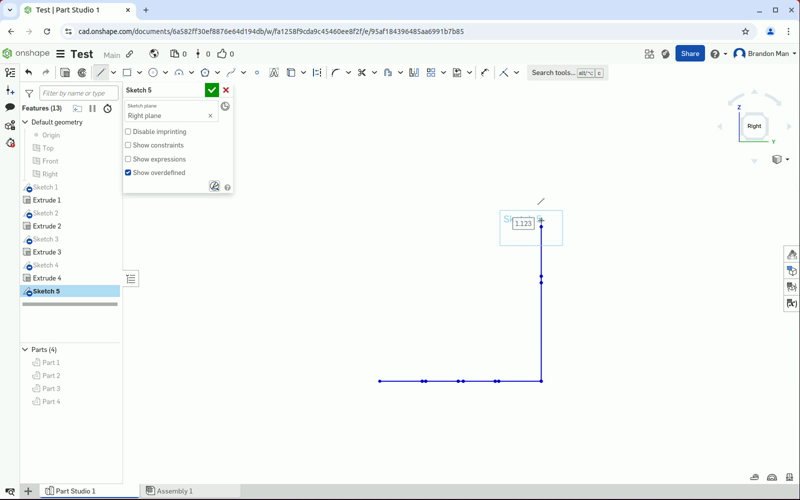
key_up(shift)
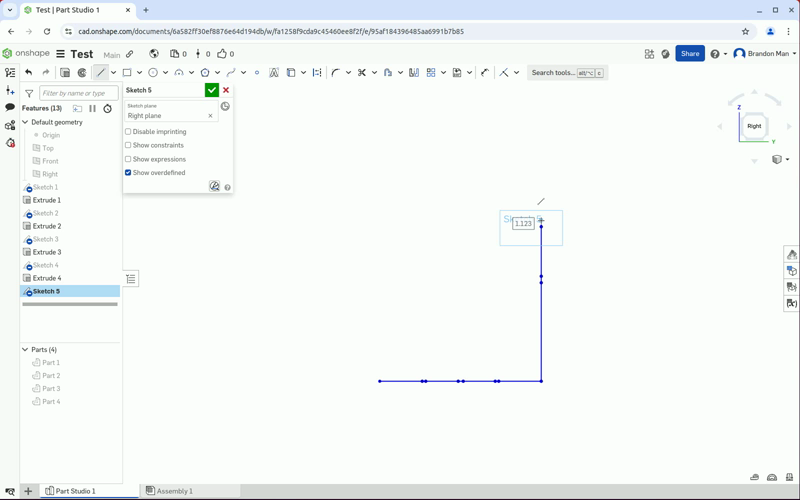
key_down(shift)
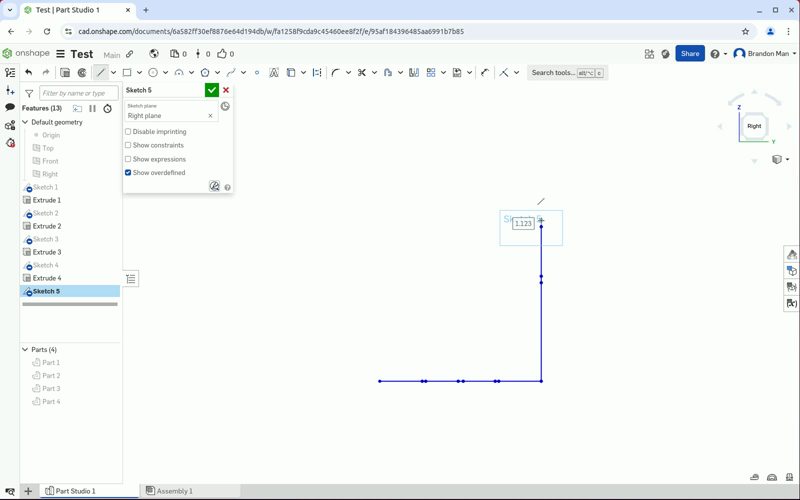
mouse_move(430, 220)
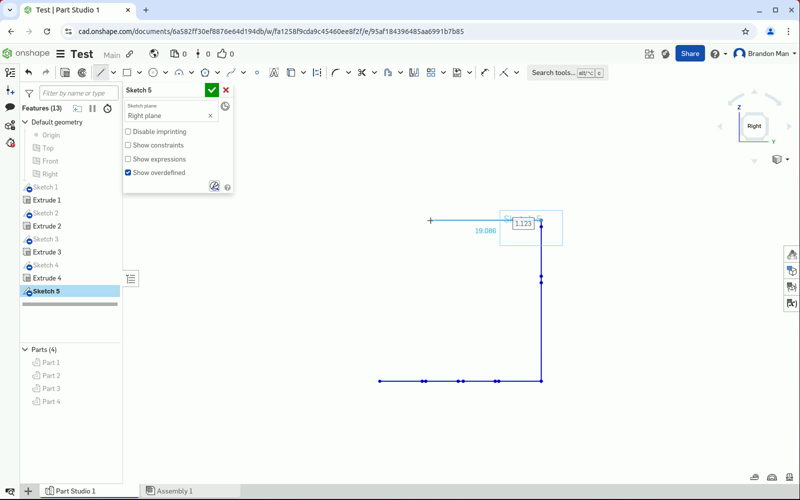
click(430, 220)
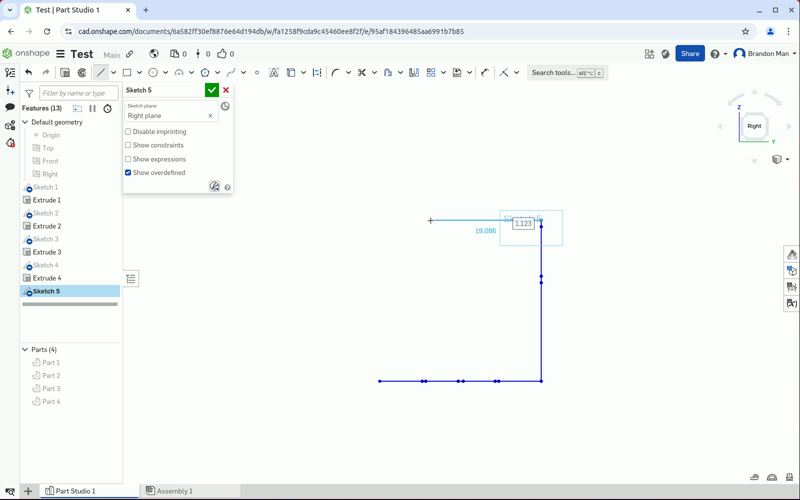
key_up(shift)
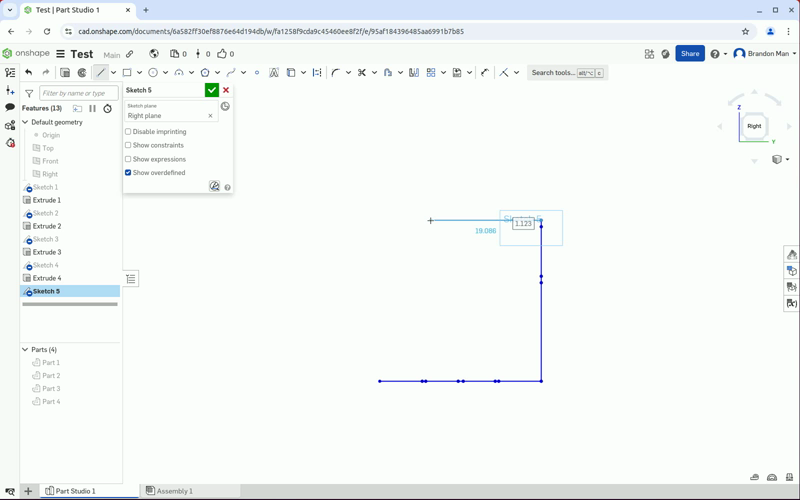
key(esc)
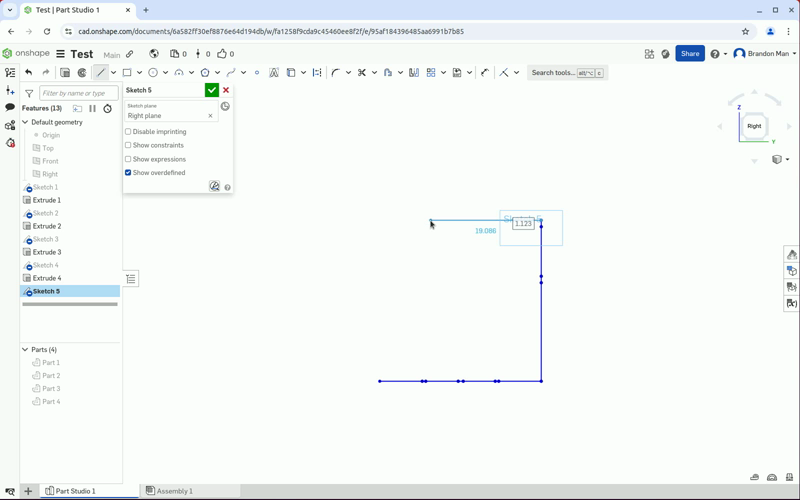
key(a)
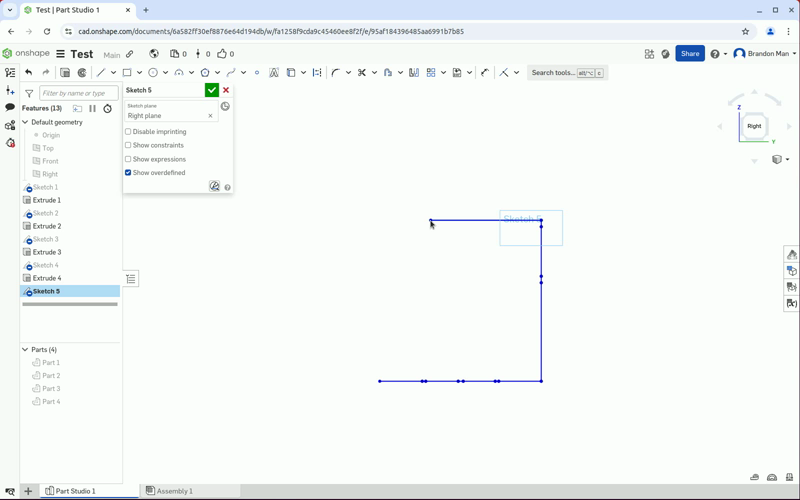
mouse_move(430, 220)
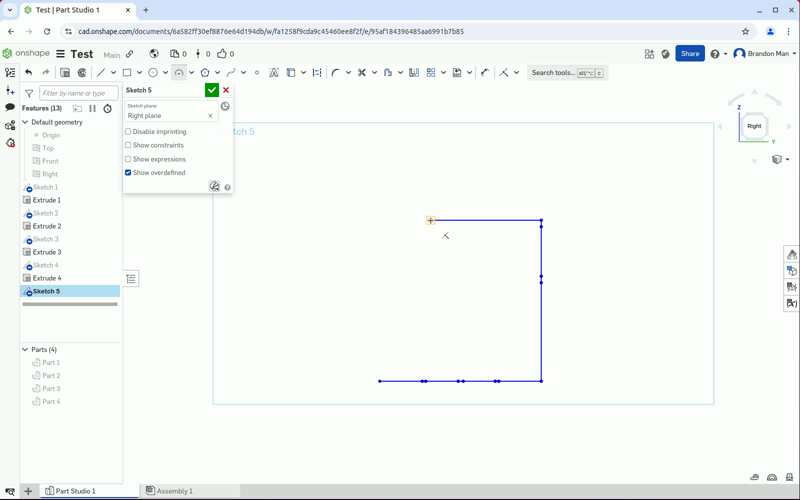
click(430, 220)
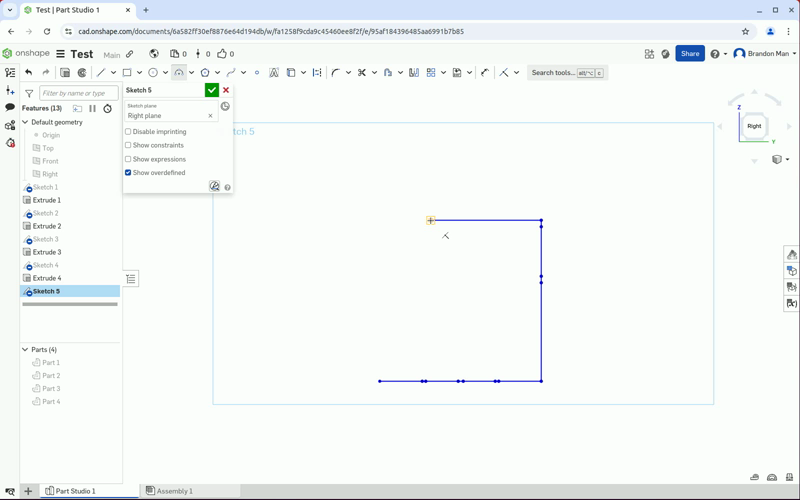
mouse_move(379, 381)
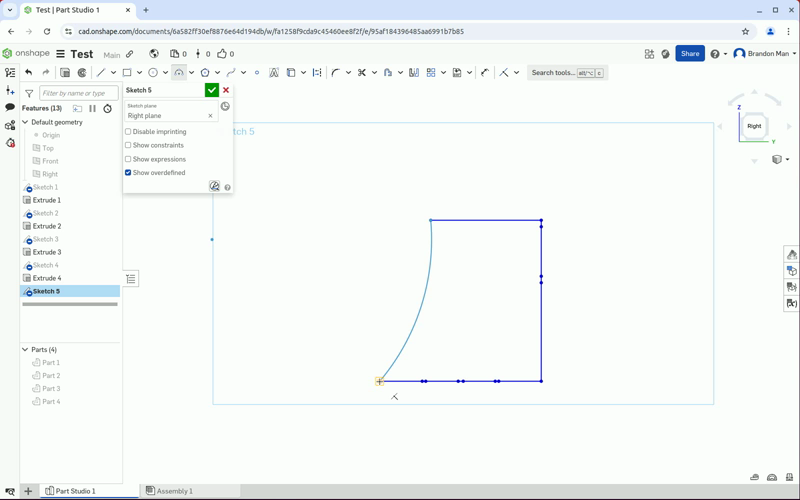
click(379, 381)
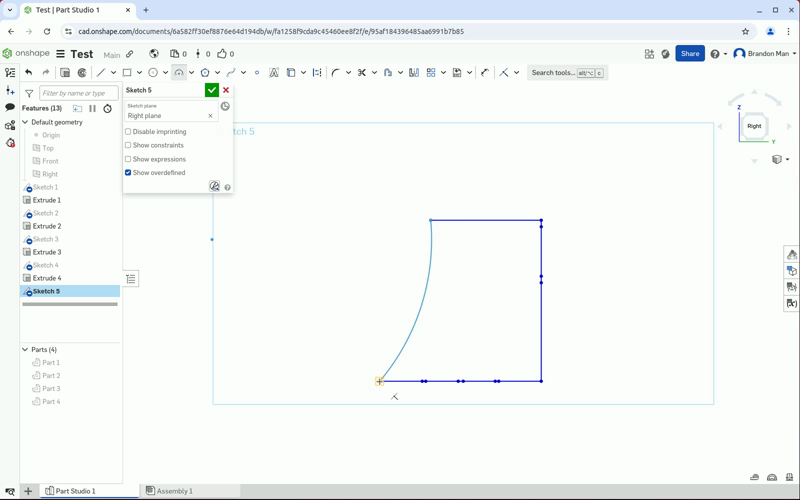
key_down(shift)
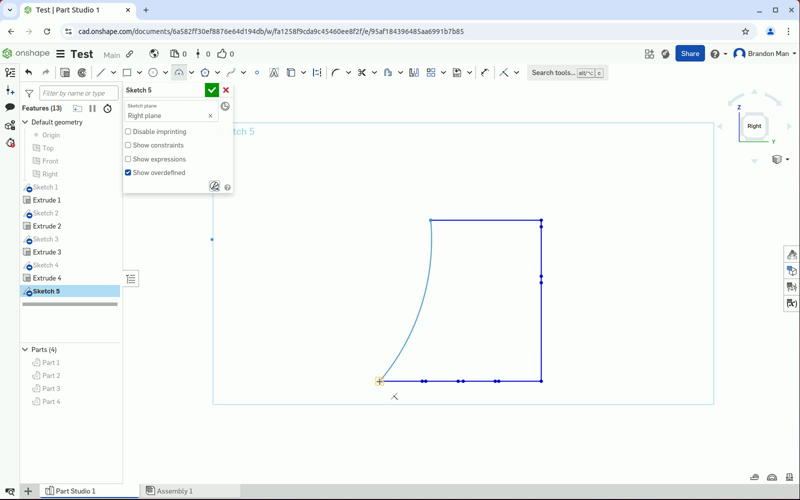
mouse_move(392, 296)
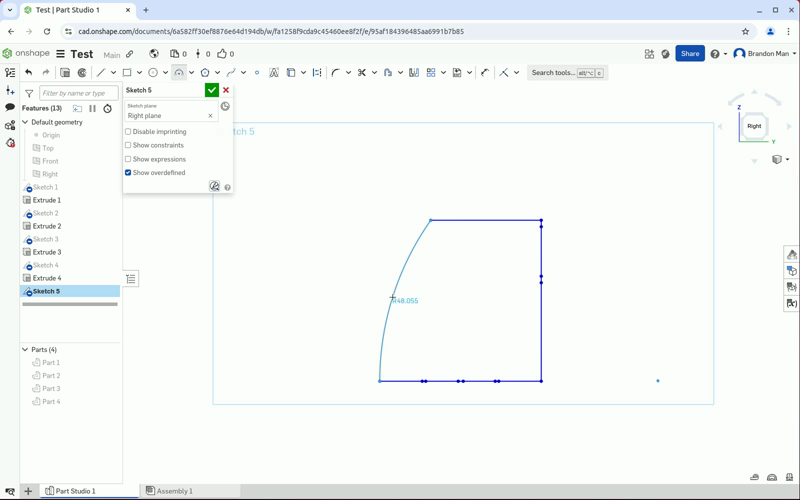
click(392, 296)
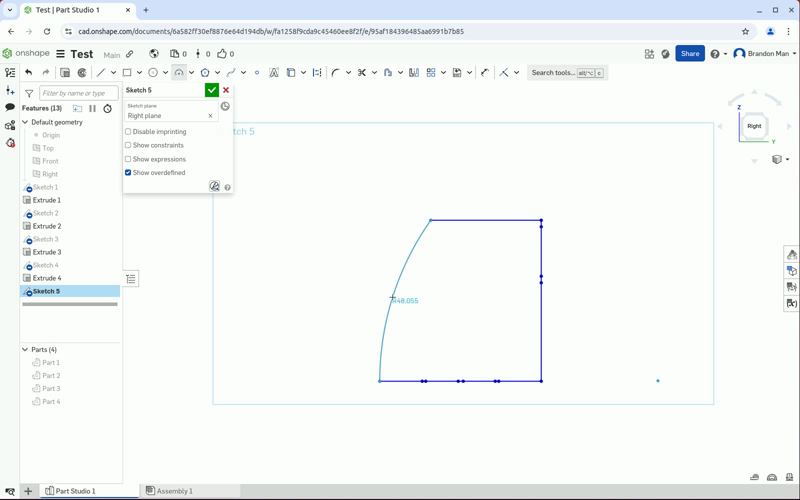
key_up(shift)
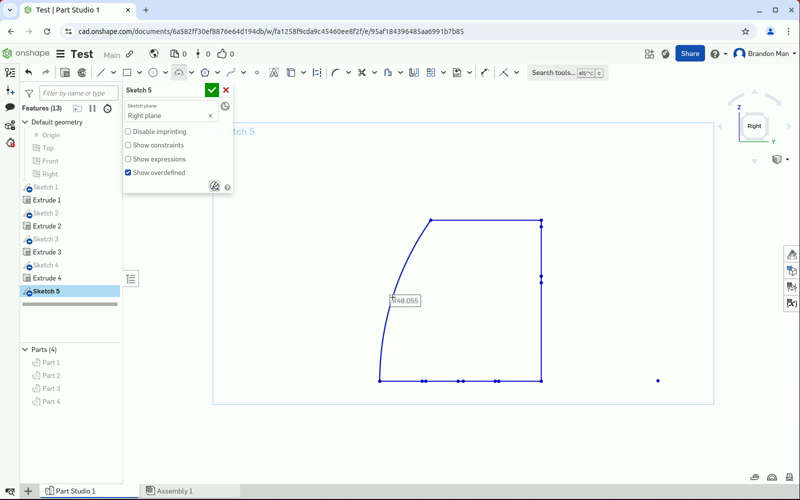
key(esc)
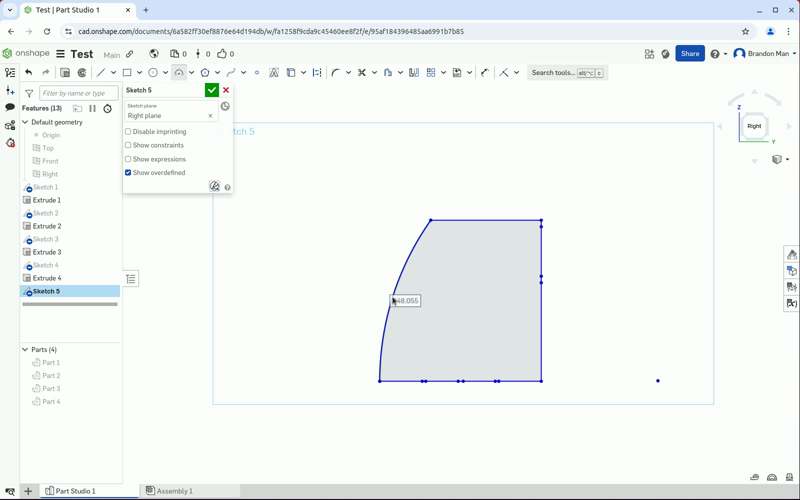
key(c)
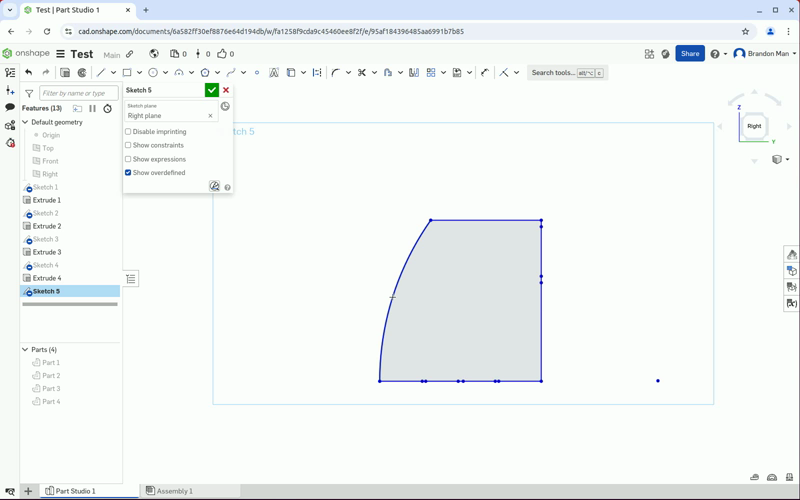
key_down(shift)
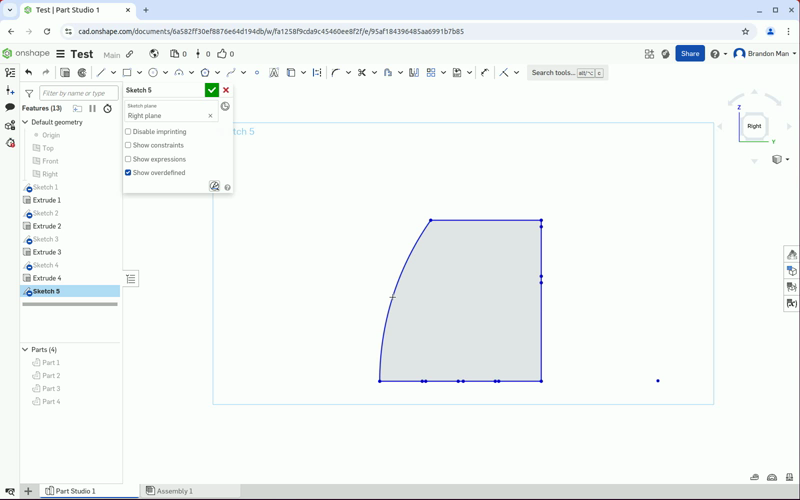
mouse_move(522, 250)
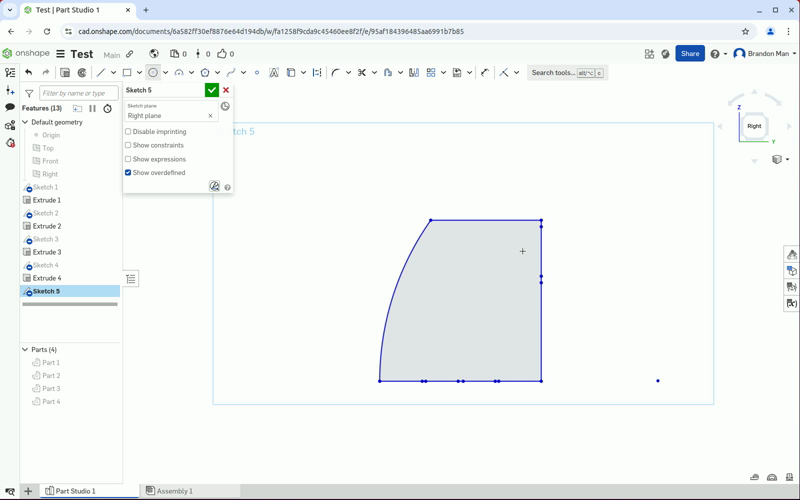
click(522, 250)
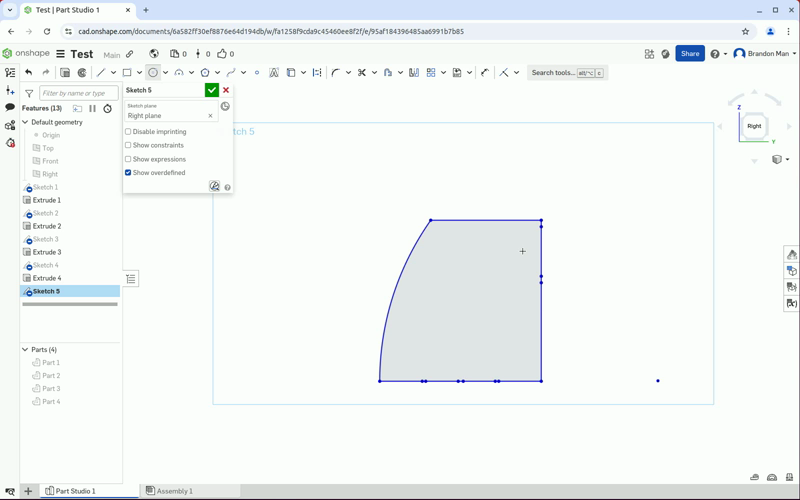
key_up(shift)
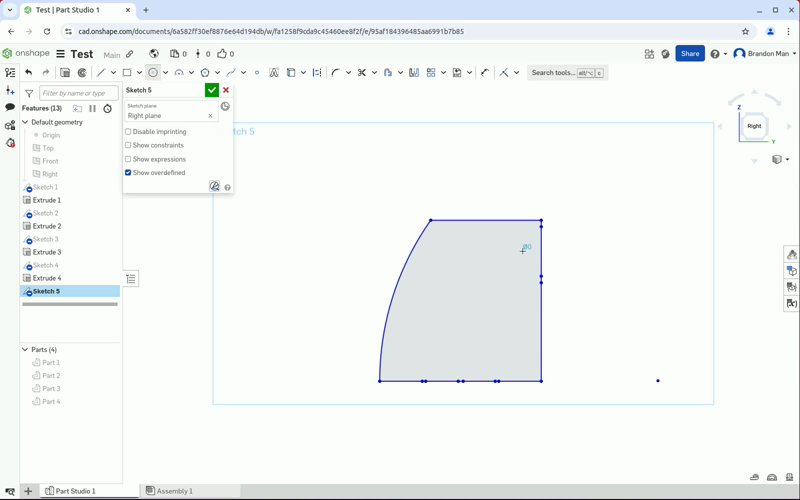
mouse_move(532, 250)
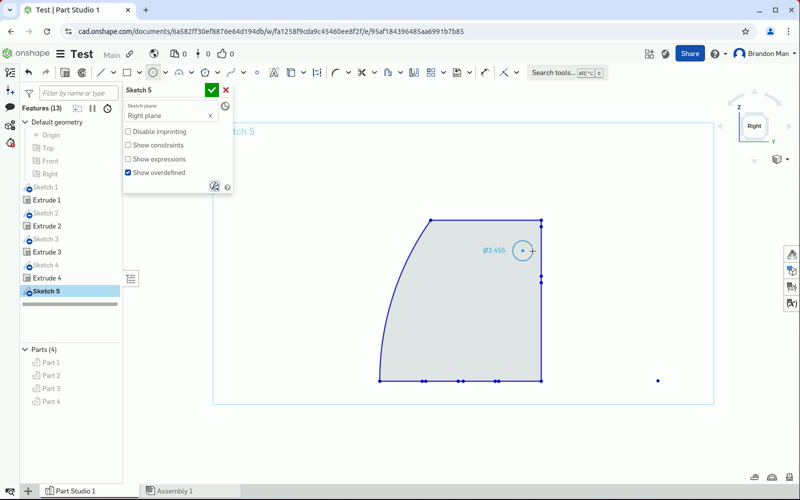
click(532, 250)
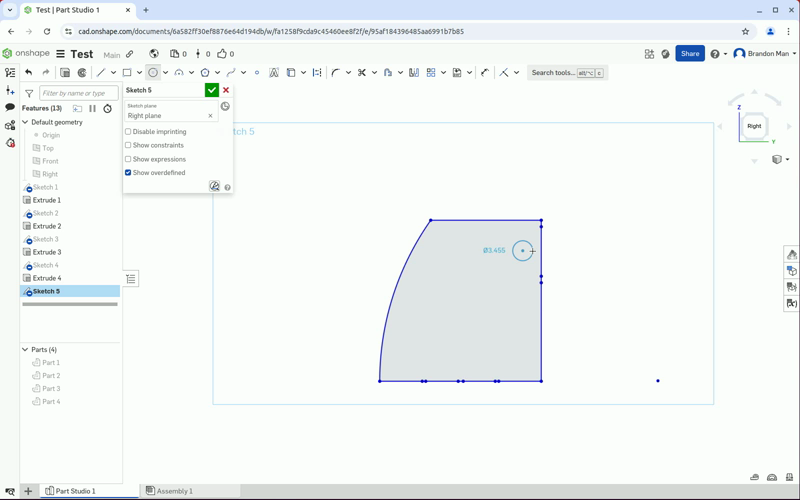
key(esc)
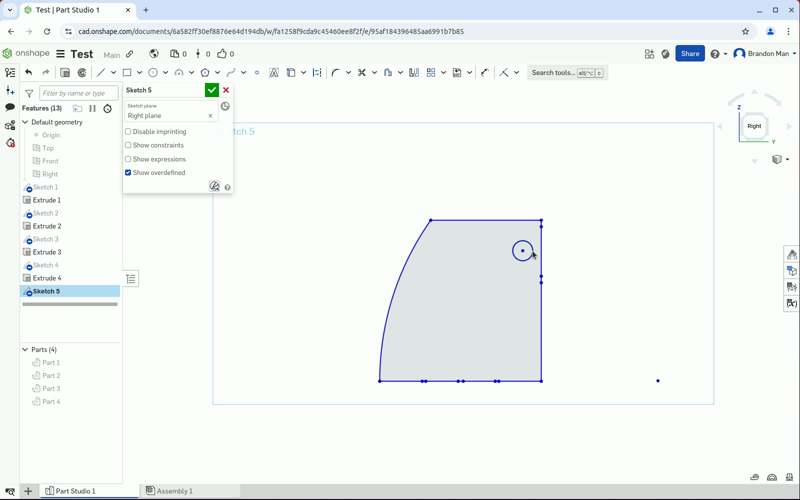
mouse_move(495, 237)
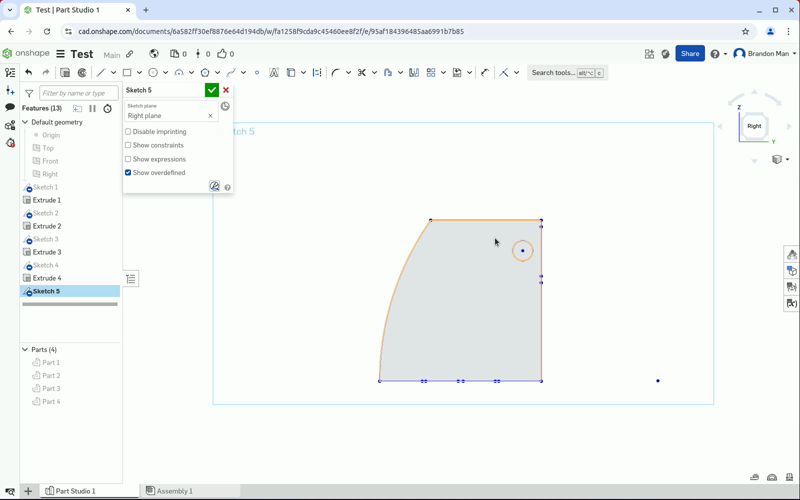
click(495, 237)
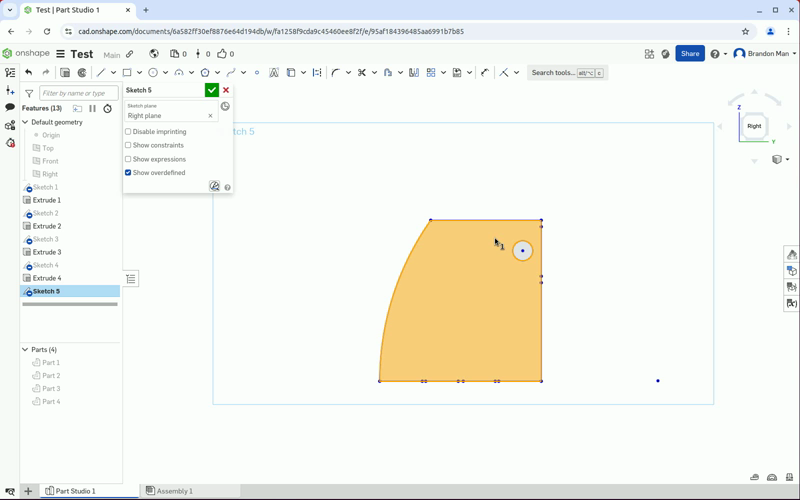
mouse_move(73, 352)
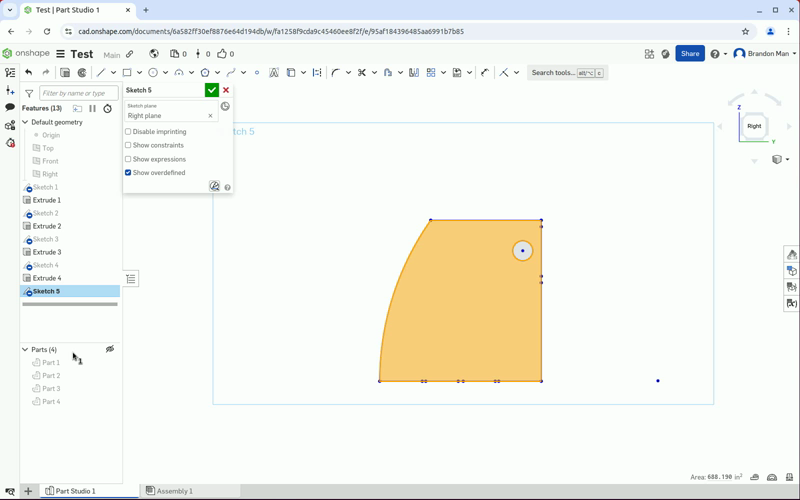
key(shift+y)
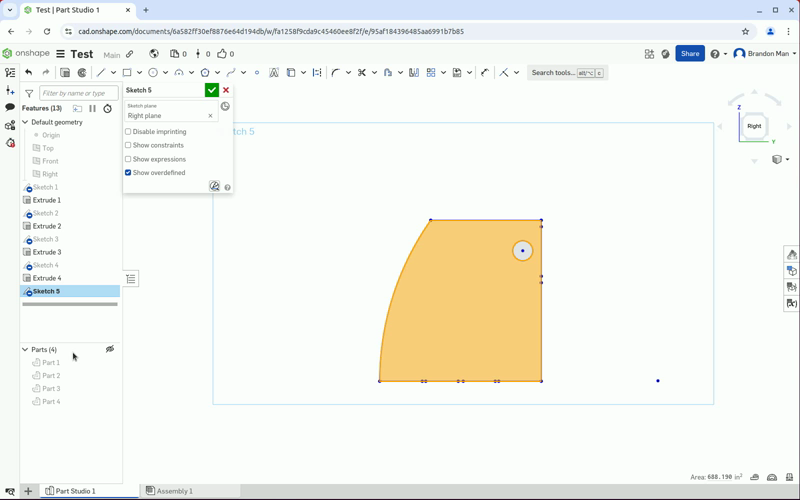
key(shift+e)
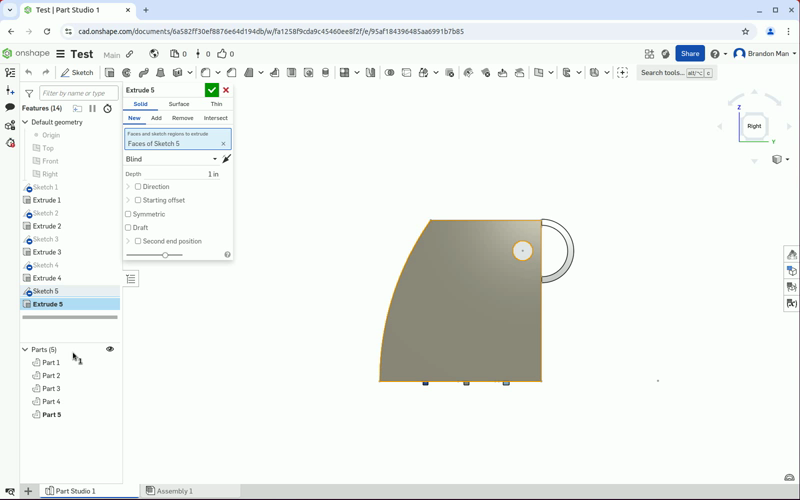
mouse_move(143, 106)
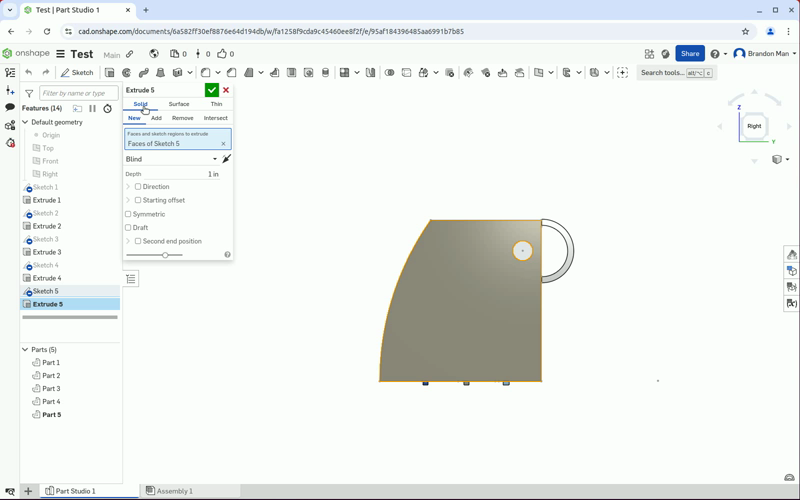
click(143, 106)
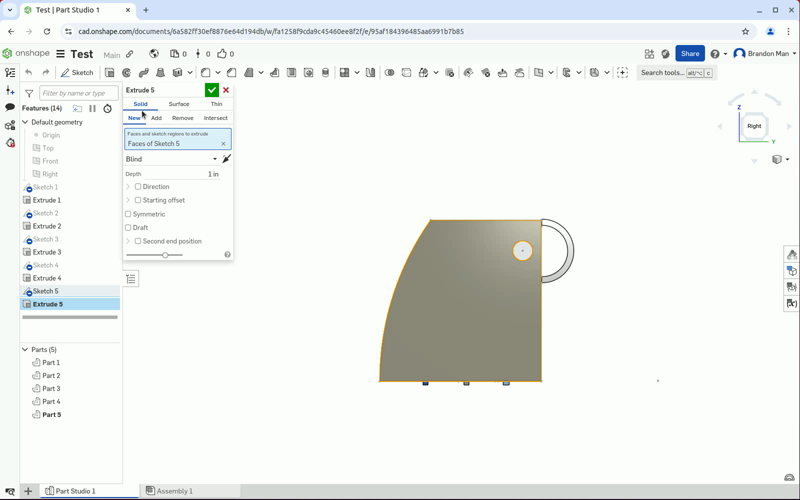
mouse_move(137, 120)
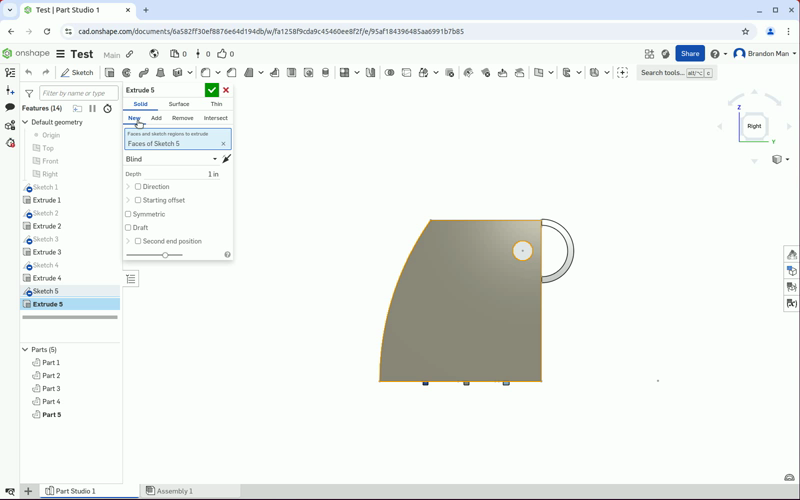
click(137, 120)
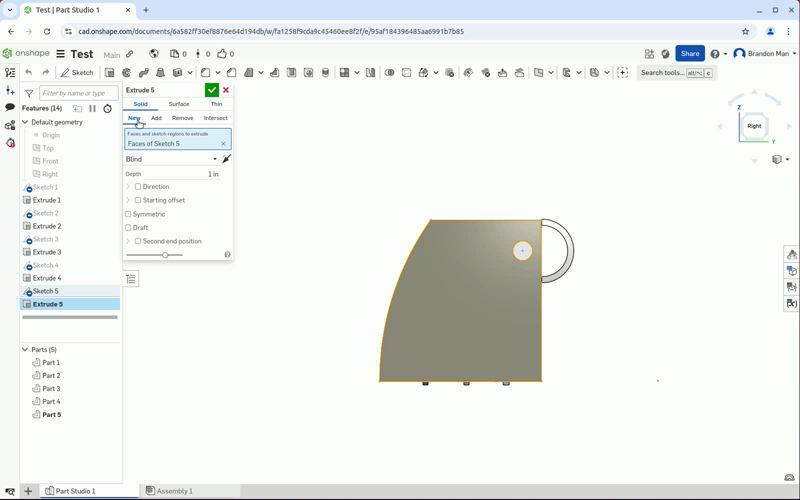
key(tab, 4)
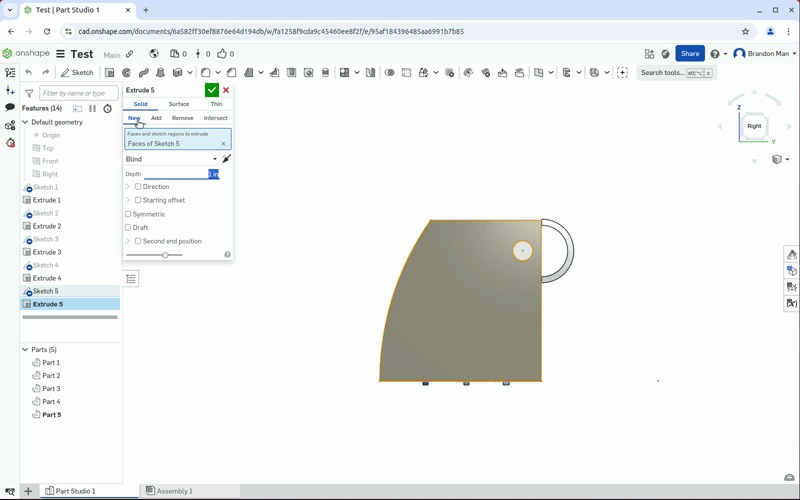
text(0.481)
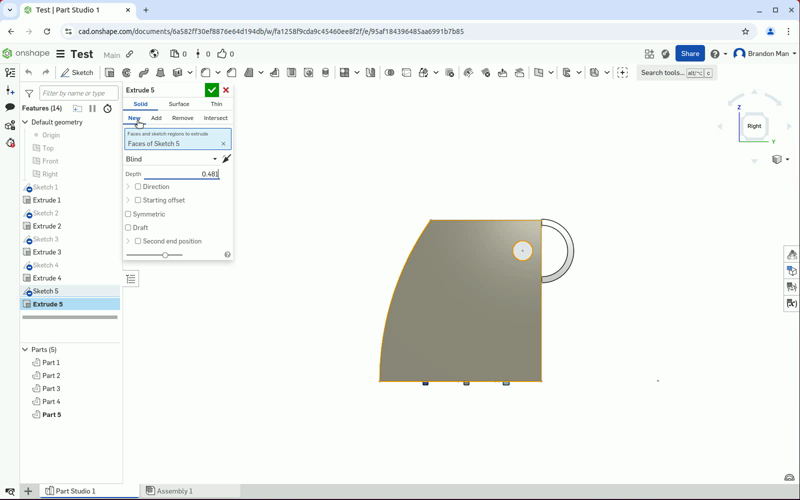
key(enter)
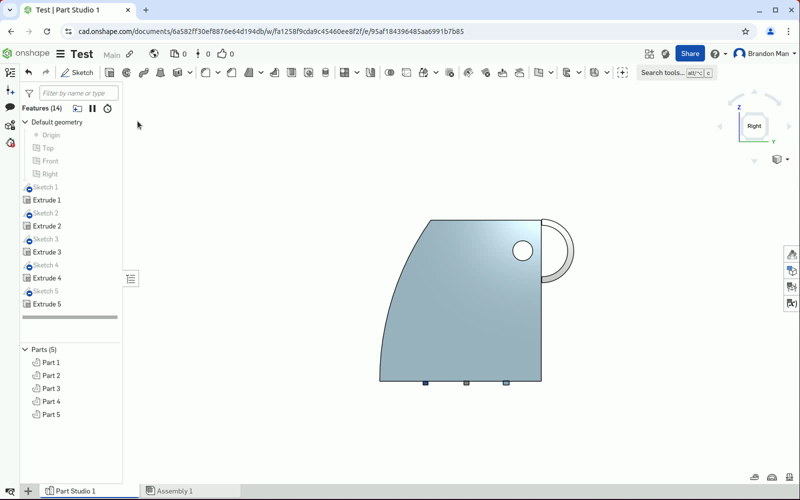
key(shift+h)
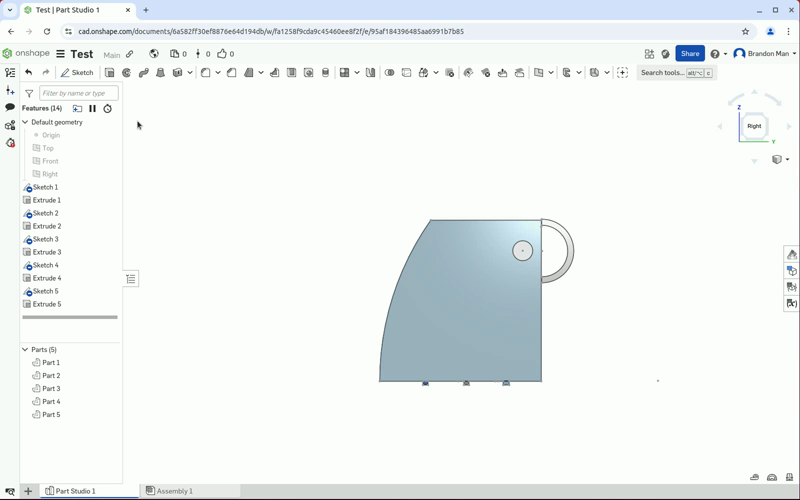
key(shift+h)
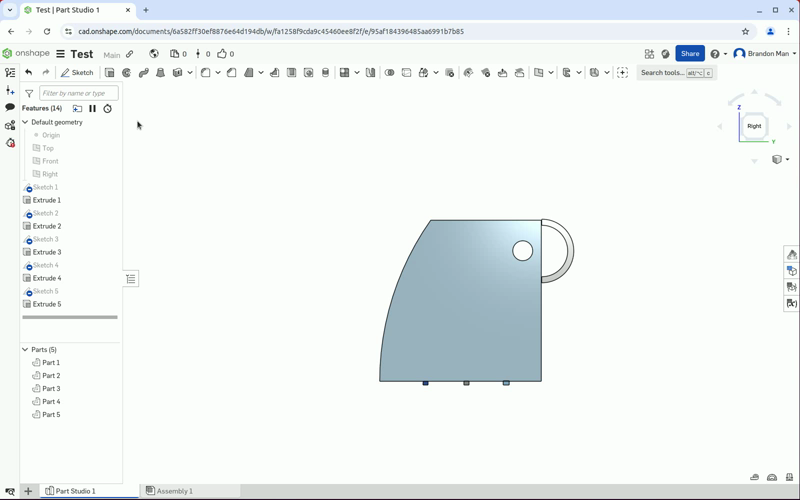
mouse_move(73, 189)
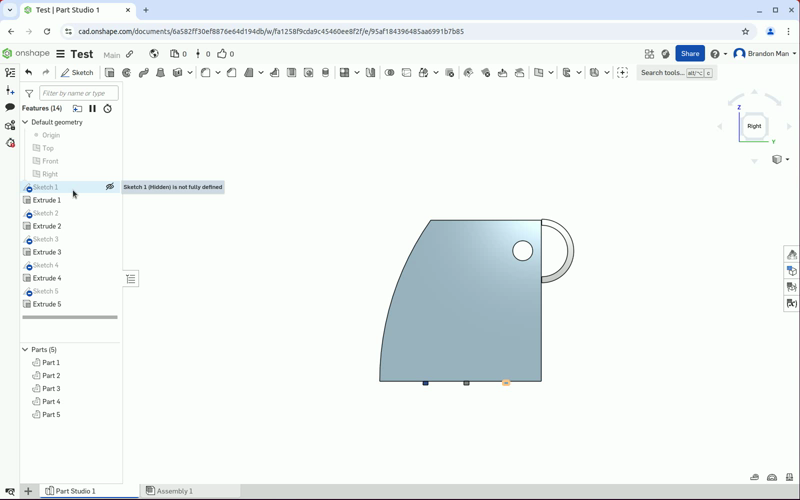
click(73, 189)
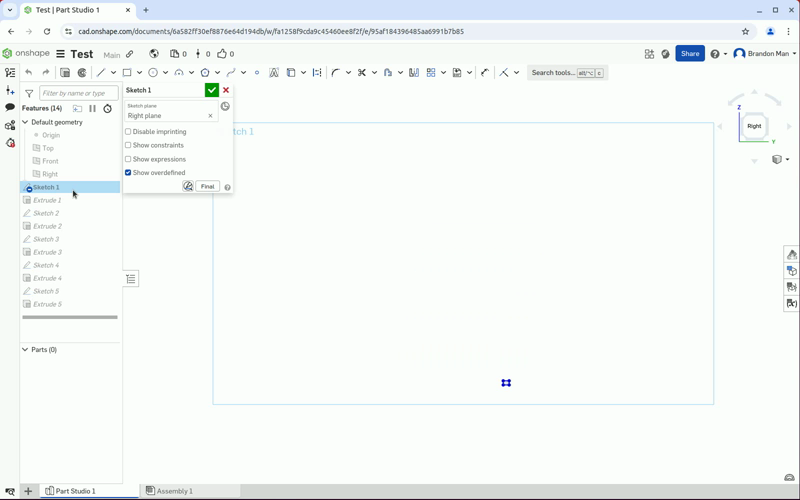
mouse_move(229, 92)
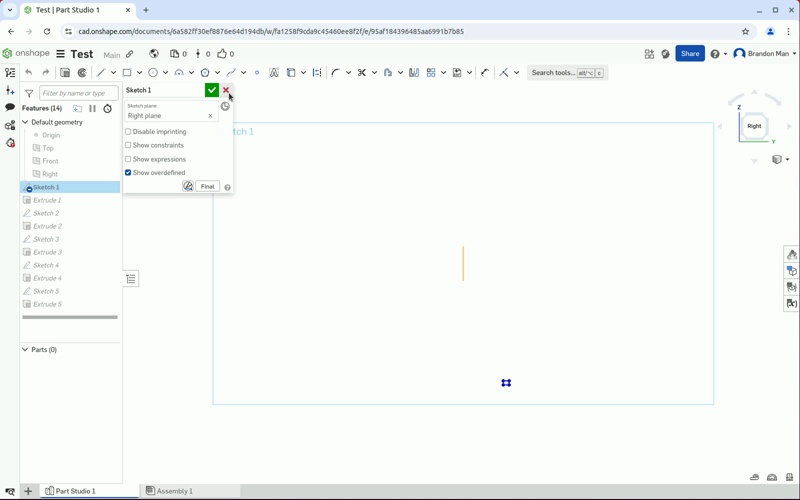
click(229, 92)
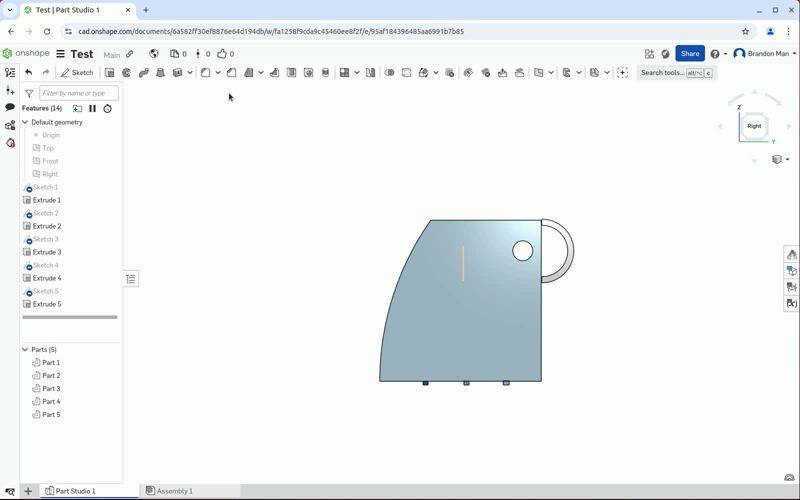
mouse_move(541, 75)
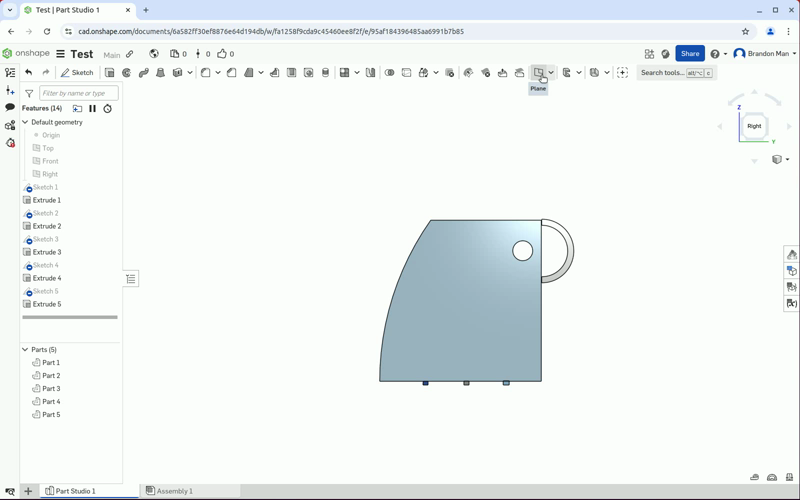
click(541, 75)
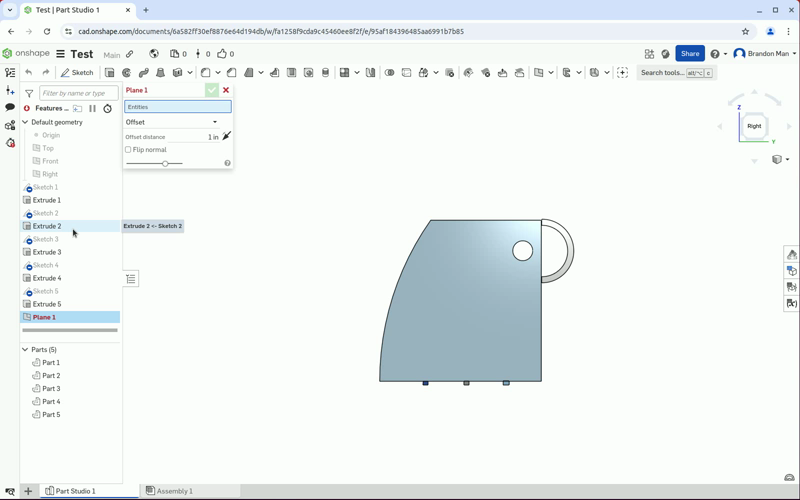
scroll(3)
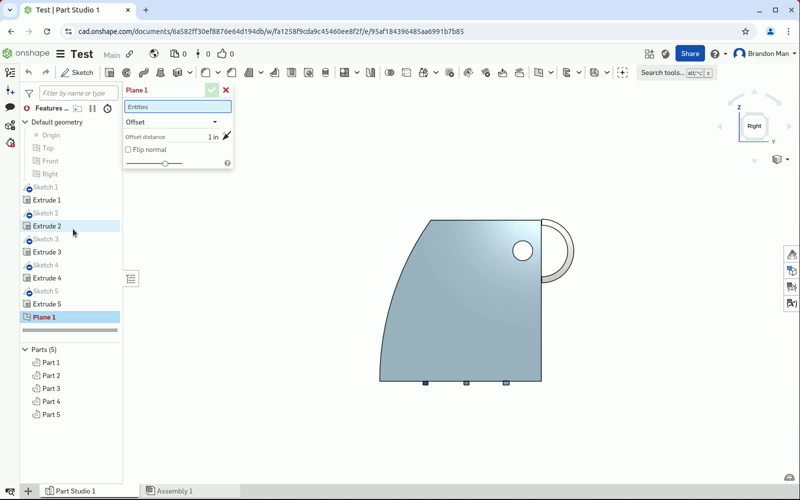
mouse_move(73, 176)
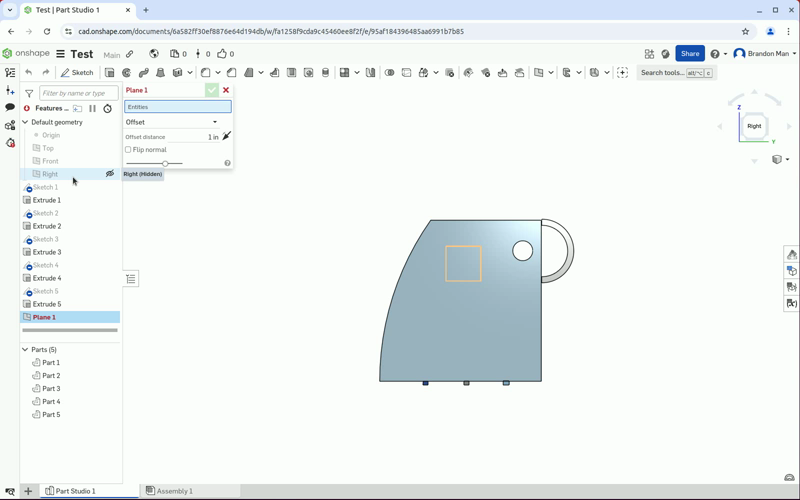
click(73, 176)
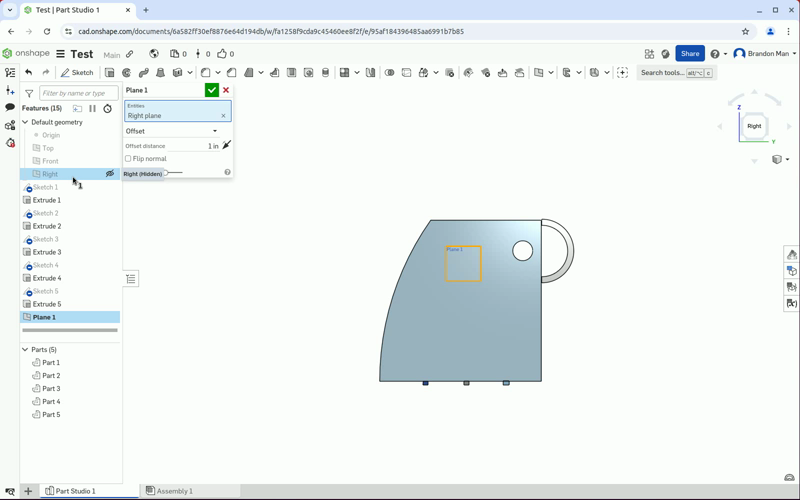
key(tab, 2)
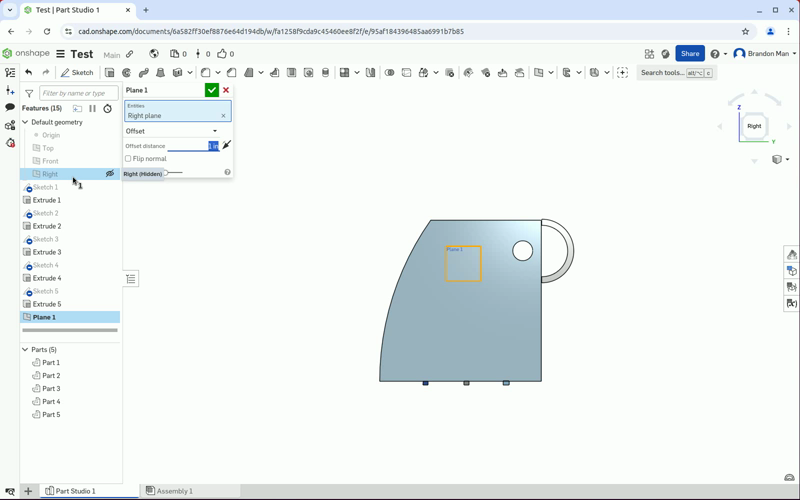
text(0.493)
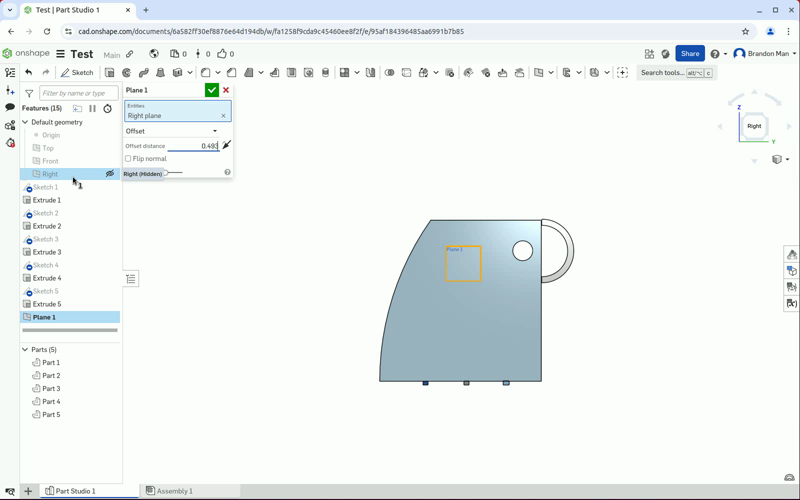
key(enter, 2)
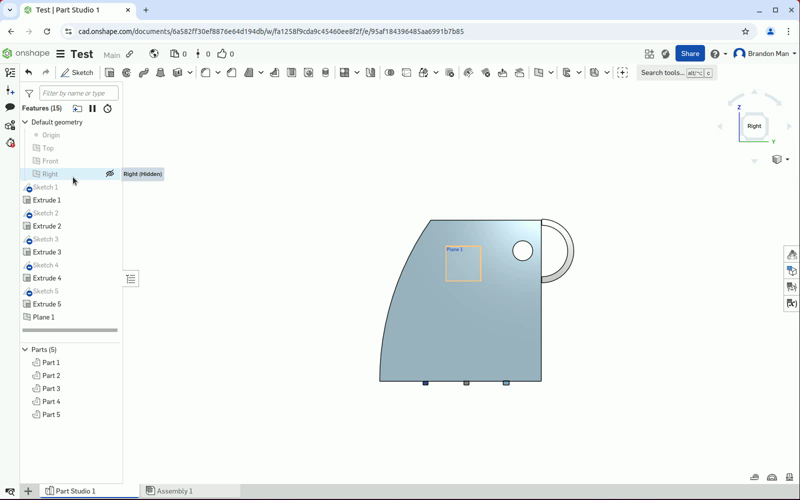
key(shift+s)
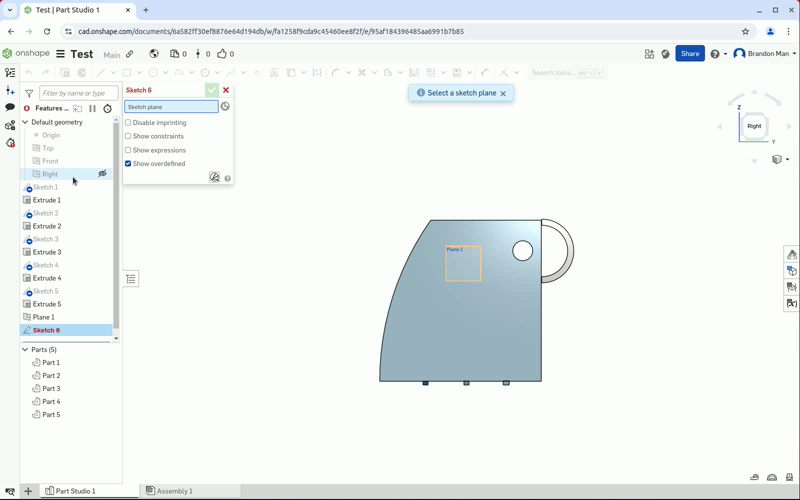
mouse_move(69, 319)
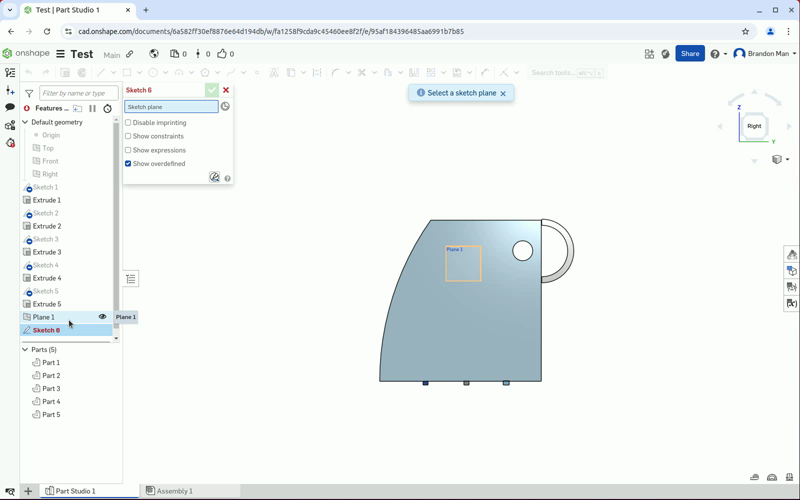
click(69, 319)
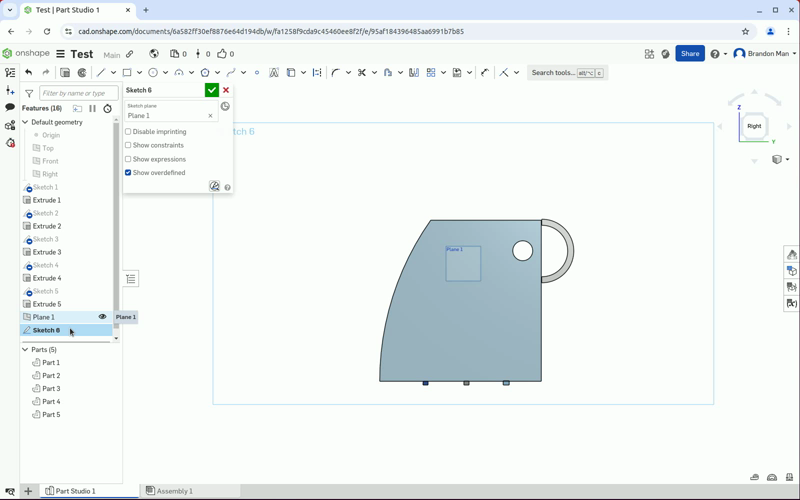
mouse_move(73, 352)
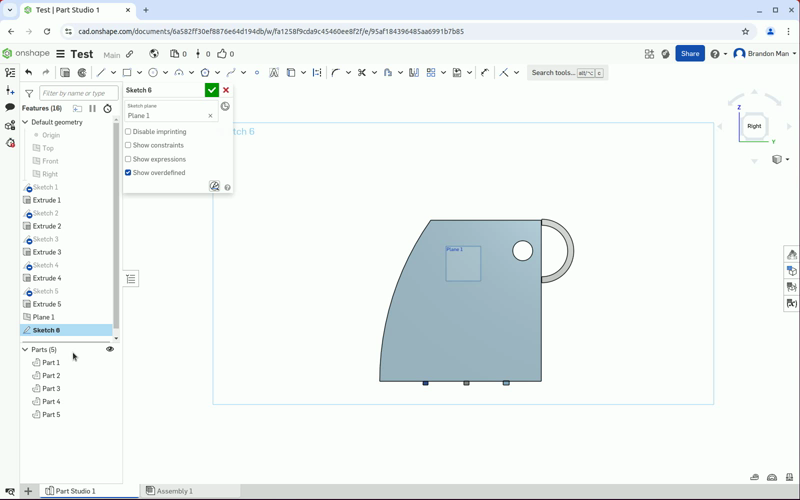
key(y)
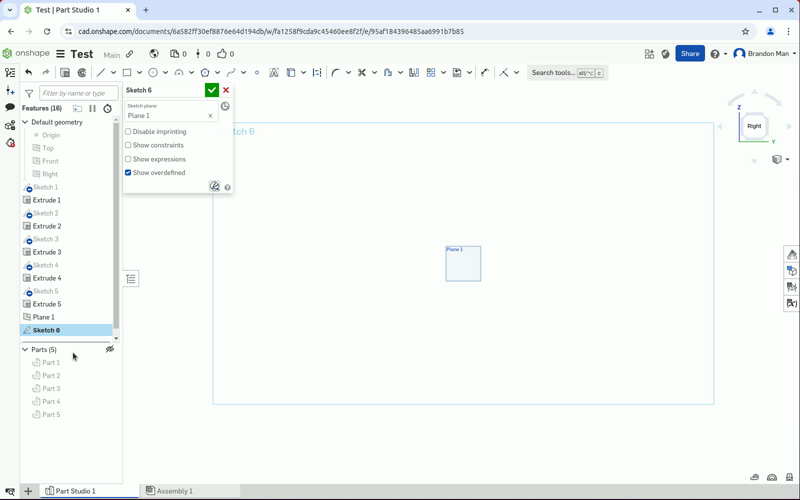
key(l)
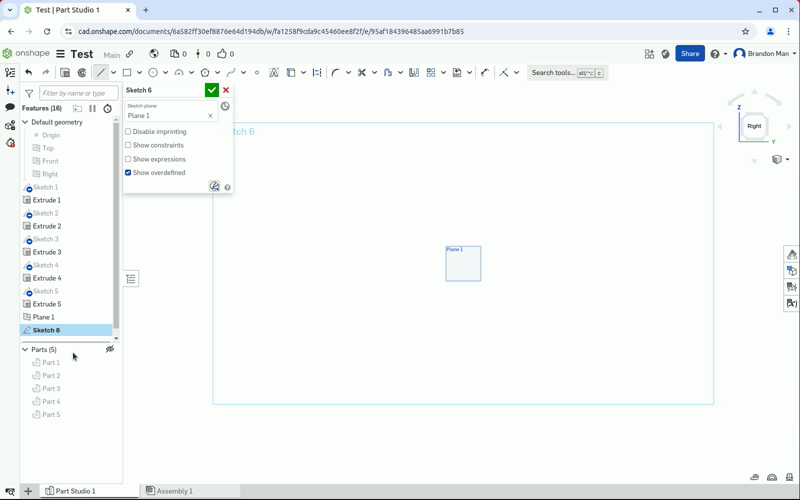
key_down(shift)
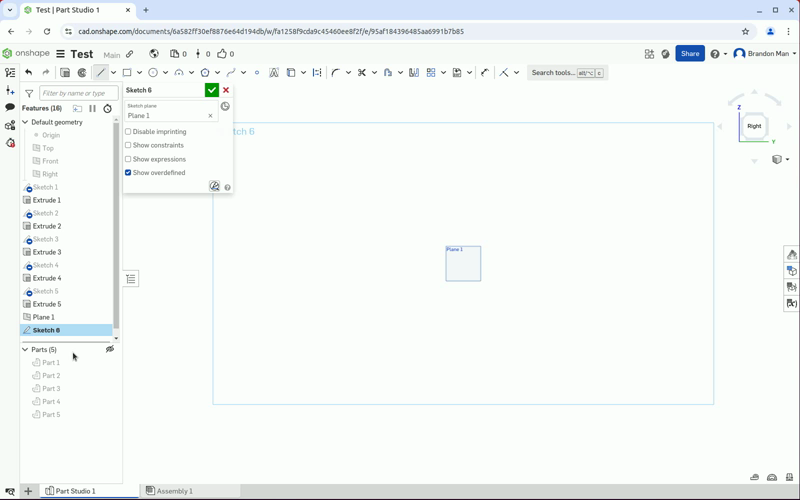
mouse_move(458, 304)
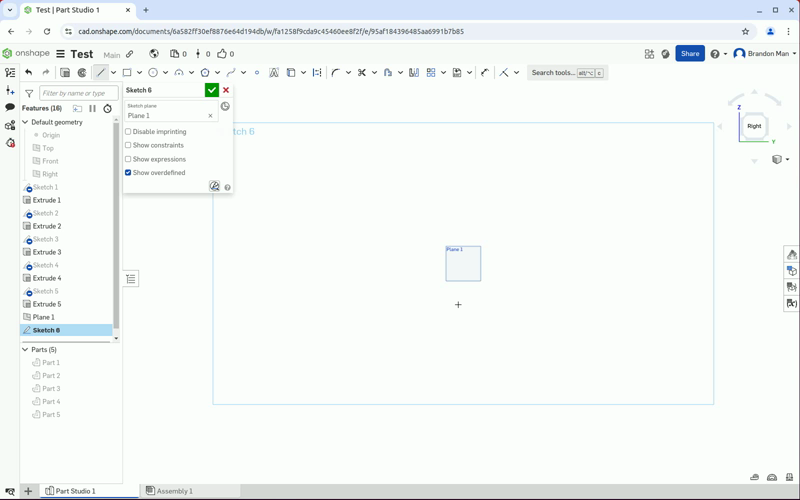
click(458, 304)
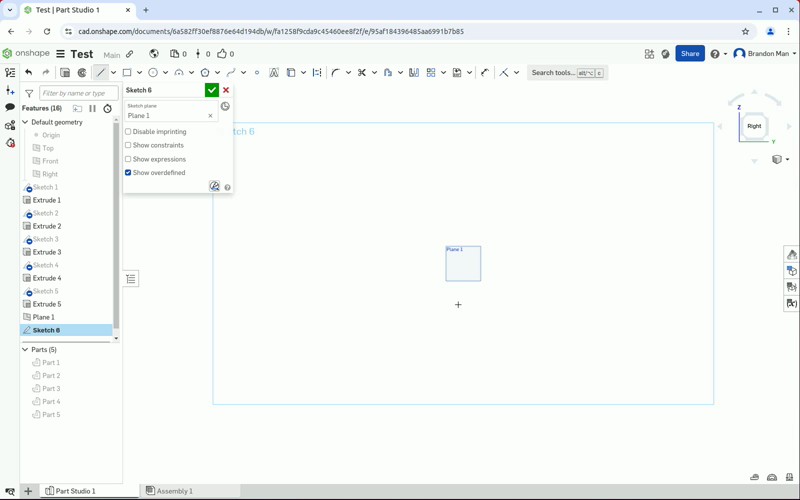
key_up(shift)
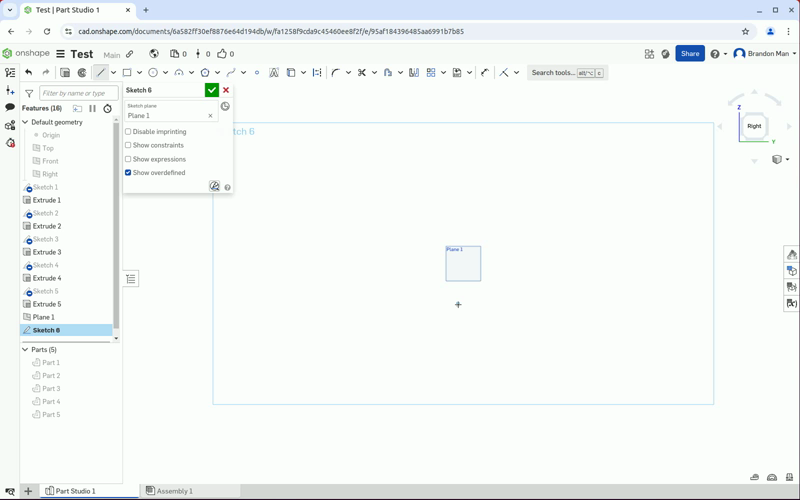
key_down(shift)
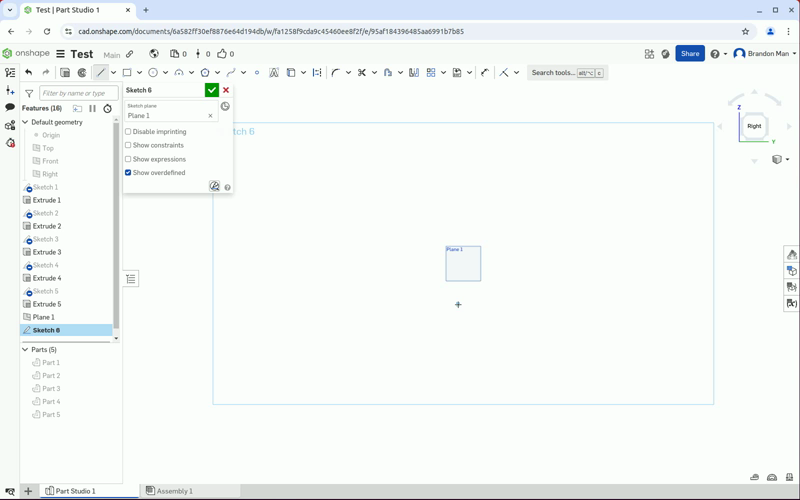
mouse_move(488, 304)
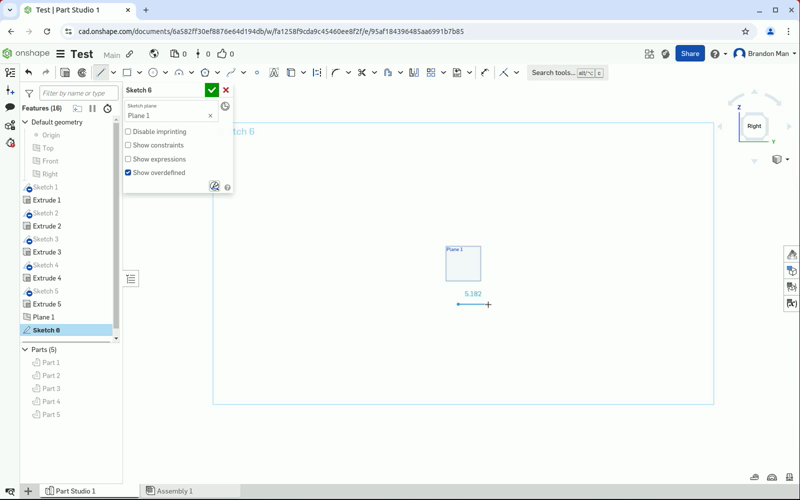
mouse_move(462, 304)
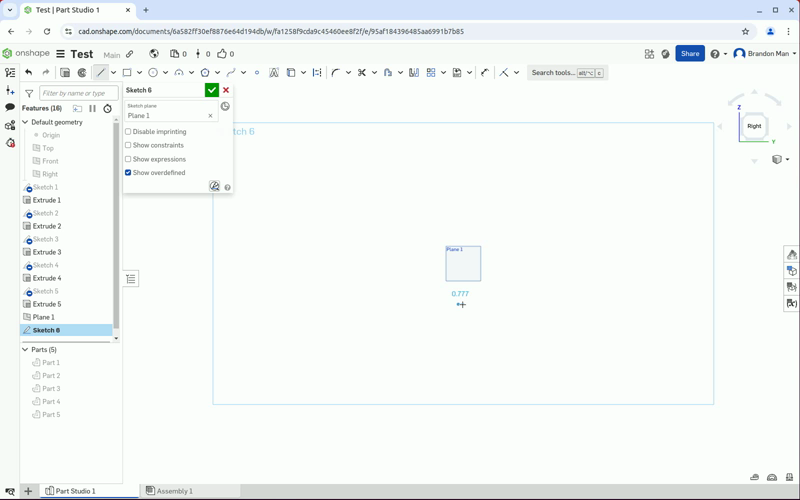
scroll(6)
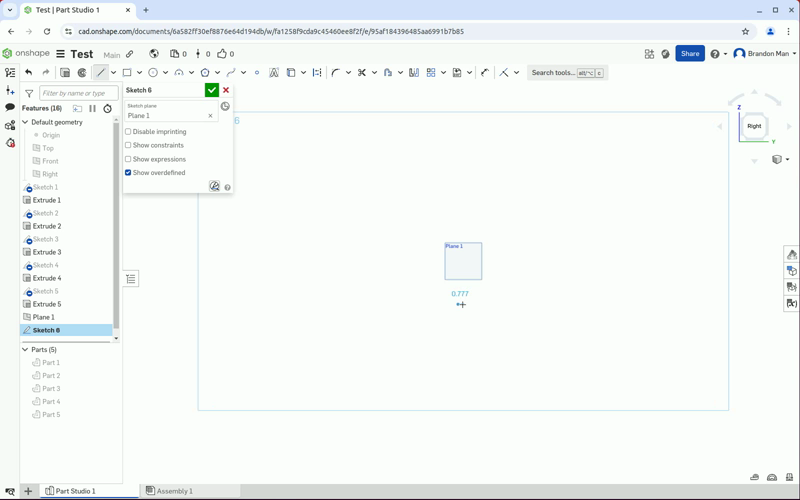
scroll(6)
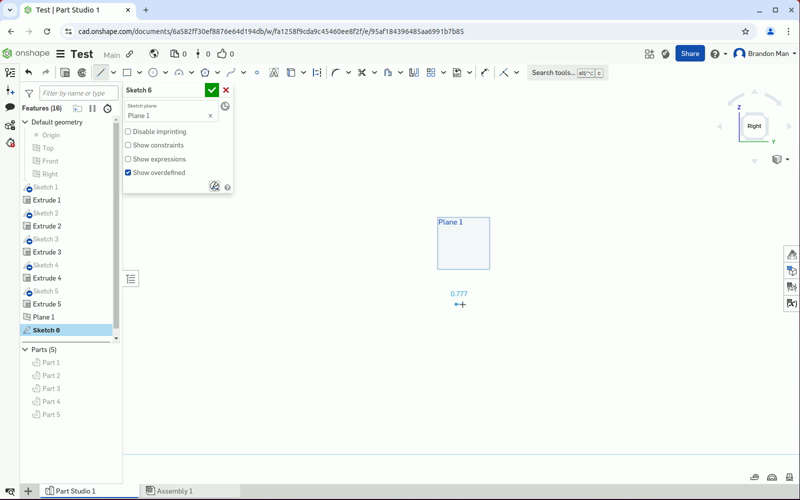
scroll(6)
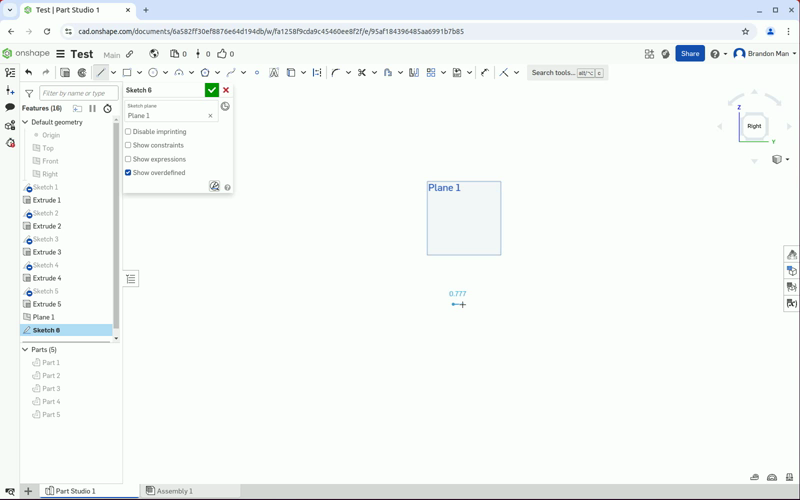
scroll(6)
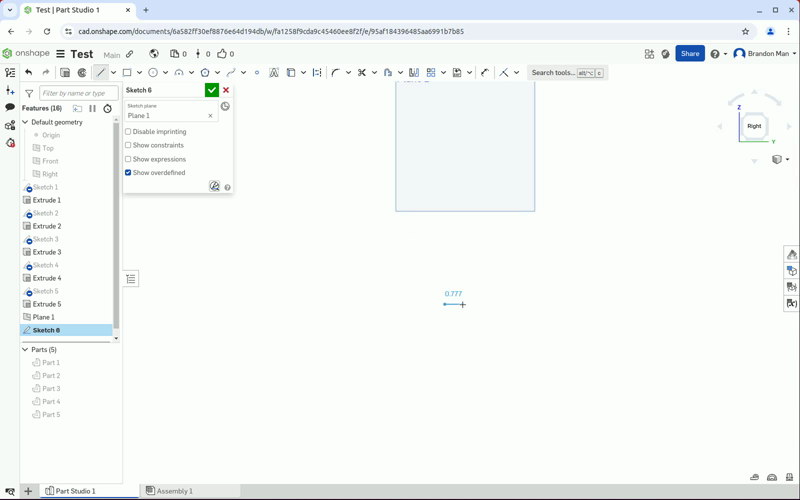
scroll(6)
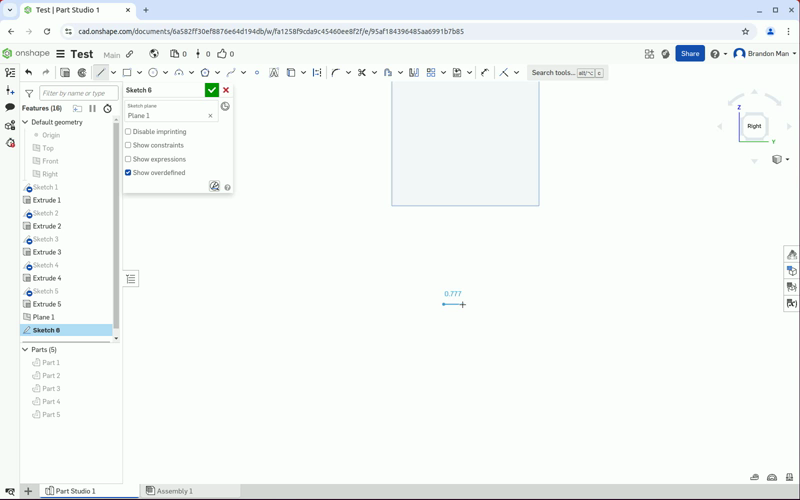
scroll(6)
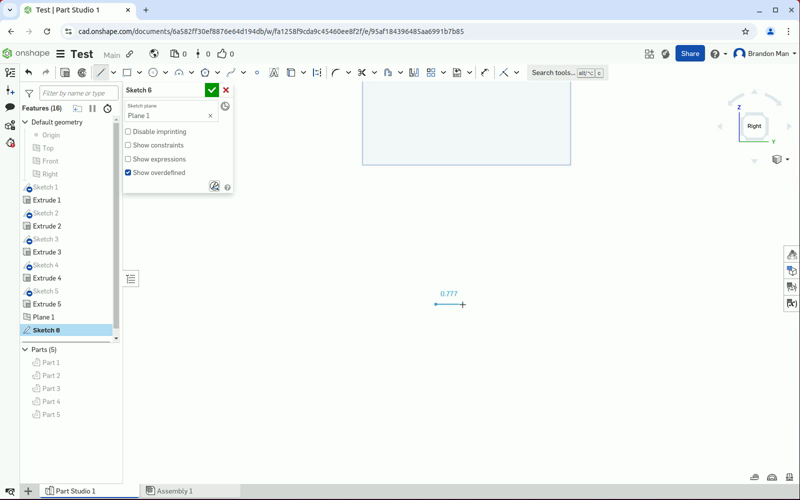
scroll(6)
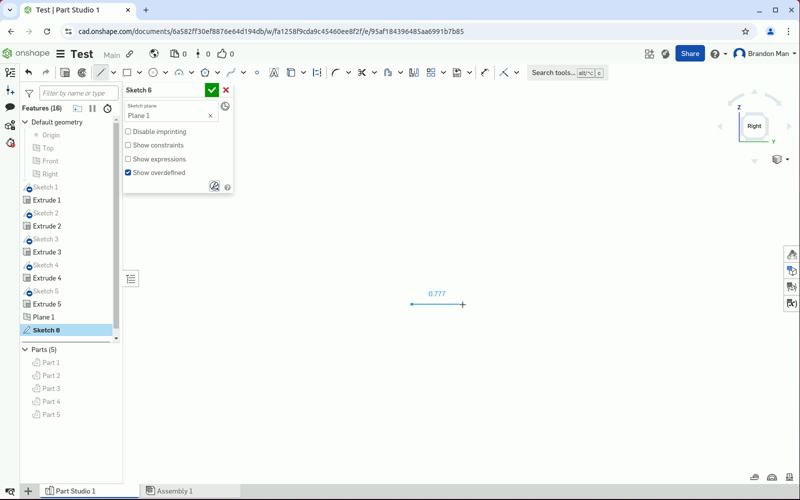
click(462, 304)
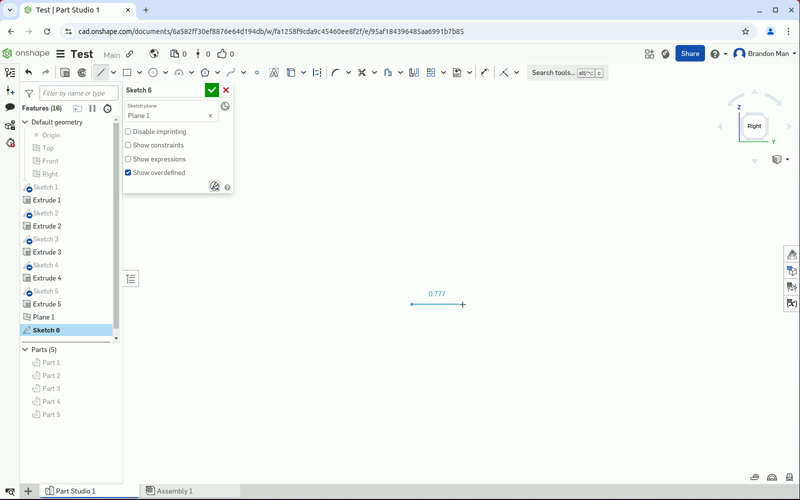
scroll(-6)
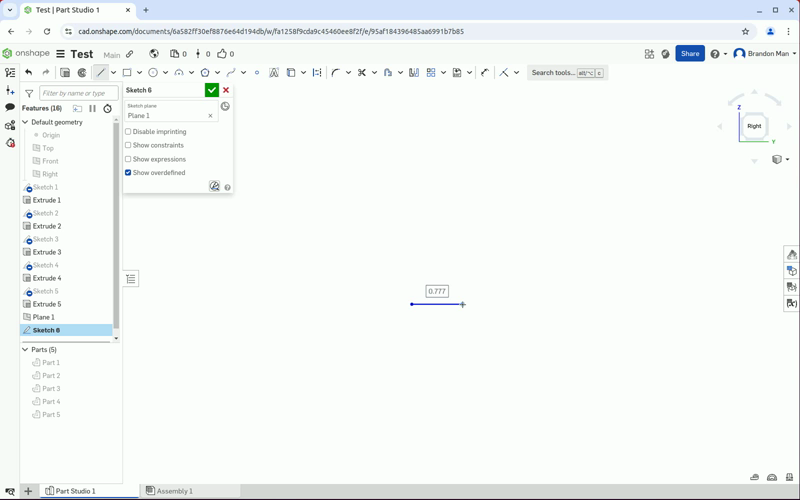
scroll(-6)
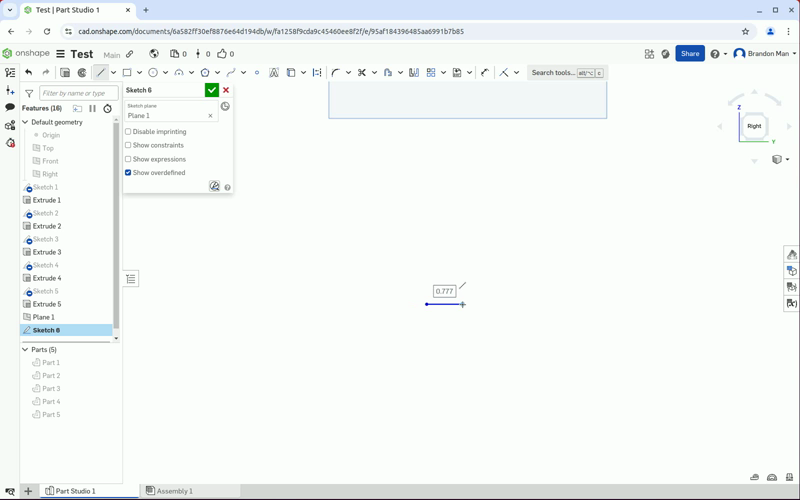
scroll(-6)
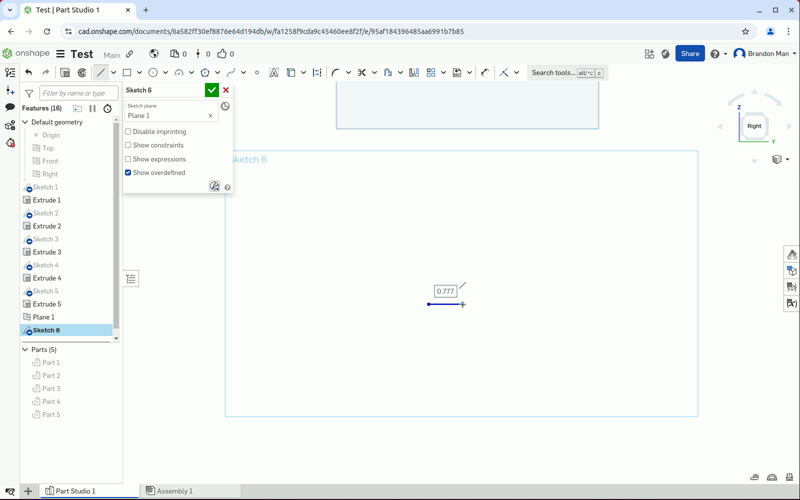
scroll(-6)
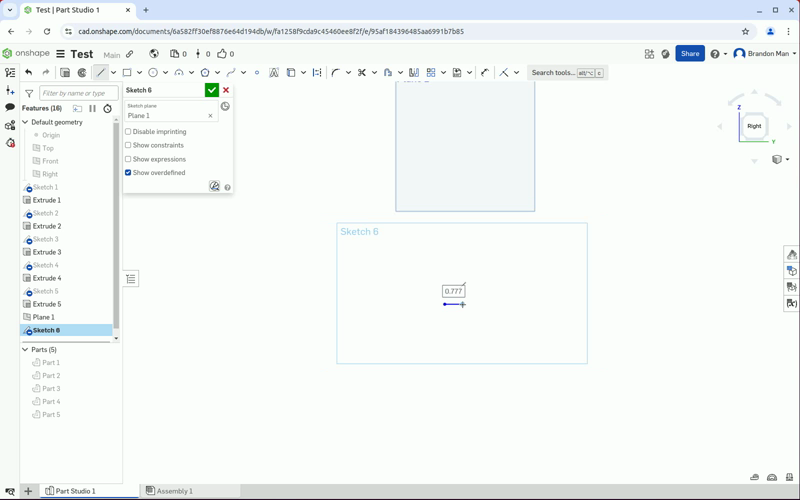
scroll(-6)
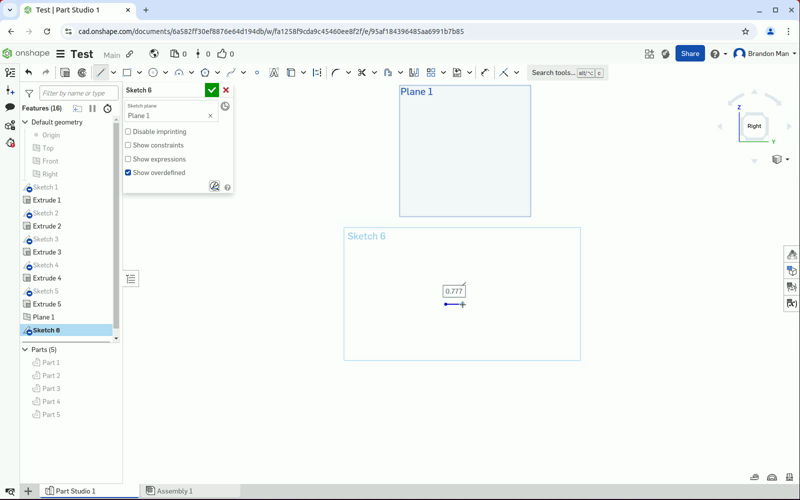
scroll(-6)
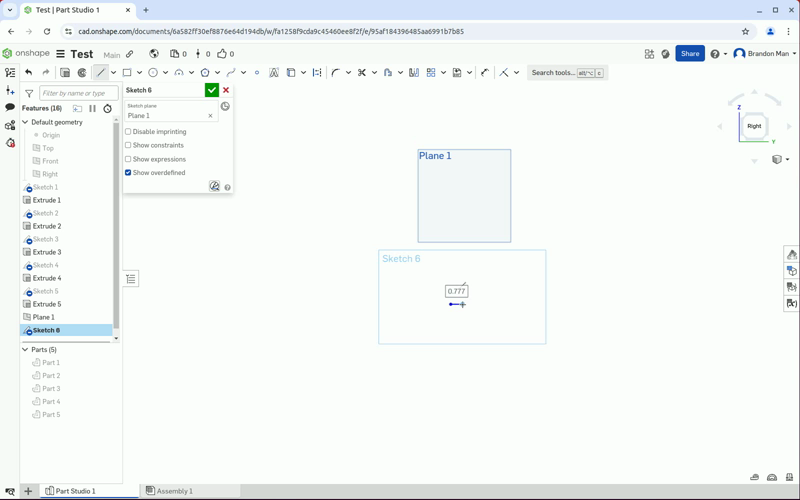
scroll(-6)
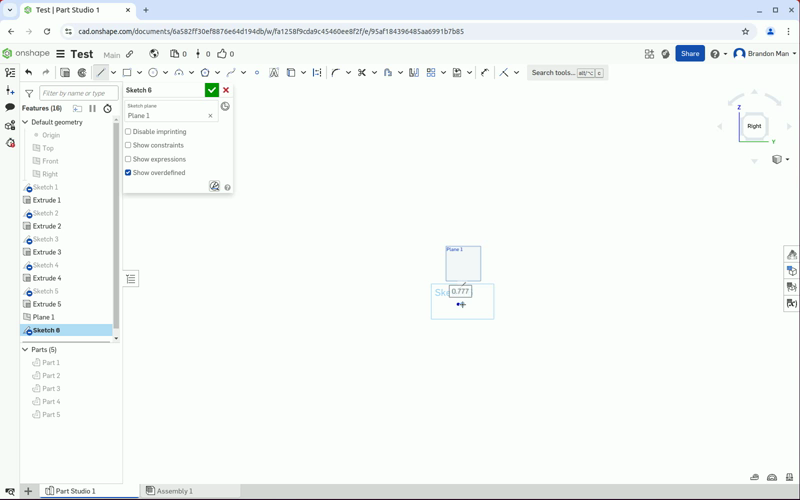
key_up(shift)
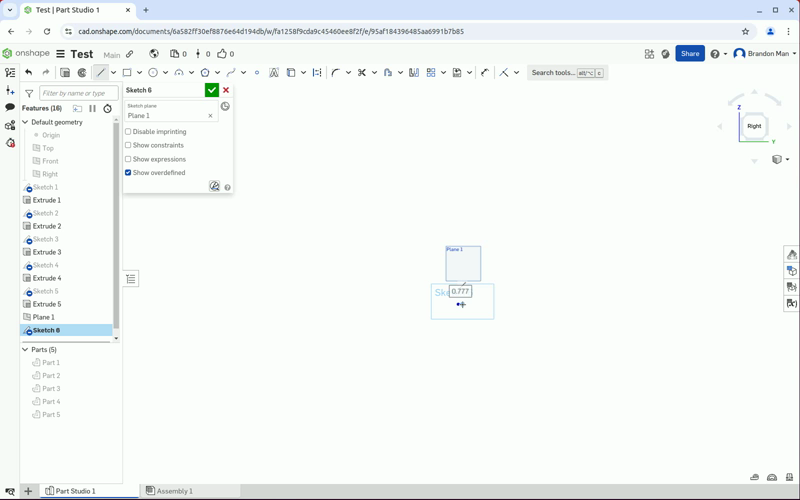
key_down(shift)
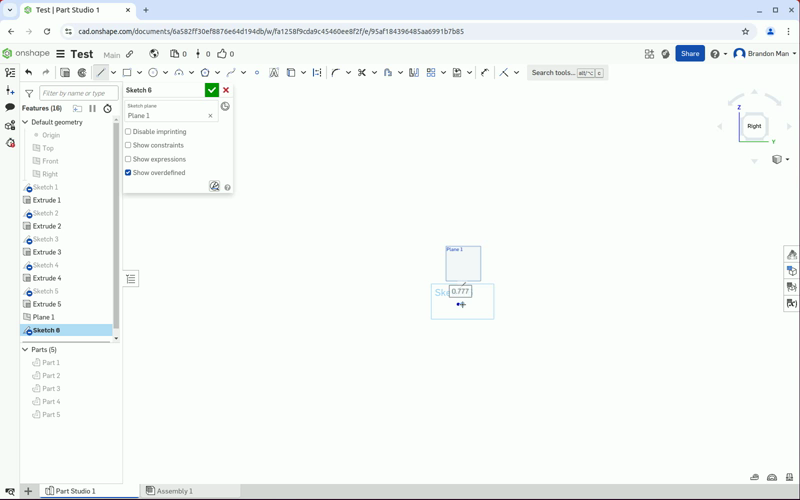
mouse_move(492, 304)
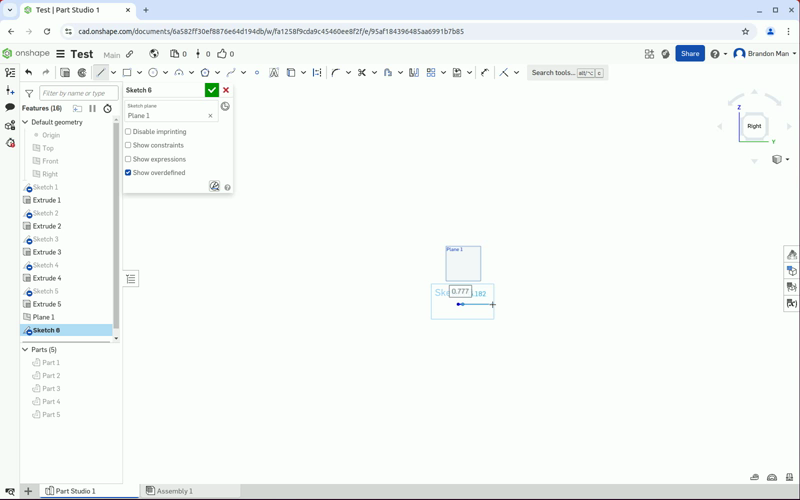
mouse_move(462, 300)
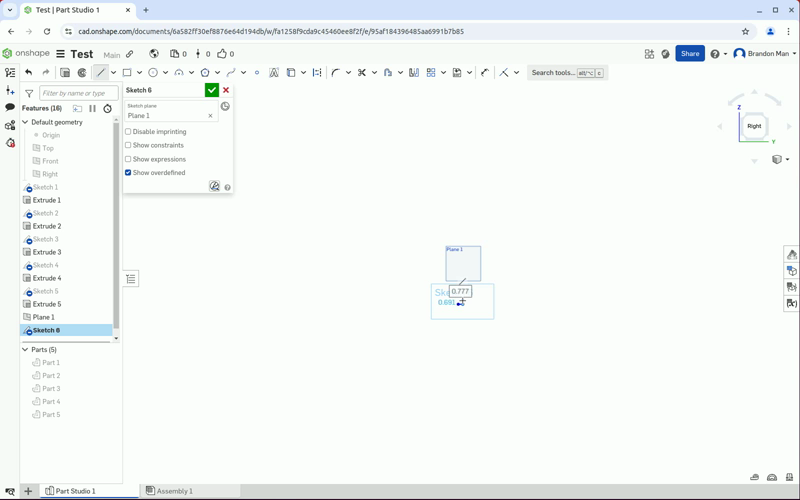
scroll(6)
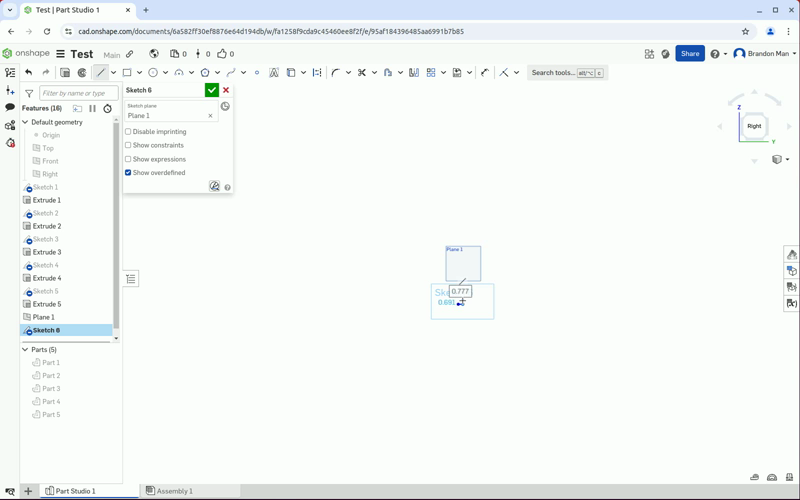
scroll(6)
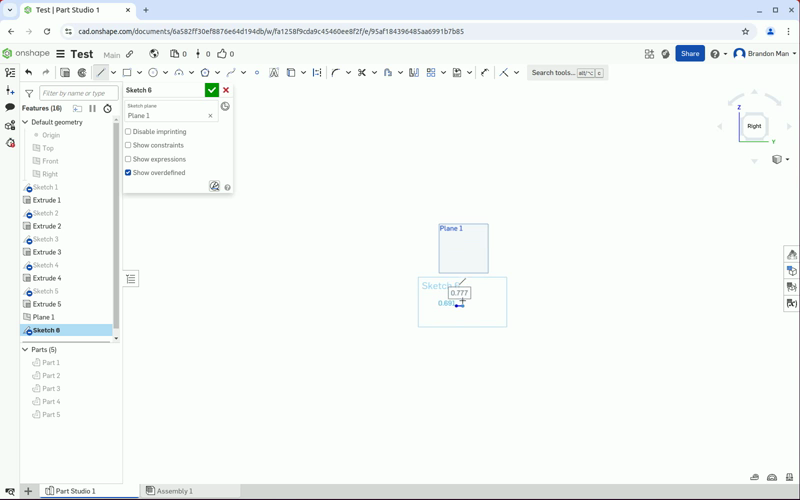
scroll(6)
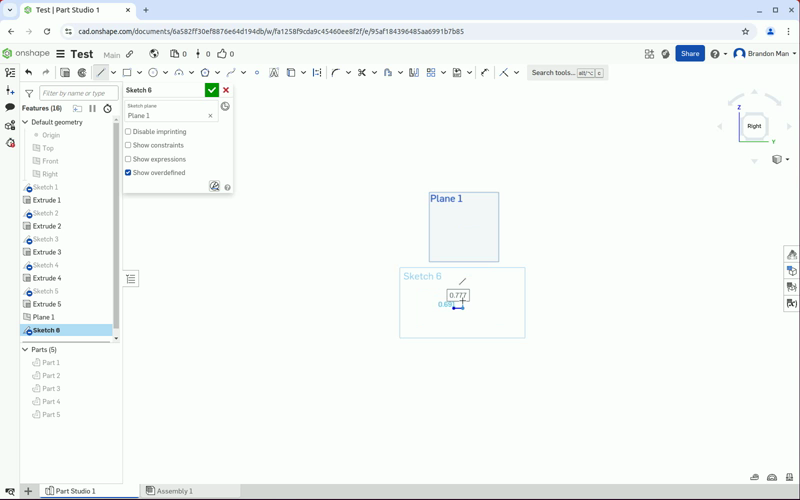
scroll(6)
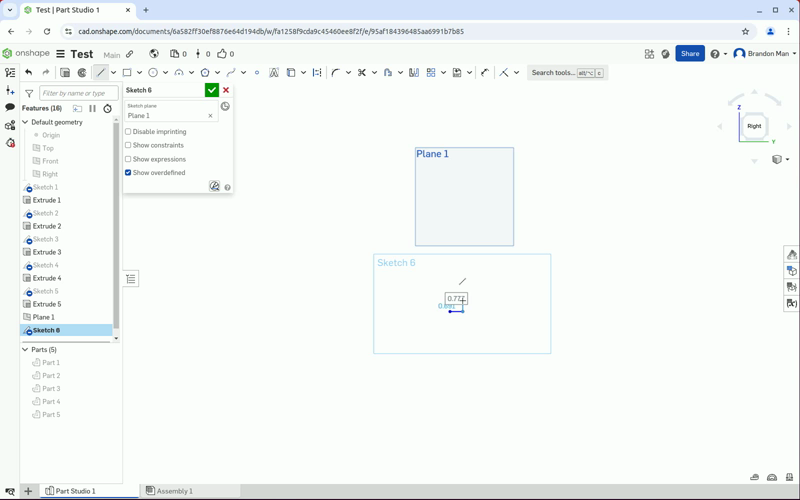
scroll(6)
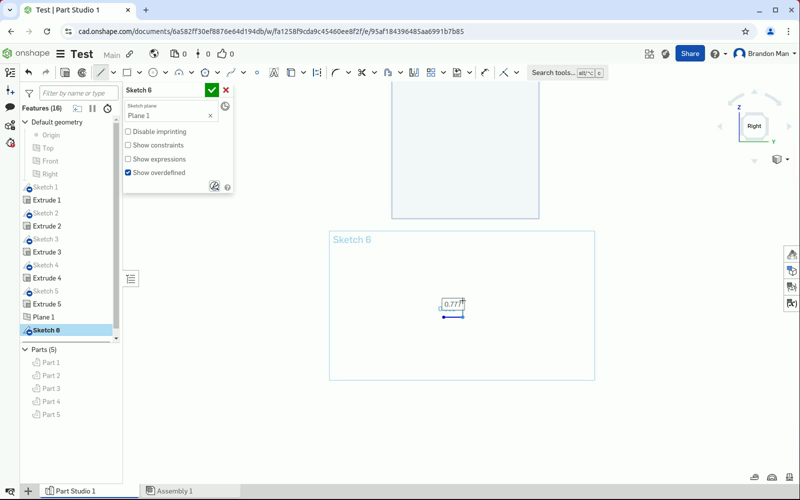
scroll(6)
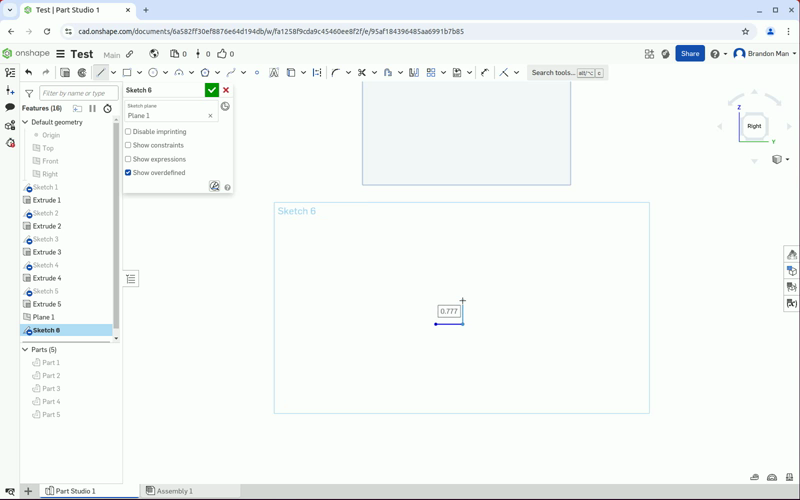
scroll(6)
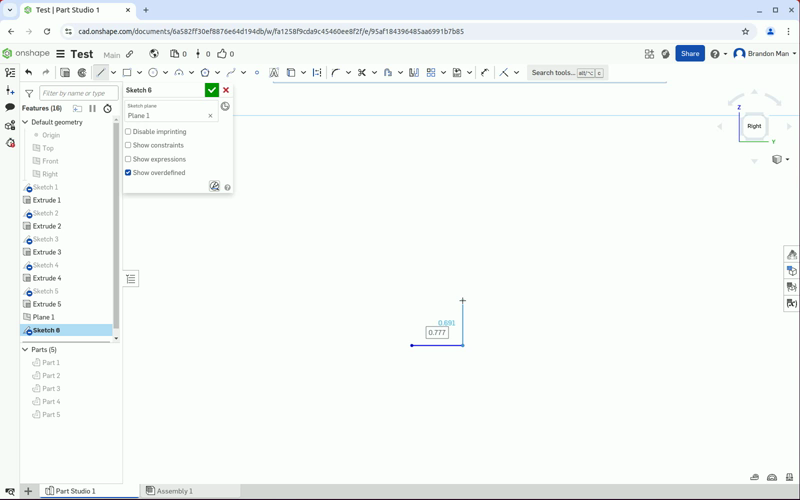
click(462, 300)
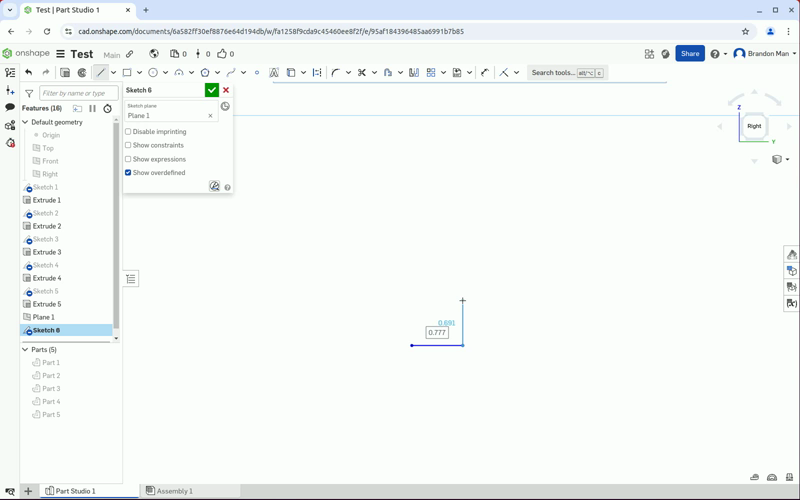
scroll(-6)
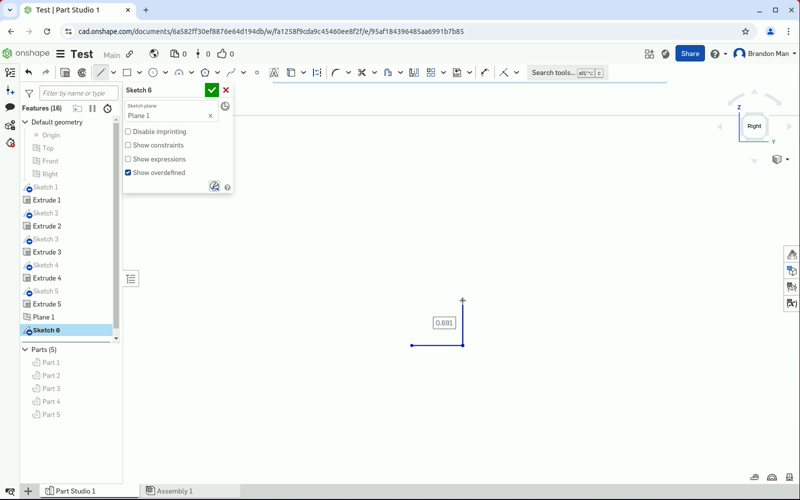
scroll(-6)
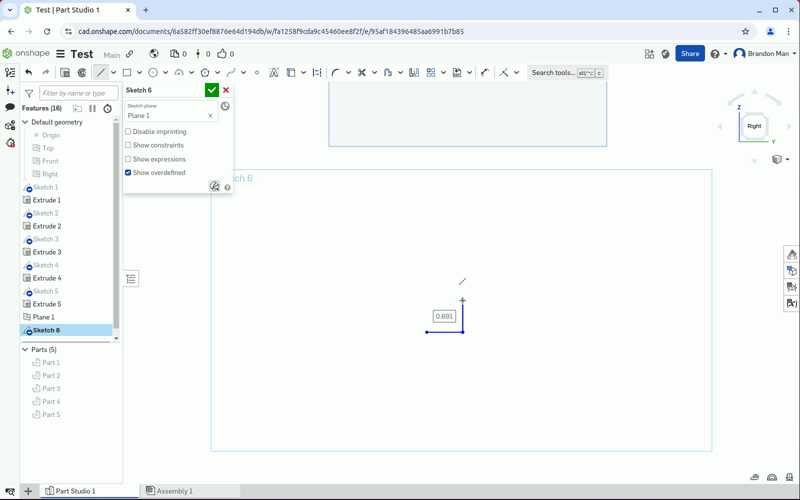
scroll(-6)
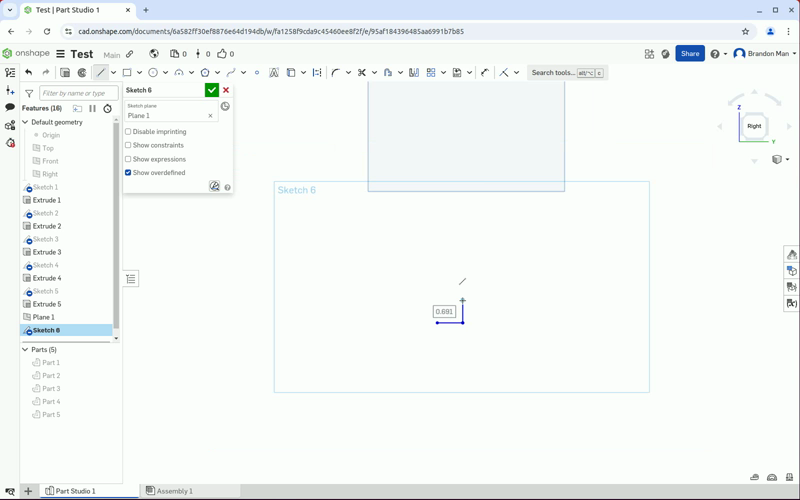
scroll(-6)
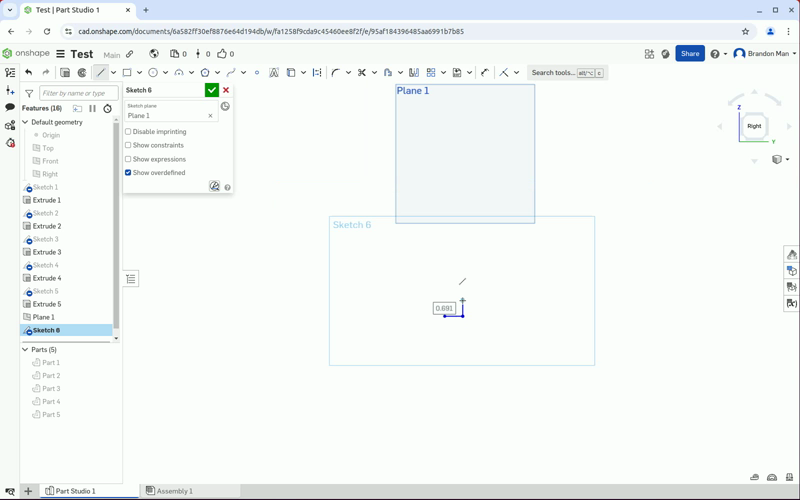
scroll(-6)
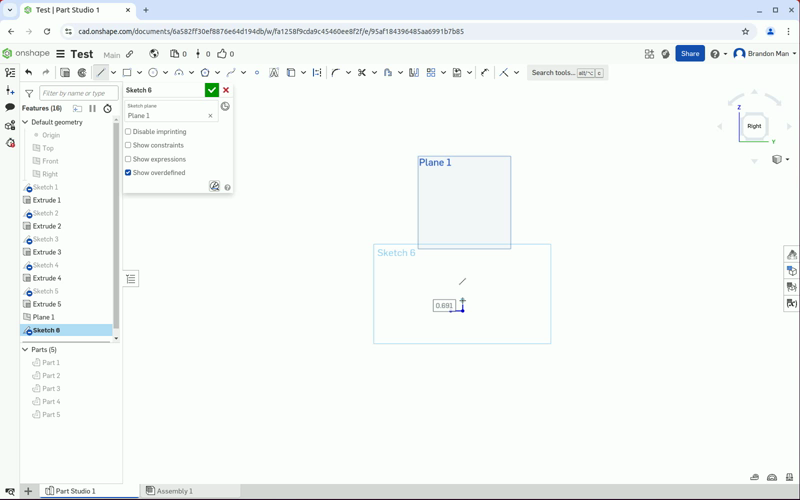
scroll(-6)
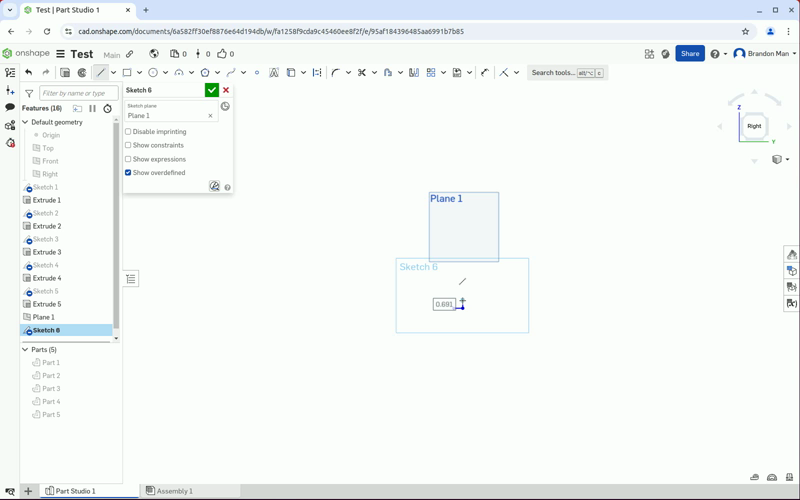
scroll(-6)
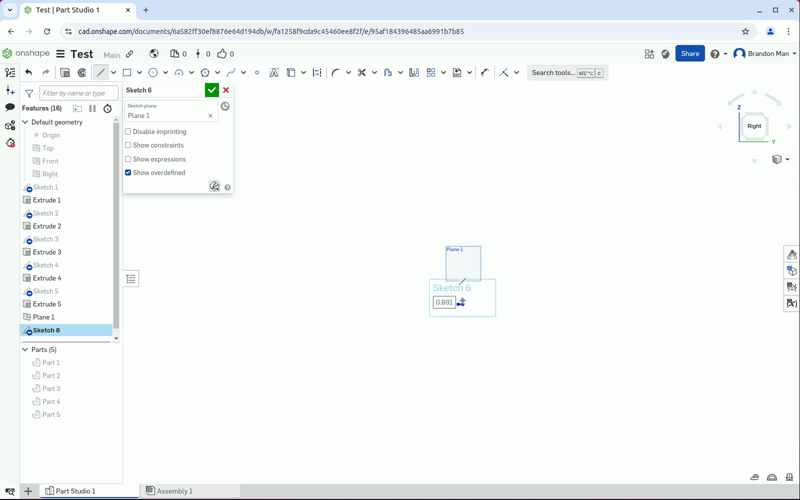
key_up(shift)
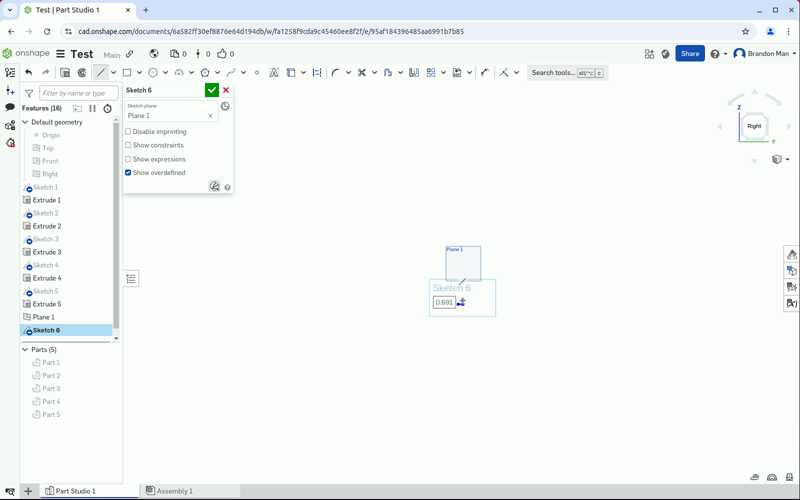
key_down(shift)
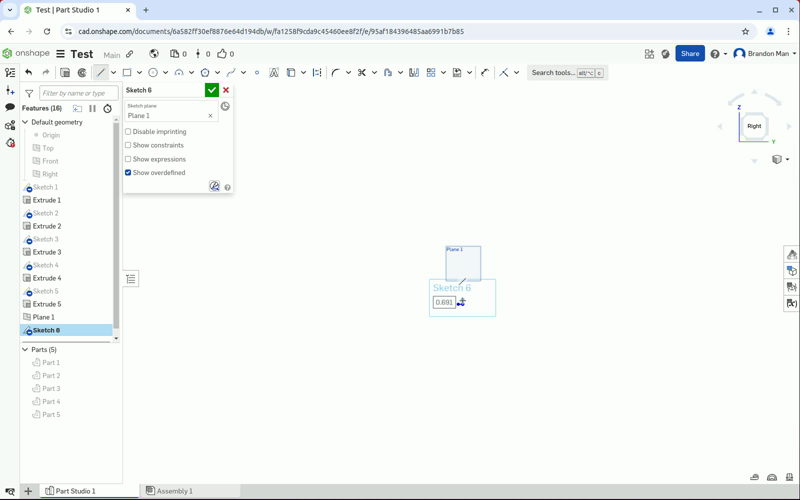
mouse_move(492, 300)
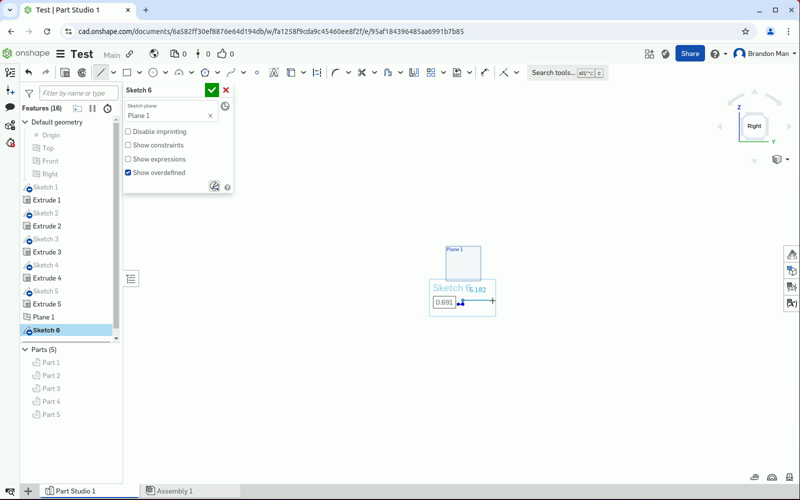
mouse_move(458, 300)
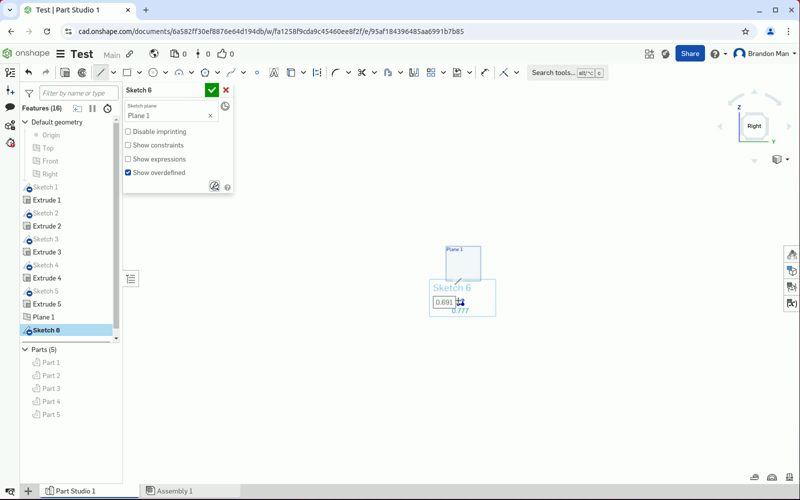
scroll(6)
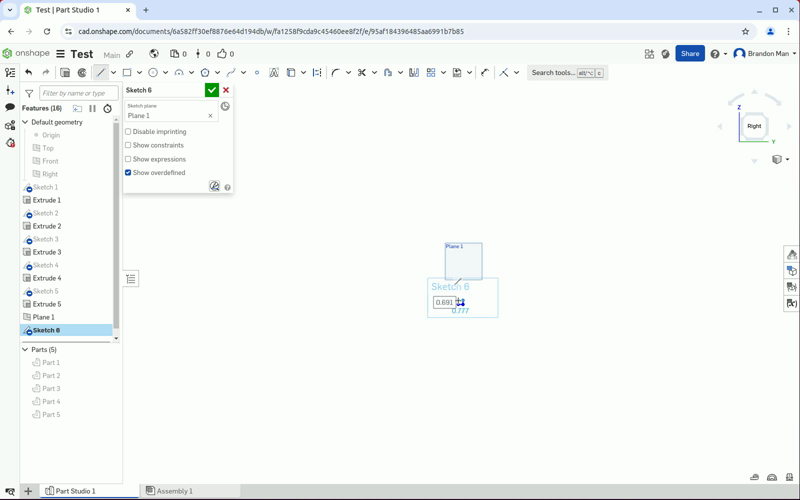
scroll(6)
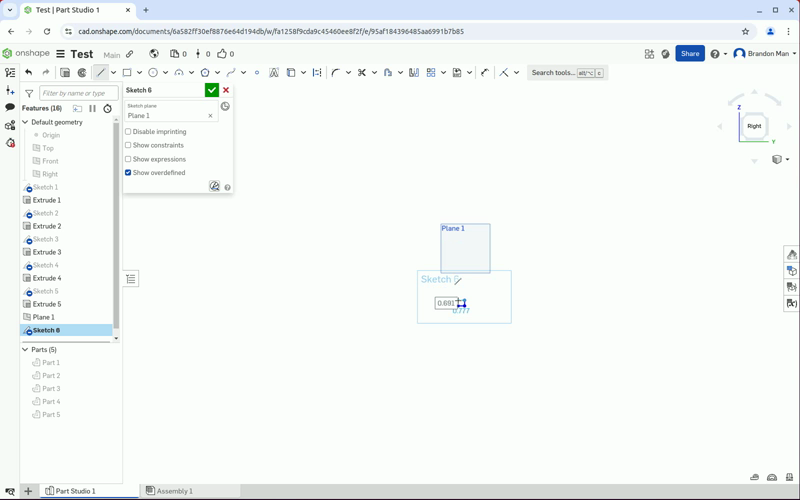
scroll(6)
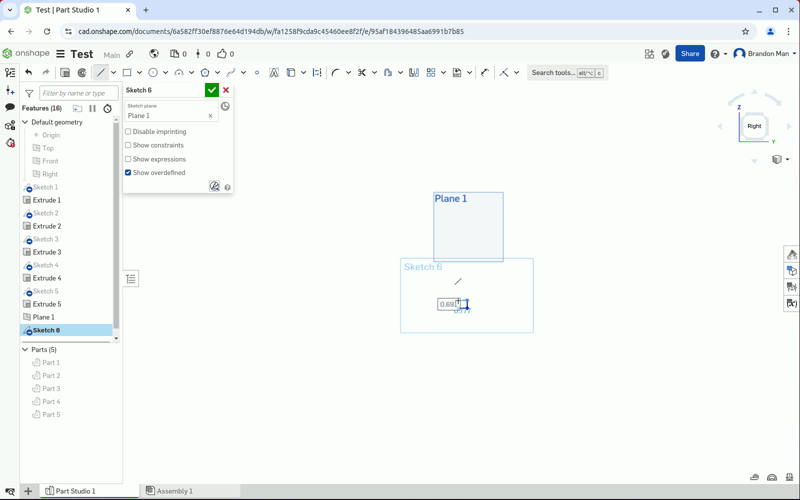
scroll(6)
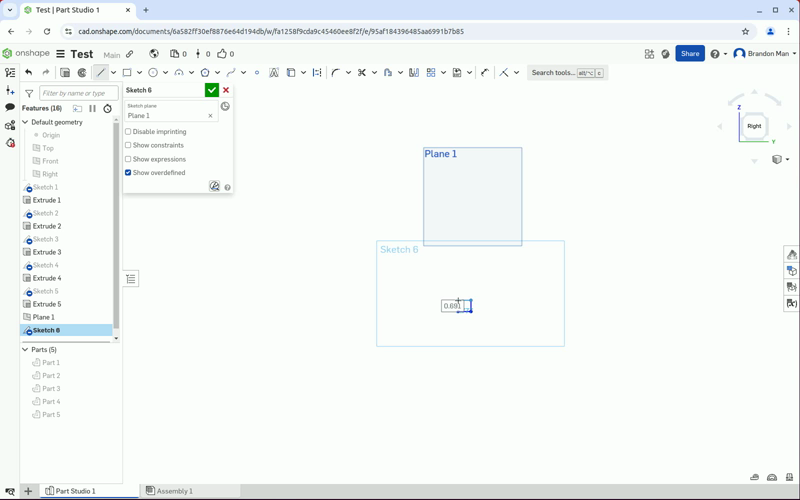
scroll(6)
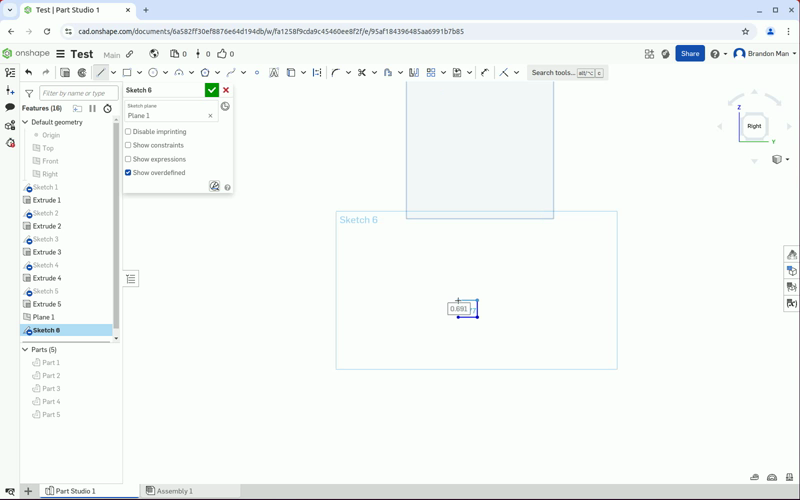
scroll(6)
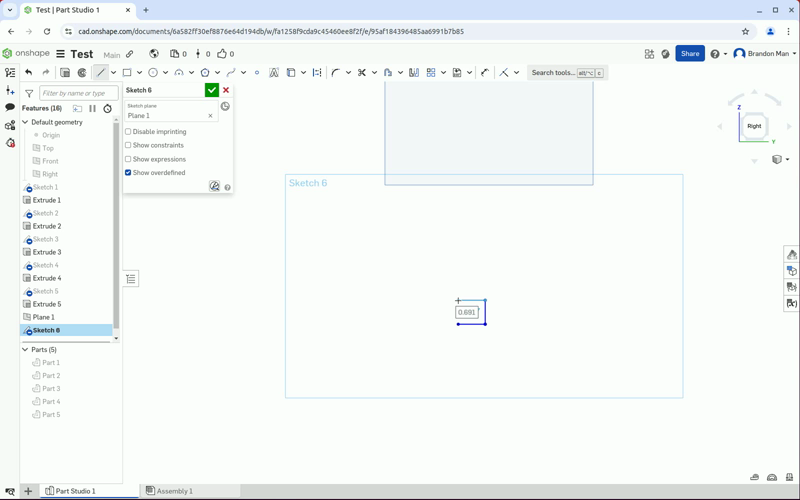
scroll(6)
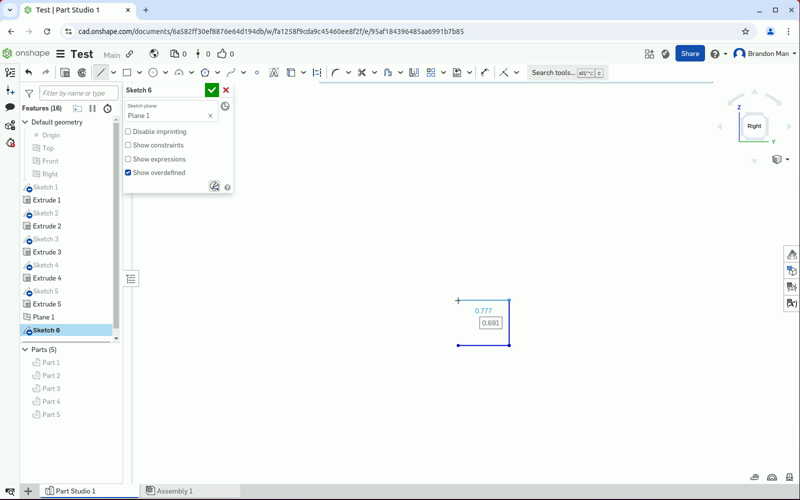
click(458, 300)
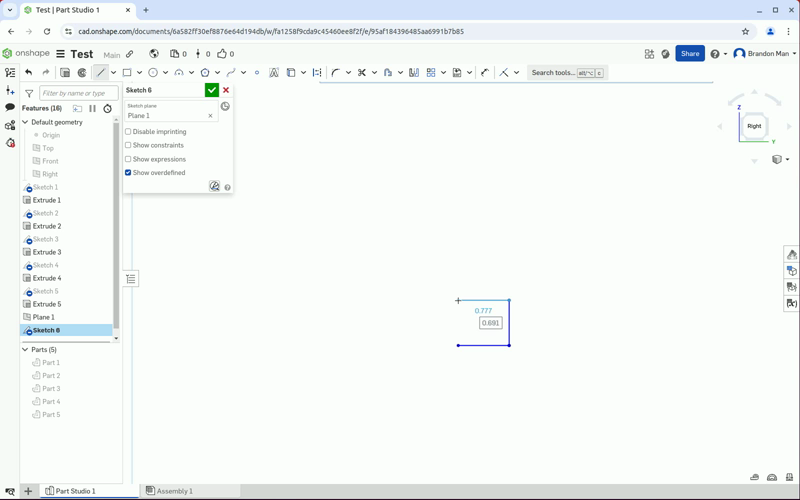
scroll(-6)
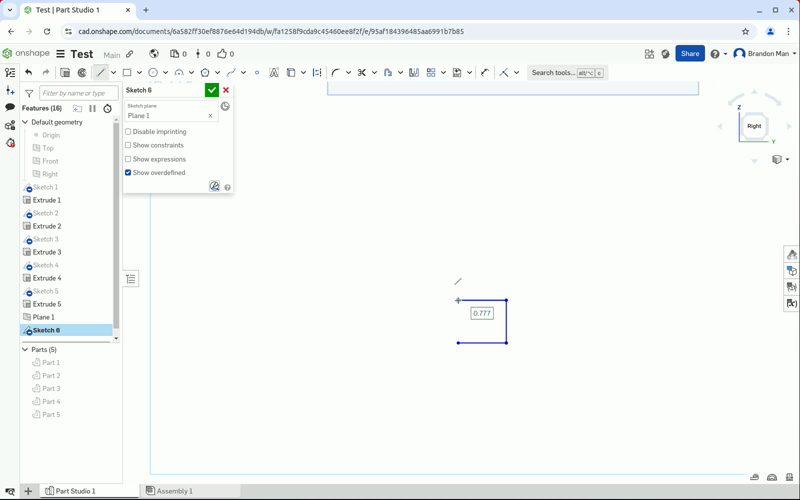
scroll(-6)
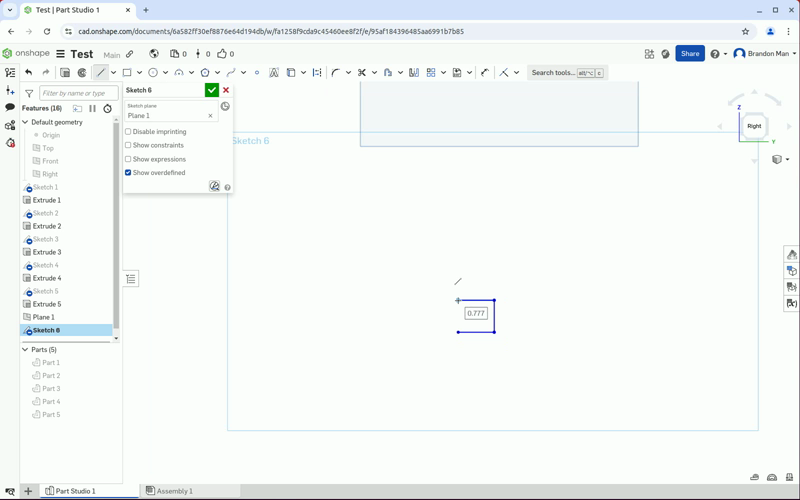
scroll(-6)
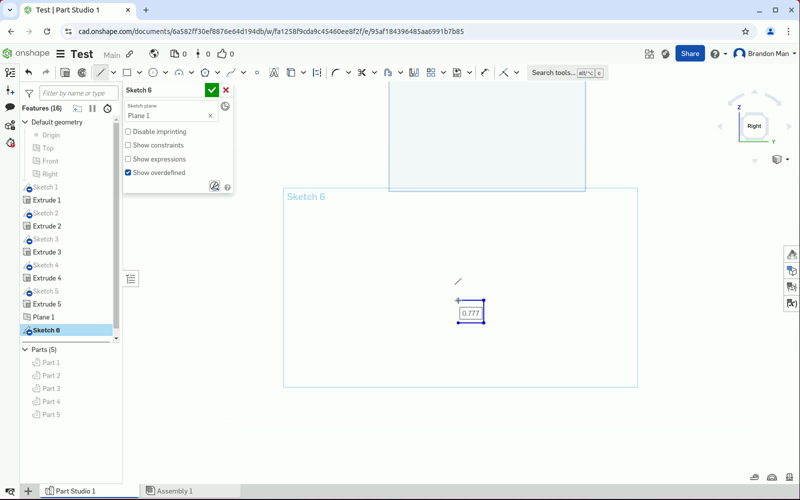
scroll(-6)
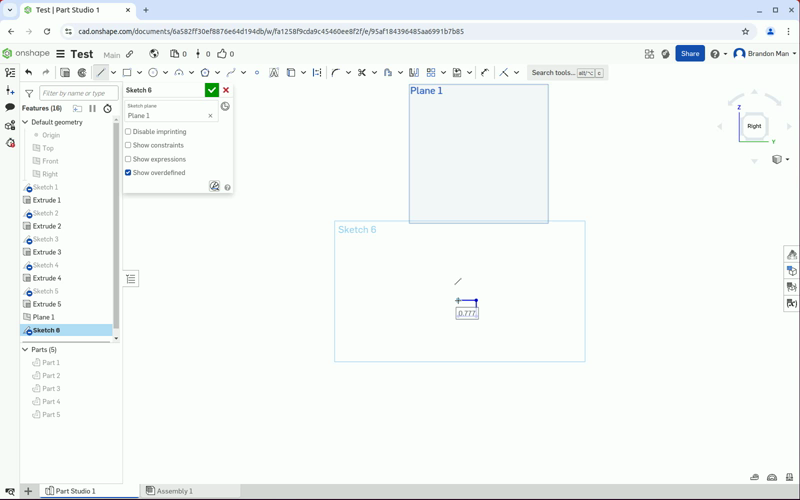
scroll(-6)
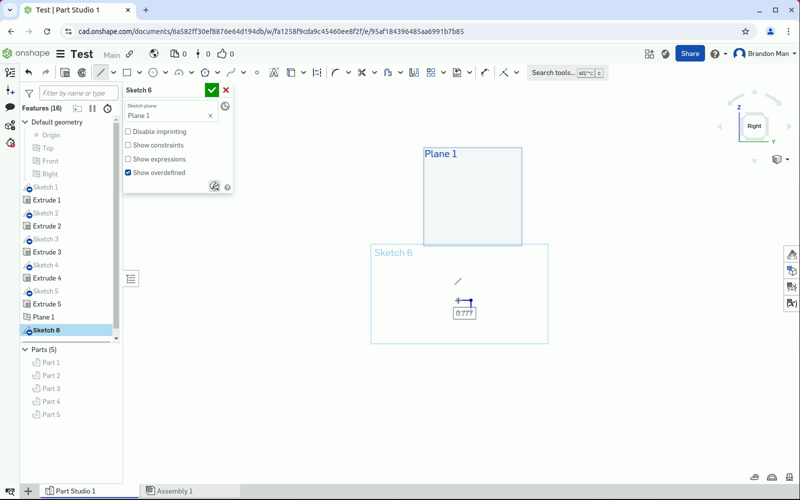
scroll(-6)
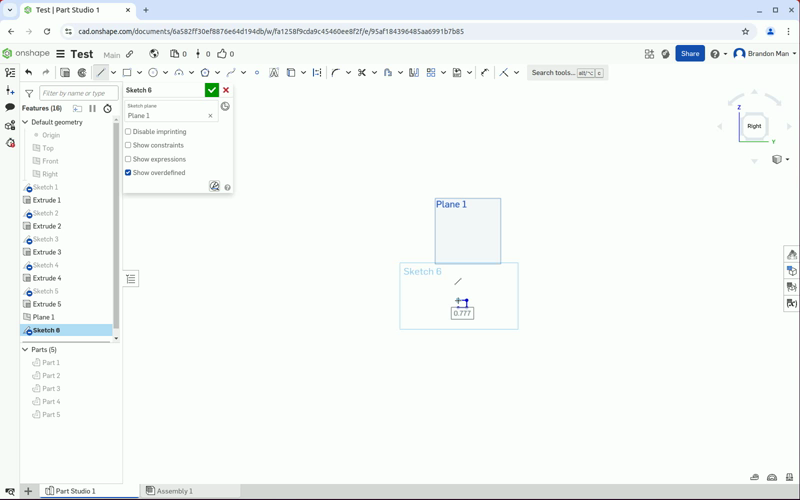
scroll(-6)
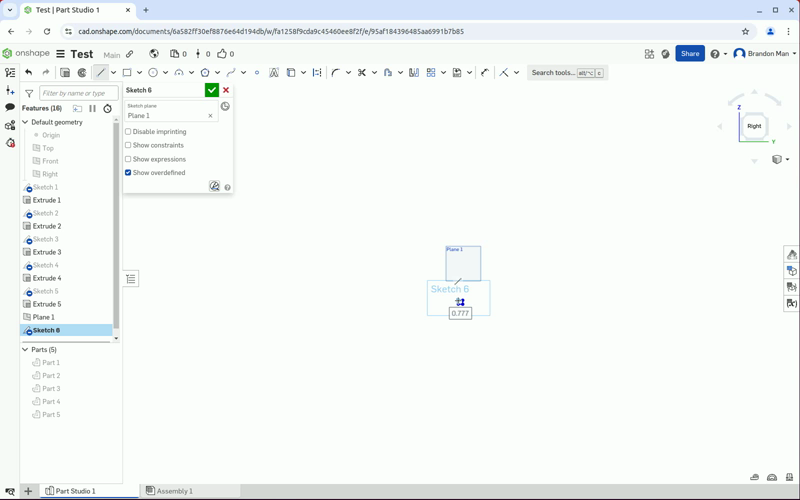
key_up(shift)
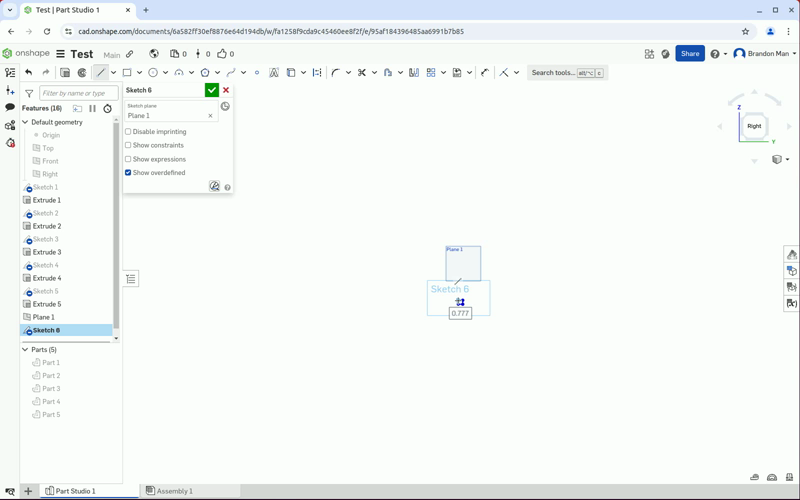
mouse_move(488, 300)
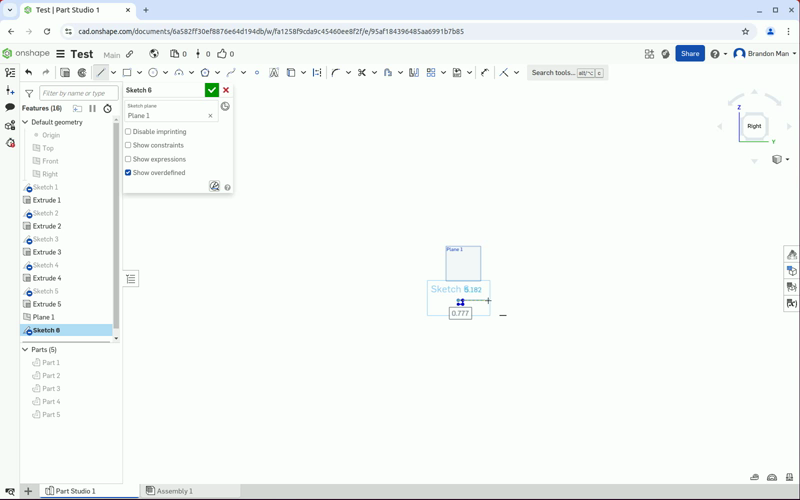
key_down(shift)
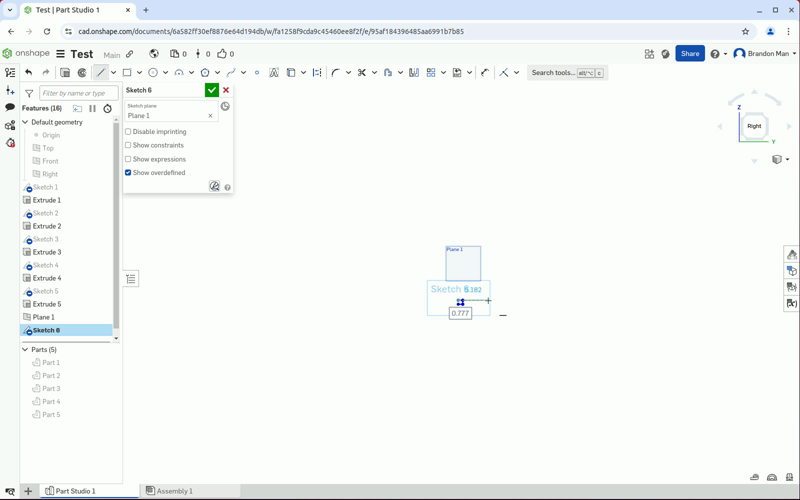
mouse_move(458, 304)
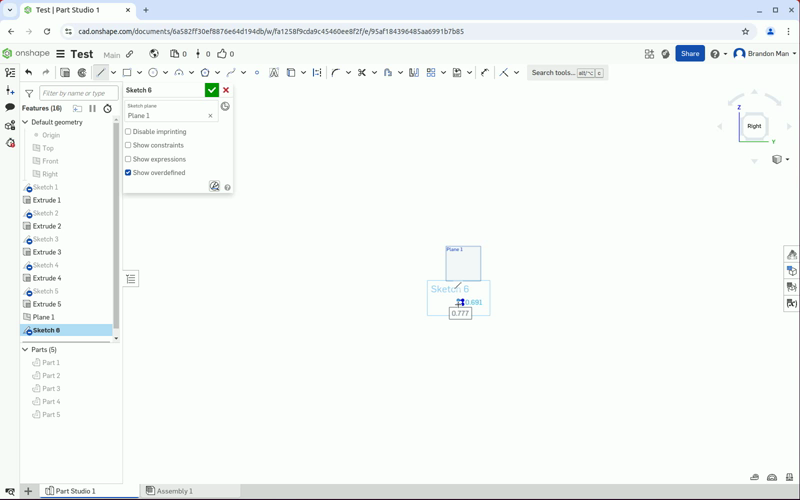
scroll(6)
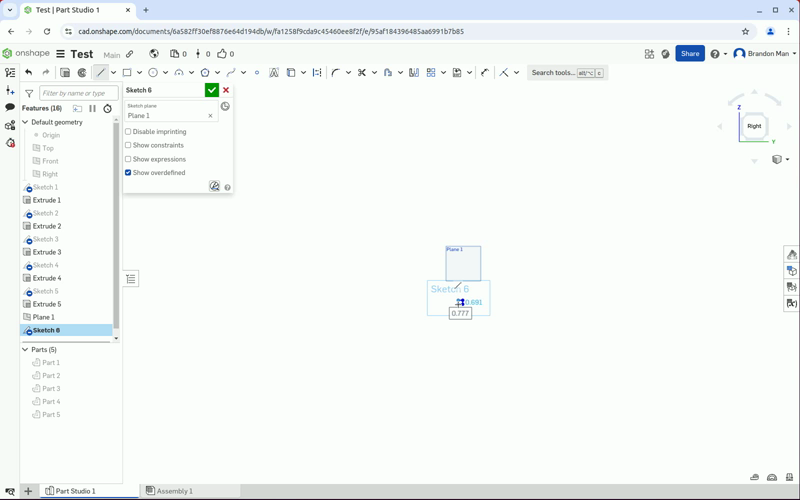
scroll(6)
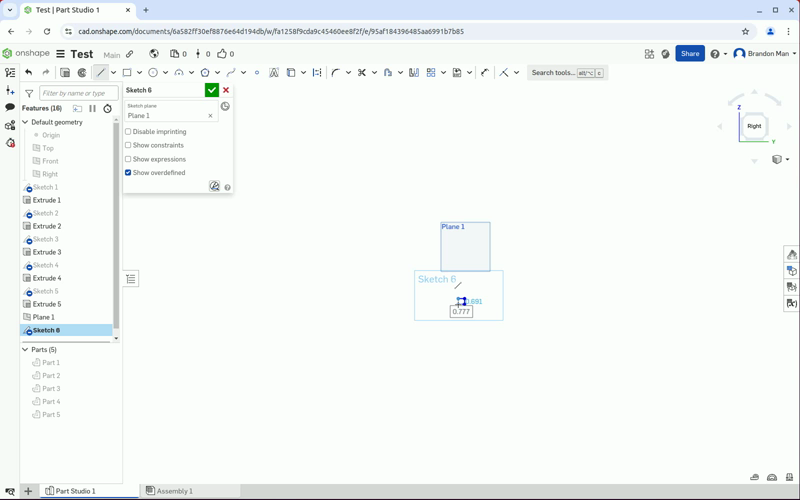
scroll(6)
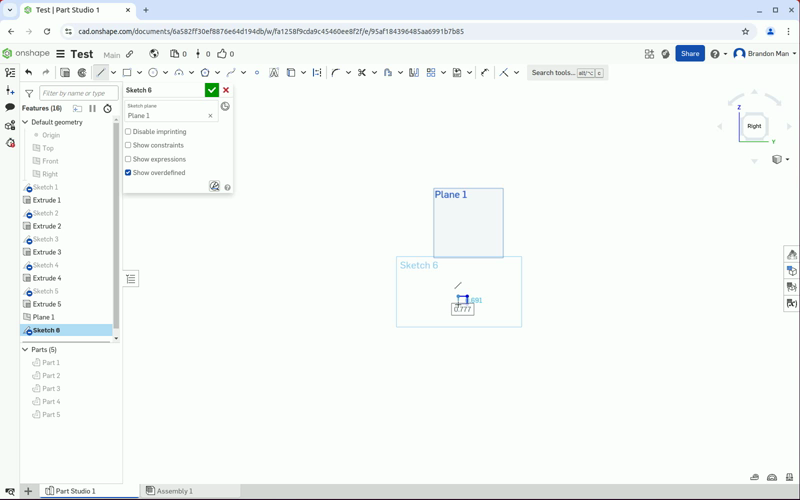
scroll(6)
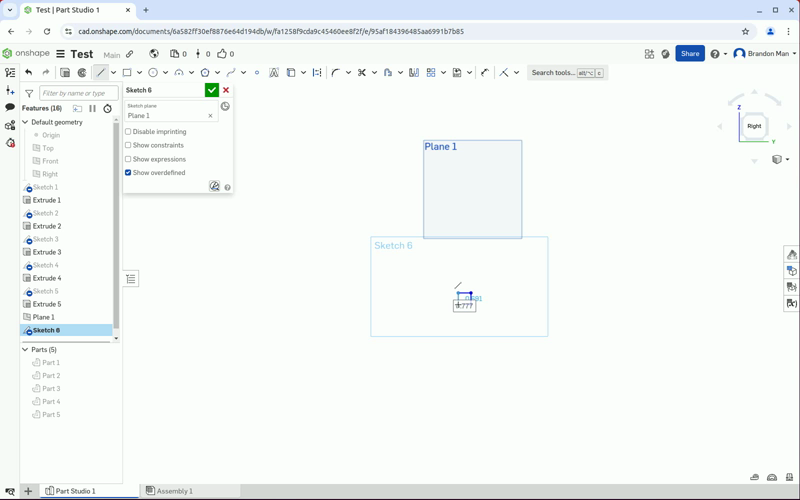
scroll(6)
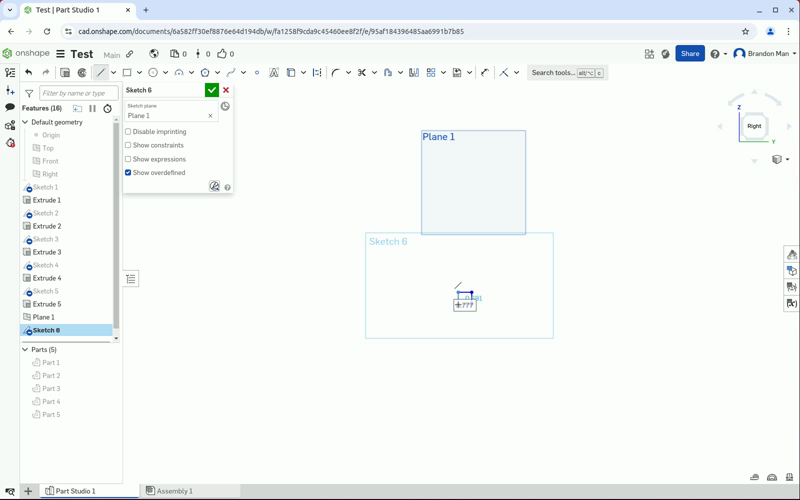
scroll(6)
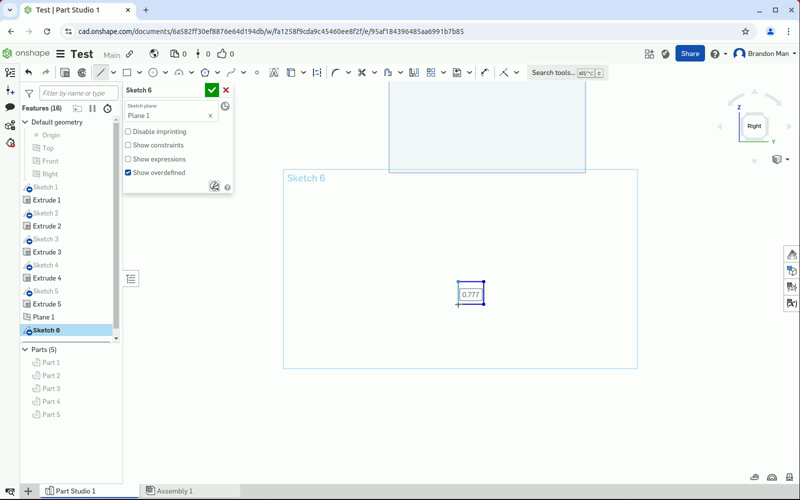
scroll(6)
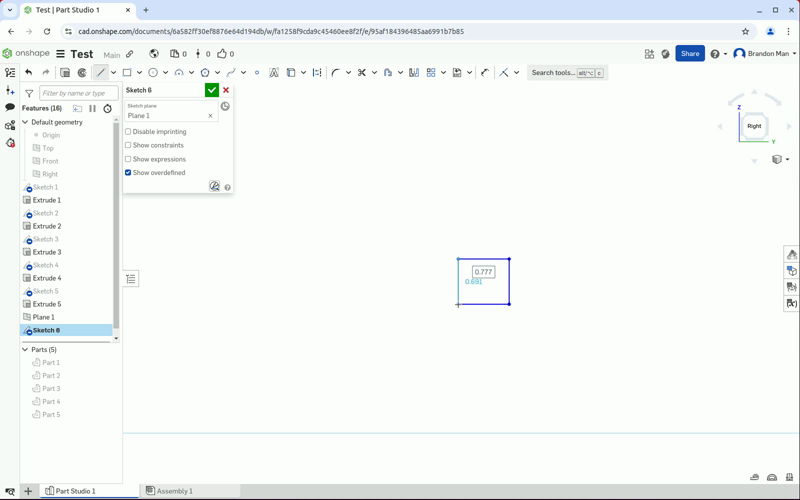
key_up(shift)
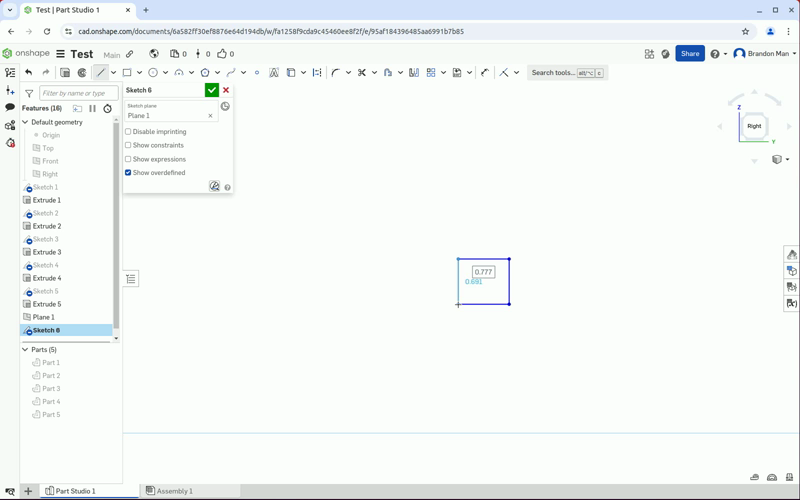
click(458, 304)
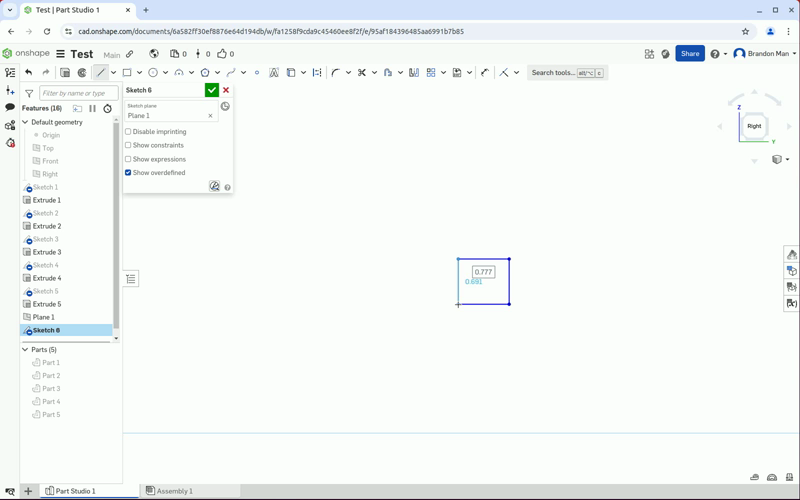
scroll(-6)
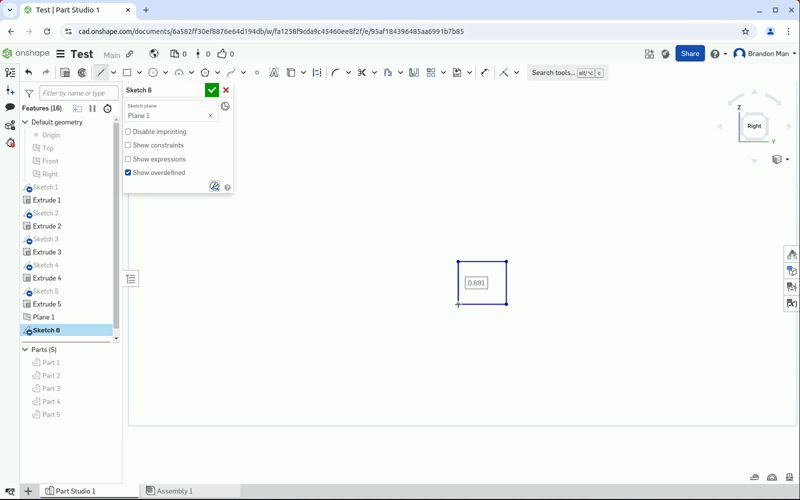
scroll(-6)
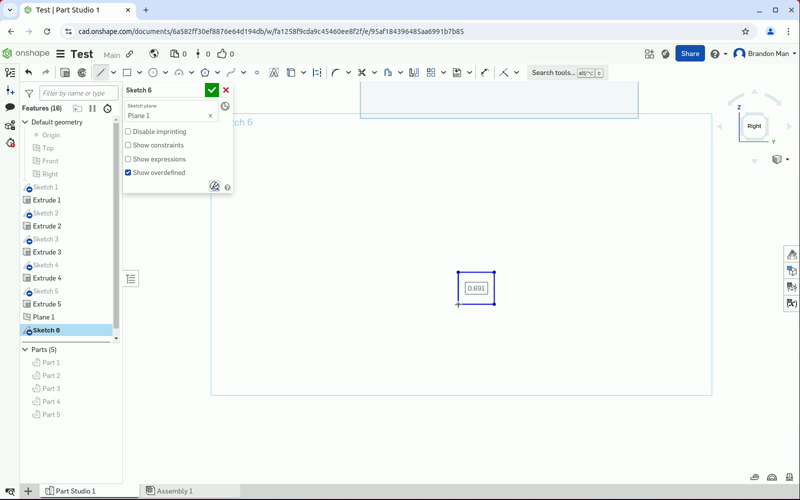
scroll(-6)
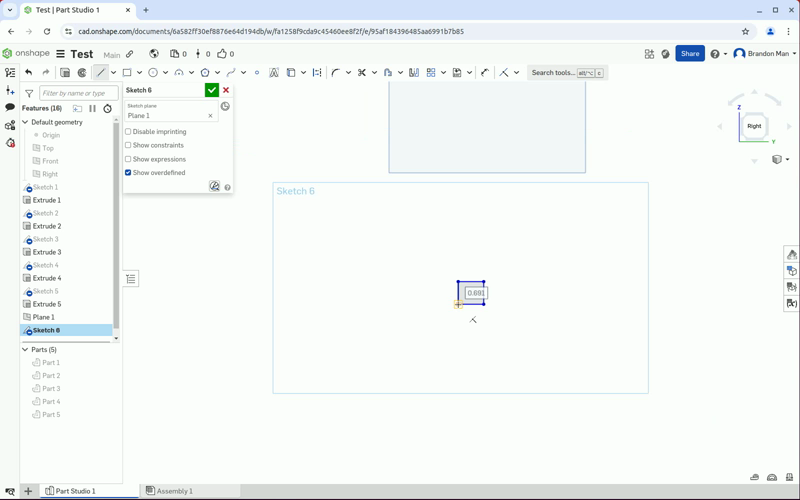
scroll(-6)
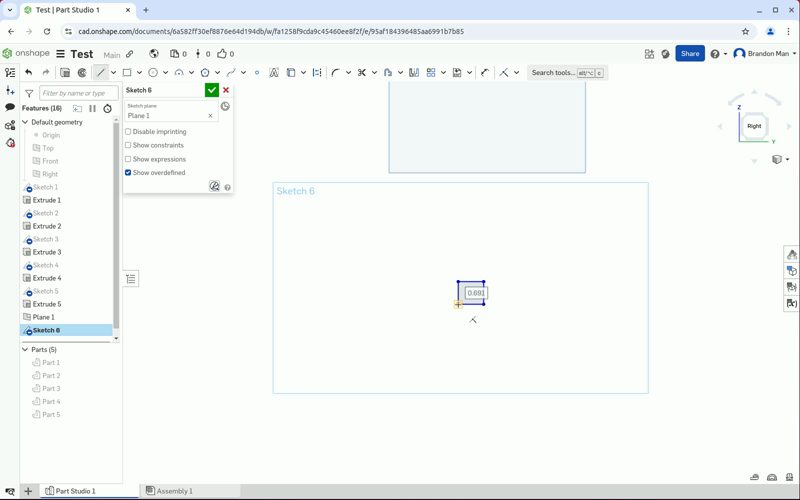
scroll(-6)
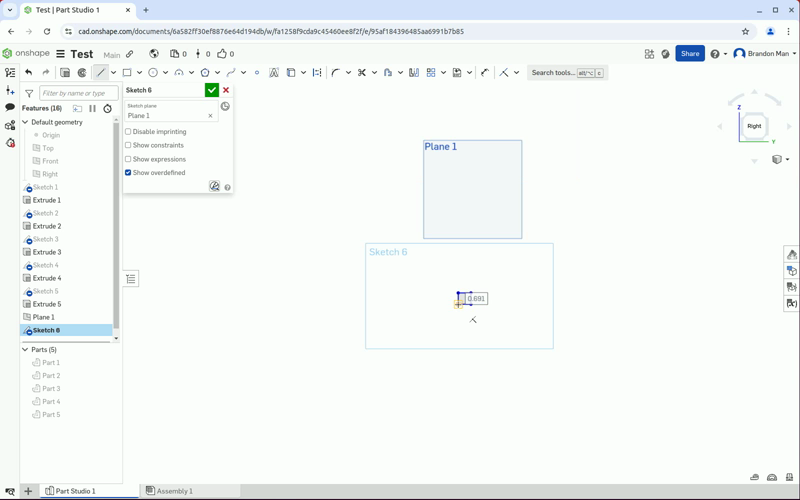
scroll(-6)
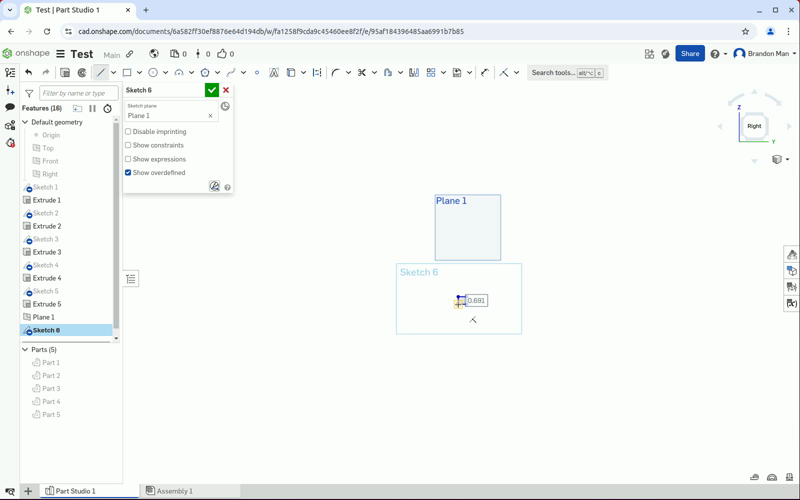
scroll(-6)
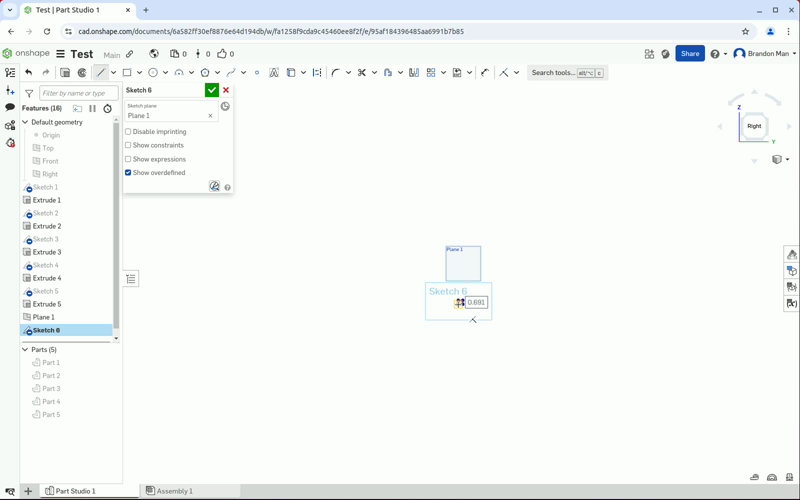
key(esc)
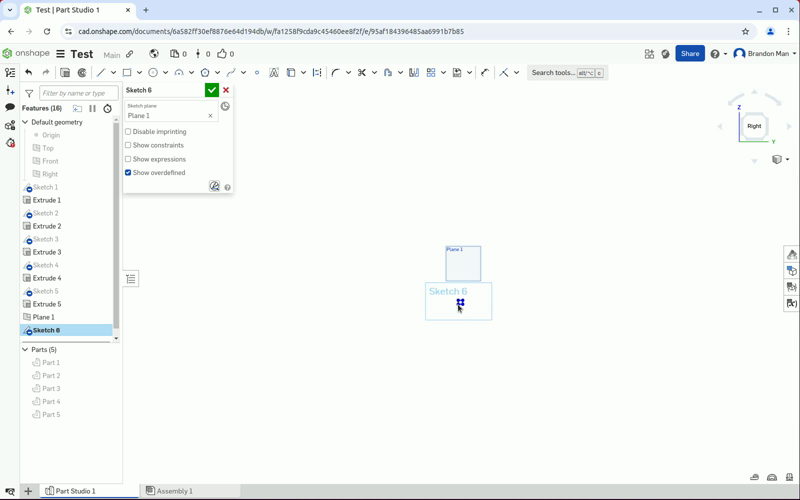
mouse_move(460, 302)
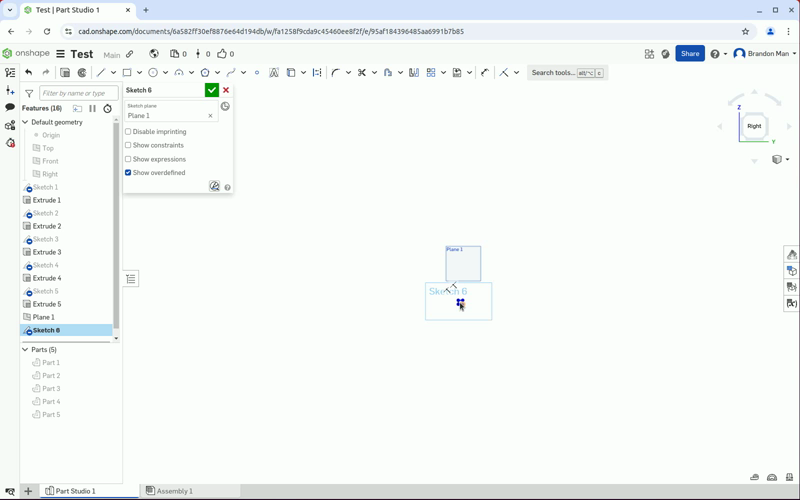
scroll(6)
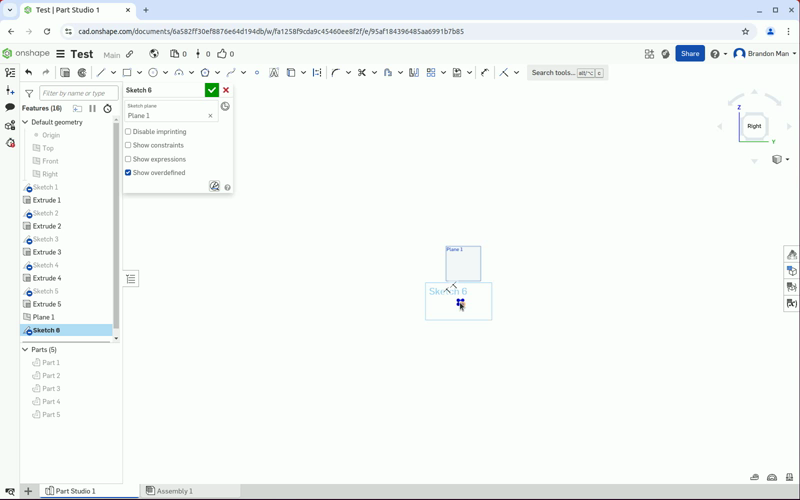
scroll(6)
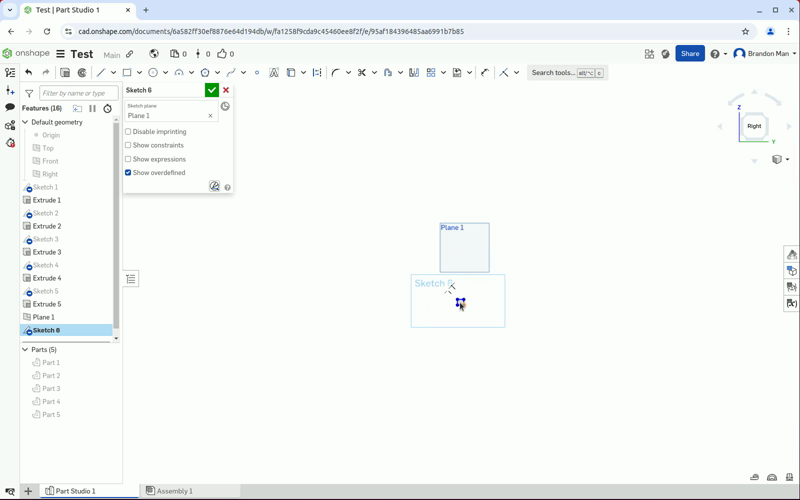
scroll(6)
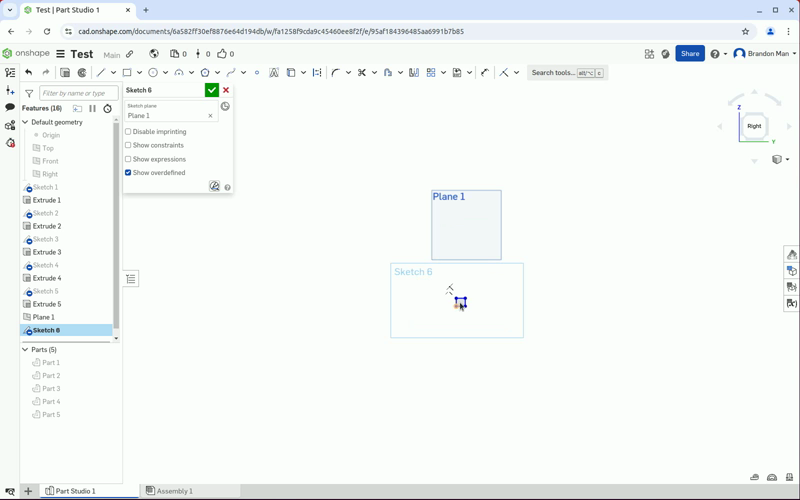
scroll(6)
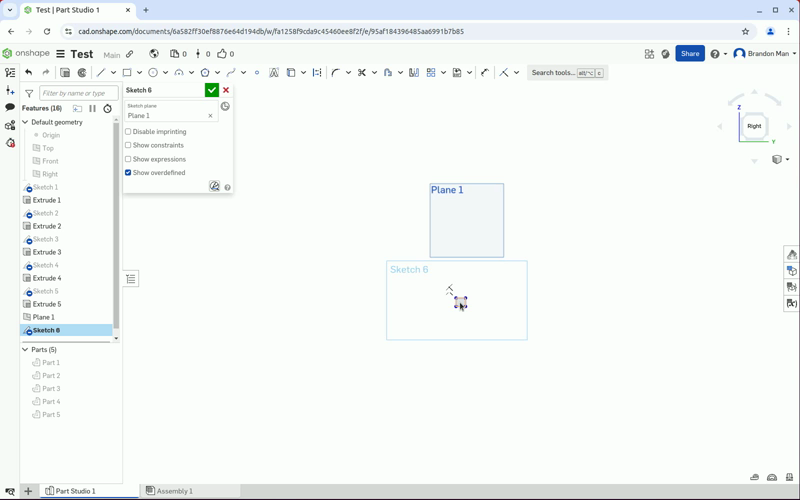
scroll(6)
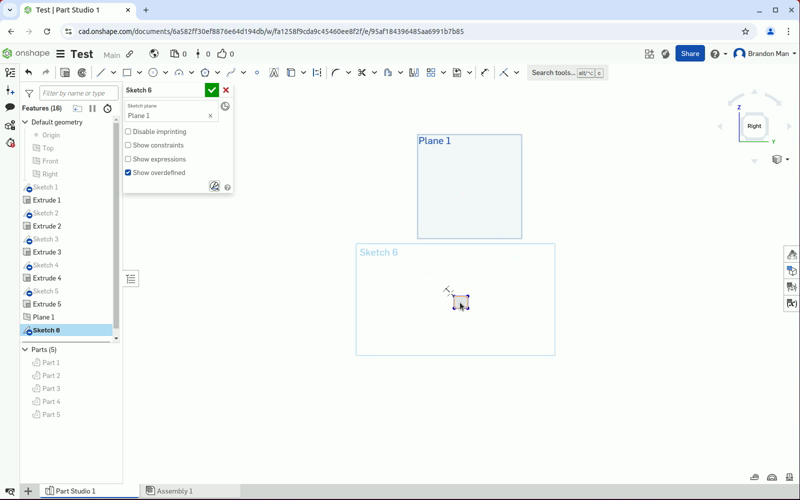
scroll(6)
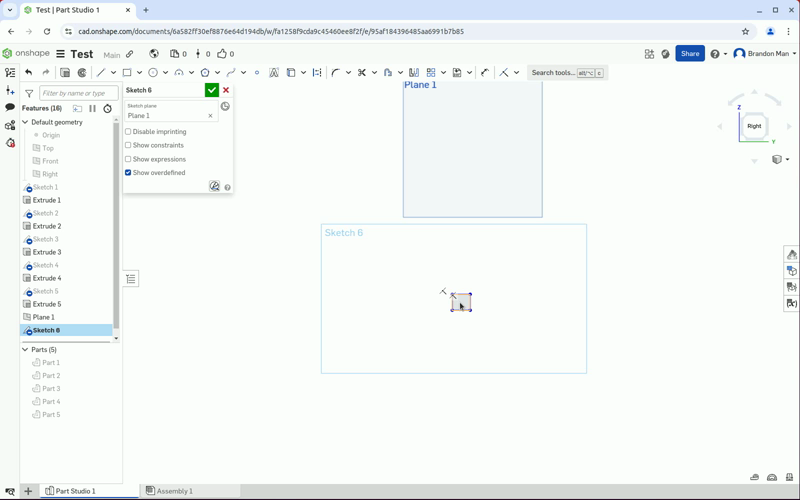
scroll(6)
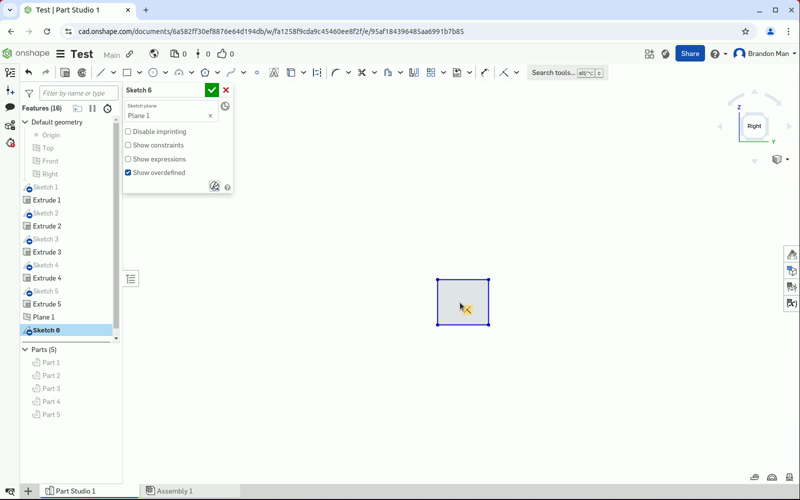
click(460, 302)
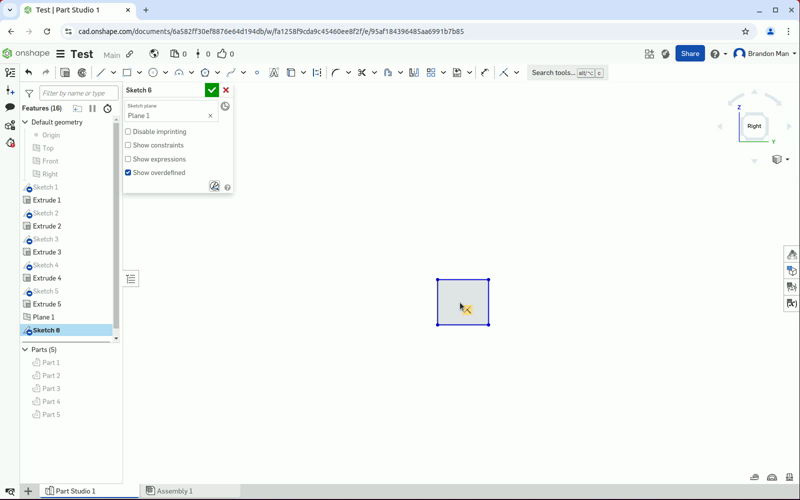
scroll(-6)
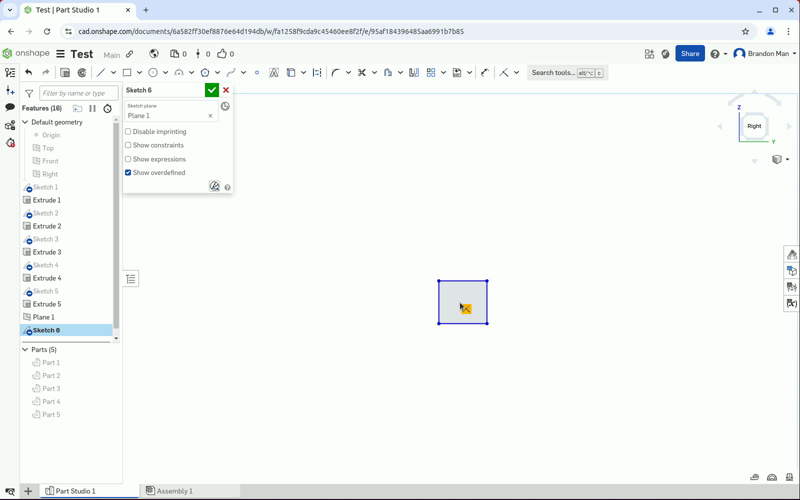
scroll(-6)
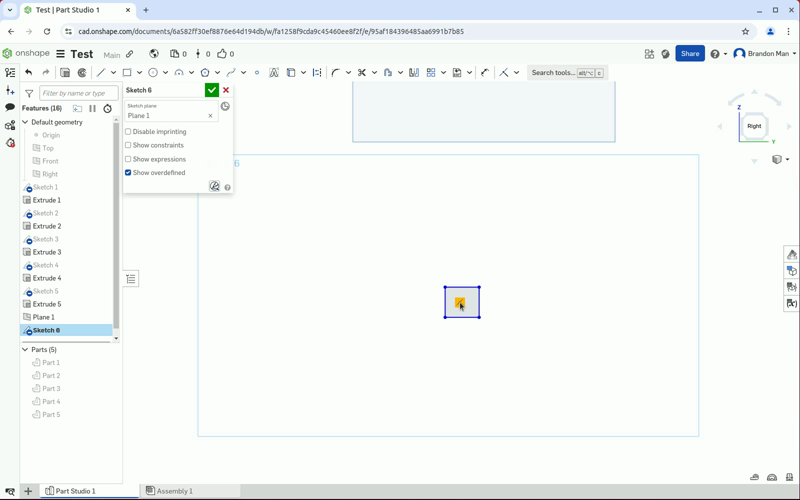
scroll(-6)
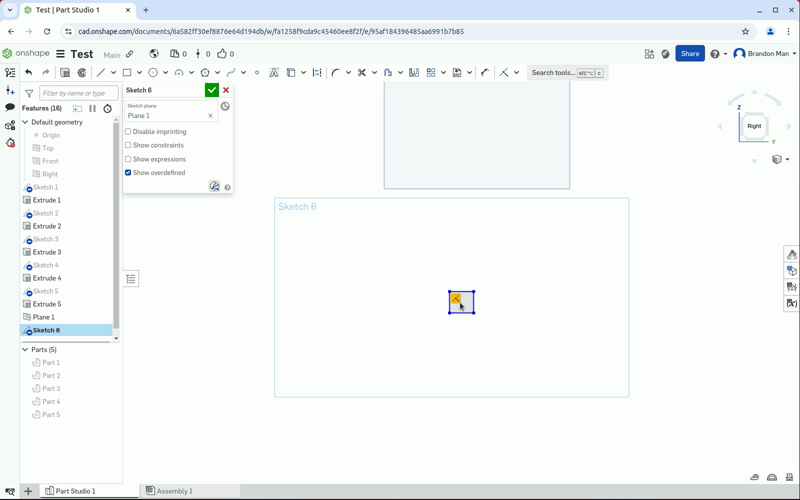
scroll(-6)
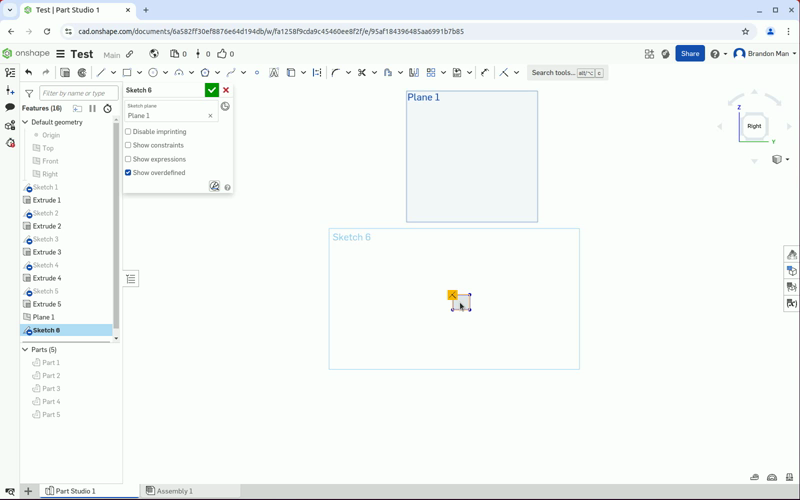
scroll(-6)
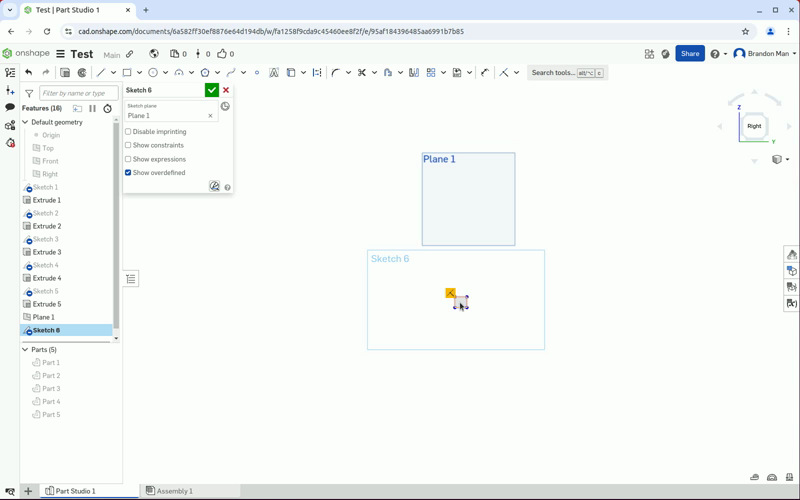
scroll(-6)
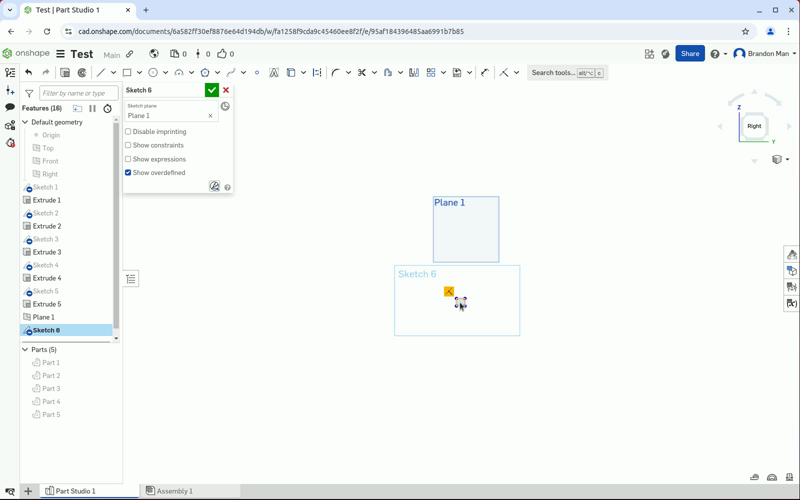
scroll(-6)
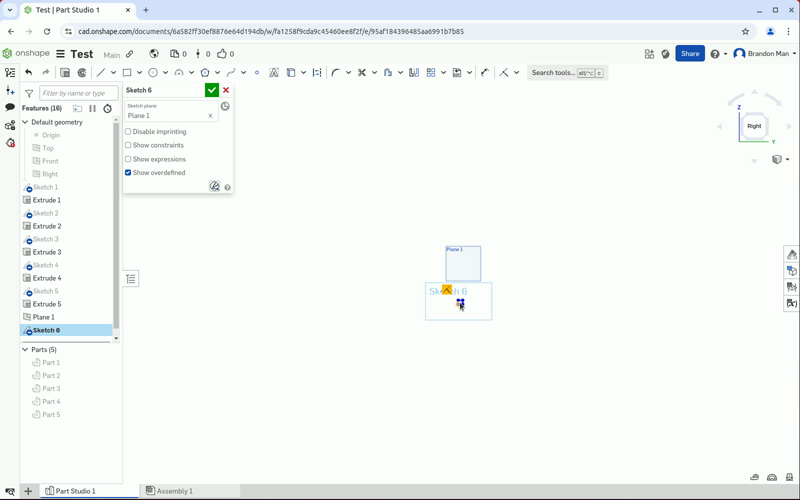
mouse_move(73, 352)
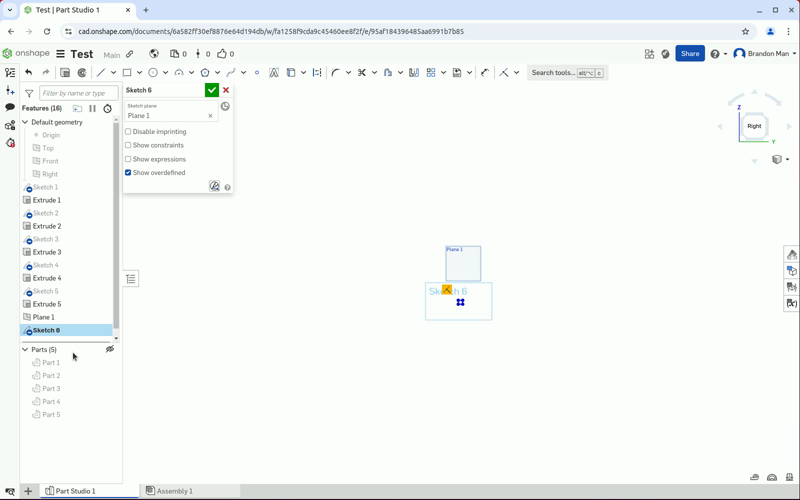
key(shift+y)
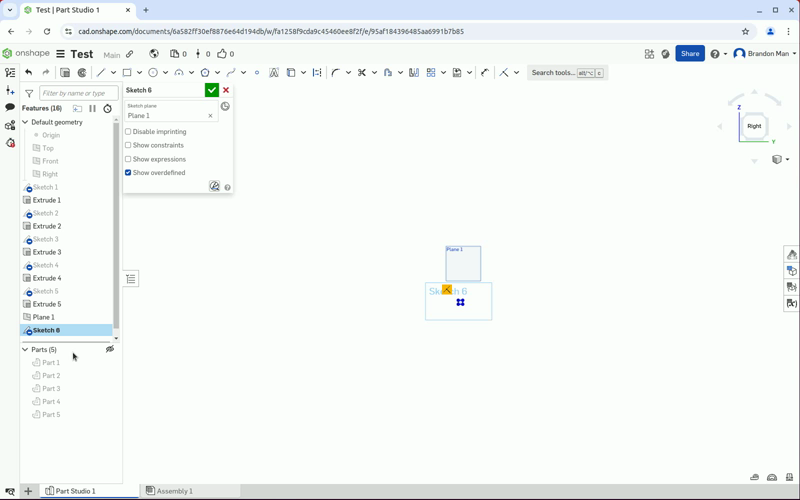
key(shift+e)
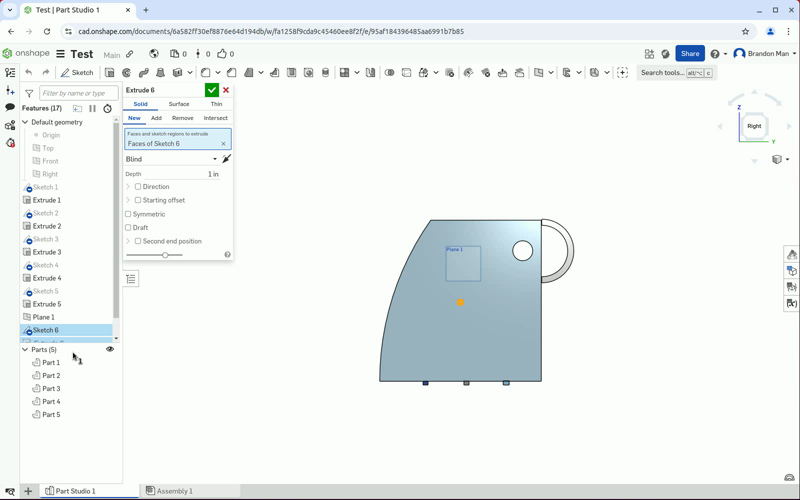
mouse_move(143, 106)
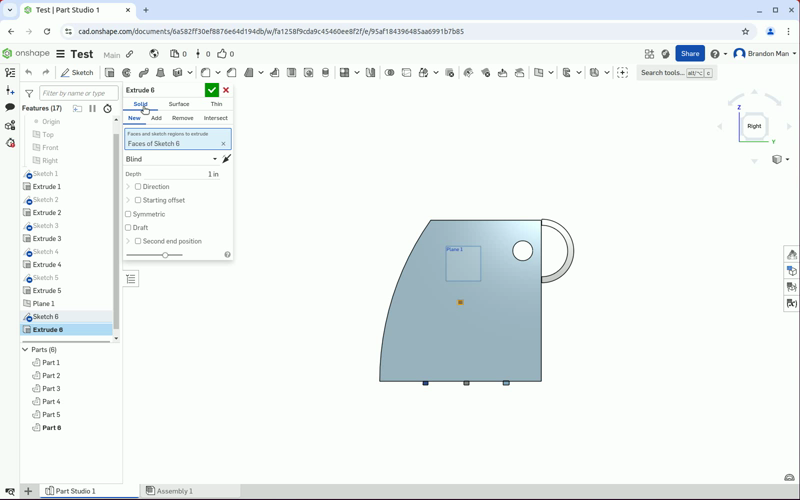
click(143, 106)
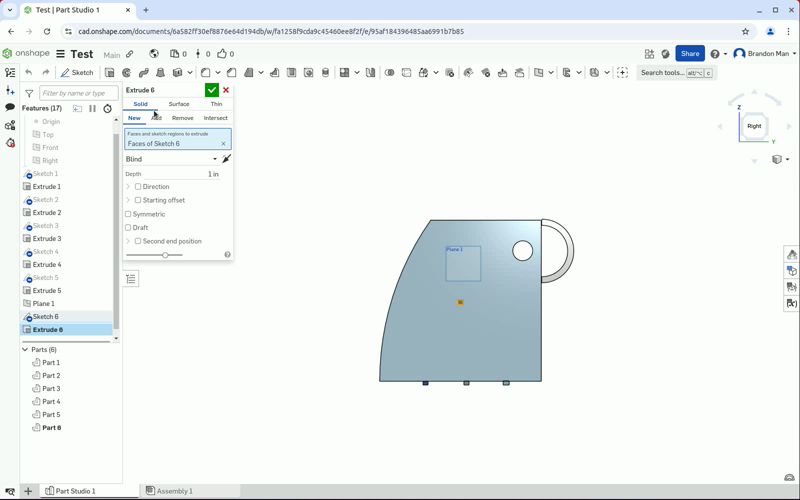
mouse_move(186, 120)
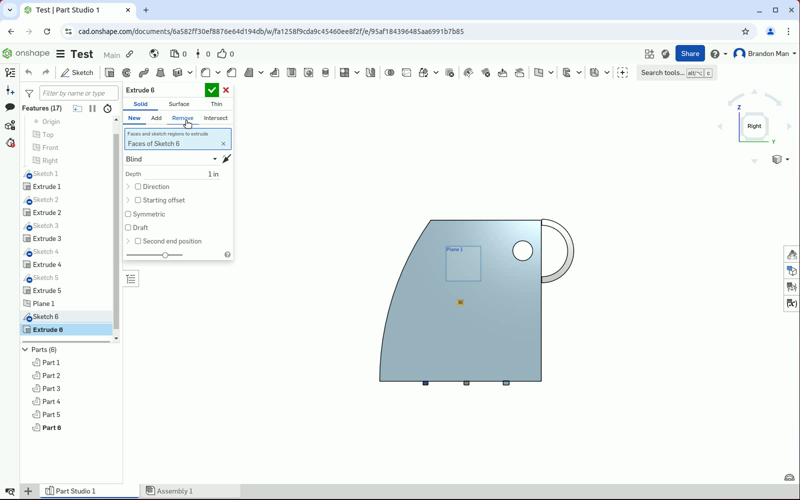
click(186, 120)
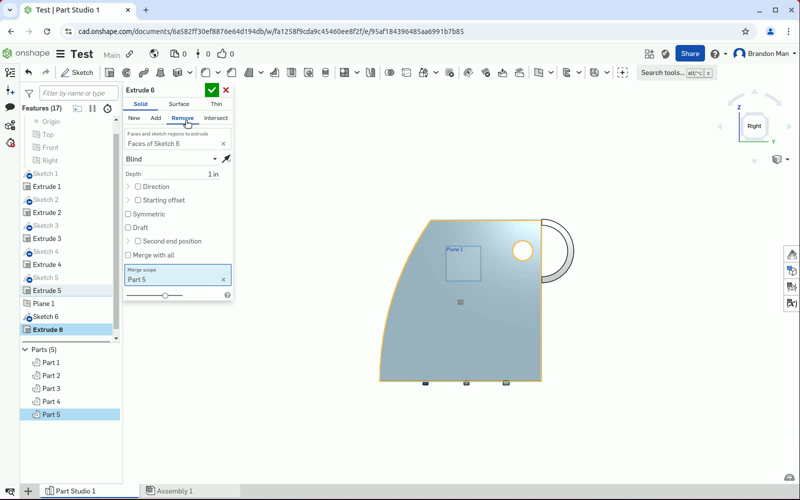
key(tab, 4)
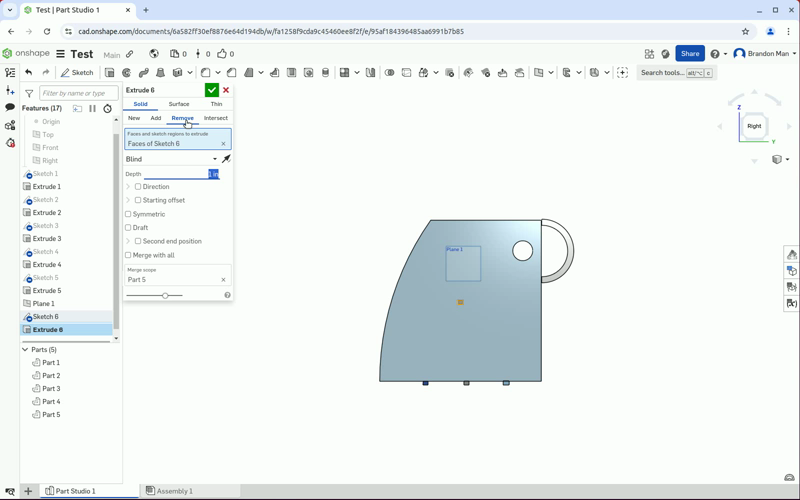
text(3.611)
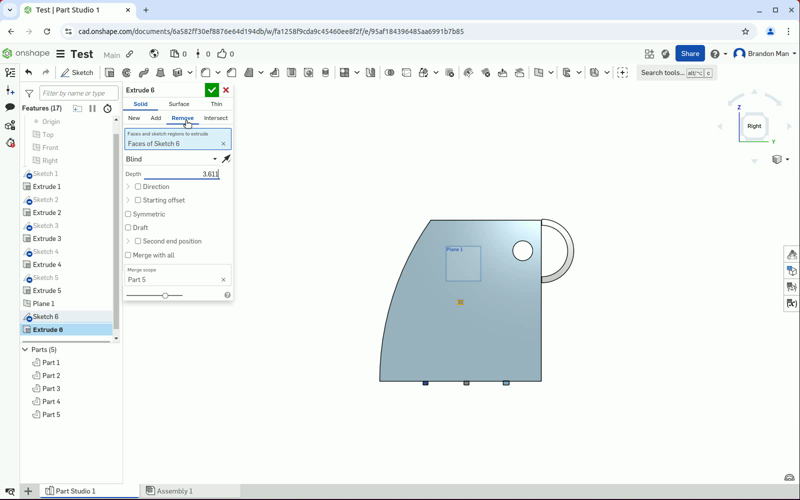
key(tab, 6)
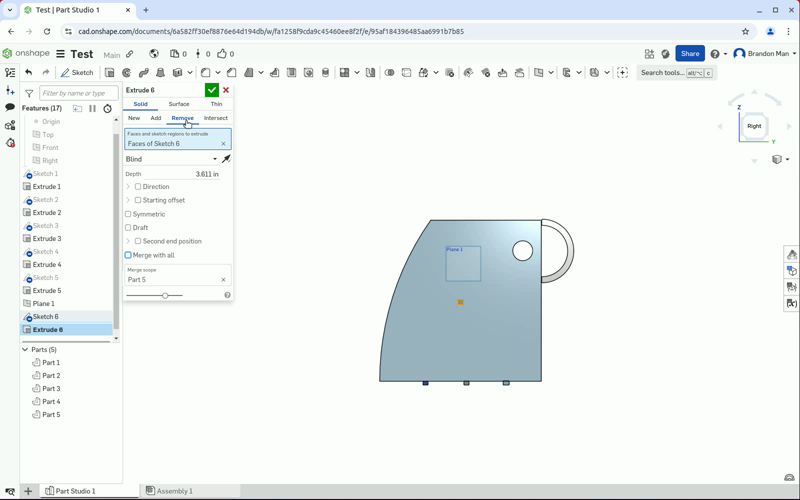
key(space)
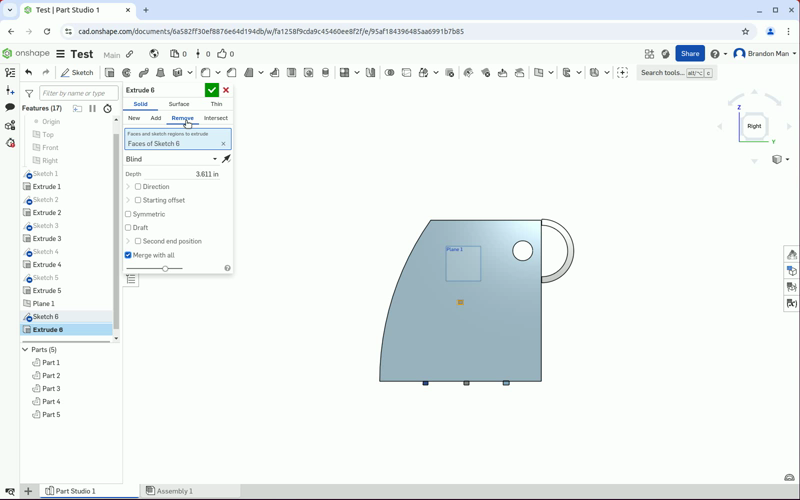
key(enter)
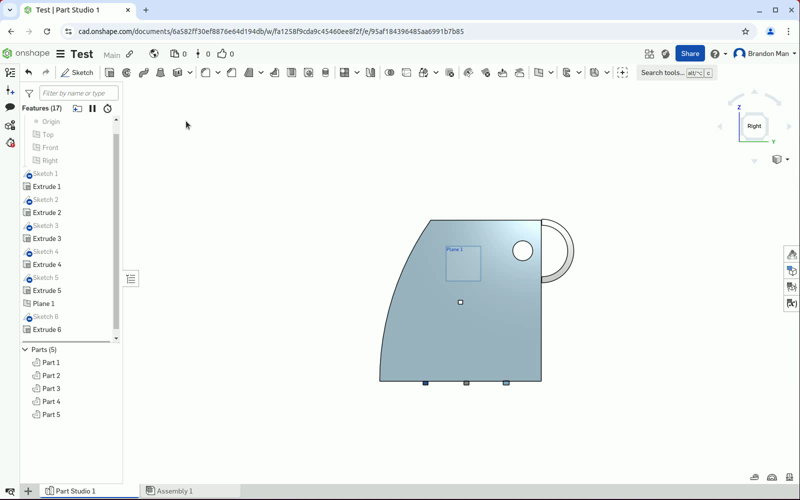
key(shift+h)
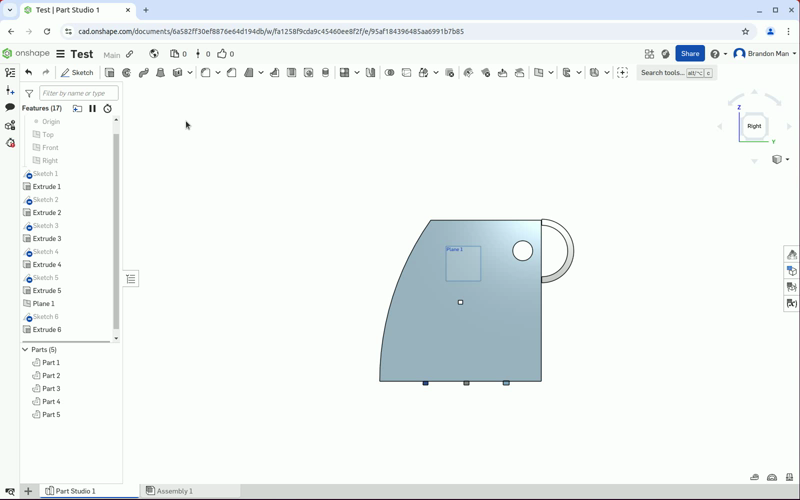
key(shift+h)
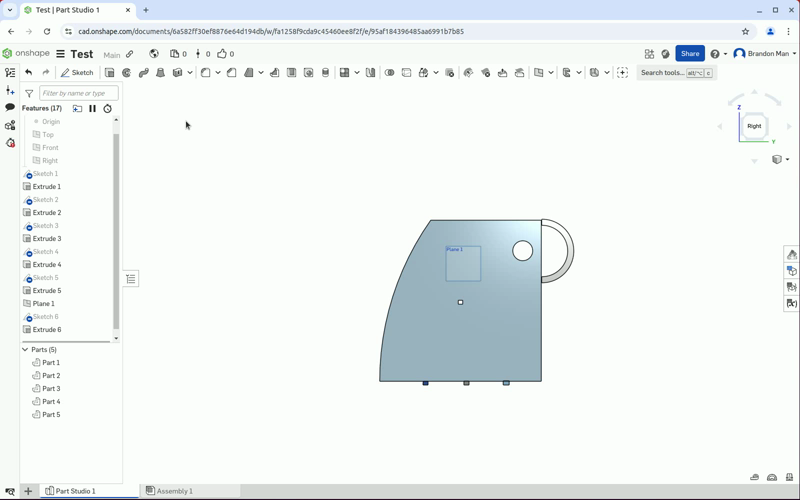
mouse_move(69, 176)
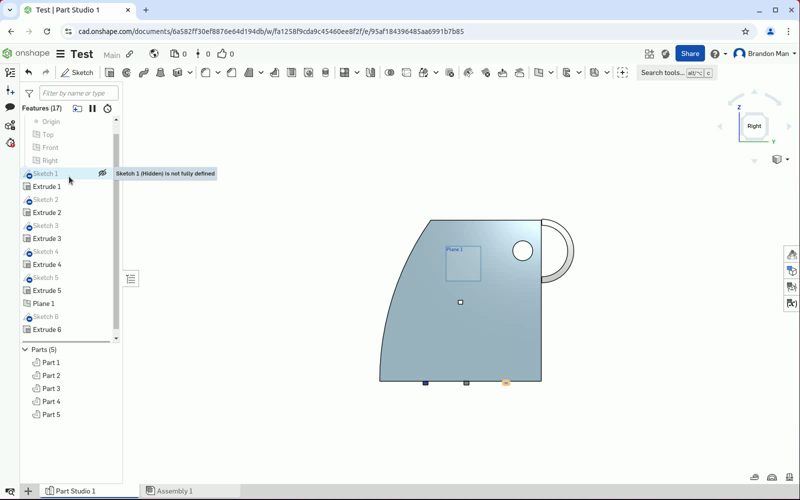
click(69, 176)
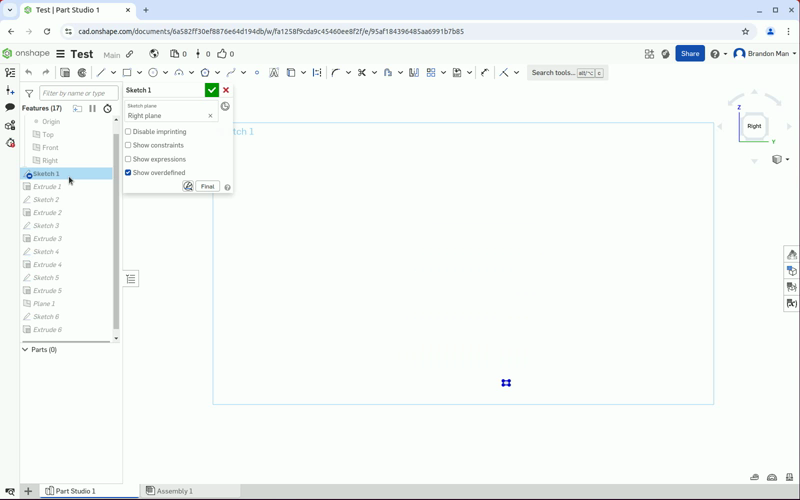
mouse_move(229, 92)
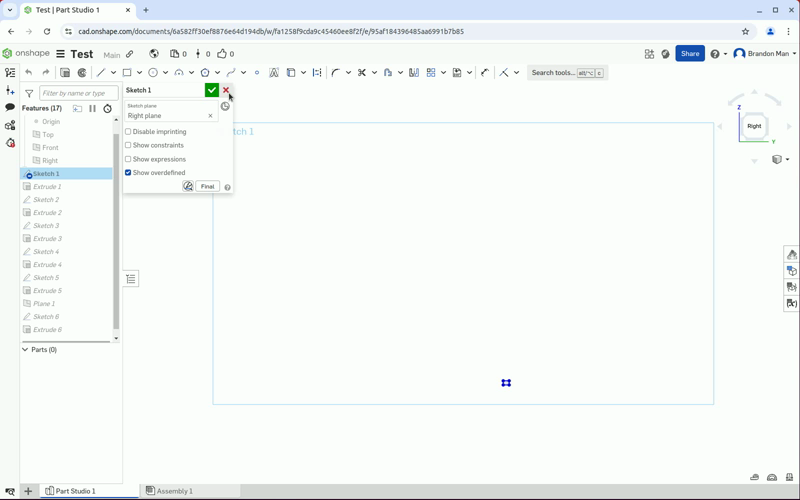
click(229, 92)
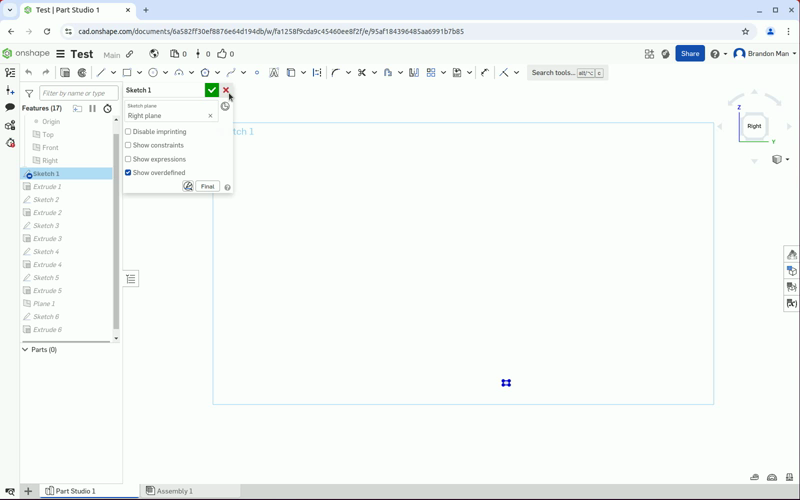
key(shift+s)
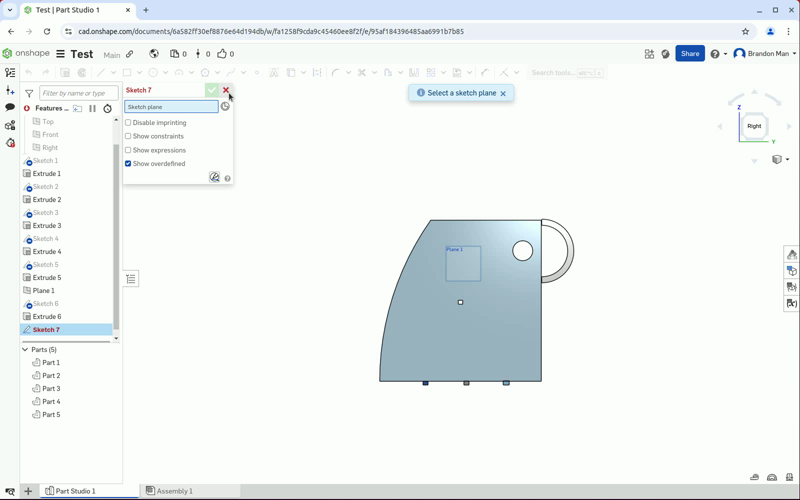
mouse_move(69, 293)
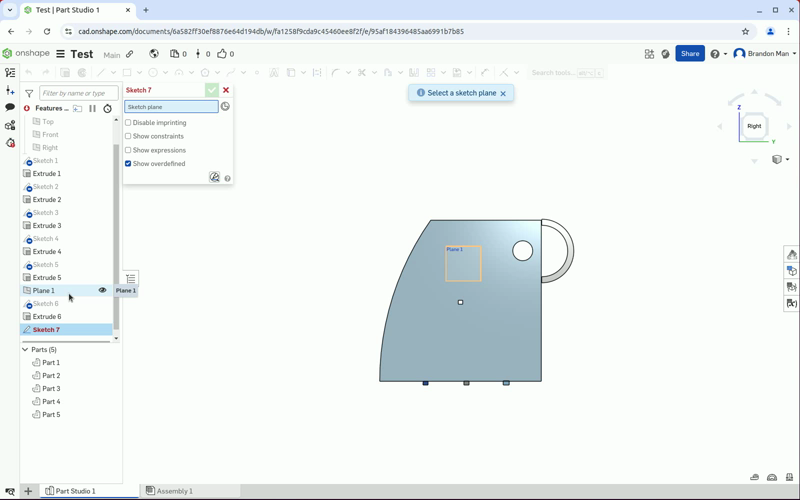
click(69, 293)
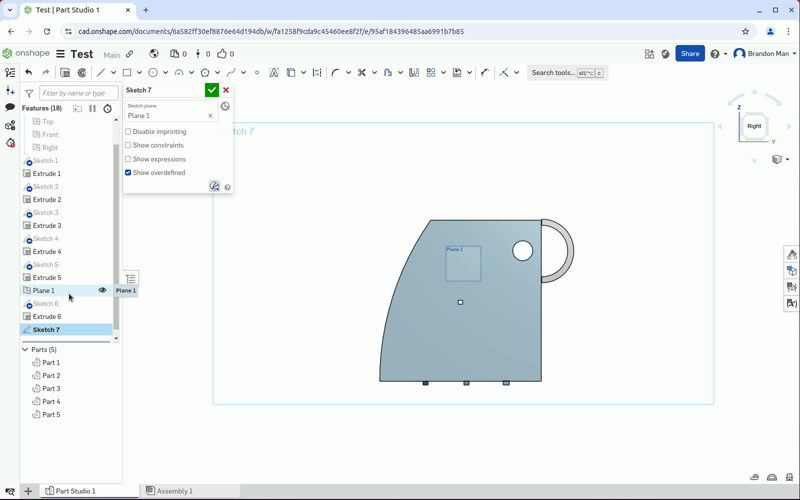
mouse_move(73, 352)
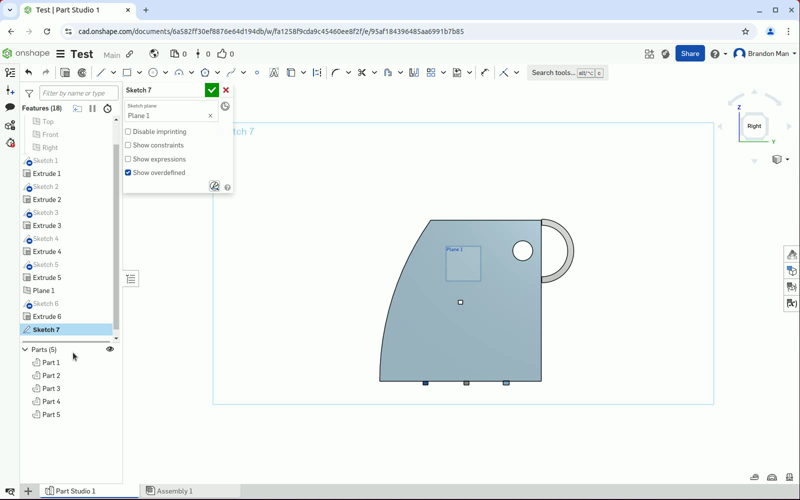
key(y)
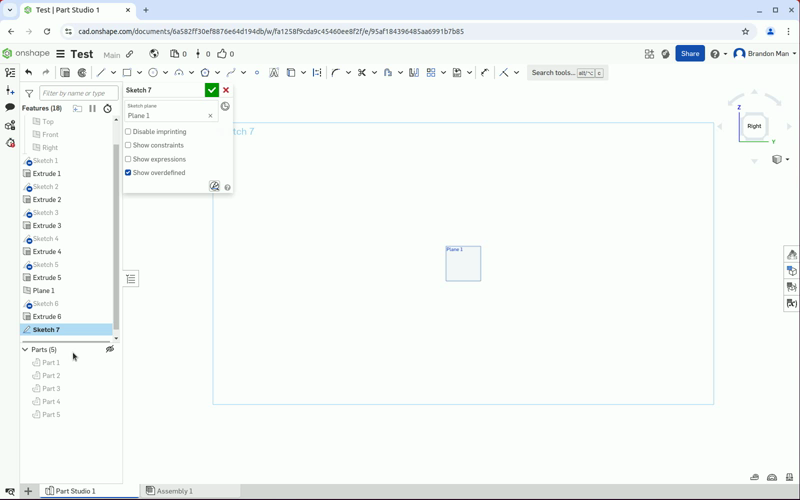
key(l)
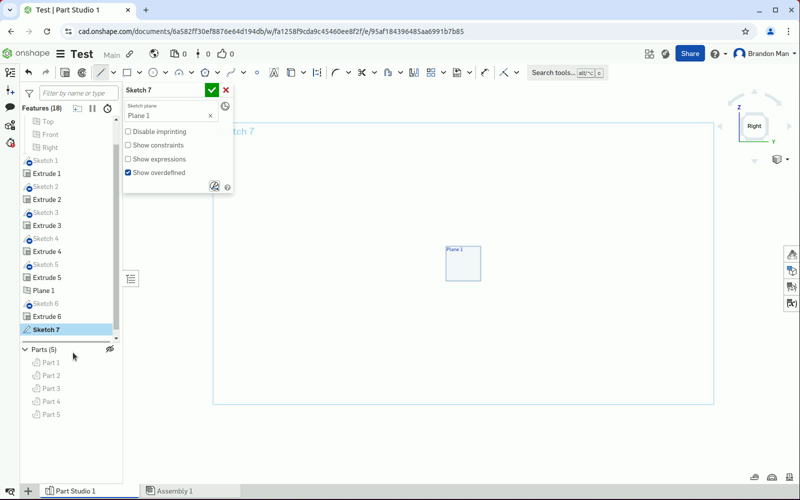
key_down(shift)
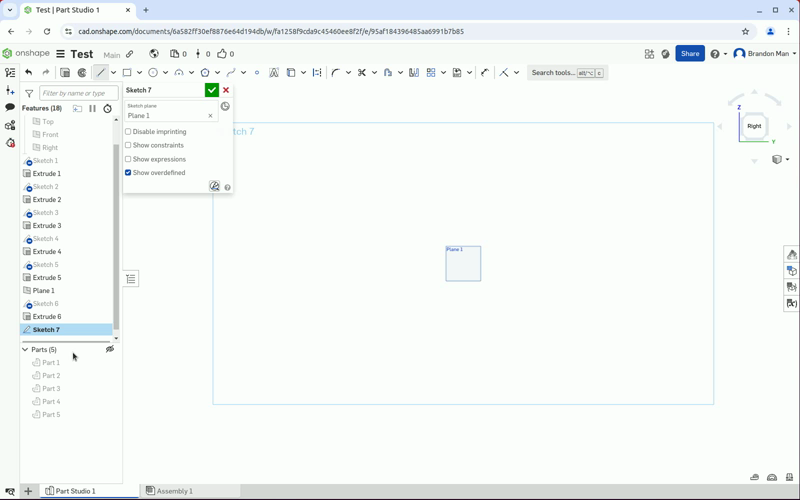
mouse_move(440, 304)
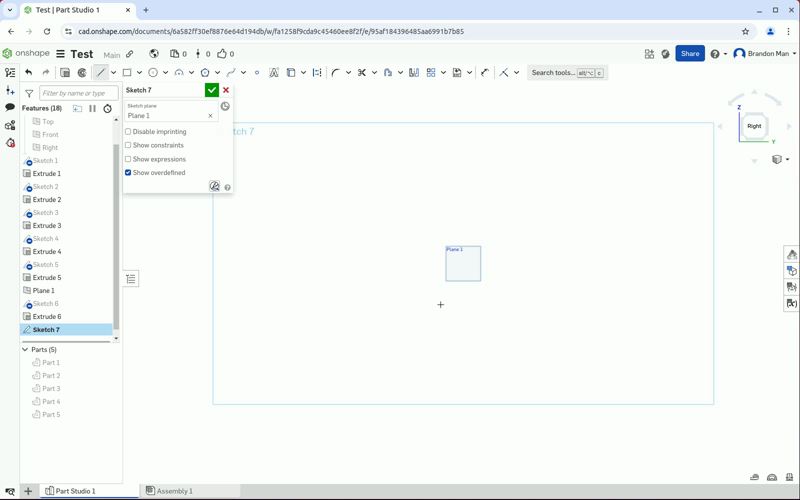
click(440, 304)
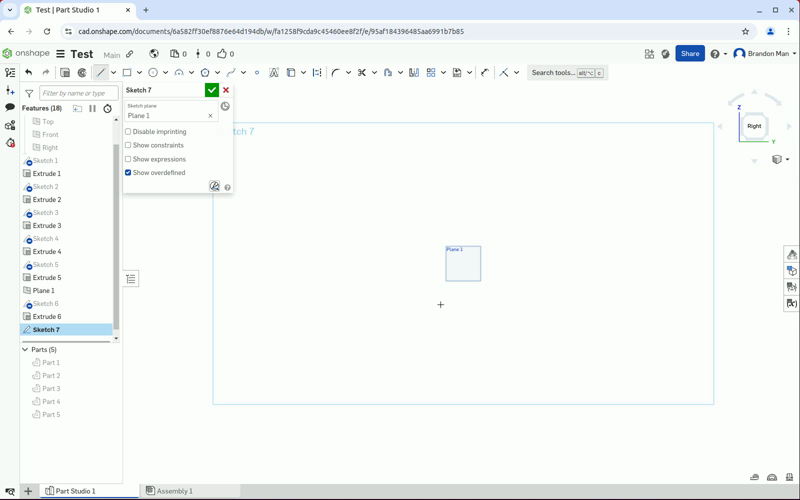
key_up(shift)
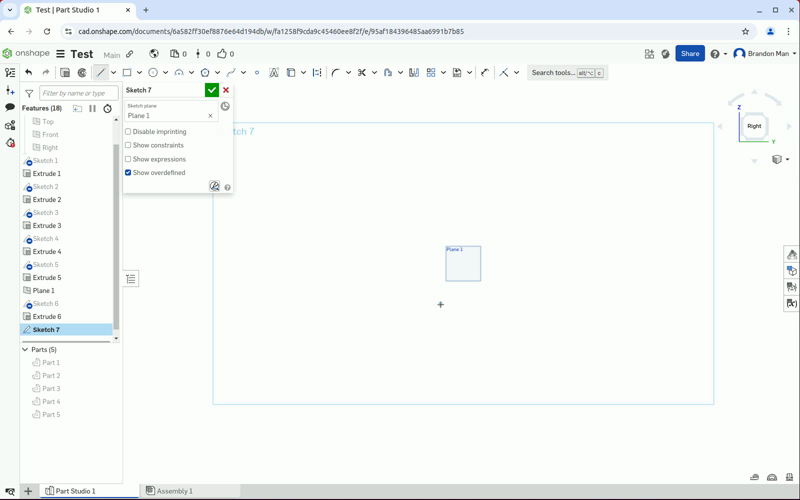
key_down(shift)
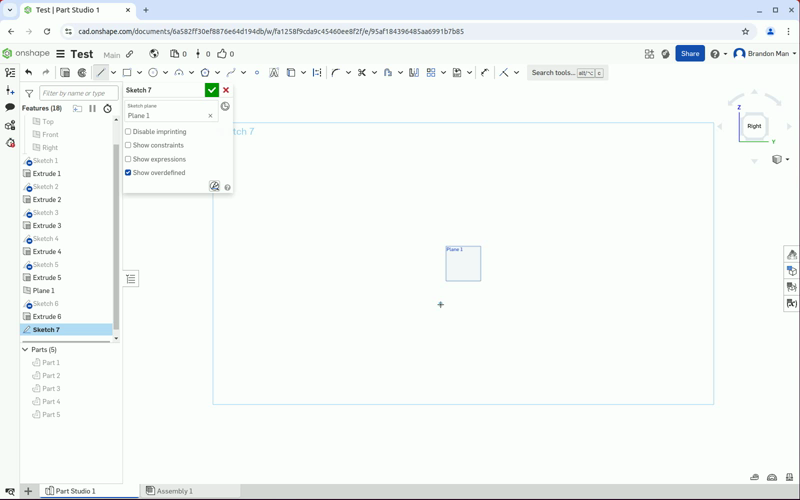
mouse_move(470, 304)
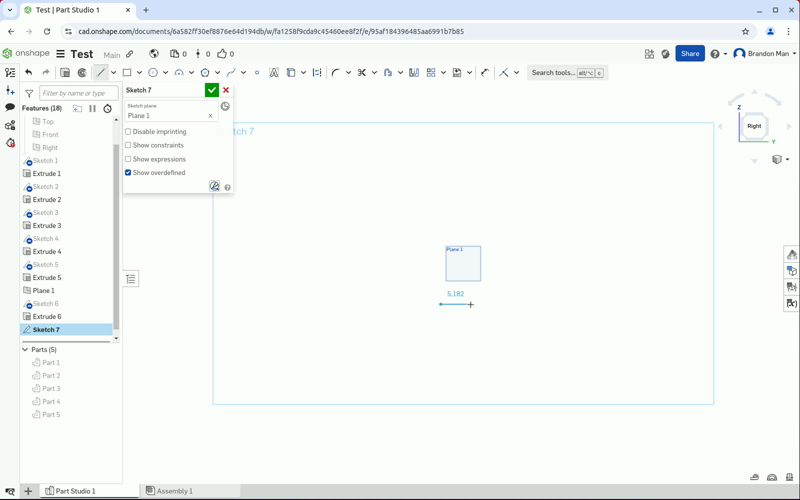
mouse_move(445, 304)
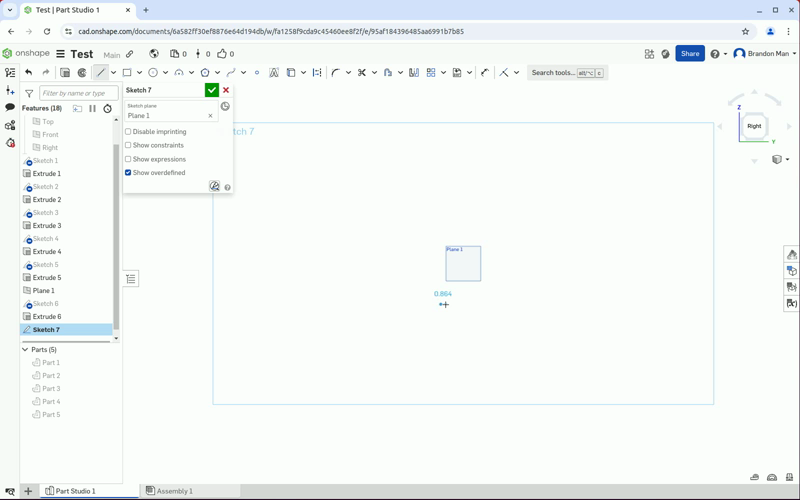
scroll(6)
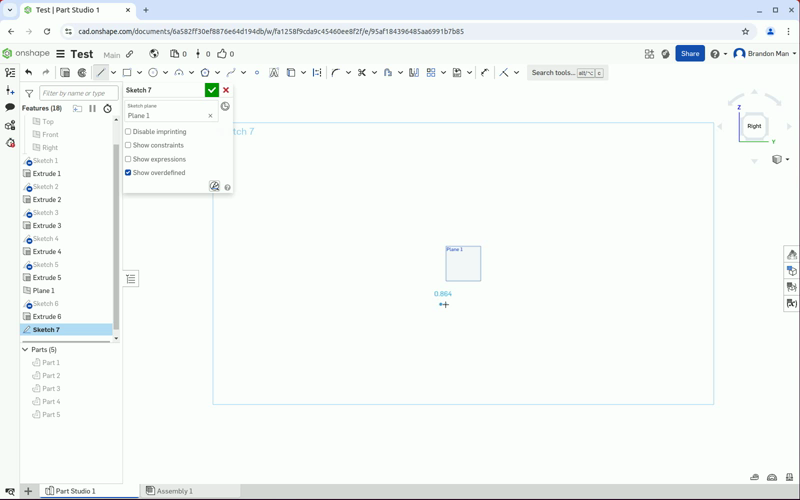
scroll(6)
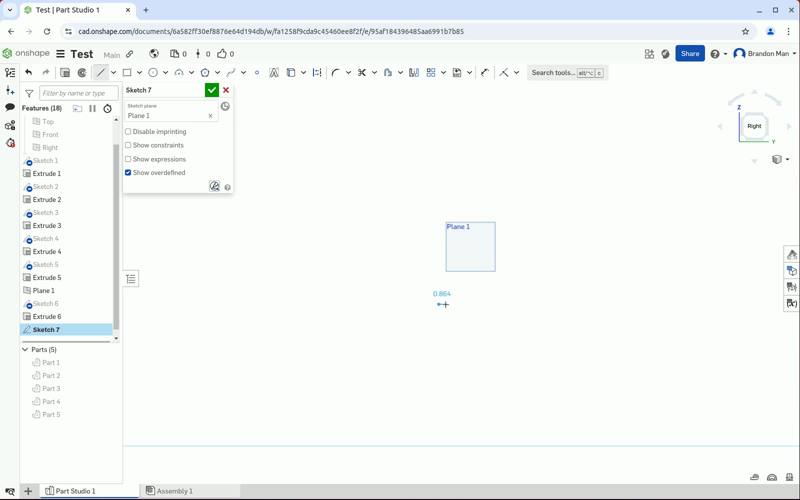
scroll(6)
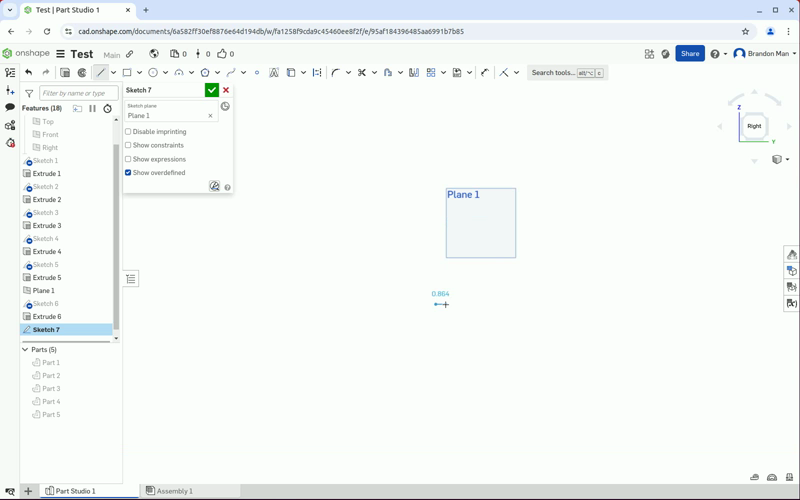
scroll(6)
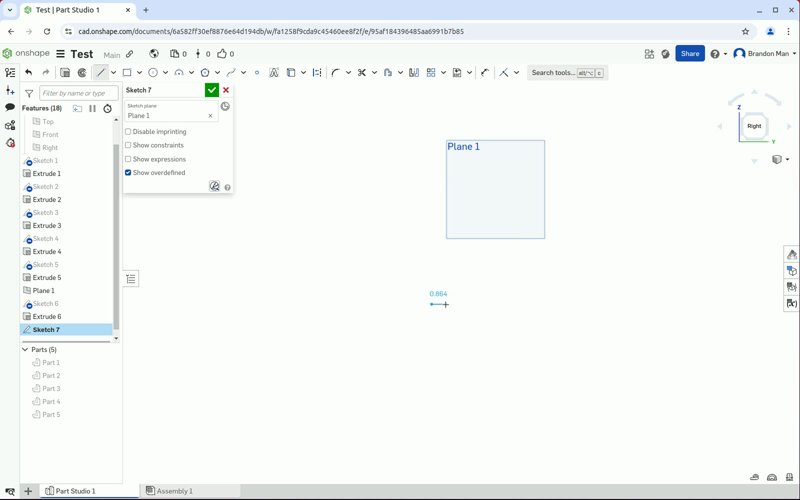
scroll(6)
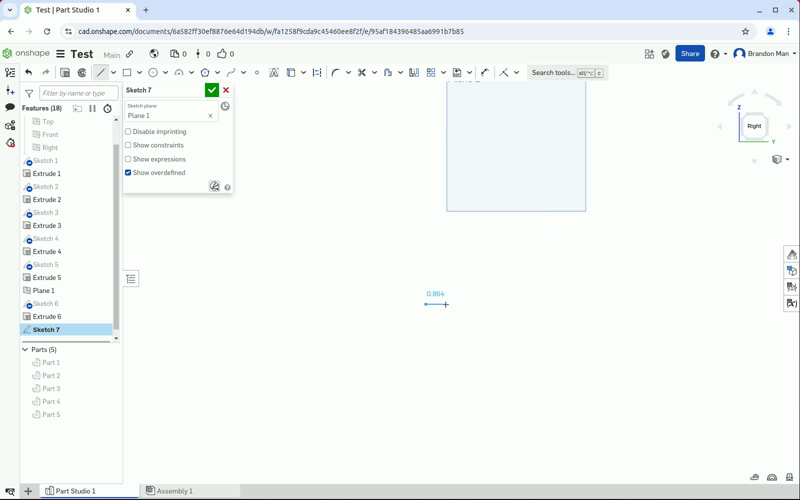
scroll(6)
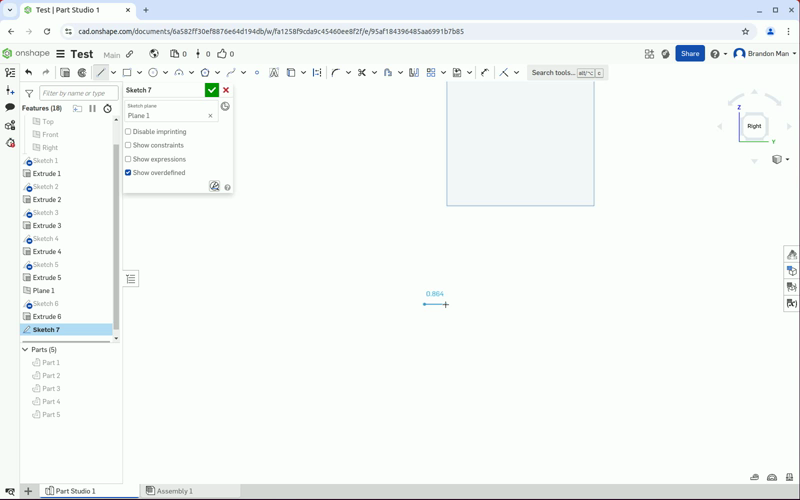
scroll(6)
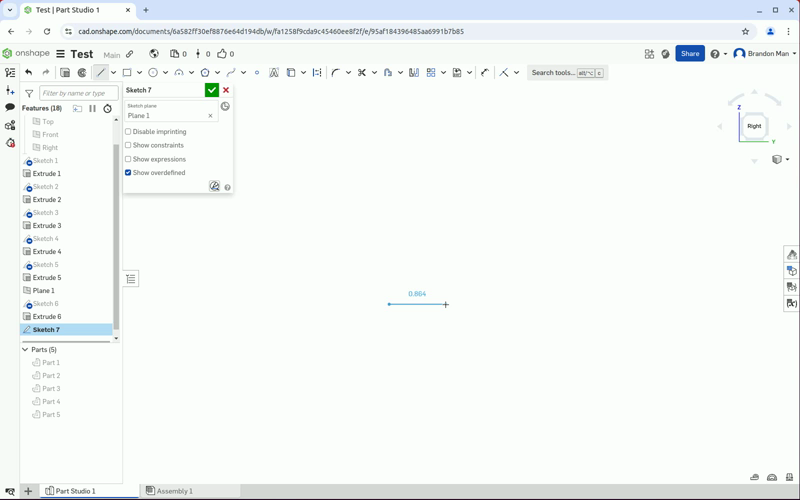
click(445, 304)
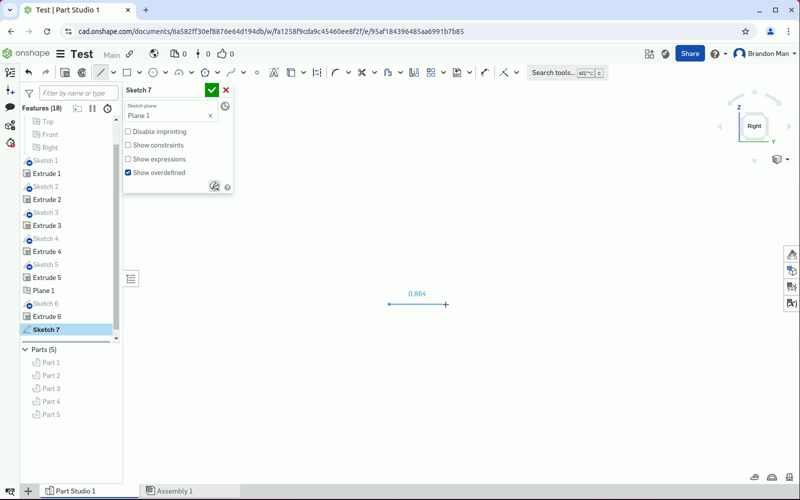
scroll(-6)
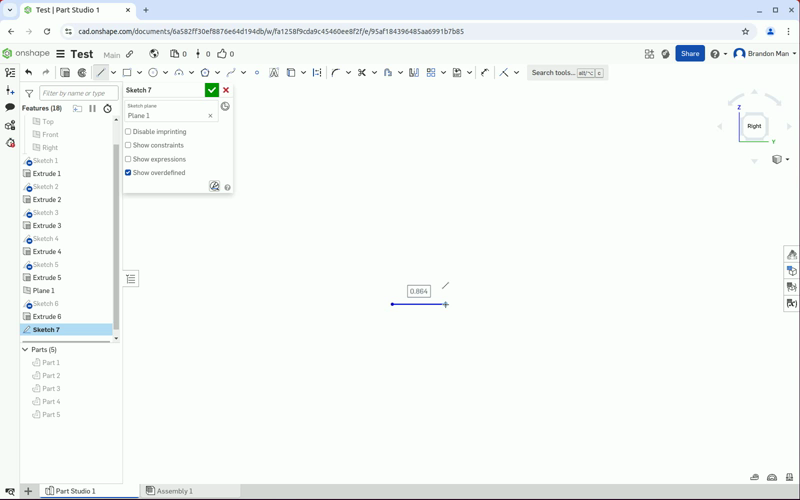
scroll(-6)
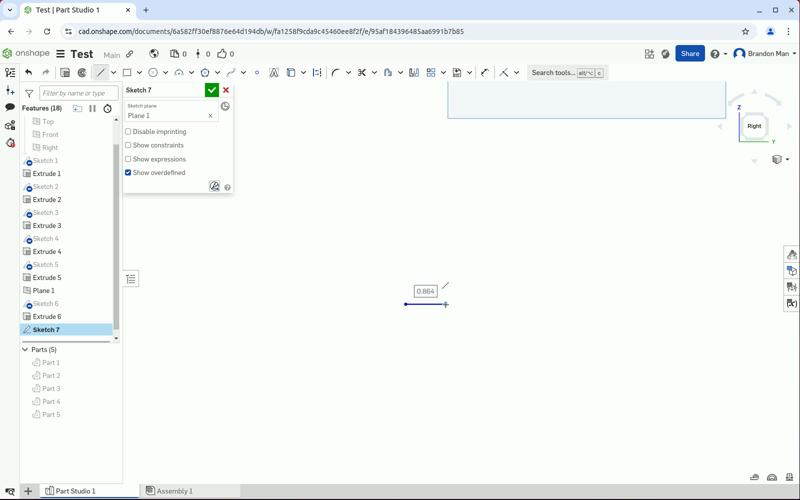
scroll(-6)
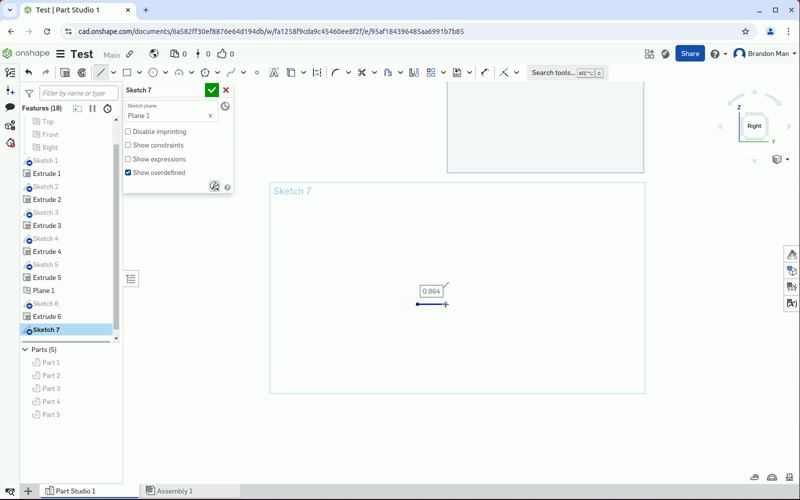
scroll(-6)
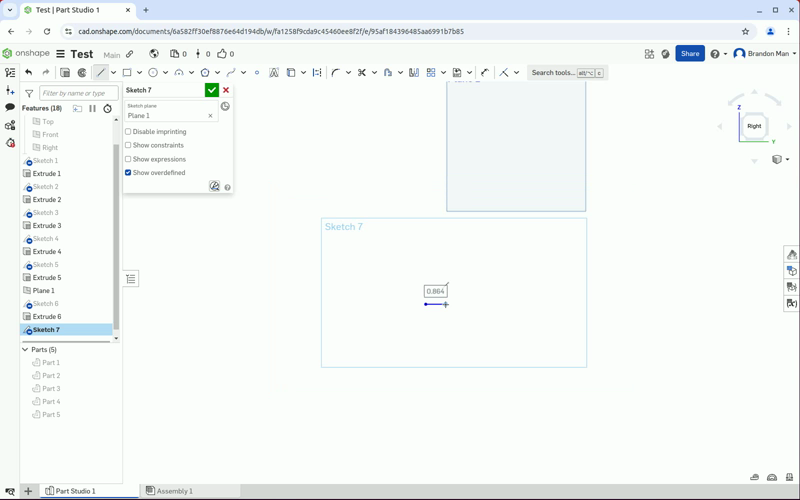
scroll(-6)
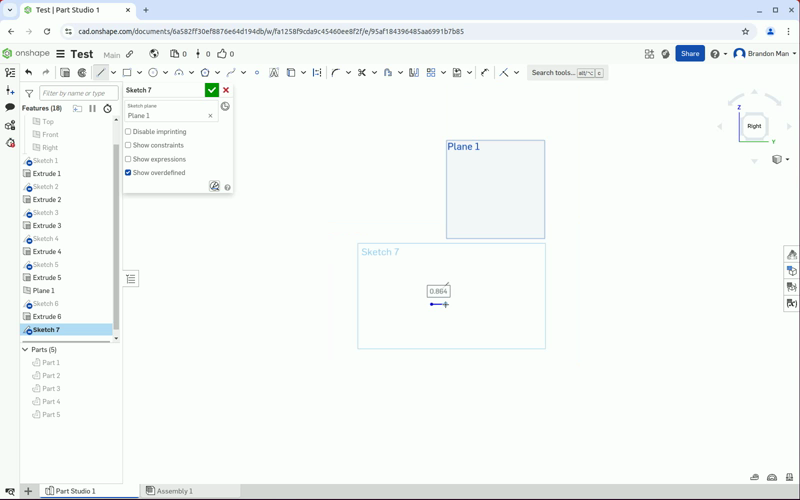
scroll(-6)
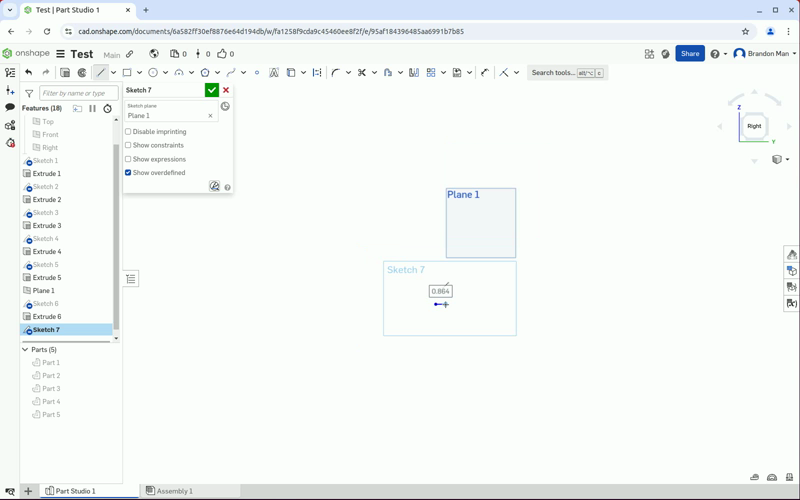
scroll(-6)
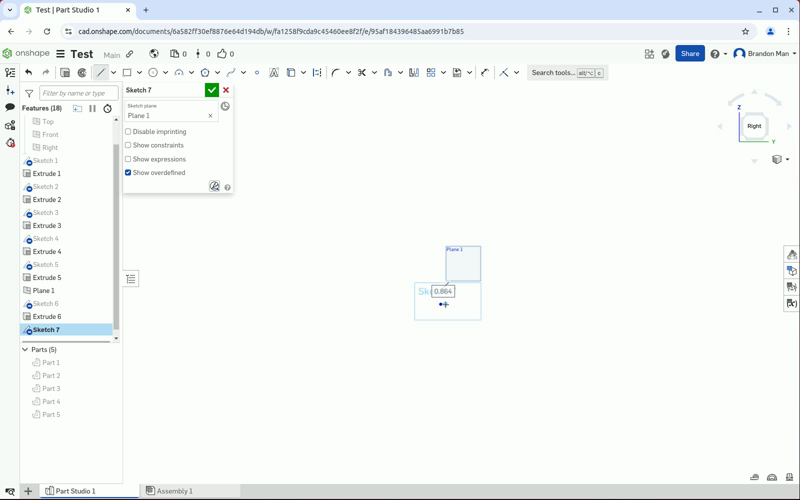
key_up(shift)
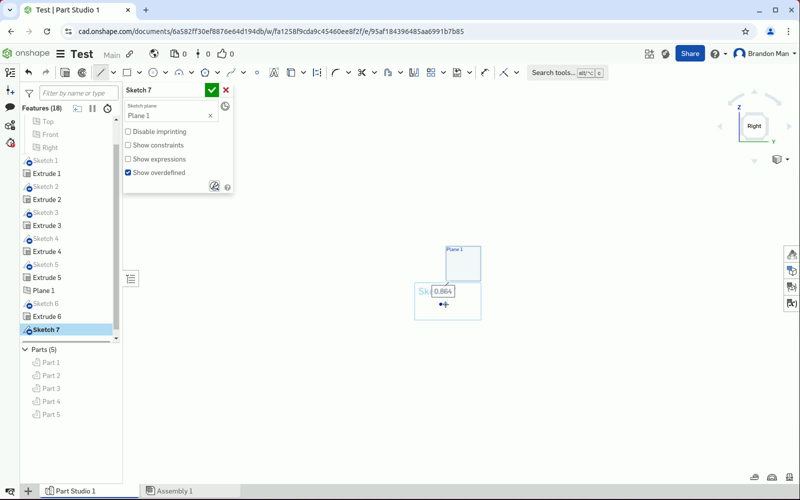
key_down(shift)
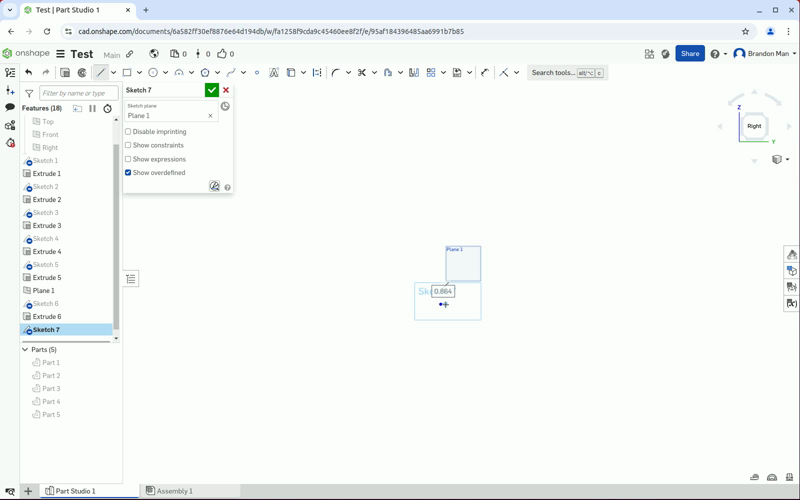
mouse_move(475, 304)
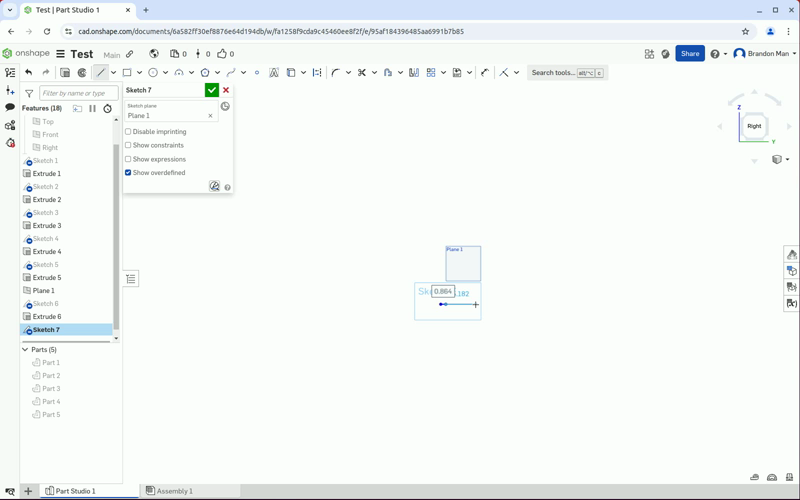
mouse_move(445, 300)
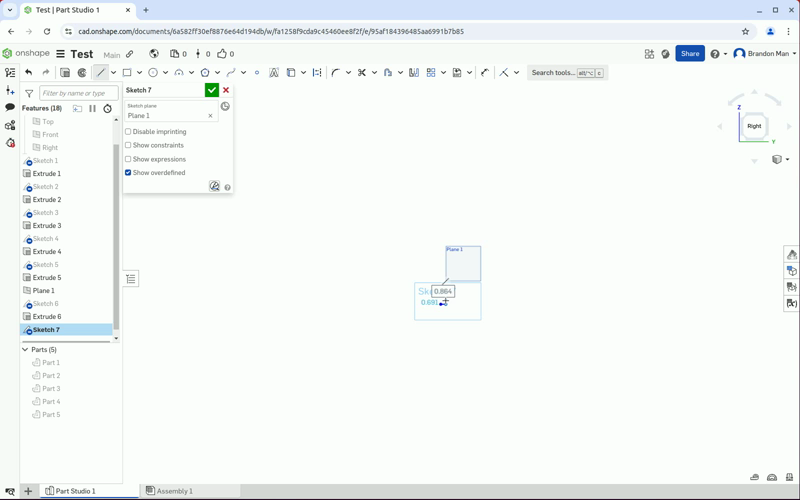
scroll(6)
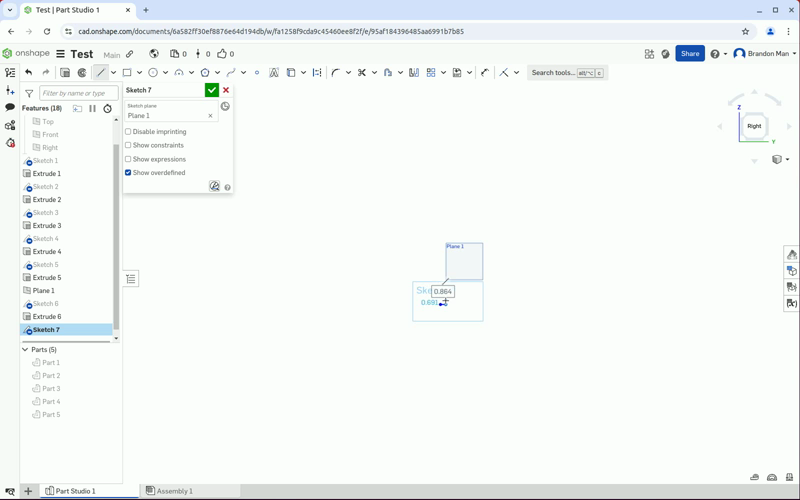
scroll(6)
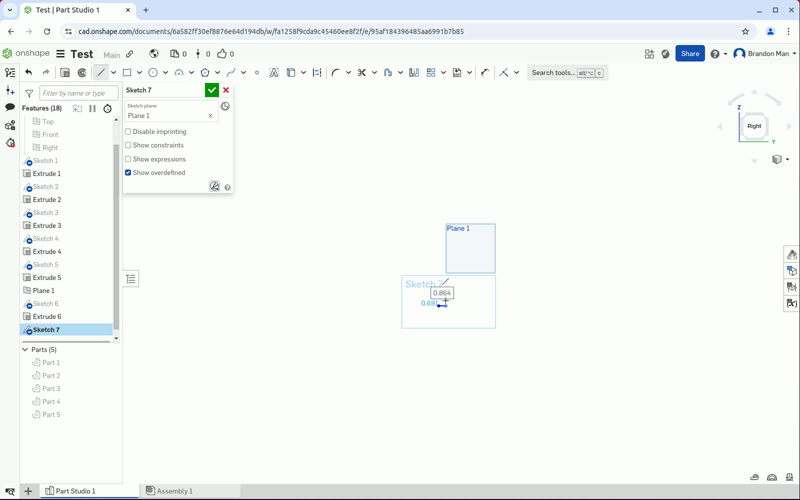
scroll(6)
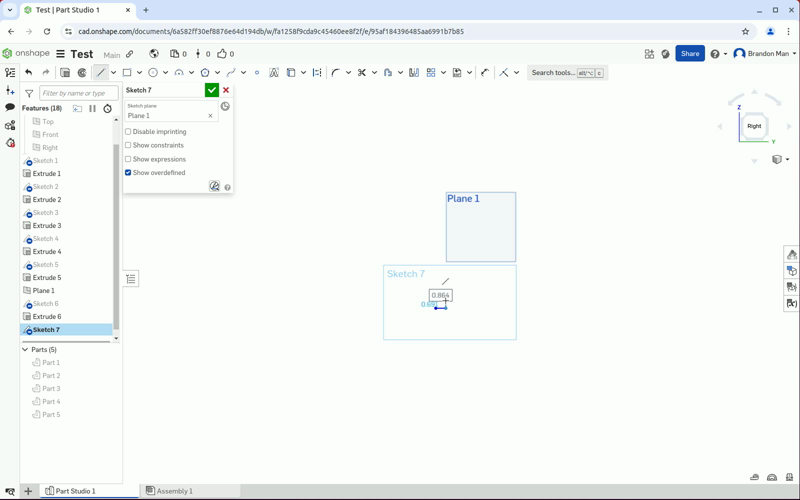
scroll(6)
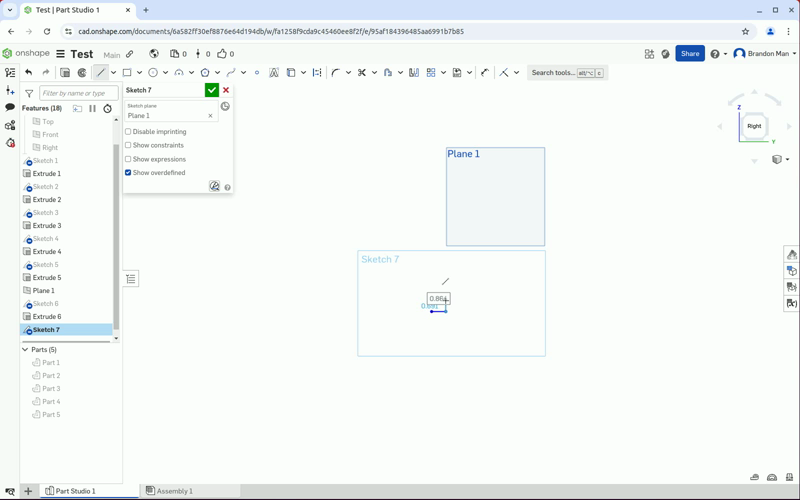
scroll(6)
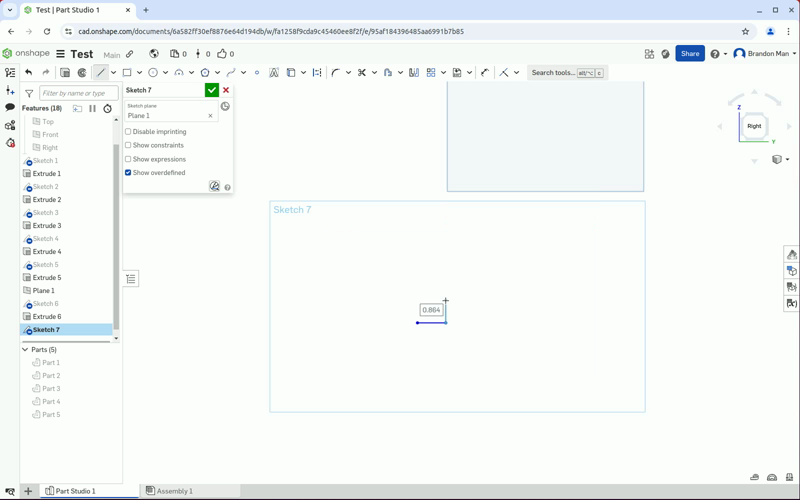
scroll(6)
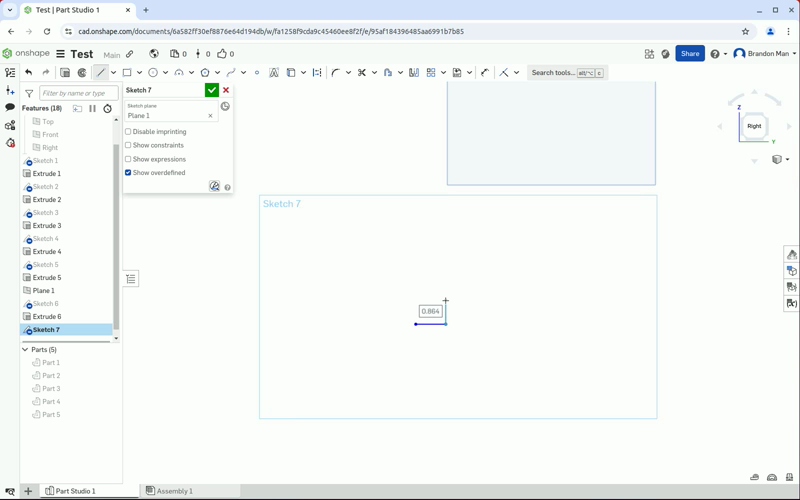
scroll(6)
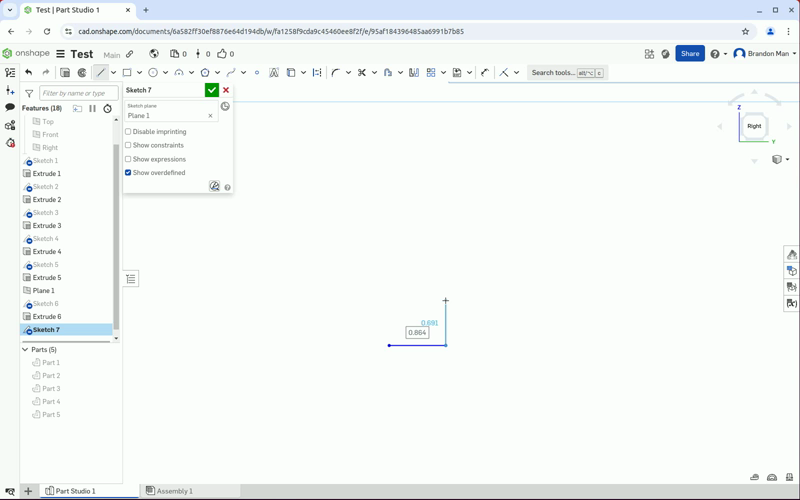
click(445, 300)
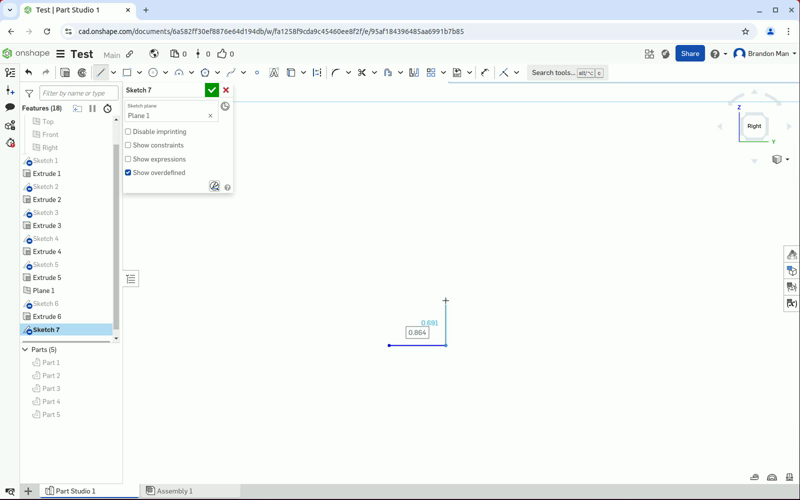
scroll(-6)
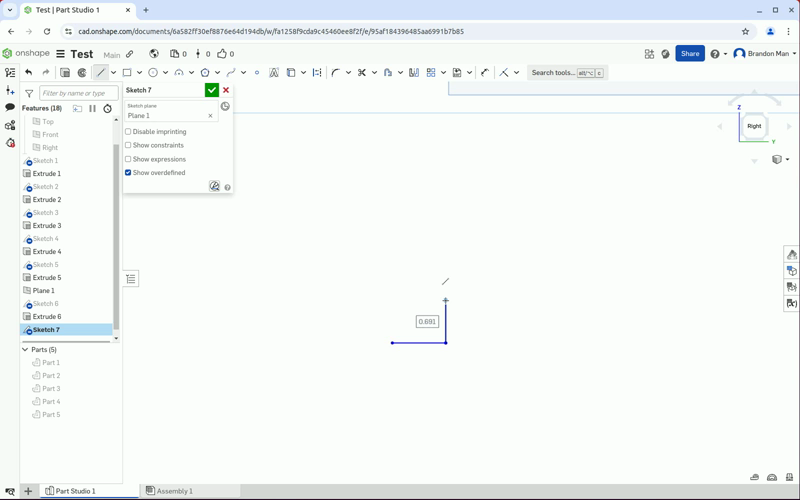
scroll(-6)
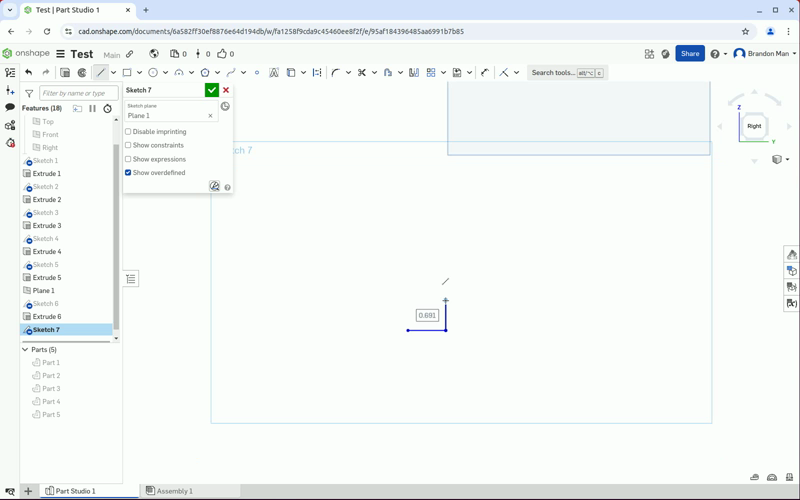
scroll(-6)
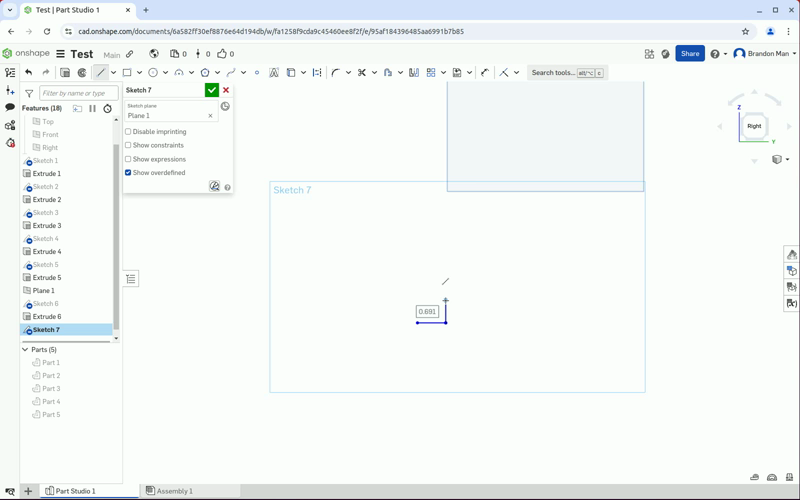
scroll(-6)
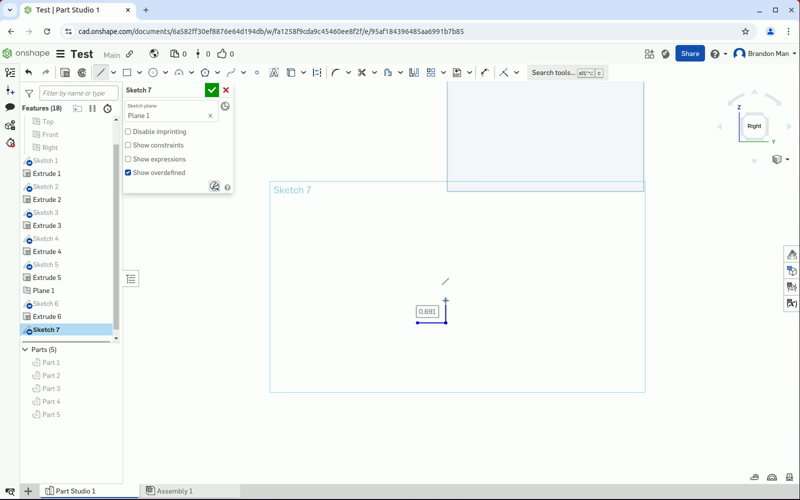
scroll(-6)
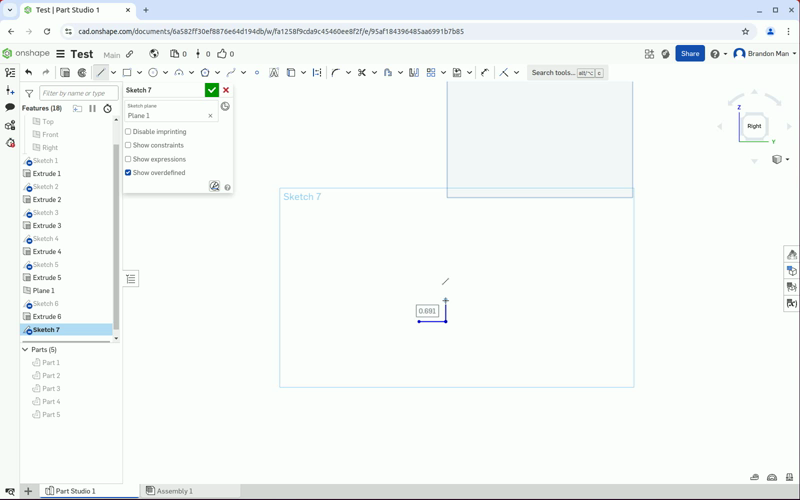
scroll(-6)
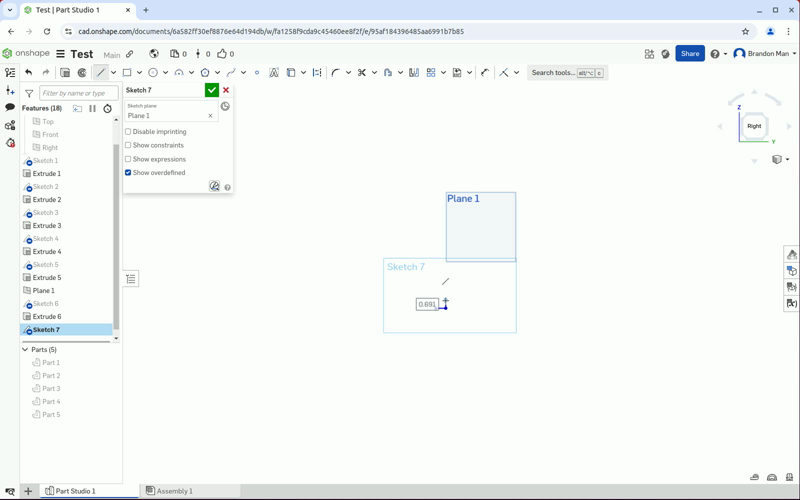
scroll(-6)
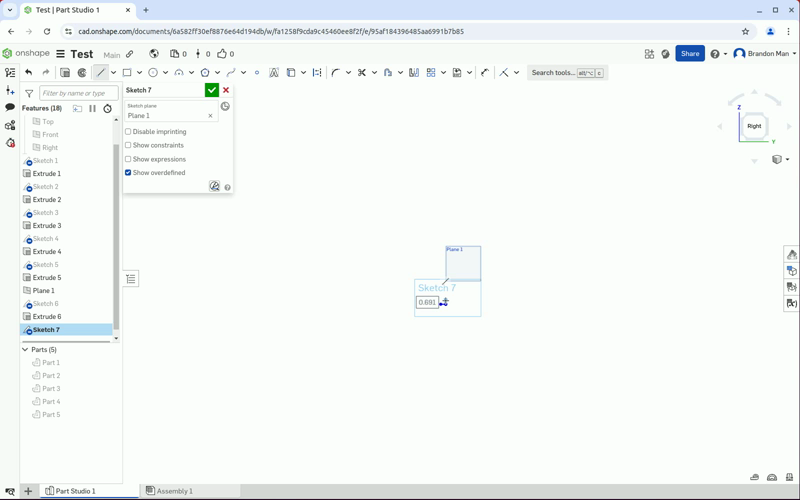
key_up(shift)
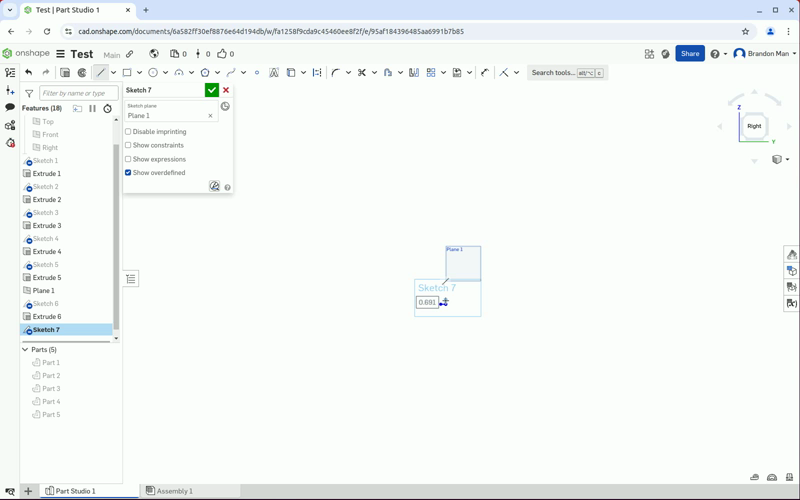
key_down(shift)
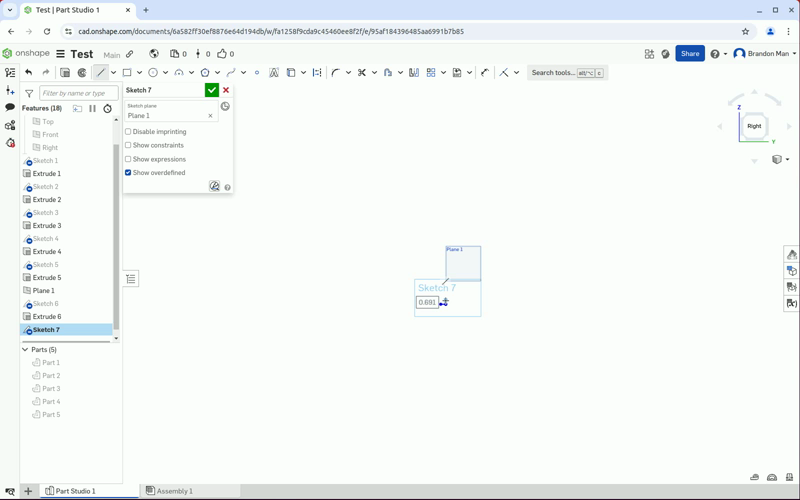
mouse_move(475, 300)
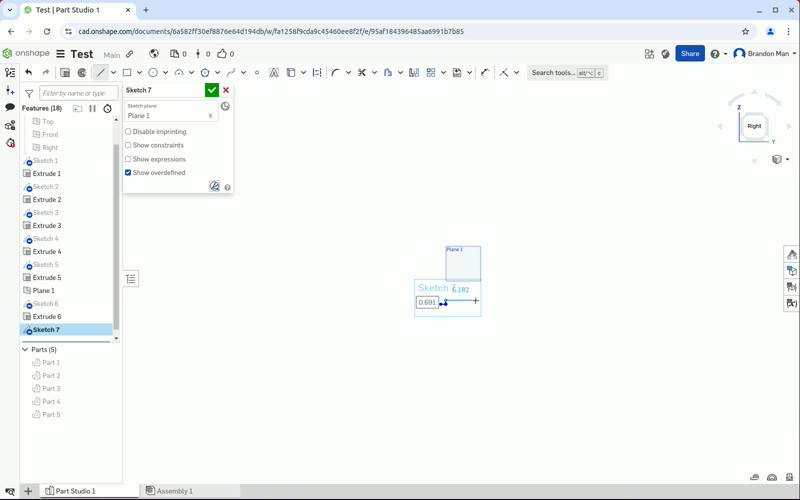
mouse_move(440, 300)
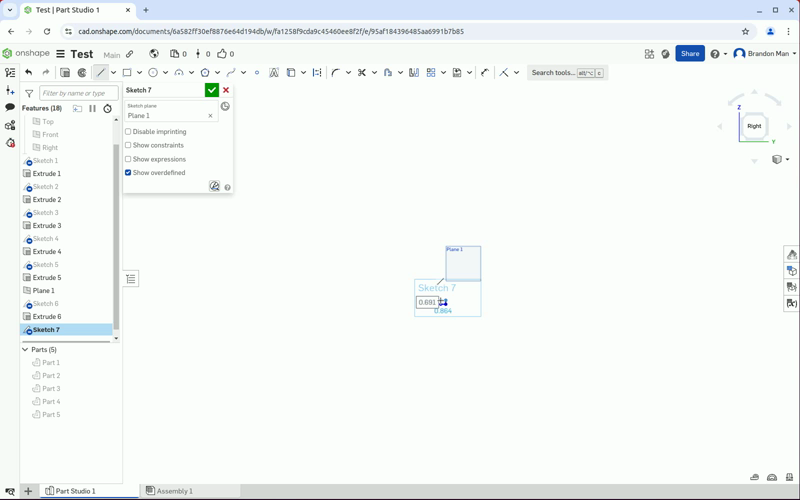
scroll(6)
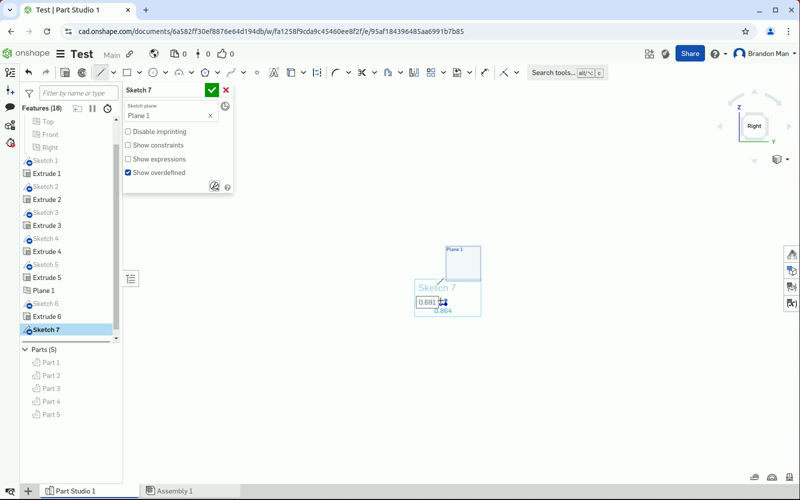
scroll(6)
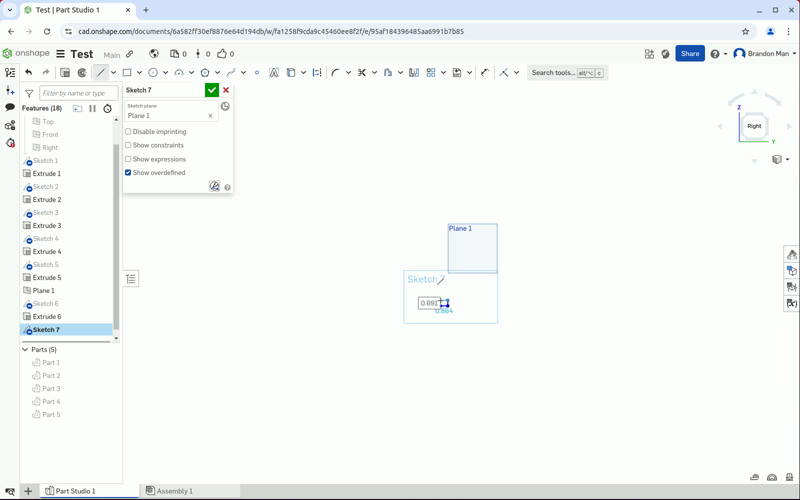
scroll(6)
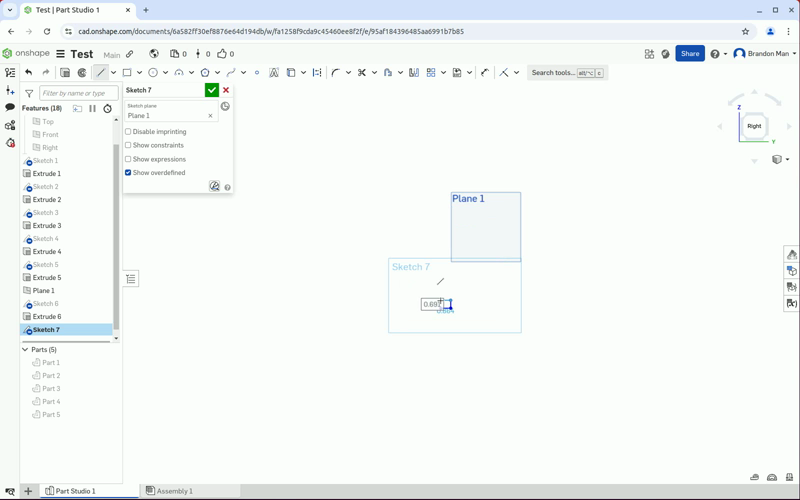
scroll(6)
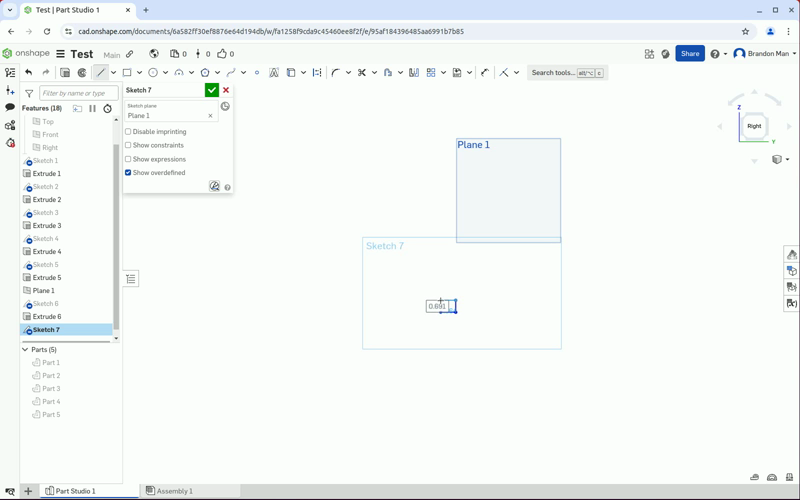
scroll(6)
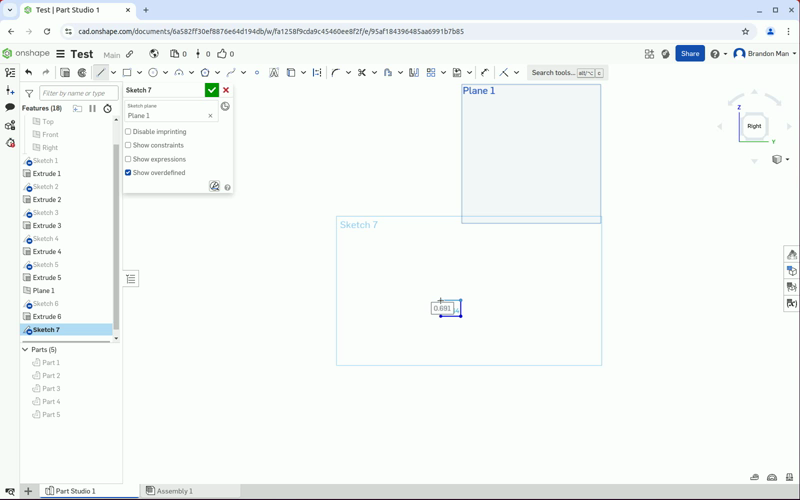
scroll(6)
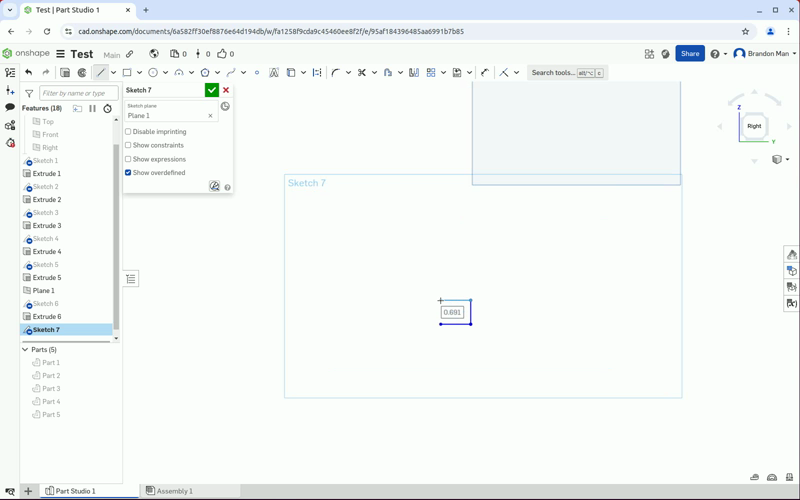
scroll(6)
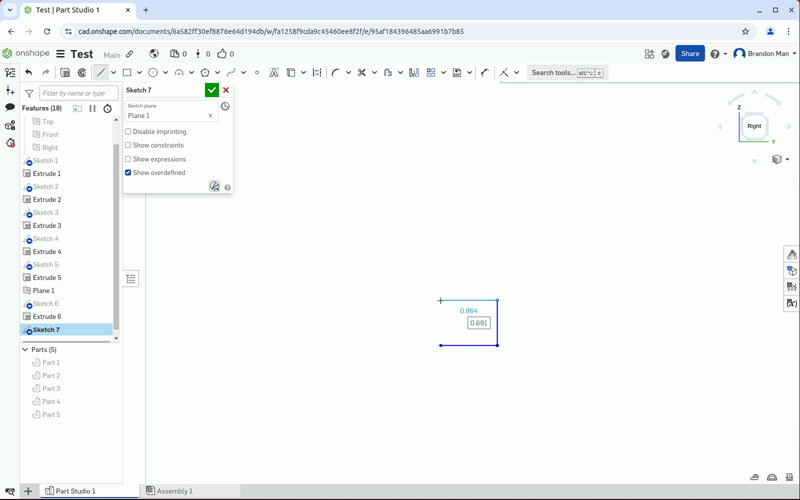
click(440, 300)
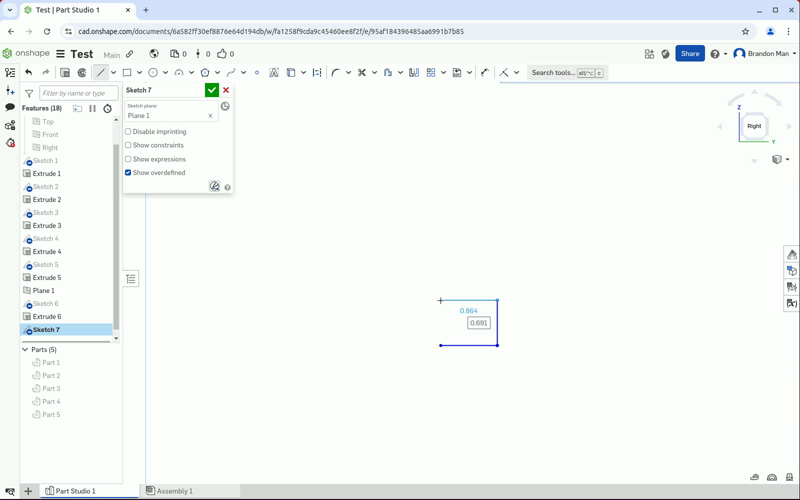
scroll(-6)
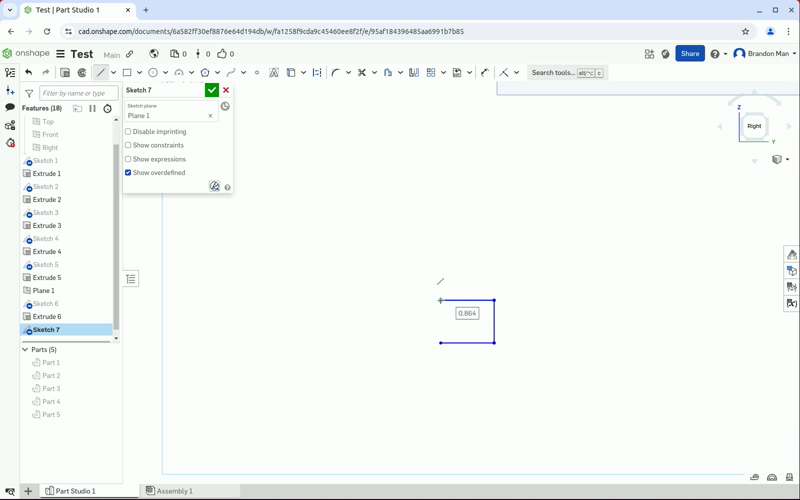
scroll(-6)
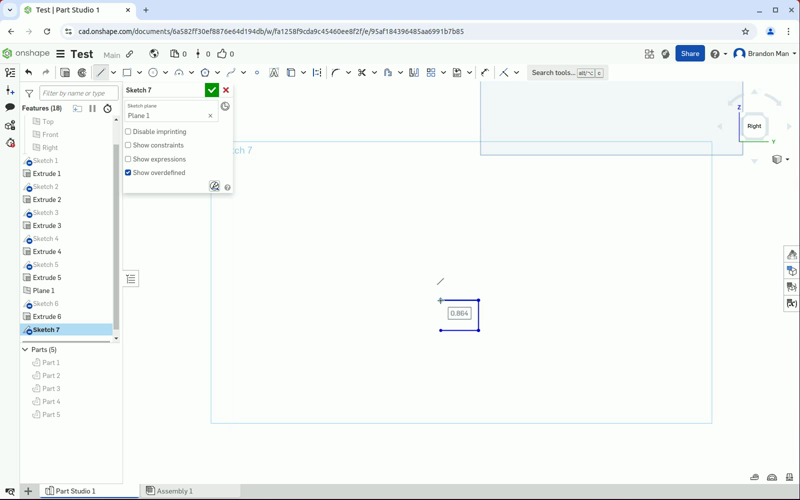
scroll(-6)
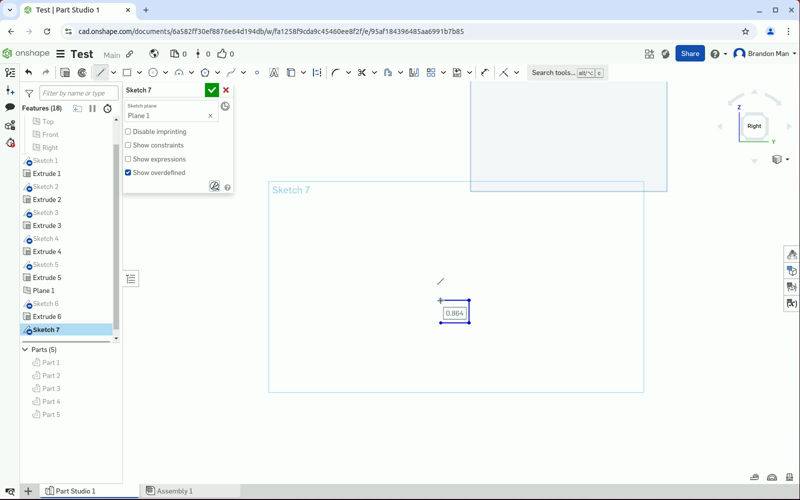
scroll(-6)
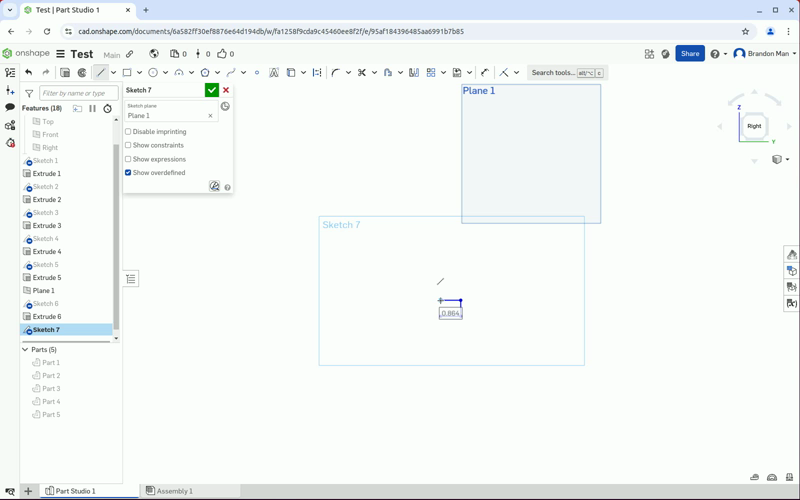
scroll(-6)
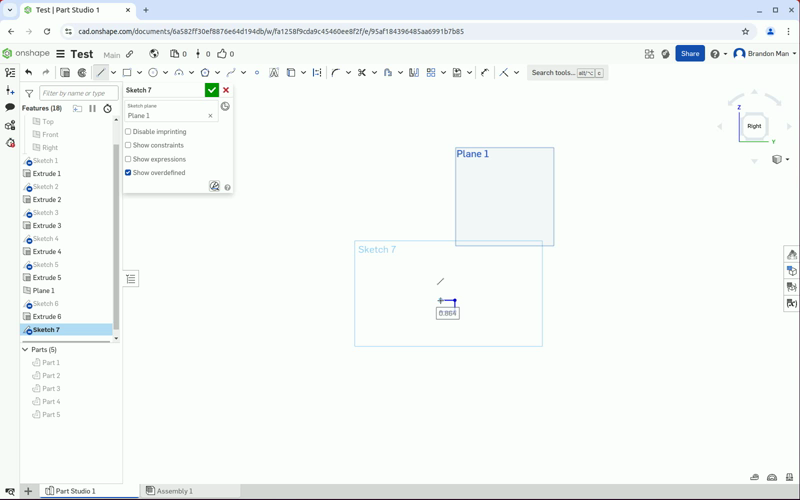
scroll(-6)
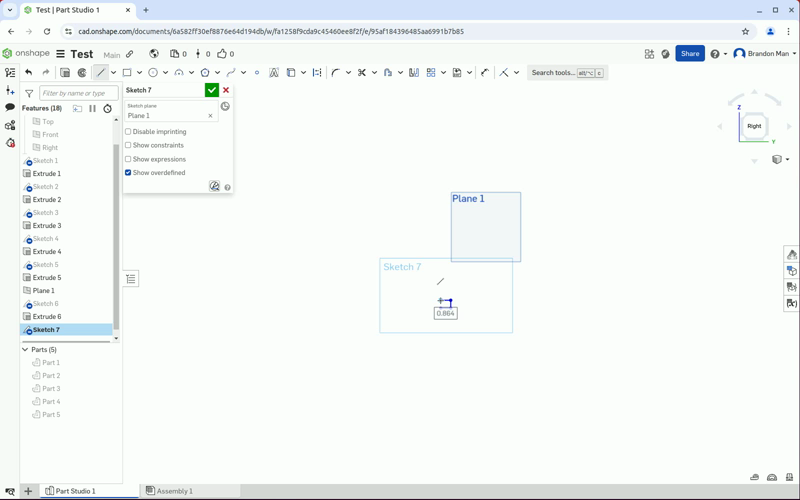
scroll(-6)
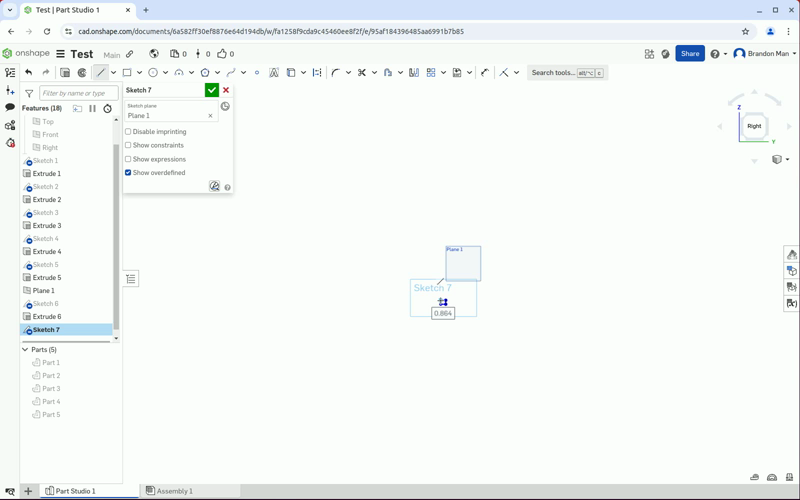
key_up(shift)
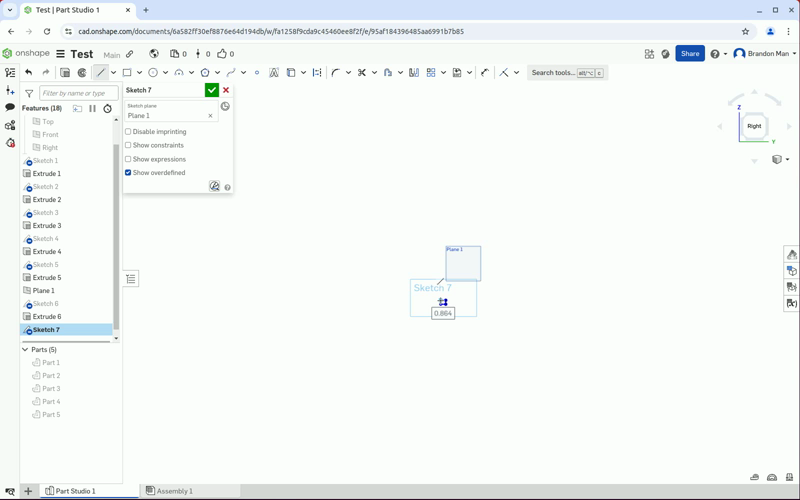
mouse_move(470, 300)
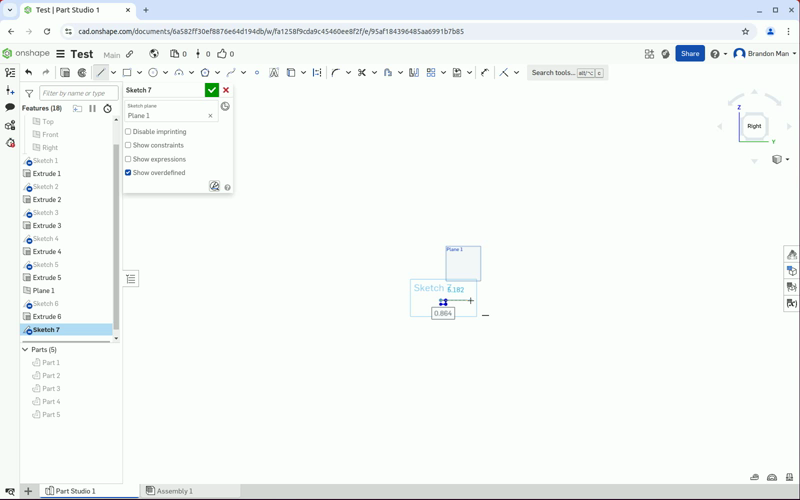
key_down(shift)
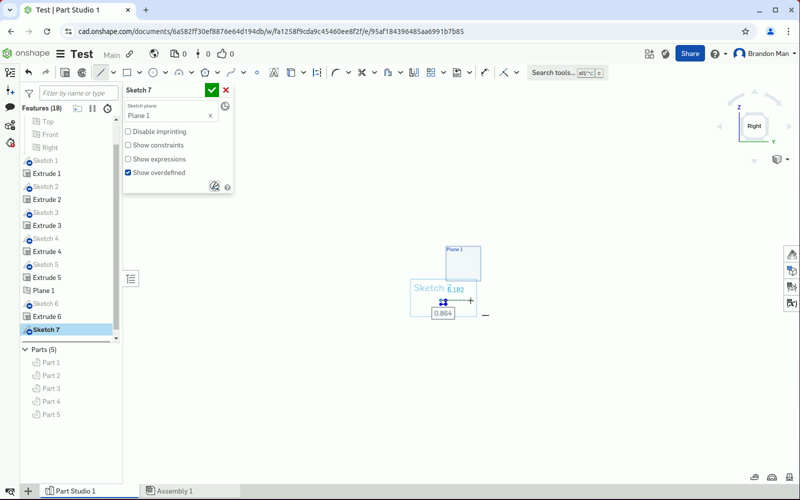
mouse_move(440, 304)
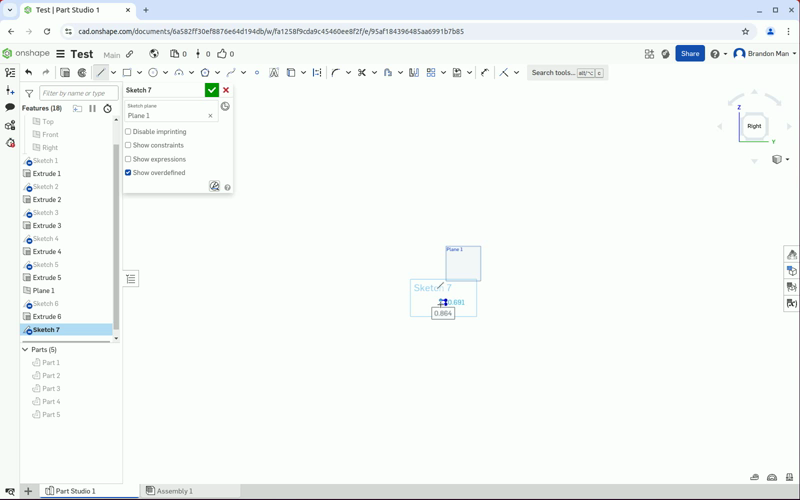
scroll(6)
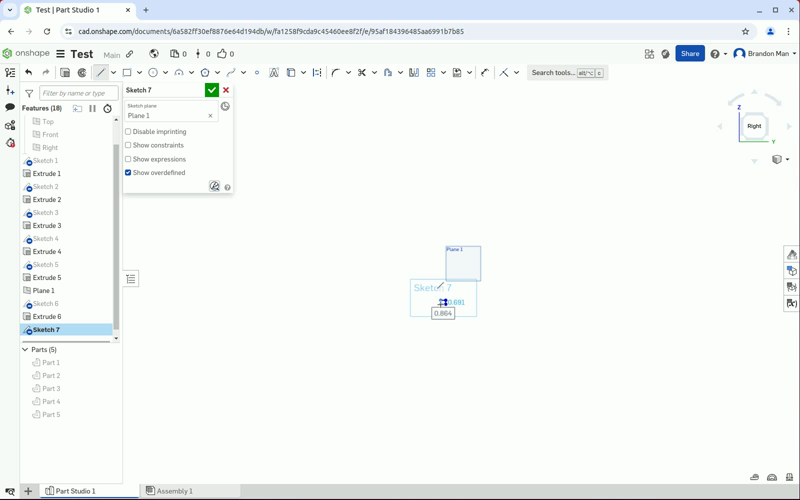
scroll(6)
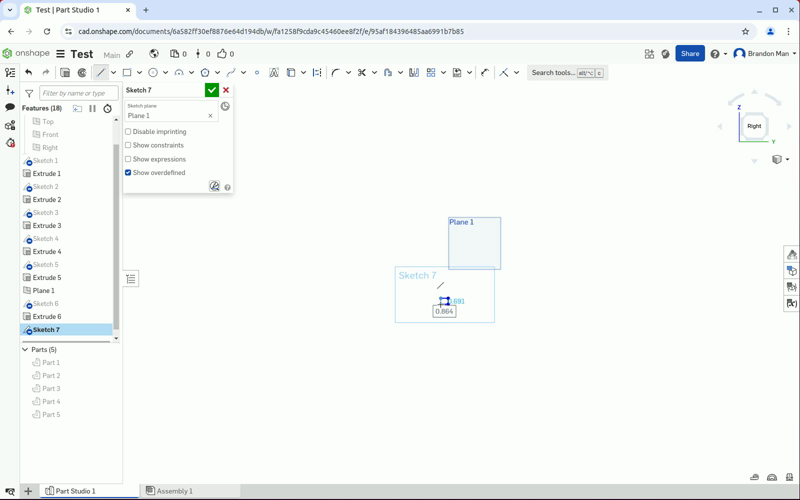
scroll(6)
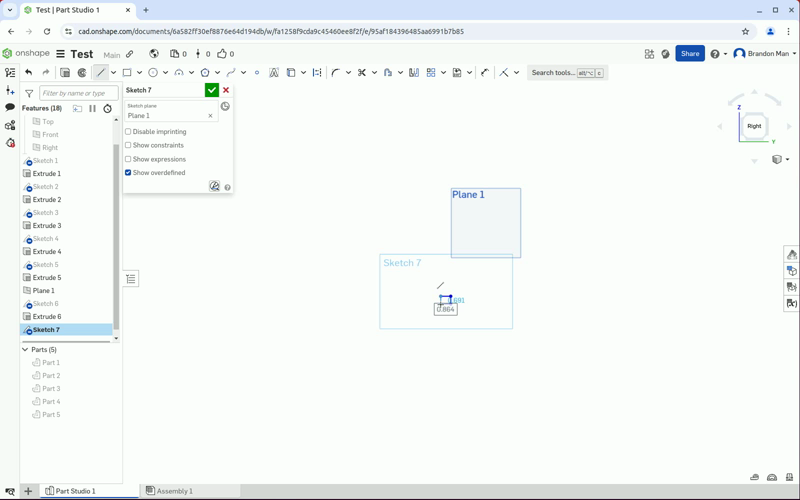
scroll(6)
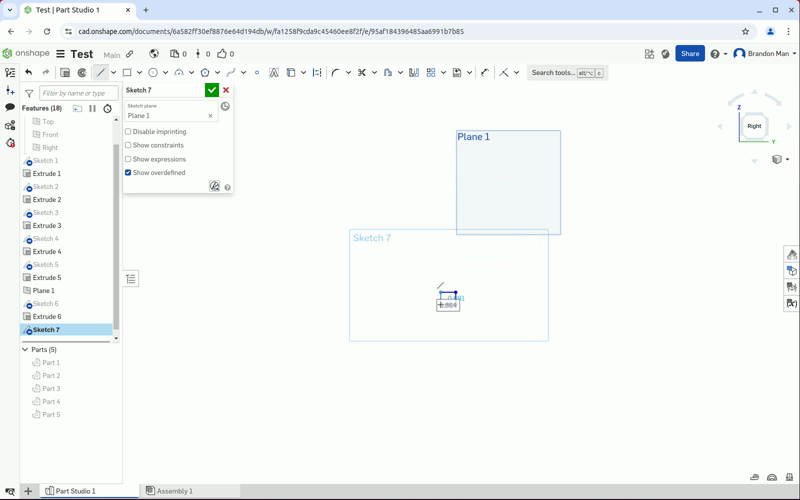
scroll(6)
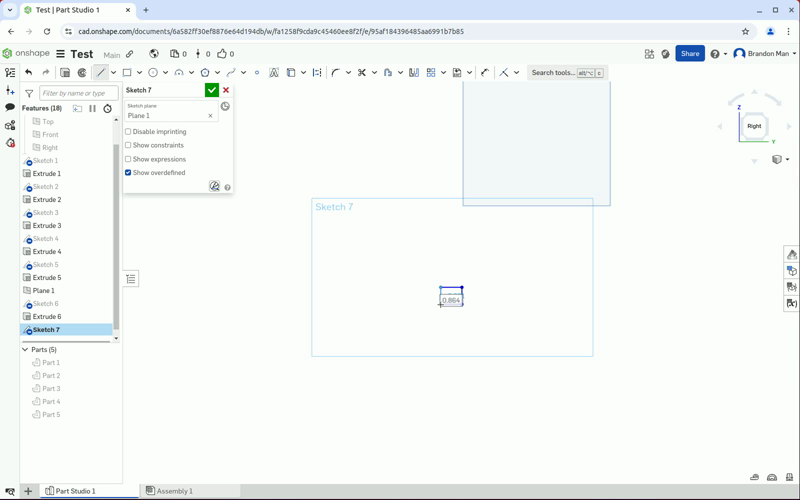
scroll(6)
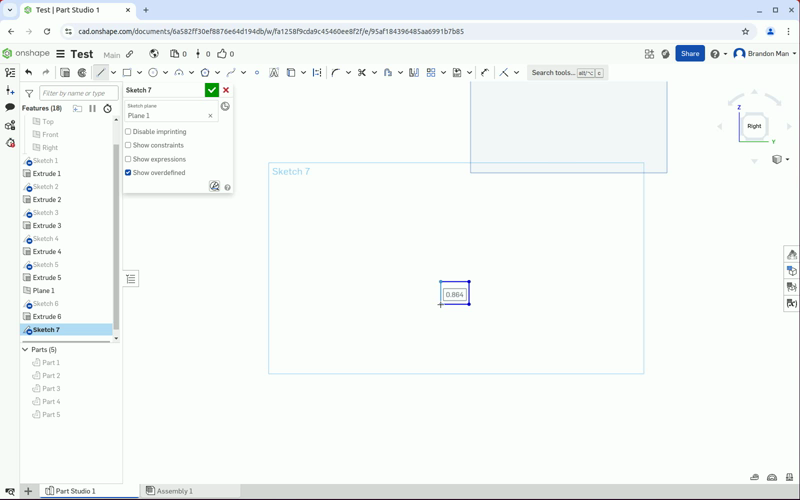
scroll(6)
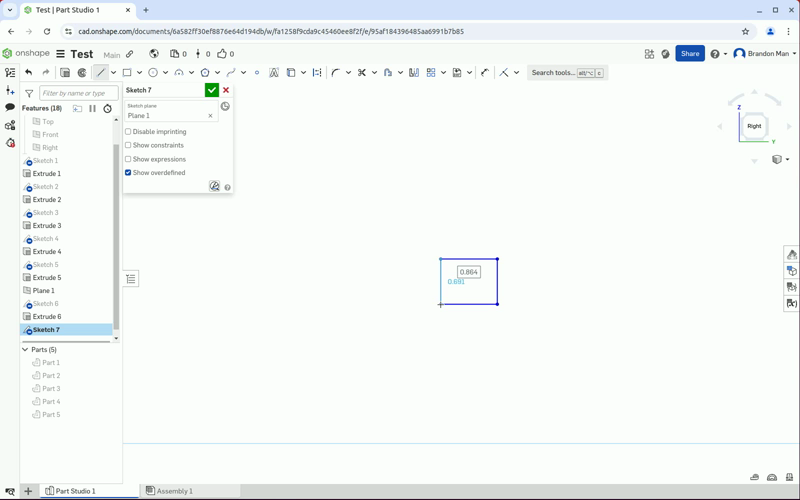
key_up(shift)
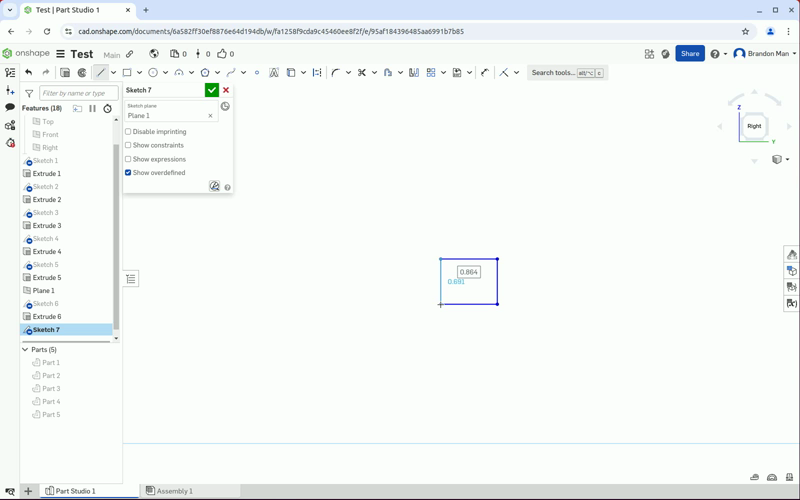
click(440, 304)
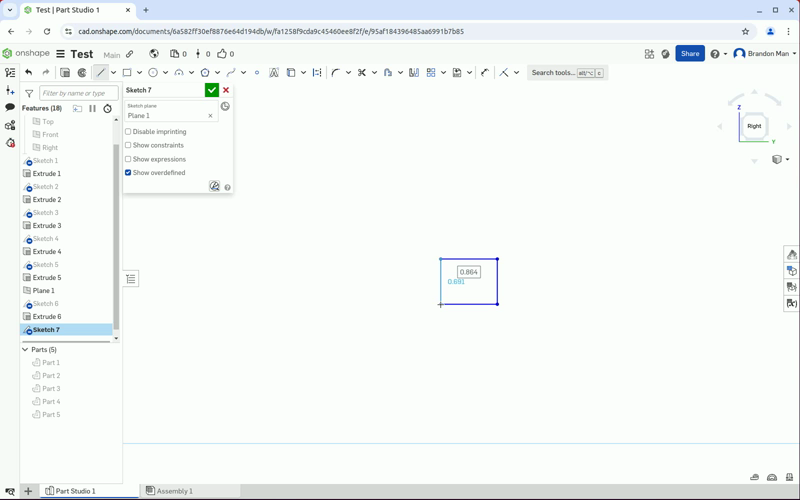
scroll(-6)
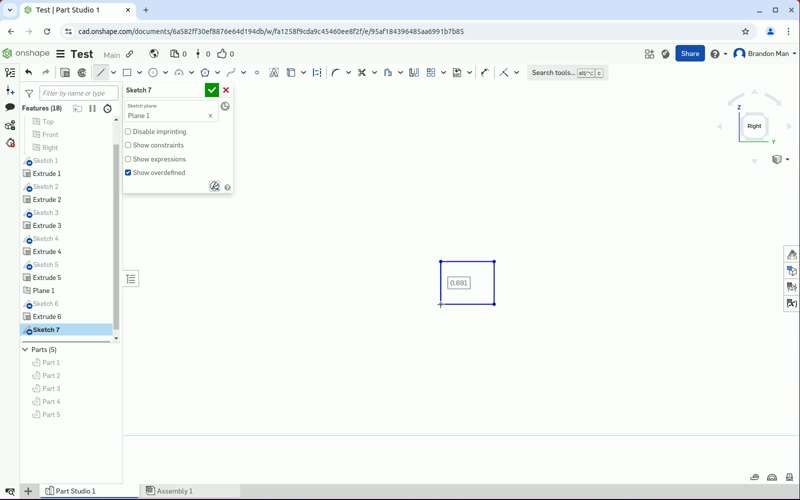
scroll(-6)
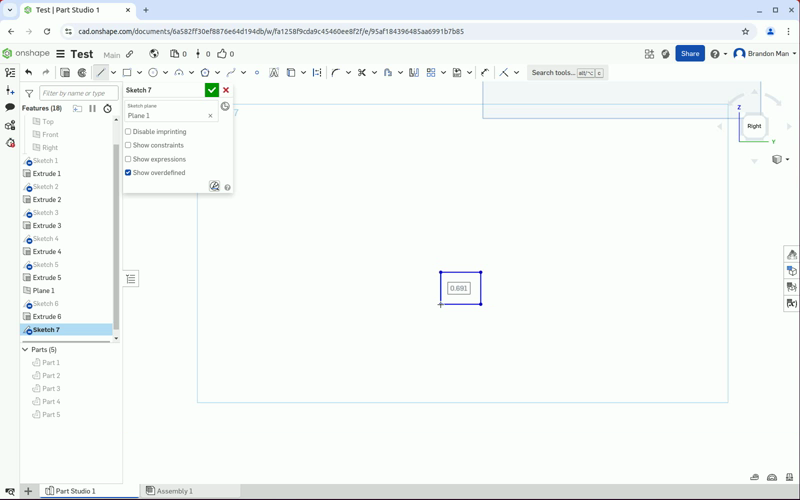
scroll(-6)
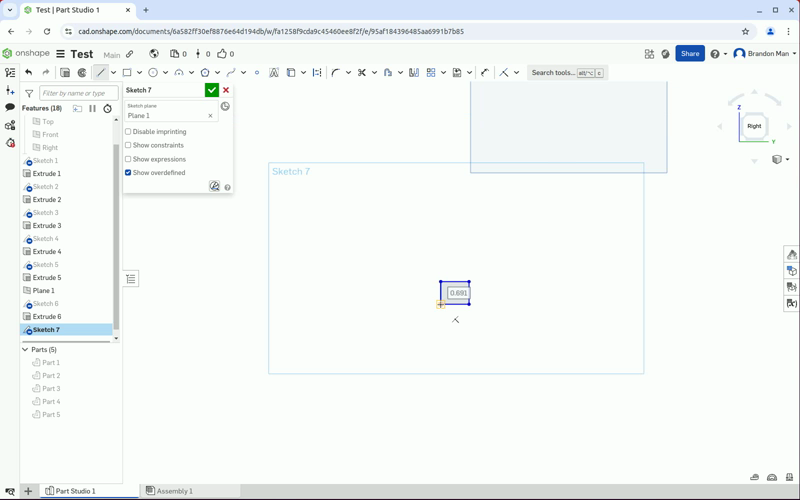
scroll(-6)
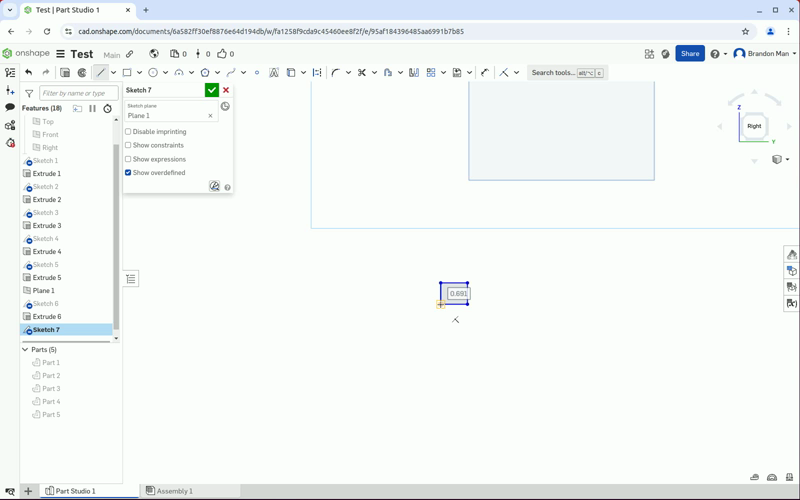
scroll(-6)
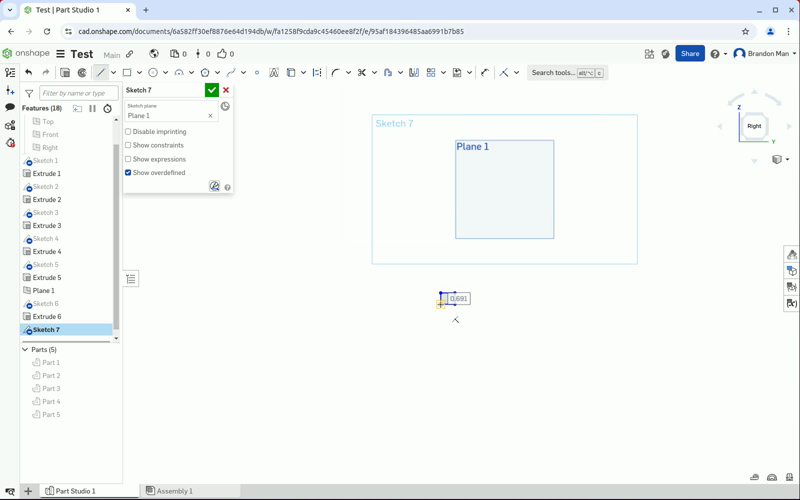
scroll(-6)
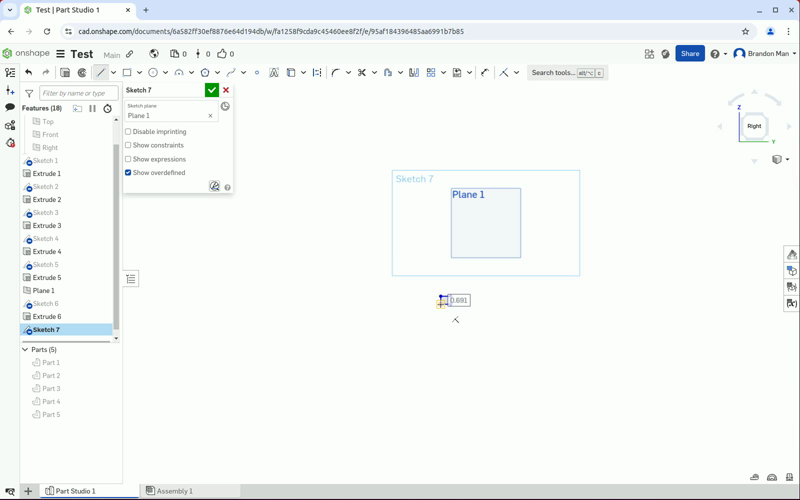
scroll(-6)
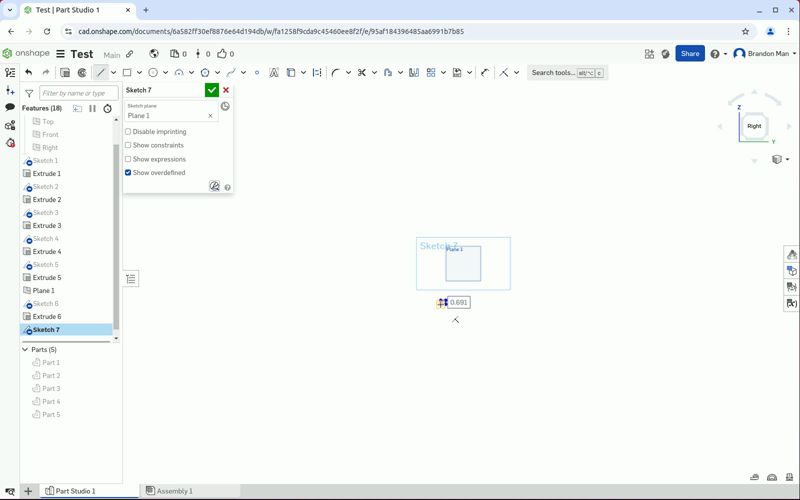
key(esc)
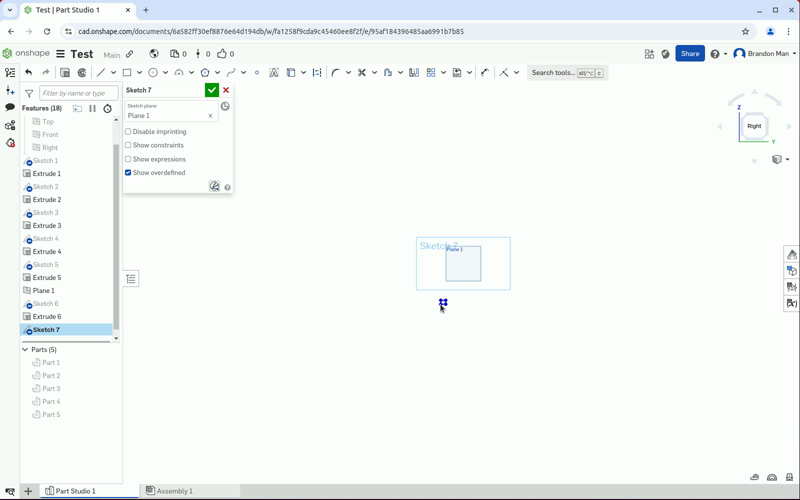
mouse_move(444, 301)
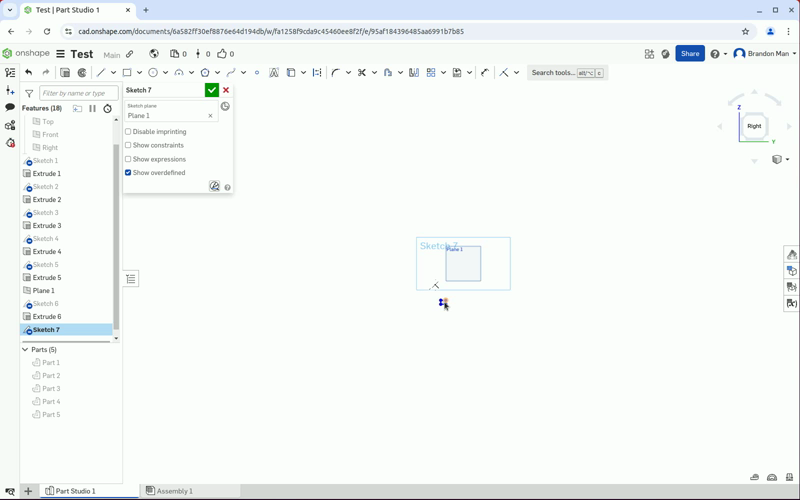
scroll(6)
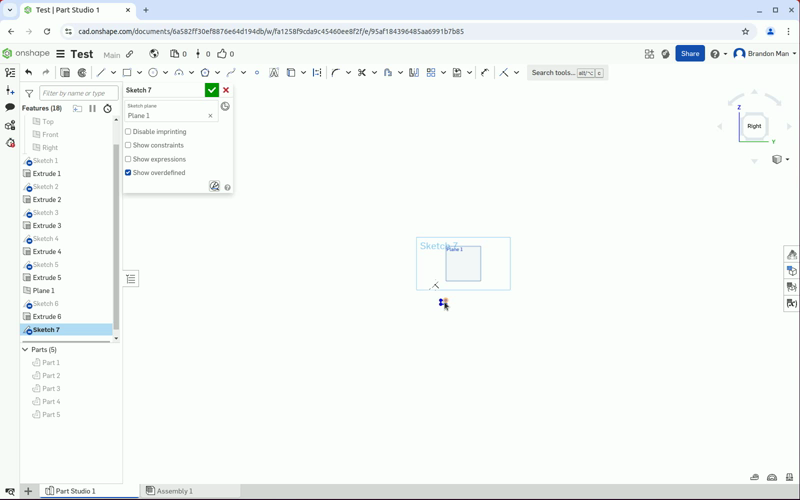
scroll(6)
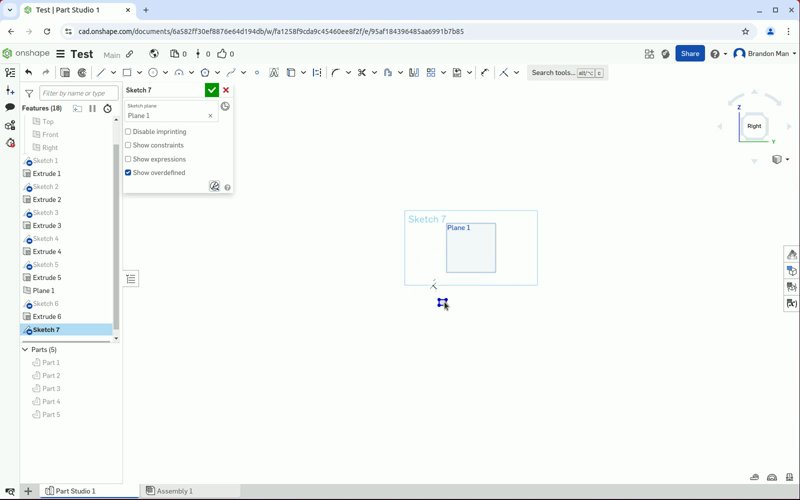
scroll(6)
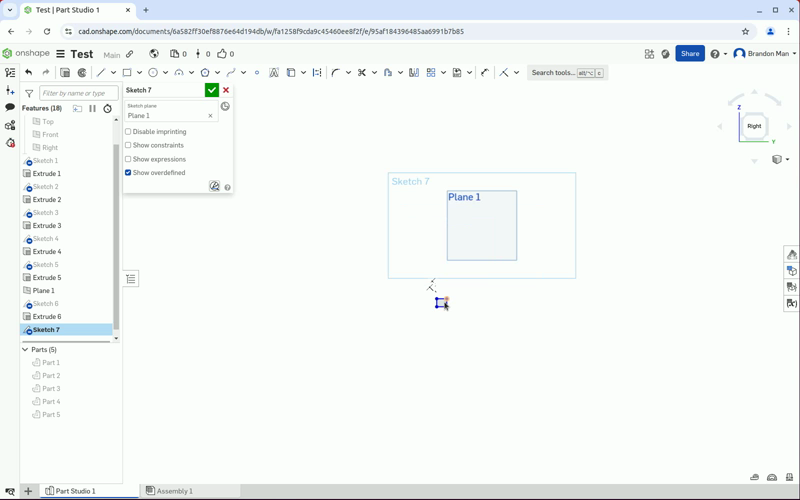
scroll(6)
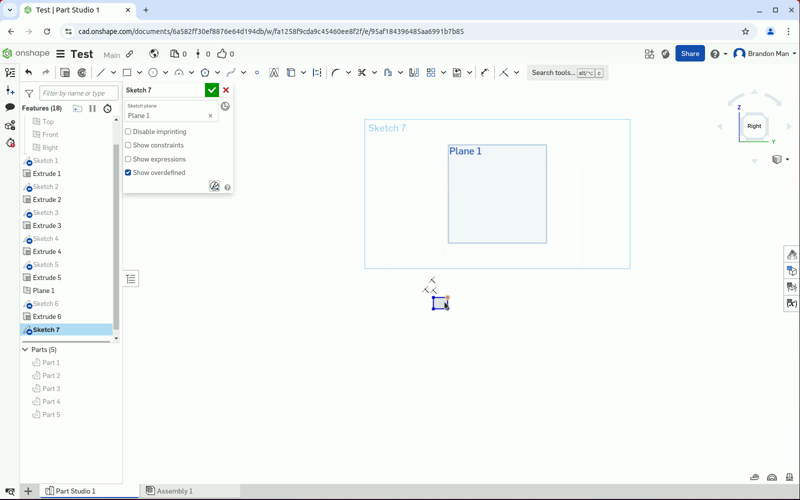
scroll(6)
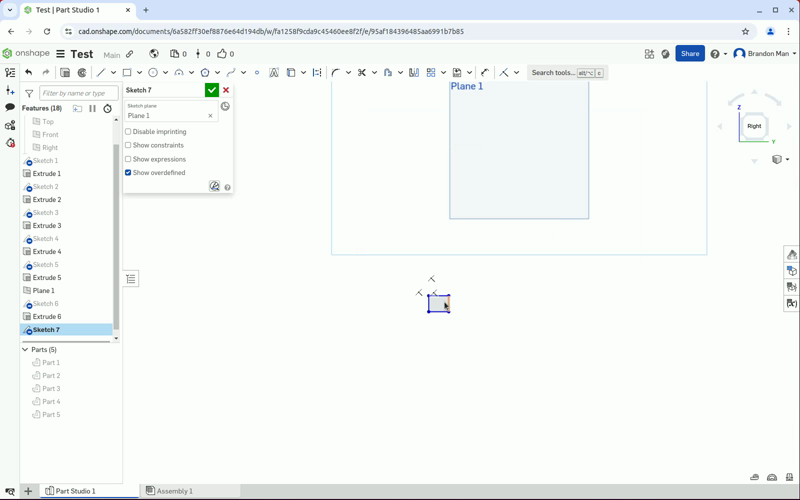
scroll(6)
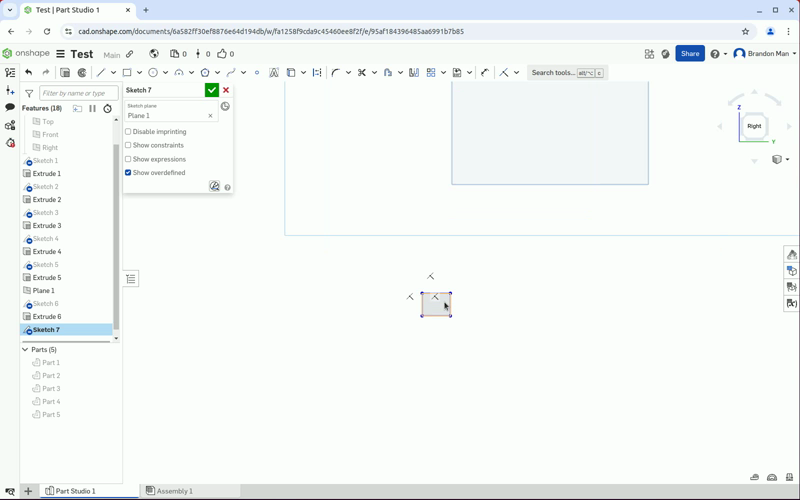
scroll(6)
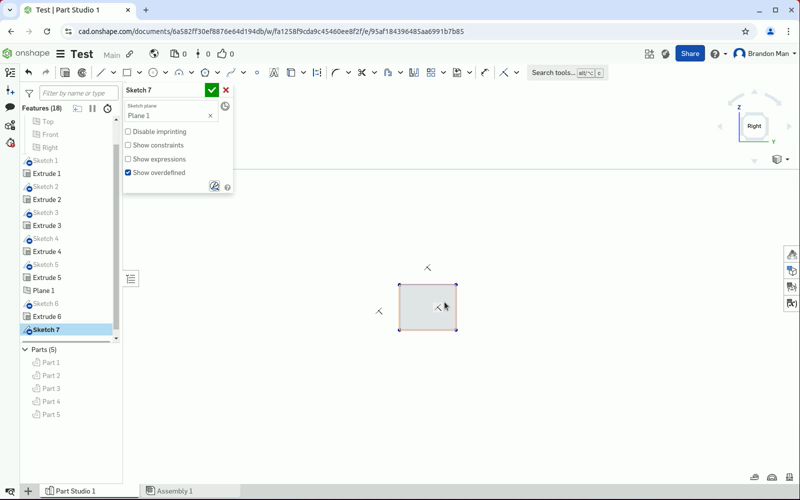
click(444, 301)
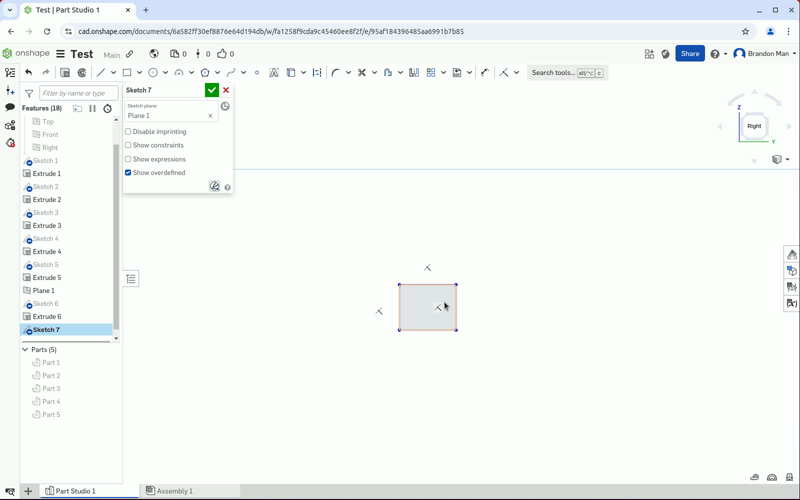
scroll(-6)
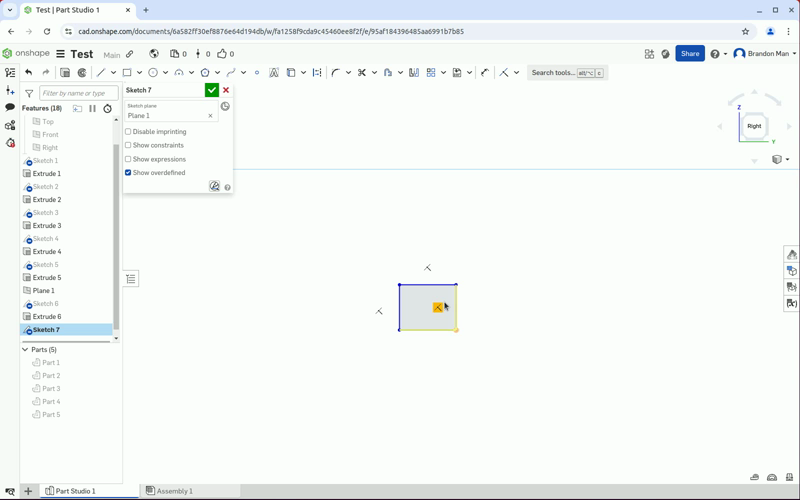
scroll(-6)
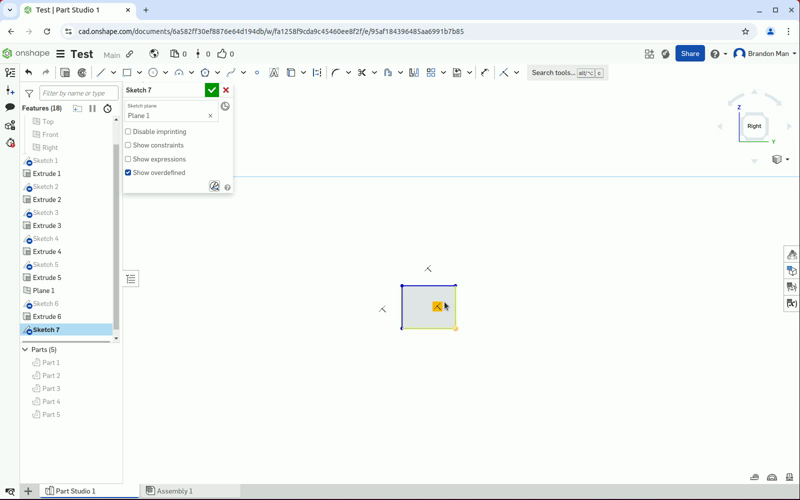
scroll(-6)
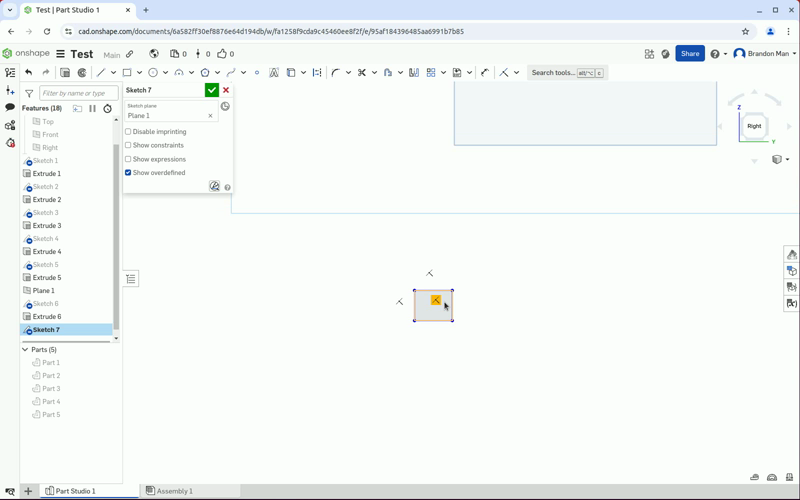
scroll(-6)
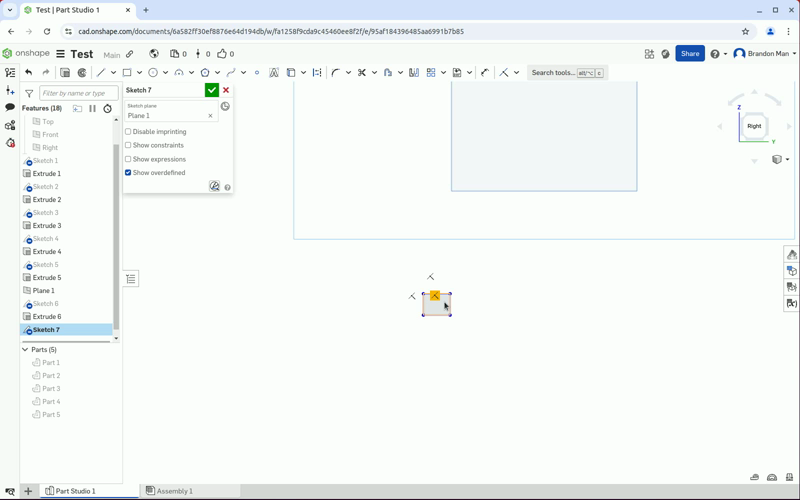
scroll(-6)
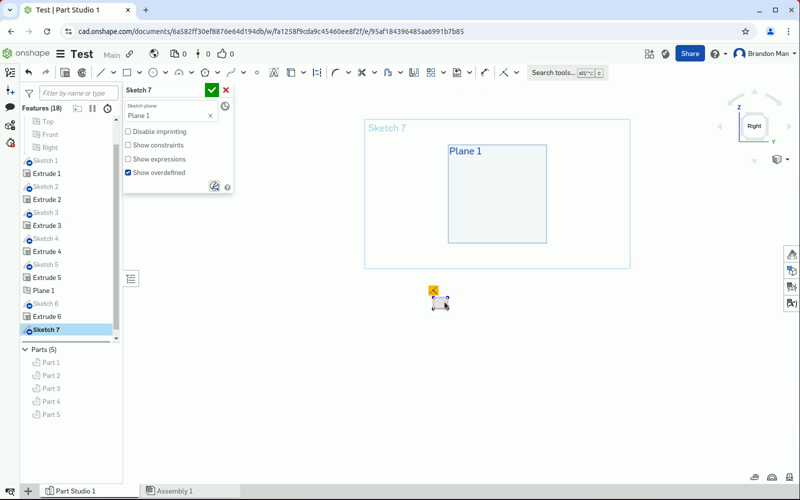
scroll(-6)
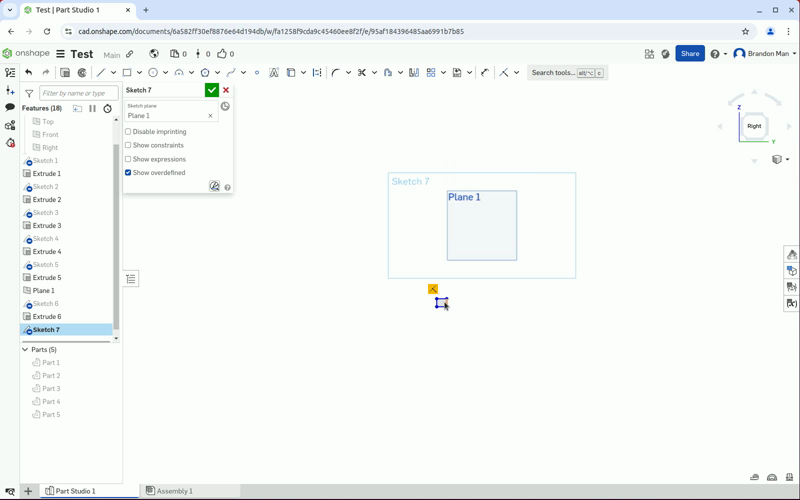
scroll(-6)
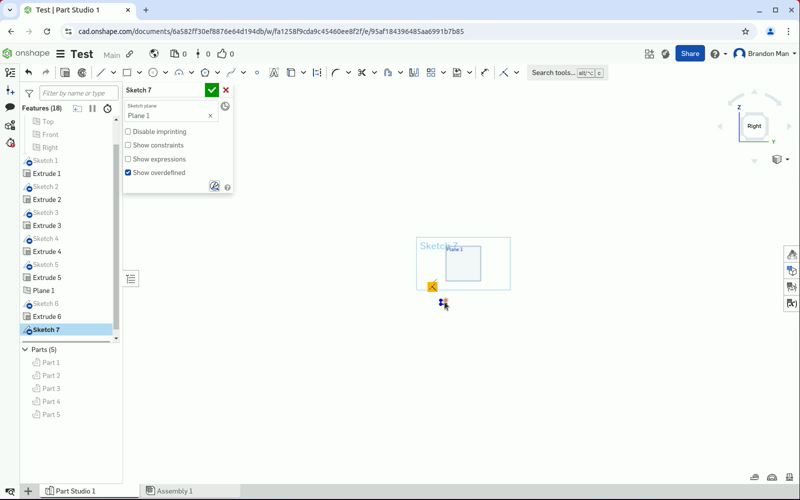
mouse_move(73, 352)
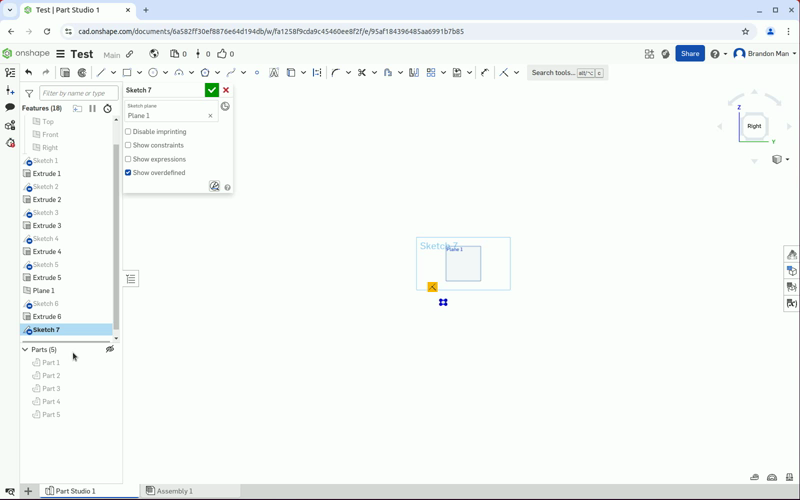
key(shift+y)
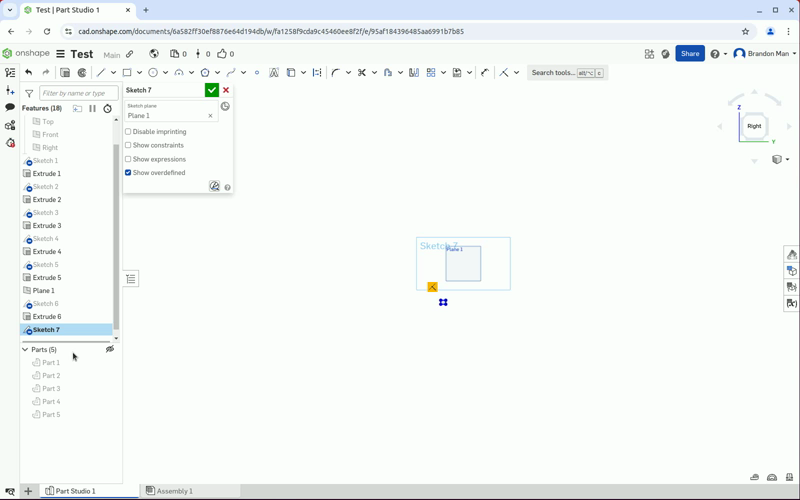
key(shift+e)
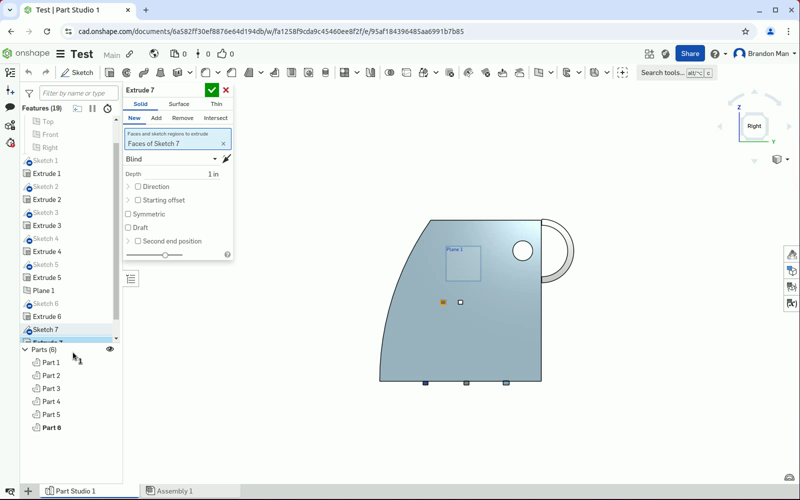
mouse_move(143, 106)
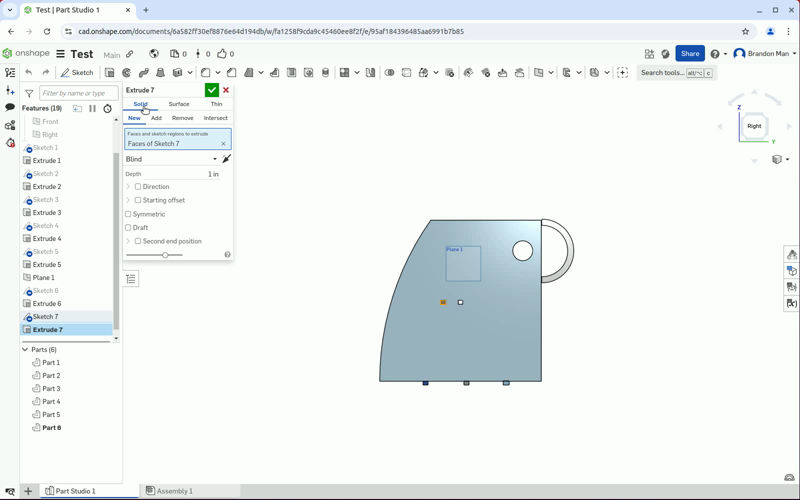
click(143, 106)
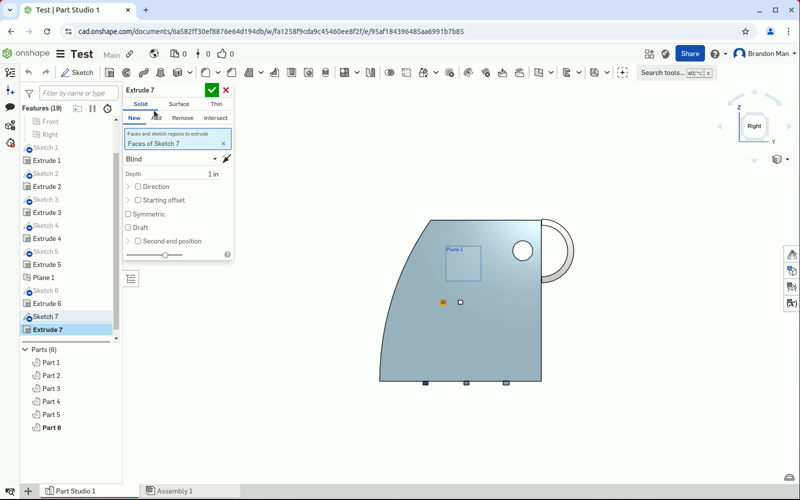
mouse_move(186, 120)
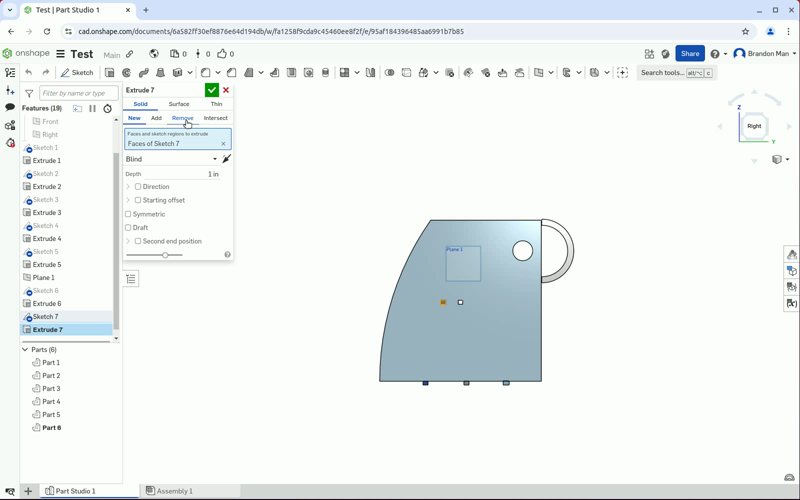
click(186, 120)
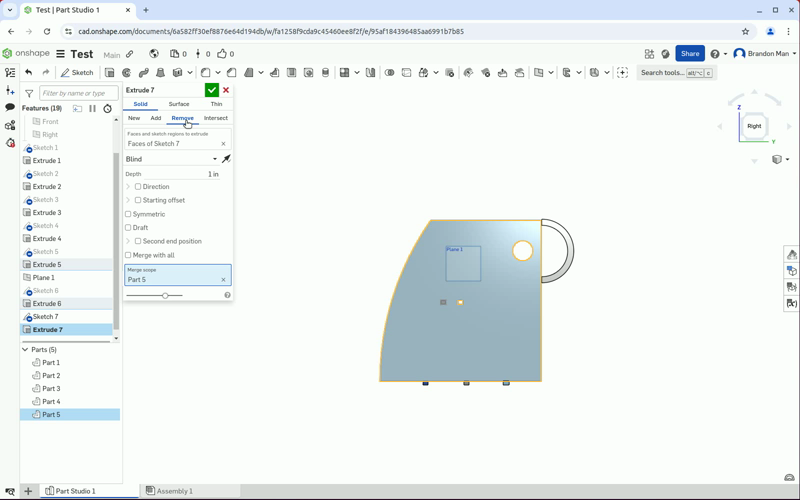
key(tab, 4)
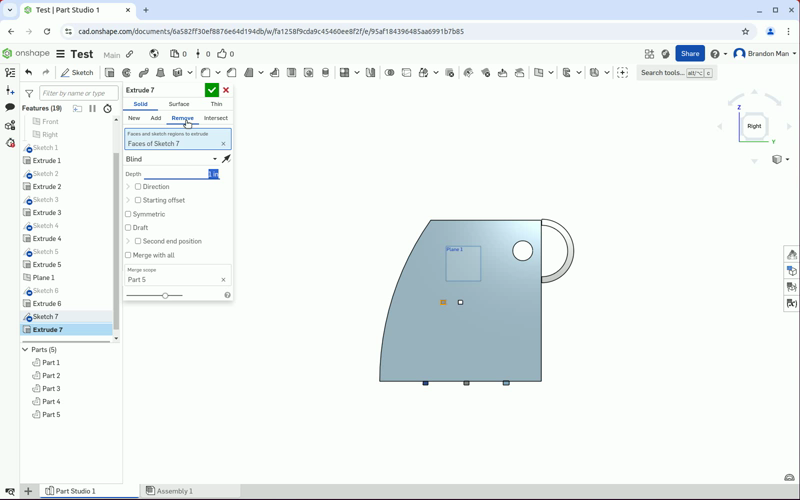
text(3.611)
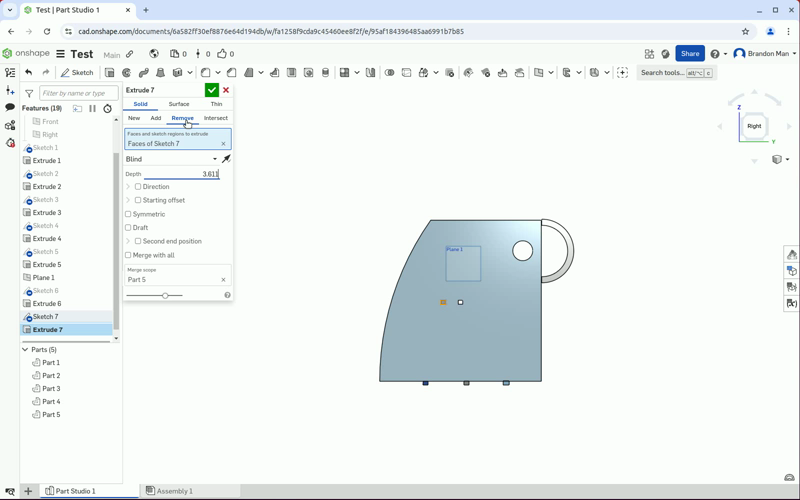
key(tab, 6)
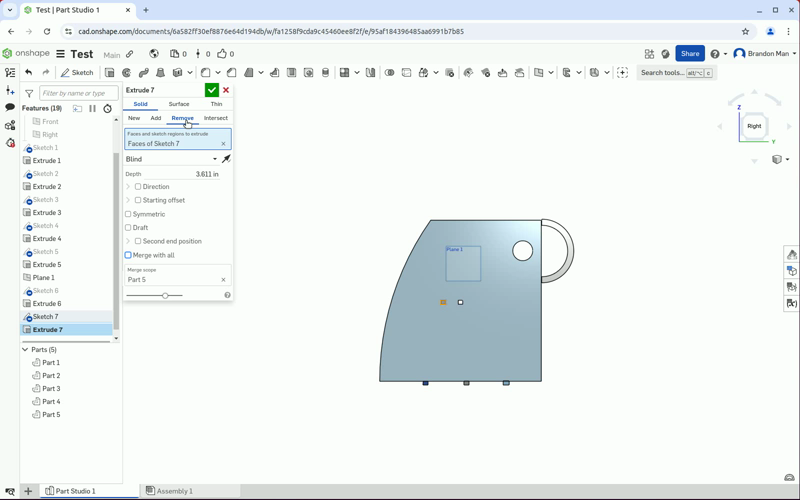
key(space)
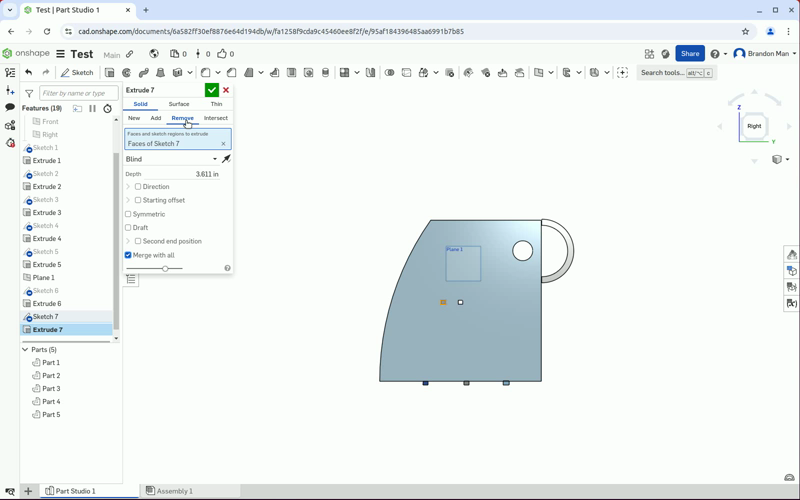
key(enter)
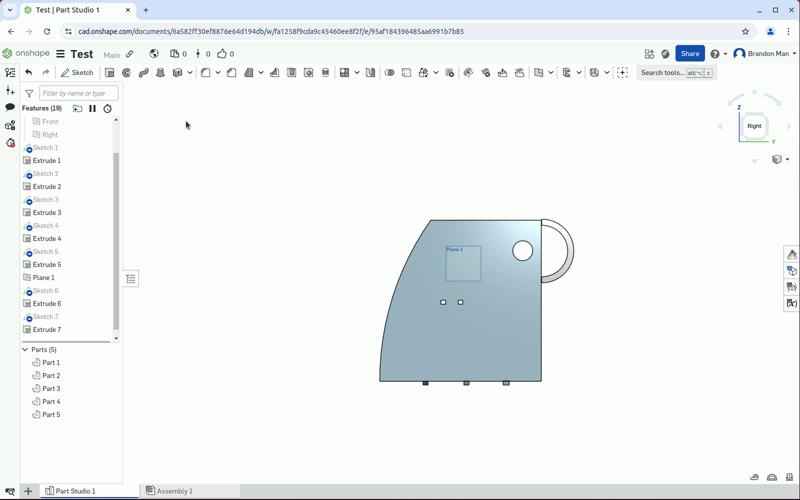
key(shift+h)
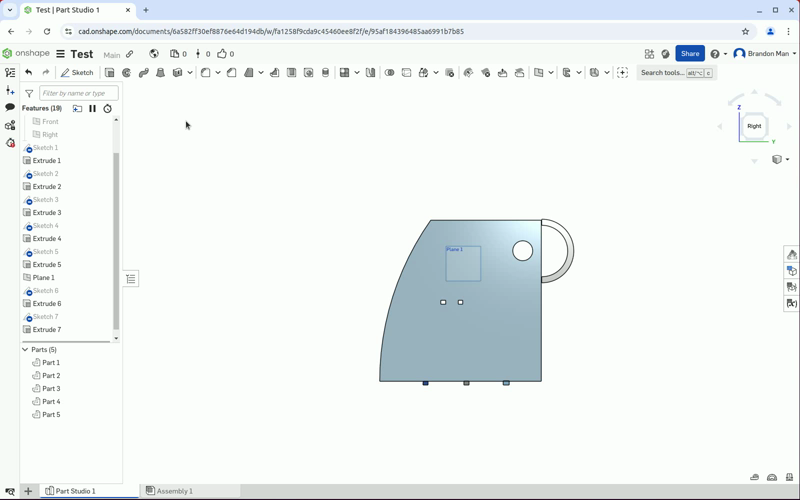
key(shift+h)
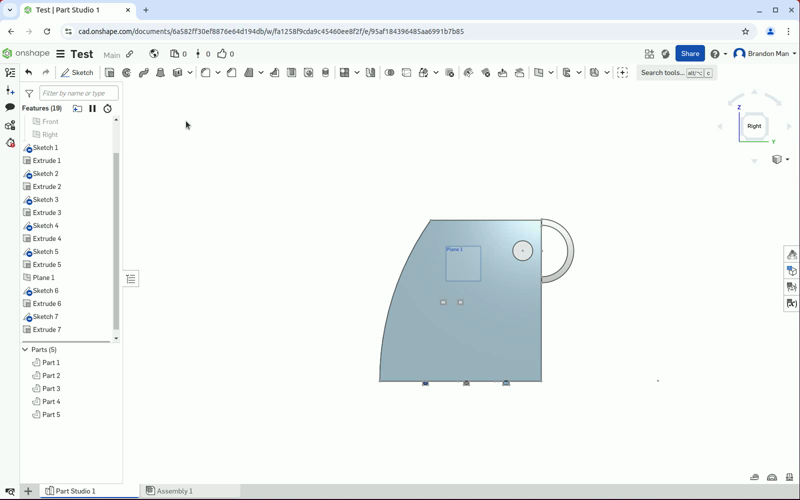
key(shift+7)
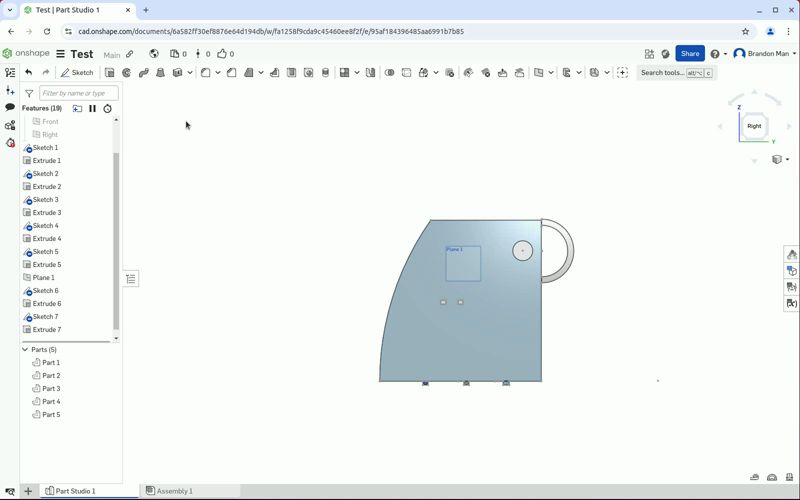
key(right, 2)
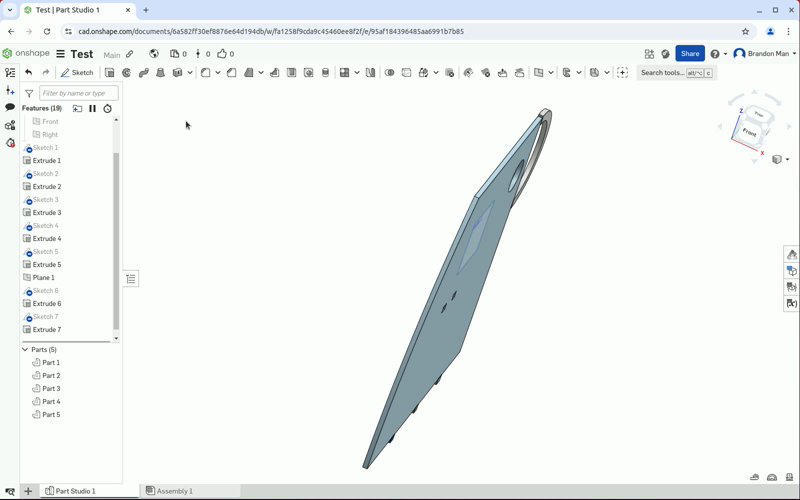
key(down, 2)
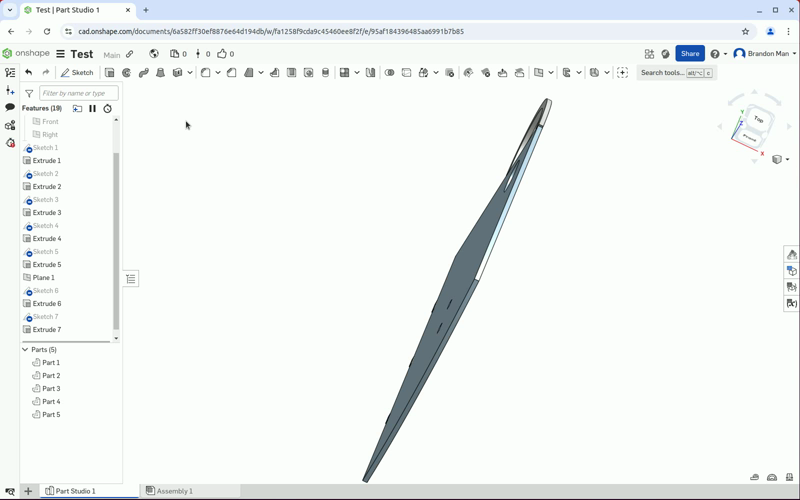
key(up, 2)
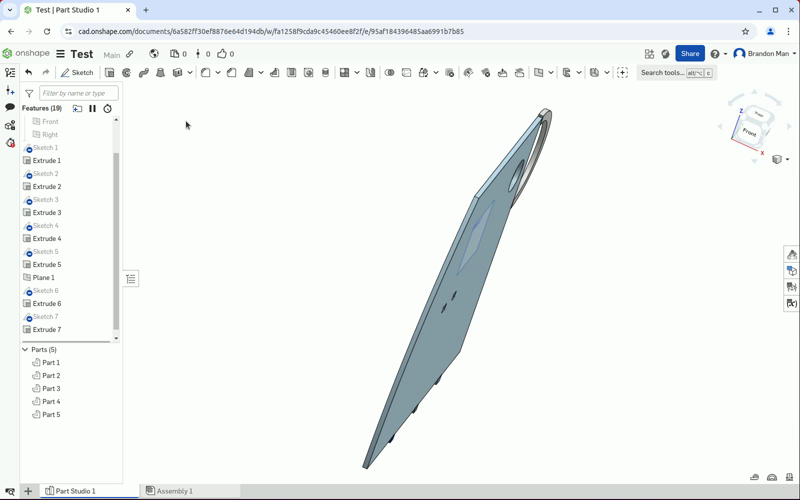
key(left, 2)
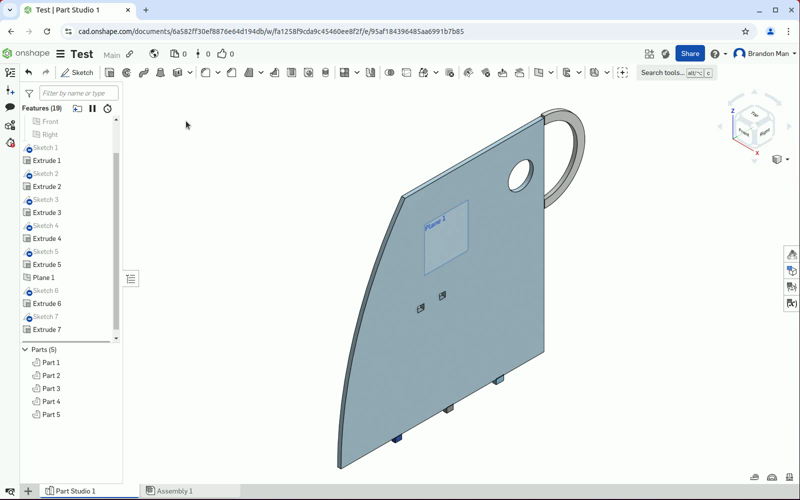
mouse_move(69, 150)
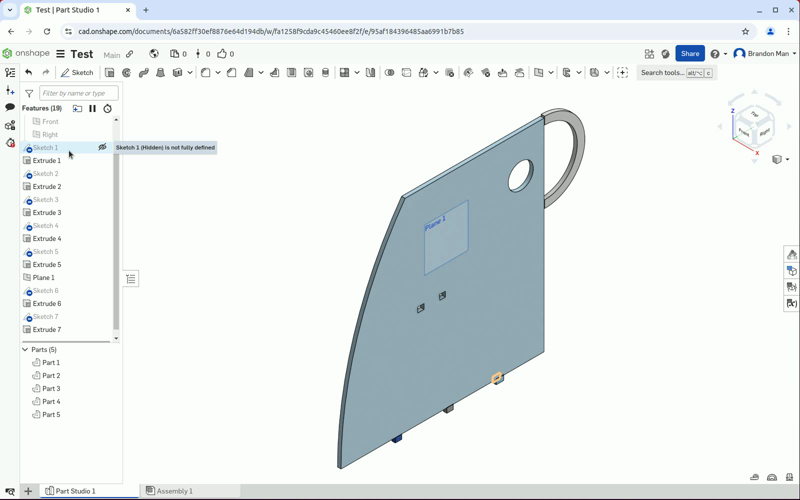
click(69, 150)